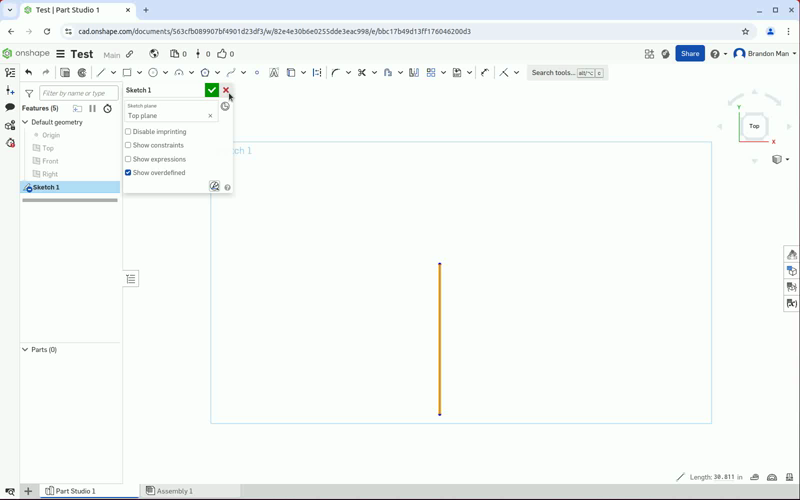
key(shift+h)
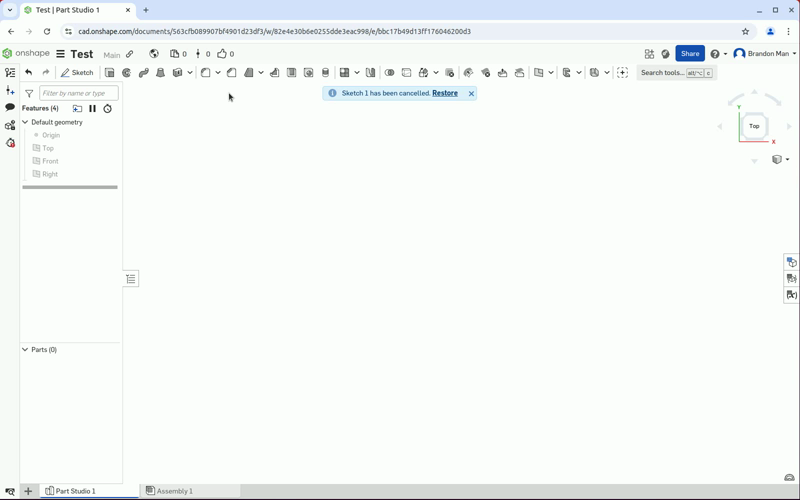
mouse_move(73, 352)
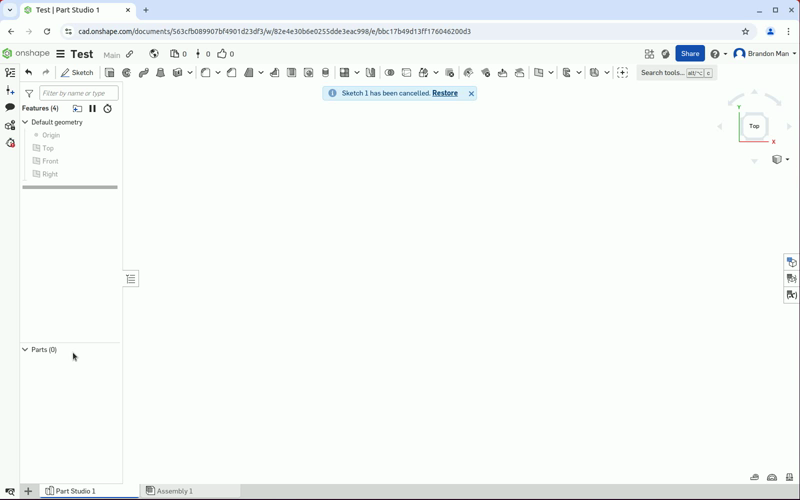
key(y)
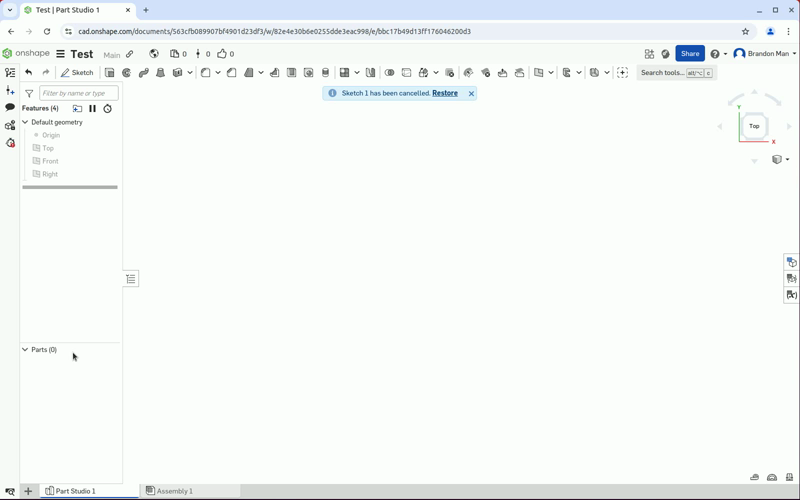
key(shift+p)
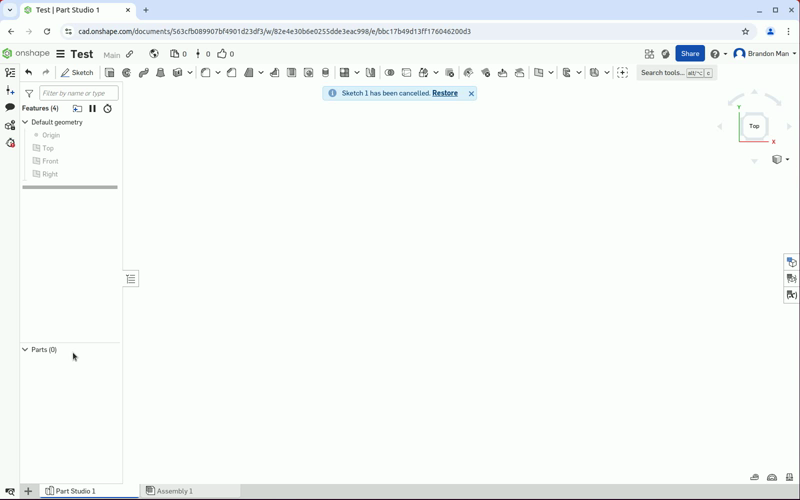
key(space)
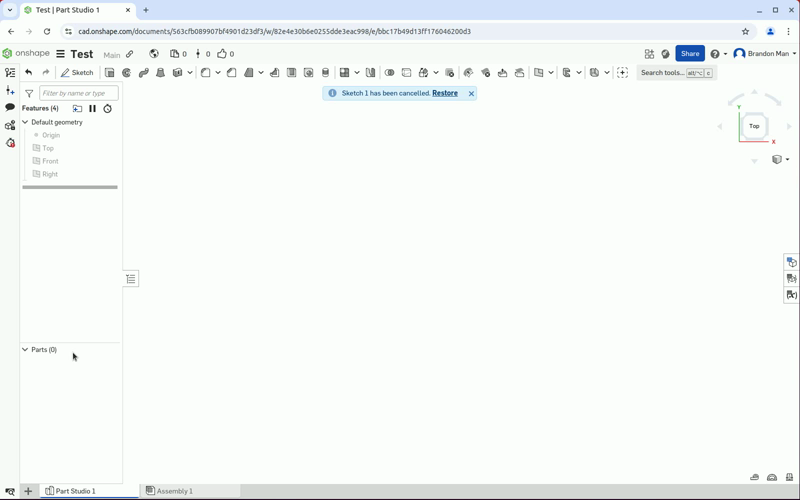
key_down(shift)
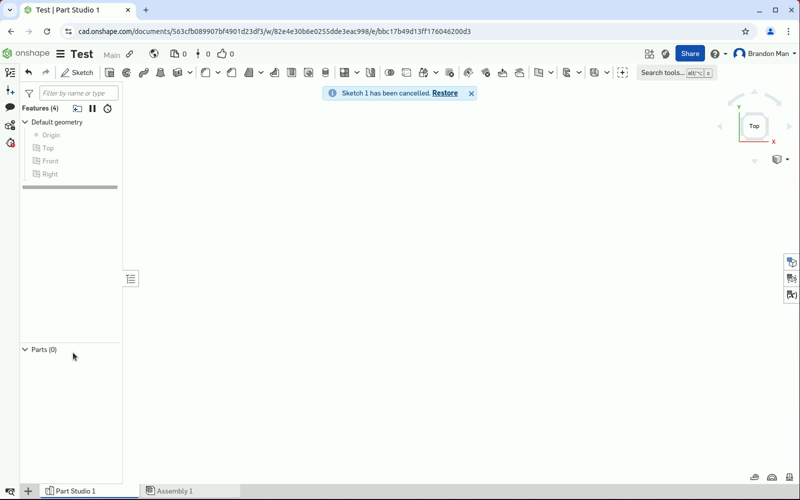
key(up)
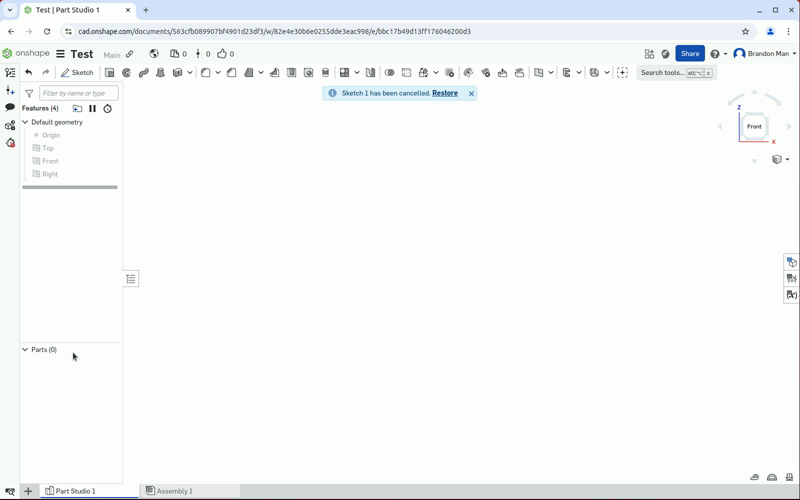
key_up(shift)
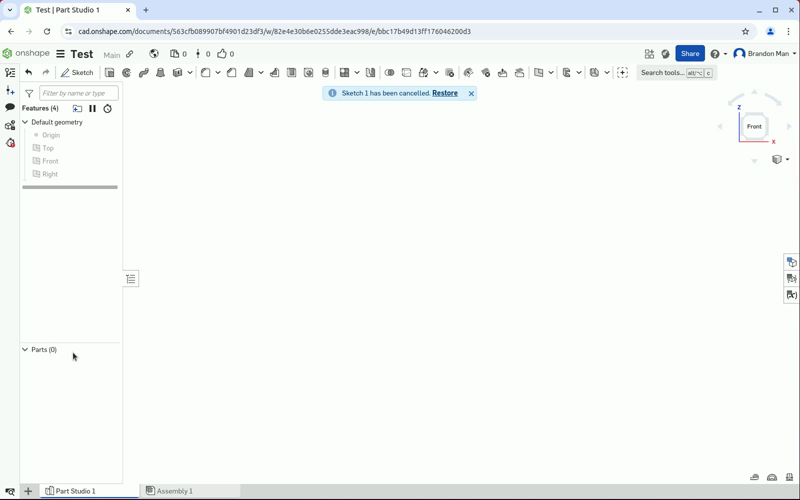
key(space)
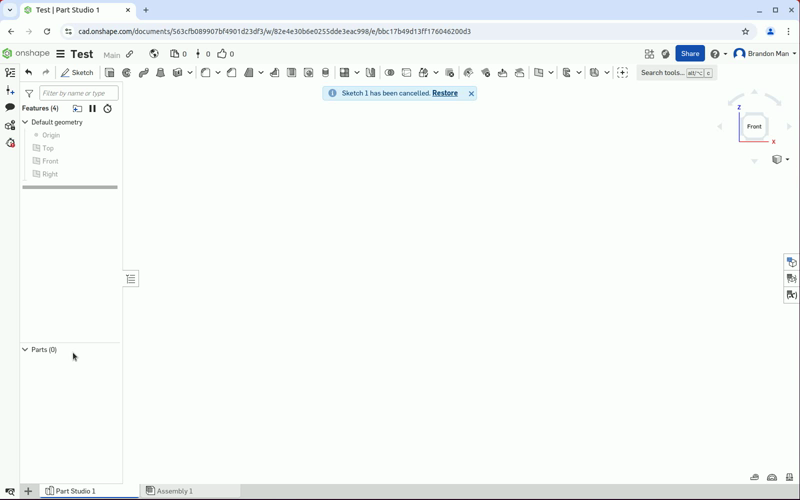
key_down(shift)
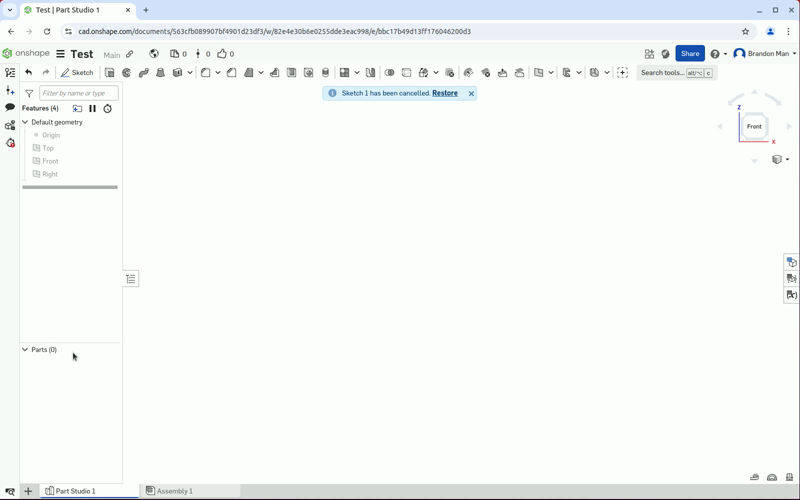
key(left)
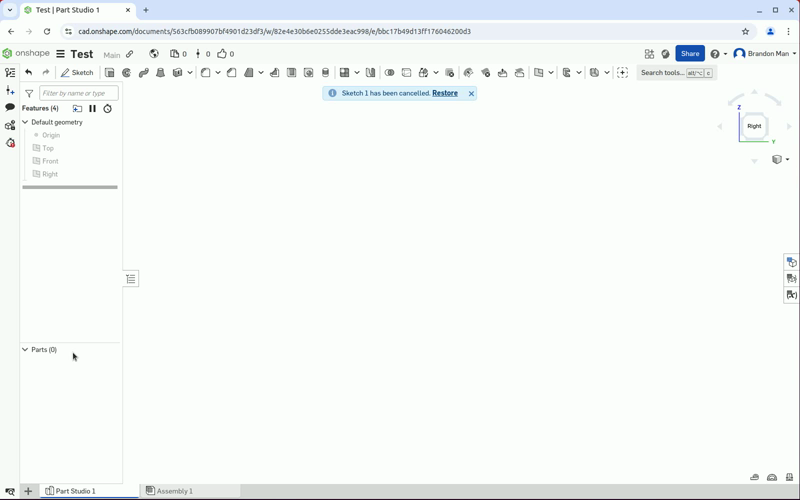
key_up(shift)
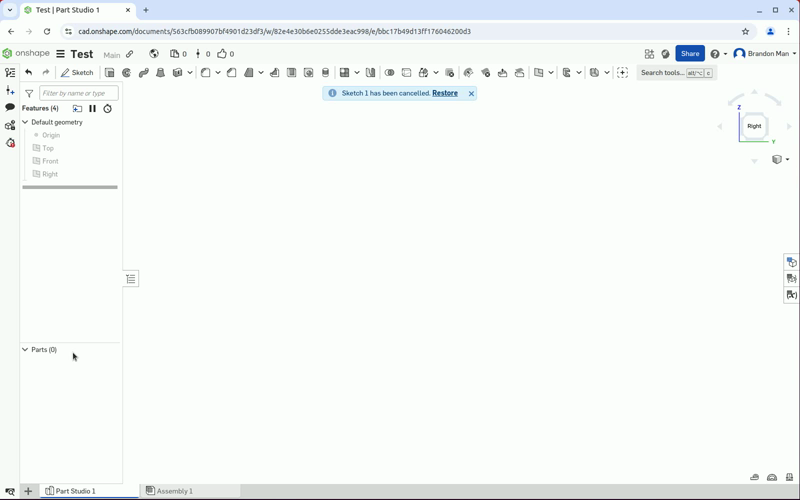
mouse_move(73, 352)
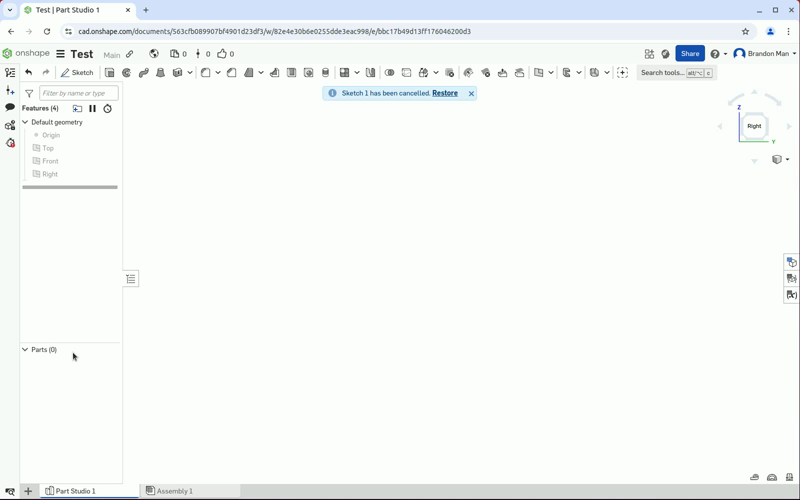
key(shift+y)
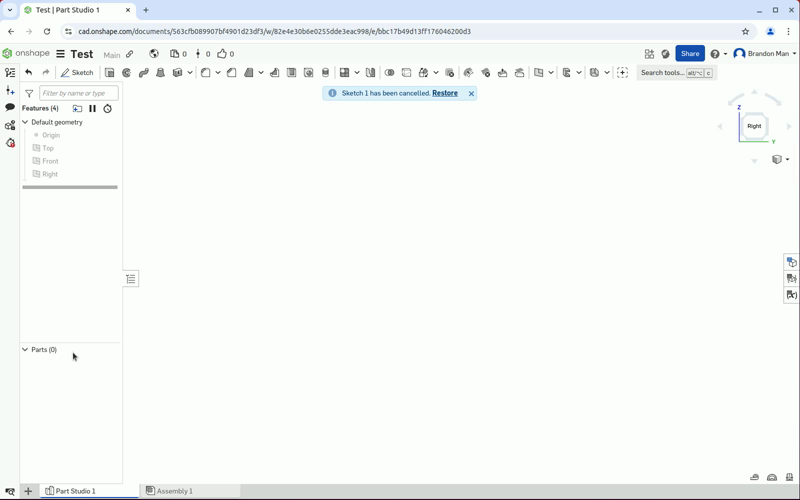
key(shift+s)
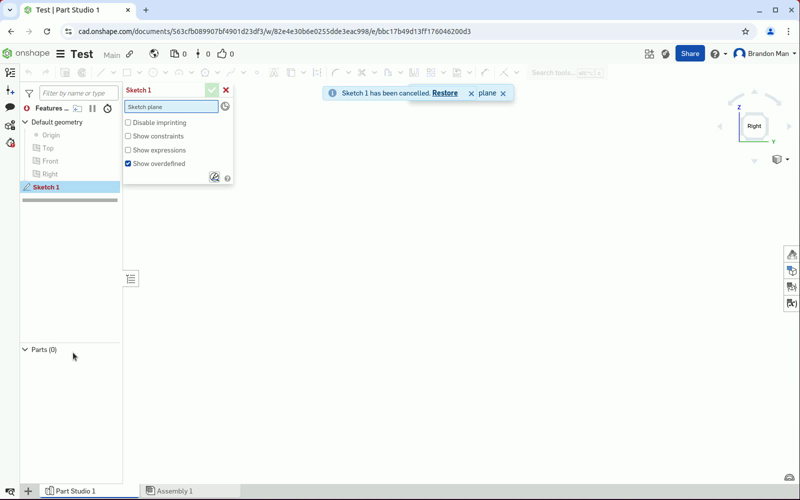
mouse_move(73, 176)
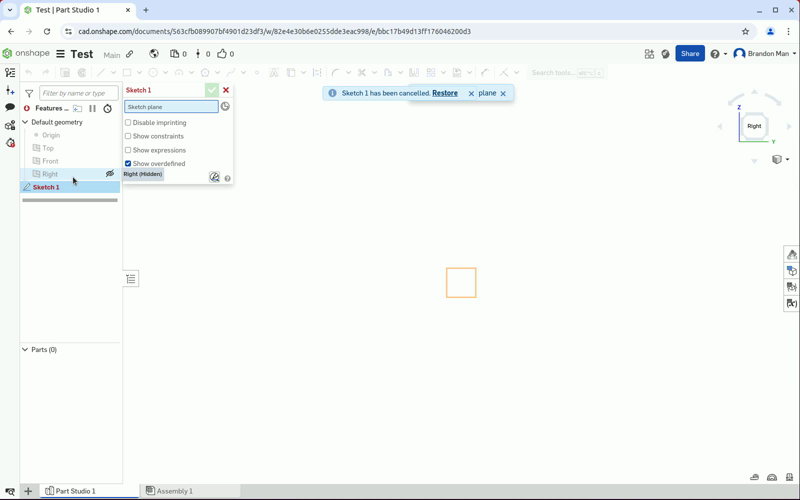
click(73, 176)
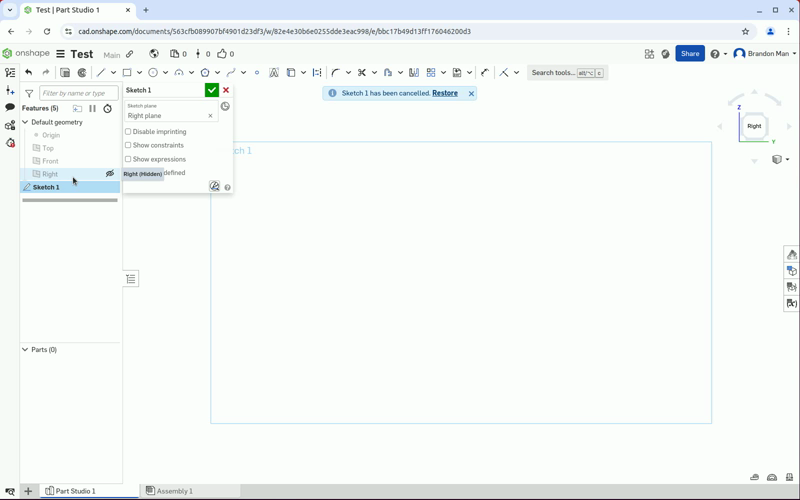
mouse_move(73, 352)
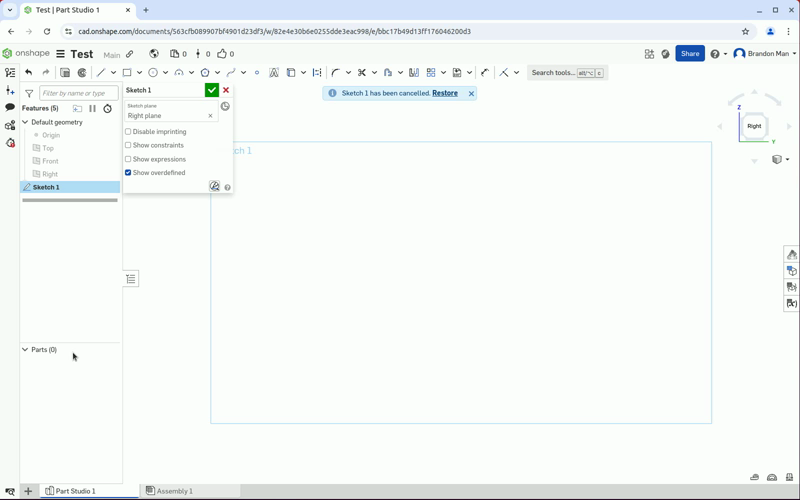
key(y)
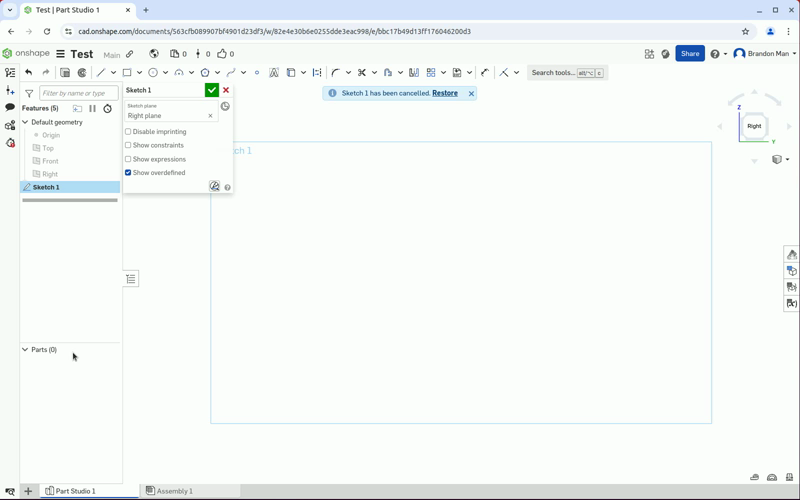
key(l)
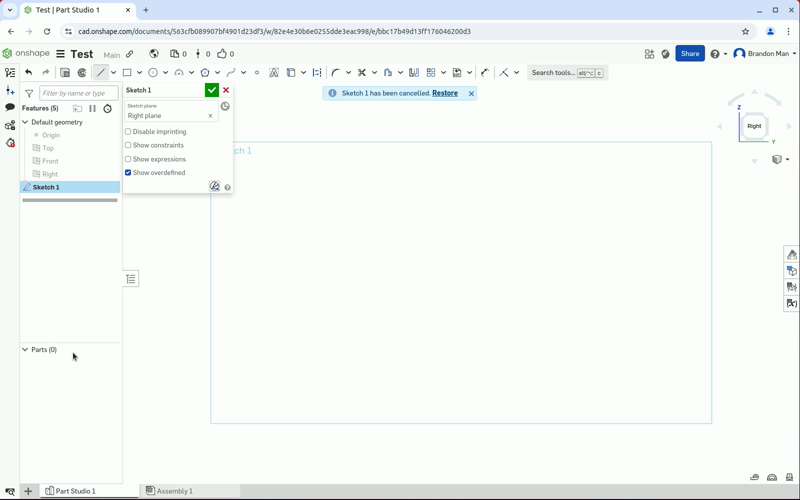
key_down(shift)
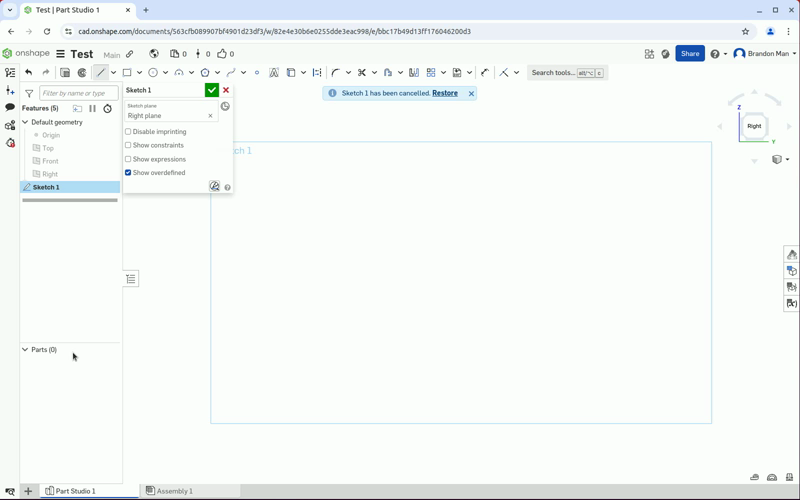
mouse_move(458, 285)
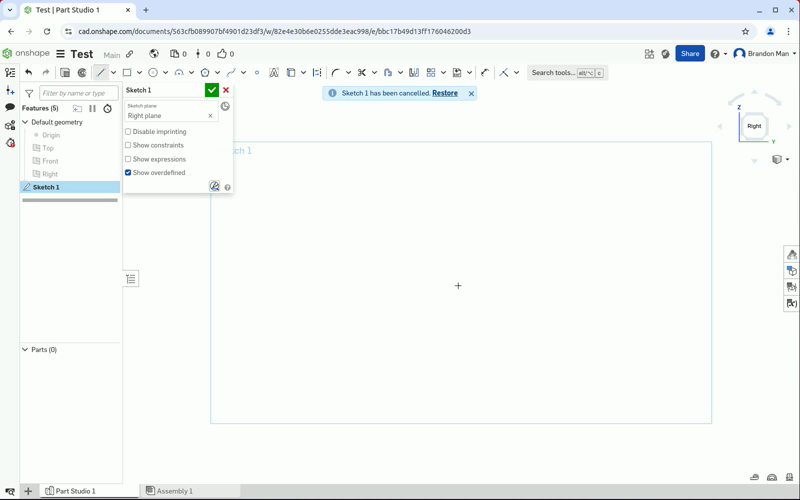
click(458, 285)
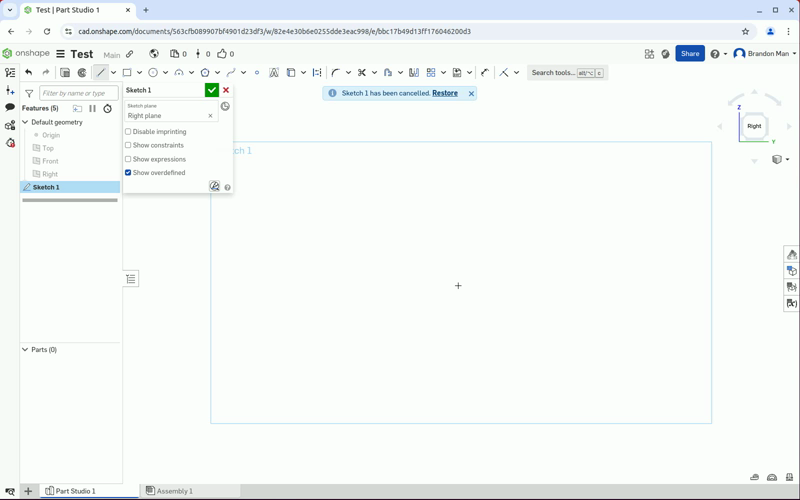
key_up(shift)
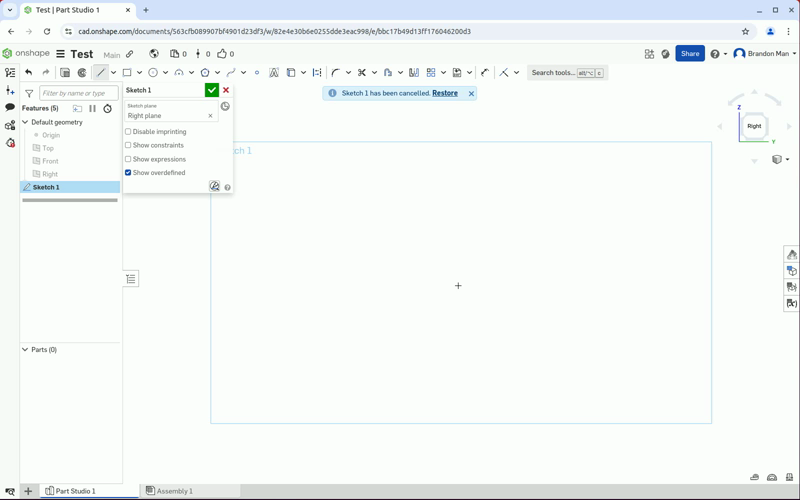
key_down(shift)
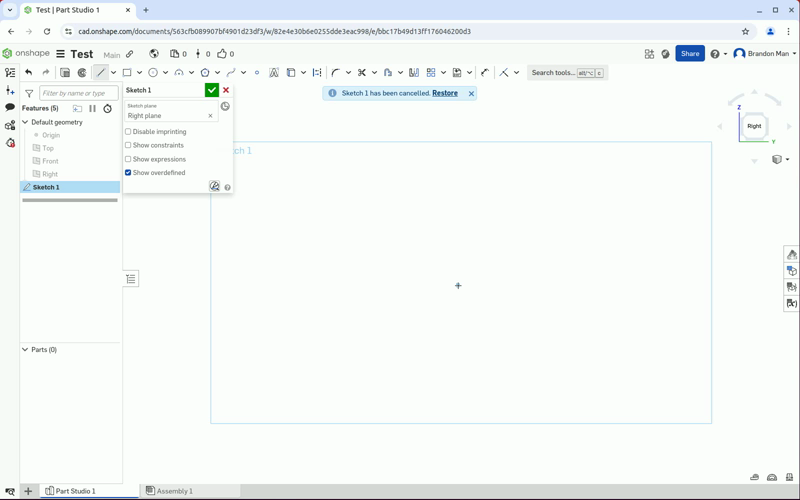
mouse_move(488, 285)
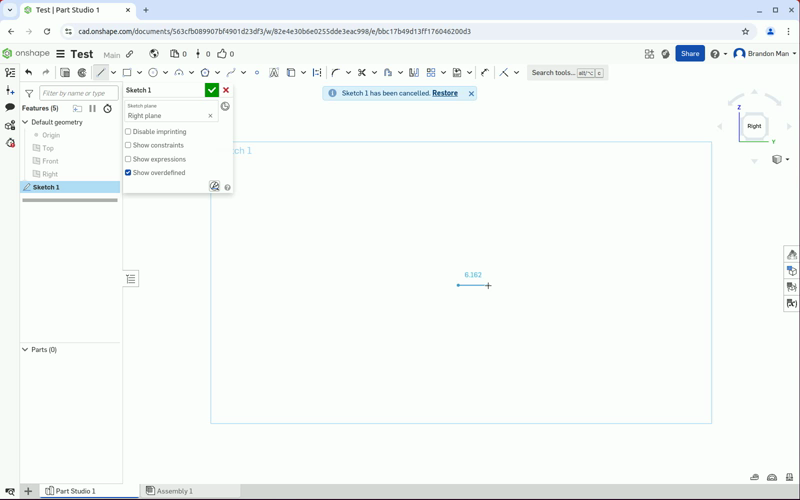
mouse_move(462, 285)
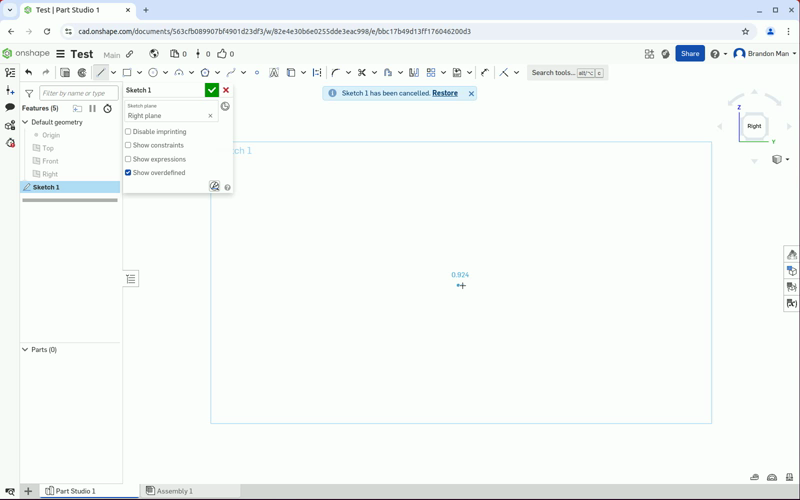
scroll(6)
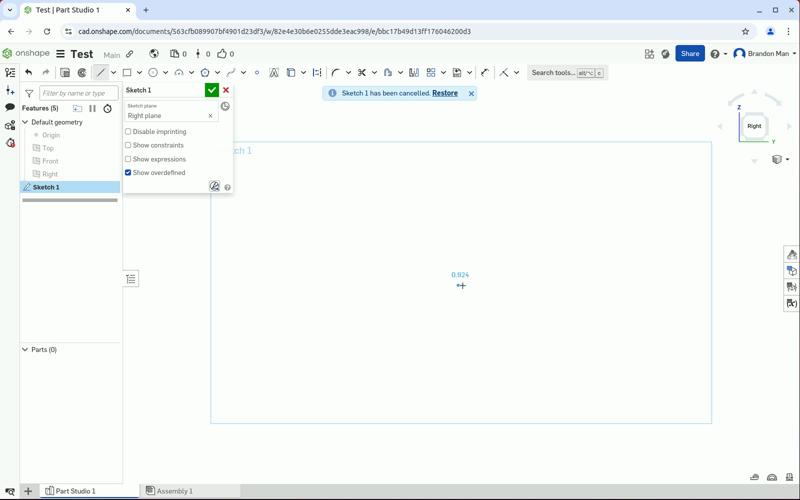
scroll(6)
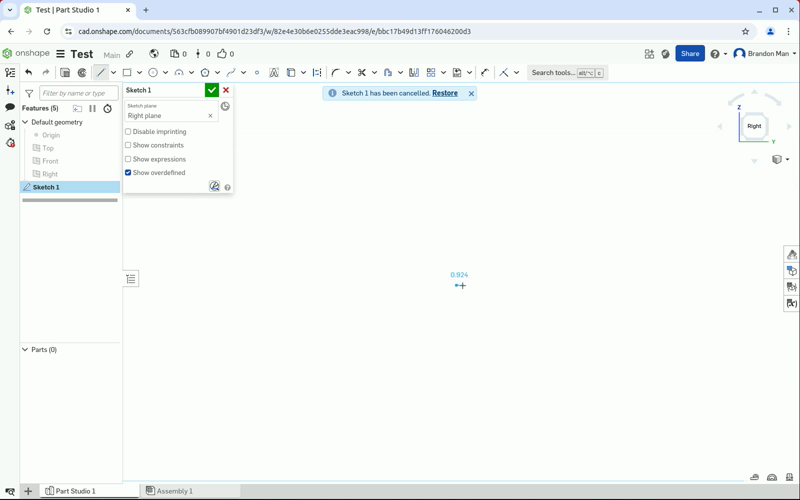
scroll(6)
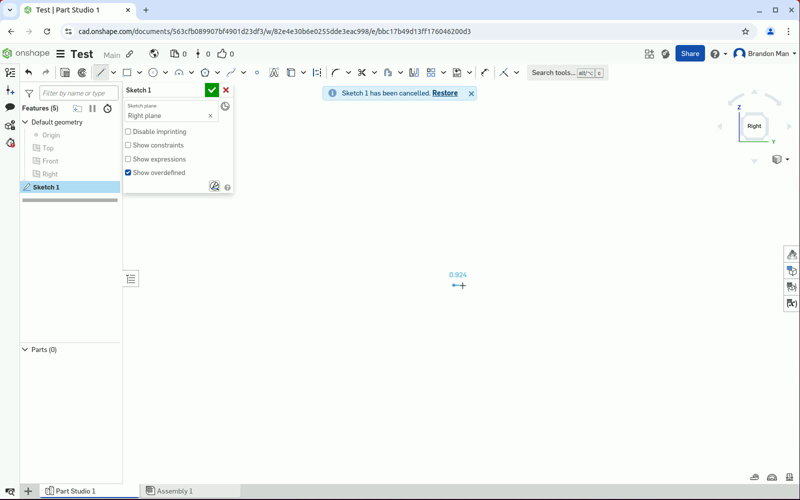
scroll(6)
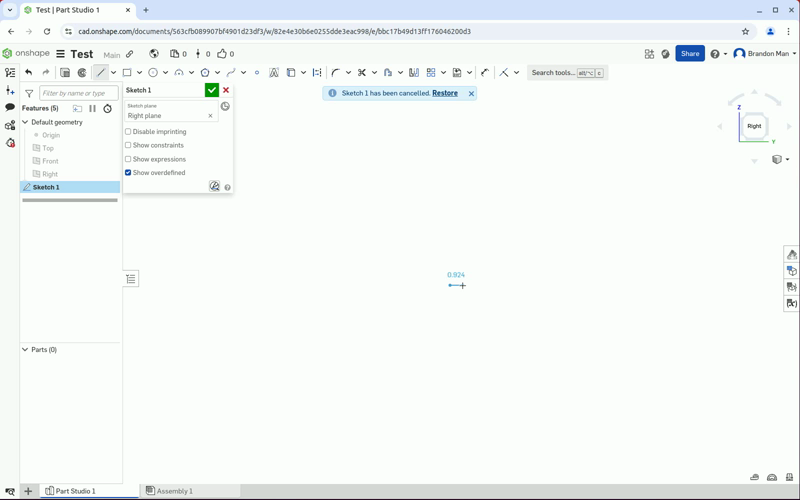
scroll(6)
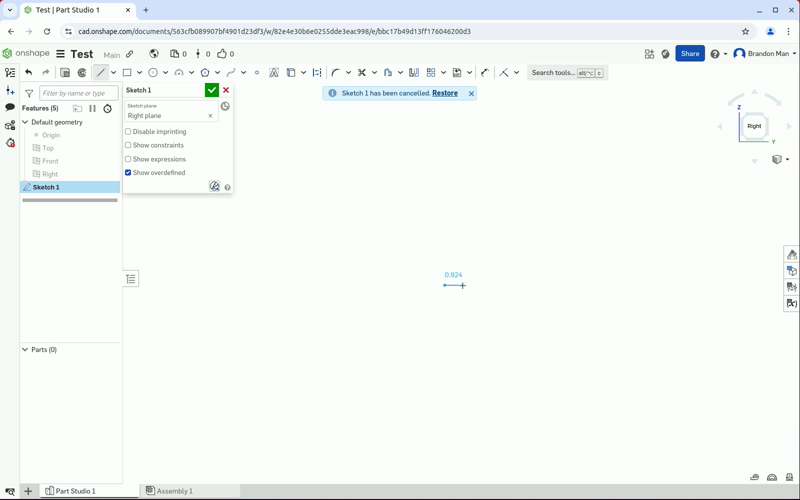
scroll(6)
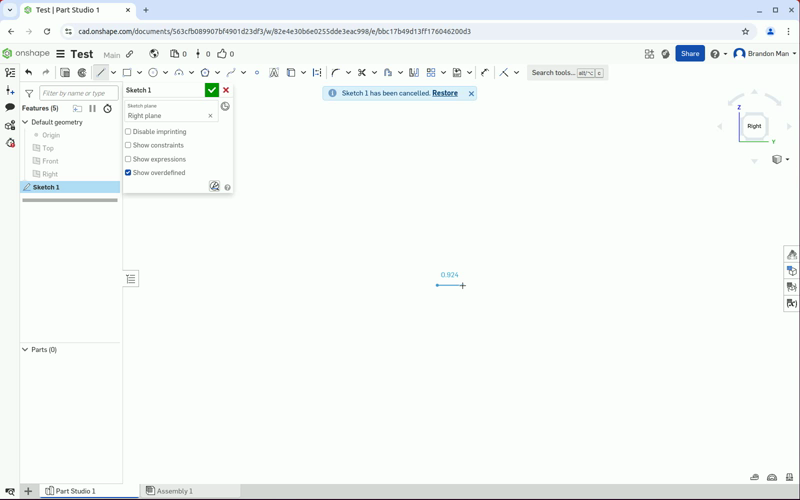
scroll(6)
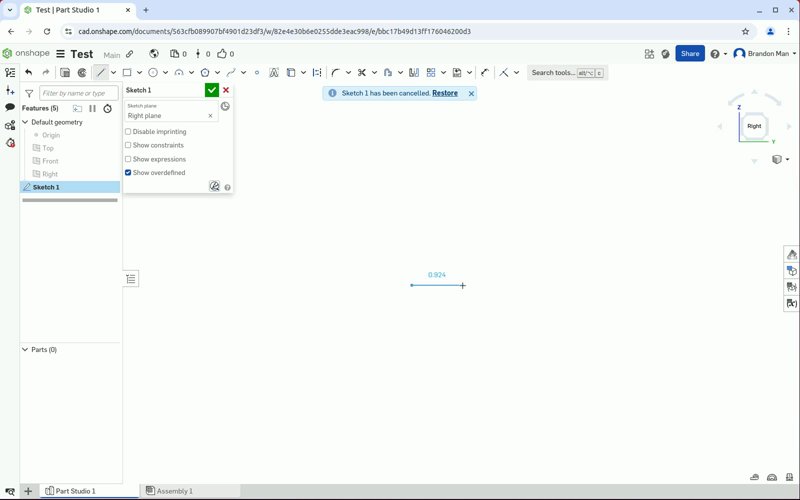
click(462, 285)
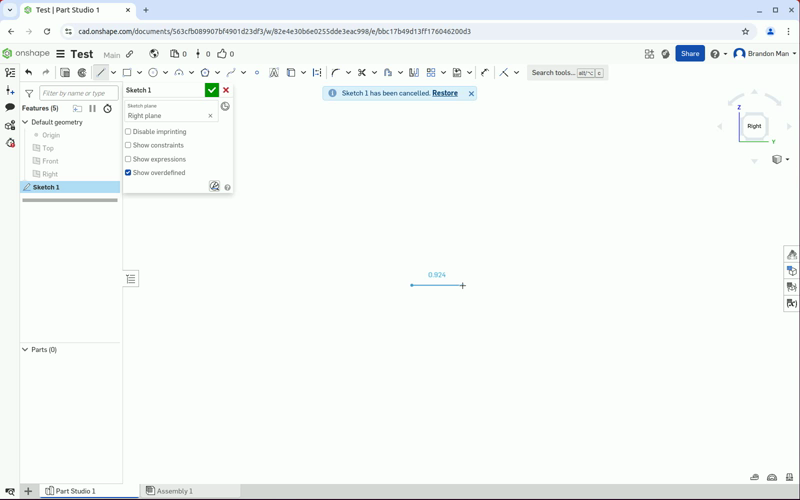
scroll(-6)
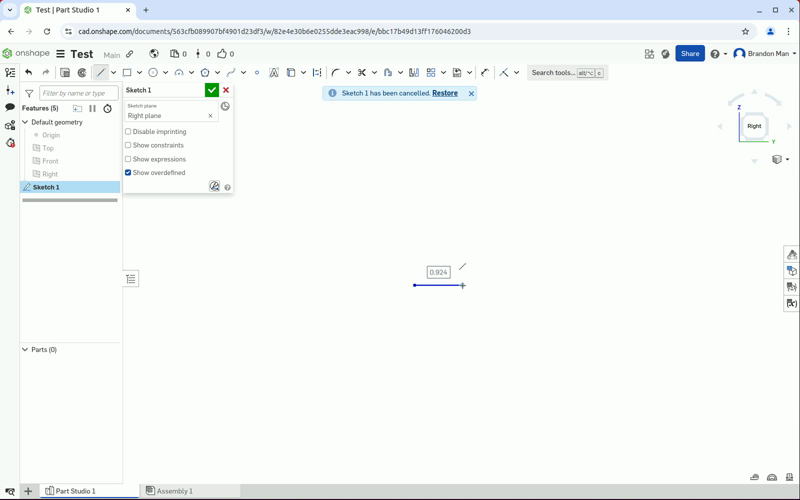
scroll(-6)
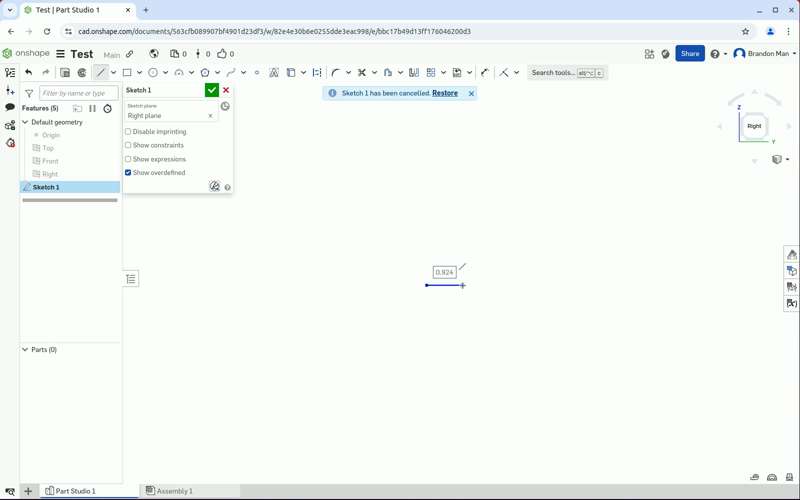
scroll(-6)
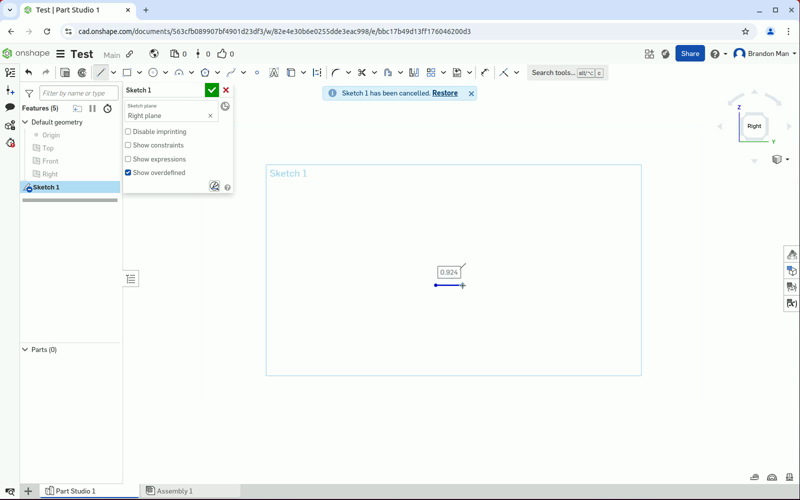
scroll(-6)
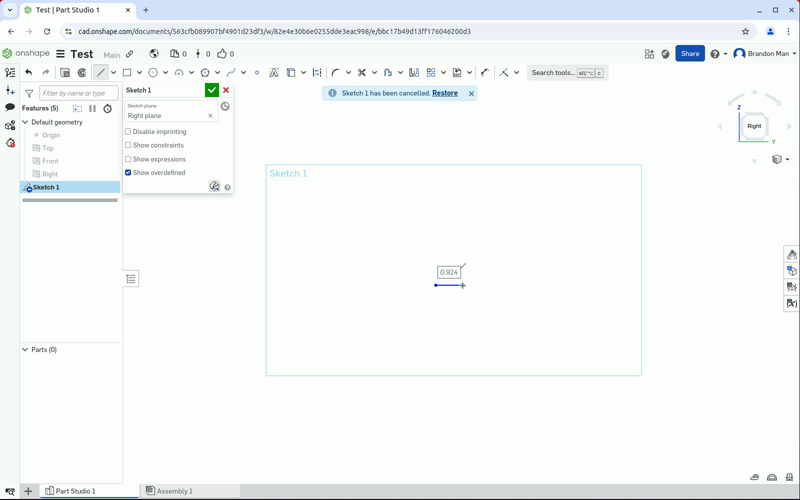
scroll(-6)
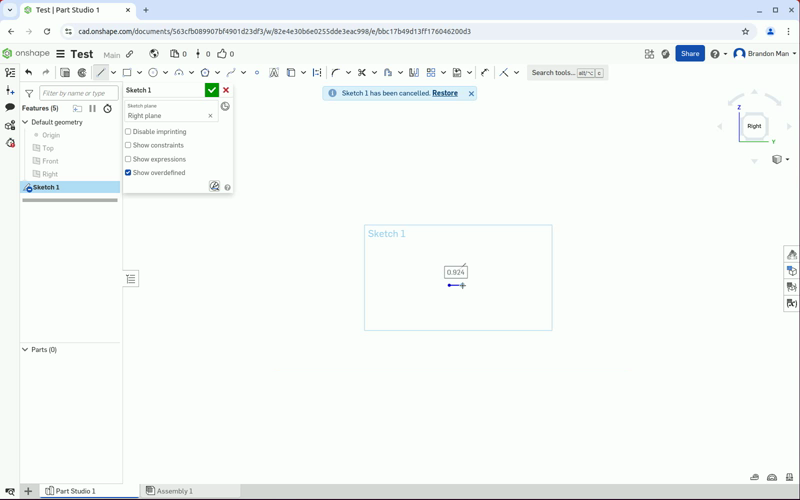
scroll(-6)
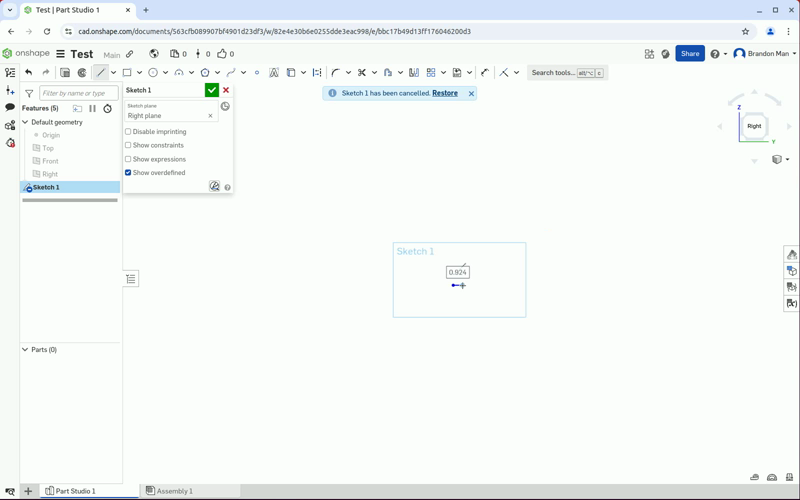
scroll(-6)
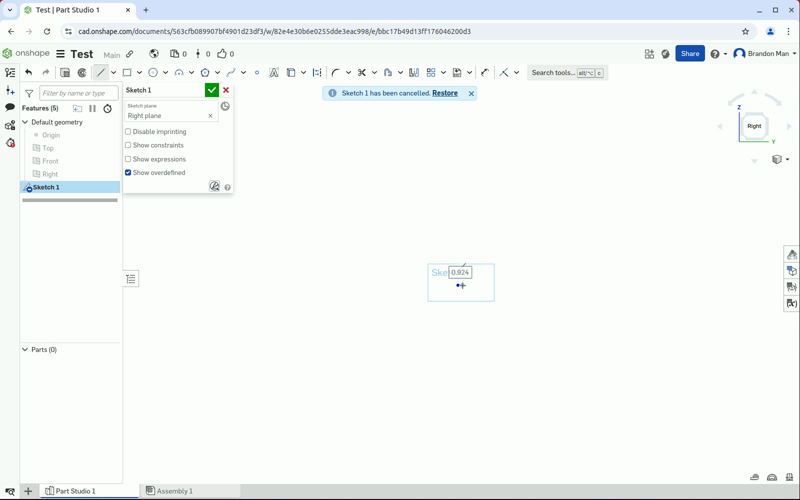
key_up(shift)
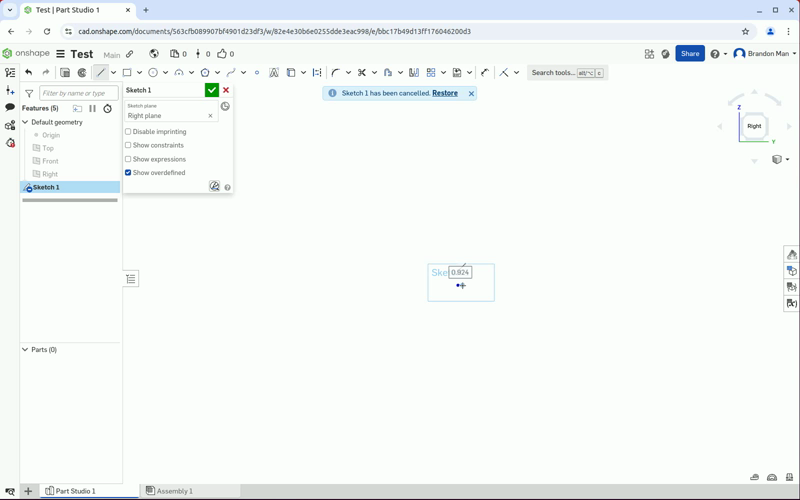
key_down(shift)
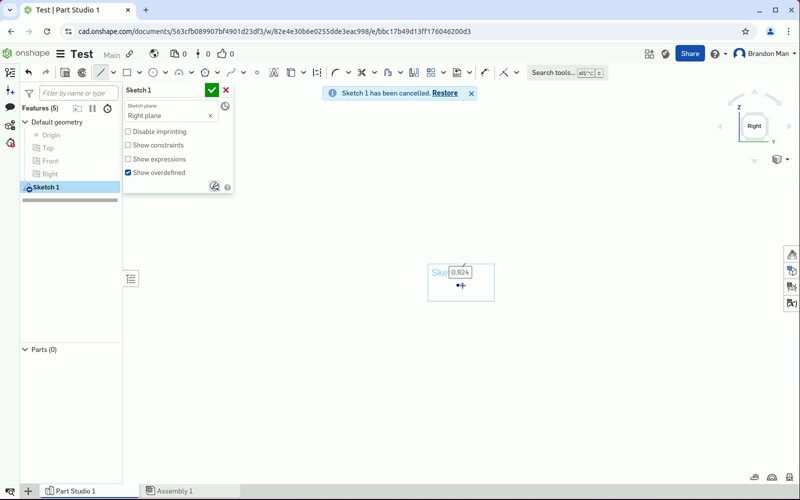
mouse_move(492, 285)
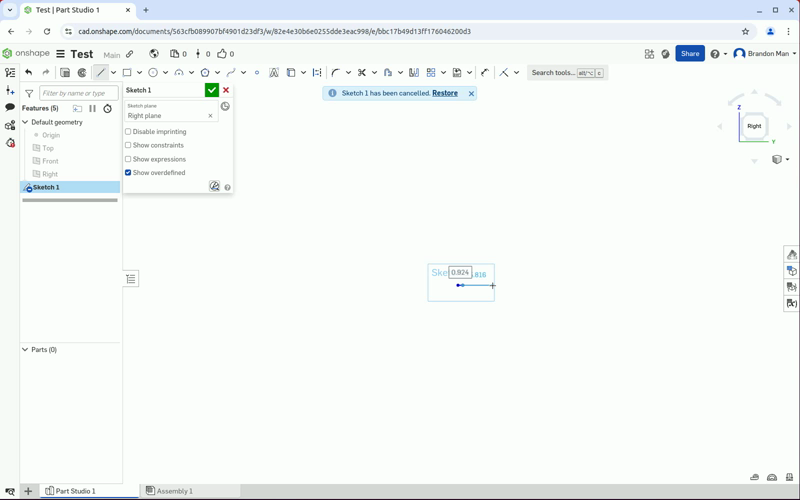
mouse_move(462, 280)
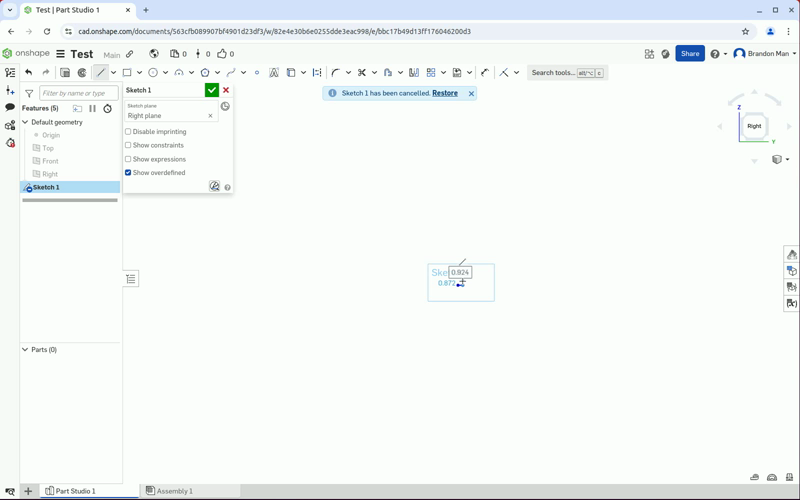
scroll(6)
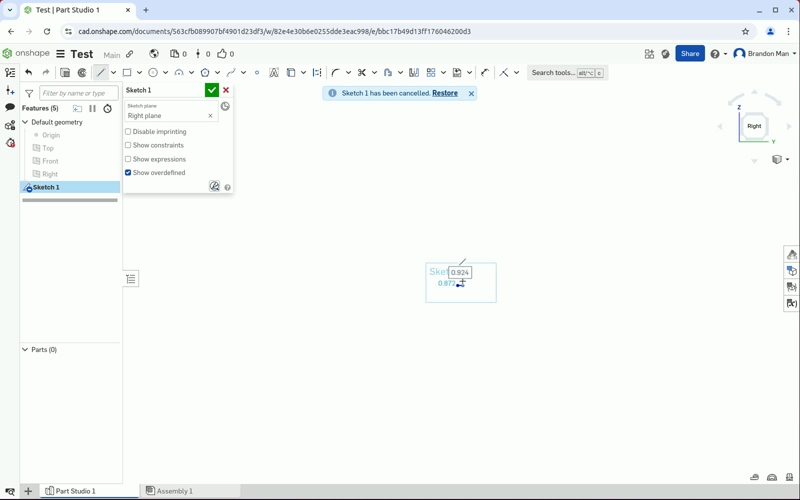
scroll(6)
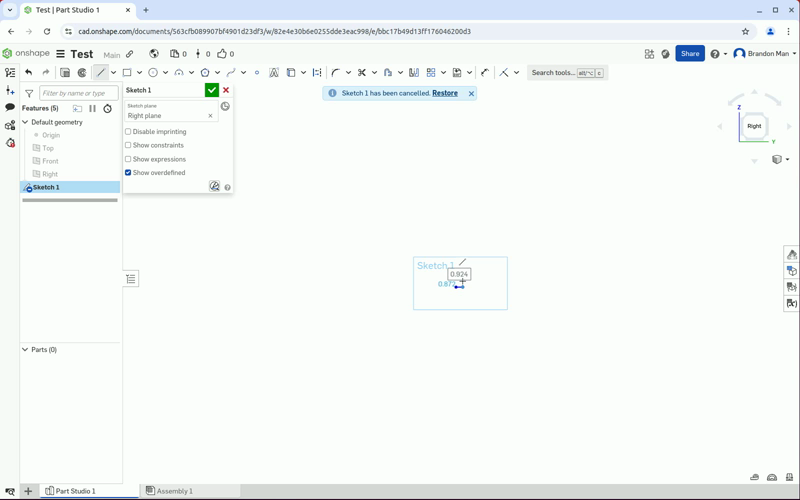
scroll(6)
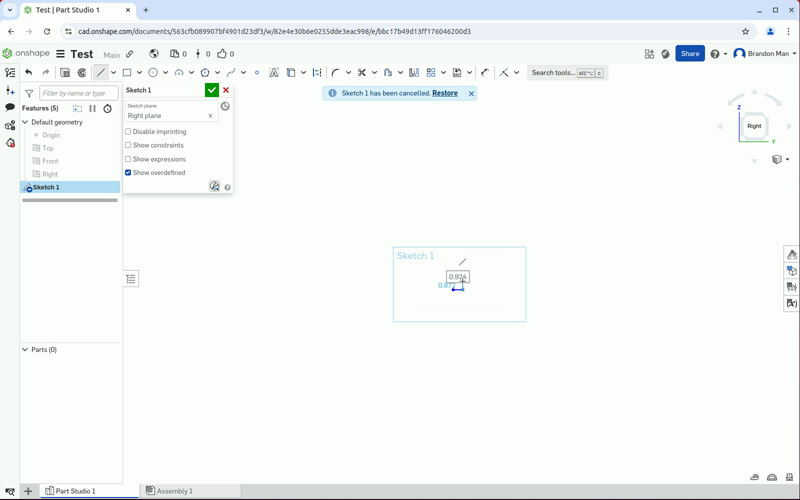
scroll(6)
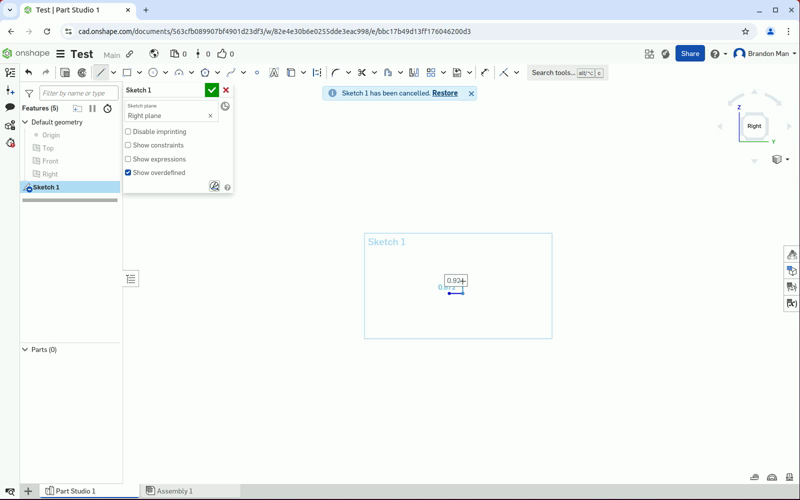
scroll(6)
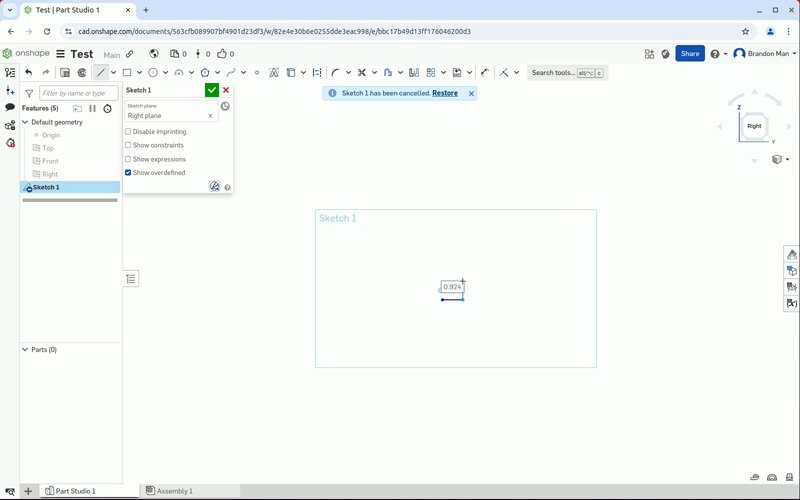
scroll(6)
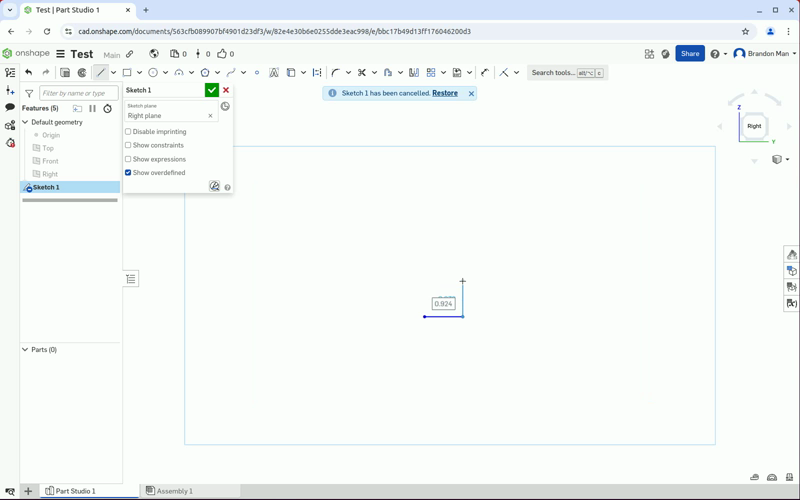
scroll(6)
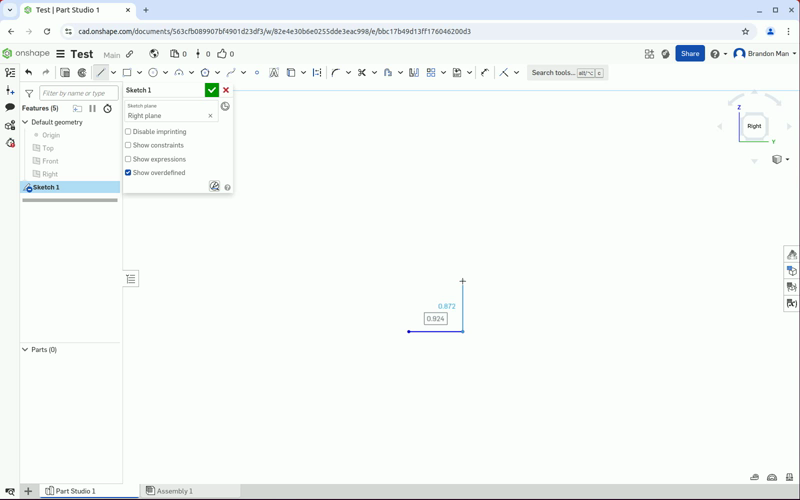
click(462, 280)
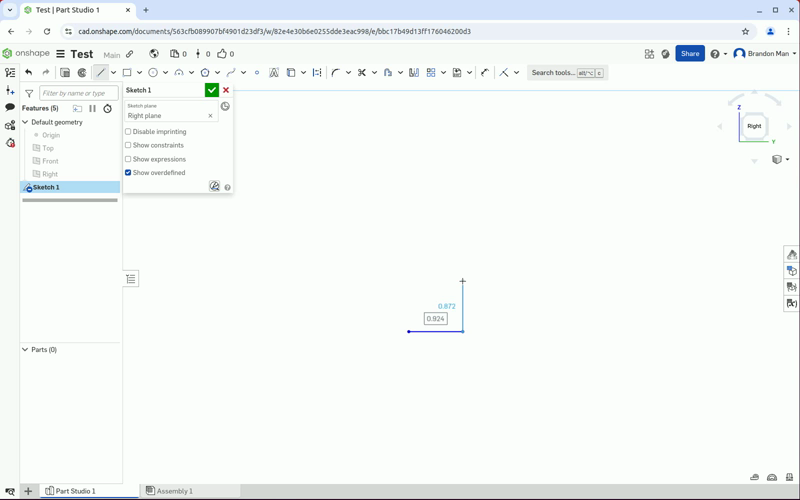
scroll(-6)
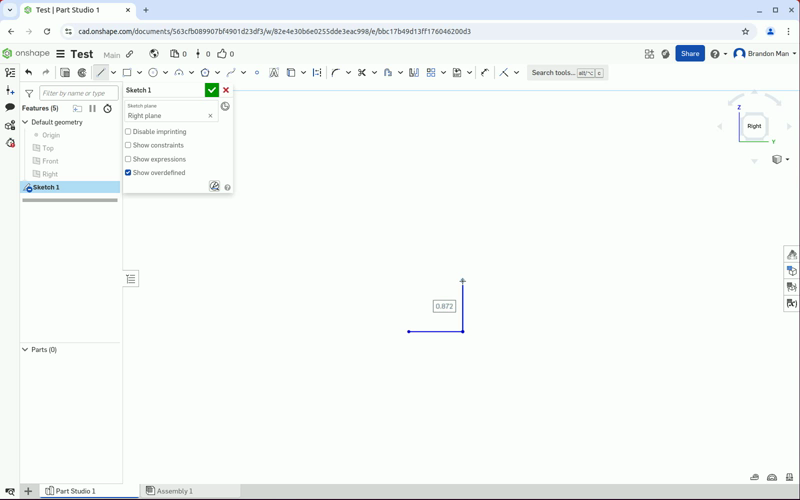
scroll(-6)
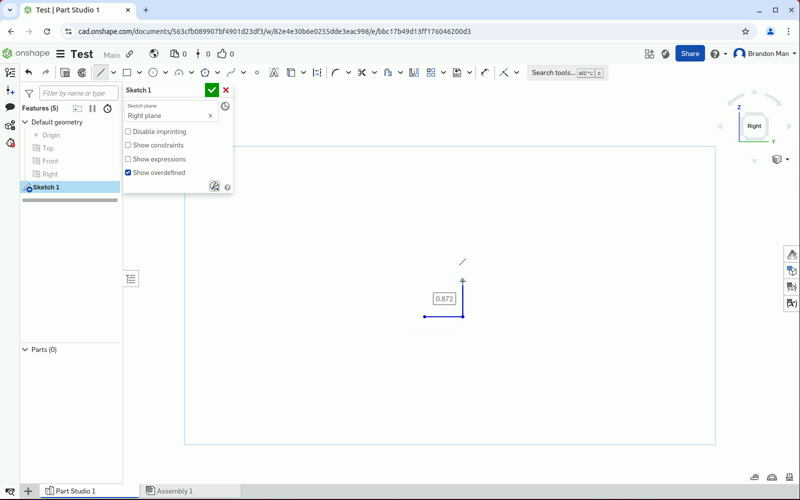
scroll(-6)
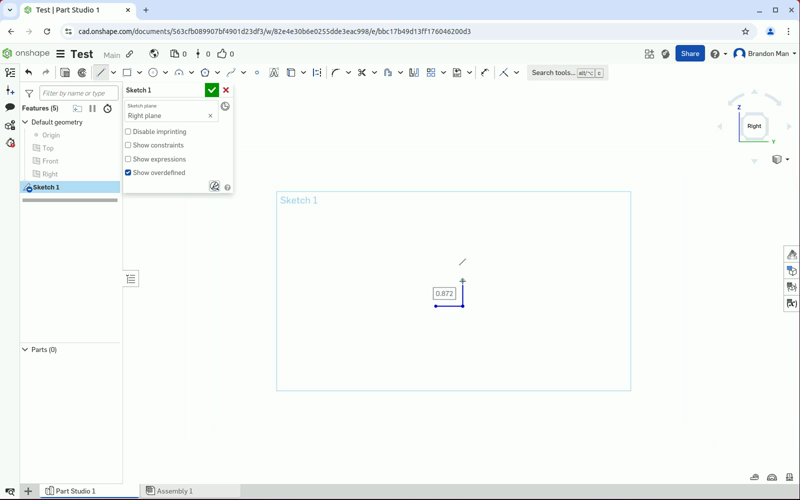
scroll(-6)
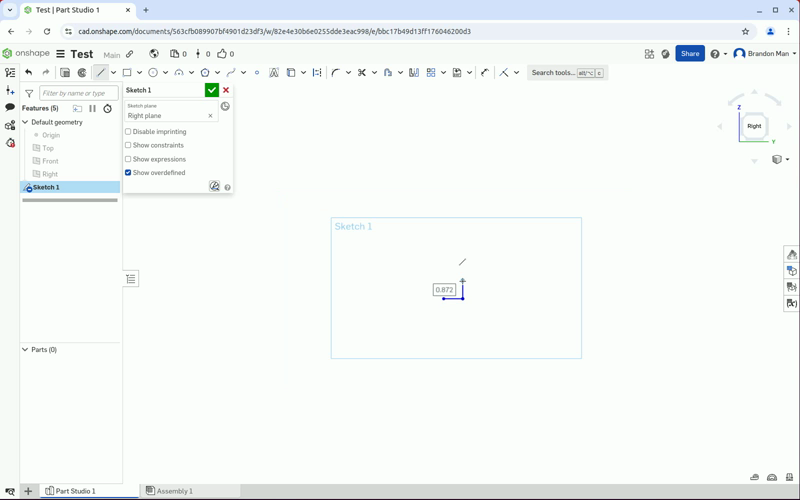
scroll(-6)
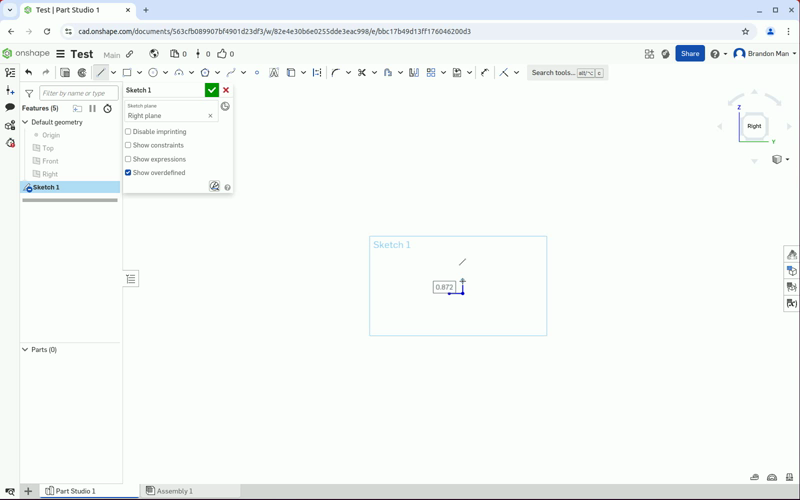
scroll(-6)
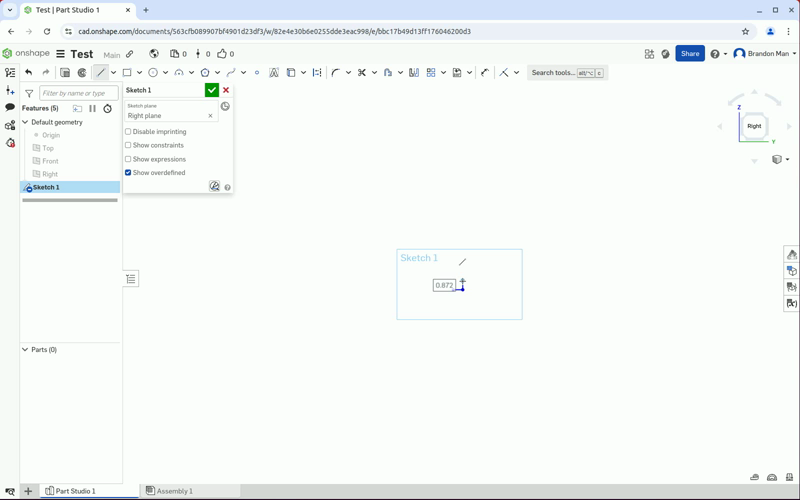
scroll(-6)
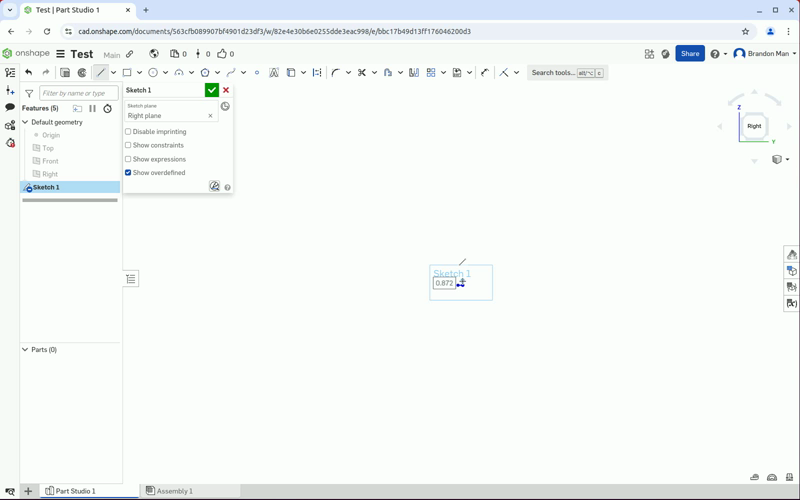
key_up(shift)
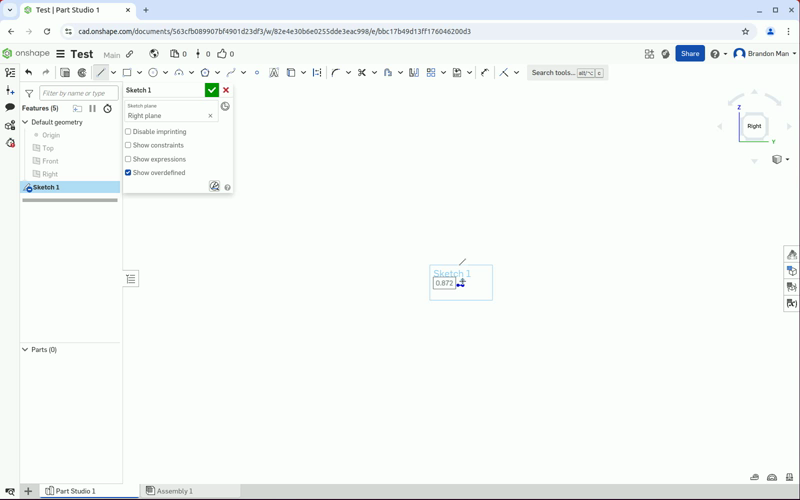
key_down(shift)
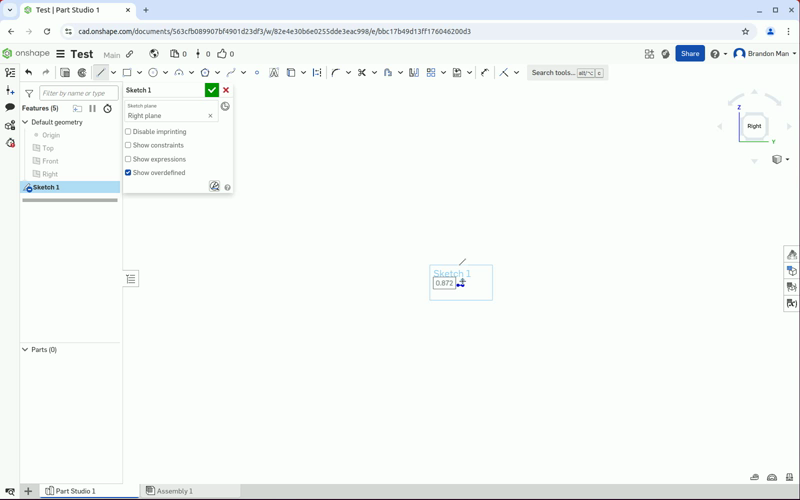
mouse_move(492, 280)
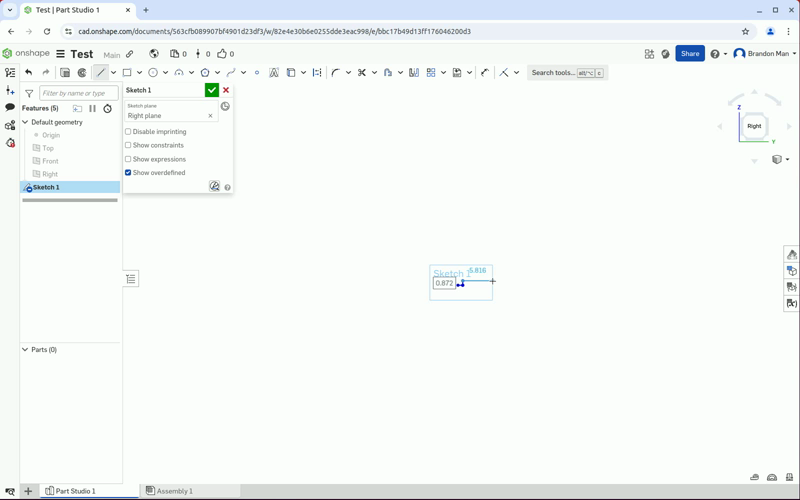
mouse_move(458, 280)
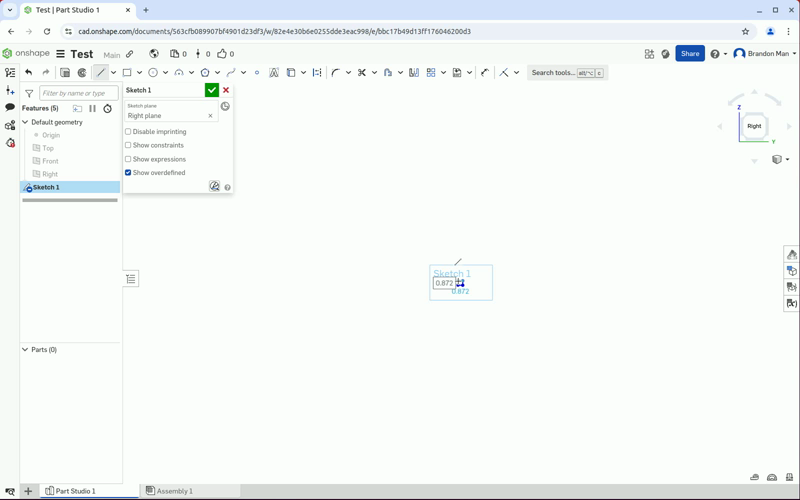
scroll(6)
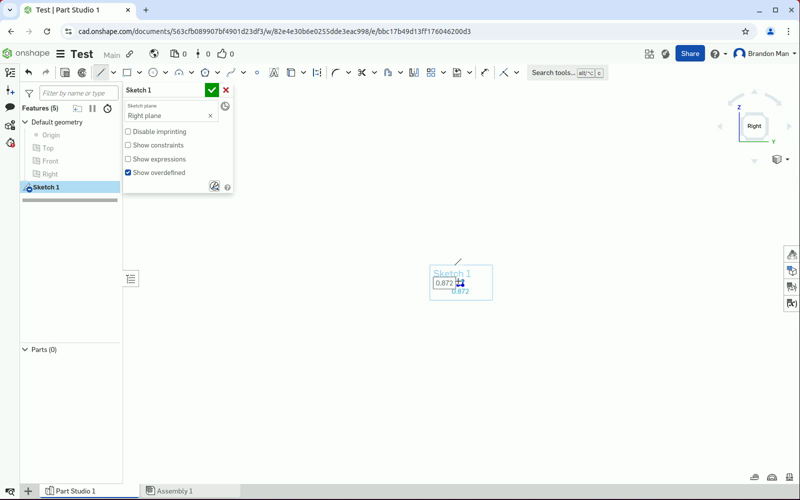
scroll(6)
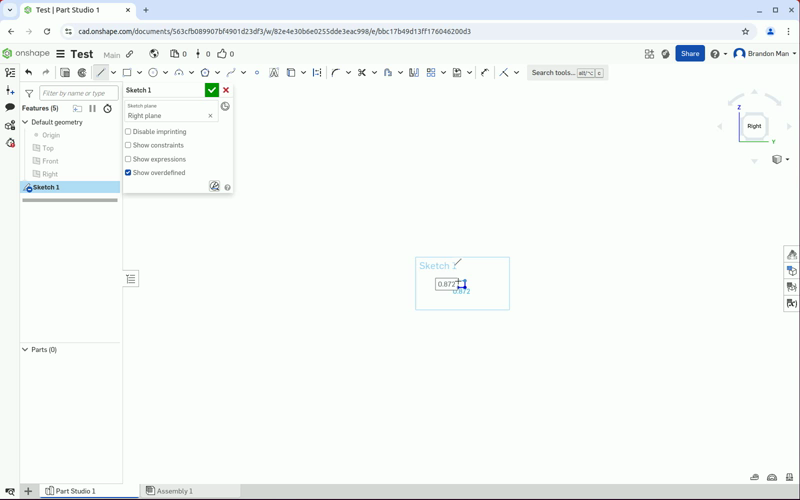
scroll(6)
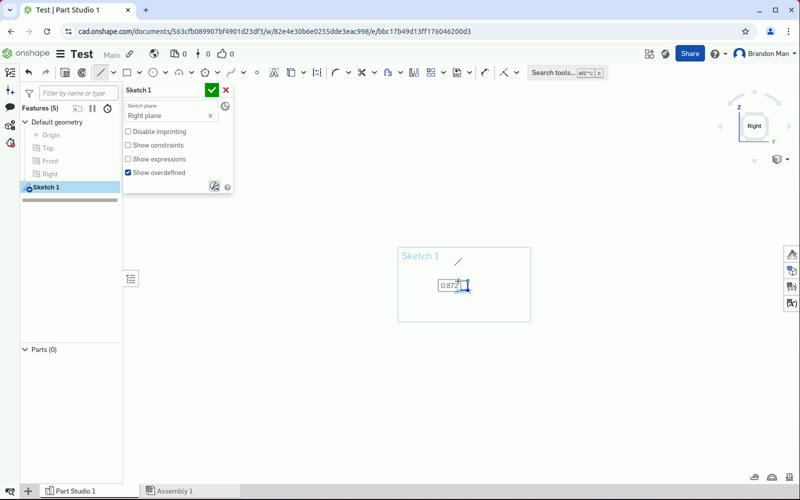
scroll(6)
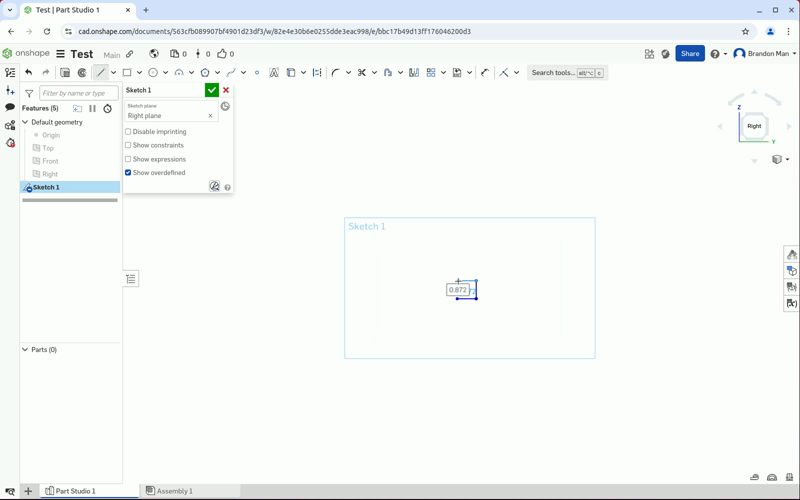
scroll(6)
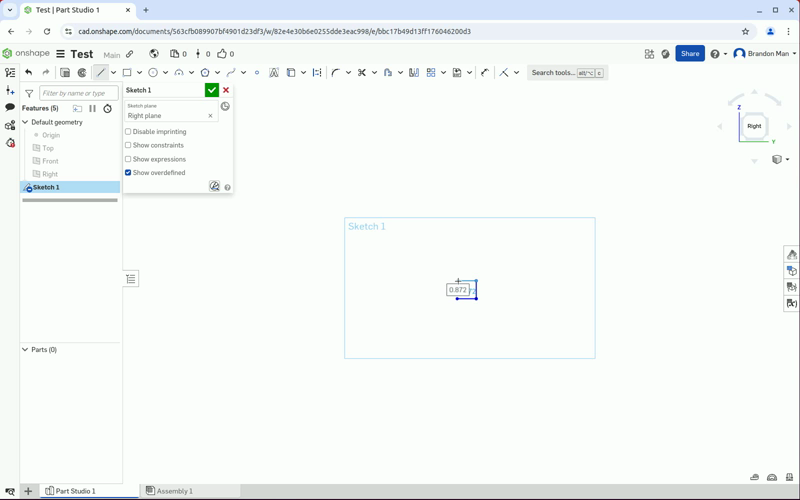
scroll(6)
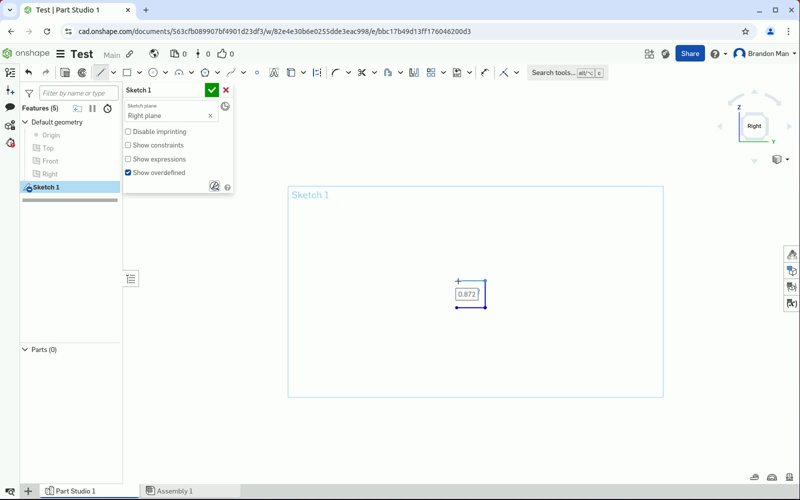
scroll(6)
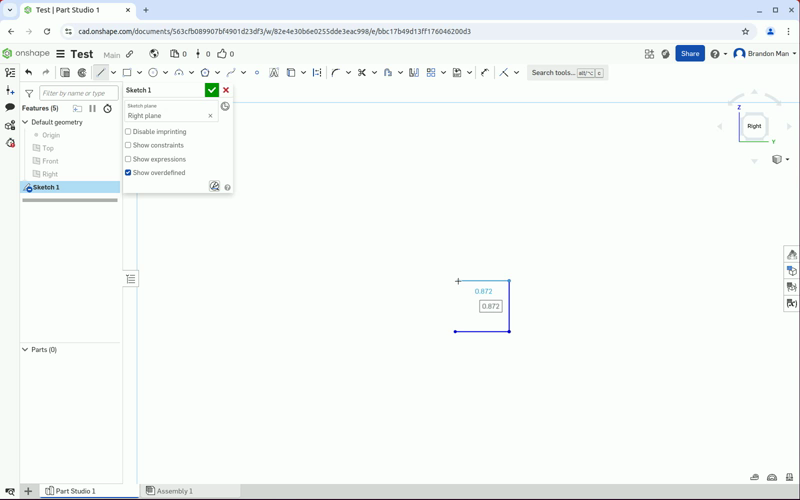
click(458, 280)
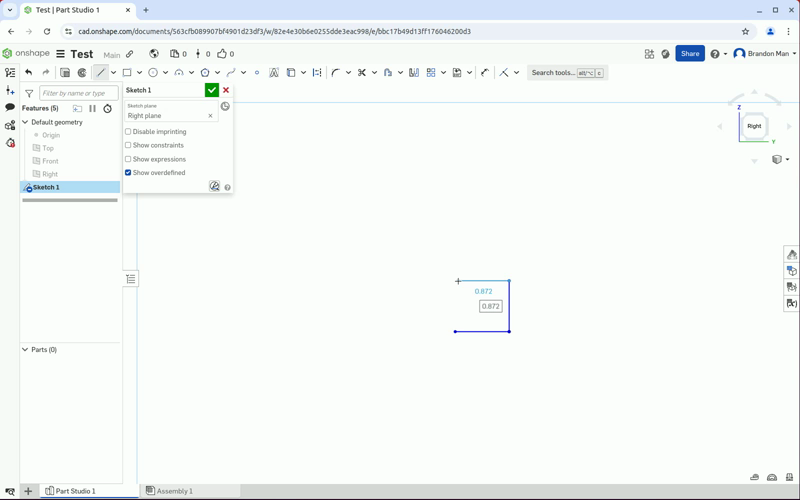
scroll(-6)
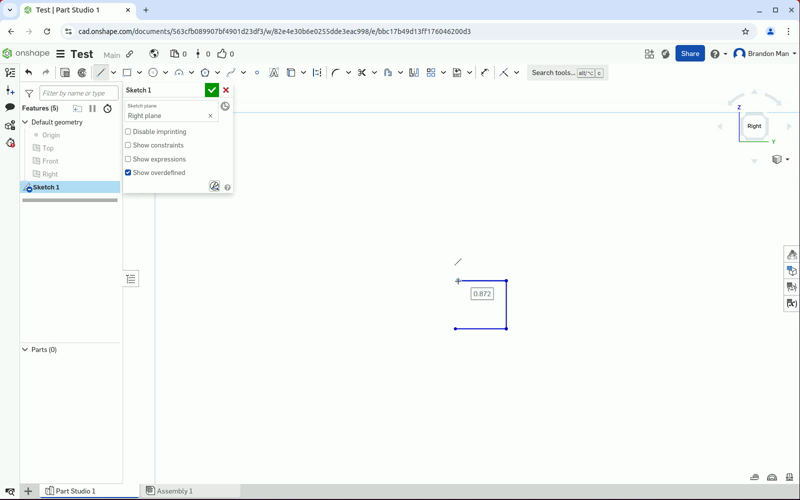
scroll(-6)
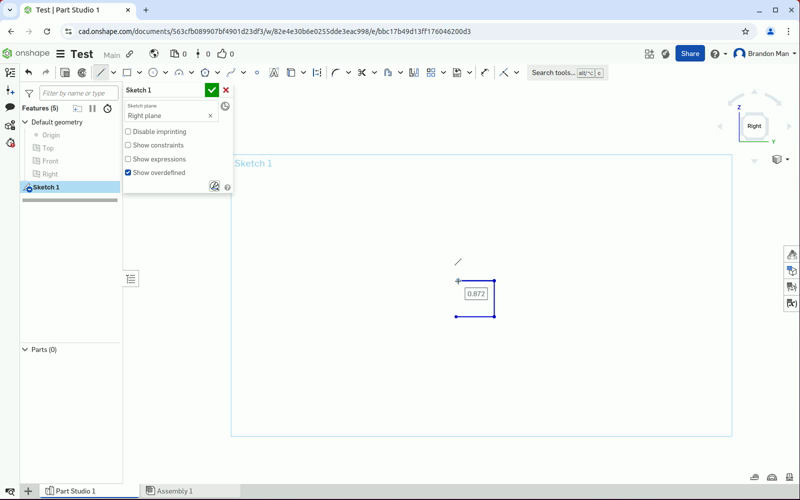
scroll(-6)
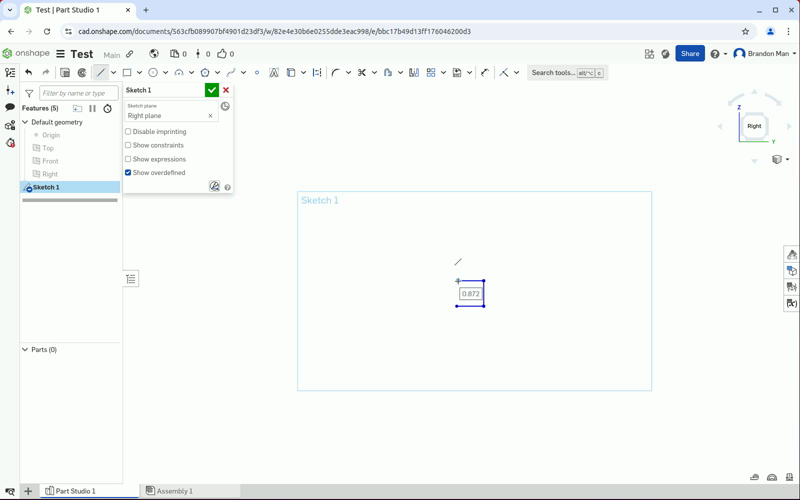
scroll(-6)
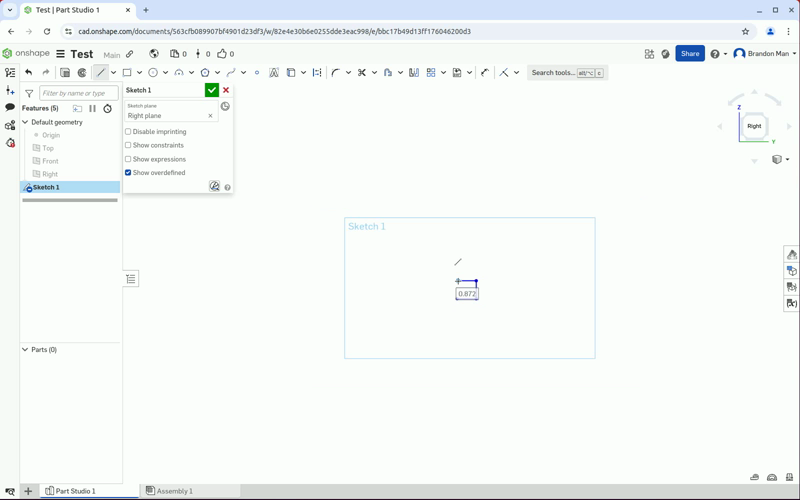
scroll(-6)
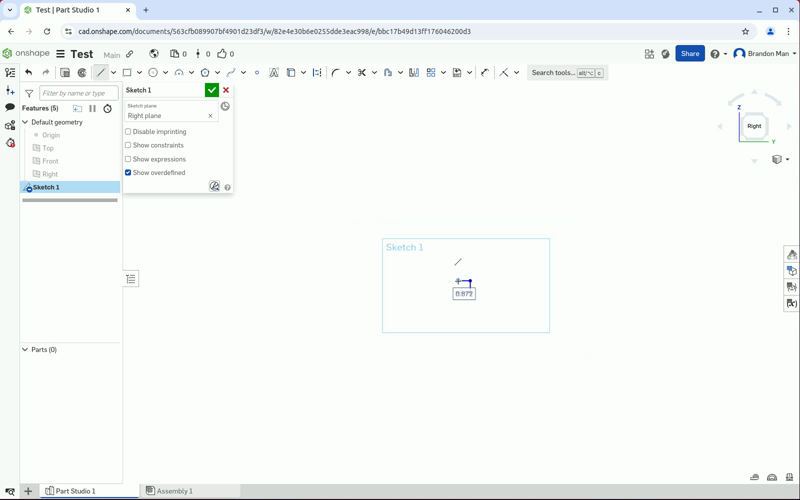
scroll(-6)
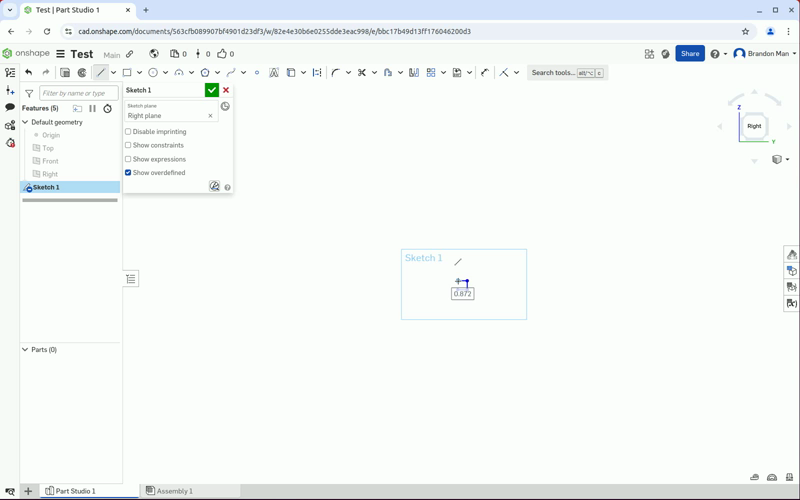
scroll(-6)
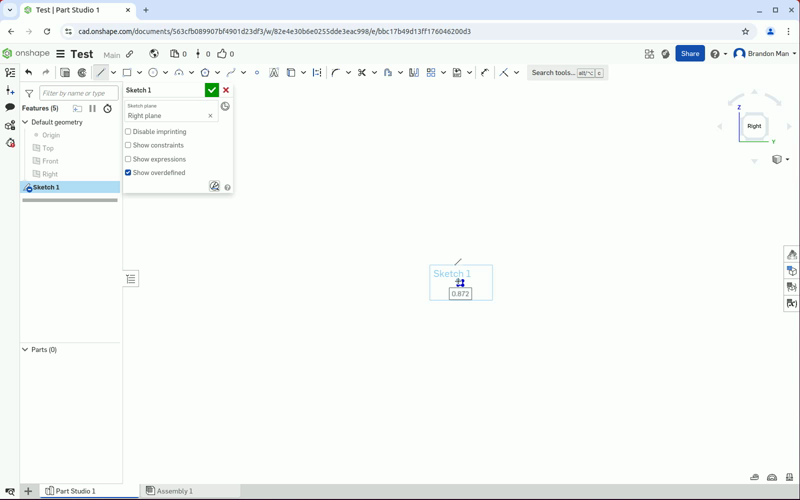
key_up(shift)
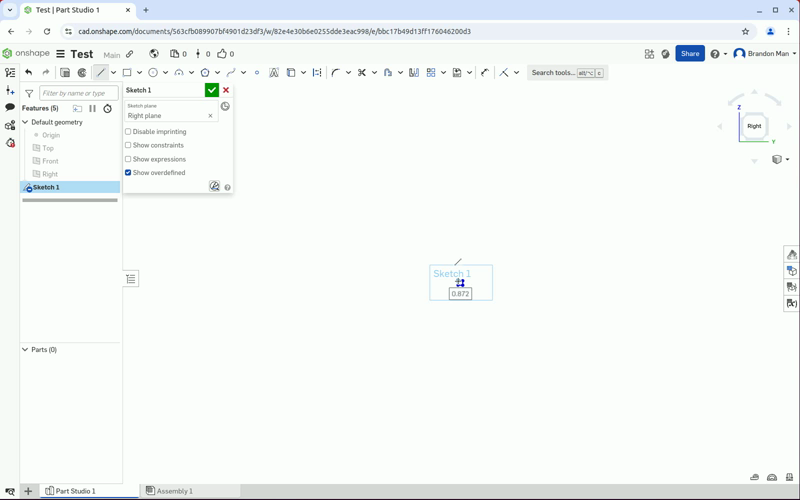
mouse_move(488, 280)
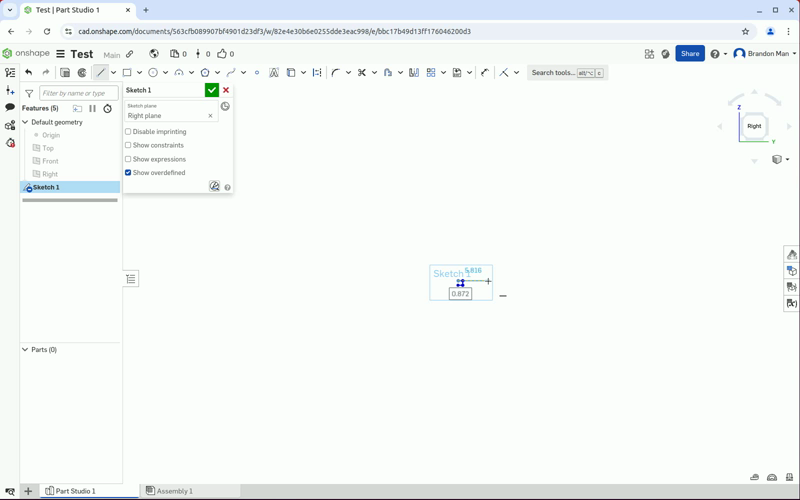
key_down(shift)
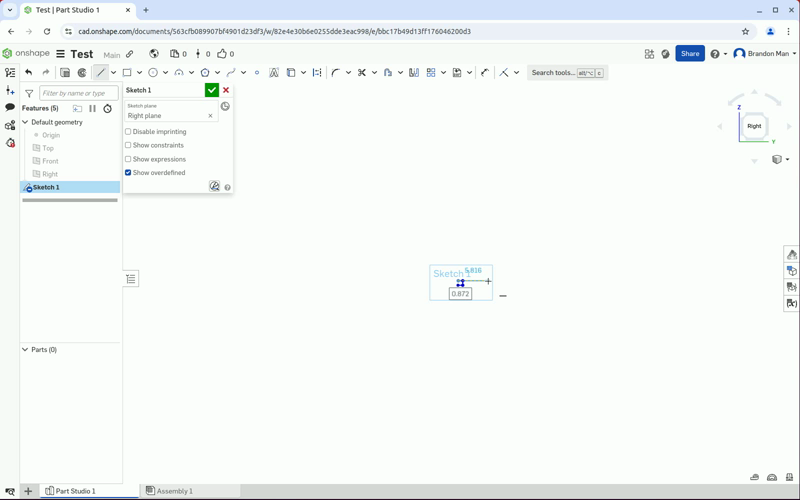
mouse_move(458, 285)
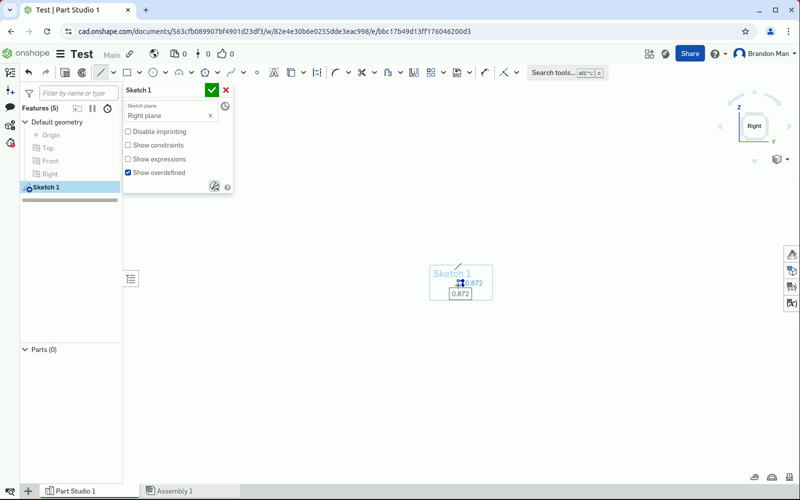
scroll(6)
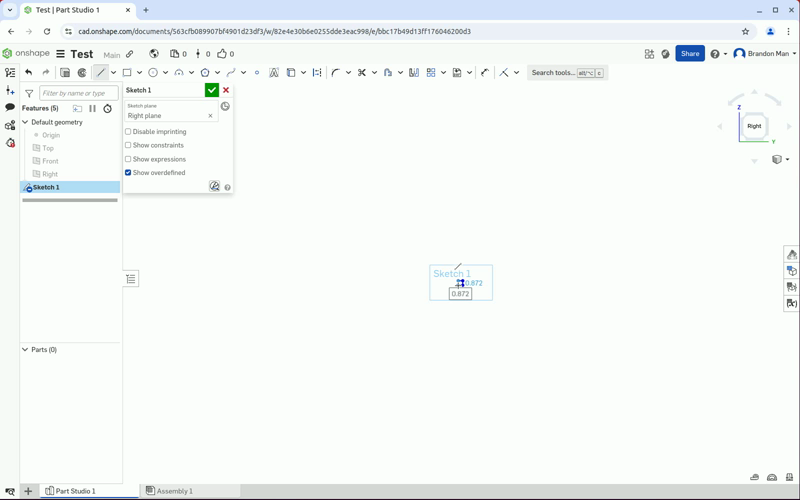
scroll(6)
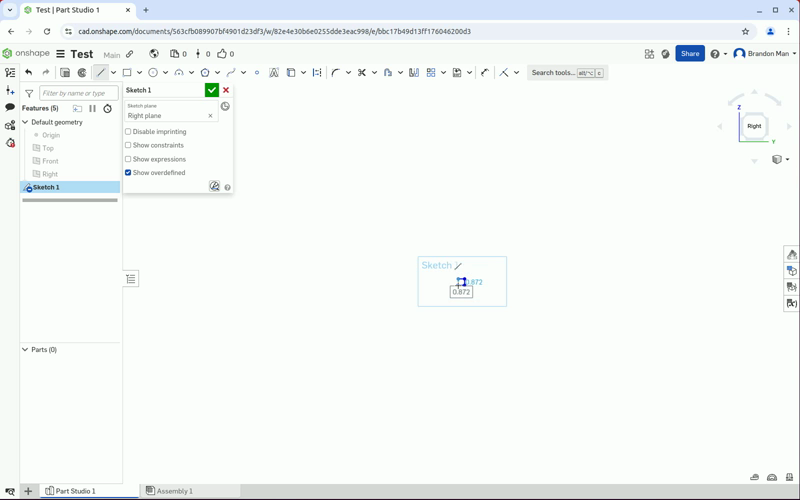
scroll(6)
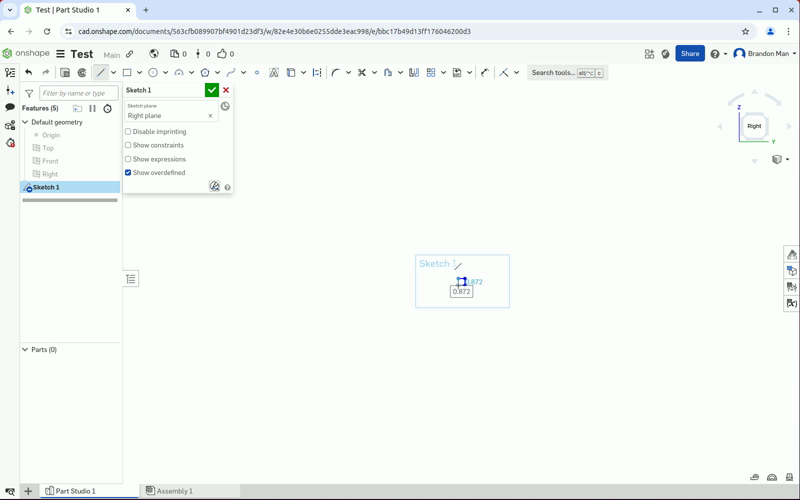
scroll(6)
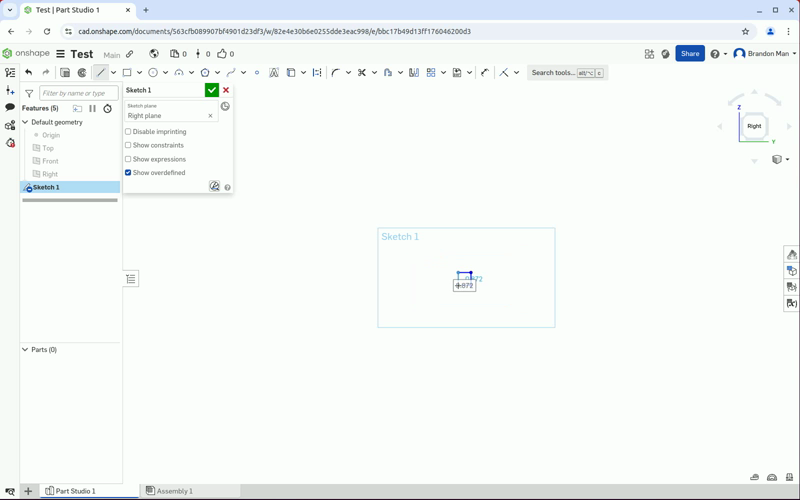
scroll(6)
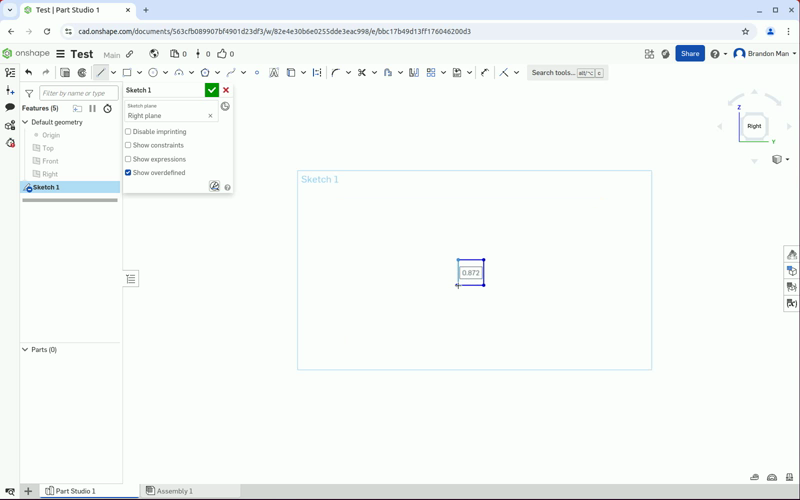
scroll(6)
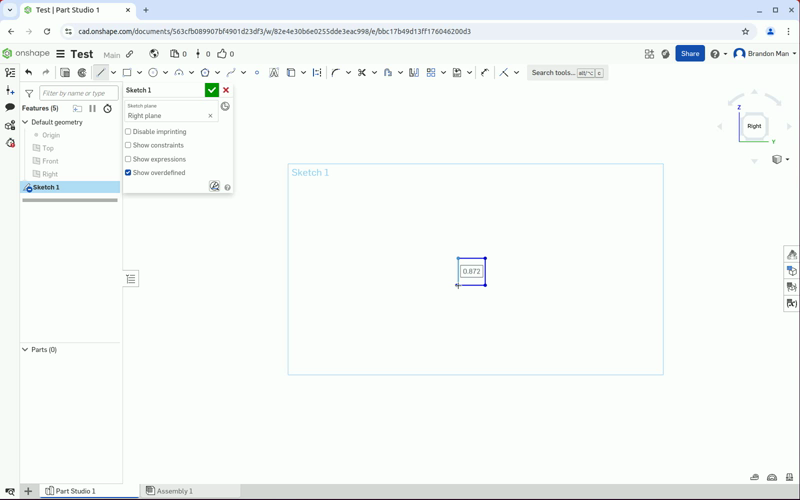
scroll(6)
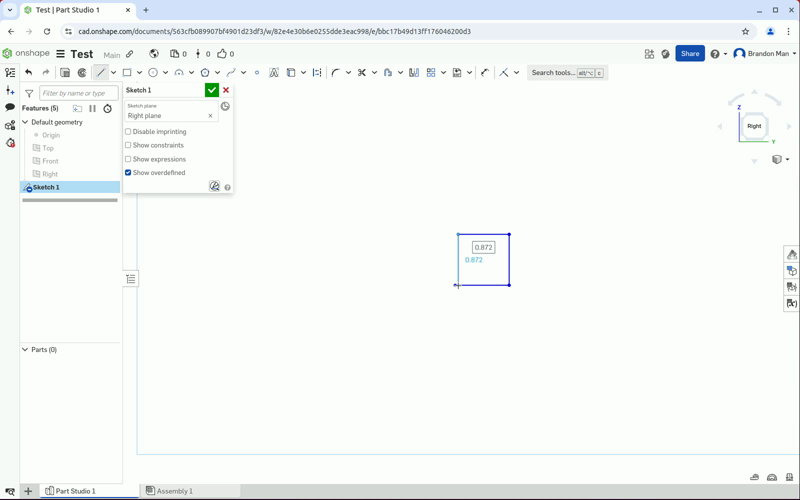
key_up(shift)
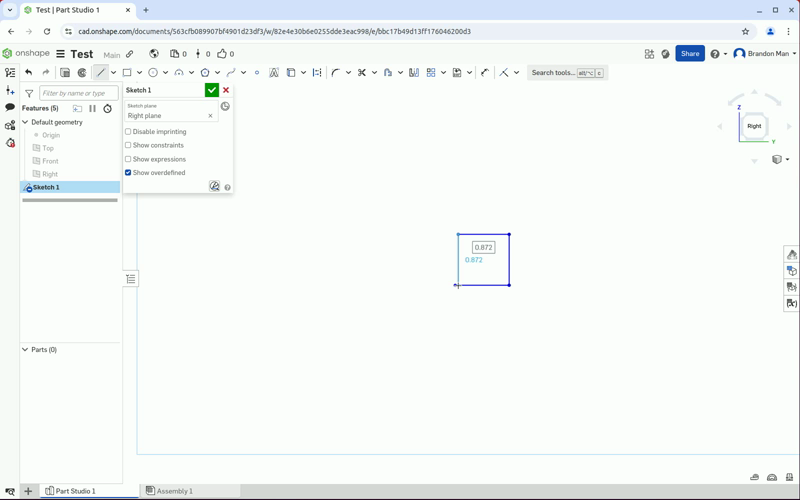
click(458, 285)
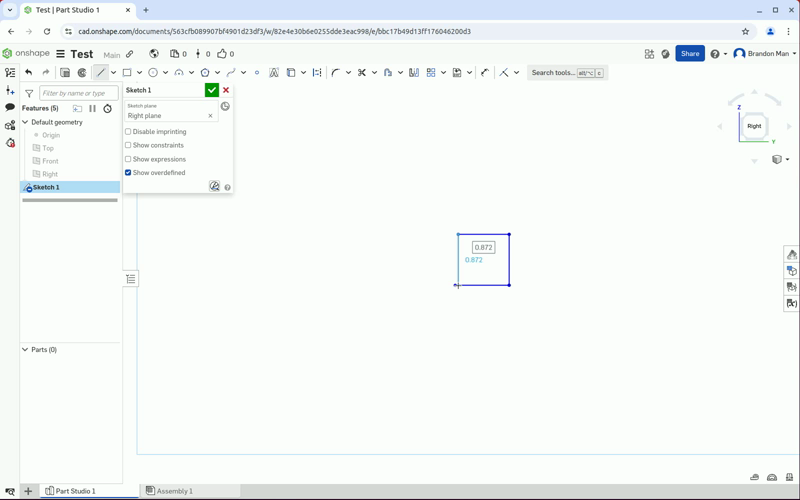
scroll(-6)
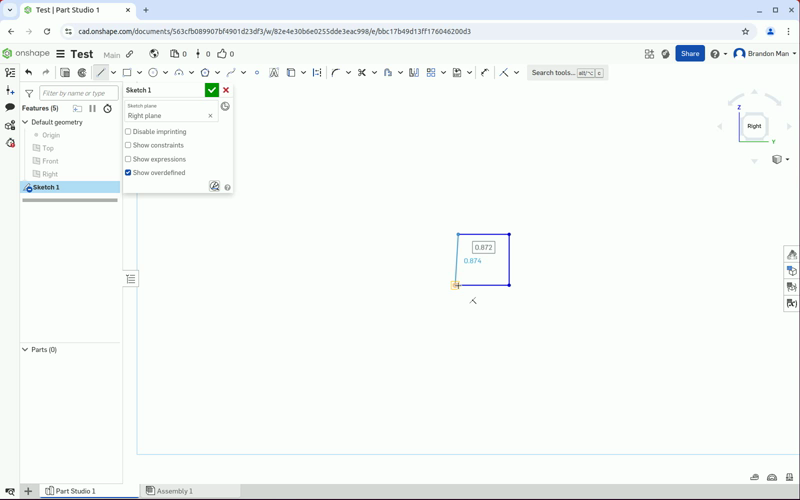
scroll(-6)
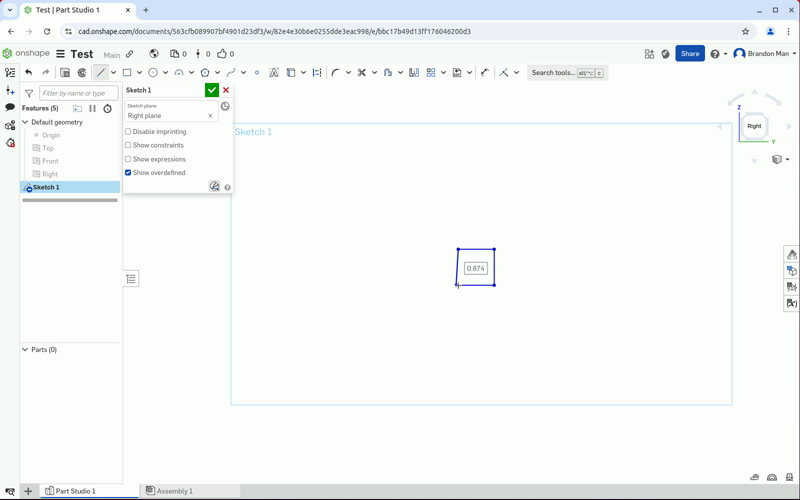
scroll(-6)
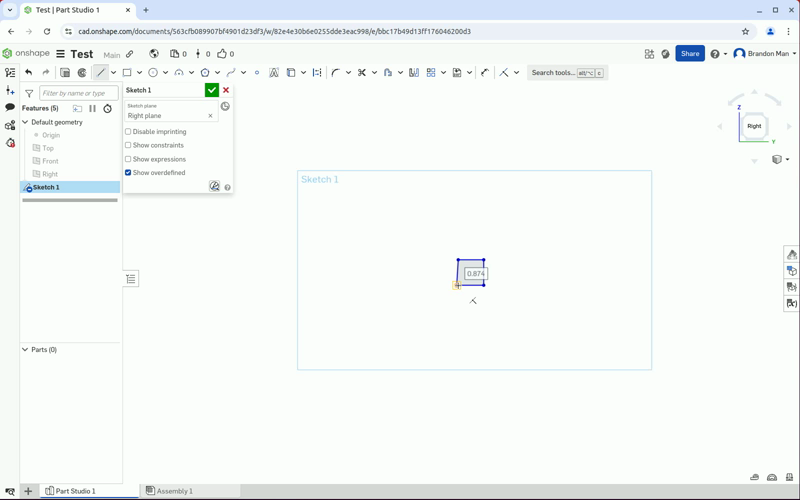
scroll(-6)
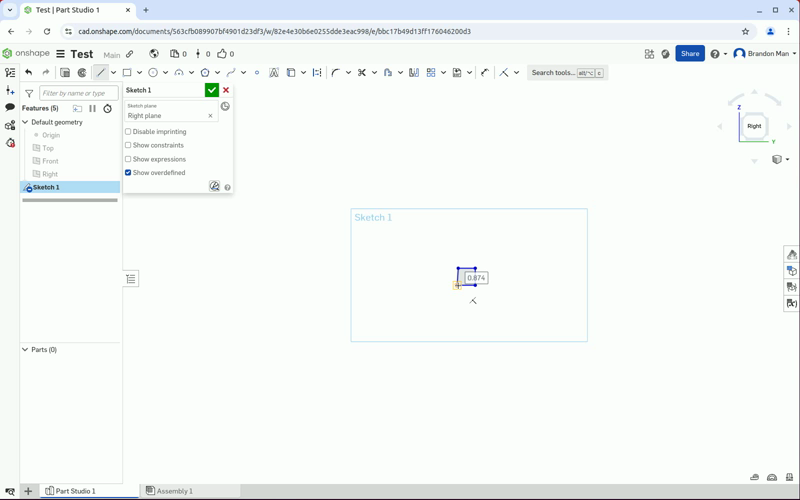
scroll(-6)
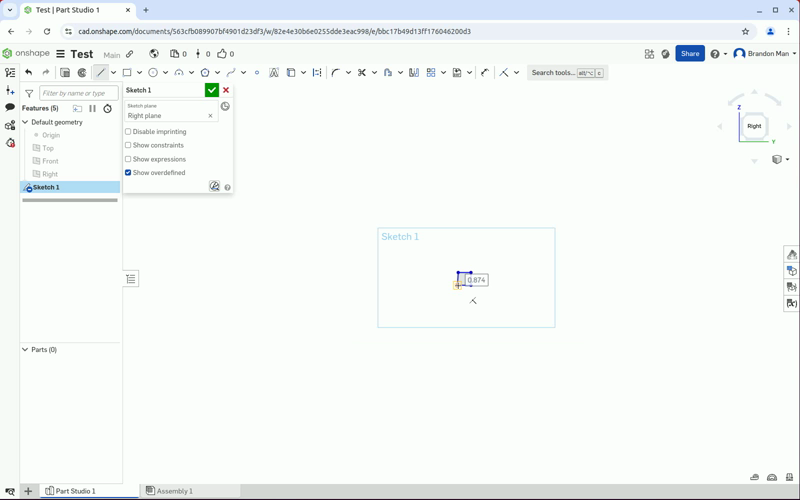
scroll(-6)
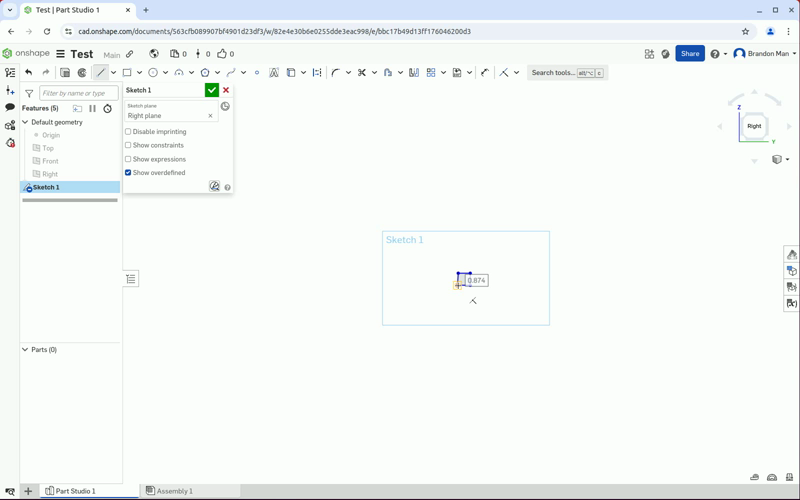
scroll(-6)
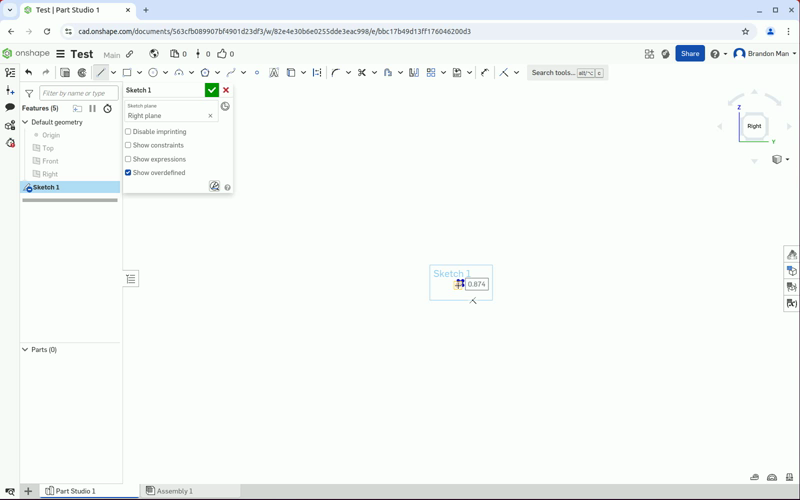
key(esc)
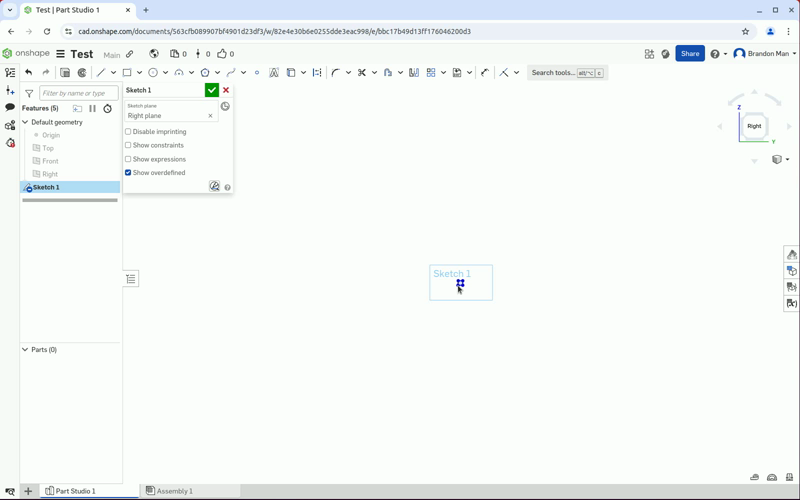
key(l)
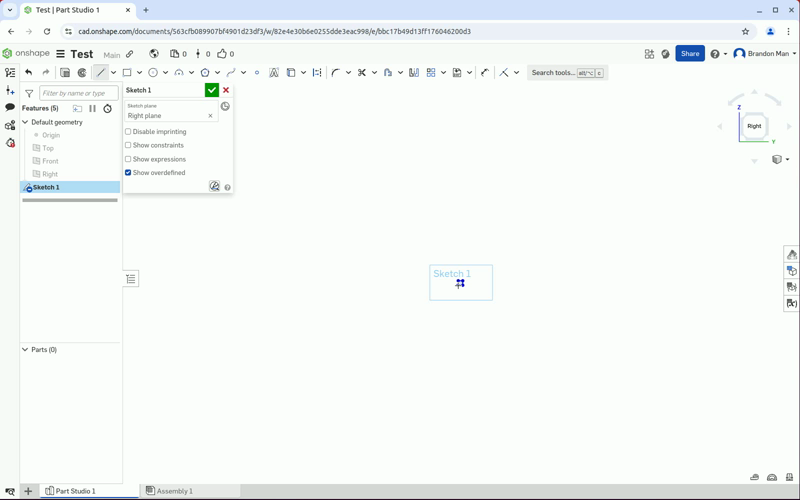
key_down(shift)
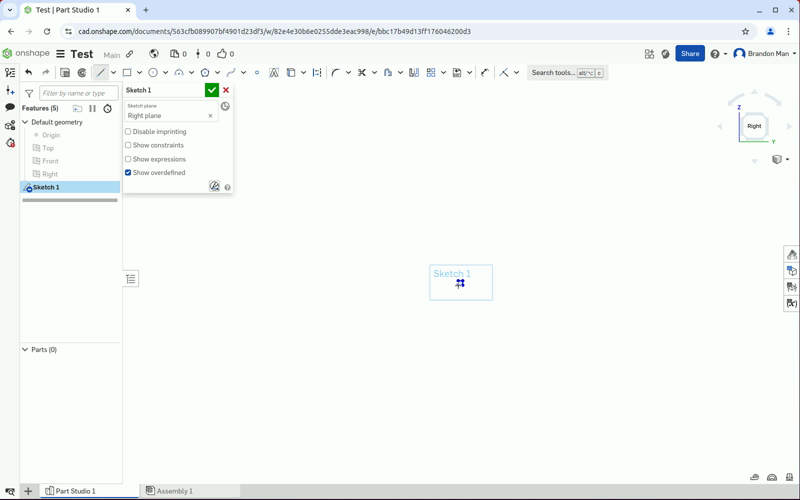
mouse_move(458, 285)
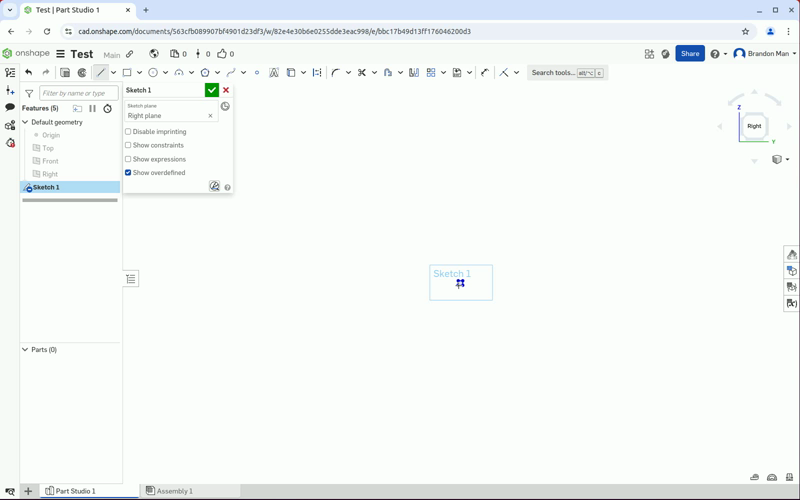
scroll(6)
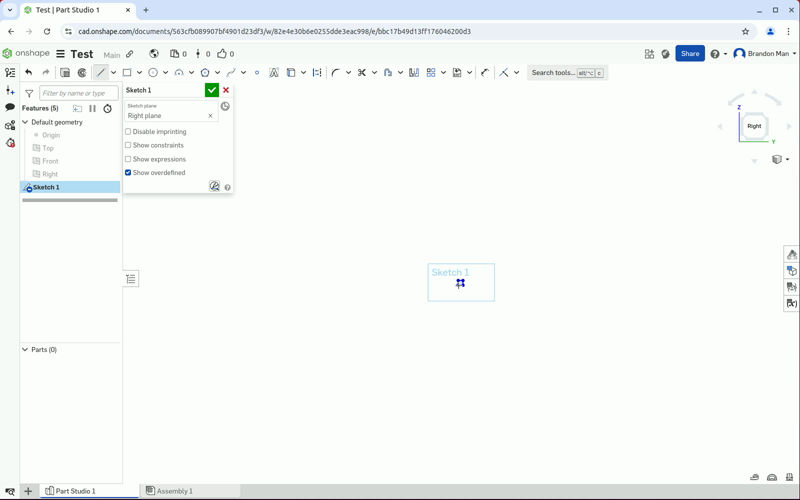
scroll(6)
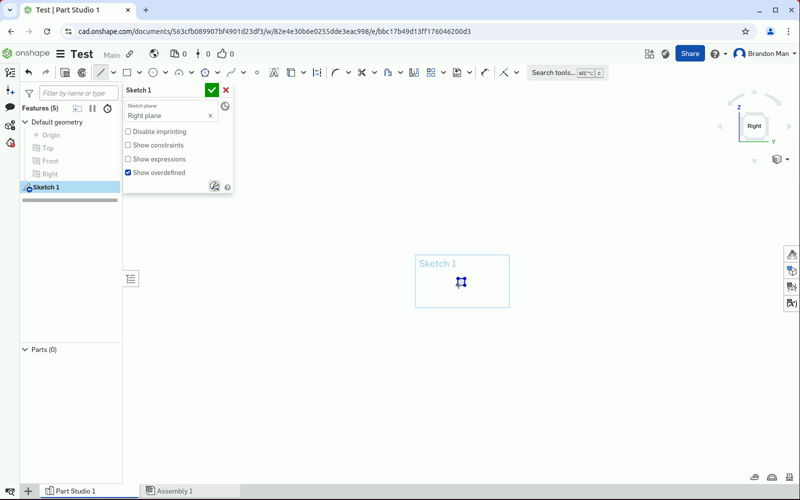
scroll(6)
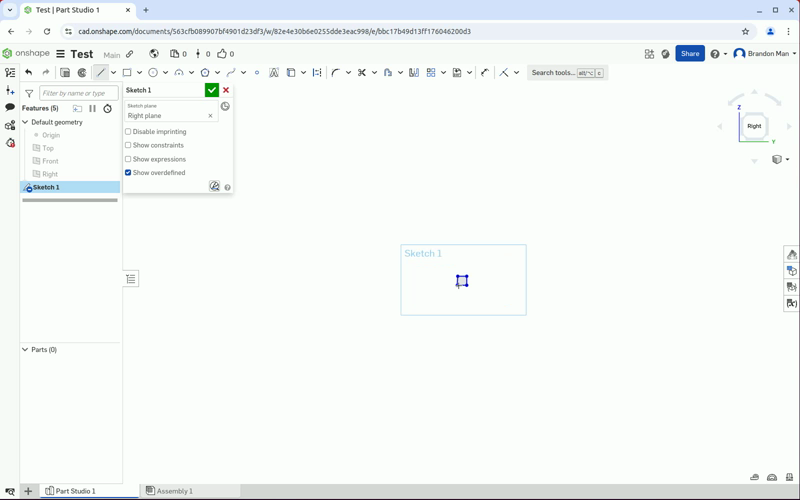
scroll(6)
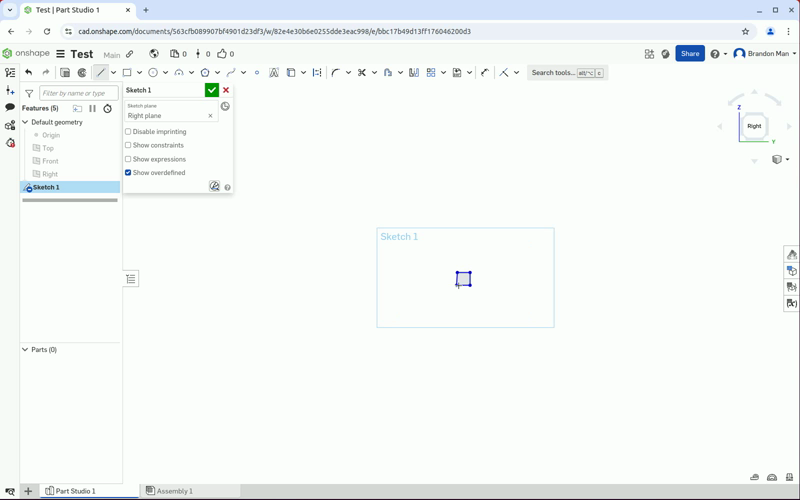
scroll(6)
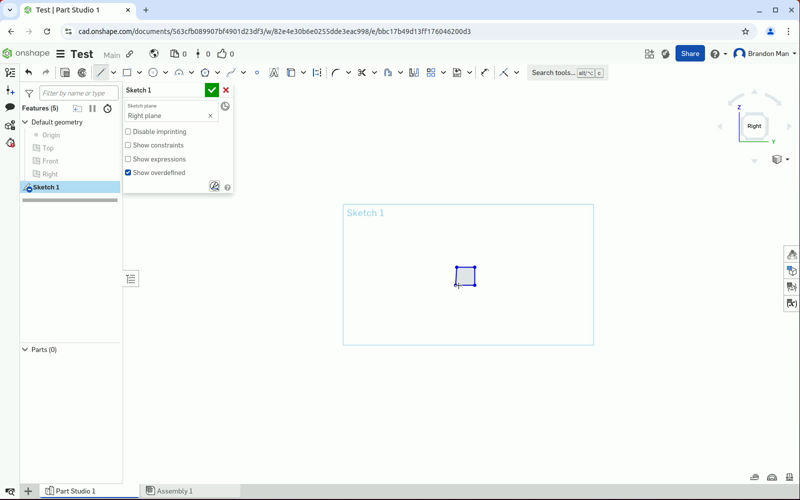
scroll(6)
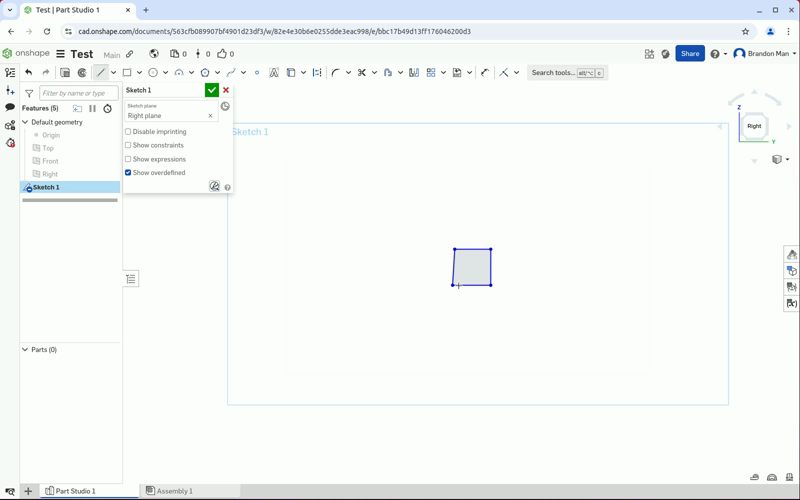
scroll(6)
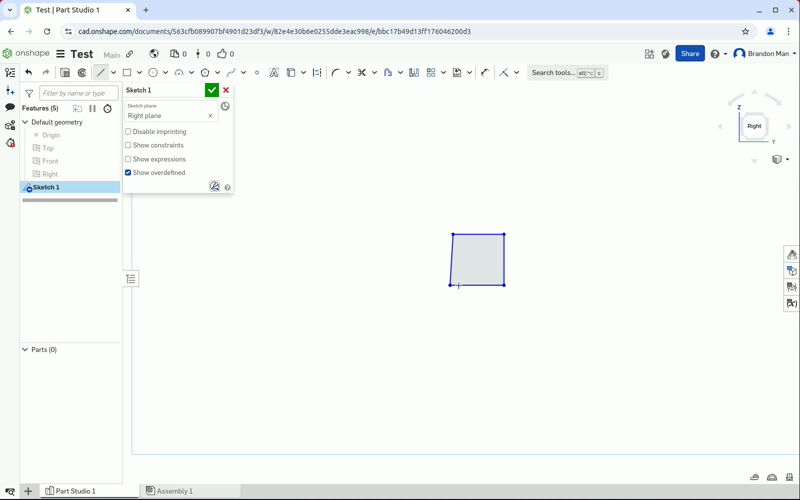
click(458, 285)
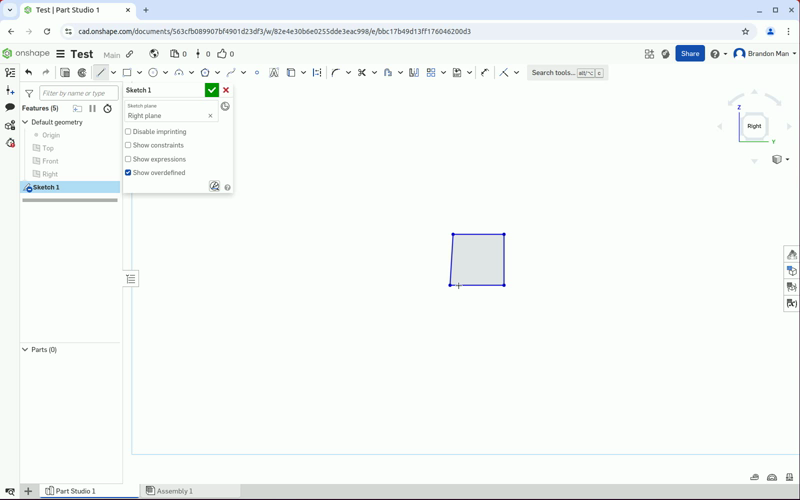
scroll(-6)
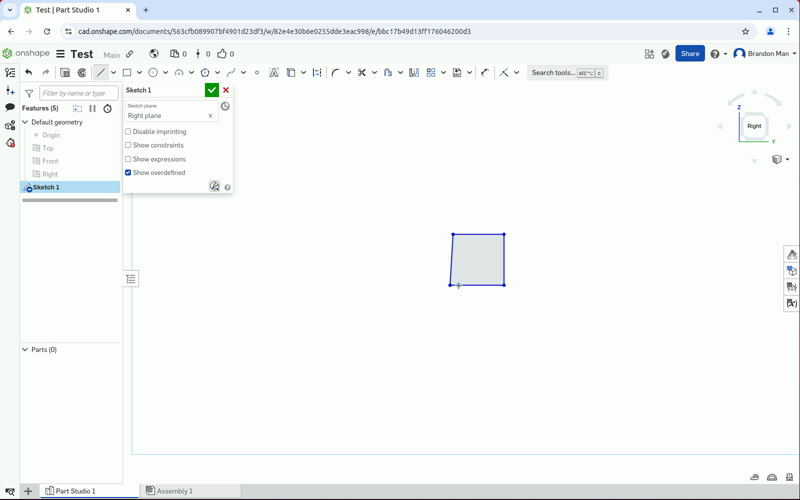
scroll(-6)
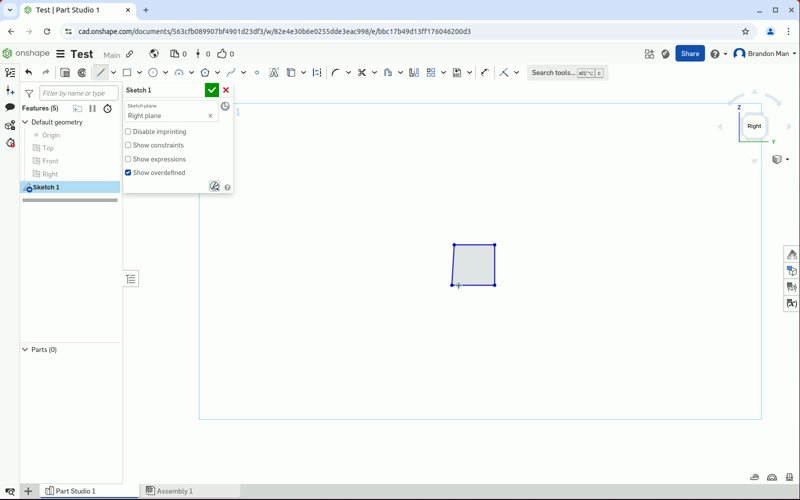
scroll(-6)
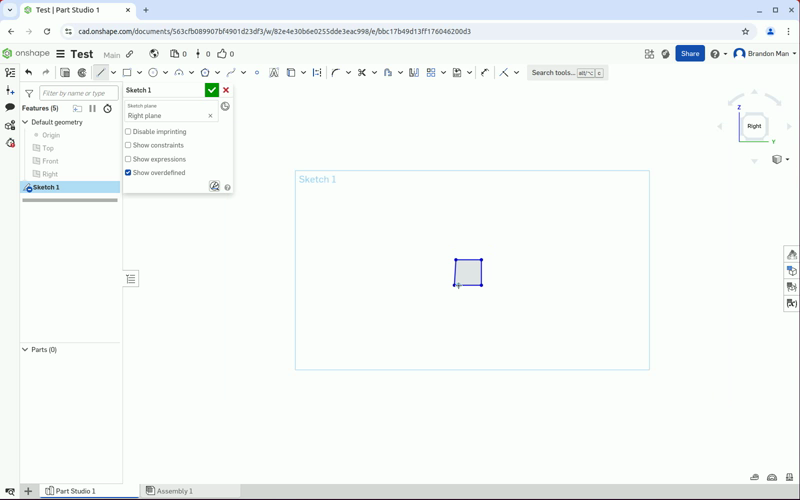
scroll(-6)
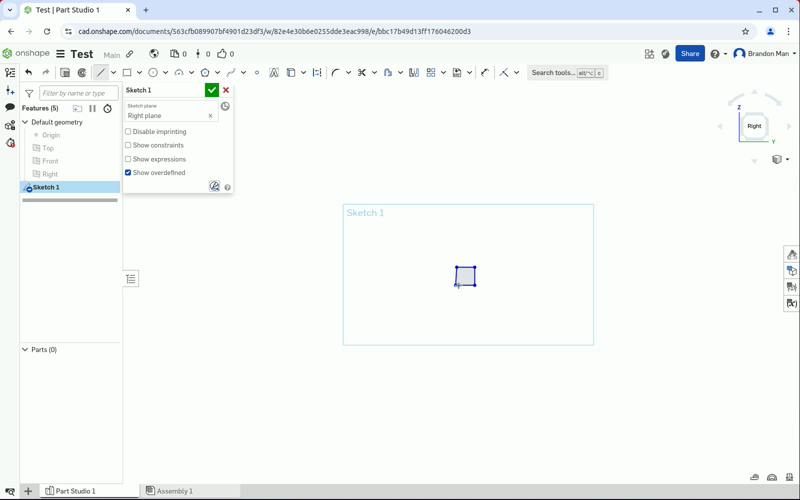
scroll(-6)
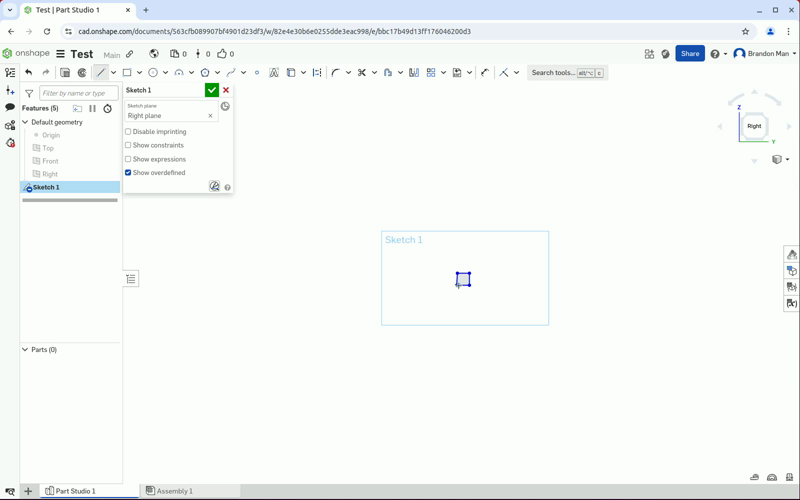
scroll(-6)
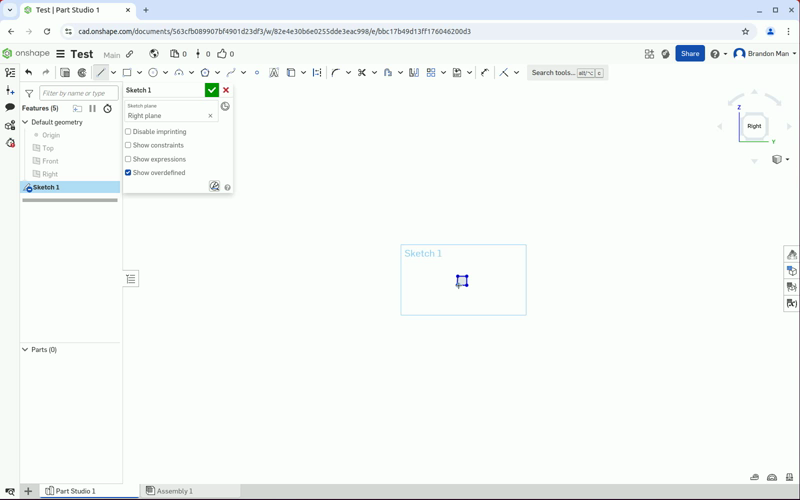
scroll(-6)
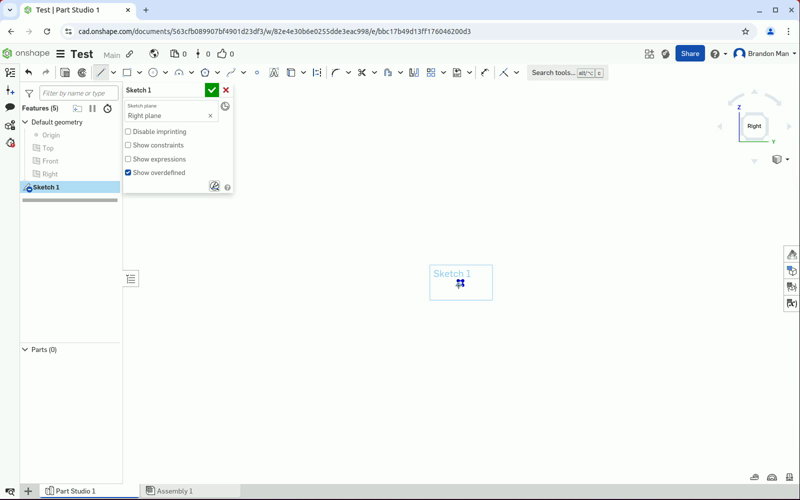
key_up(shift)
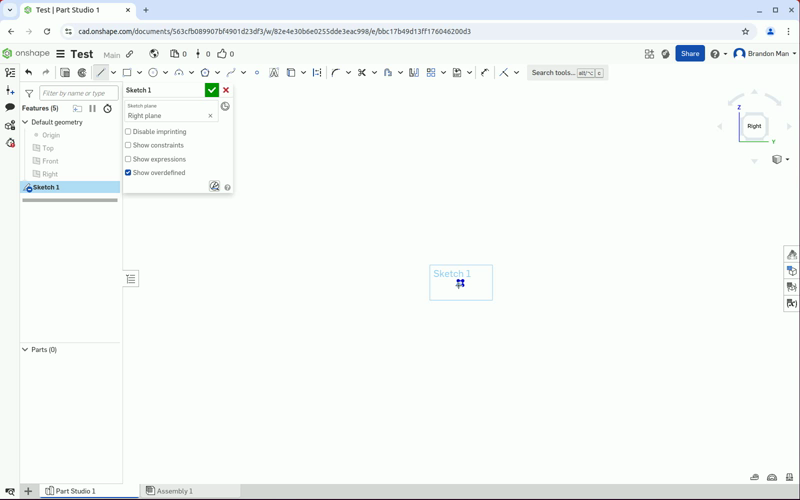
key_down(shift)
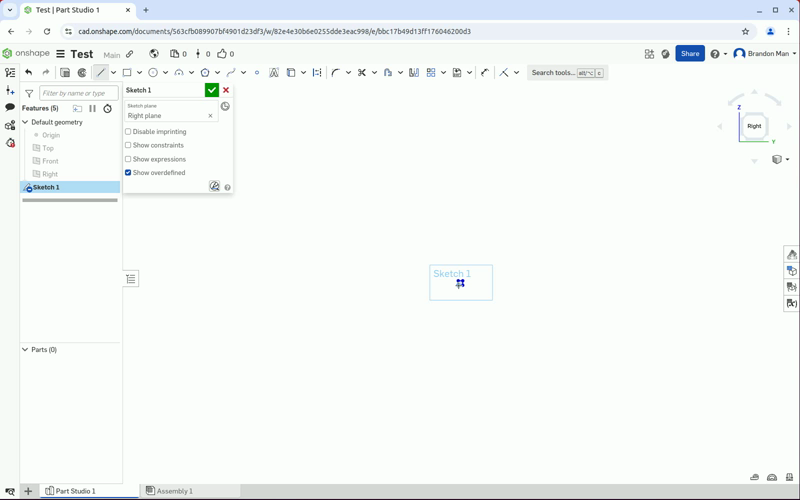
mouse_move(488, 285)
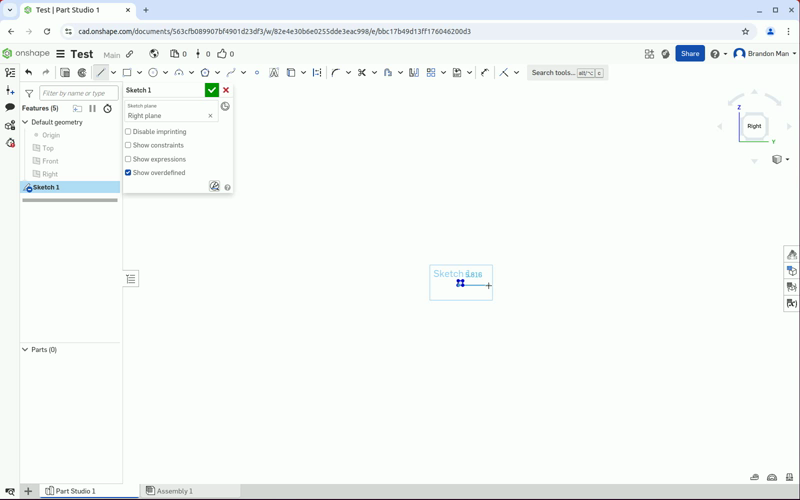
mouse_move(462, 285)
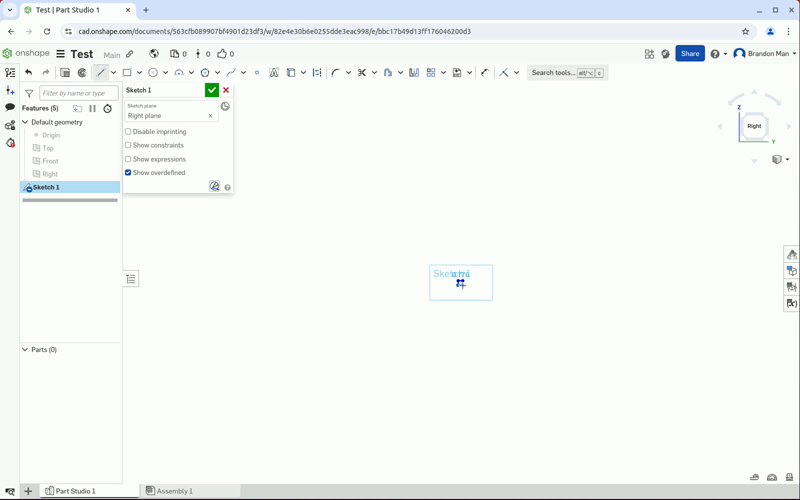
scroll(6)
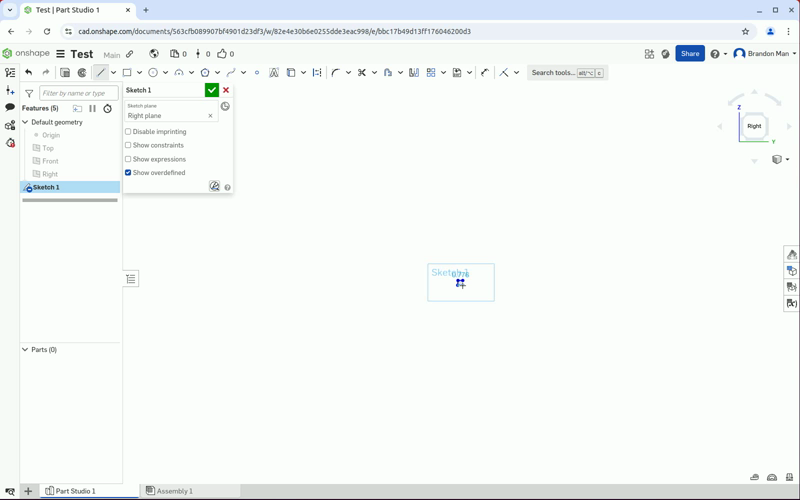
scroll(6)
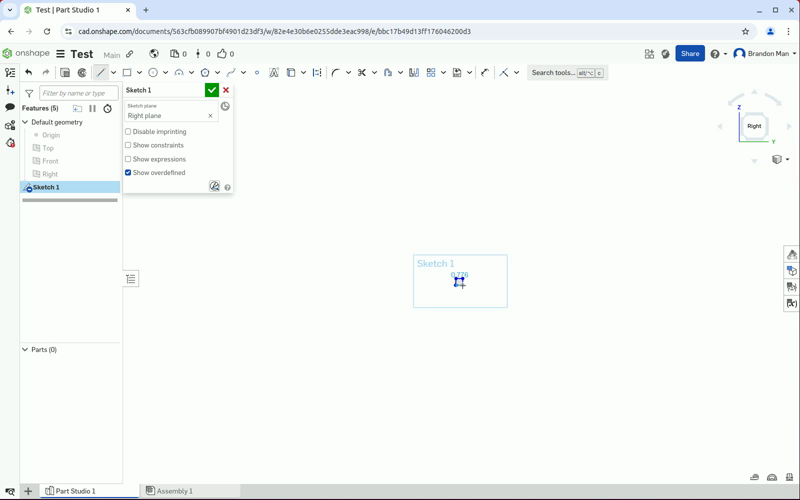
scroll(6)
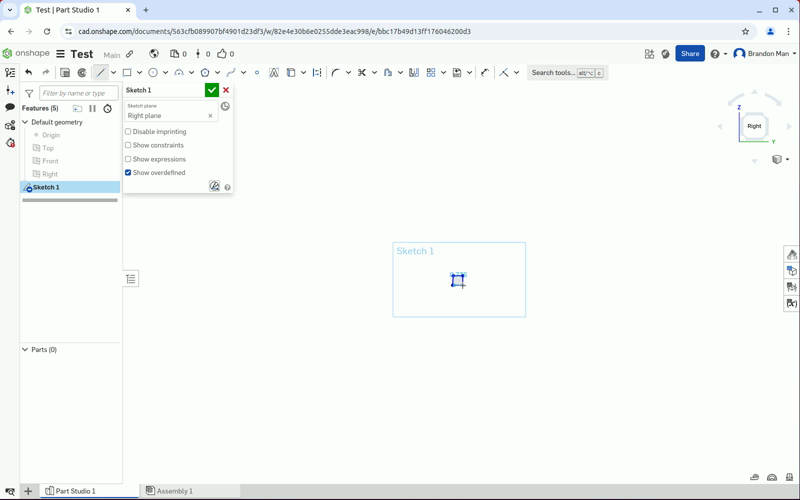
scroll(6)
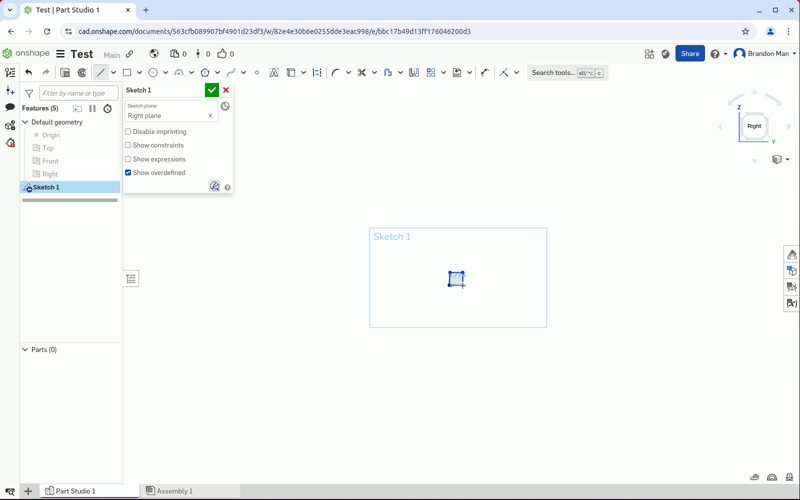
scroll(6)
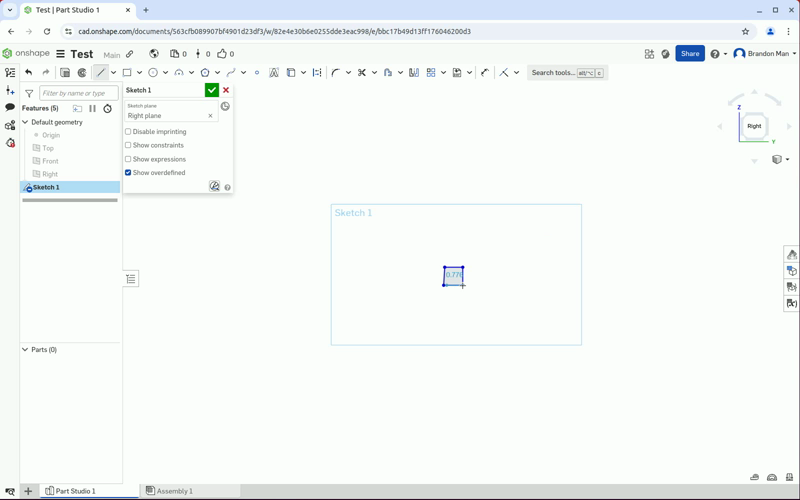
scroll(6)
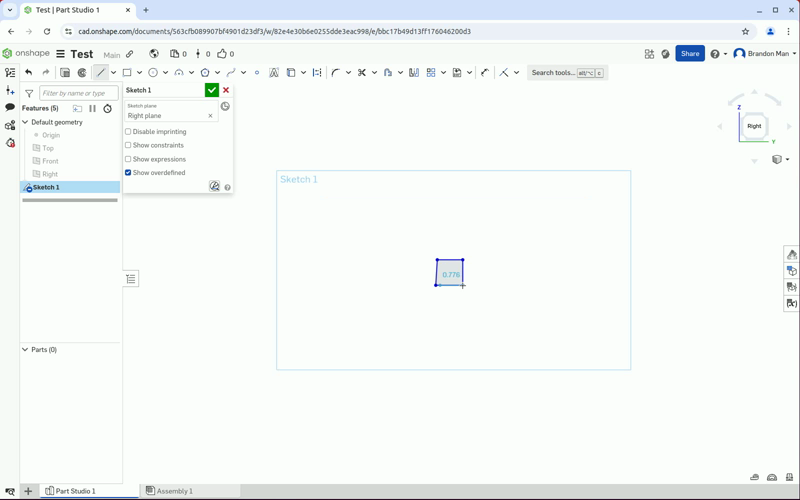
scroll(6)
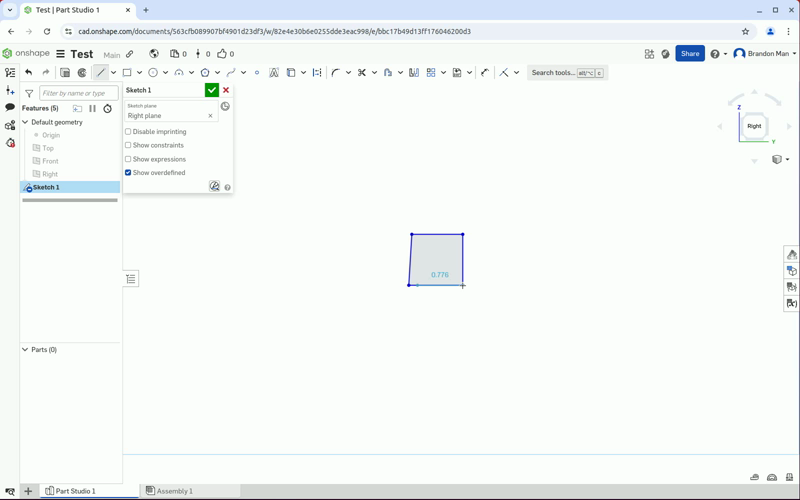
click(462, 285)
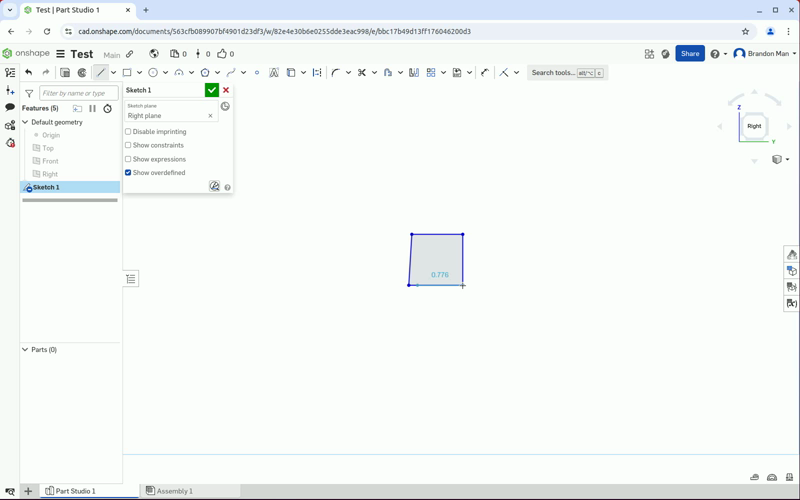
scroll(-6)
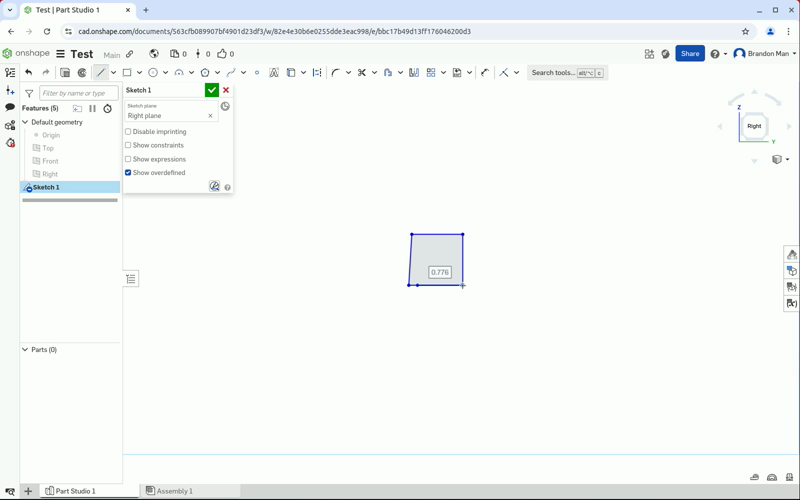
scroll(-6)
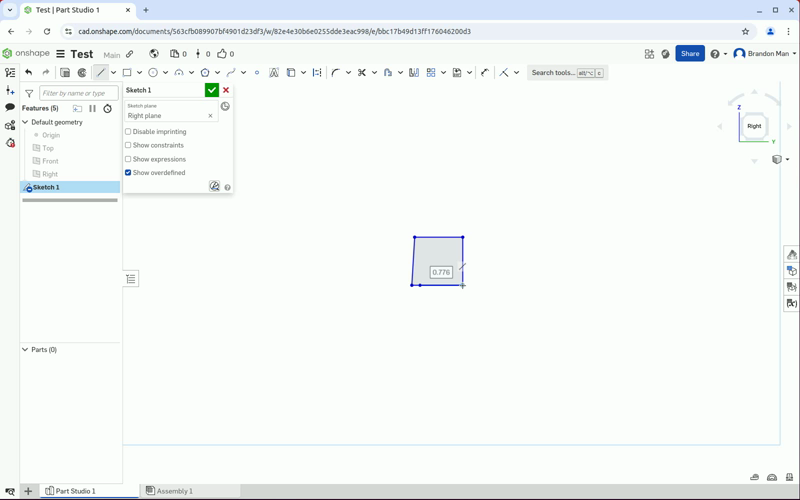
scroll(-6)
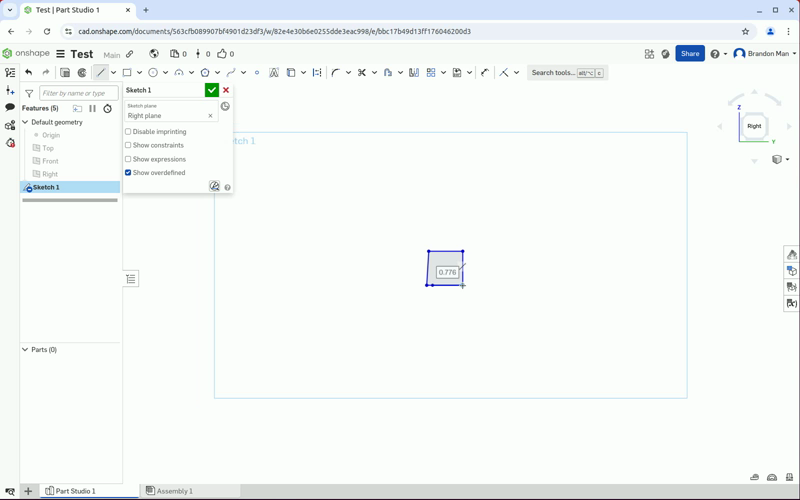
scroll(-6)
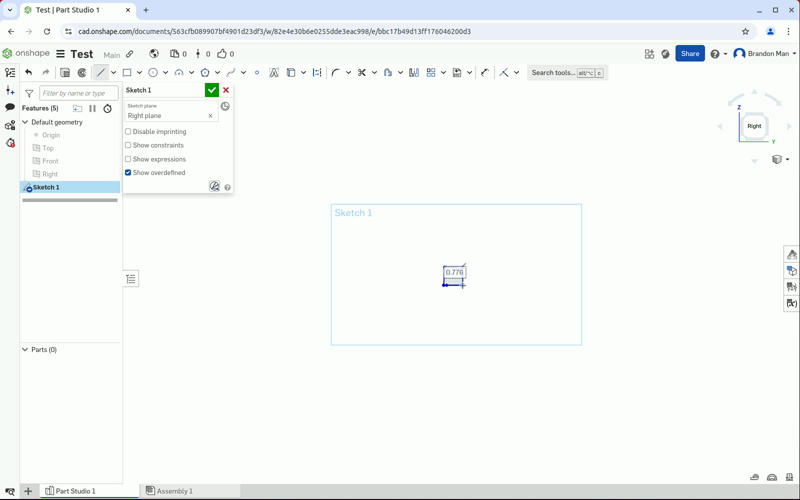
scroll(-6)
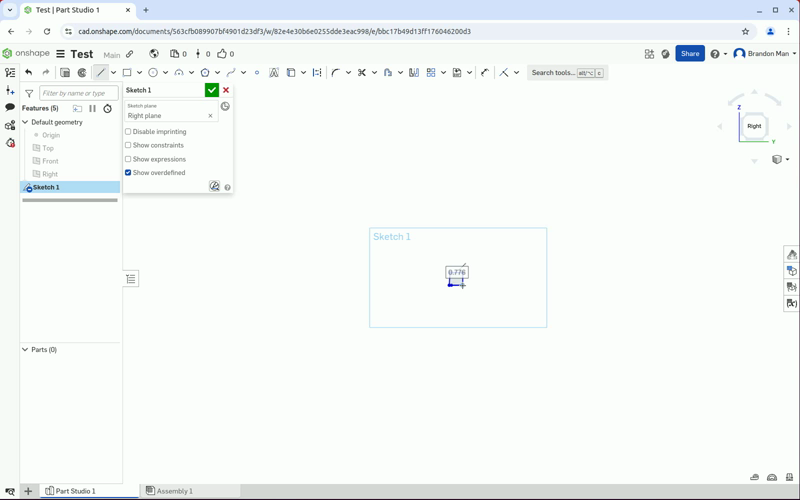
scroll(-6)
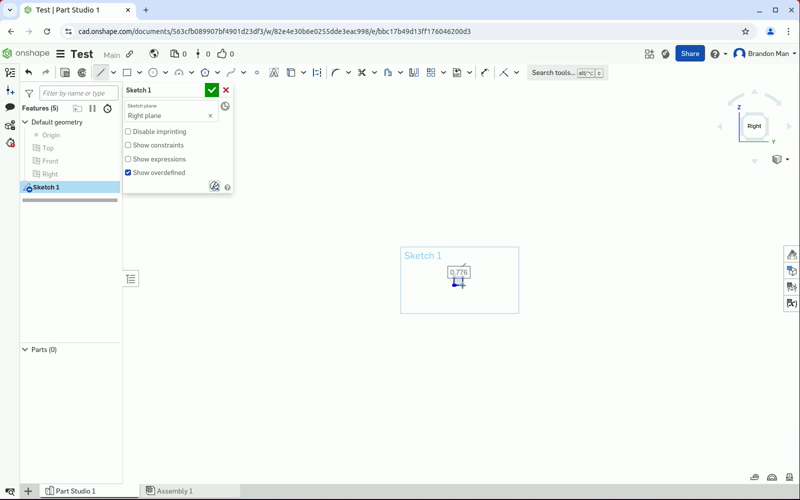
scroll(-6)
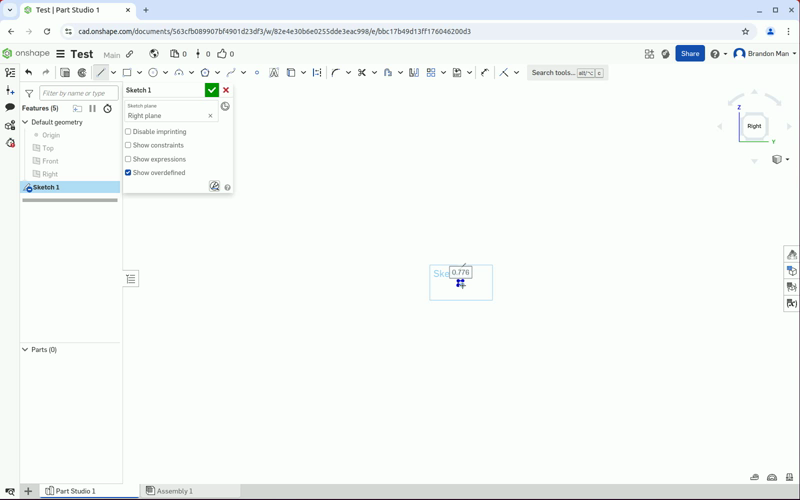
key_up(shift)
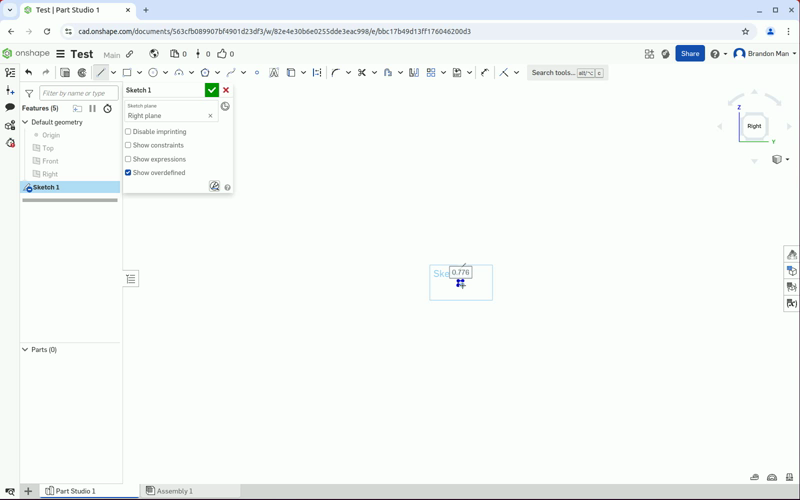
key_down(shift)
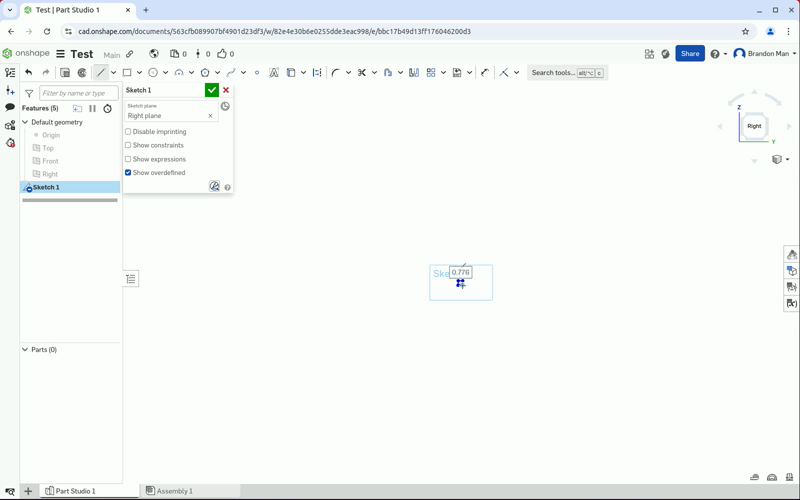
mouse_move(492, 285)
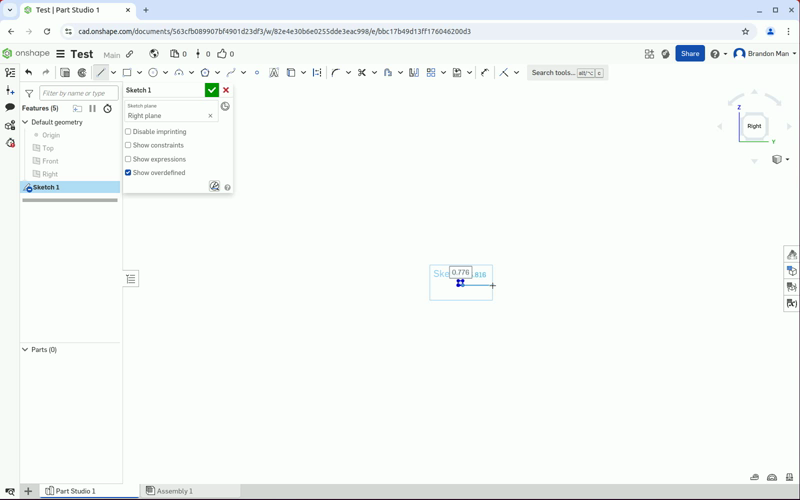
mouse_move(462, 280)
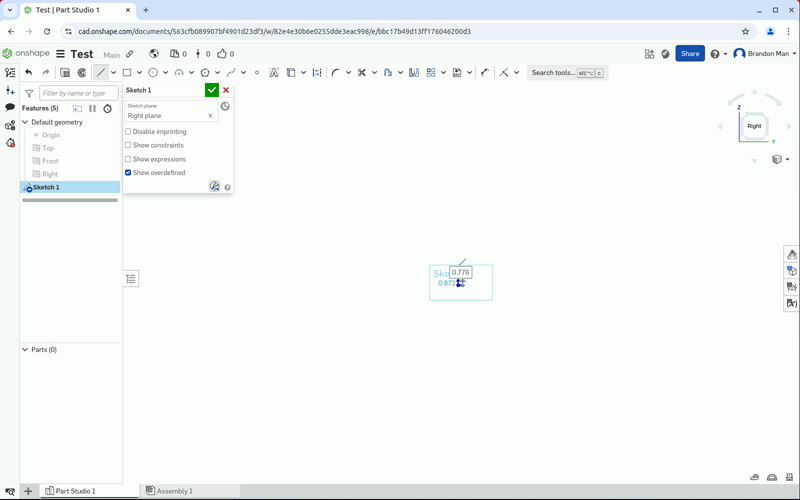
scroll(6)
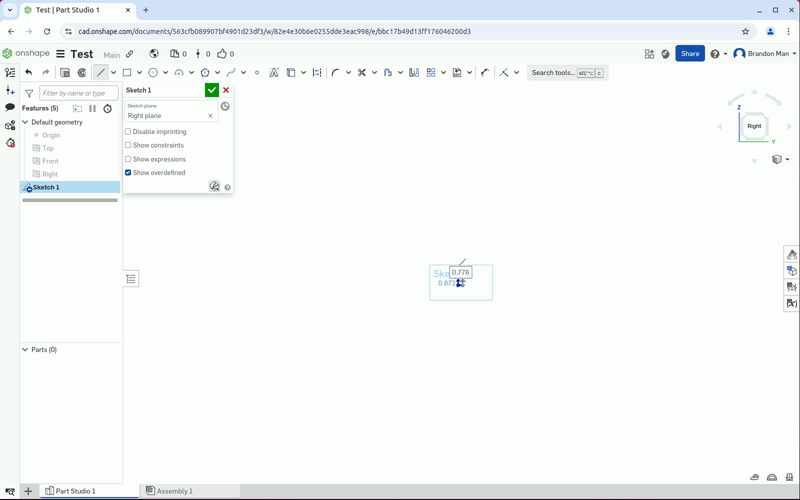
scroll(6)
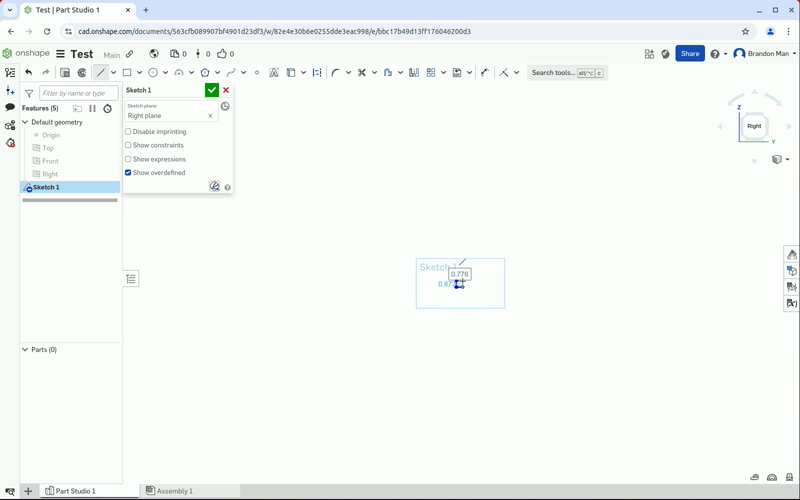
scroll(6)
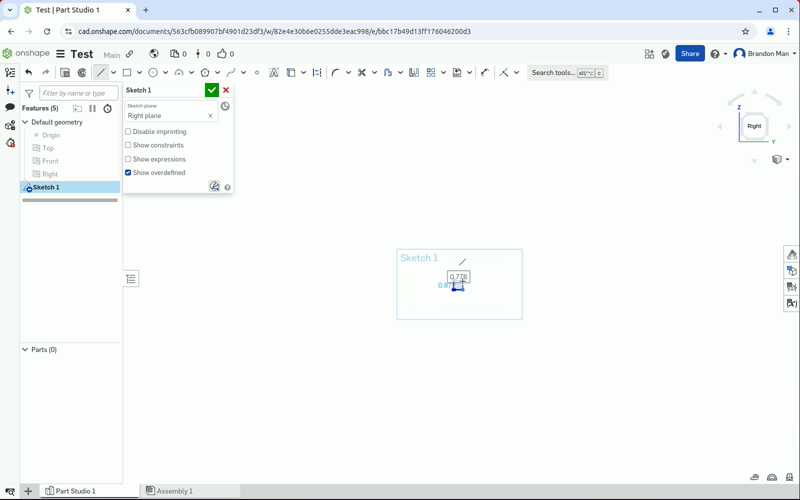
scroll(6)
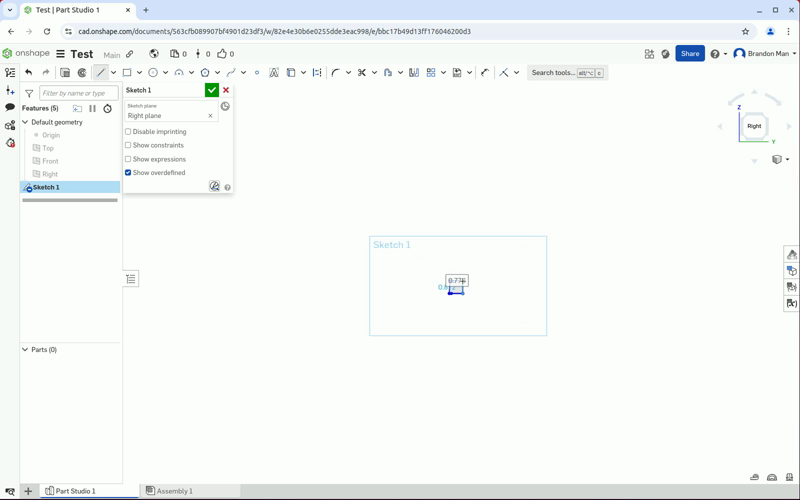
scroll(6)
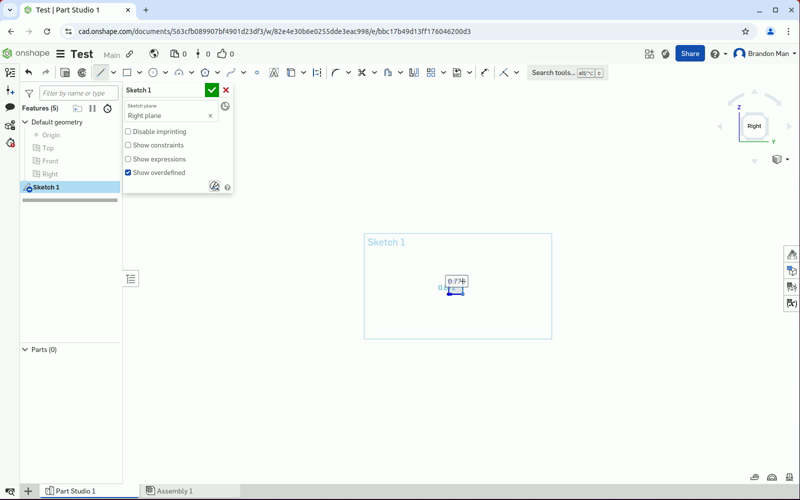
scroll(6)
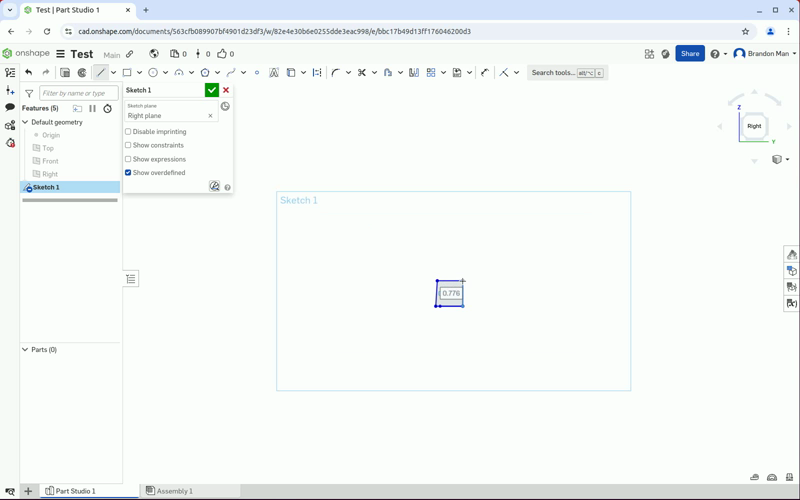
scroll(6)
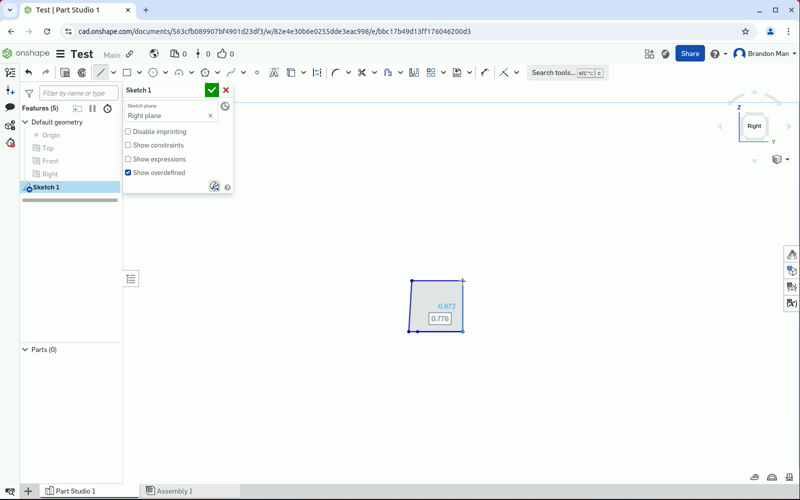
click(462, 280)
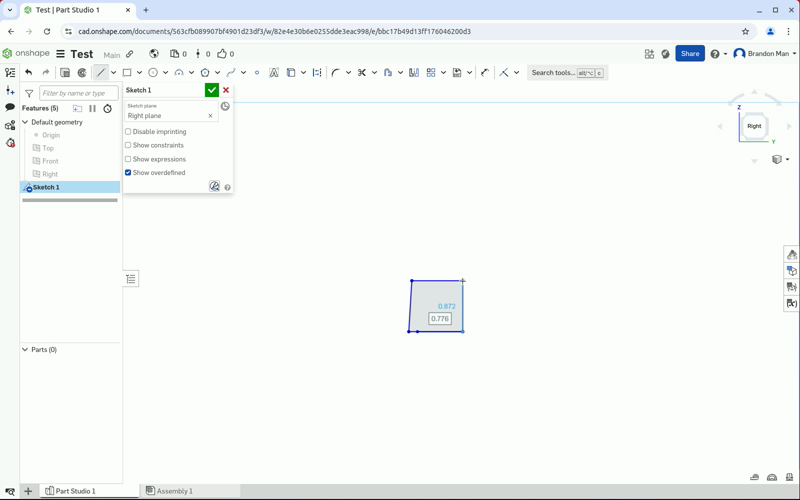
scroll(-6)
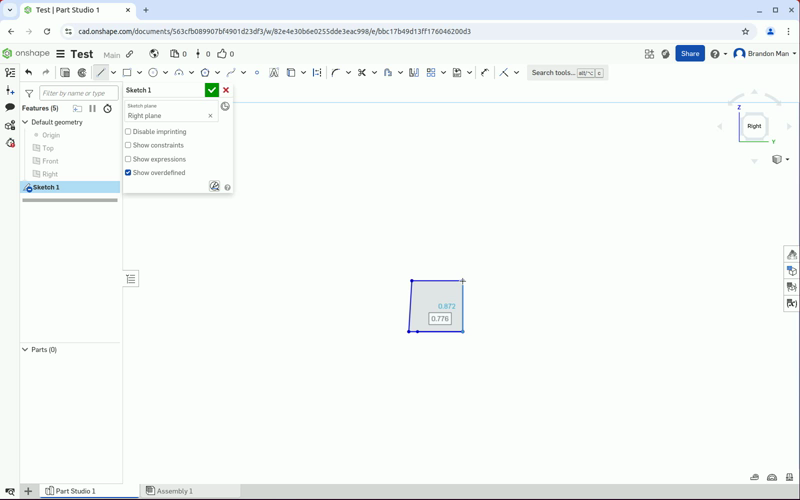
scroll(-6)
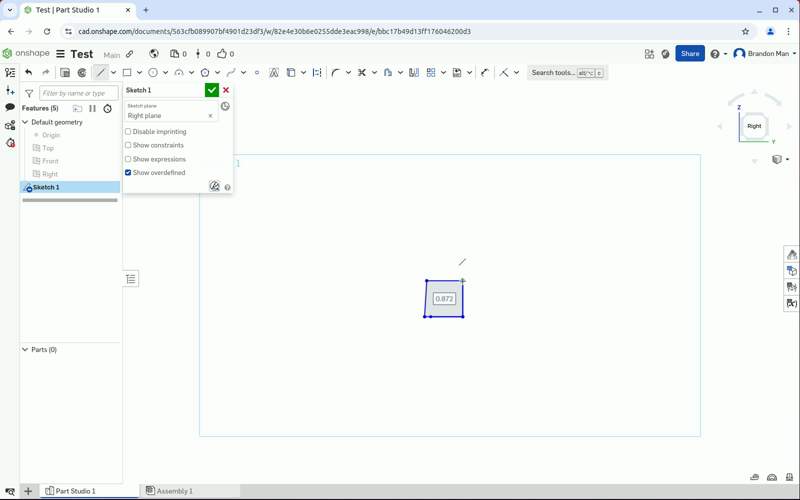
scroll(-6)
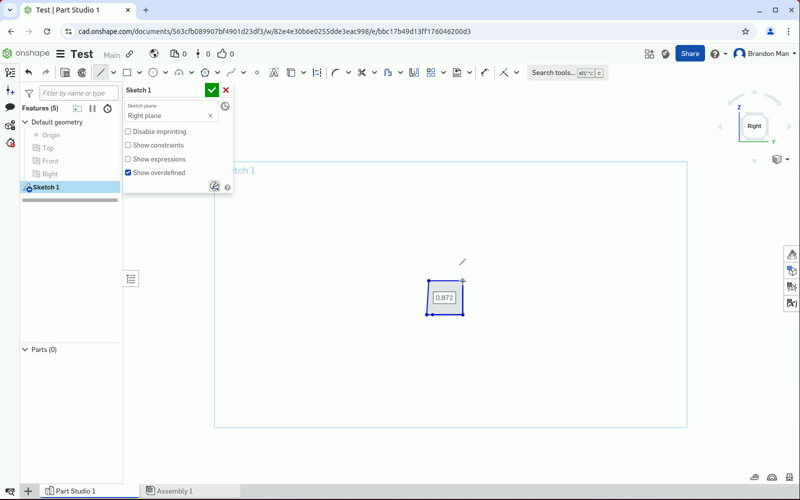
scroll(-6)
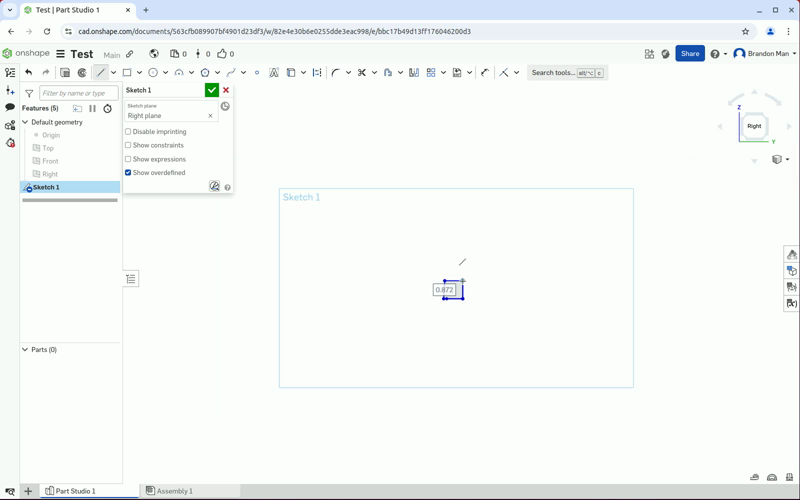
scroll(-6)
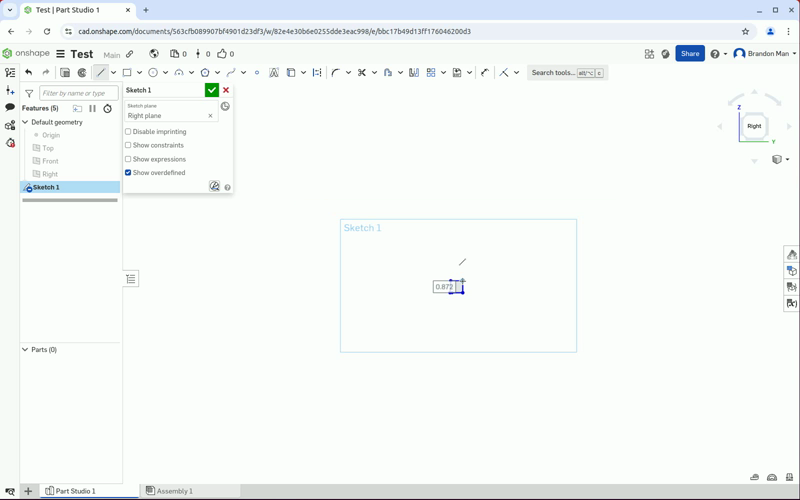
scroll(-6)
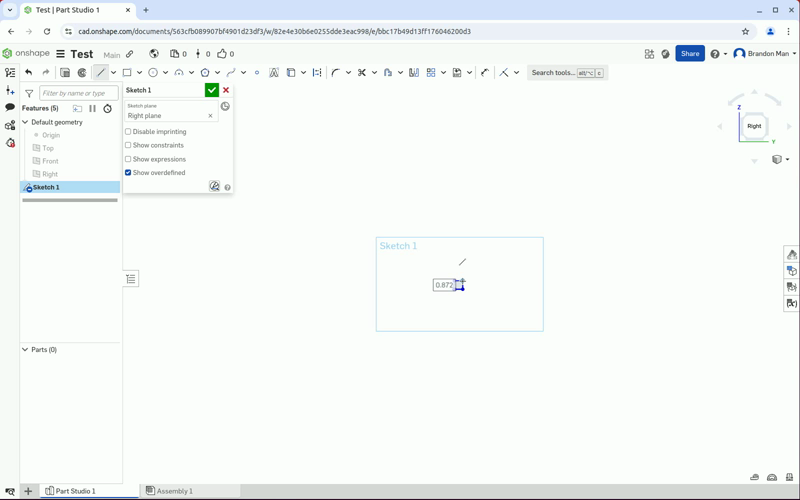
scroll(-6)
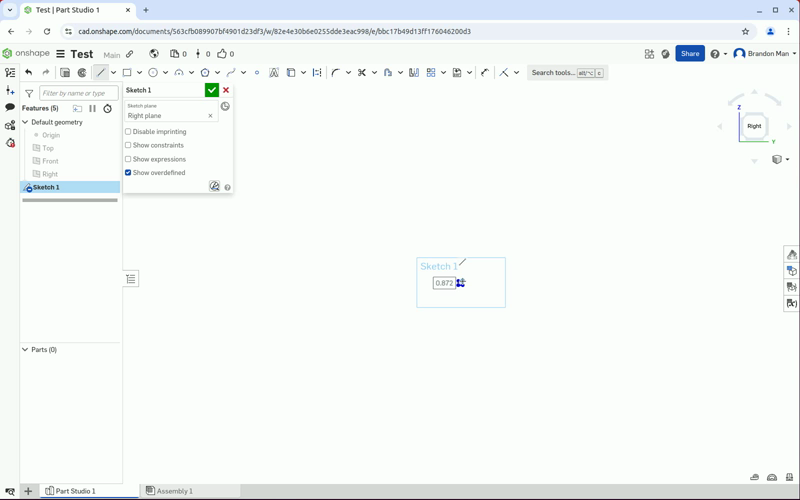
key_up(shift)
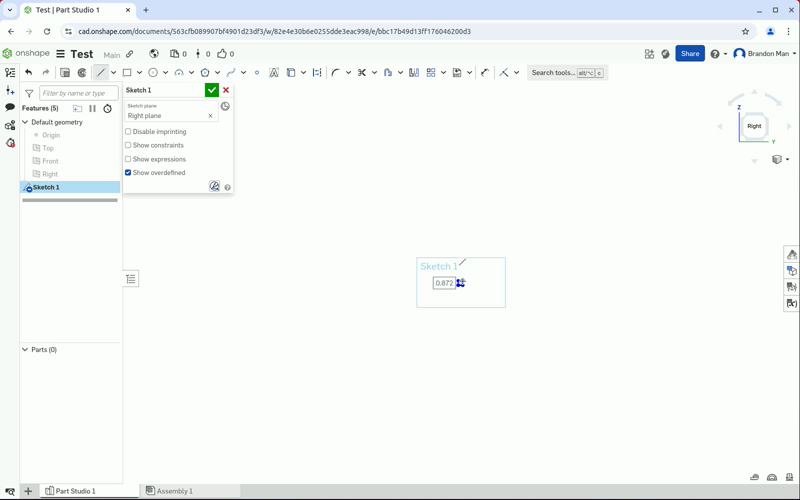
key_down(shift)
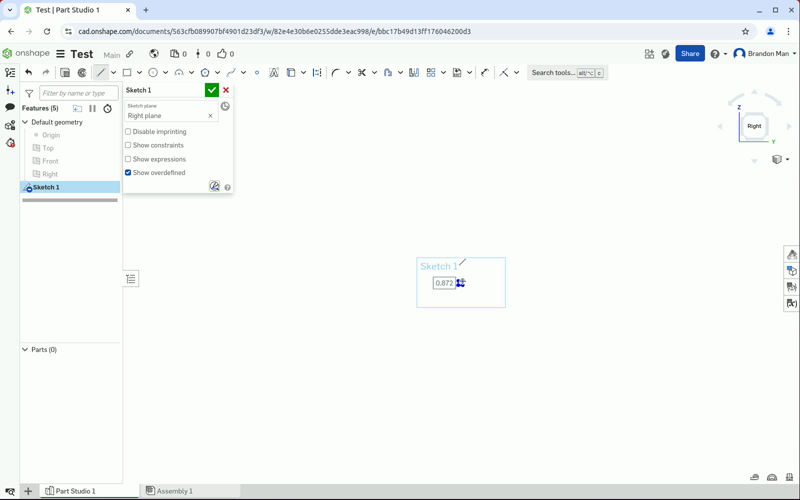
mouse_move(492, 280)
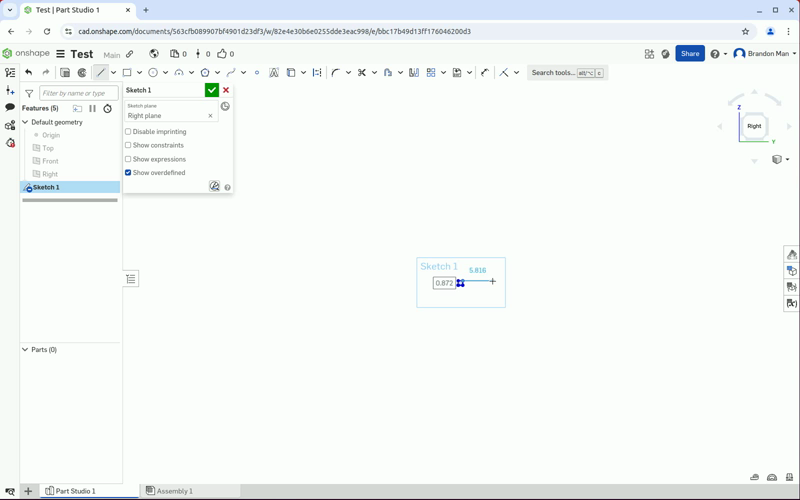
mouse_move(458, 280)
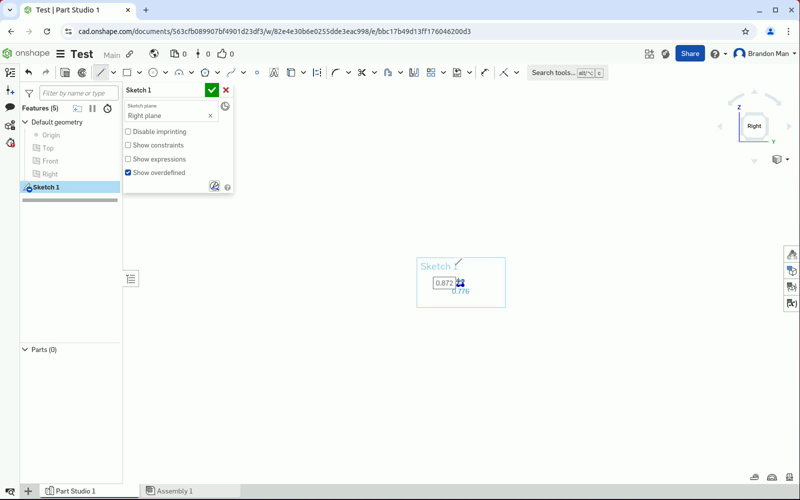
scroll(6)
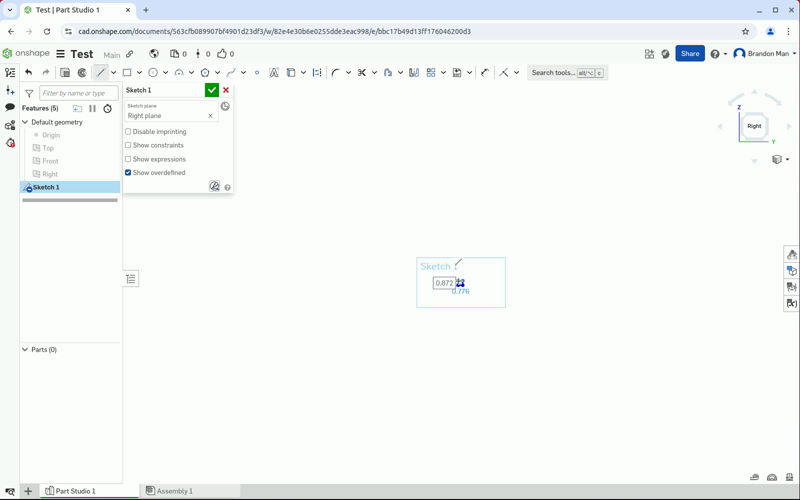
scroll(6)
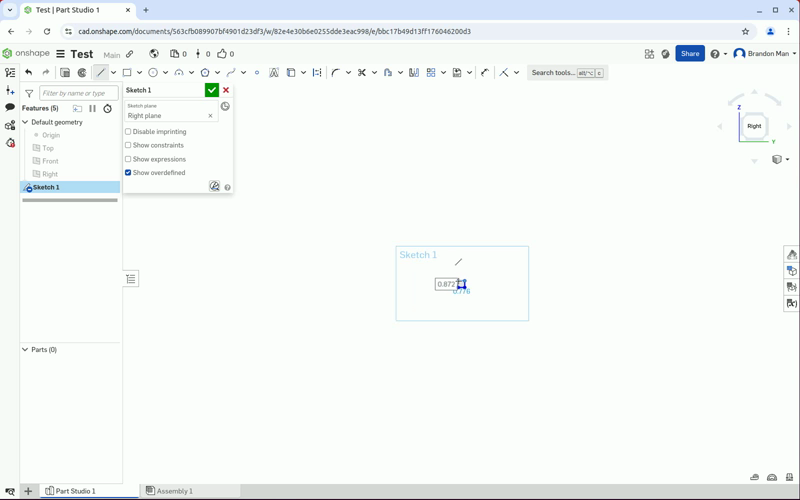
scroll(6)
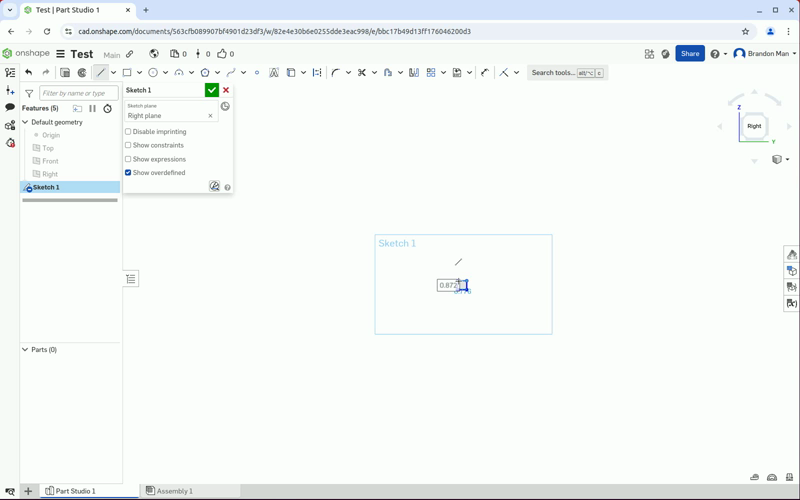
scroll(6)
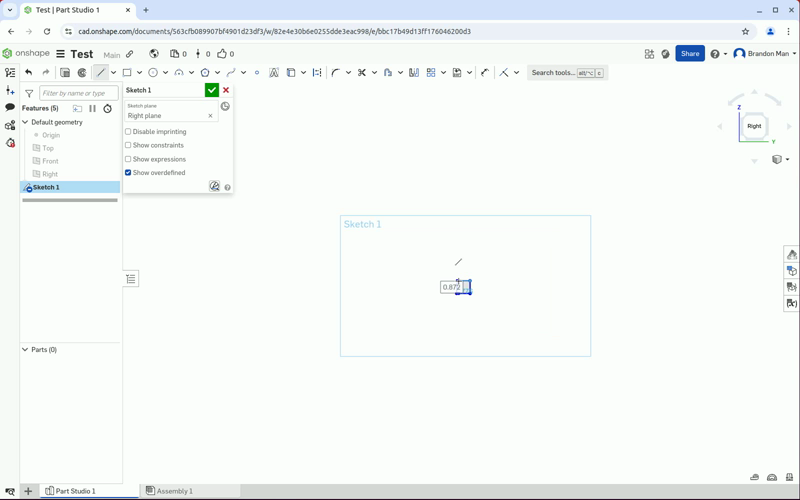
scroll(6)
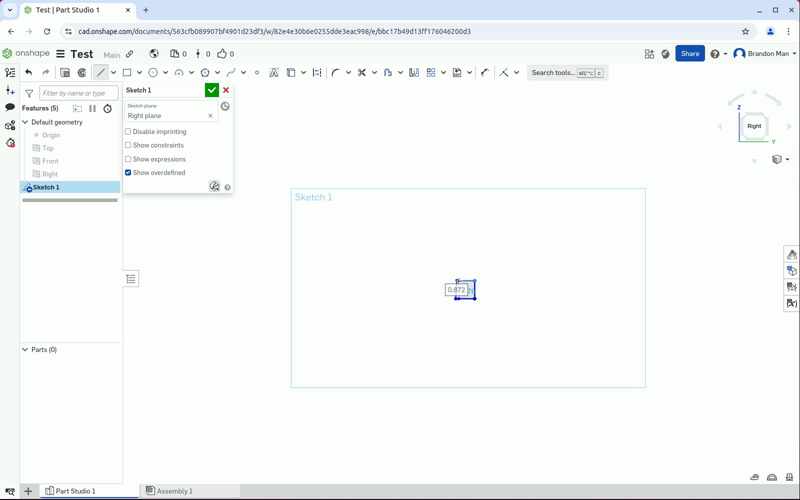
scroll(6)
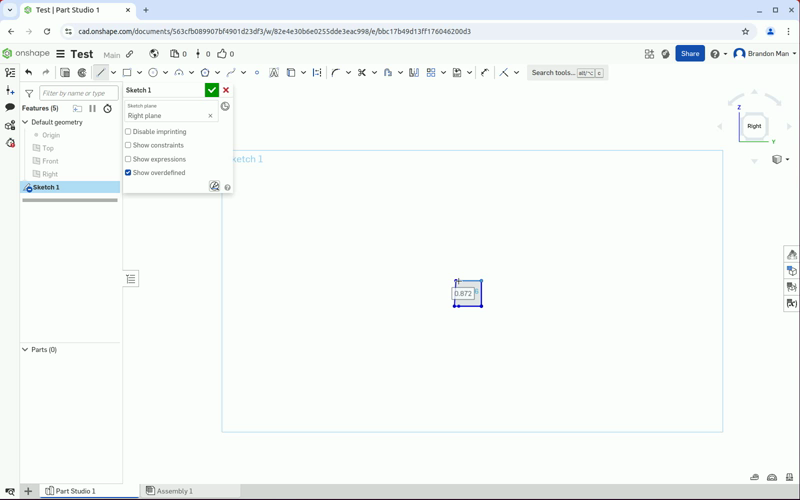
scroll(6)
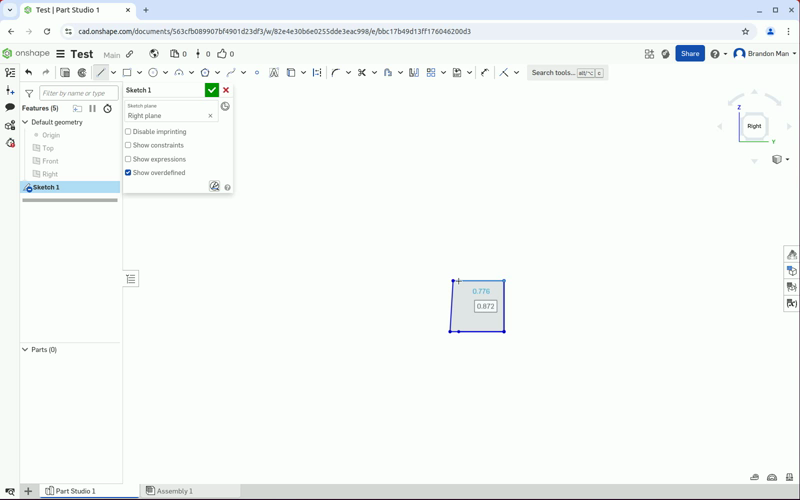
click(458, 280)
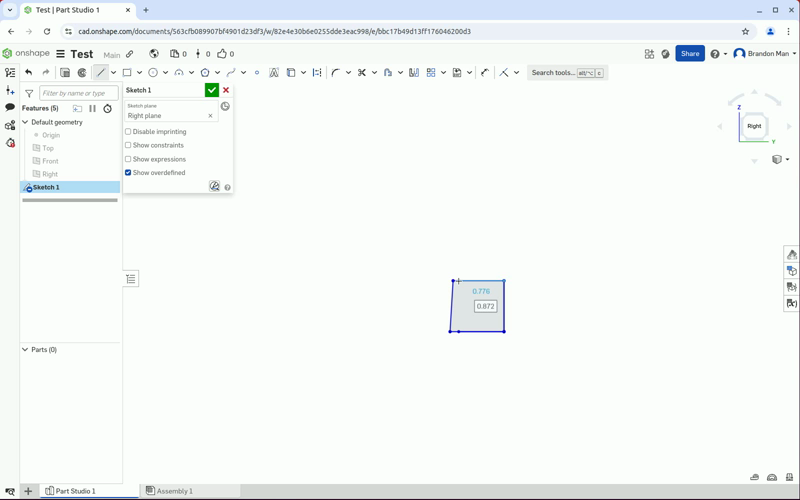
scroll(-6)
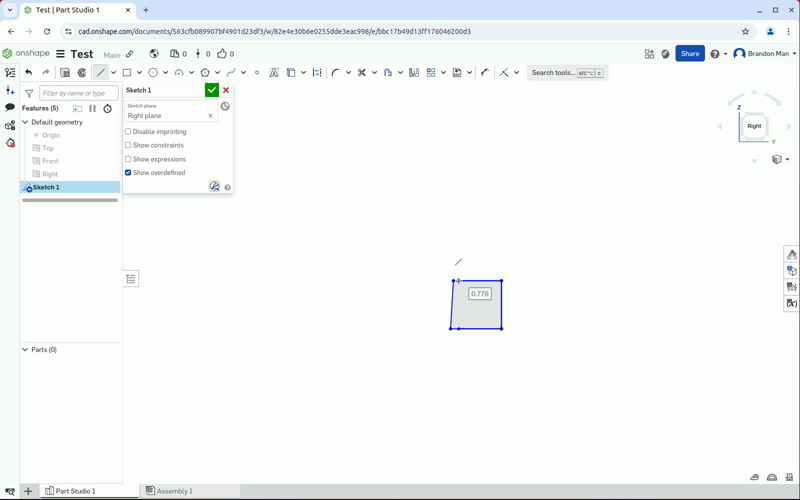
scroll(-6)
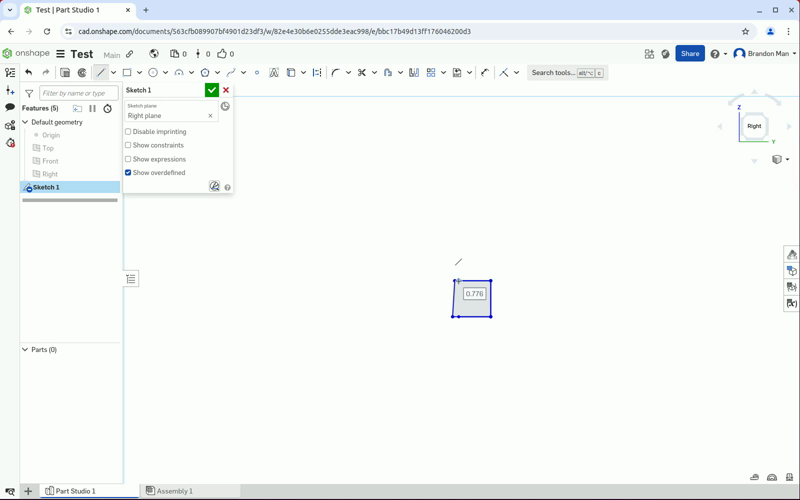
scroll(-6)
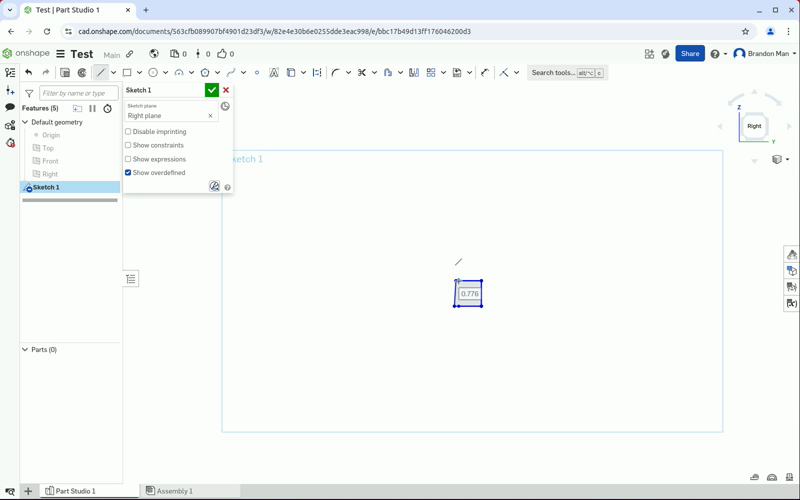
scroll(-6)
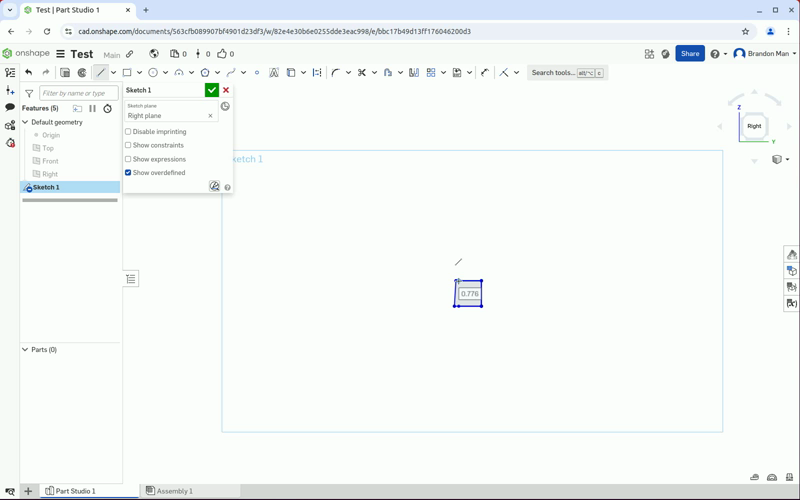
scroll(-6)
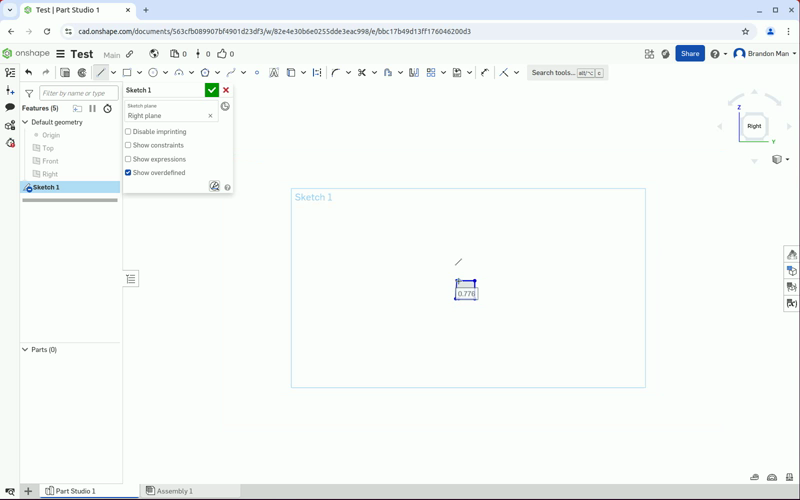
scroll(-6)
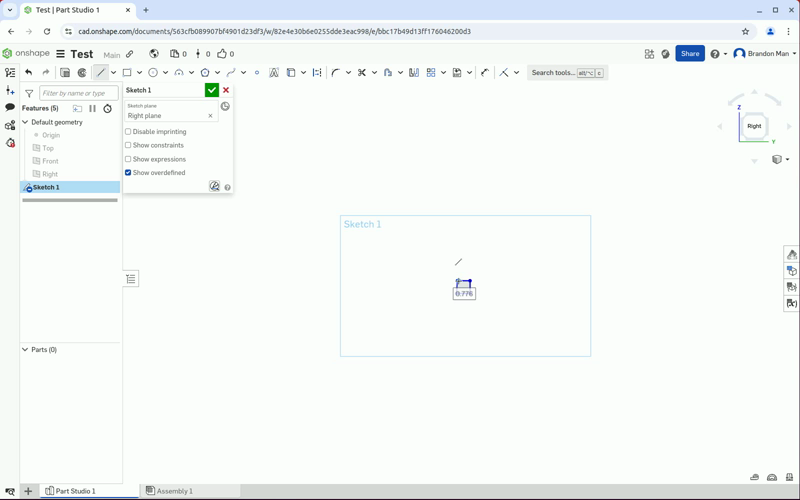
scroll(-6)
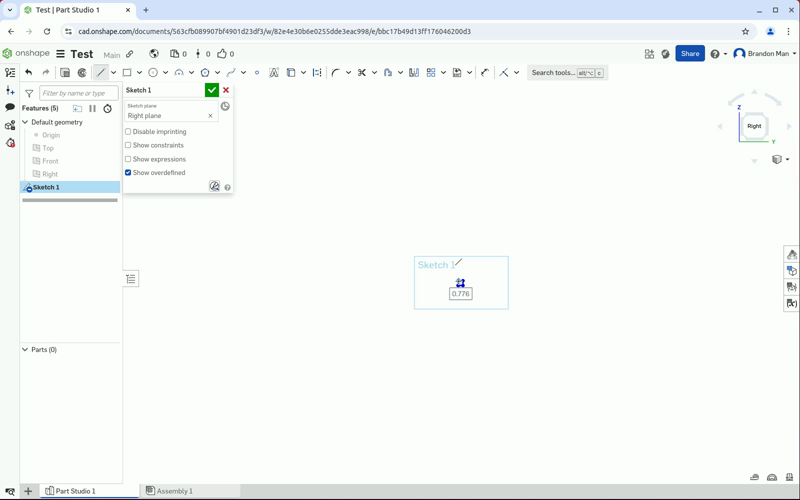
key_up(shift)
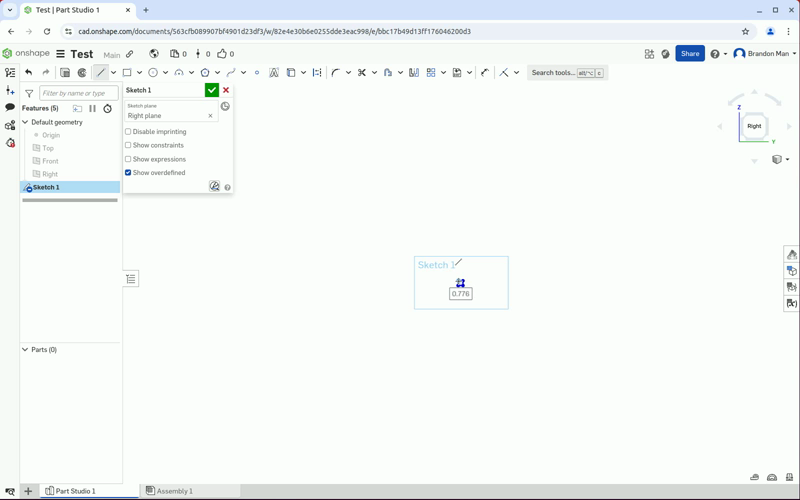
mouse_move(488, 280)
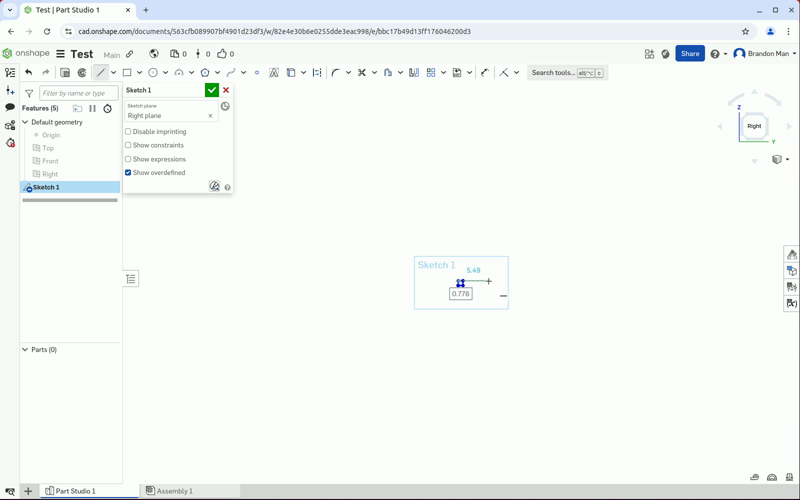
key_down(shift)
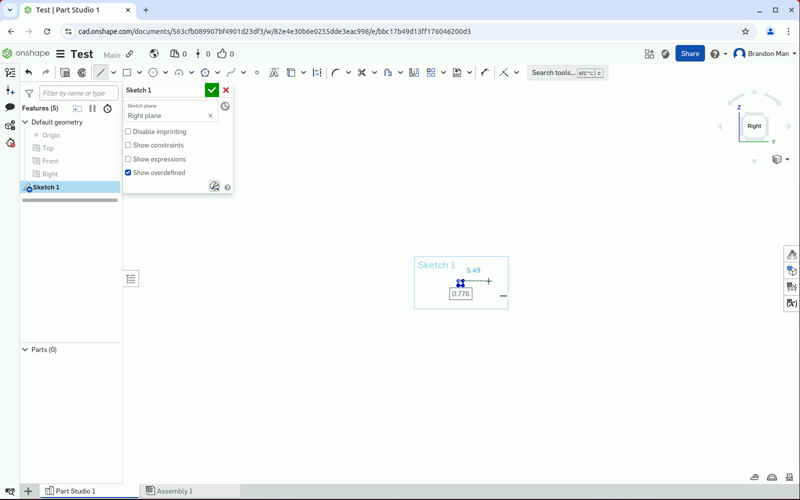
mouse_move(458, 285)
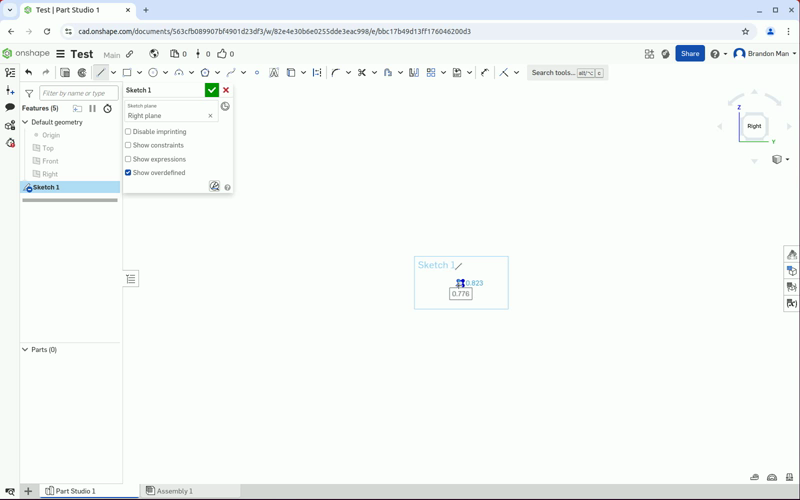
scroll(6)
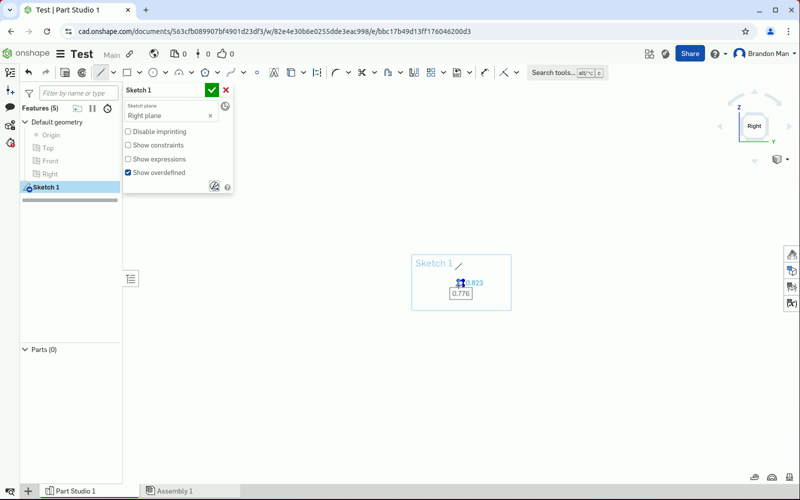
scroll(6)
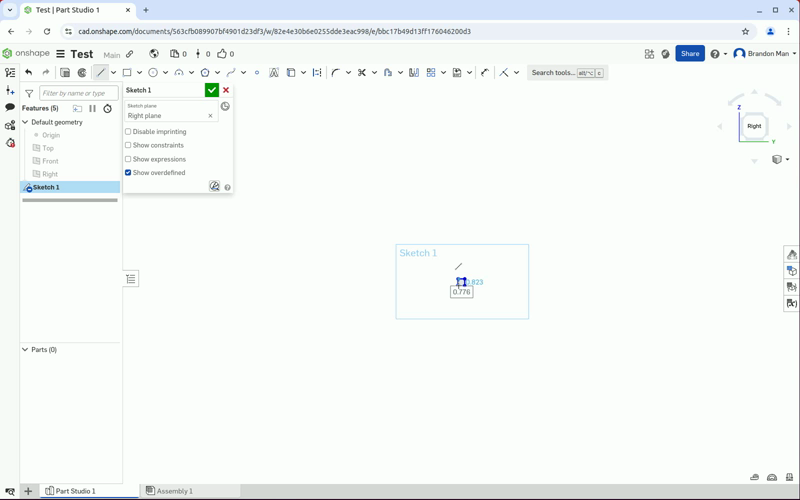
scroll(6)
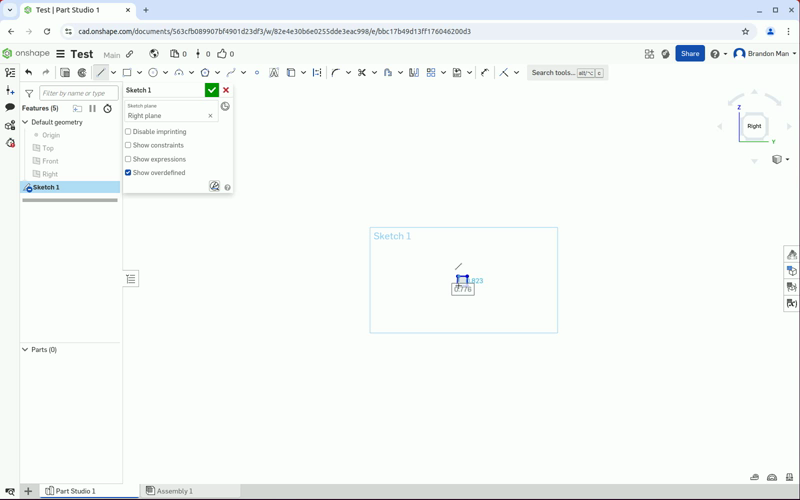
scroll(6)
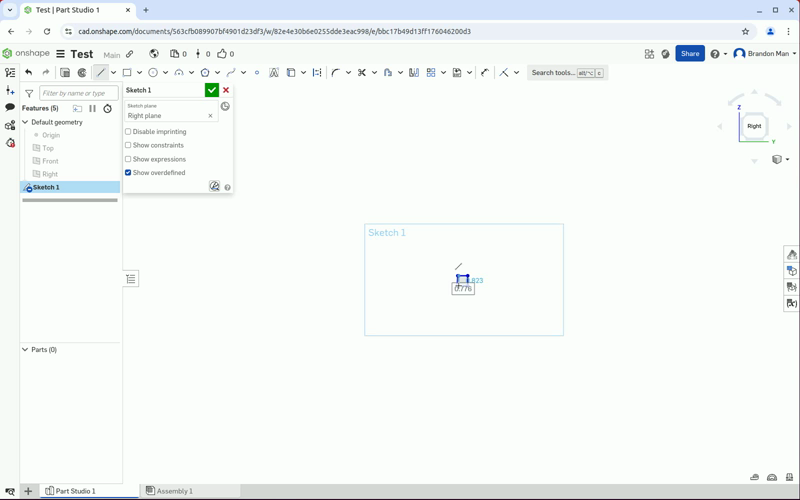
scroll(6)
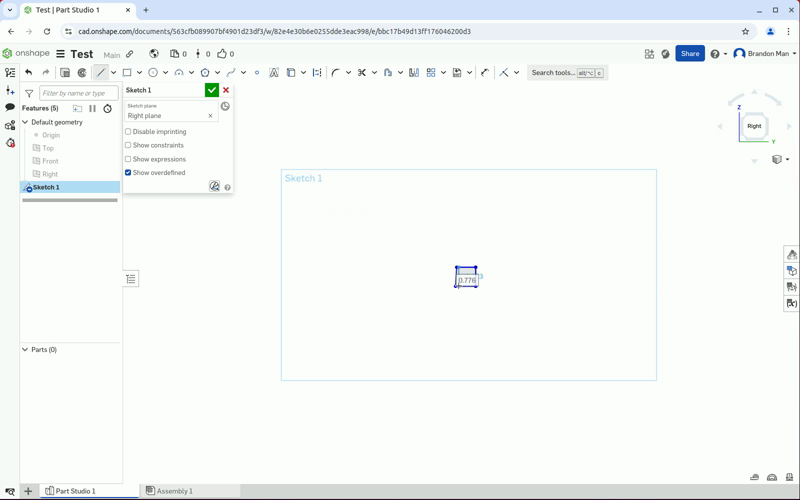
scroll(6)
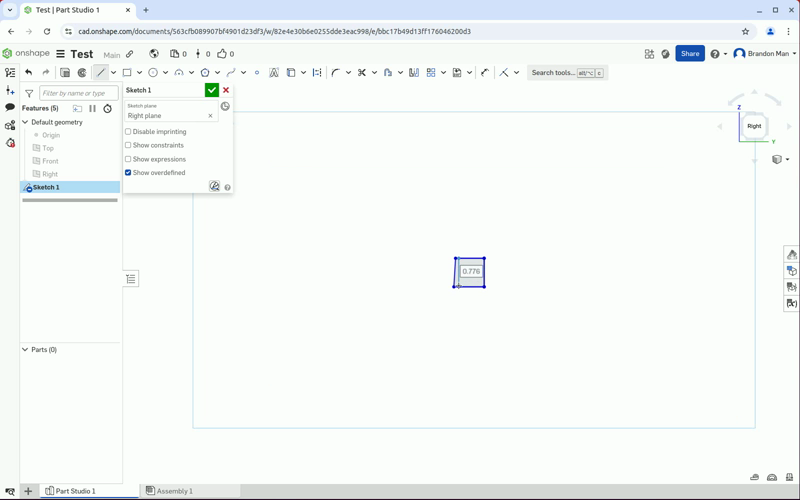
scroll(6)
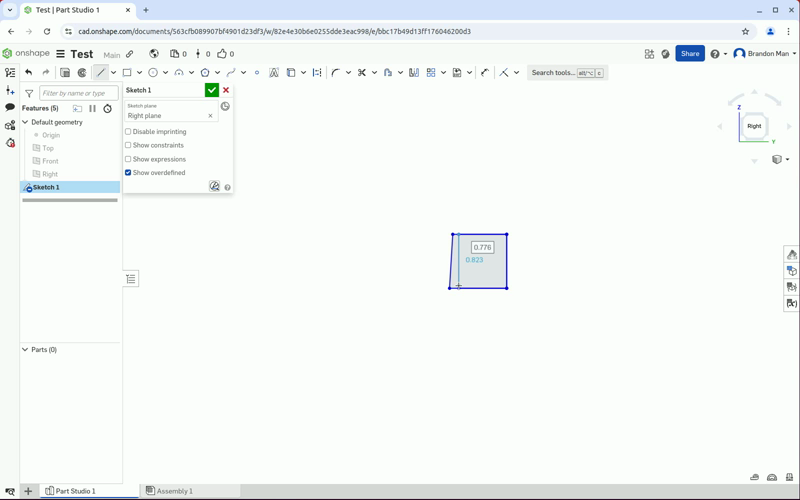
key_up(shift)
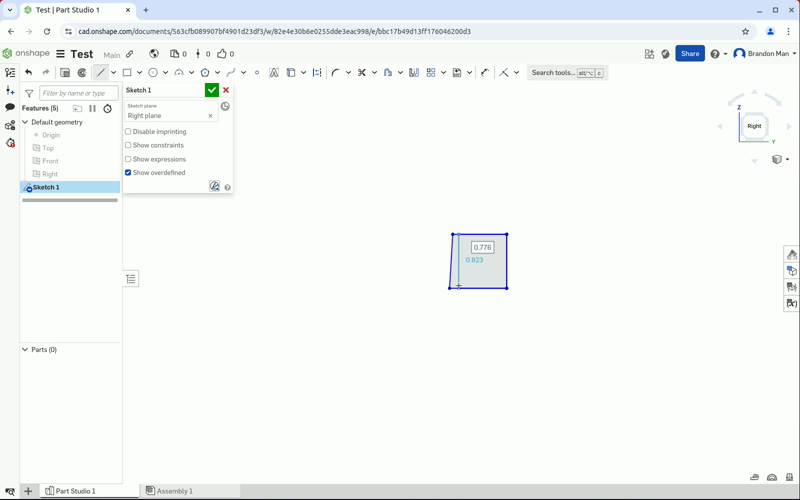
click(458, 285)
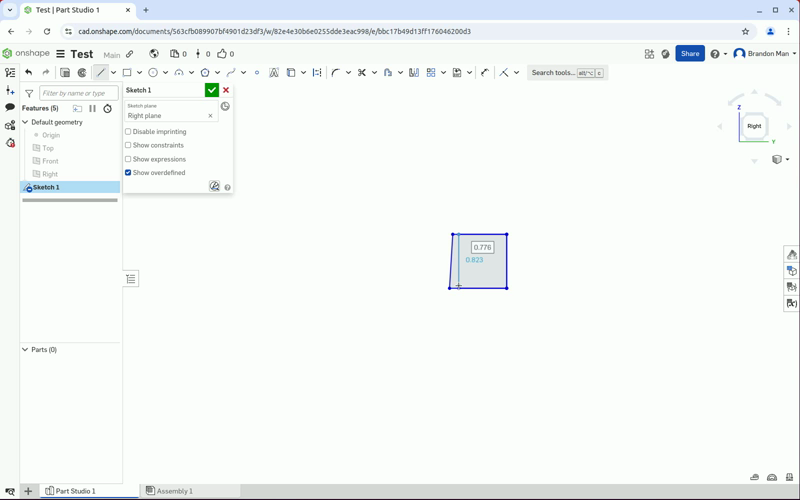
scroll(-6)
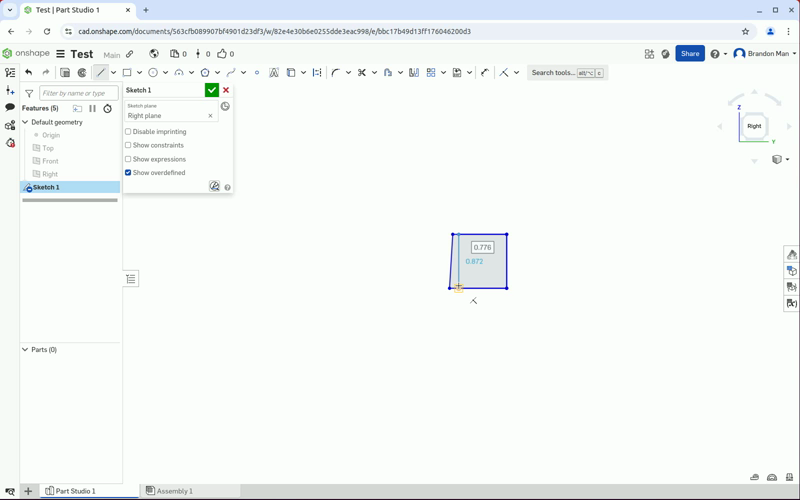
scroll(-6)
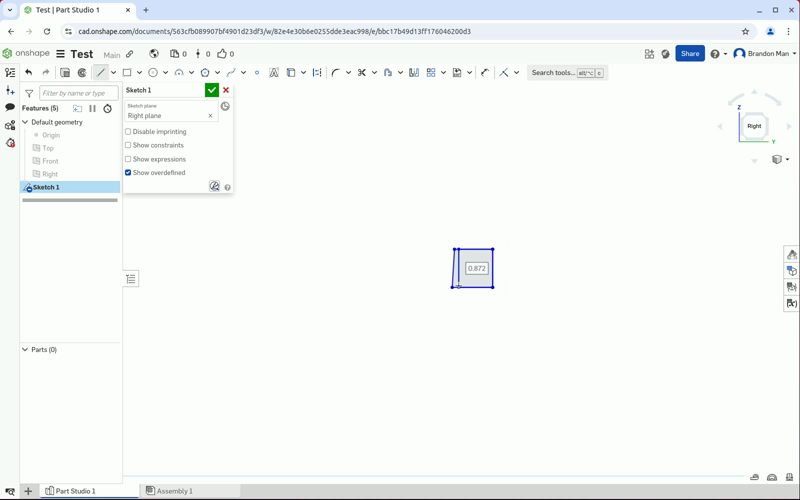
scroll(-6)
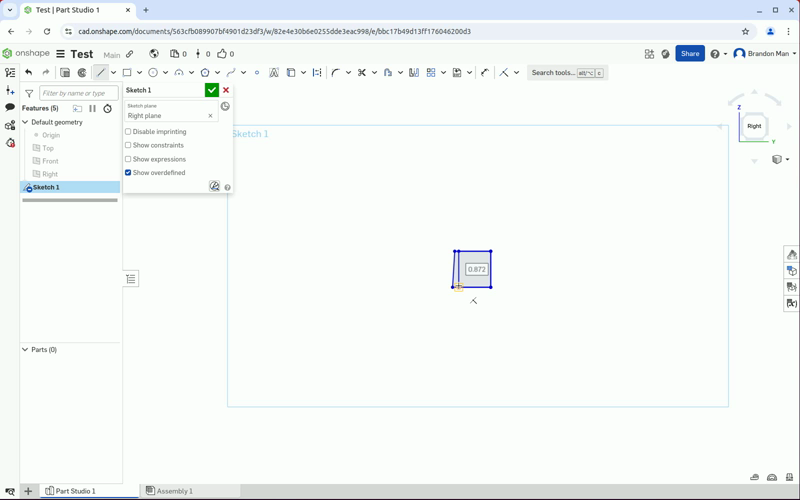
scroll(-6)
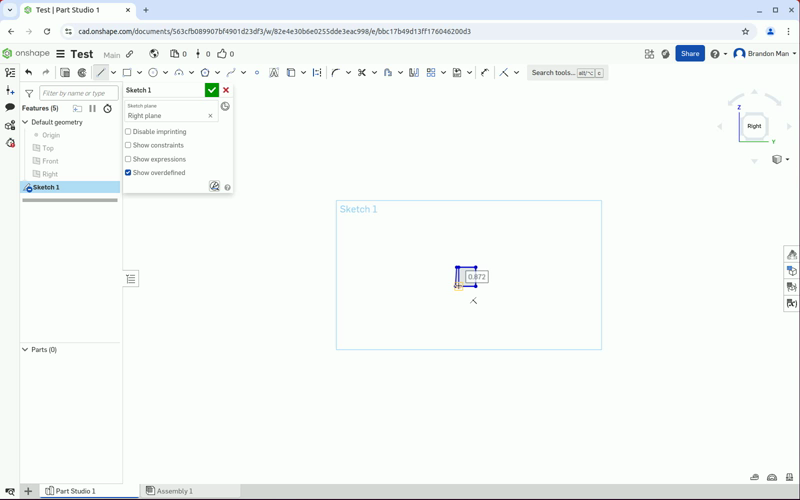
scroll(-6)
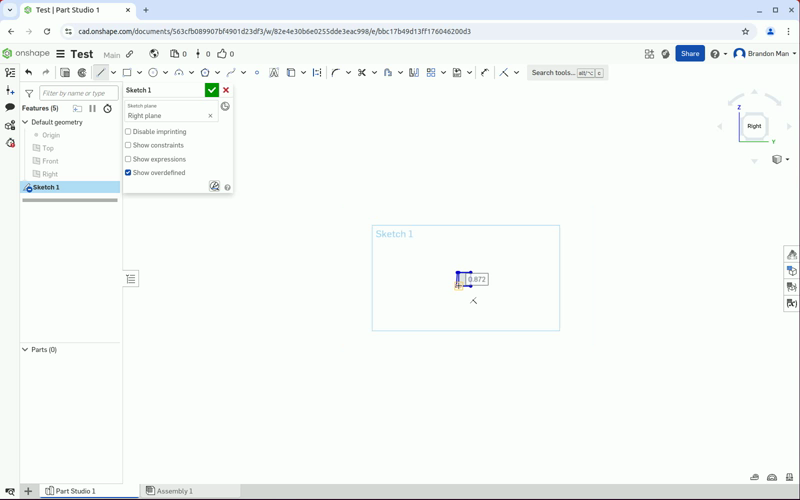
scroll(-6)
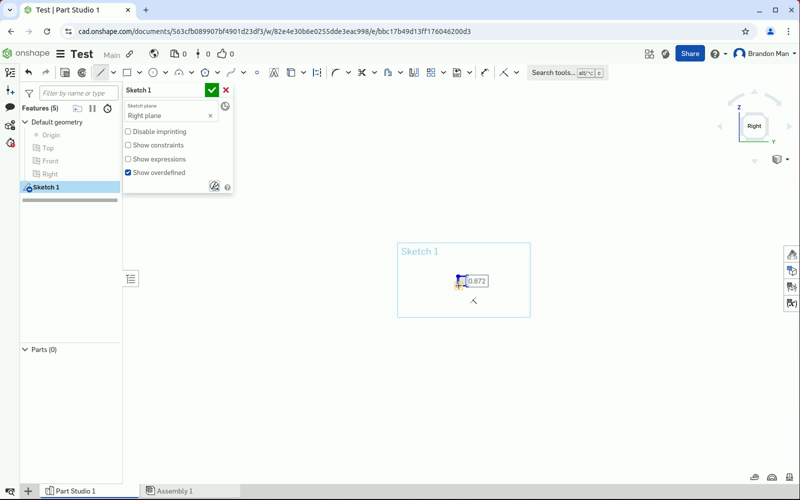
scroll(-6)
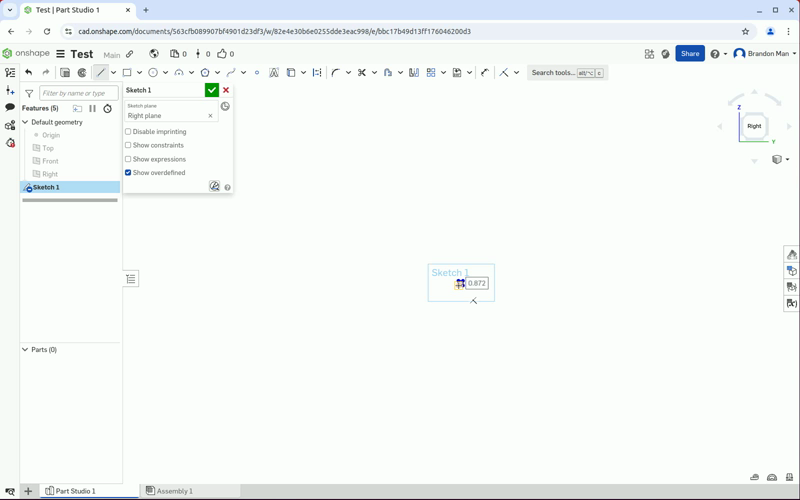
key(esc)
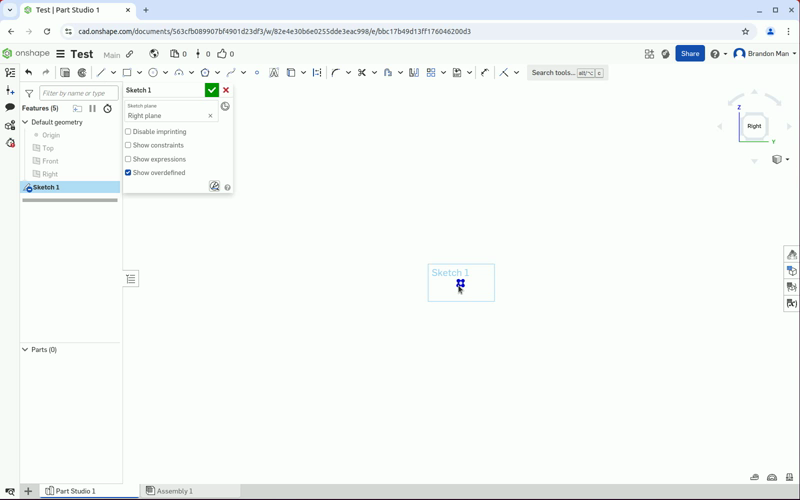
mouse_move(462, 285)
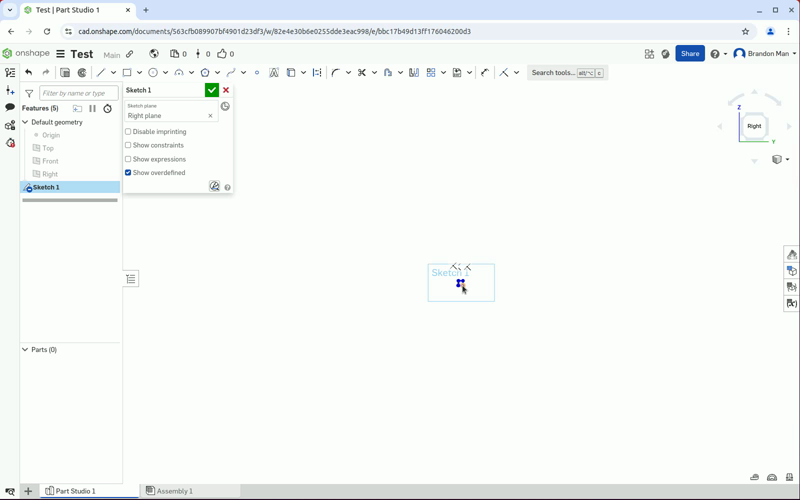
scroll(6)
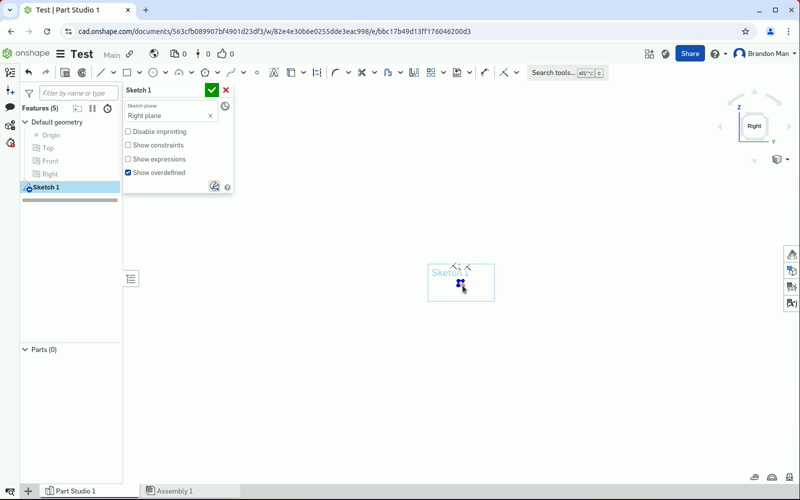
scroll(6)
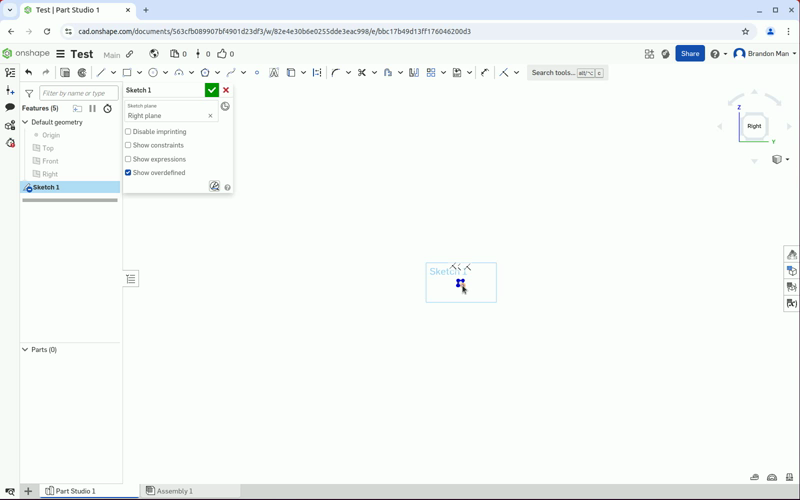
scroll(6)
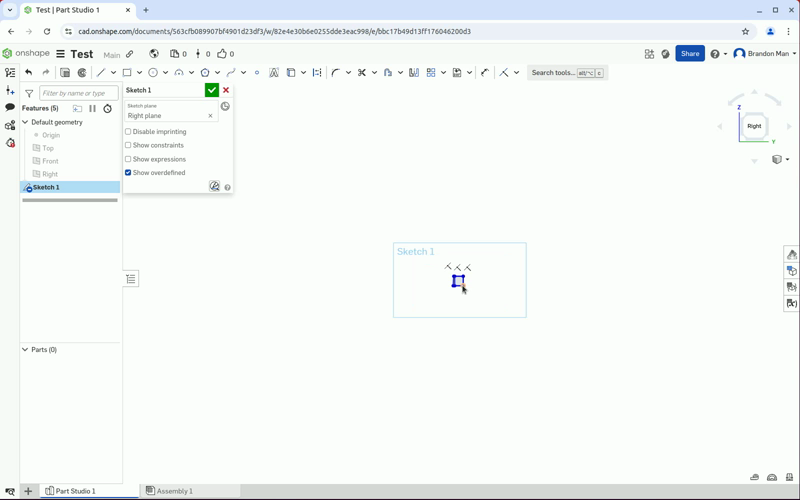
scroll(6)
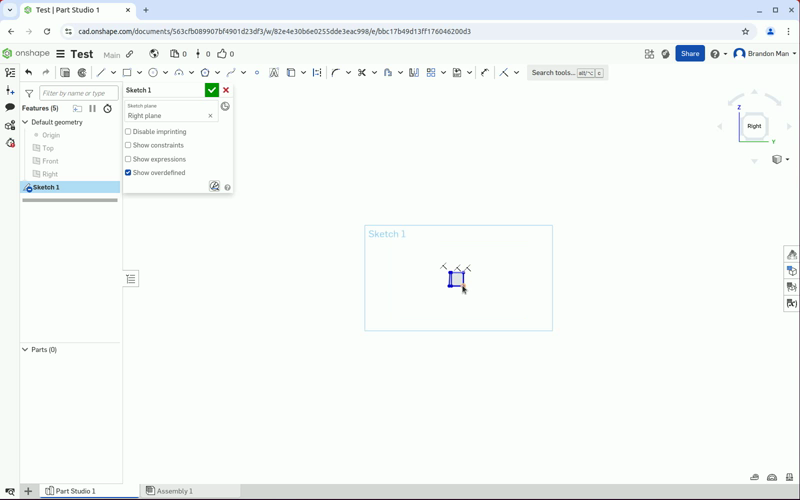
scroll(6)
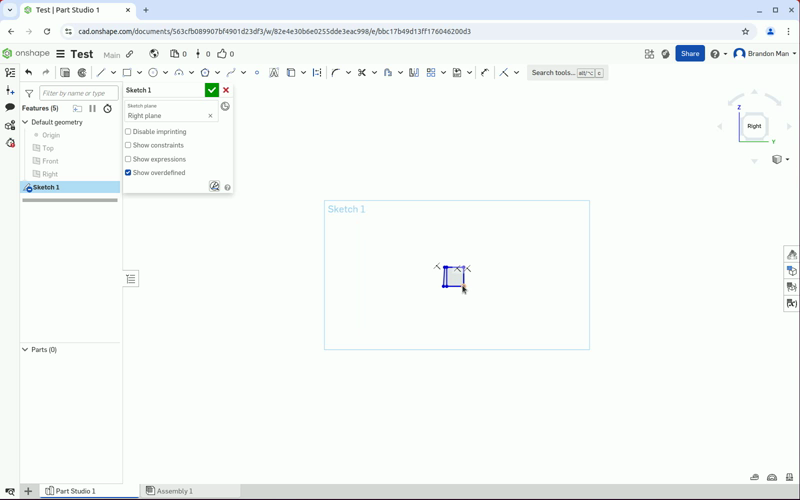
scroll(6)
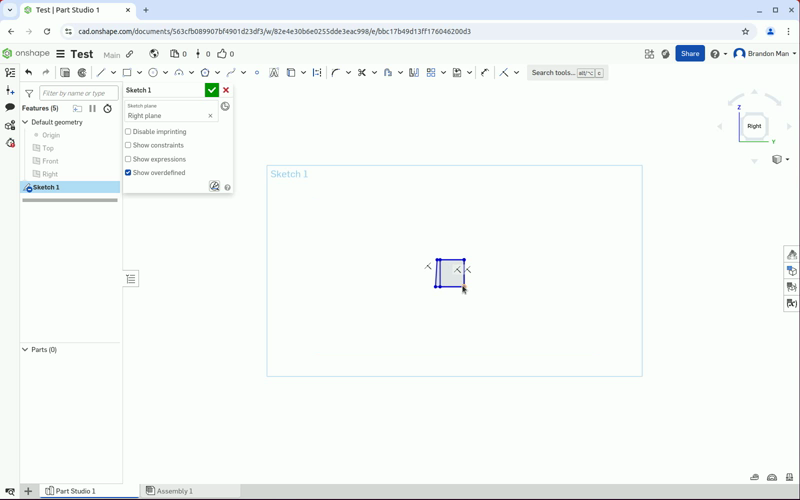
scroll(6)
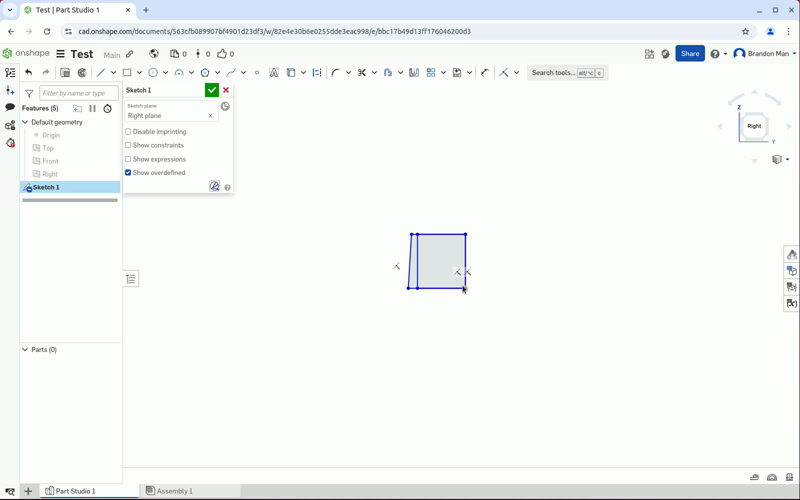
click(462, 285)
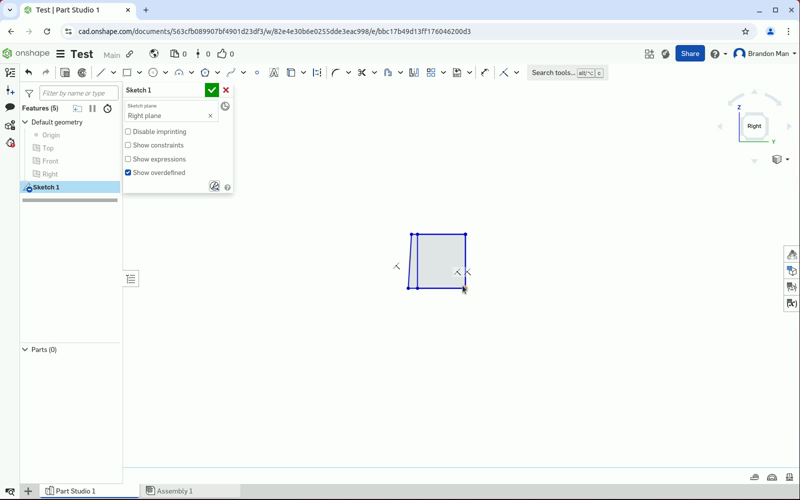
scroll(-6)
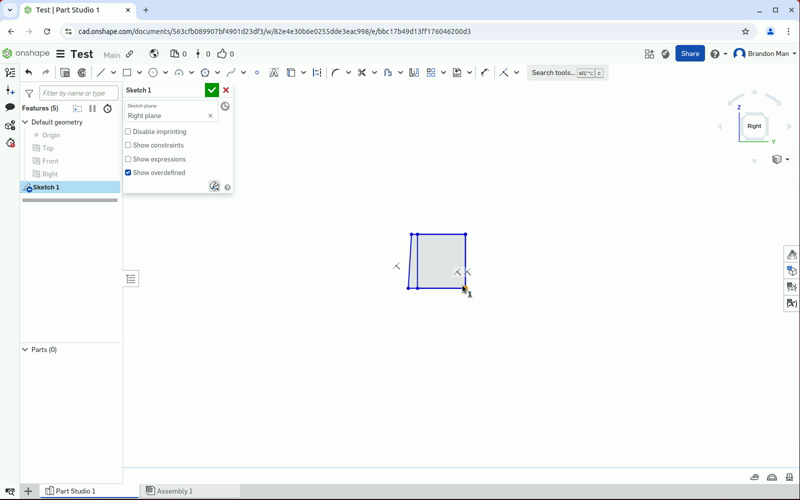
scroll(-6)
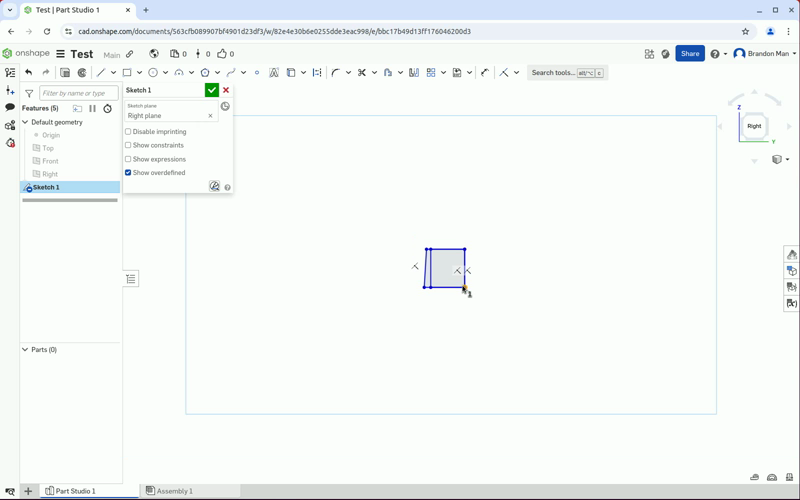
scroll(-6)
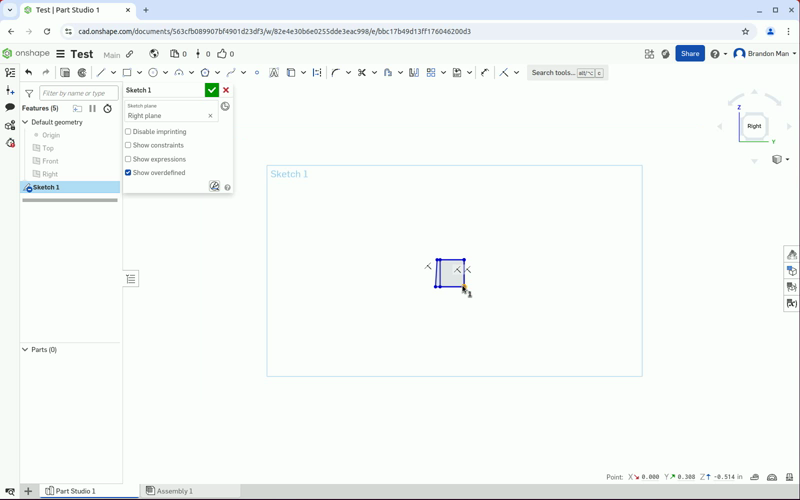
scroll(-6)
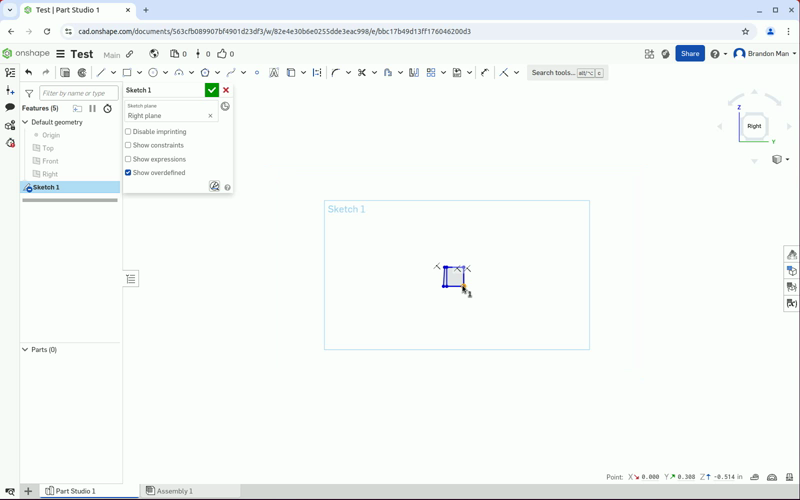
scroll(-6)
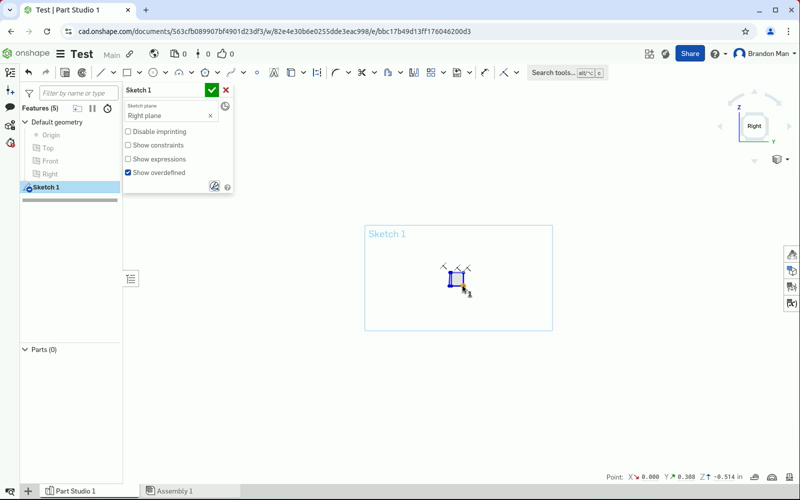
scroll(-6)
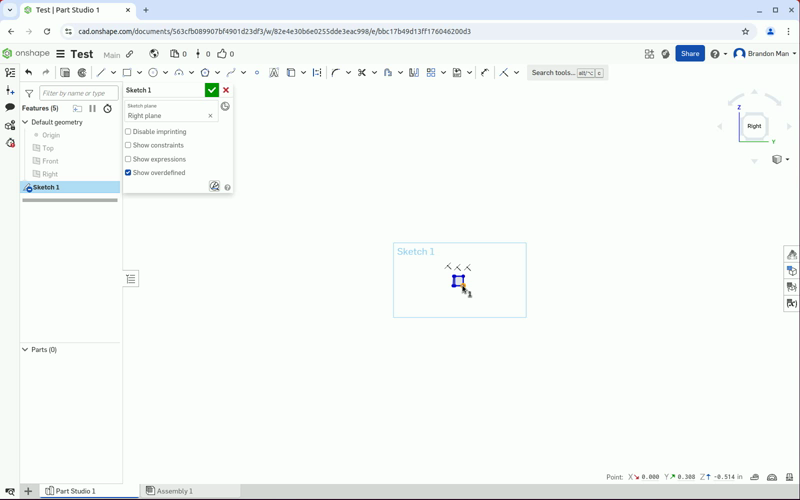
scroll(-6)
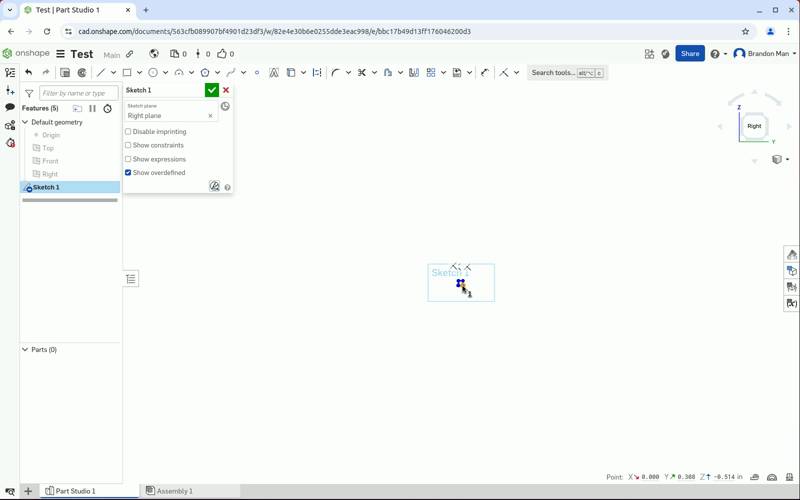
mouse_move(73, 352)
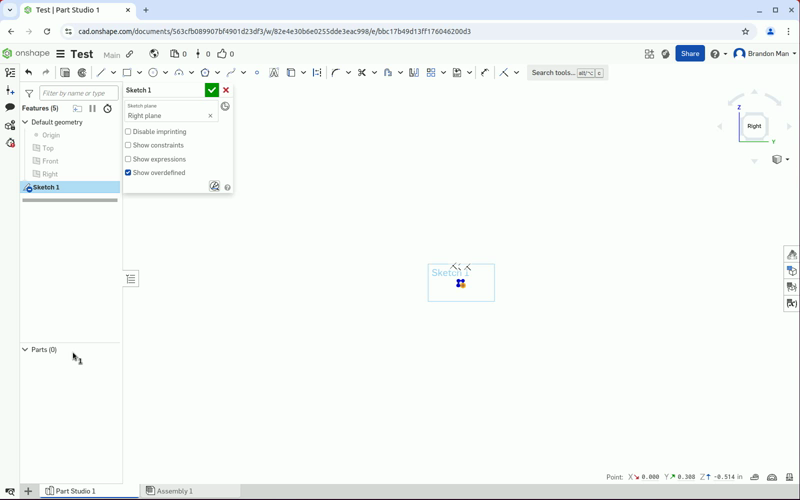
key(shift+y)
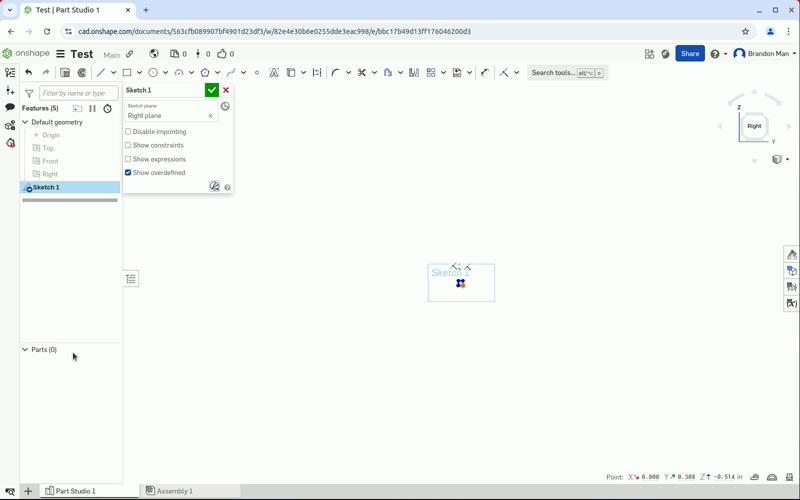
key(shift+e)
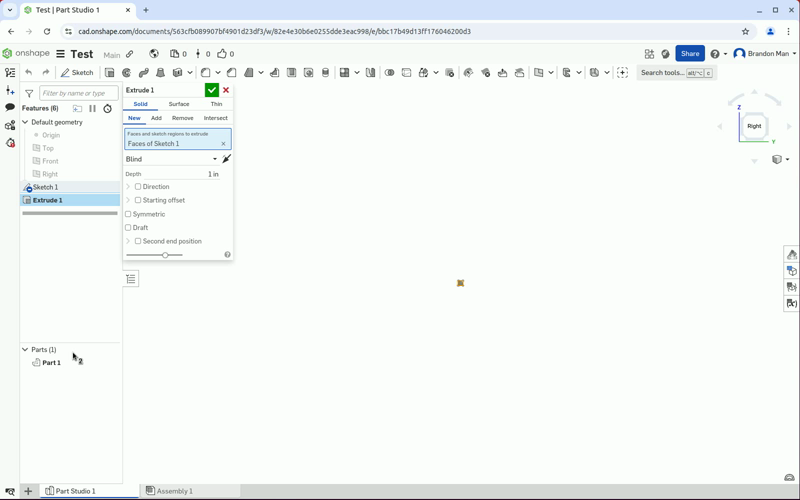
mouse_move(143, 106)
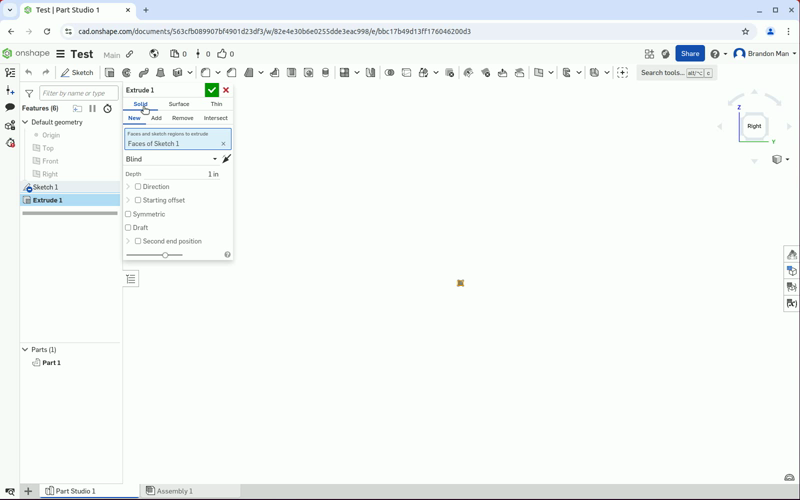
click(143, 106)
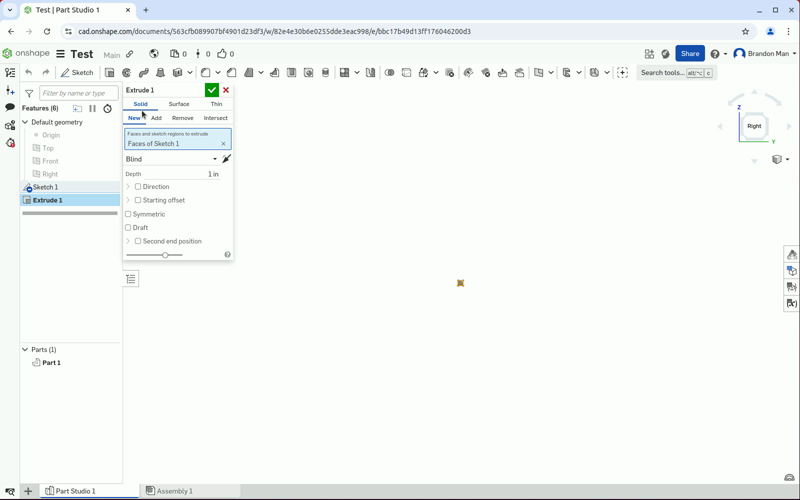
mouse_move(137, 120)
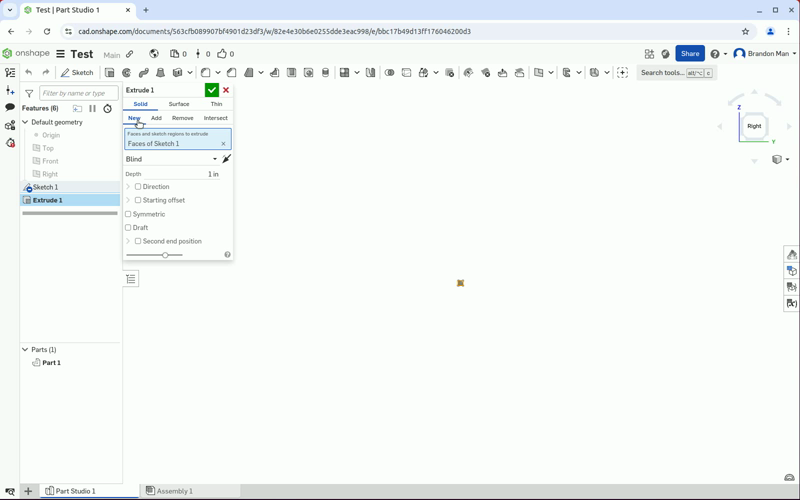
click(137, 120)
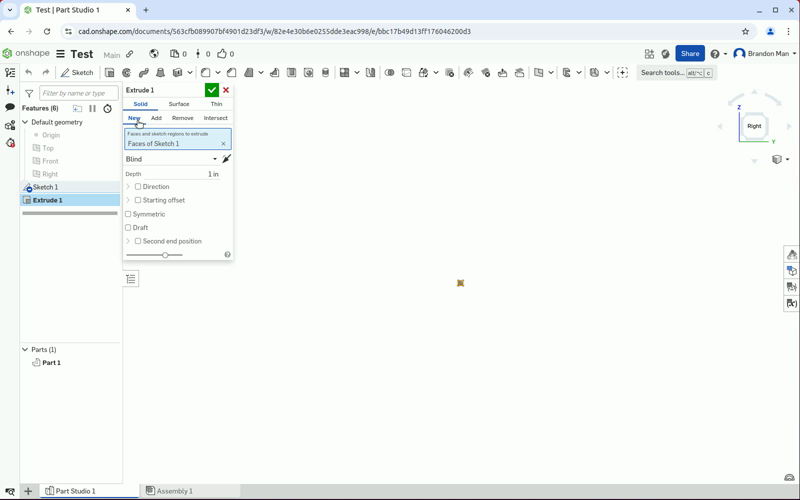
key(tab, 4)
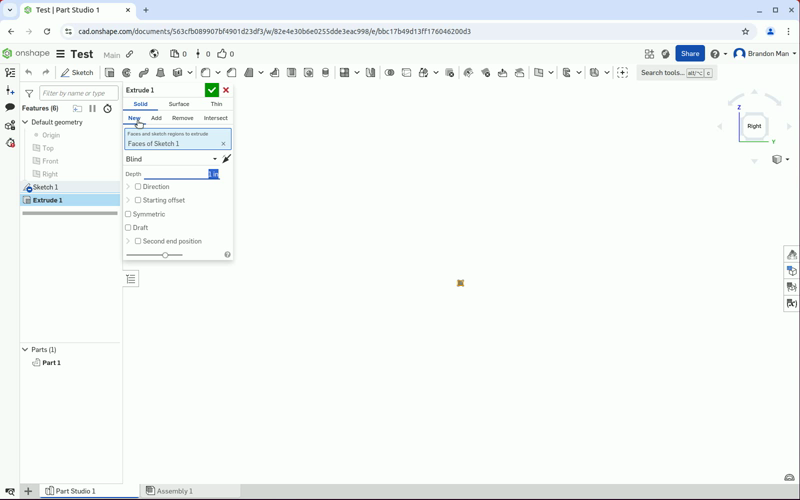
text(22.145)
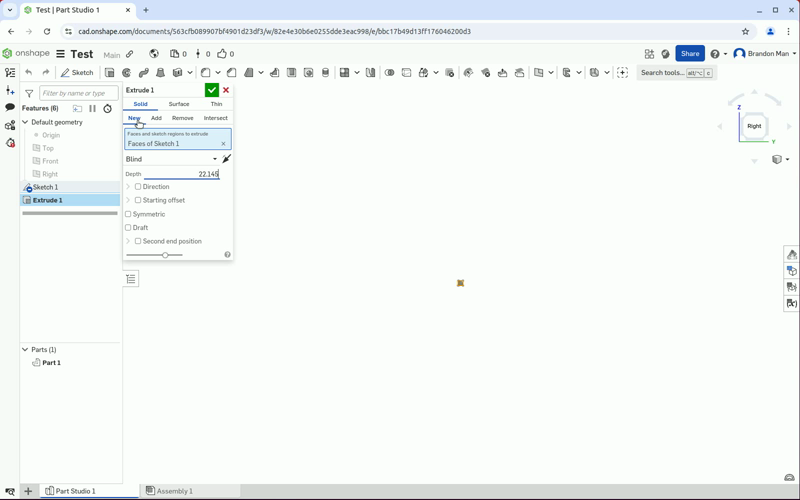
key(enter)
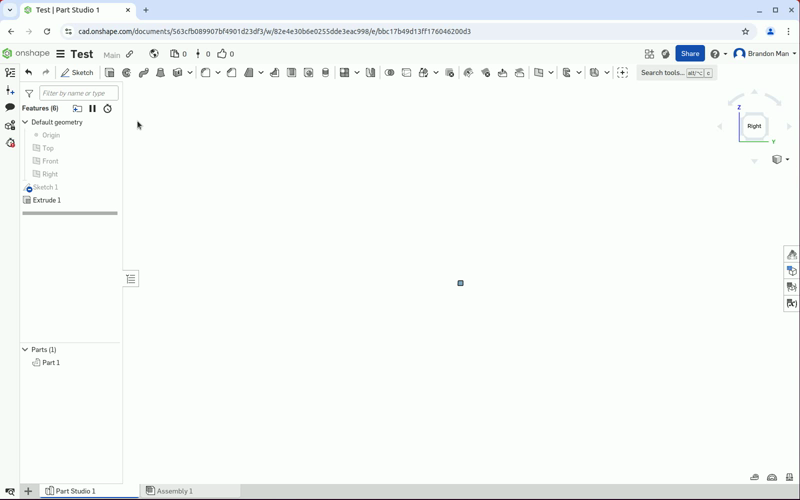
key(shift+h)
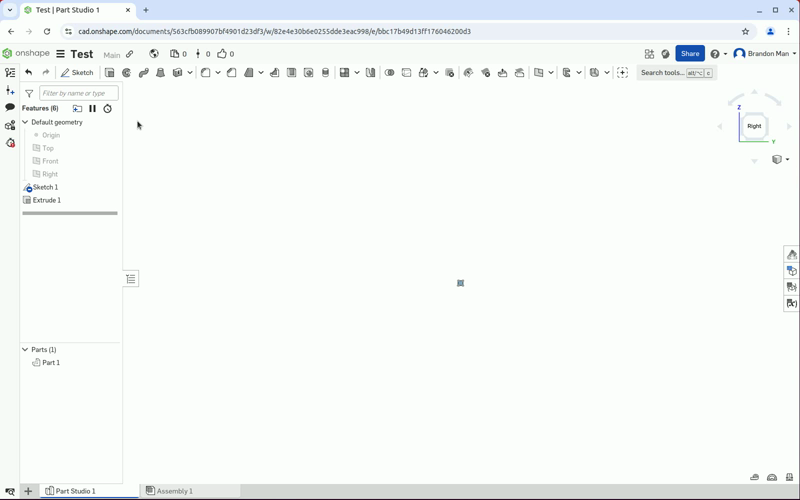
key(shift+h)
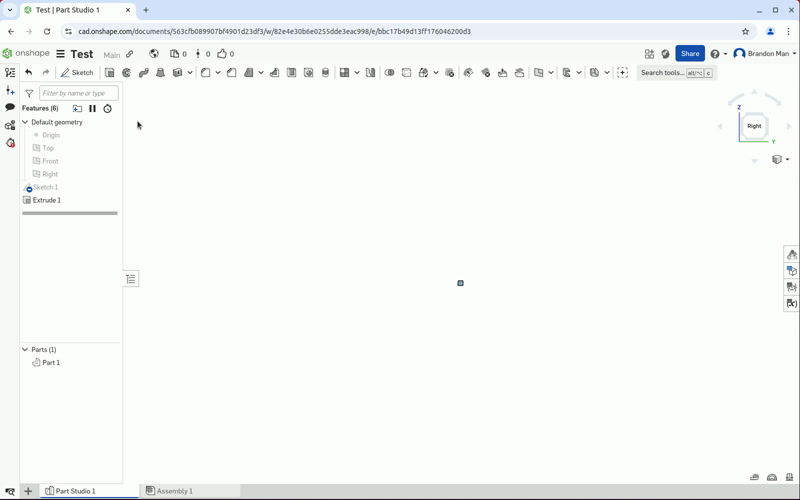
mouse_move(73, 189)
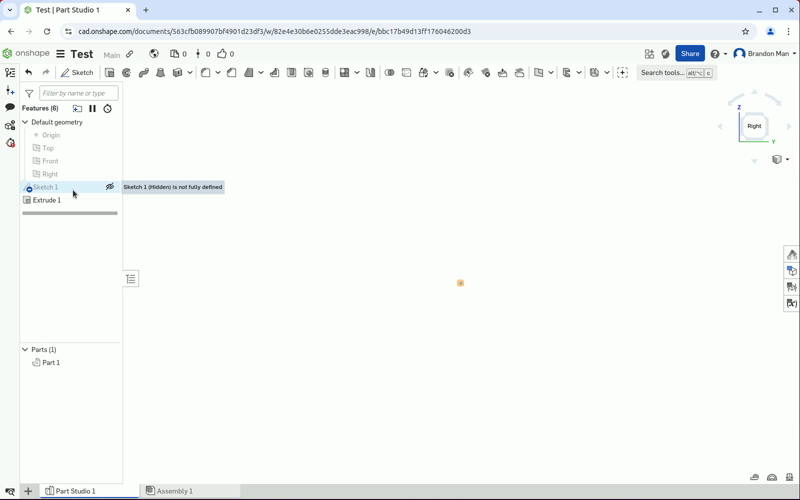
click(73, 189)
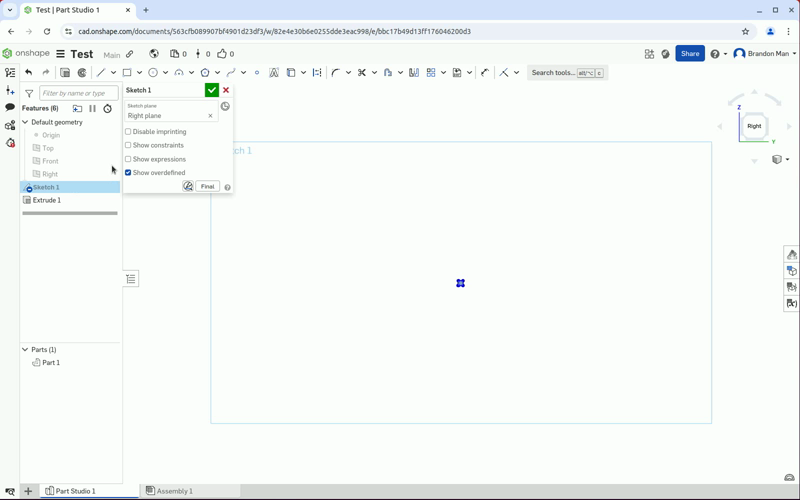
mouse_move(229, 92)
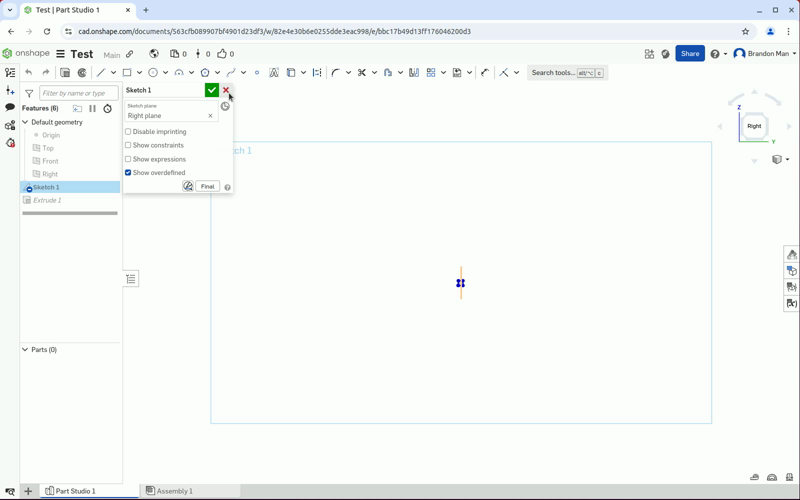
click(229, 92)
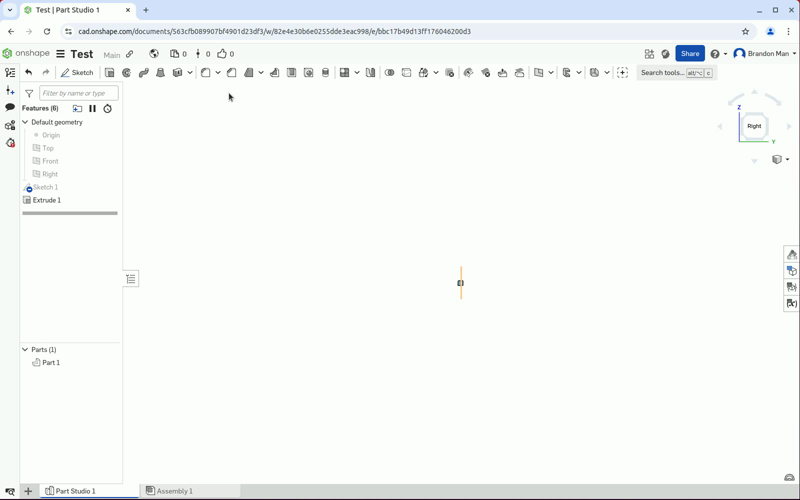
mouse_move(541, 75)
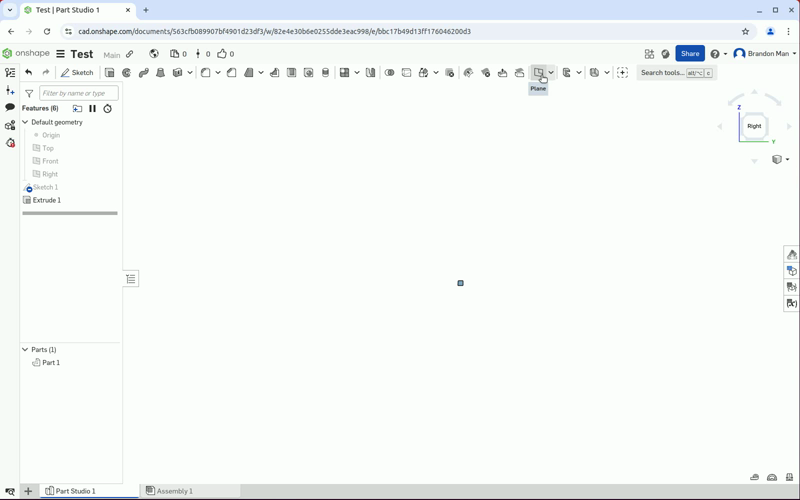
click(541, 75)
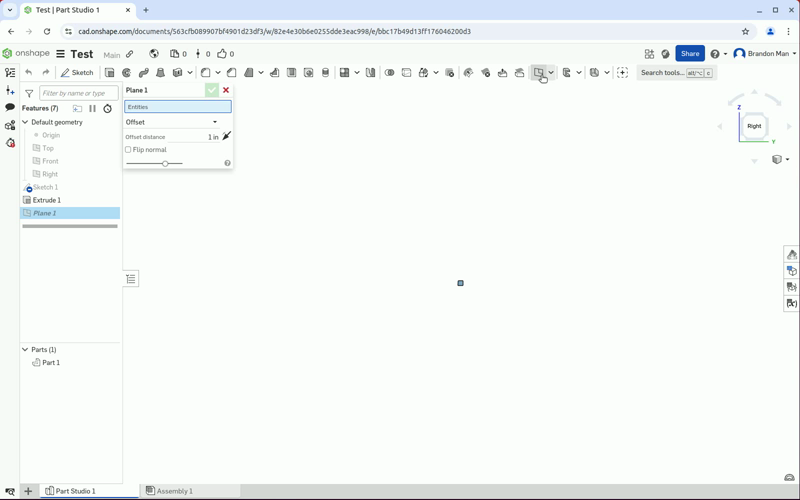
mouse_move(73, 176)
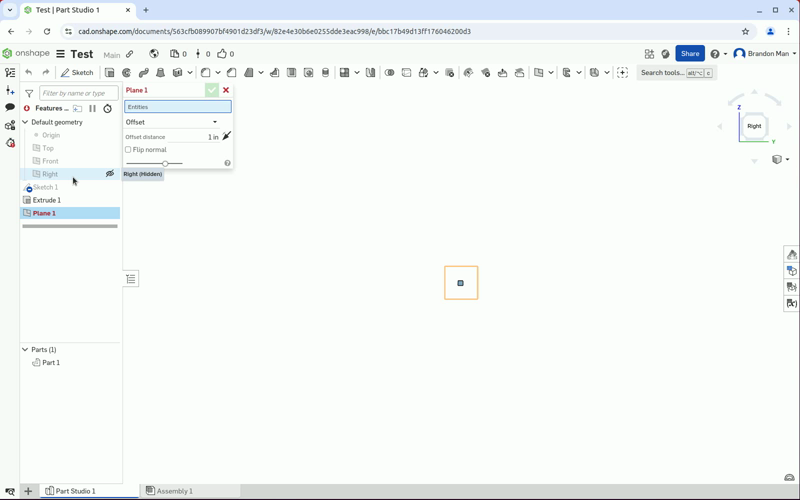
click(73, 176)
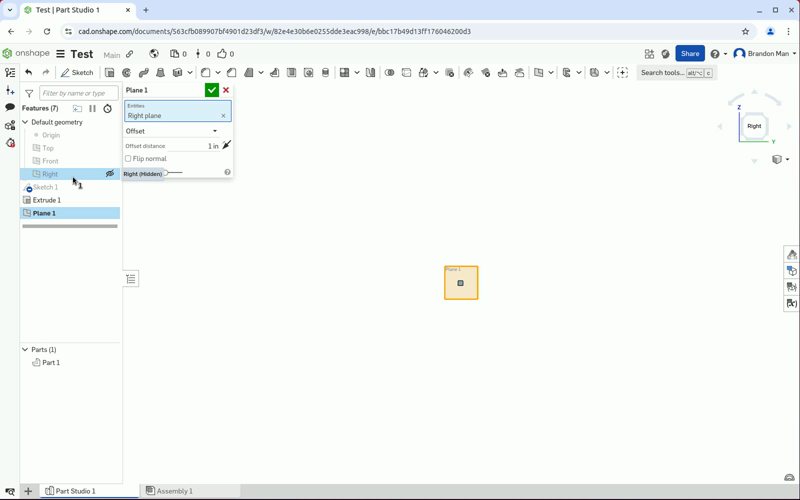
key(tab, 2)
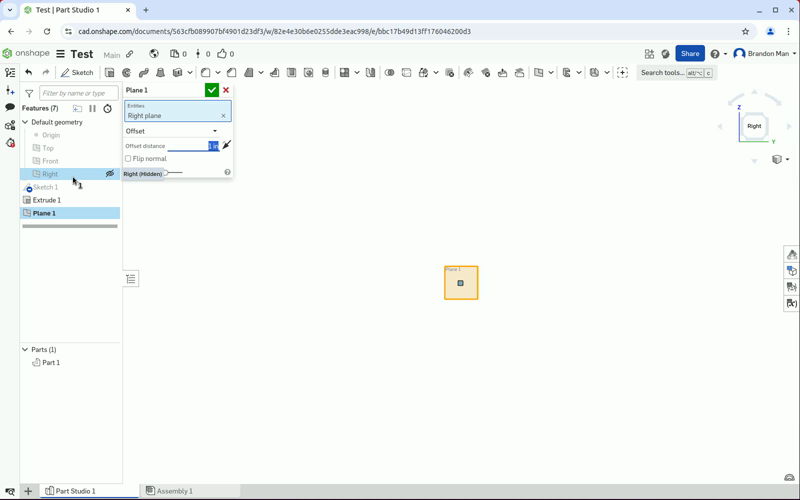
text(22.153)
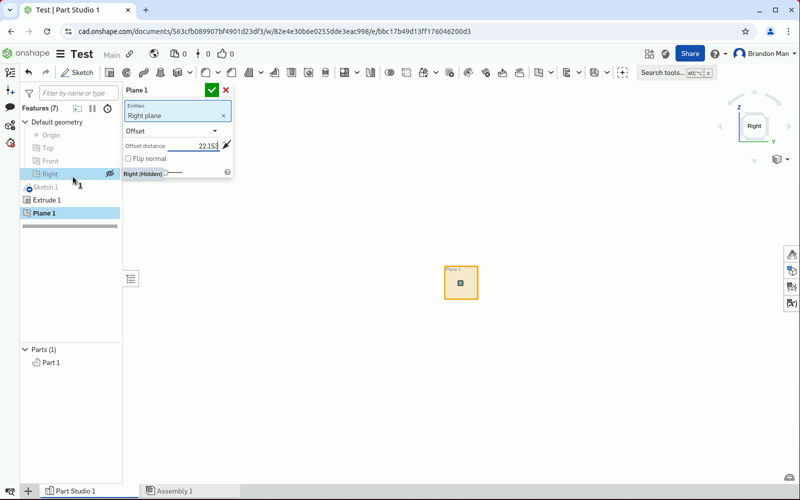
key(enter, 2)
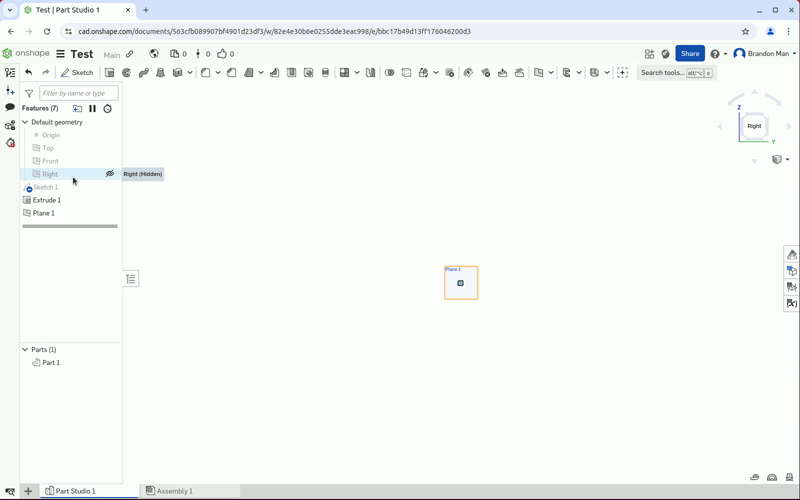
key(shift+s)
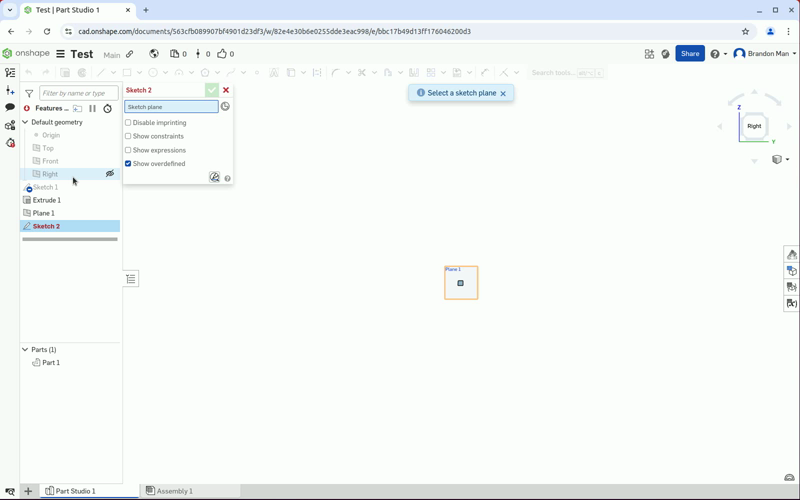
mouse_move(73, 215)
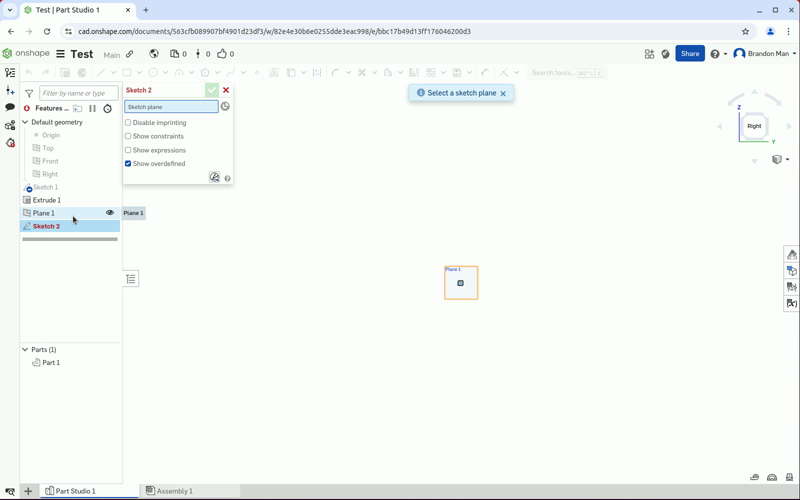
click(73, 215)
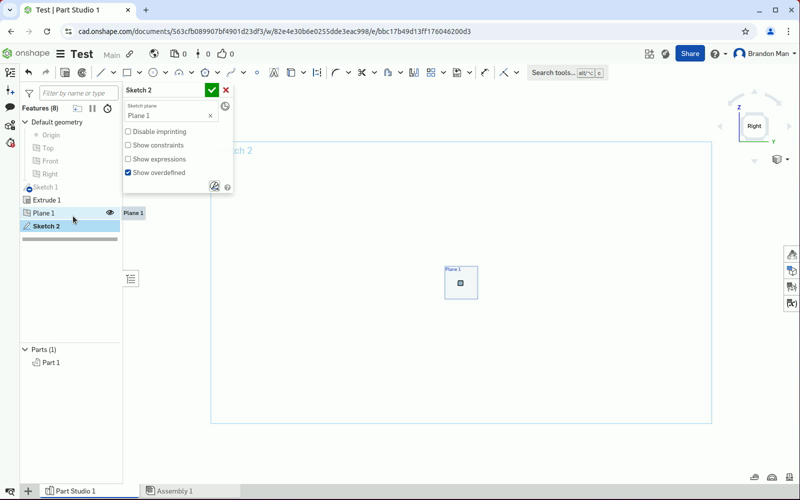
mouse_move(73, 352)
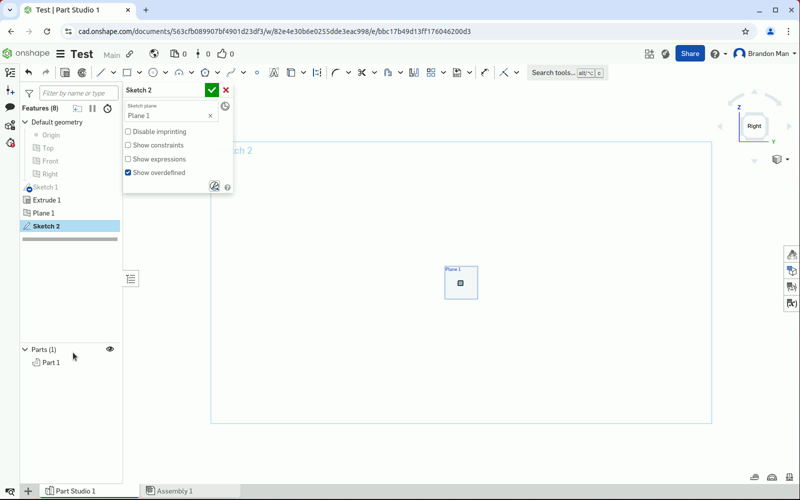
key(y)
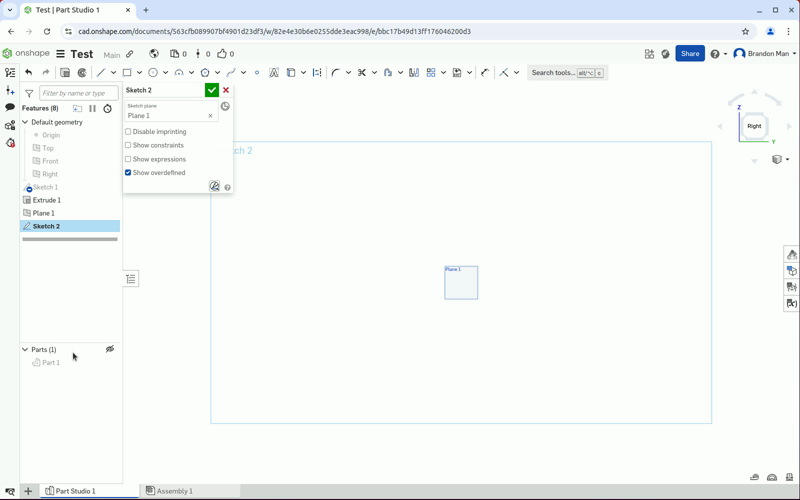
key(l)
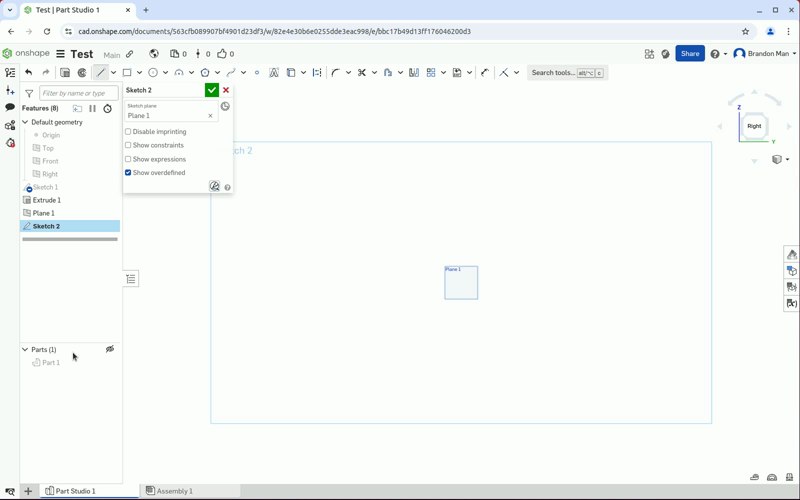
key_down(shift)
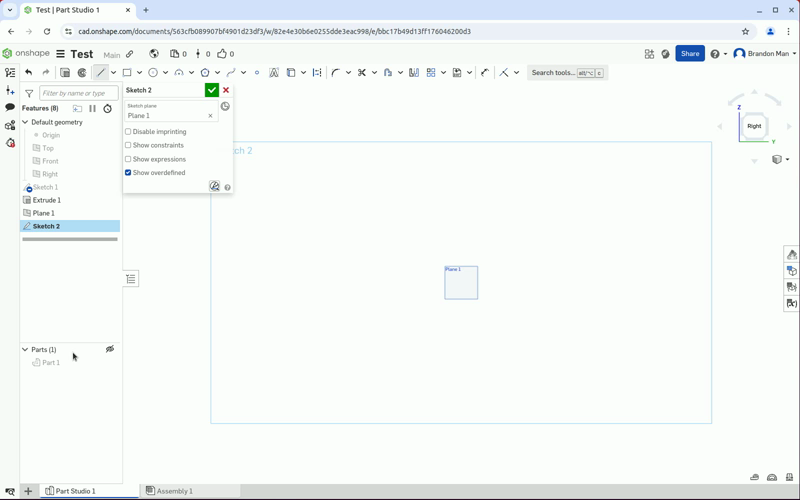
mouse_move(458, 285)
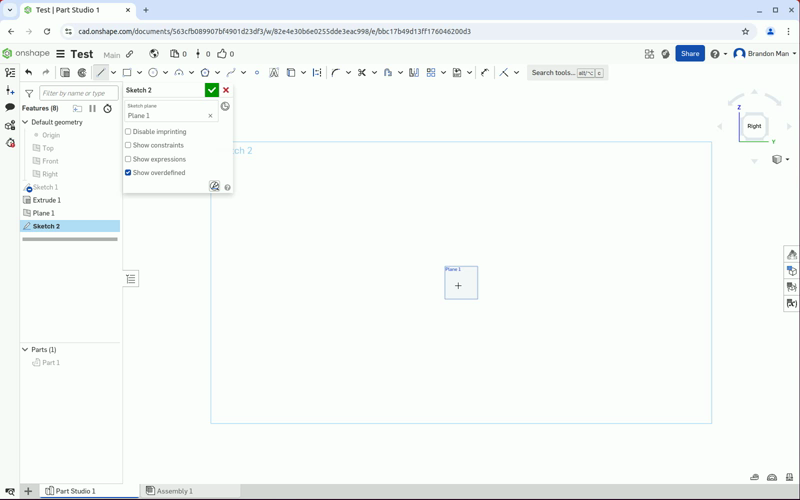
click(458, 285)
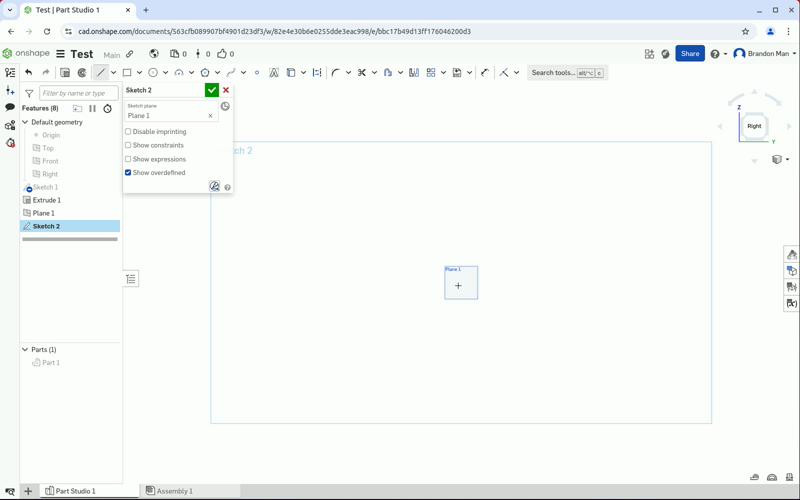
key_up(shift)
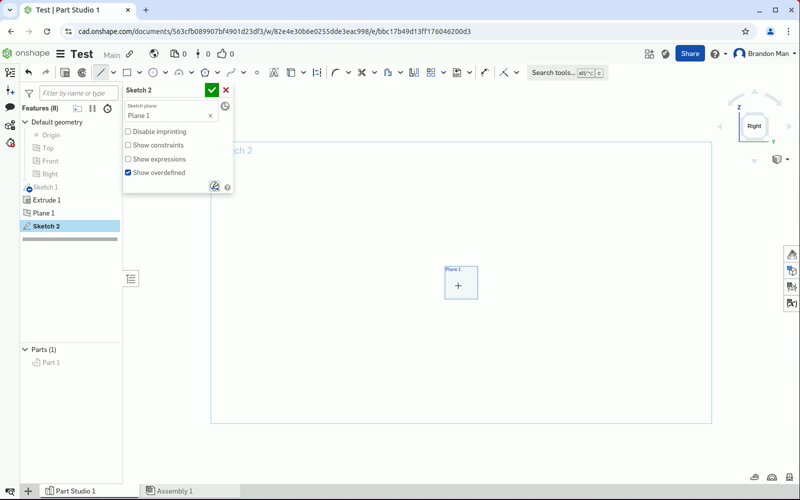
key_down(shift)
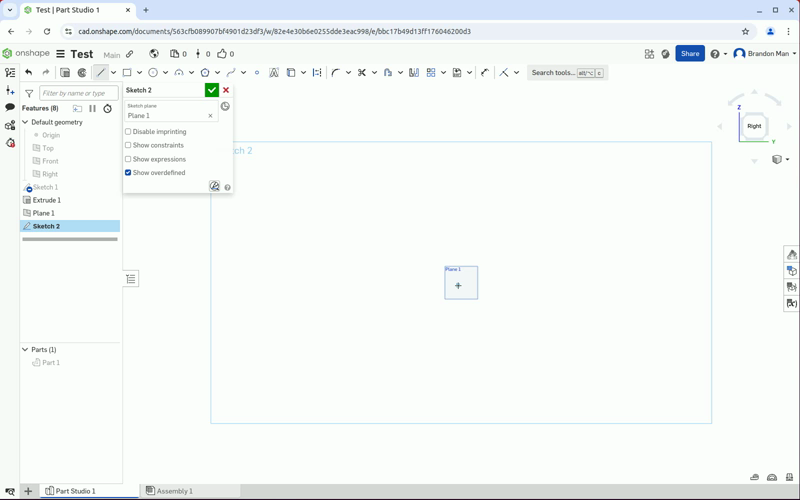
mouse_move(488, 285)
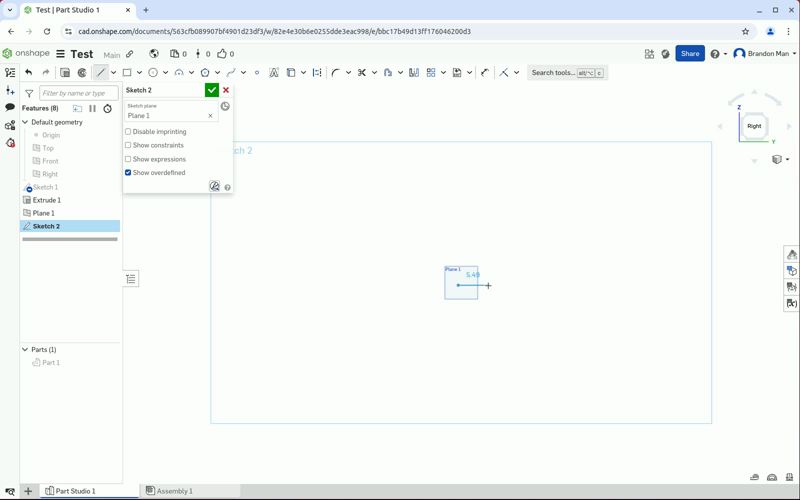
mouse_move(462, 285)
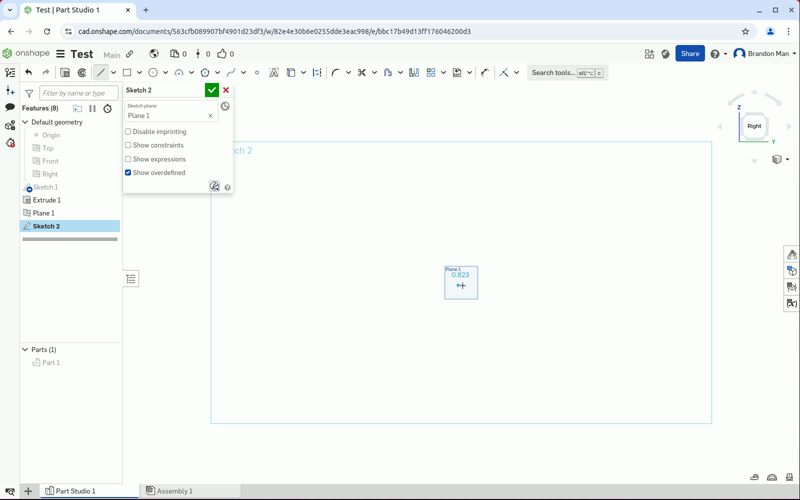
scroll(6)
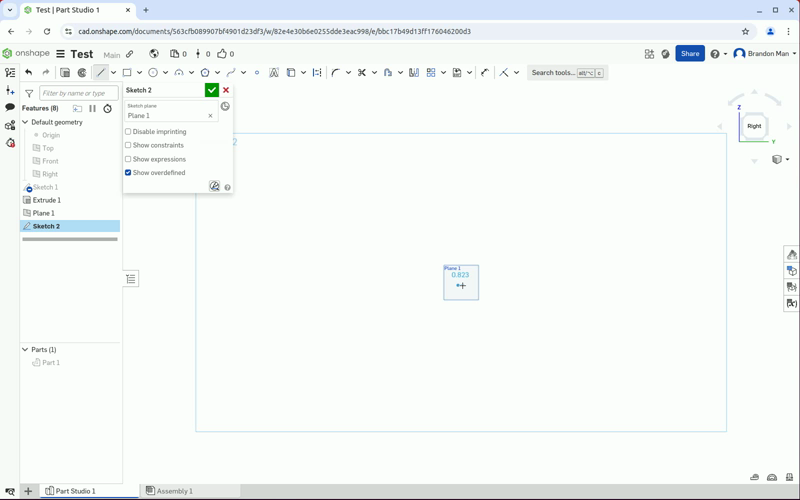
scroll(6)
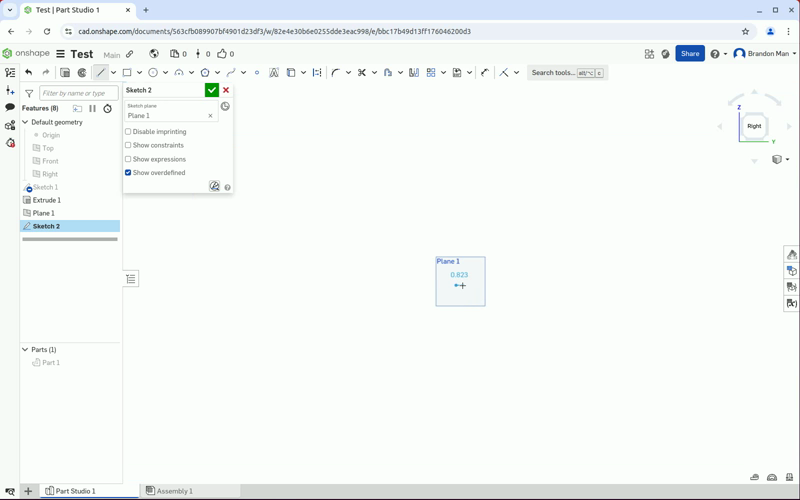
scroll(6)
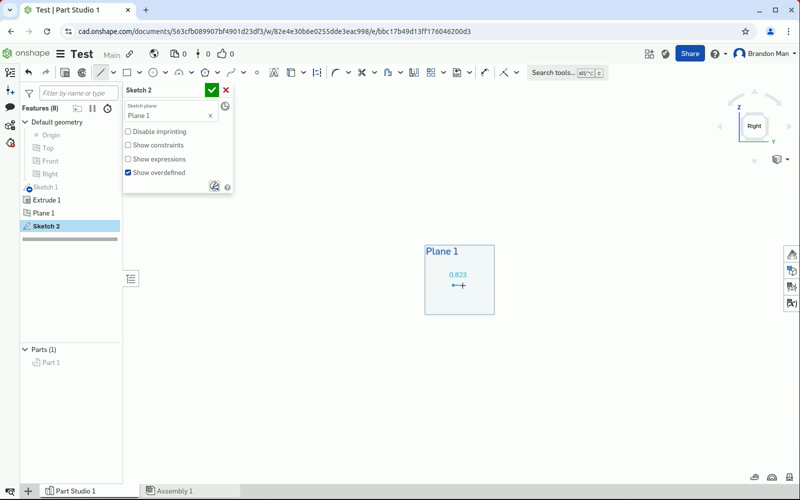
scroll(6)
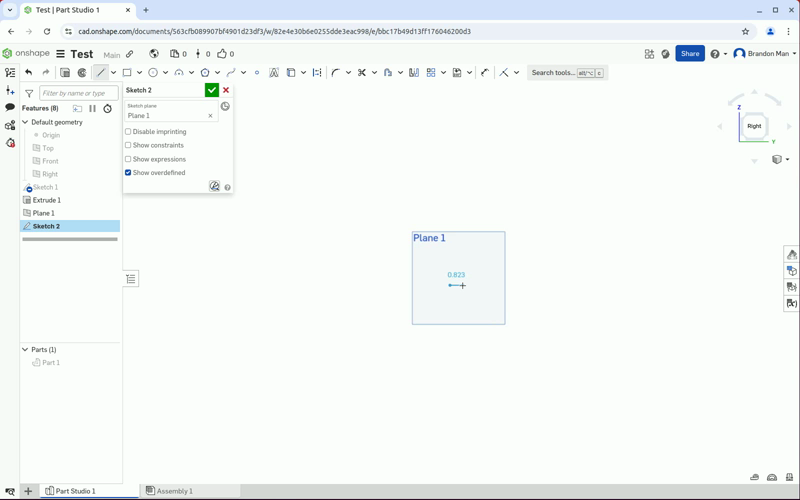
scroll(6)
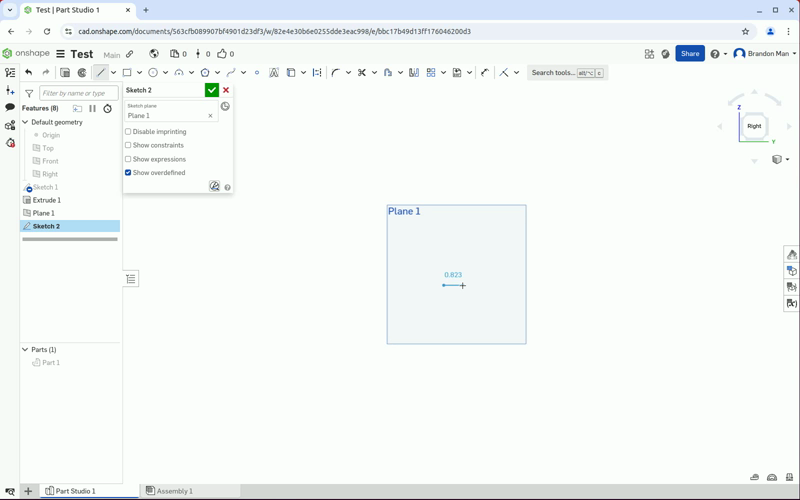
scroll(6)
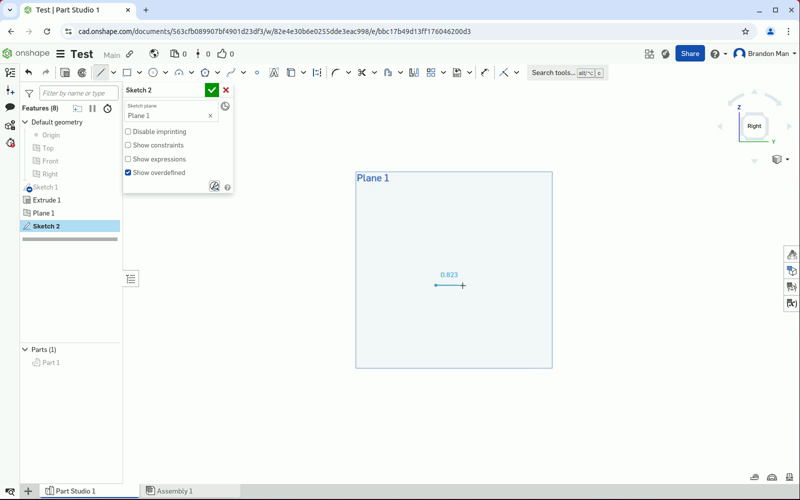
scroll(6)
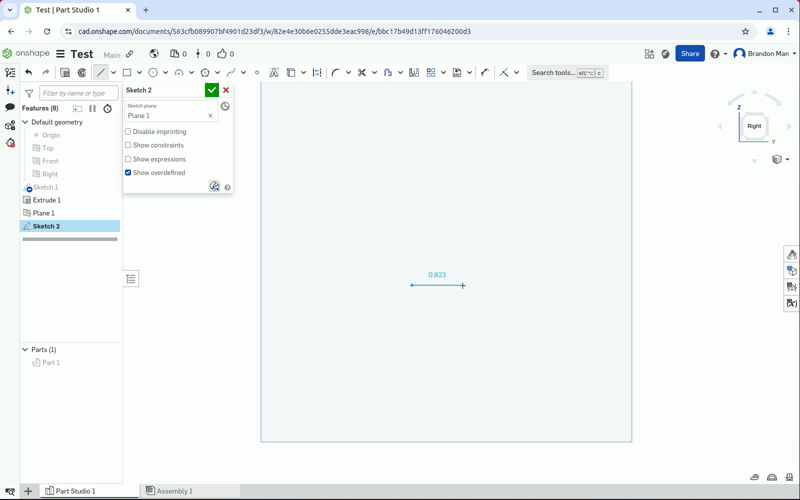
click(462, 285)
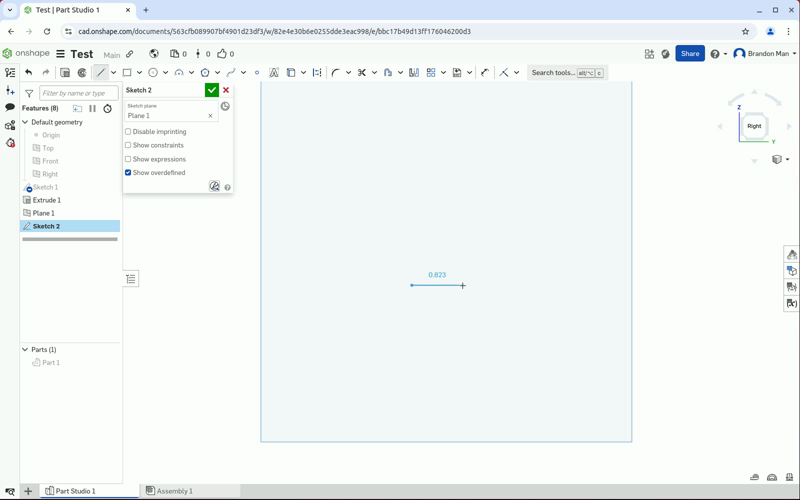
scroll(-6)
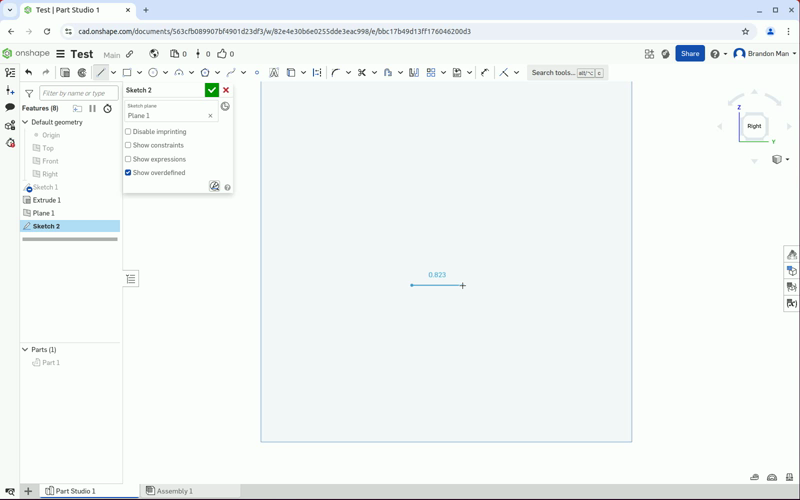
scroll(-6)
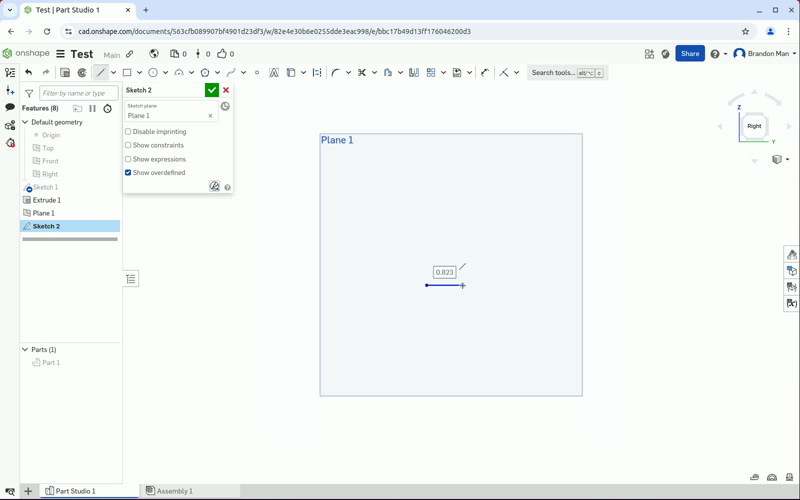
scroll(-6)
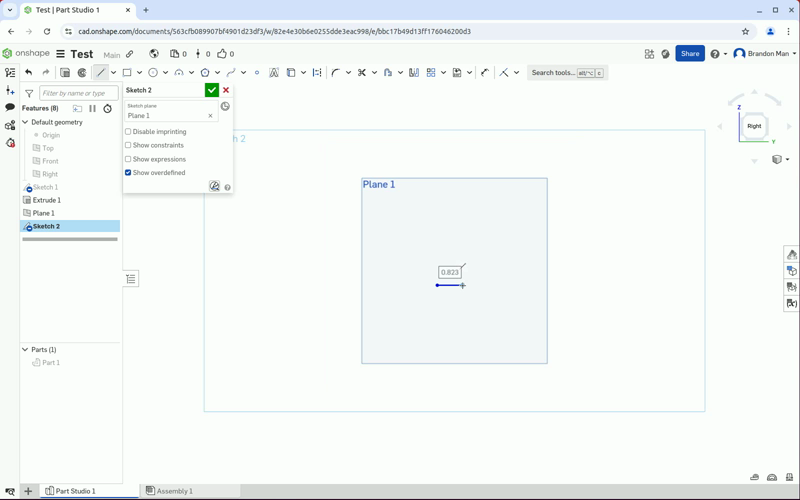
scroll(-6)
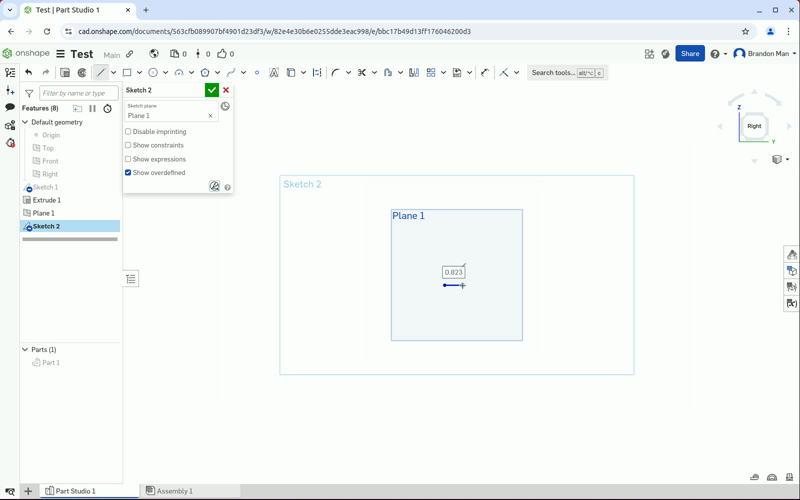
scroll(-6)
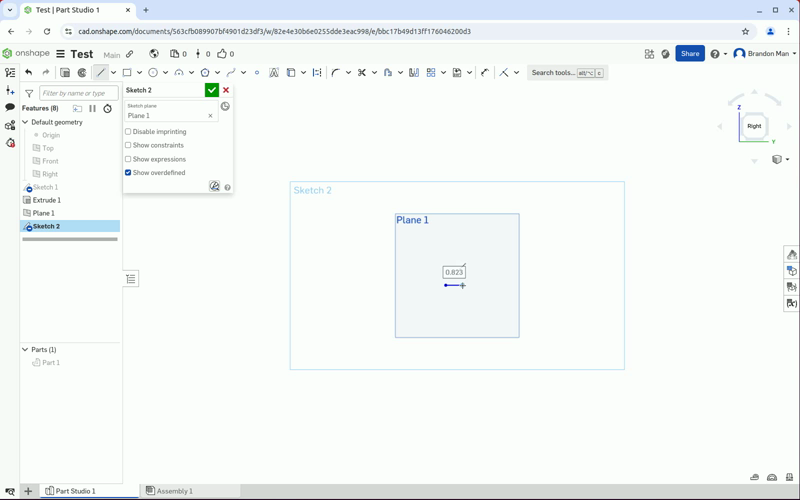
scroll(-6)
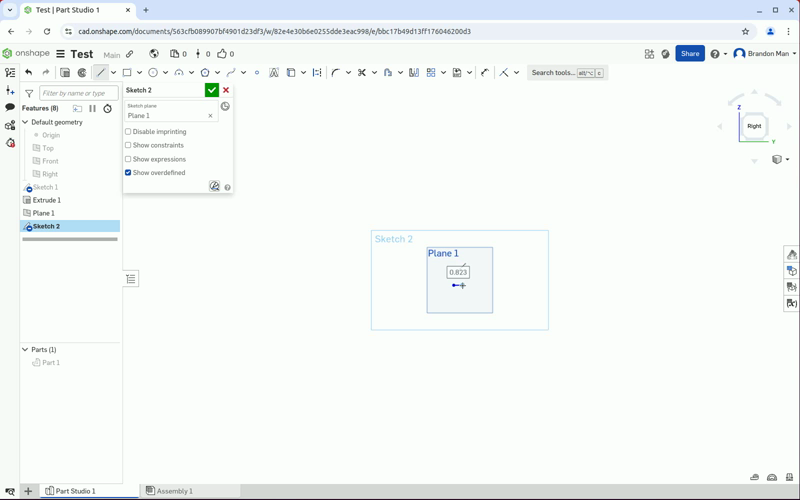
scroll(-6)
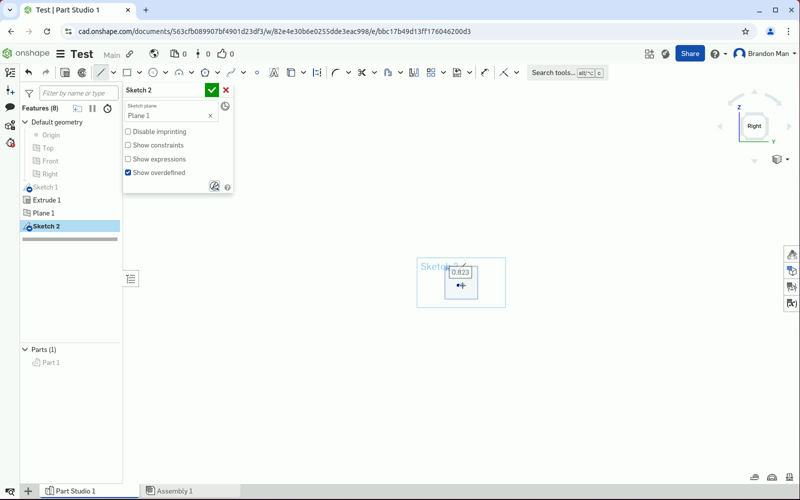
key_up(shift)
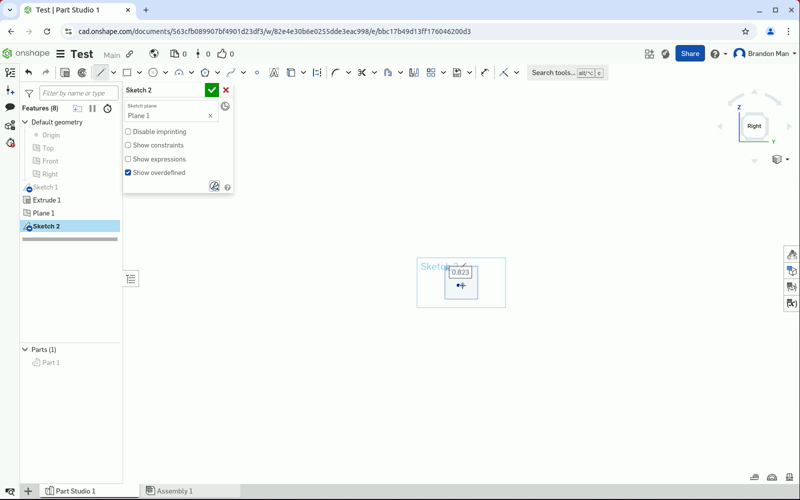
key_down(shift)
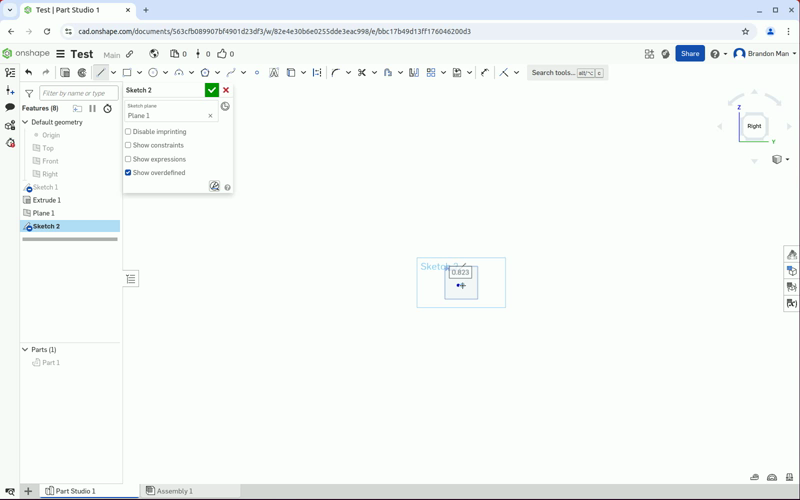
mouse_move(492, 285)
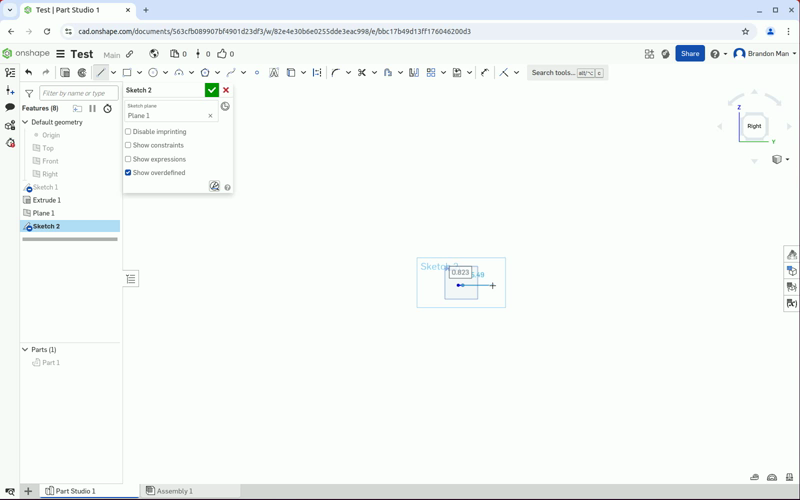
mouse_move(462, 280)
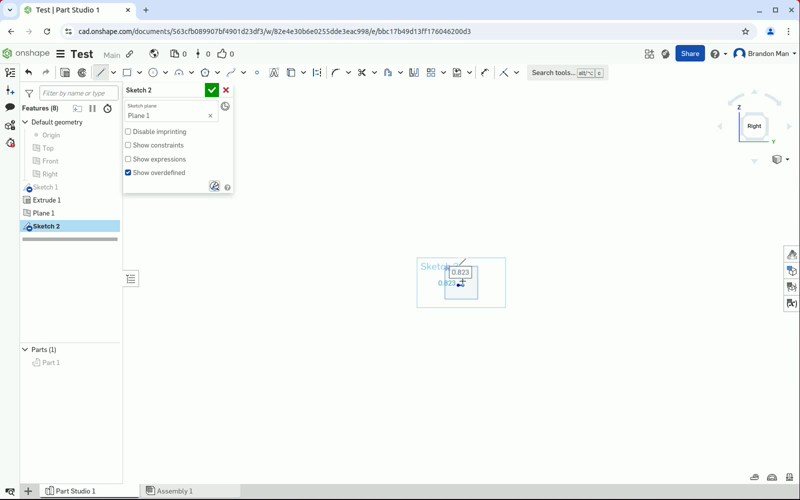
scroll(6)
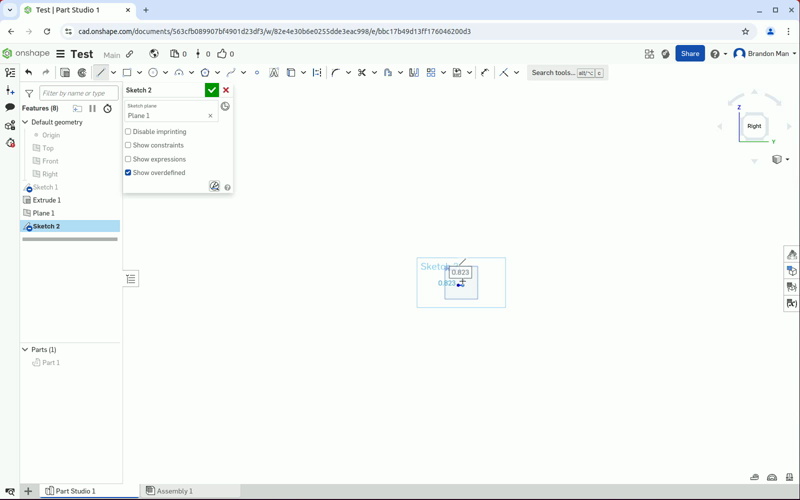
scroll(6)
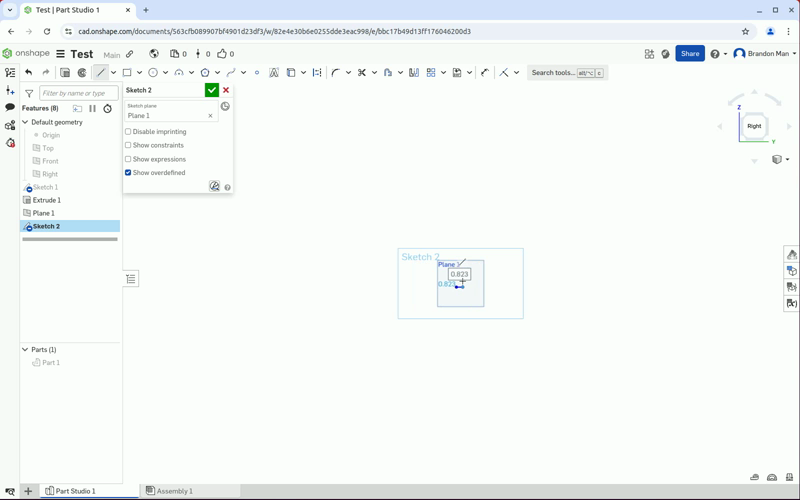
scroll(6)
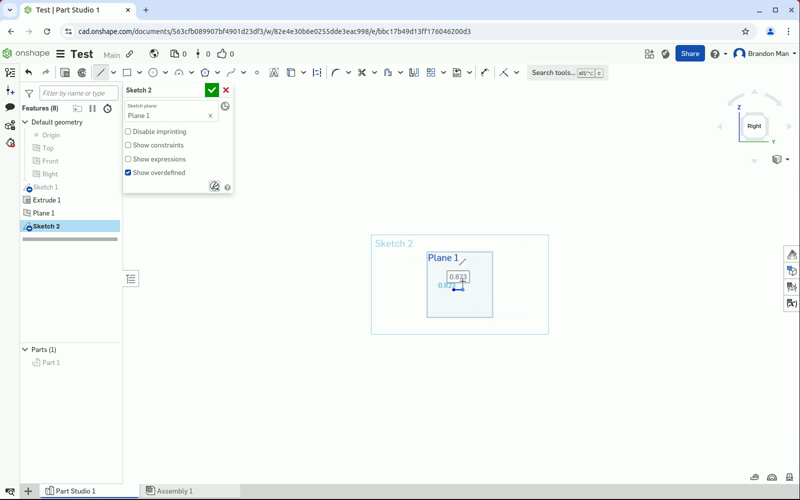
scroll(6)
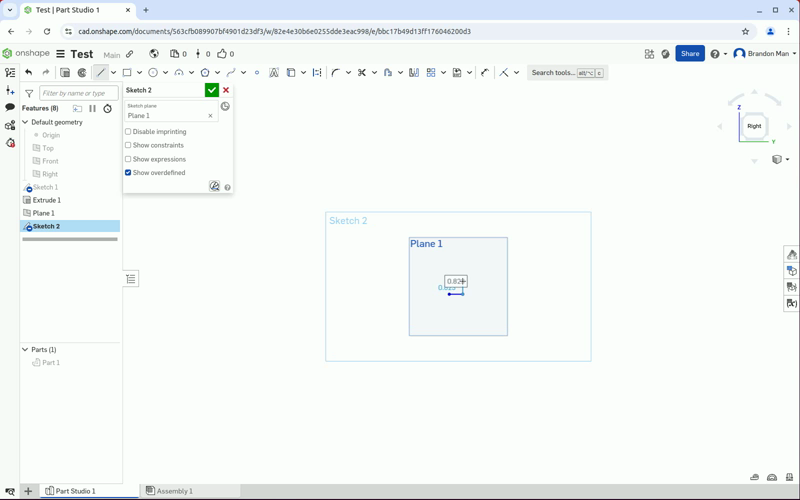
scroll(6)
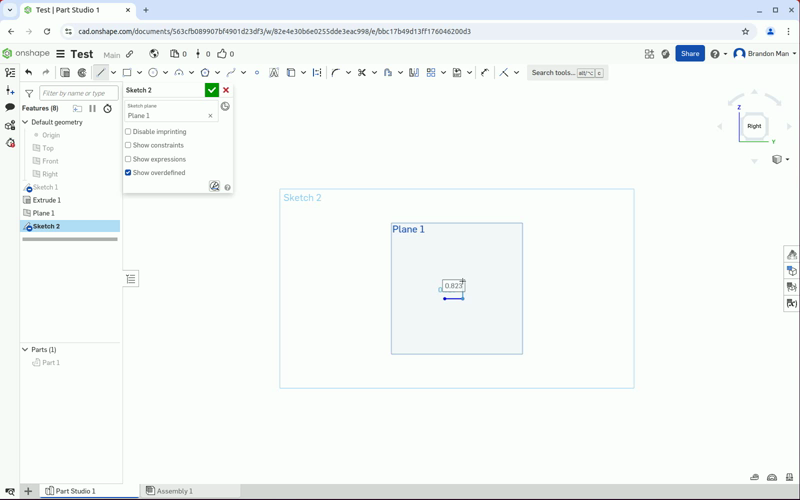
scroll(6)
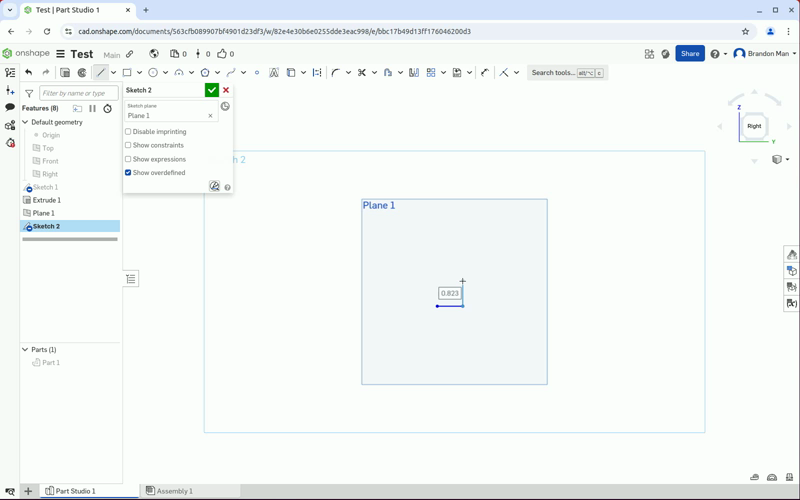
scroll(6)
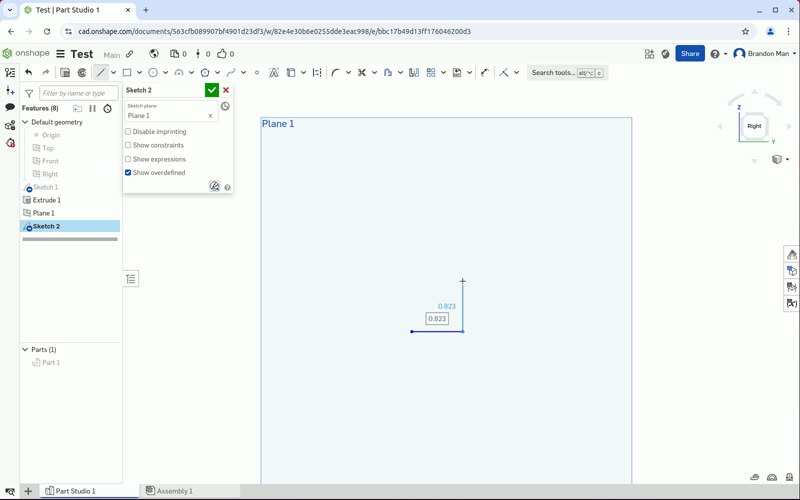
click(462, 280)
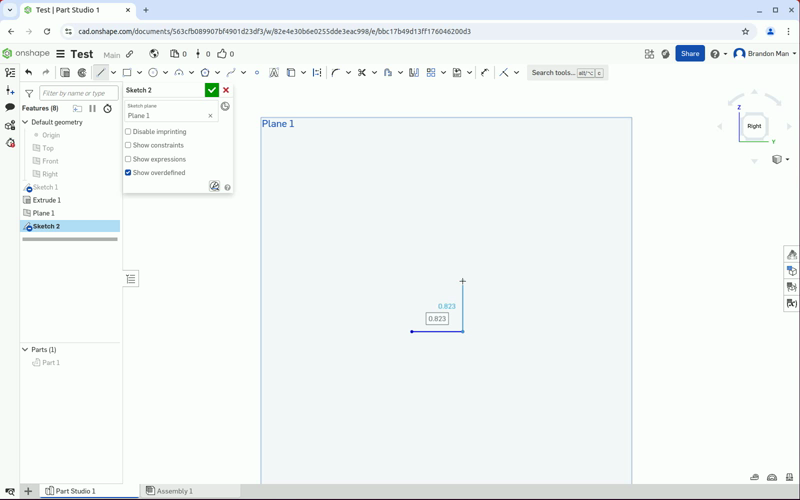
scroll(-6)
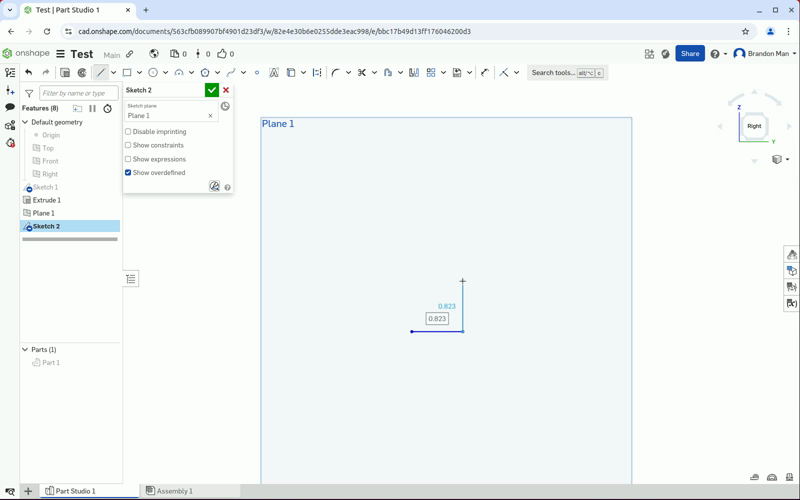
scroll(-6)
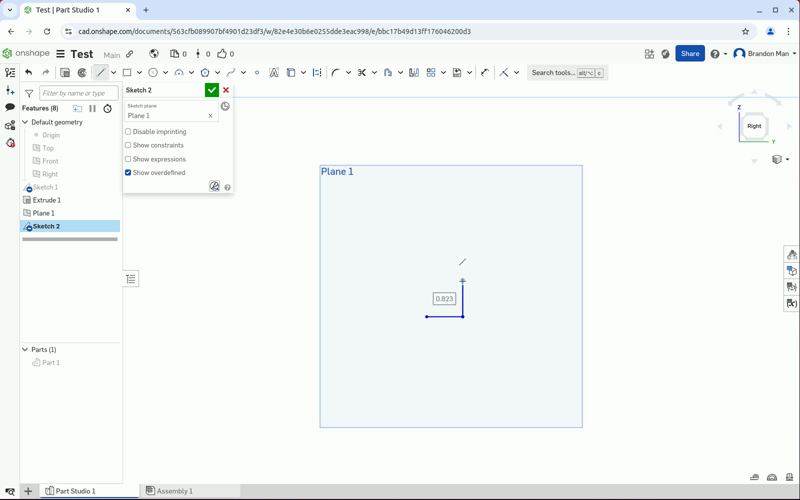
scroll(-6)
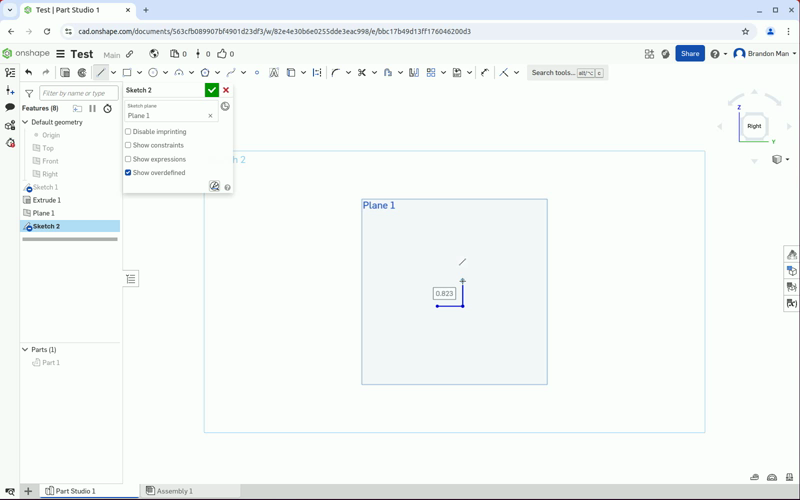
scroll(-6)
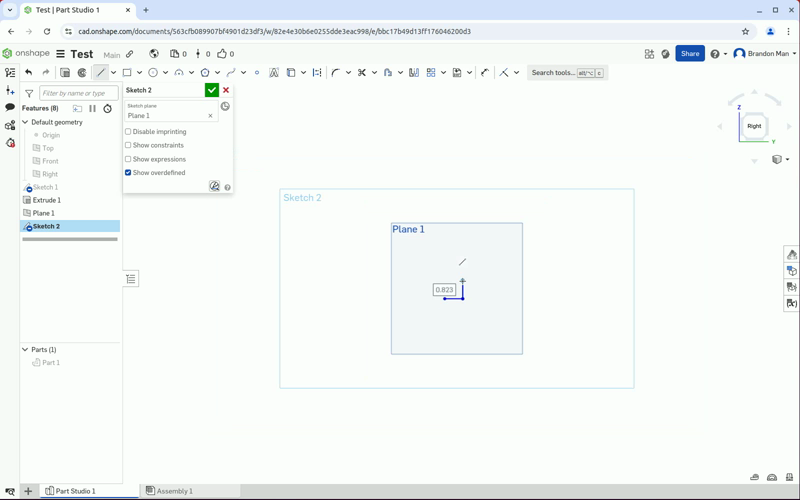
scroll(-6)
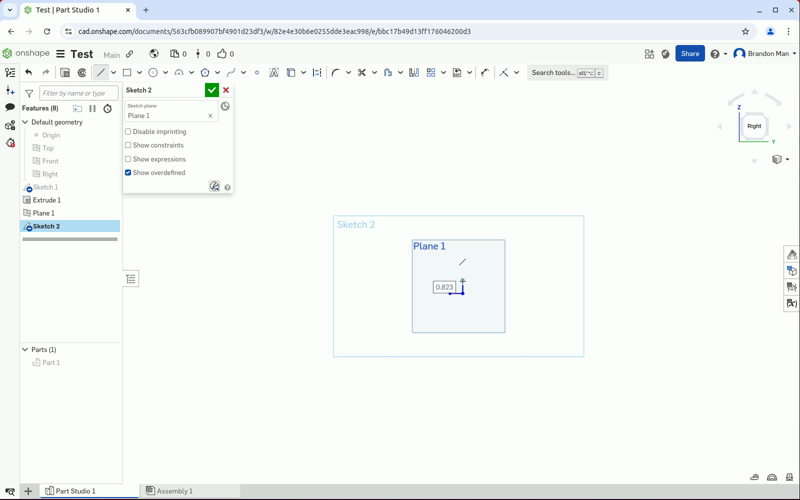
scroll(-6)
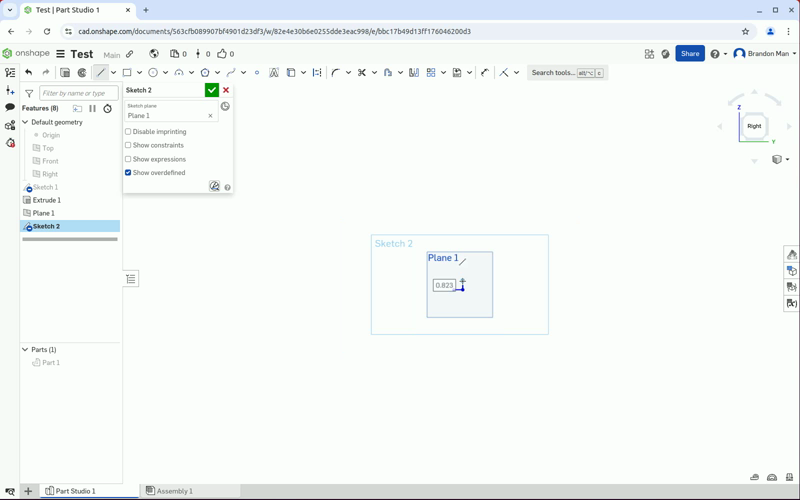
scroll(-6)
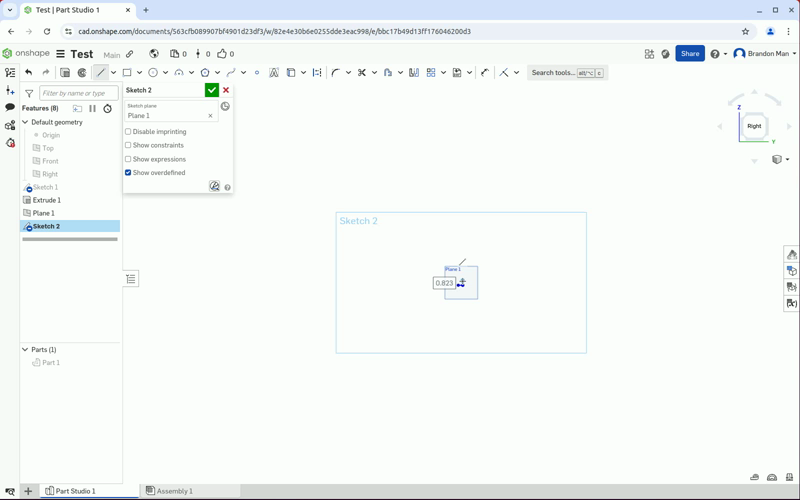
key_up(shift)
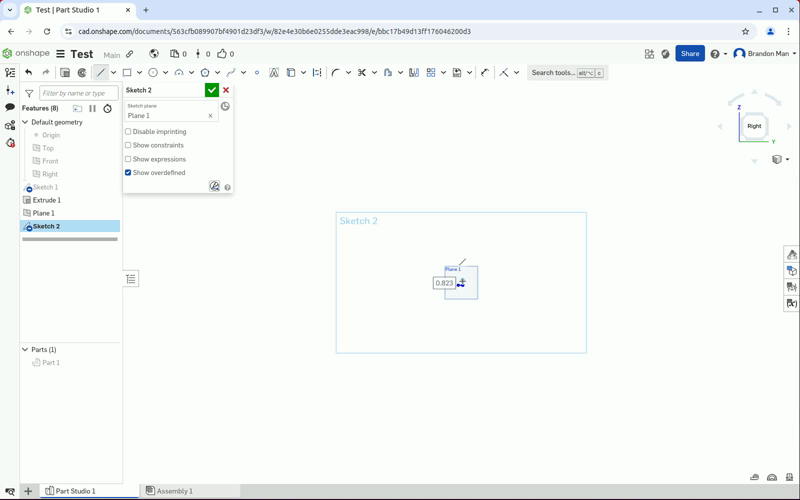
key_down(shift)
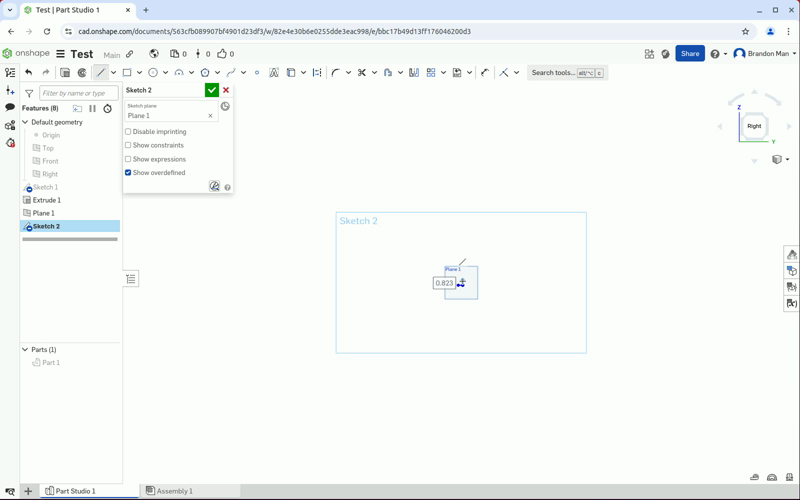
mouse_move(492, 280)
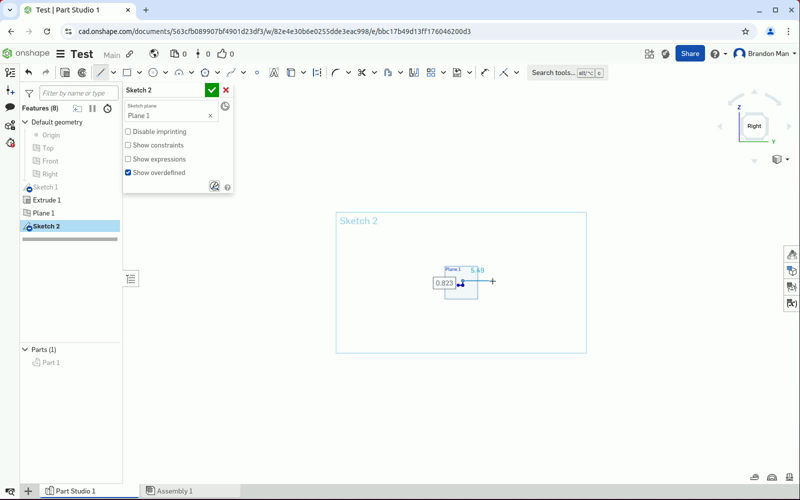
mouse_move(458, 280)
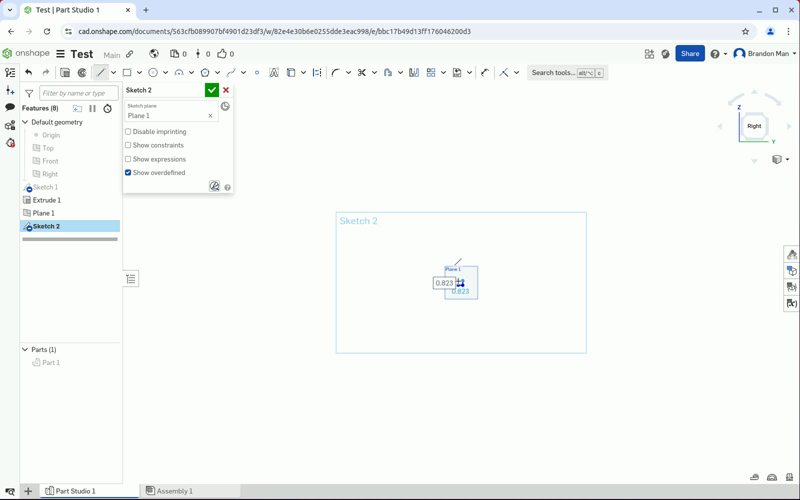
scroll(6)
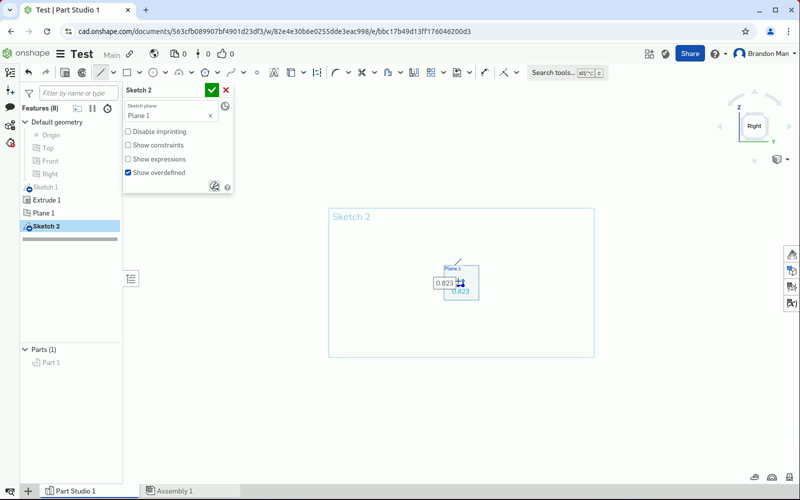
scroll(6)
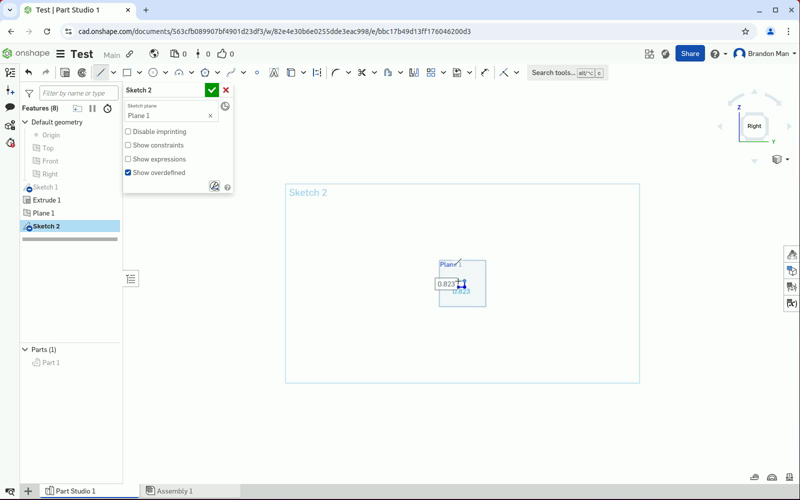
scroll(6)
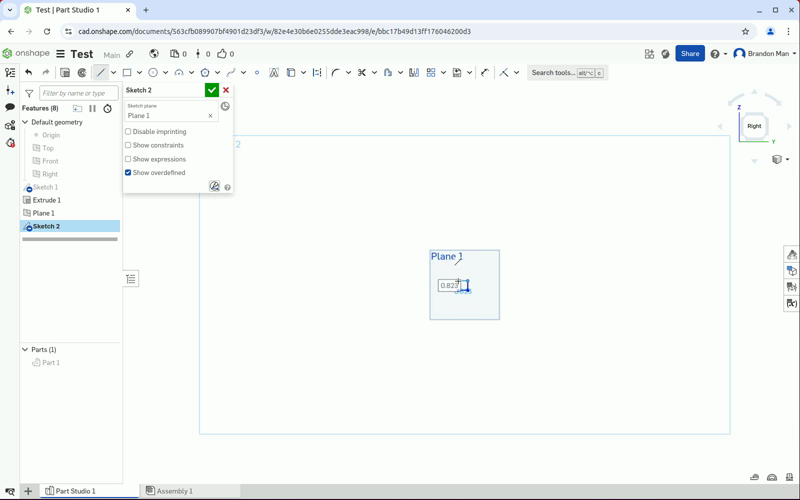
scroll(6)
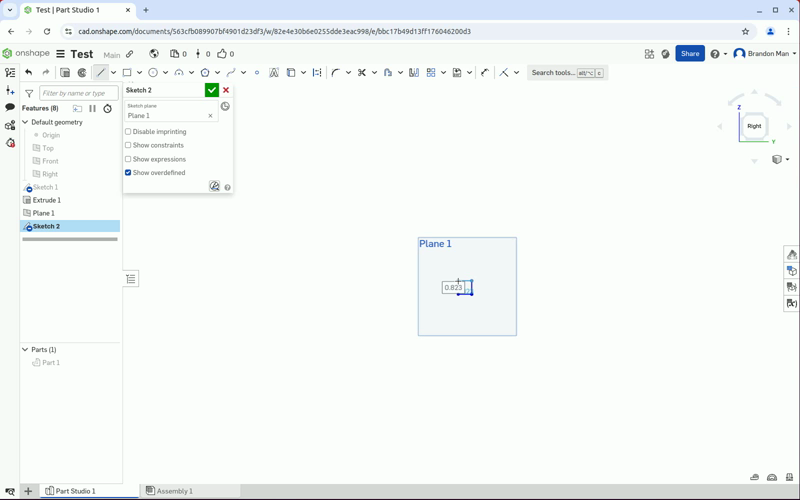
scroll(6)
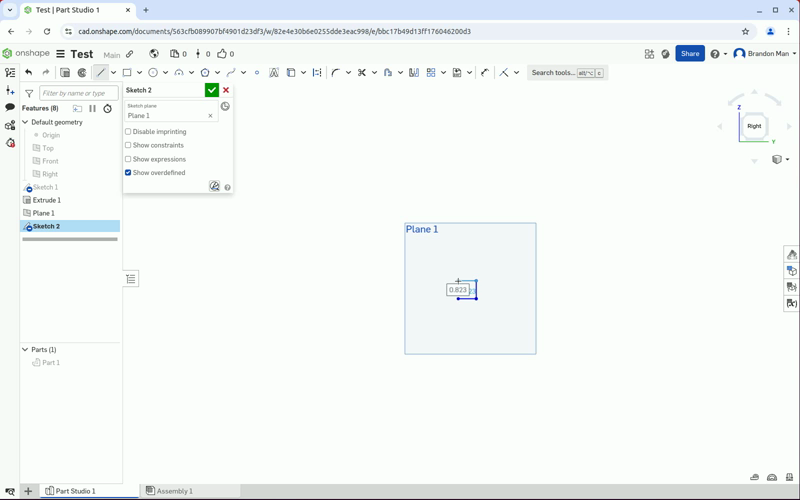
scroll(6)
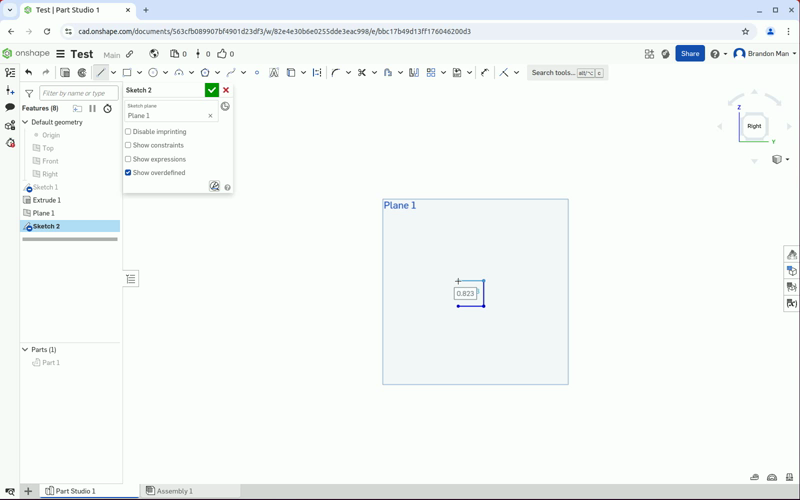
scroll(6)
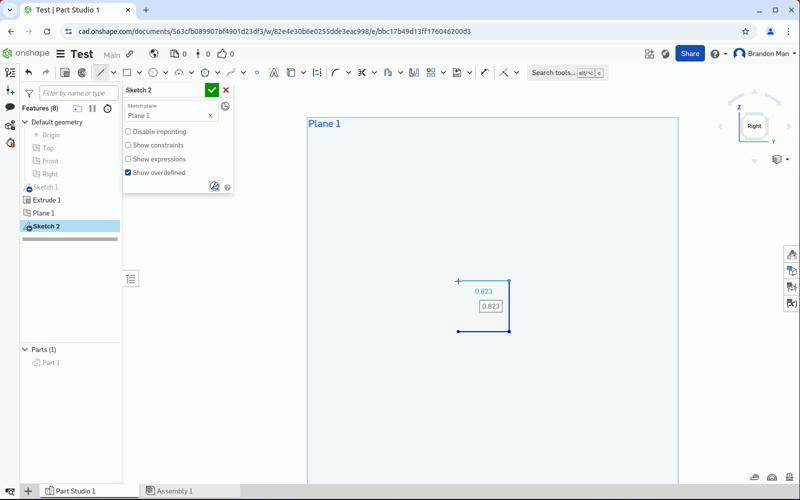
click(458, 280)
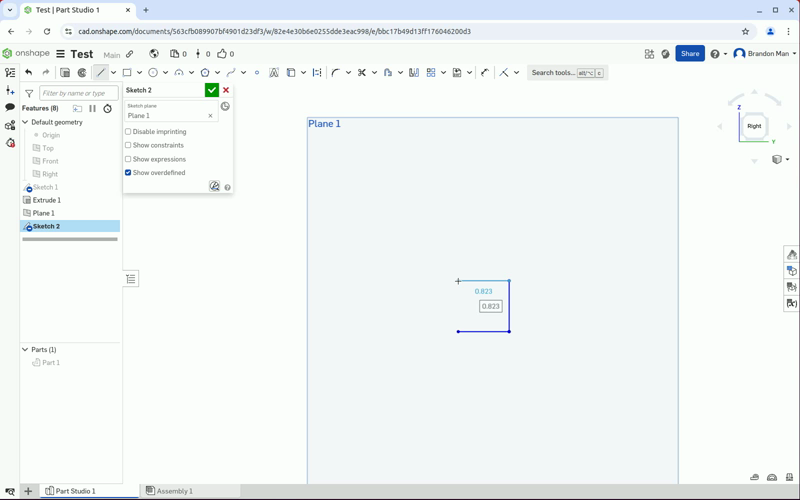
scroll(-6)
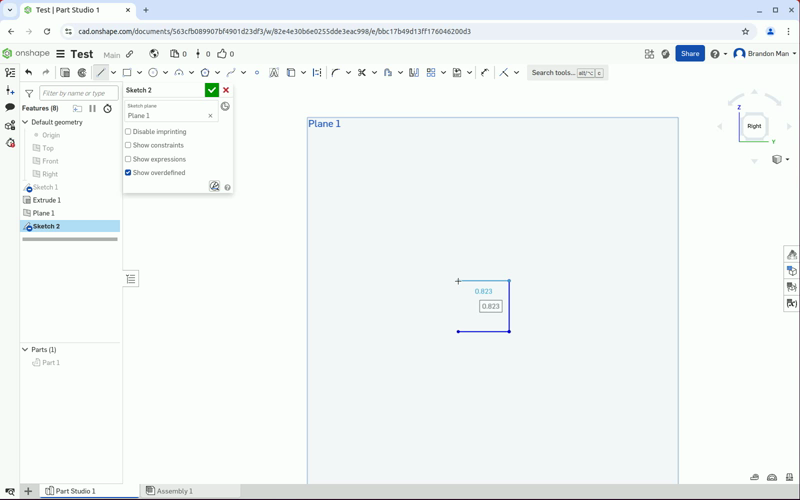
scroll(-6)
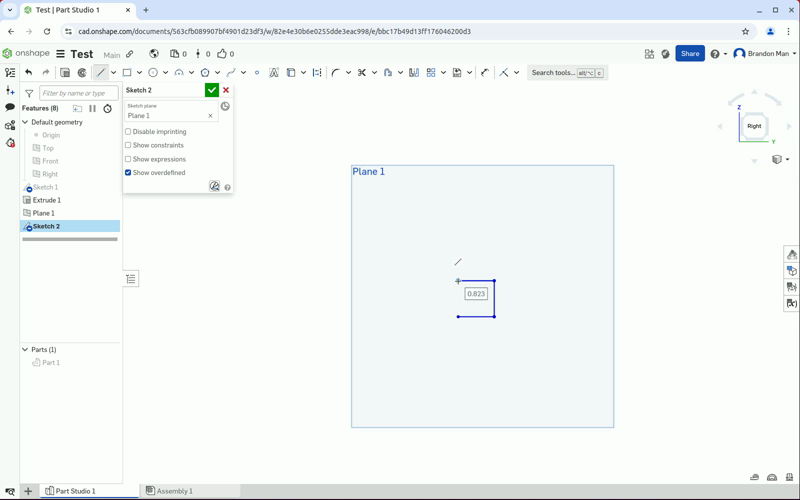
scroll(-6)
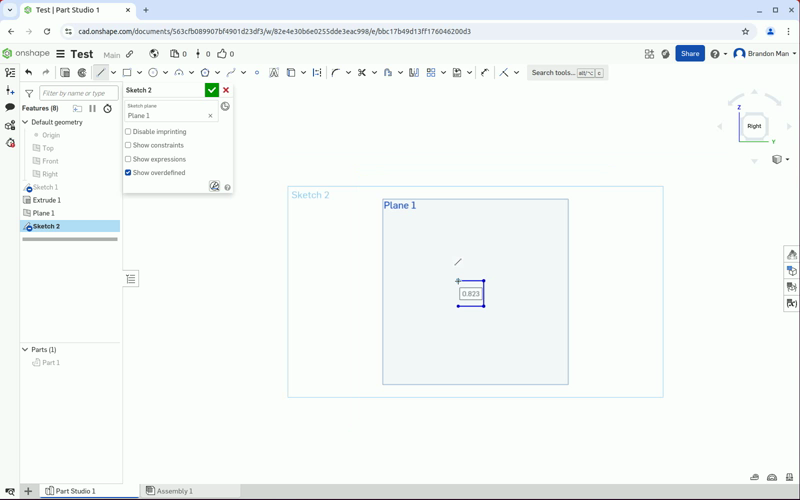
scroll(-6)
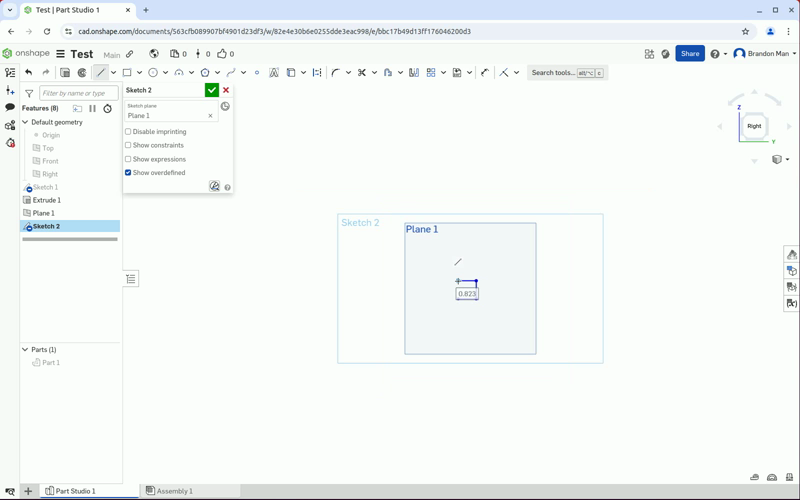
scroll(-6)
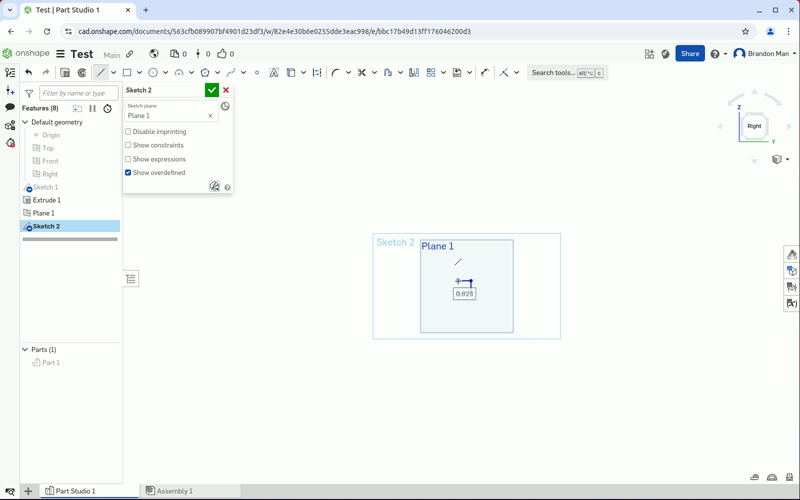
scroll(-6)
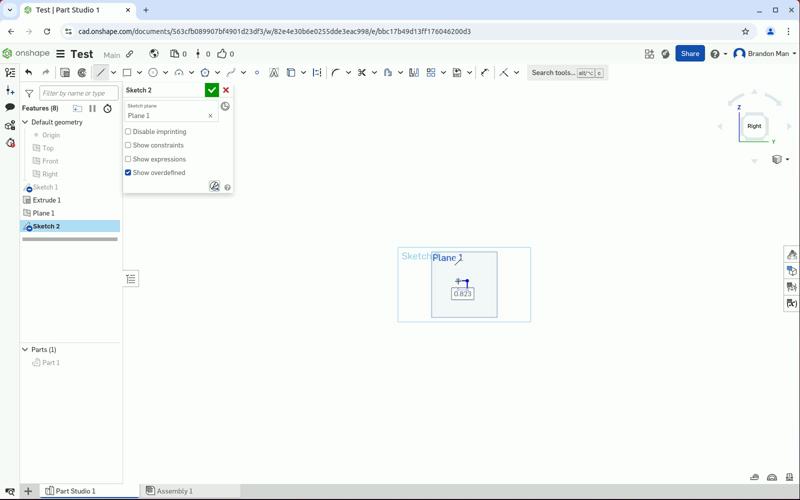
scroll(-6)
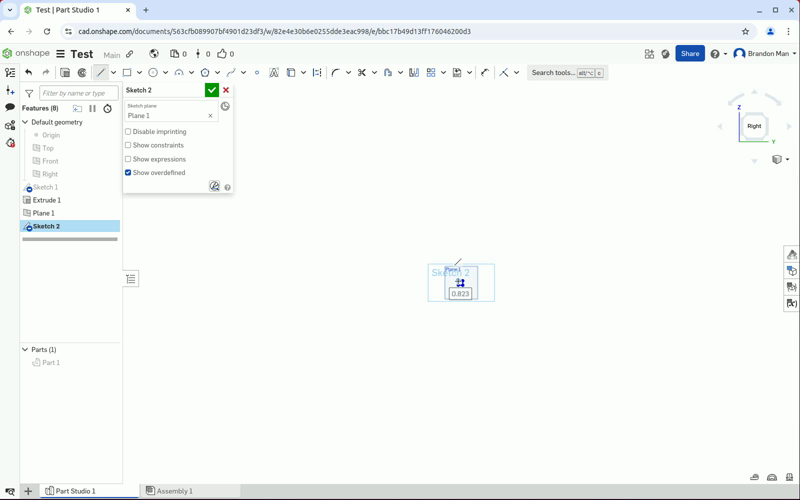
key_up(shift)
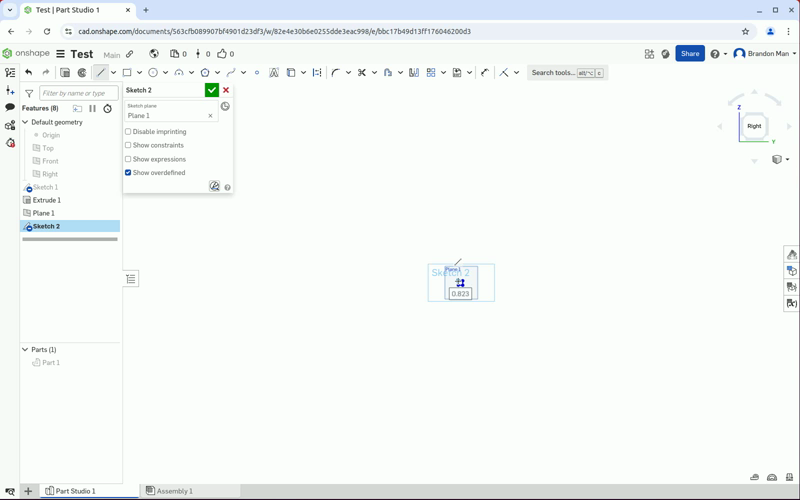
mouse_move(488, 280)
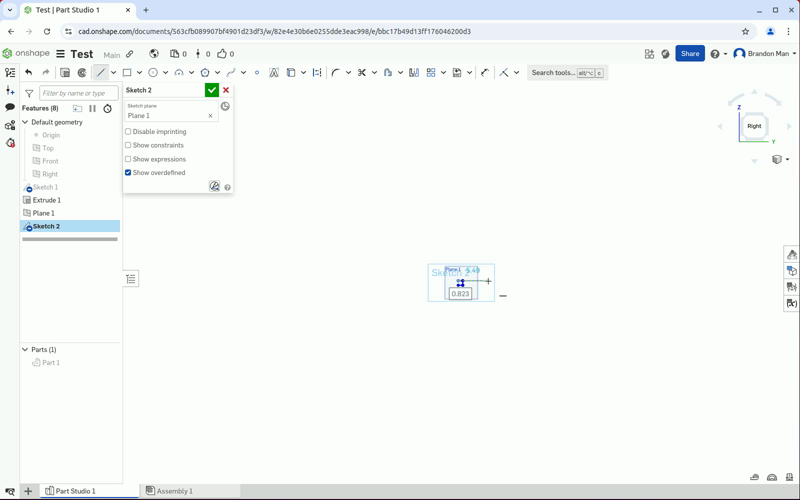
key_down(shift)
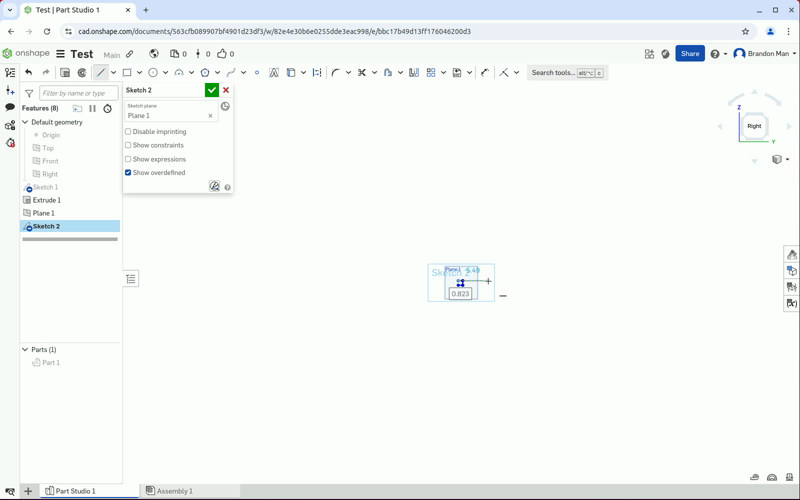
mouse_move(458, 285)
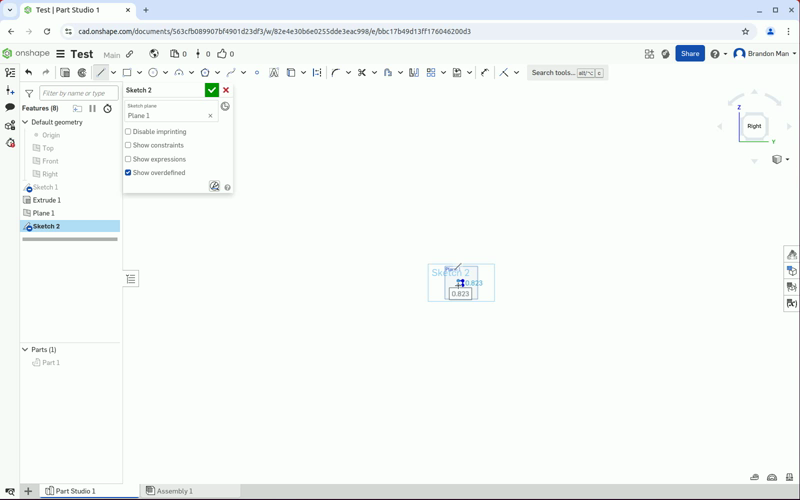
scroll(6)
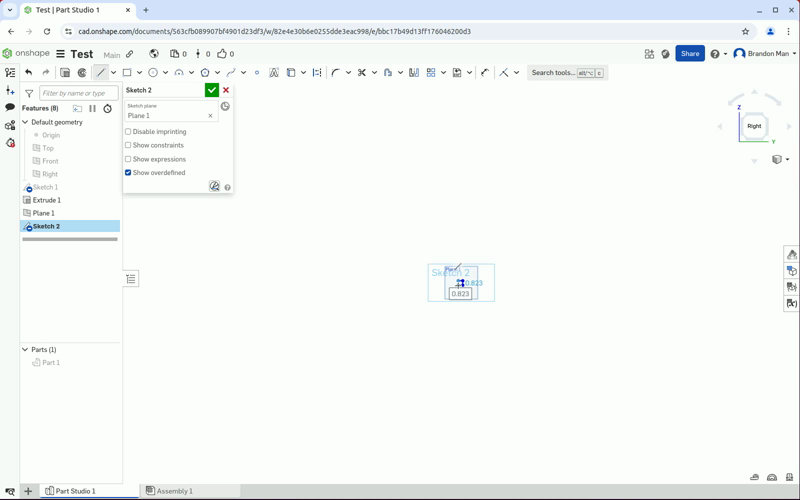
scroll(6)
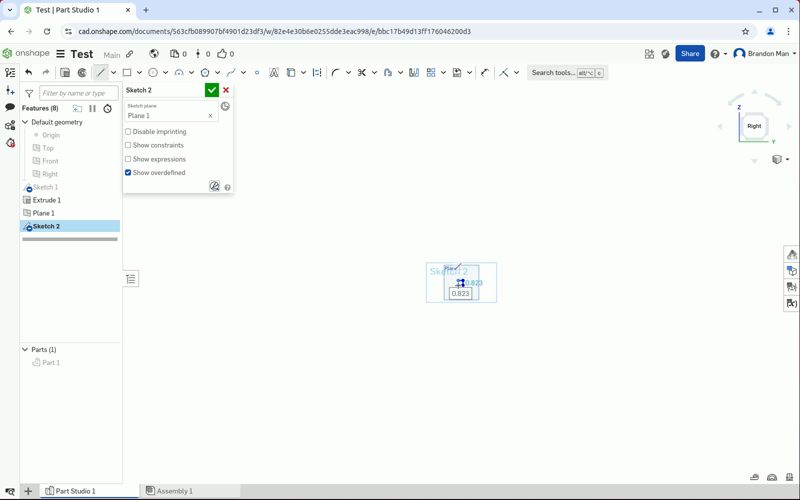
scroll(6)
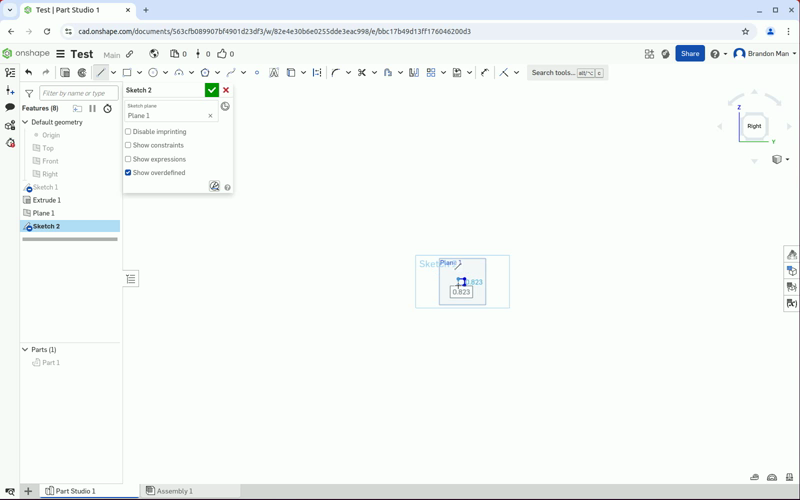
scroll(6)
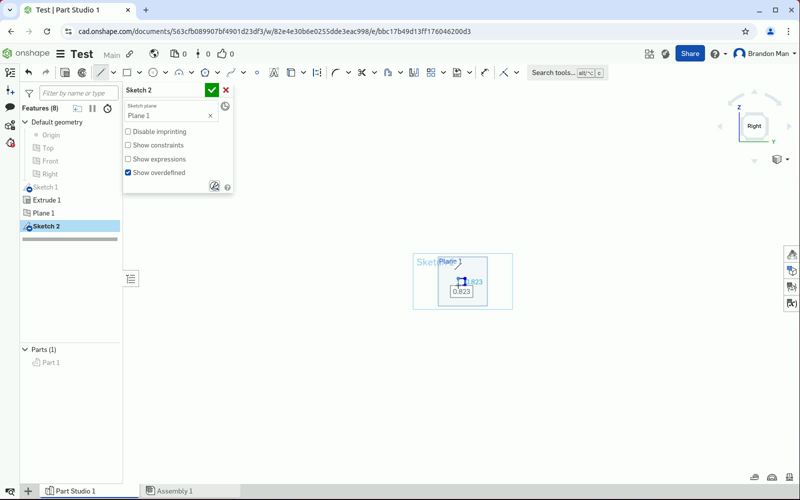
scroll(6)
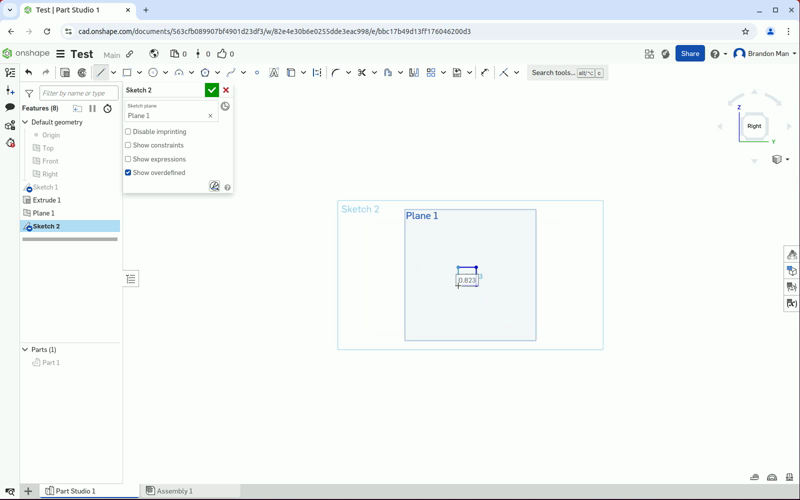
scroll(6)
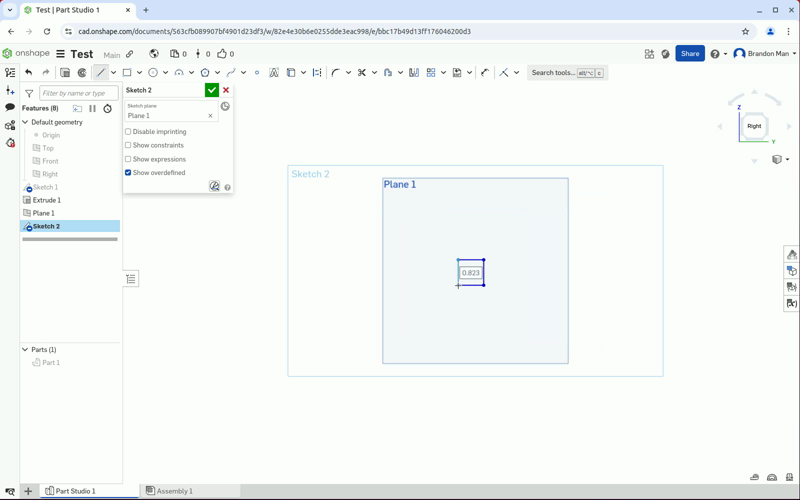
scroll(6)
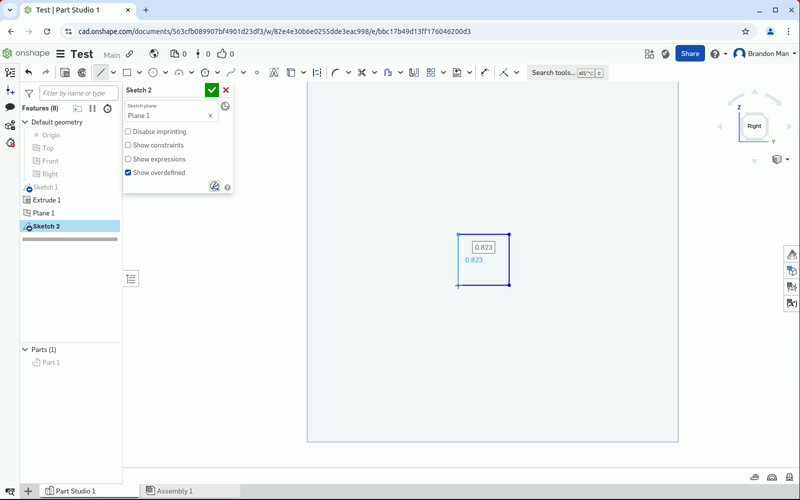
key_up(shift)
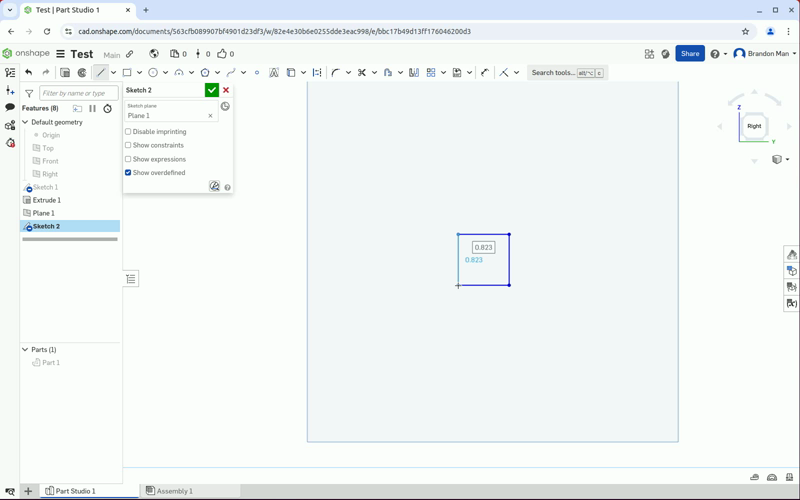
click(458, 285)
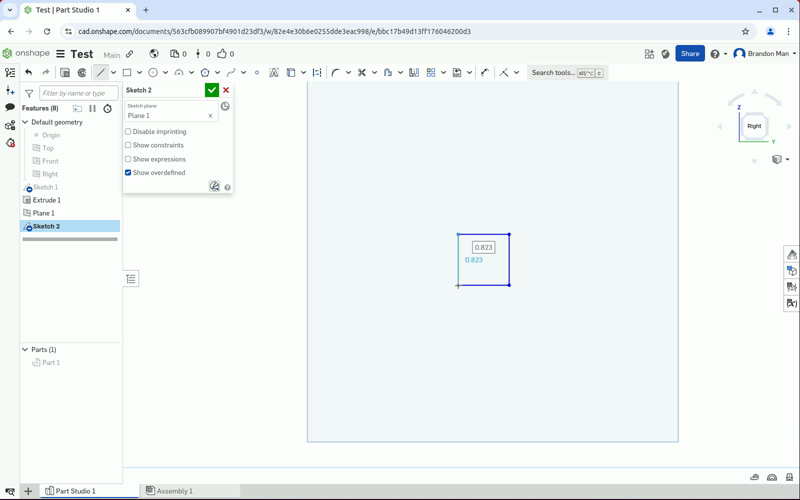
scroll(-6)
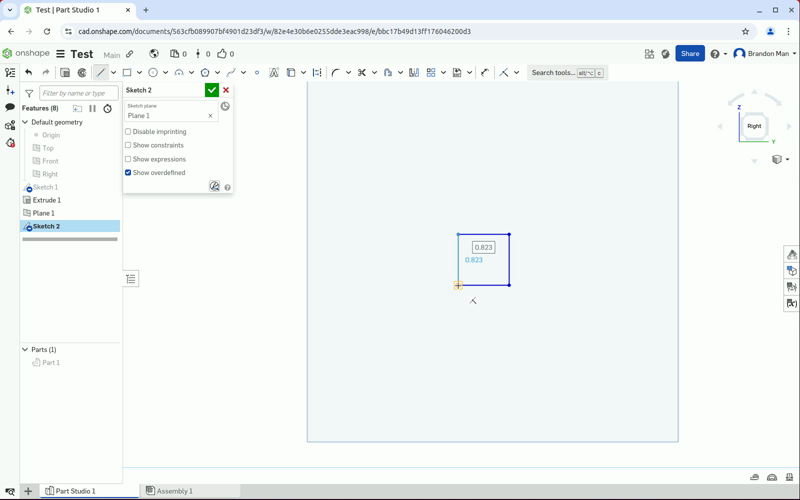
scroll(-6)
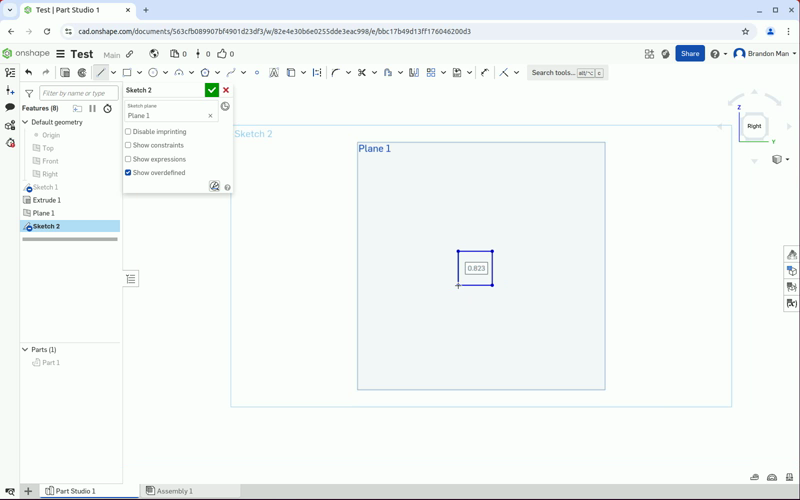
scroll(-6)
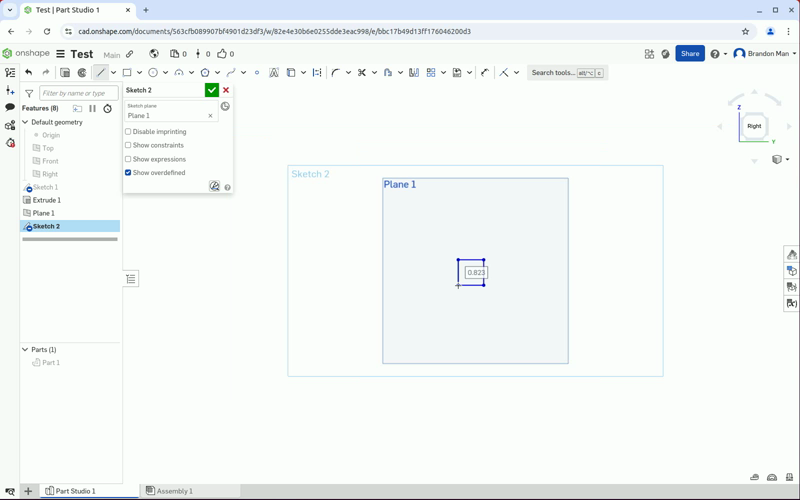
scroll(-6)
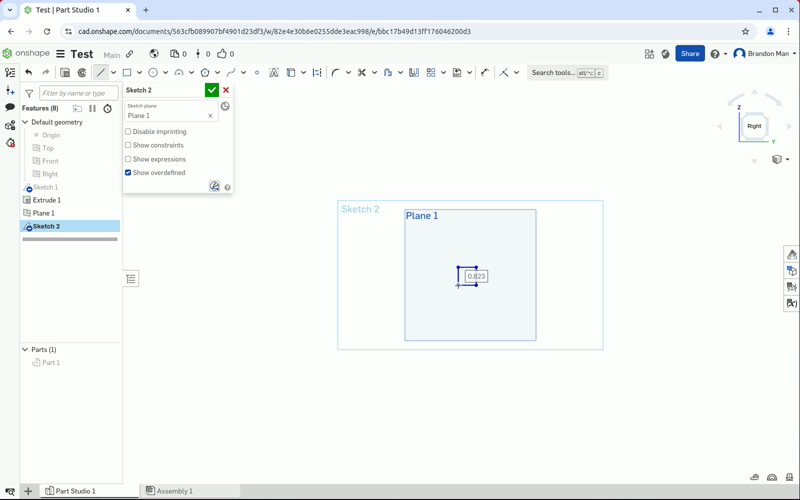
scroll(-6)
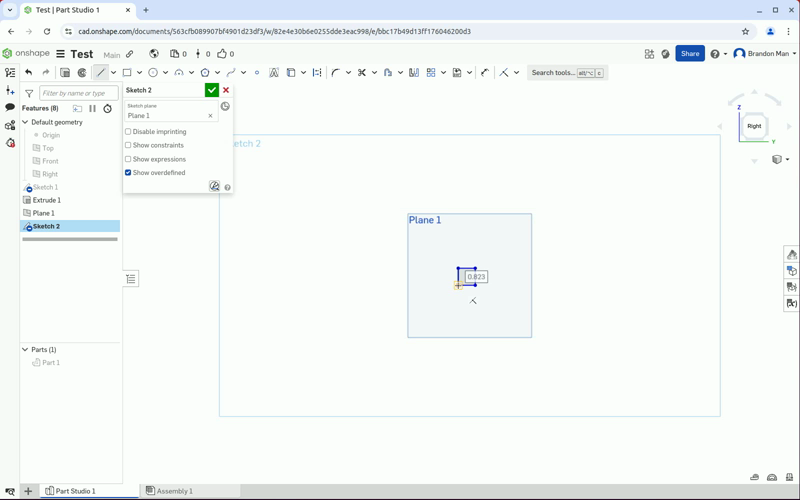
scroll(-6)
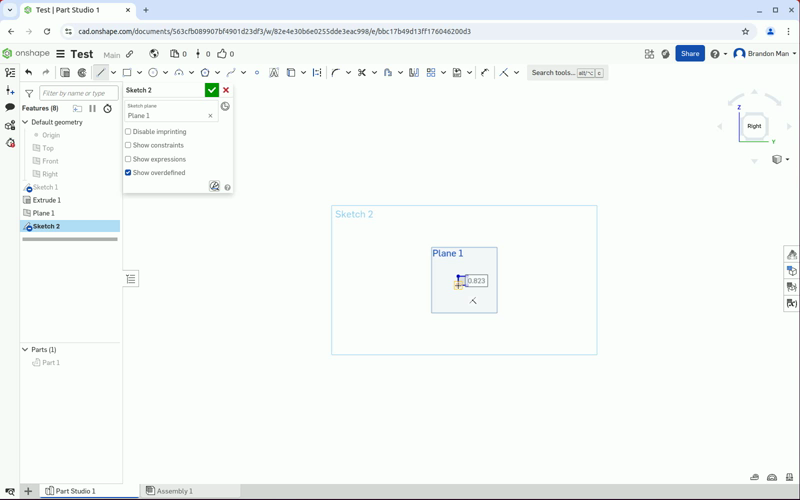
scroll(-6)
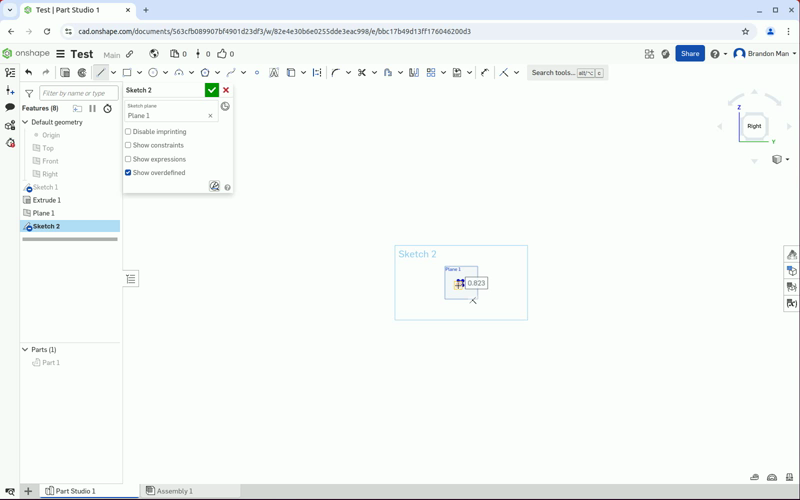
key(esc)
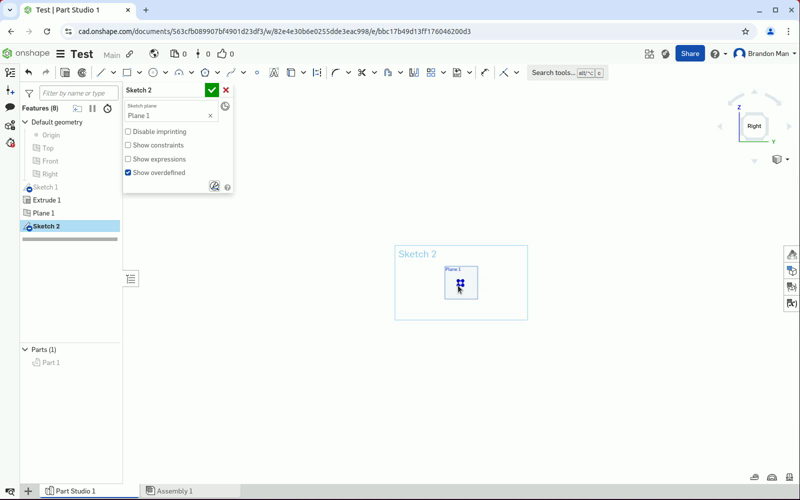
key(l)
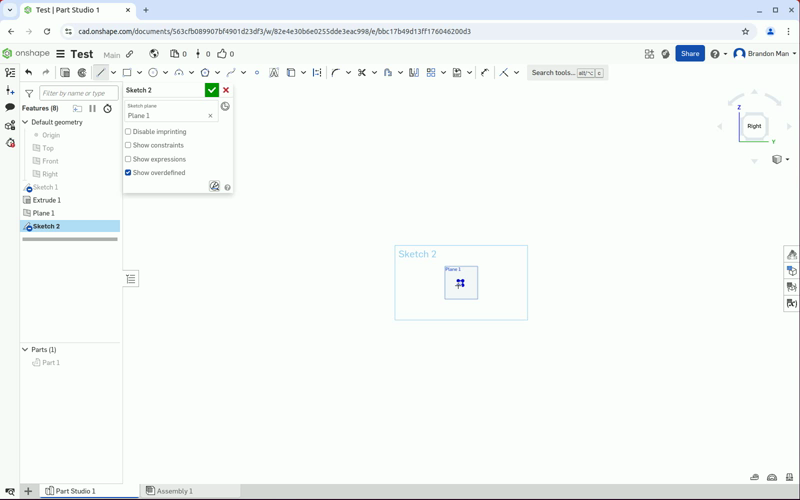
key_down(shift)
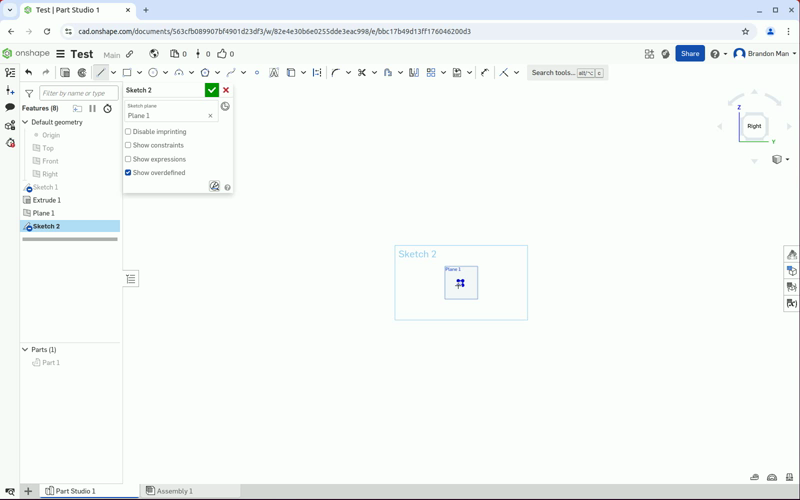
mouse_move(458, 285)
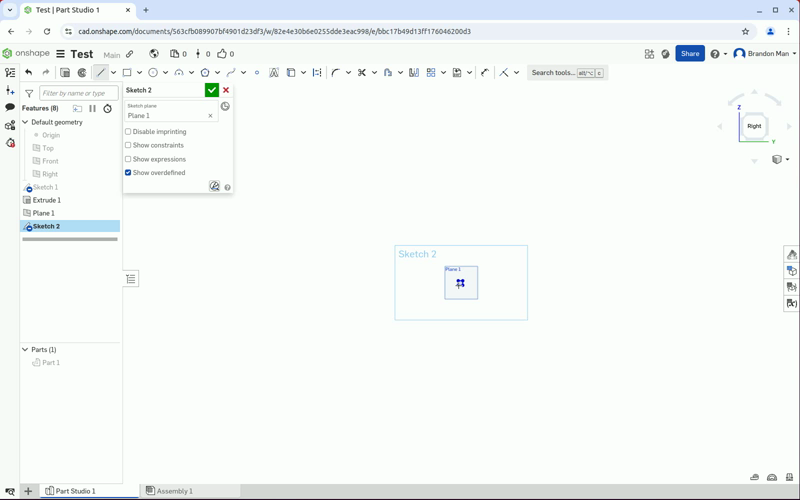
scroll(6)
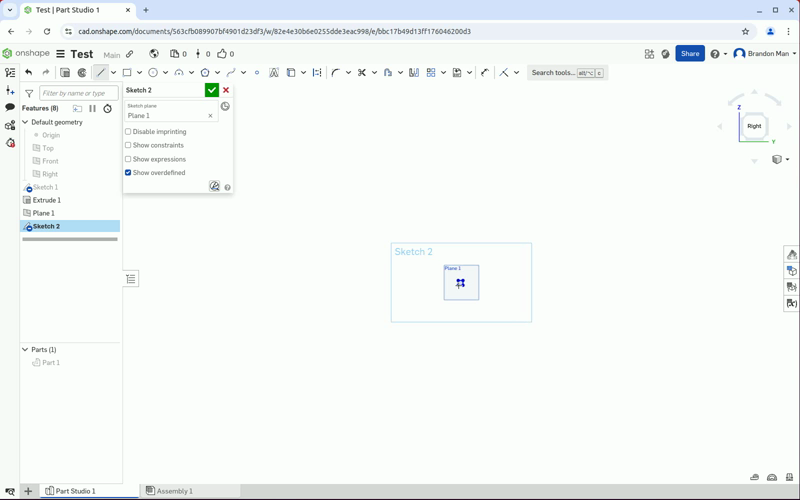
scroll(6)
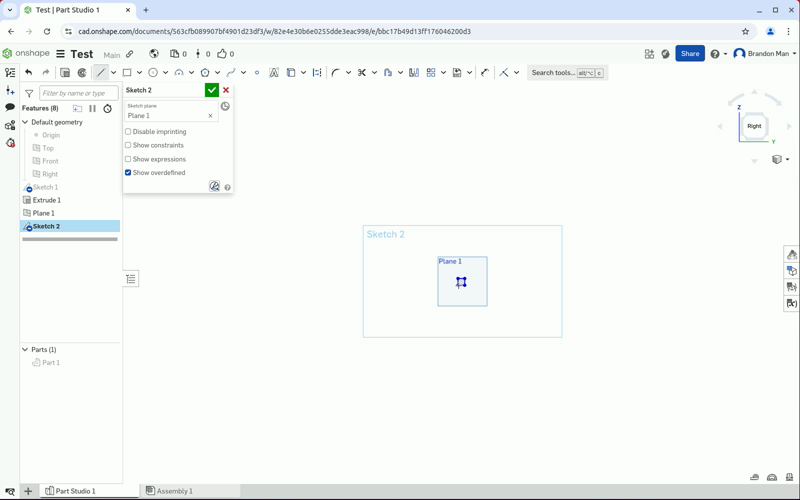
scroll(6)
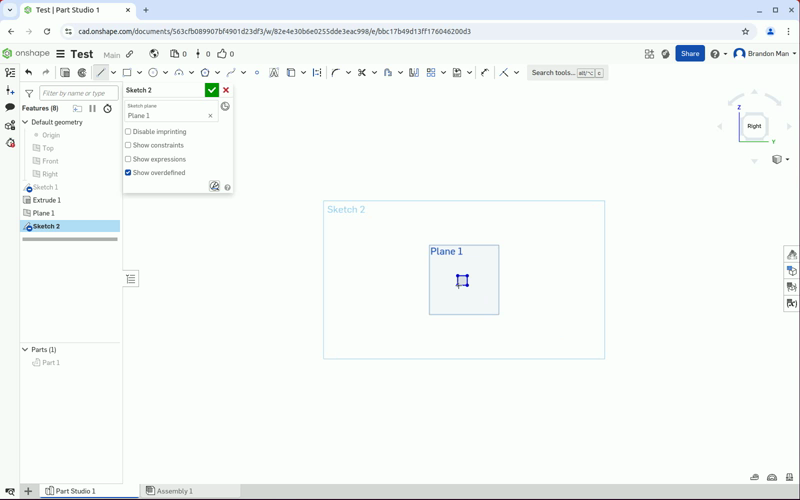
scroll(6)
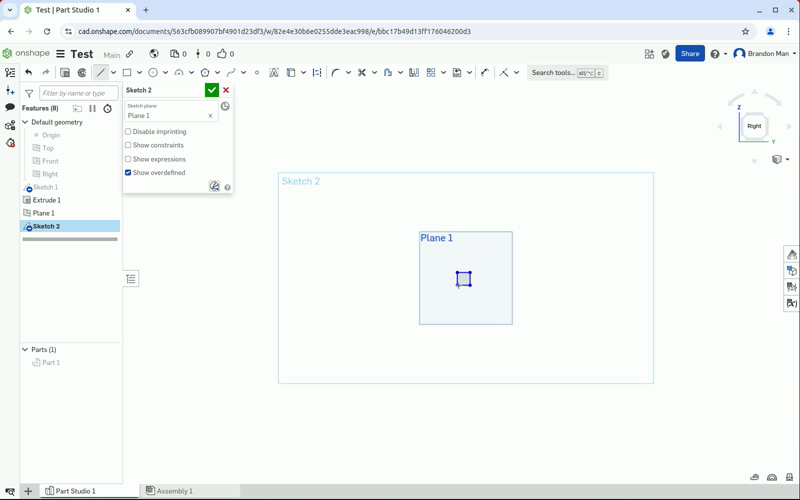
scroll(6)
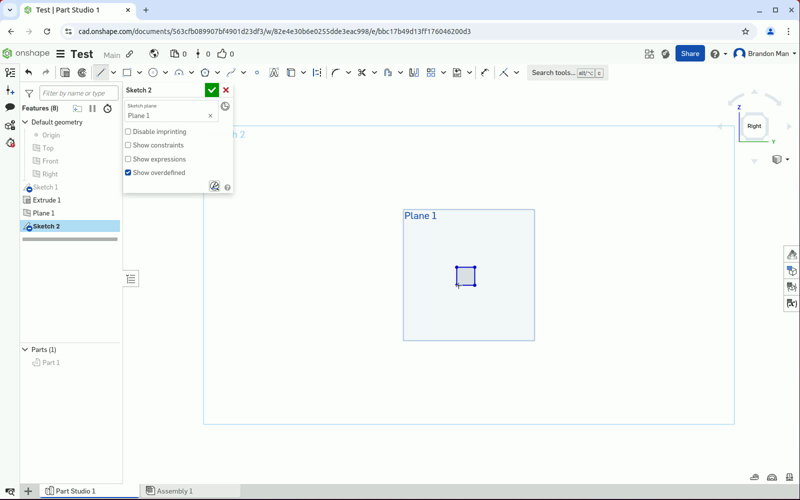
scroll(6)
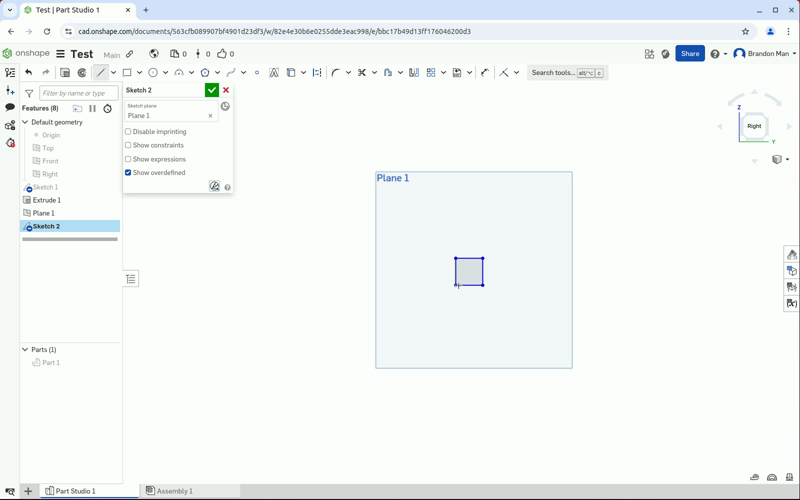
scroll(6)
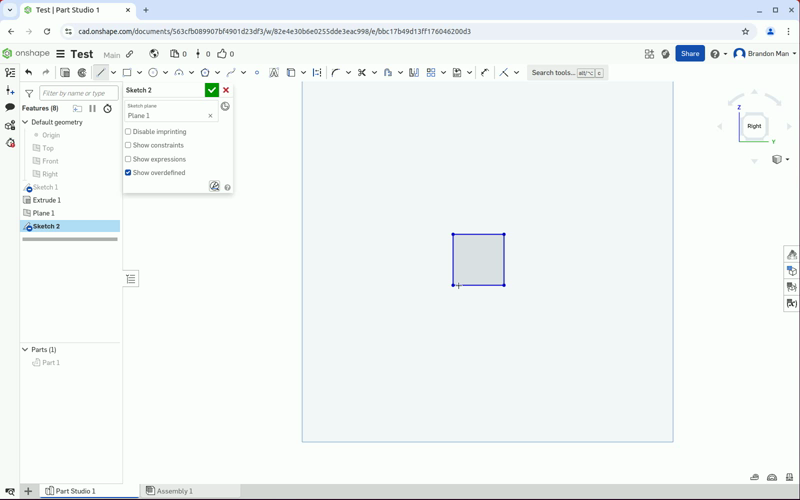
click(458, 285)
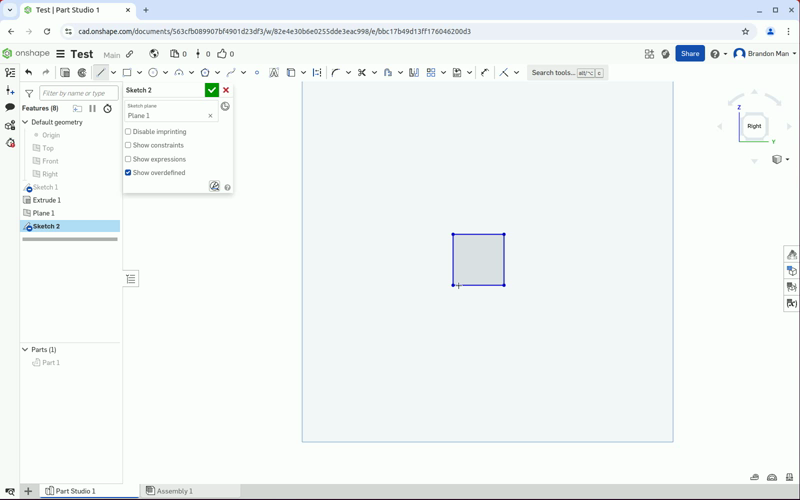
scroll(-6)
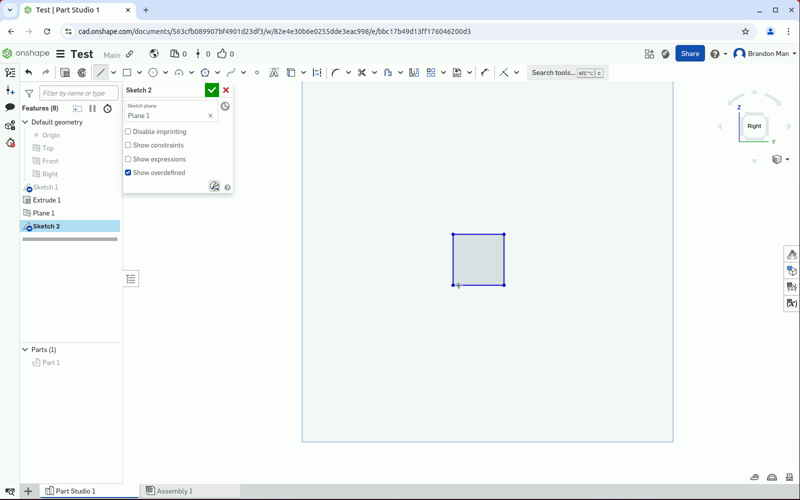
scroll(-6)
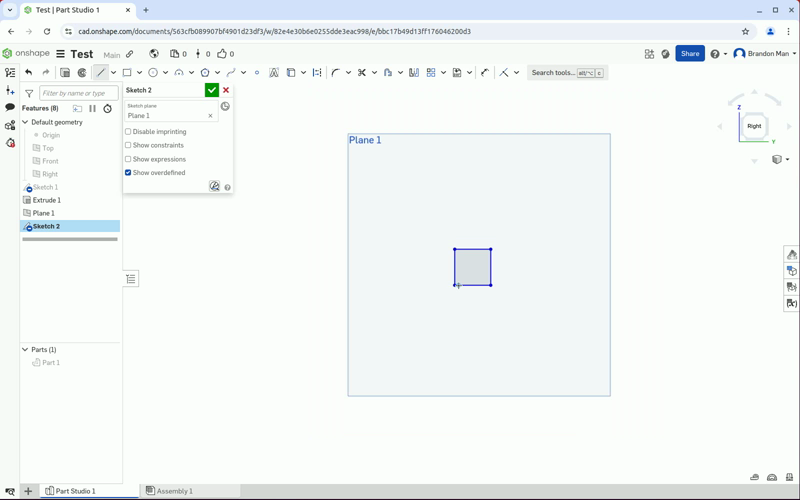
scroll(-6)
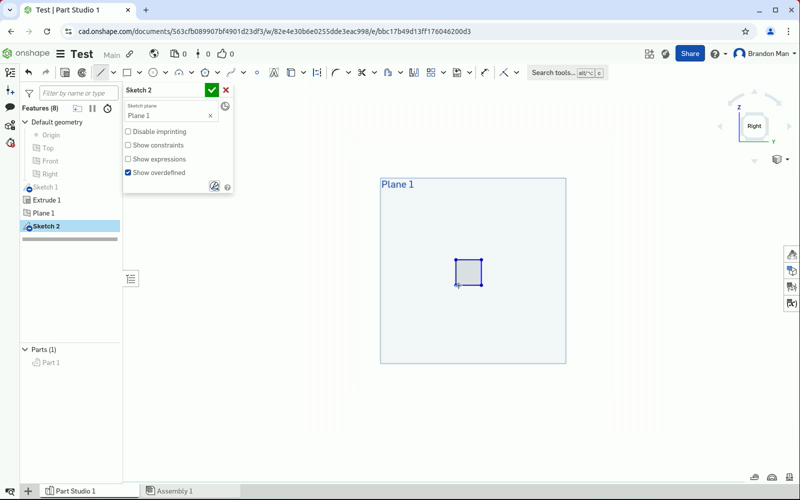
scroll(-6)
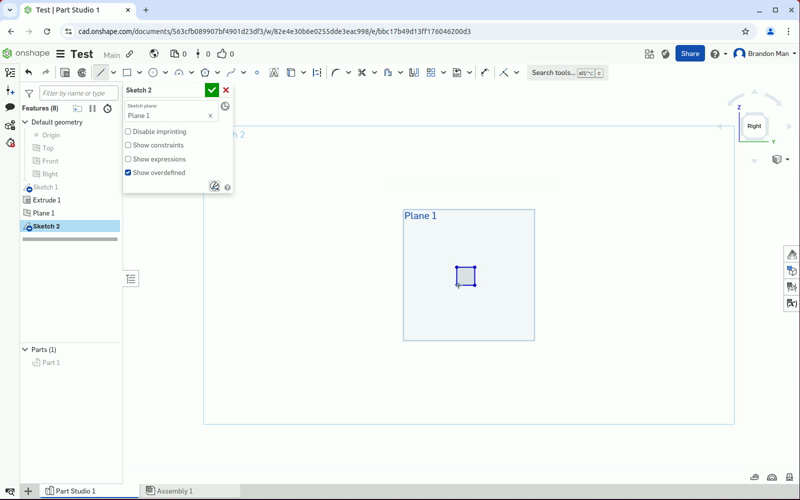
scroll(-6)
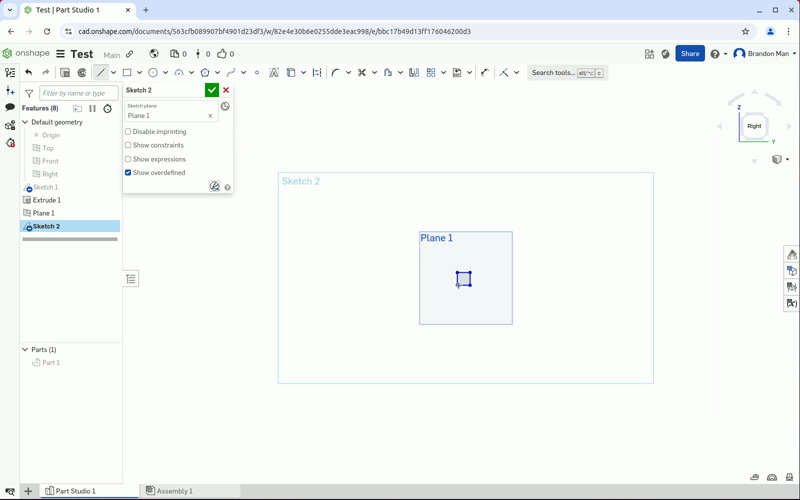
scroll(-6)
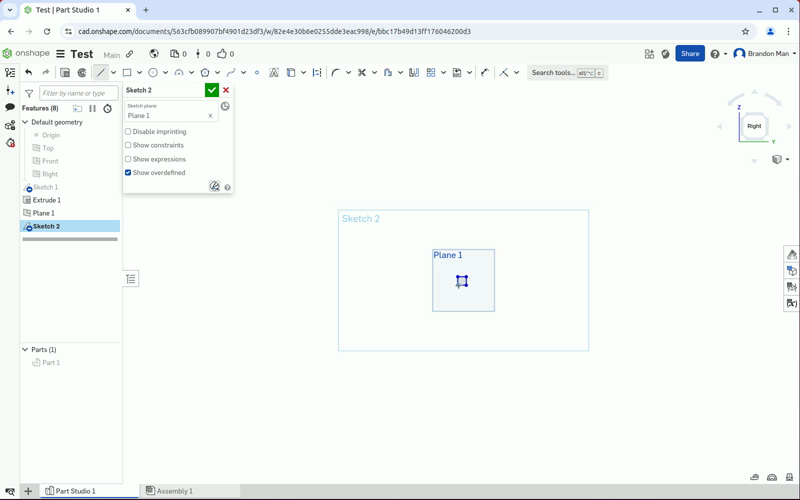
scroll(-6)
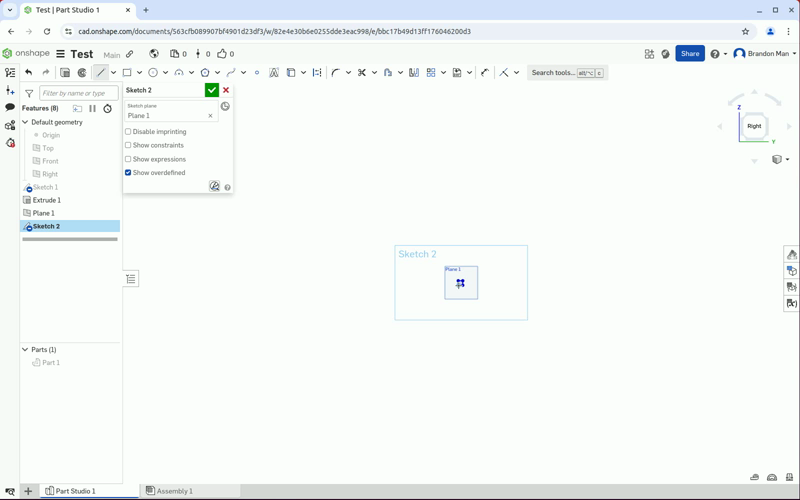
key_up(shift)
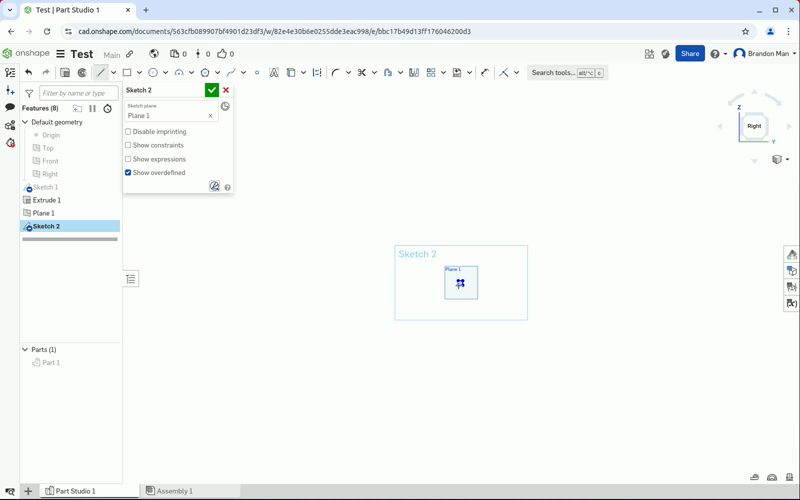
key_down(shift)
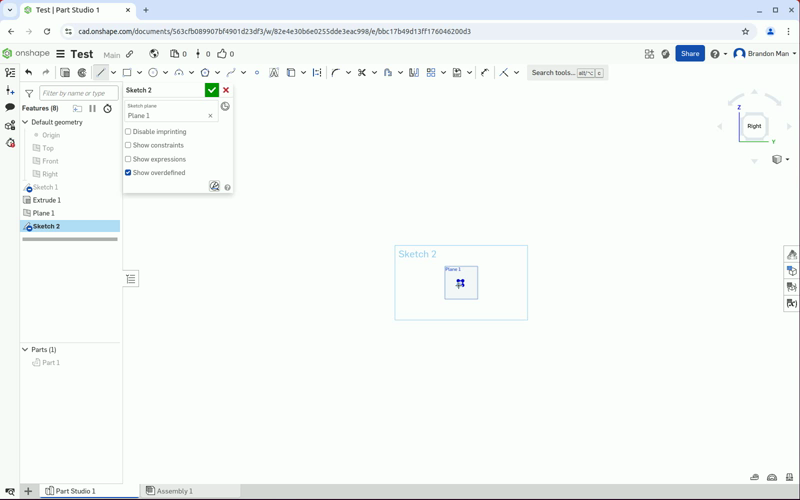
mouse_move(488, 285)
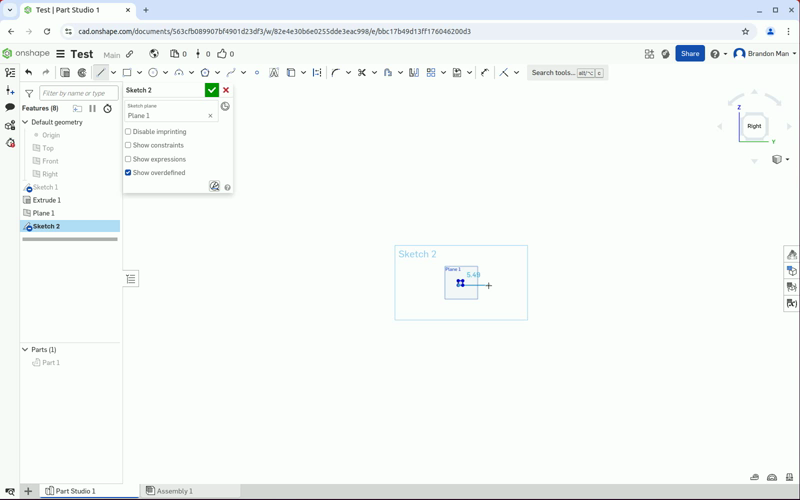
mouse_move(462, 285)
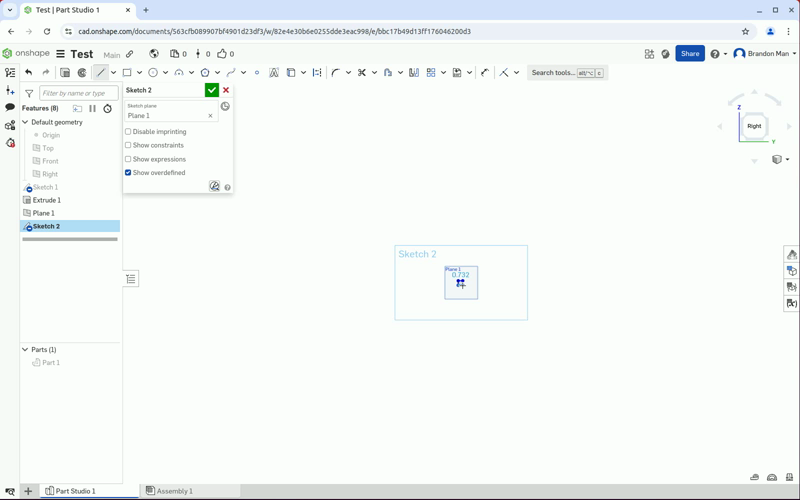
scroll(6)
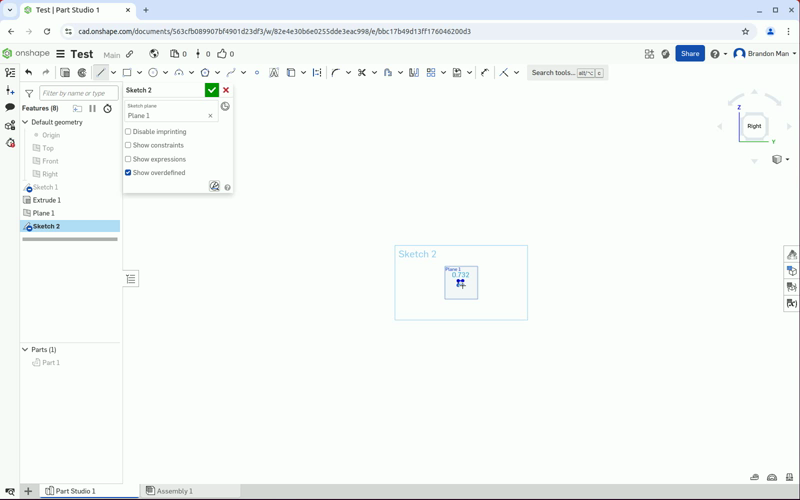
scroll(6)
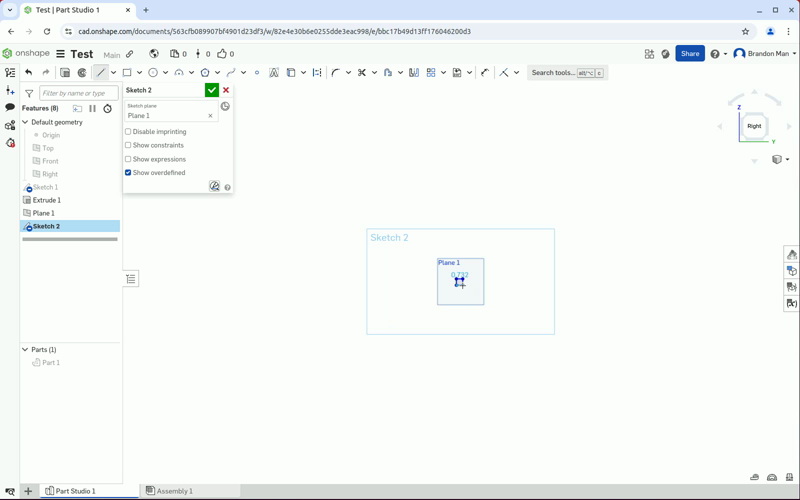
scroll(6)
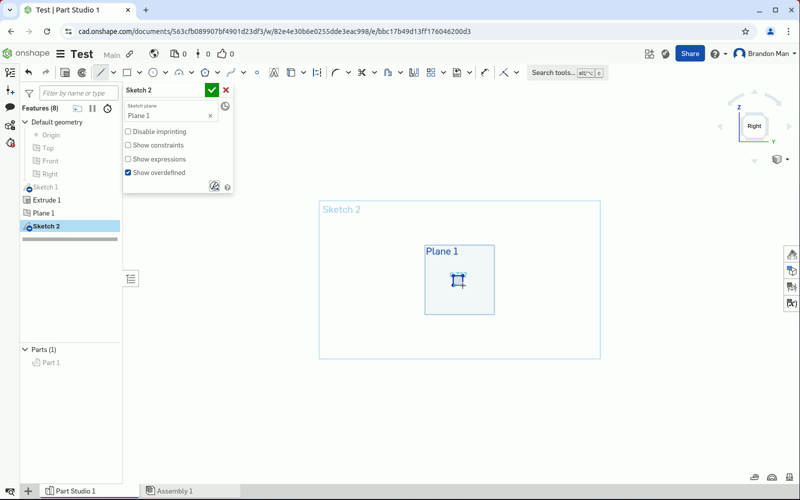
scroll(6)
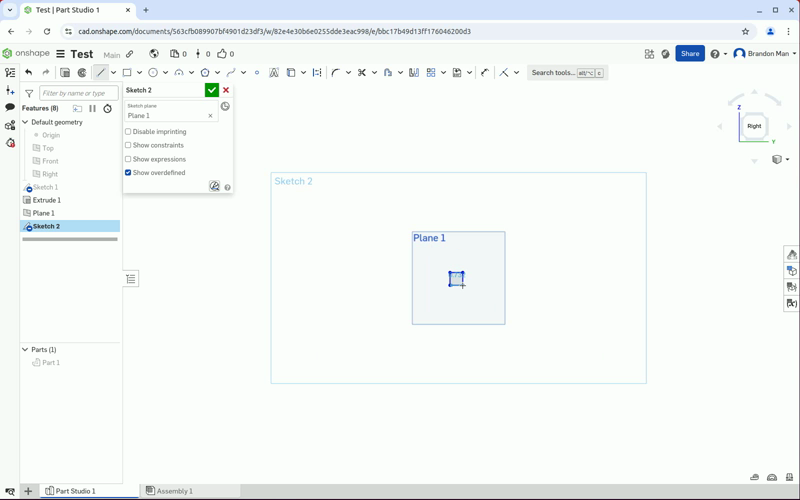
scroll(6)
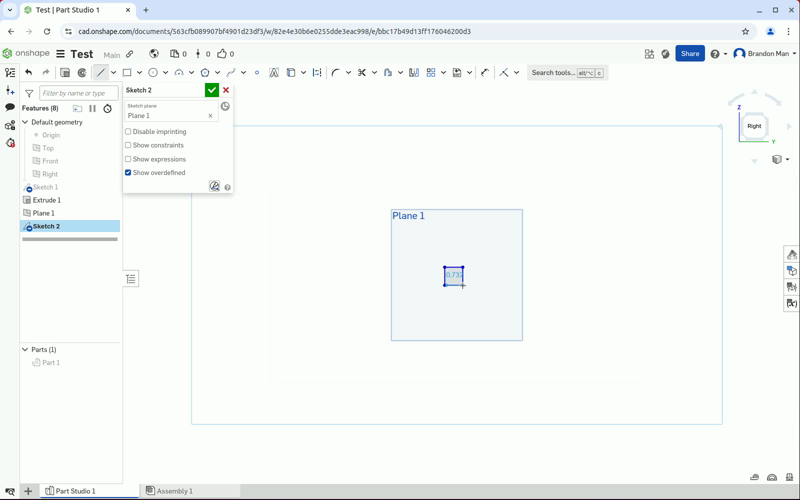
scroll(6)
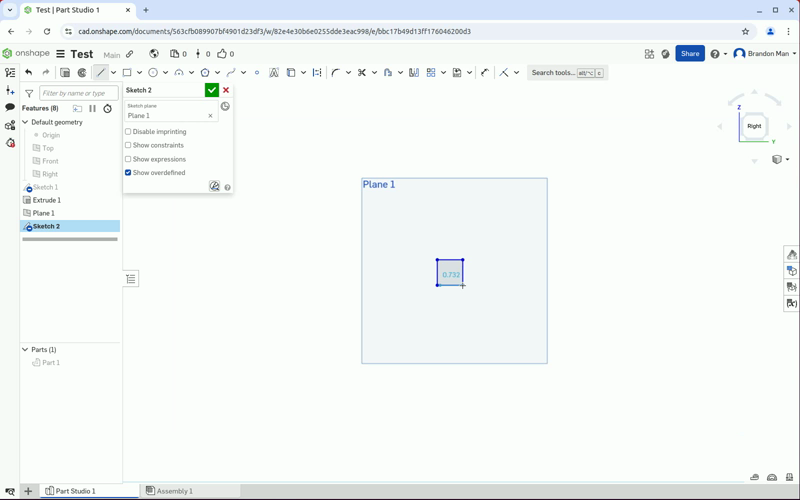
scroll(6)
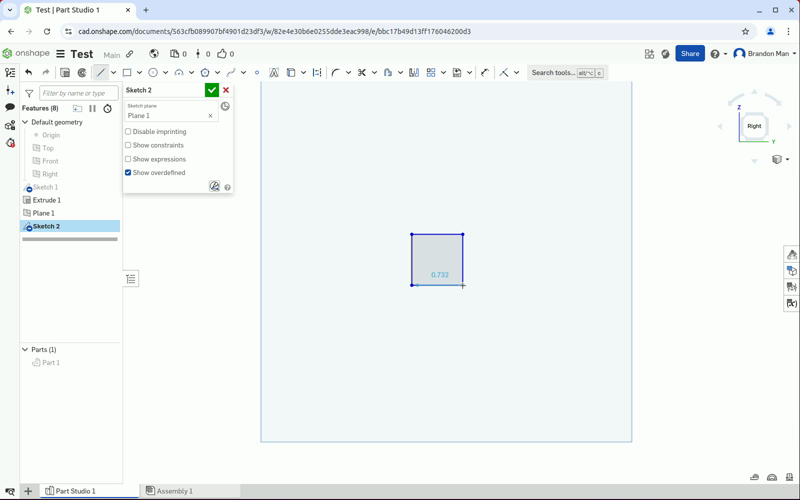
click(462, 285)
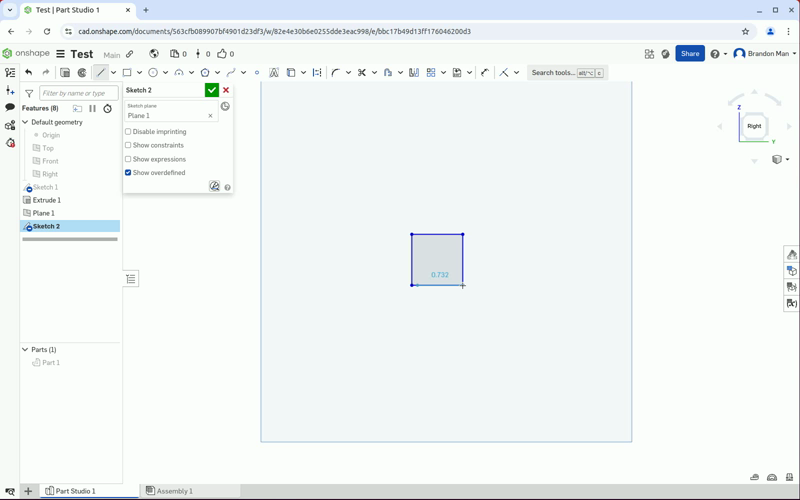
scroll(-6)
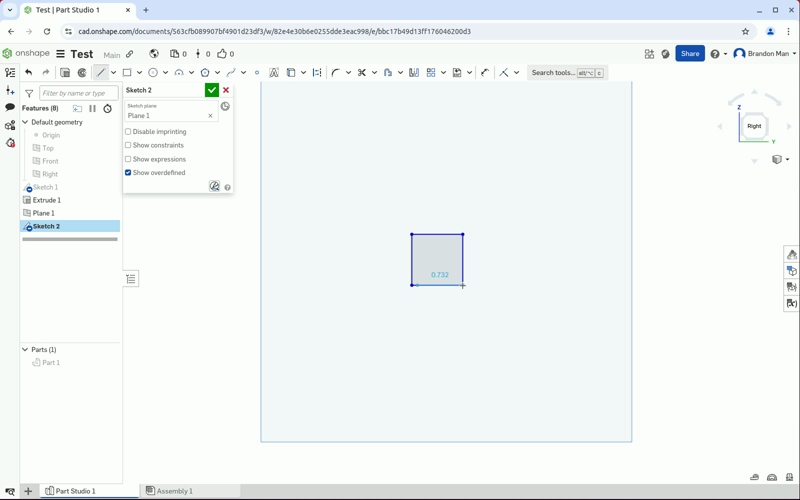
scroll(-6)
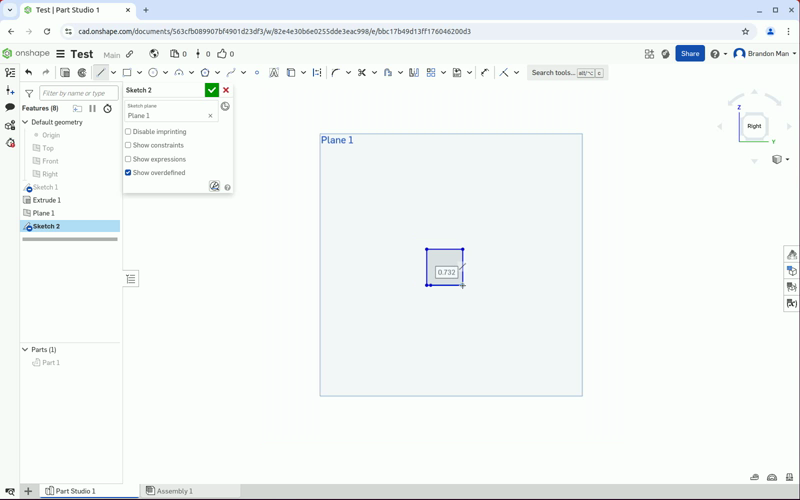
scroll(-6)
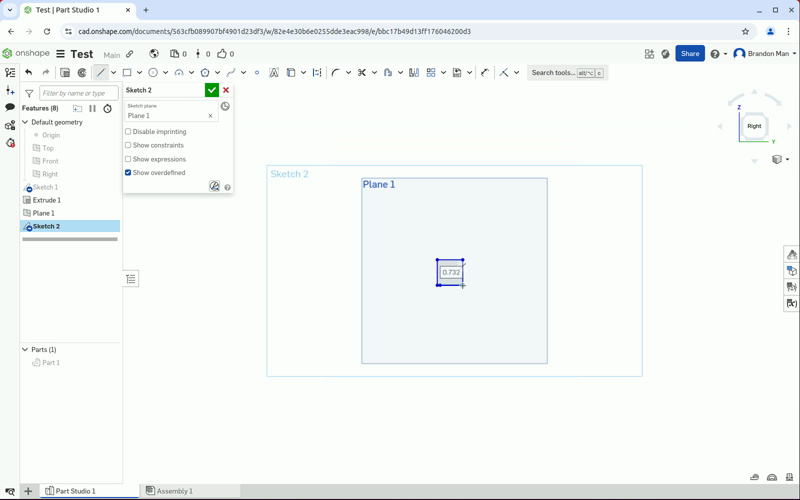
scroll(-6)
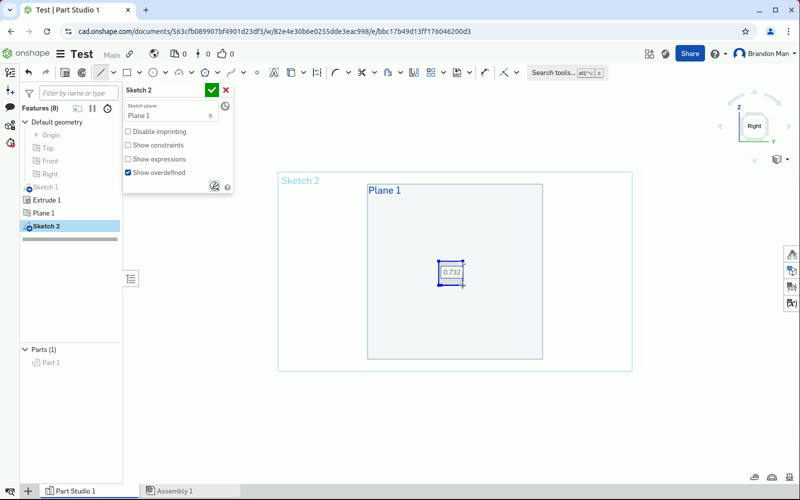
scroll(-6)
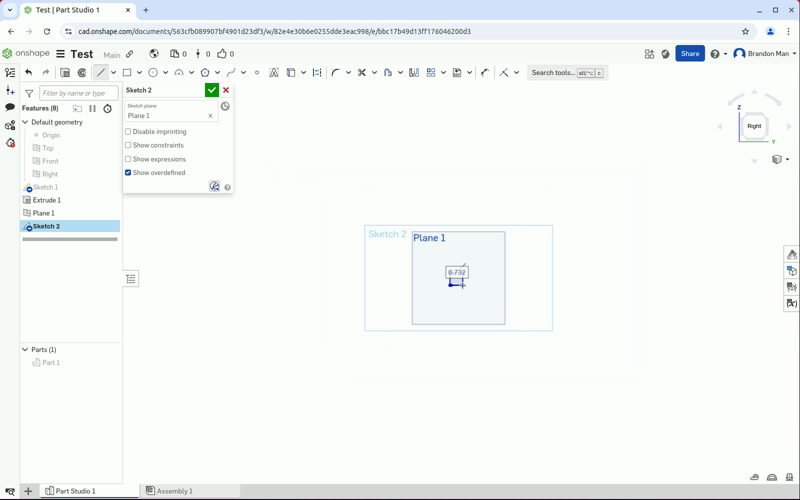
scroll(-6)
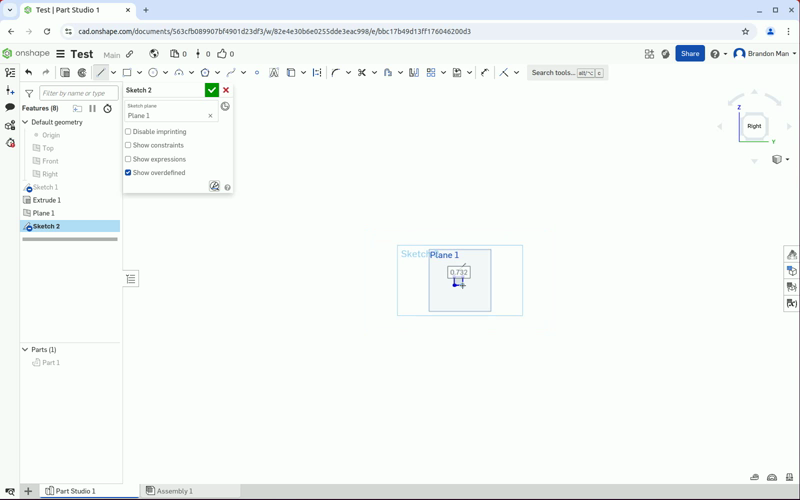
scroll(-6)
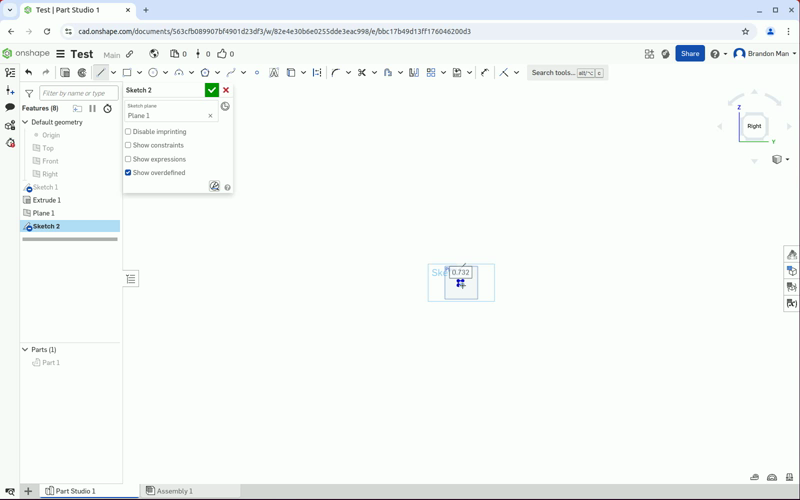
key_up(shift)
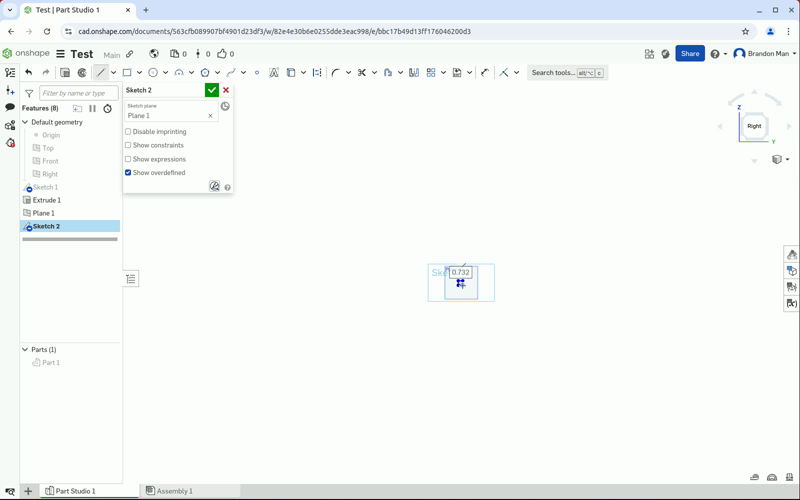
key_down(shift)
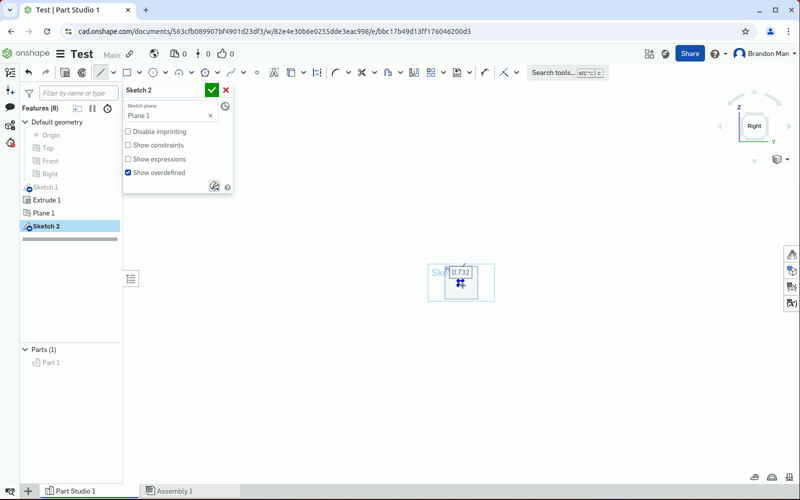
mouse_move(492, 285)
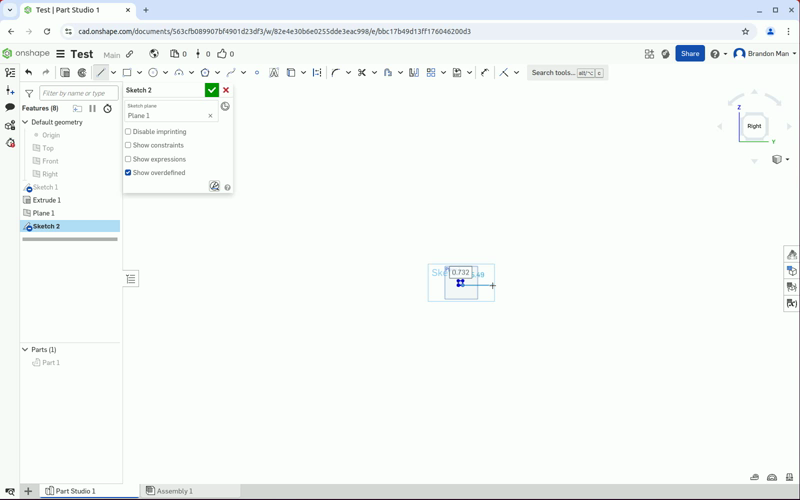
mouse_move(462, 280)
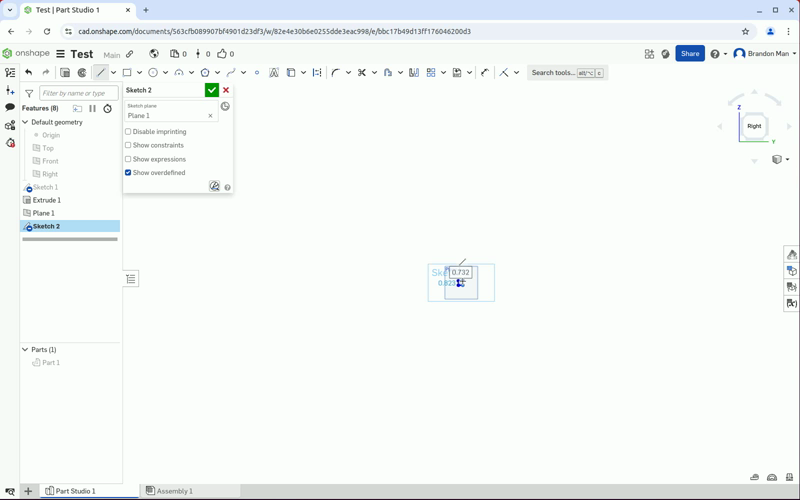
scroll(6)
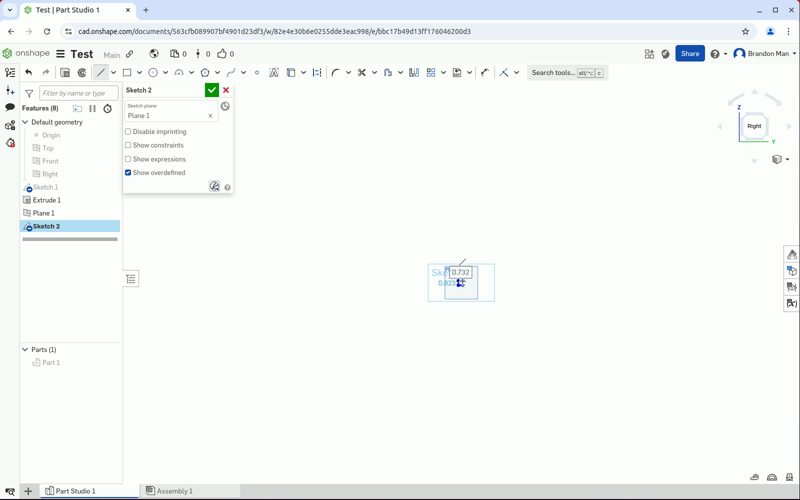
scroll(6)
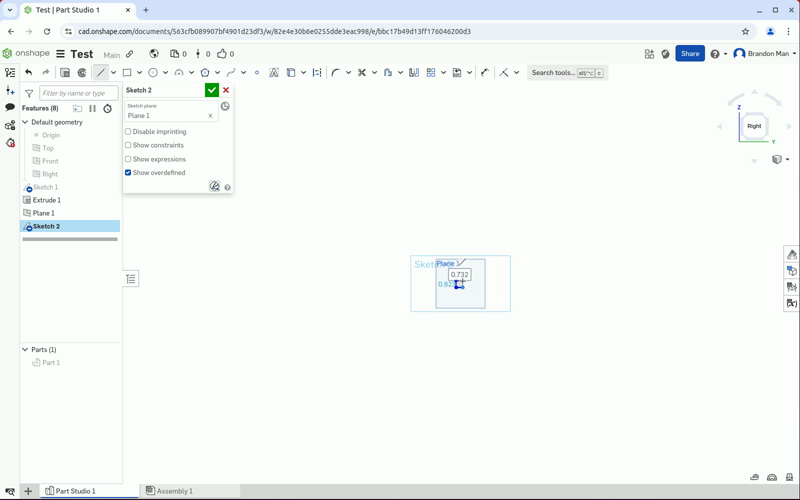
scroll(6)
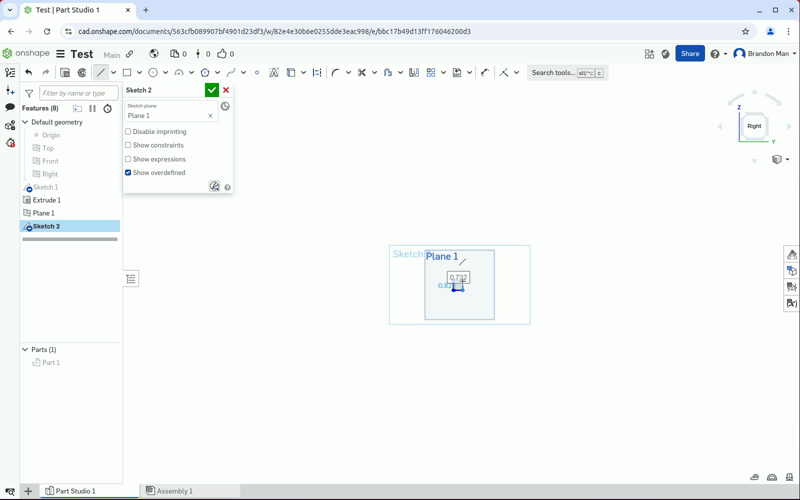
scroll(6)
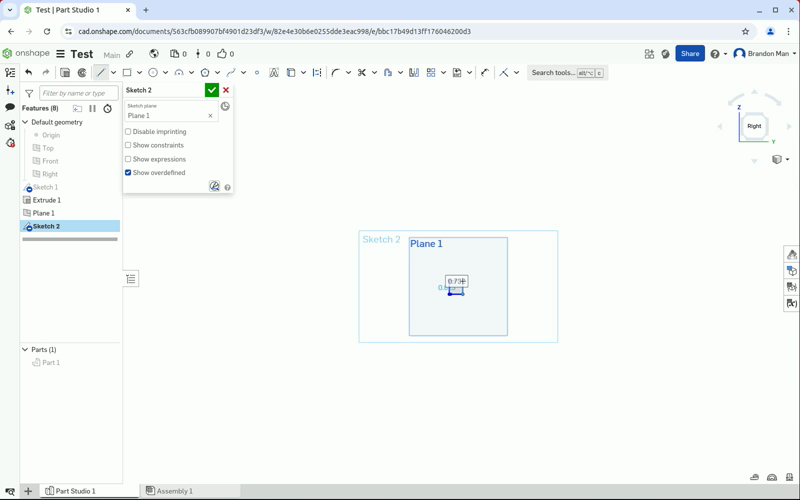
scroll(6)
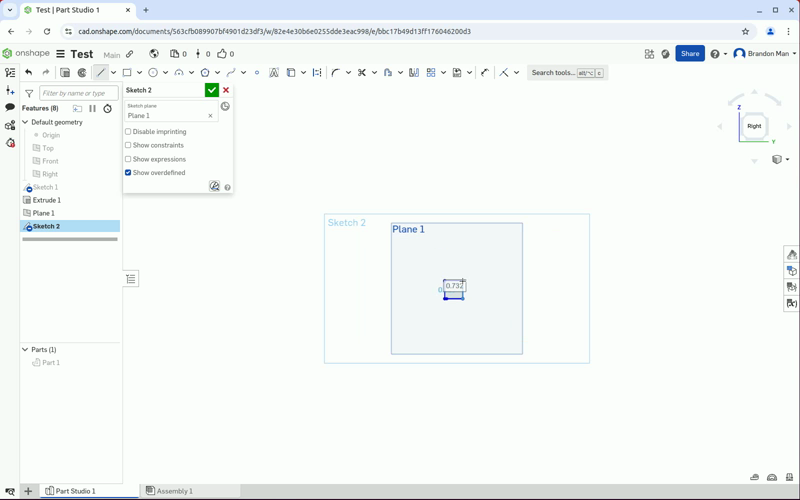
scroll(6)
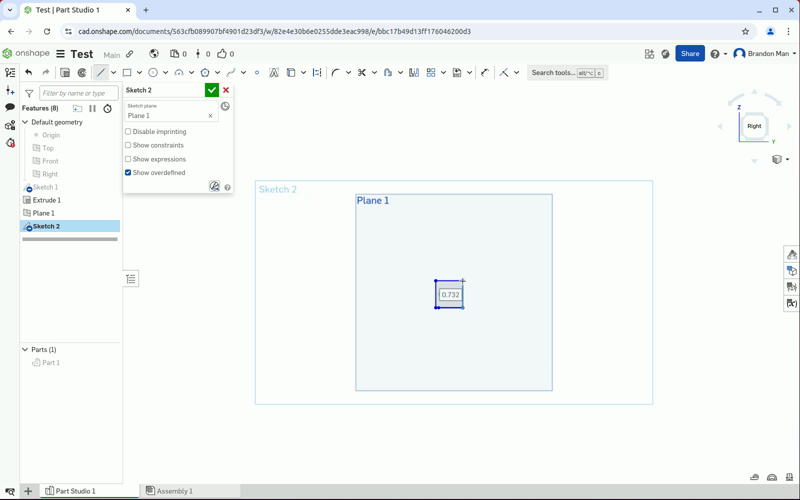
scroll(6)
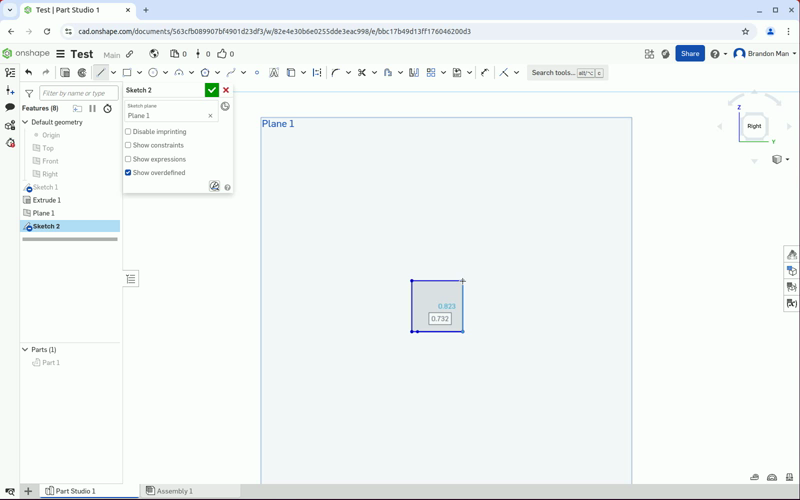
click(462, 280)
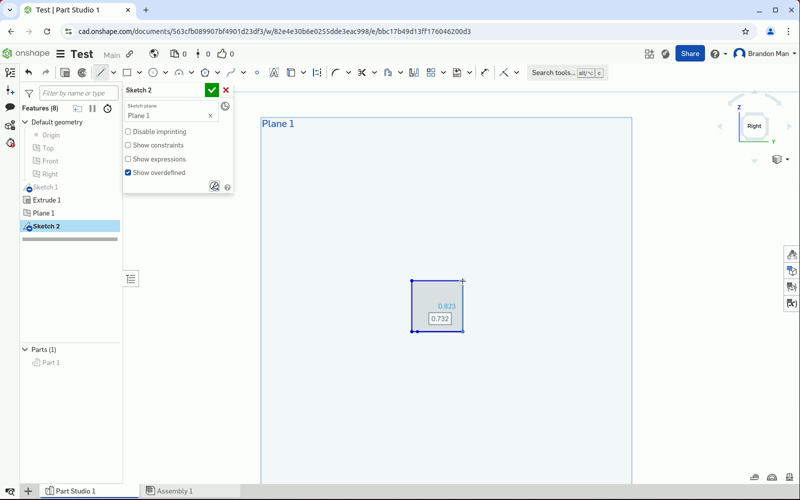
scroll(-6)
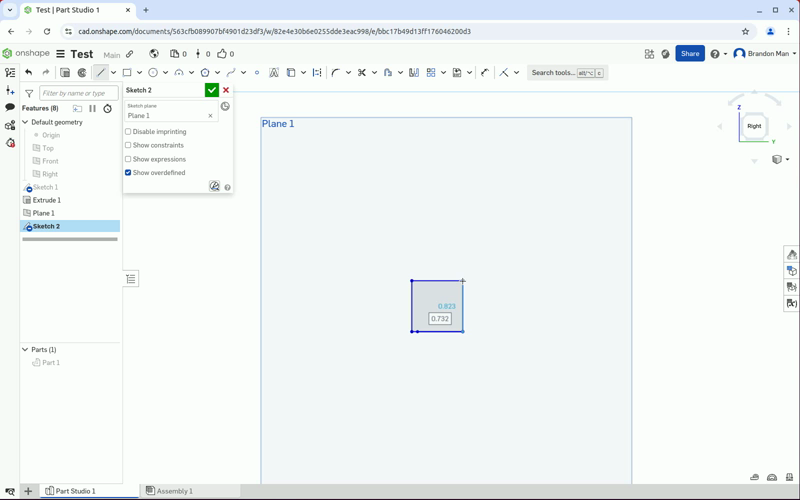
scroll(-6)
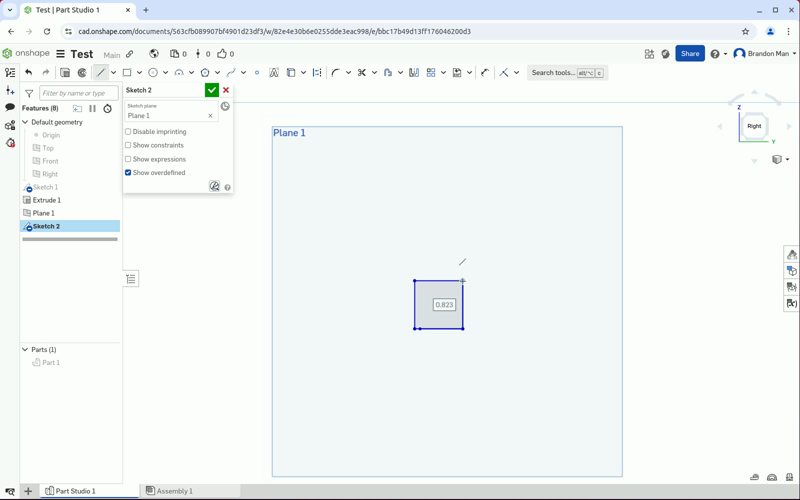
scroll(-6)
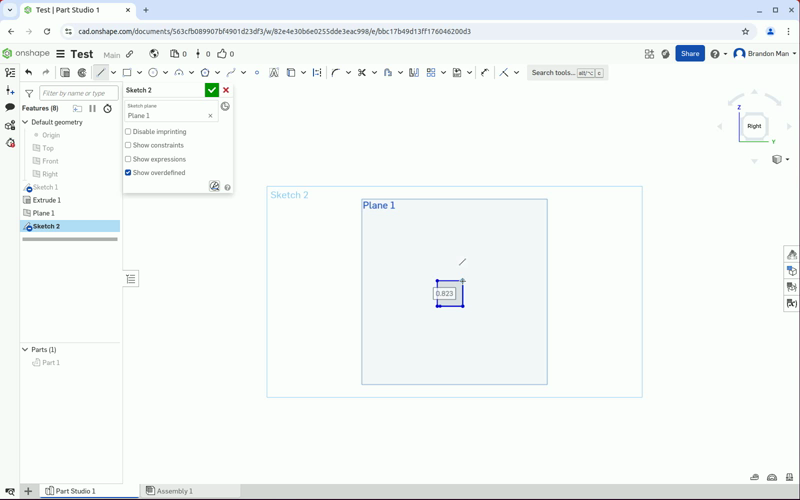
scroll(-6)
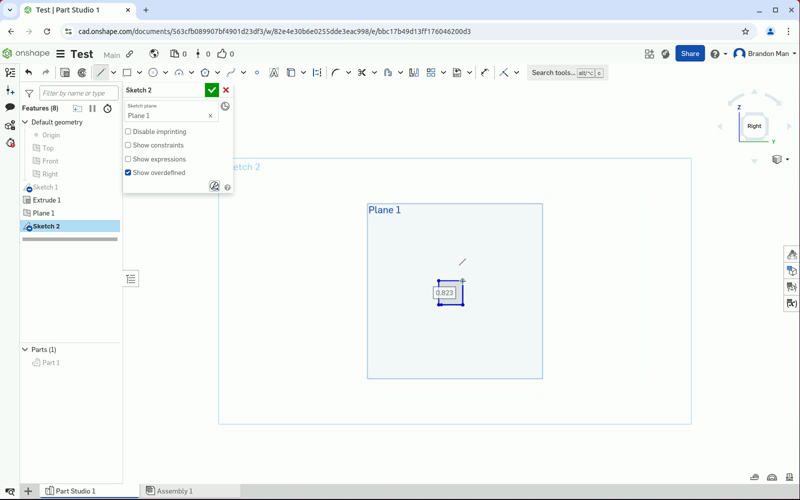
scroll(-6)
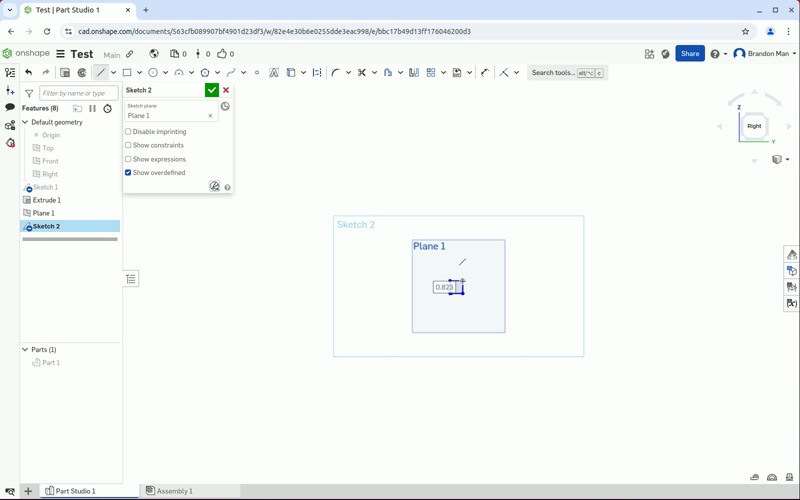
scroll(-6)
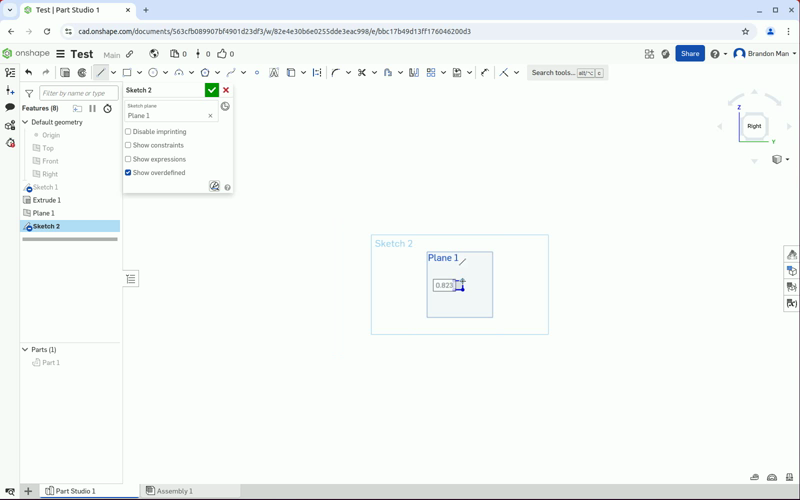
scroll(-6)
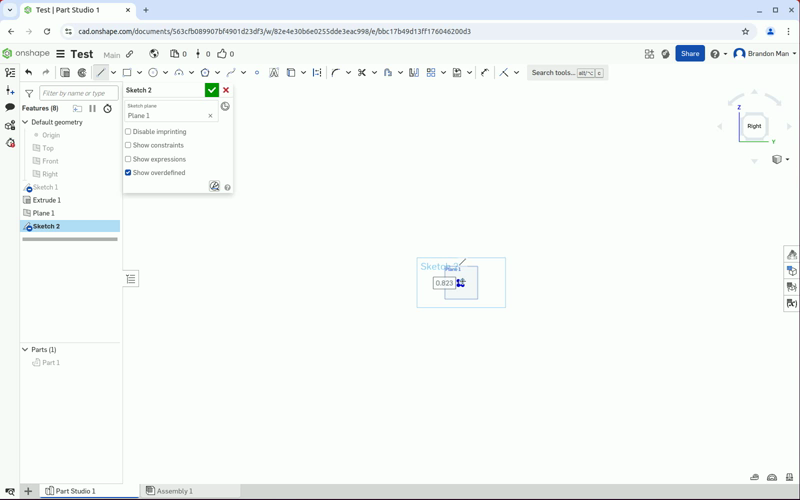
key_up(shift)
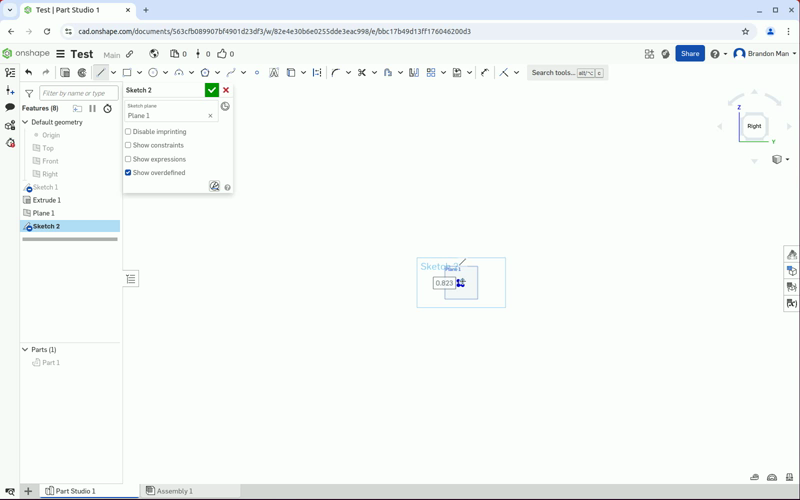
key_down(shift)
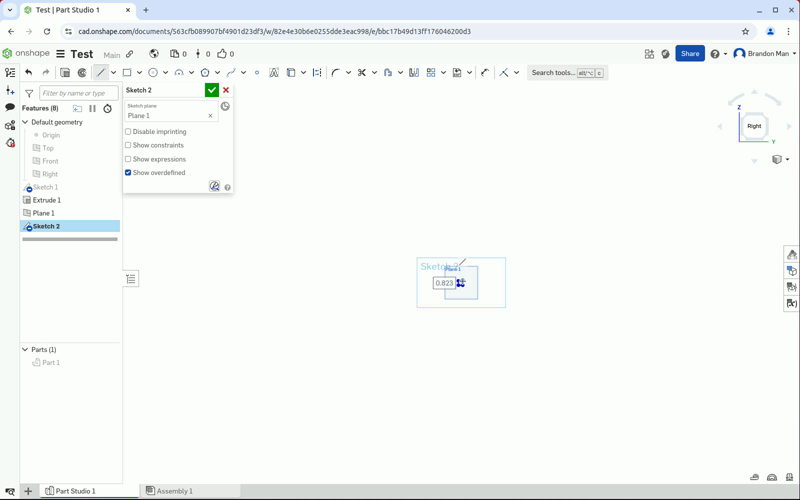
mouse_move(492, 280)
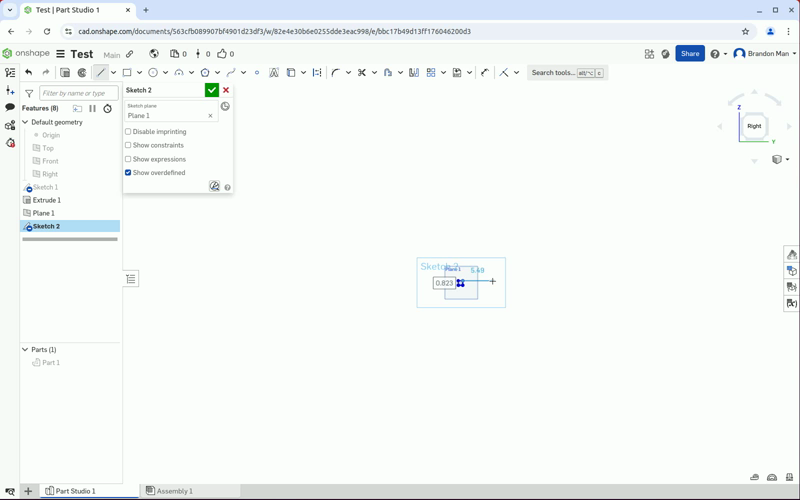
mouse_move(458, 280)
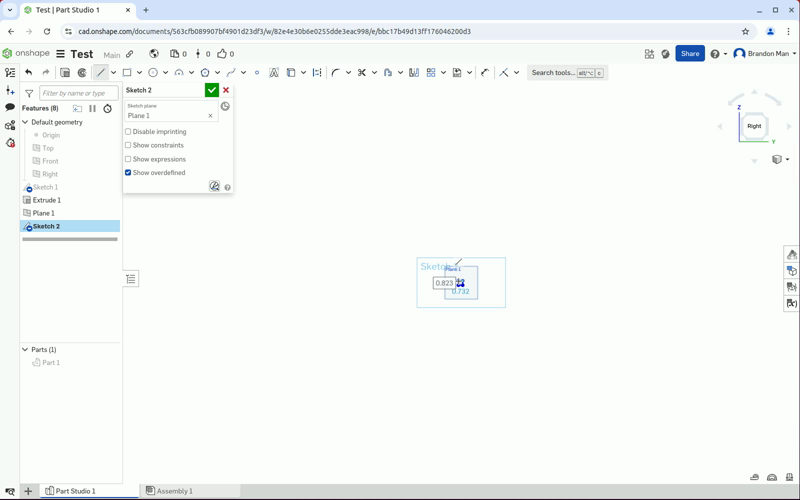
scroll(6)
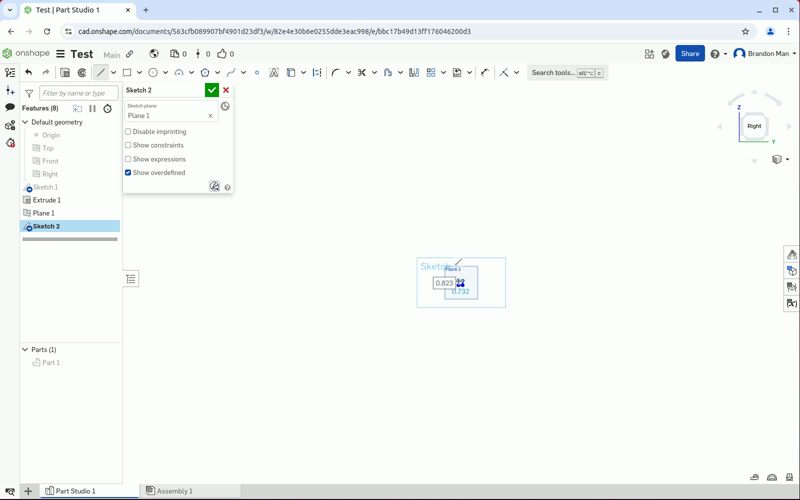
scroll(6)
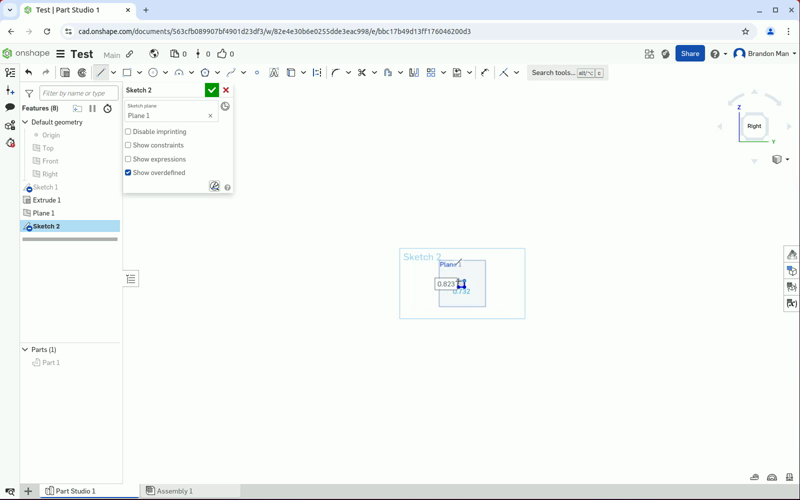
scroll(6)
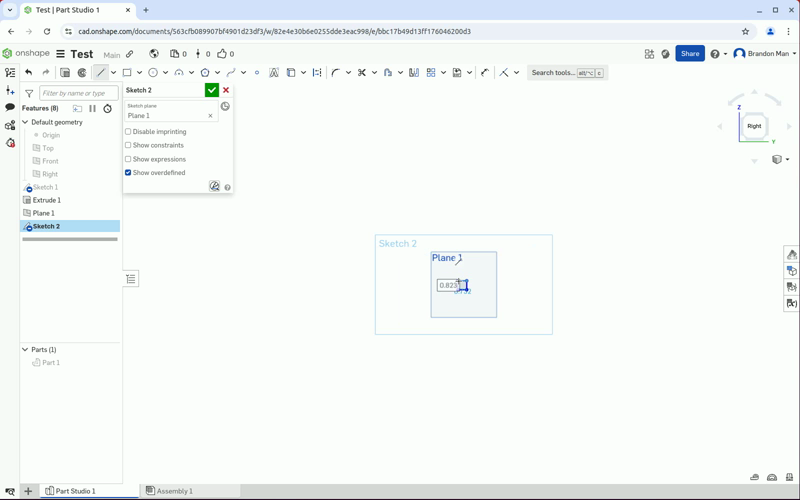
scroll(6)
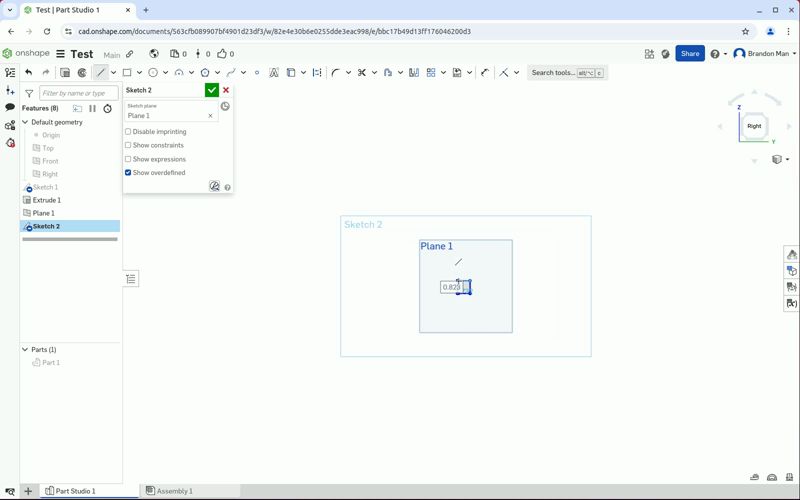
scroll(6)
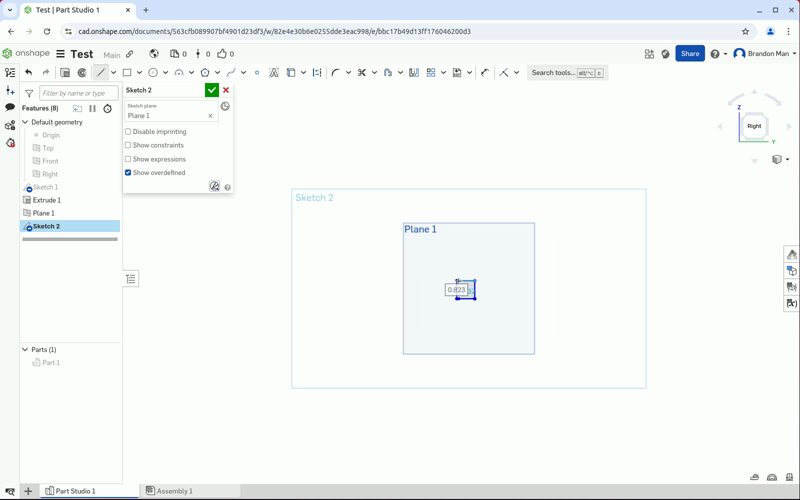
scroll(6)
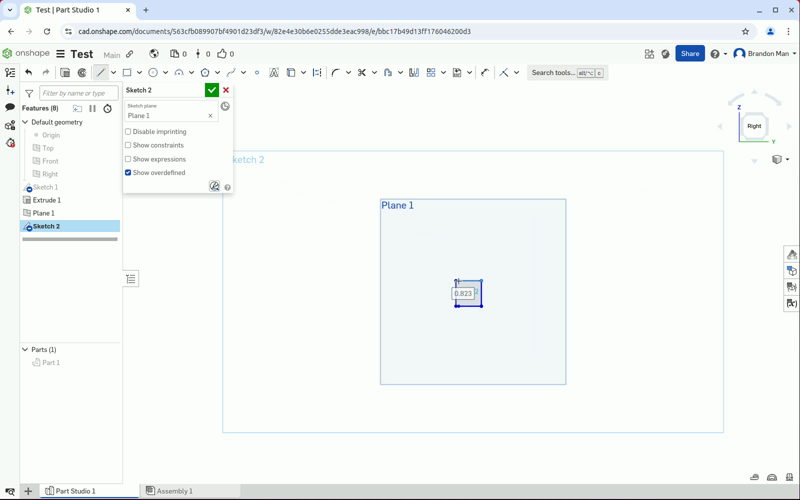
scroll(6)
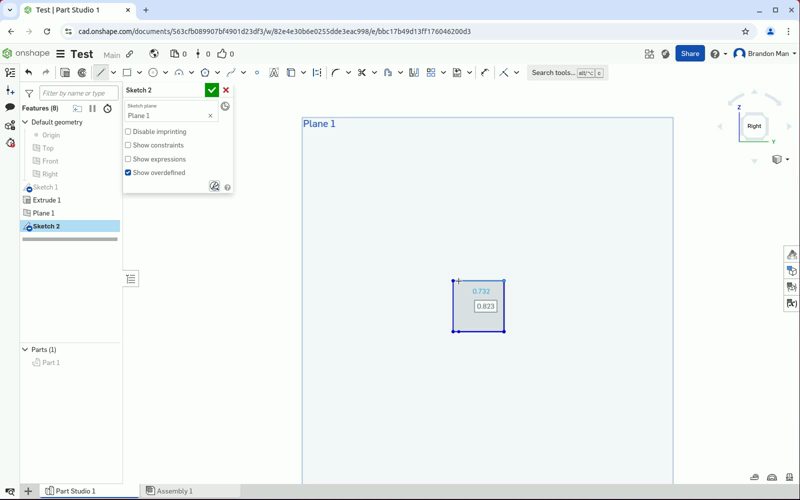
click(458, 280)
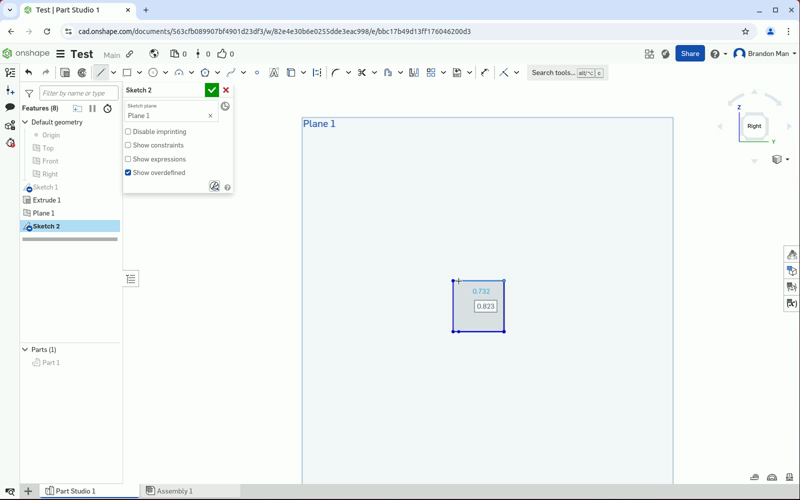
scroll(-6)
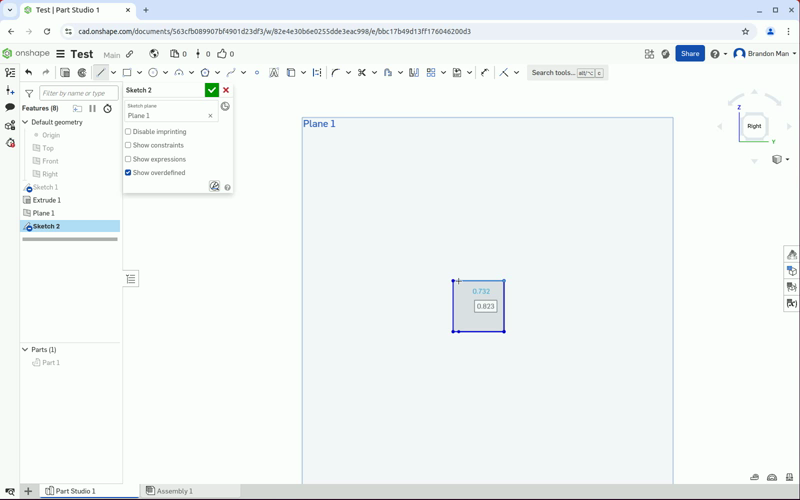
scroll(-6)
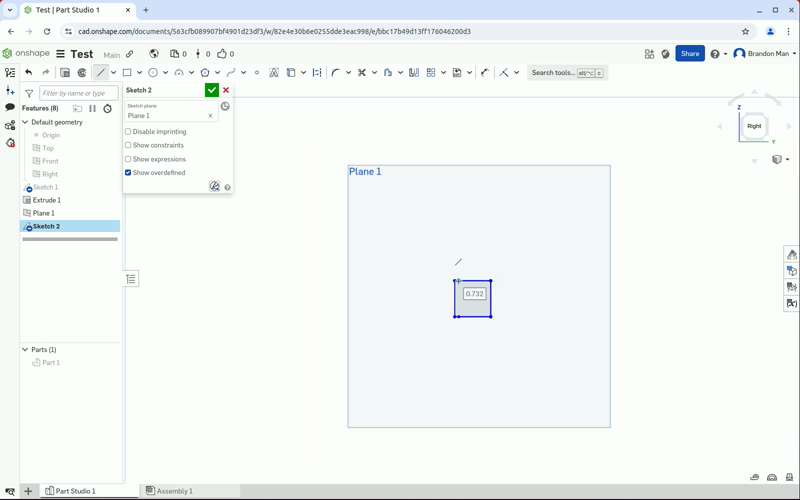
scroll(-6)
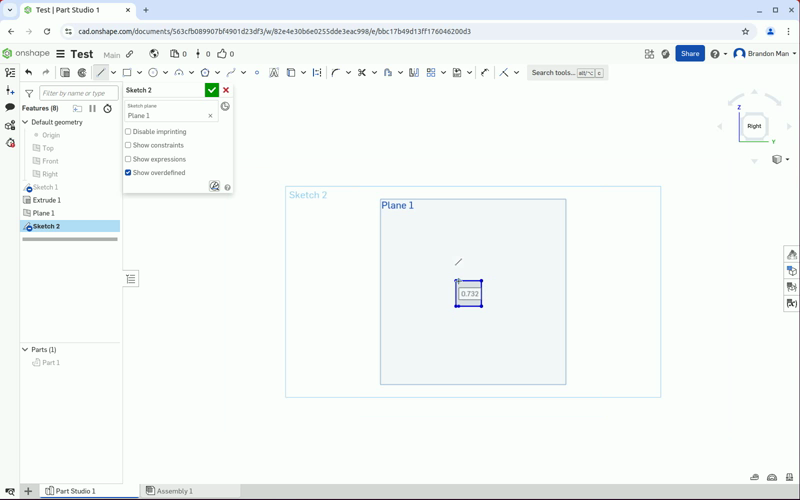
scroll(-6)
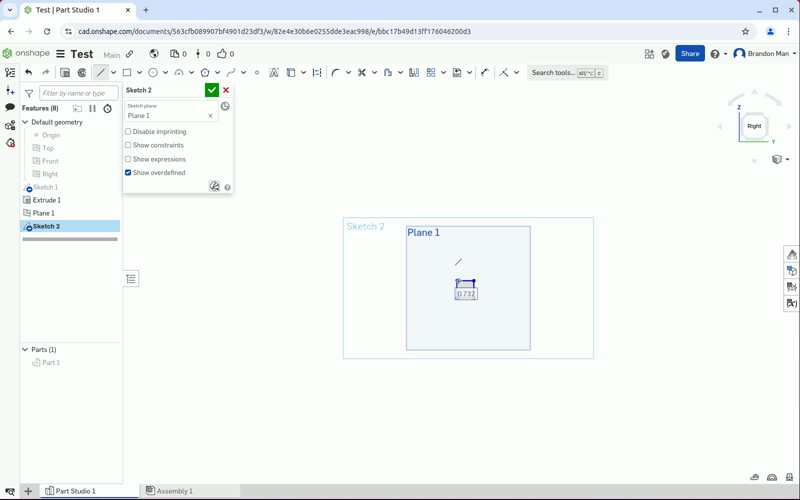
scroll(-6)
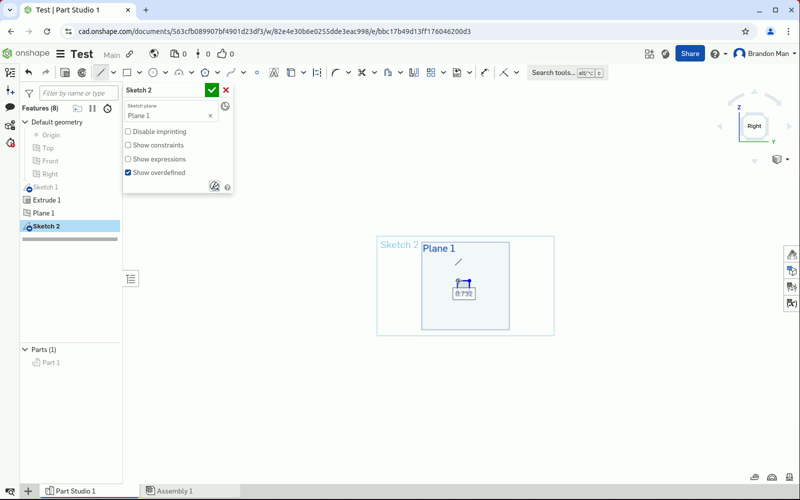
scroll(-6)
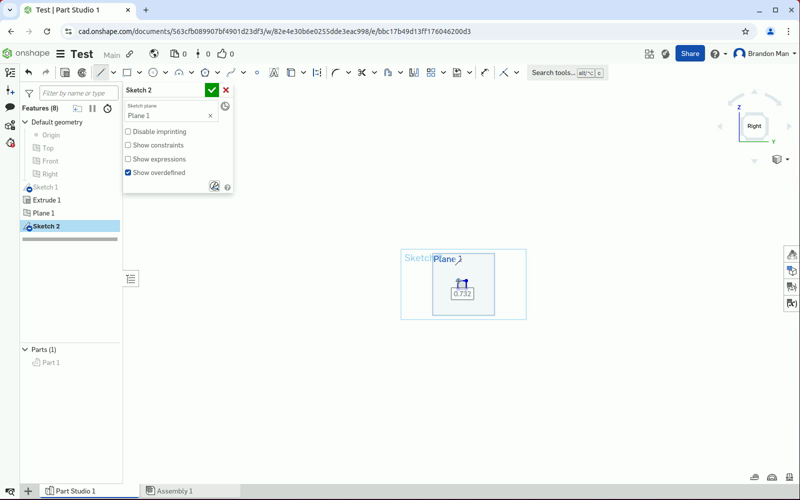
scroll(-6)
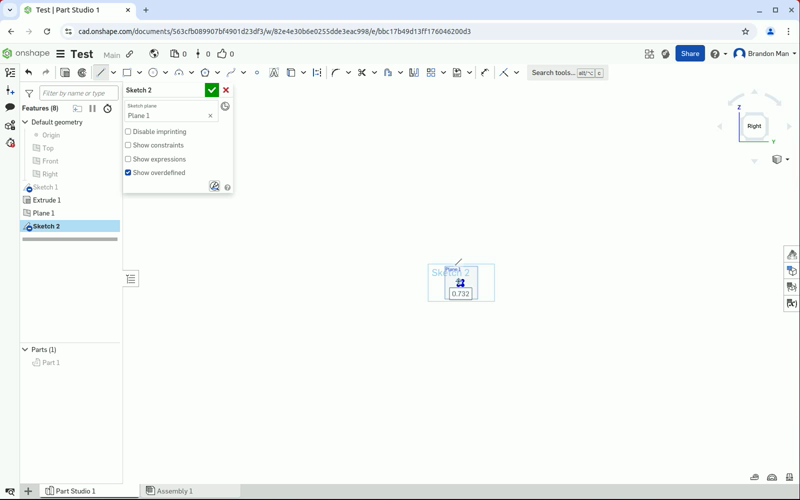
key_up(shift)
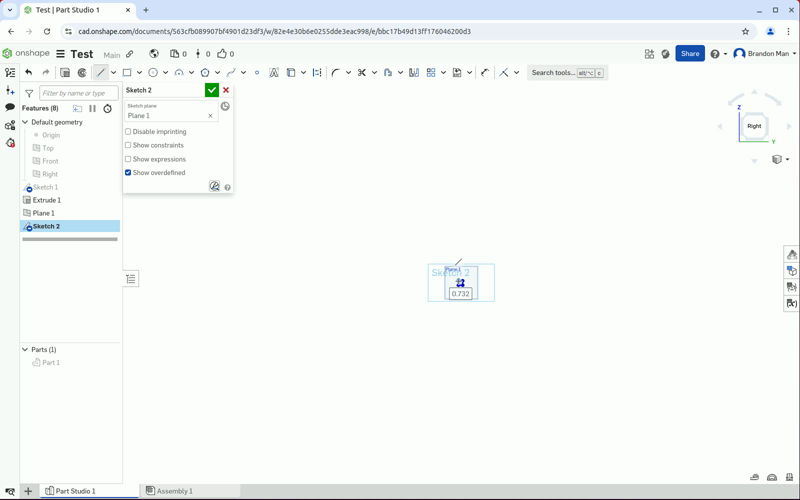
mouse_move(488, 280)
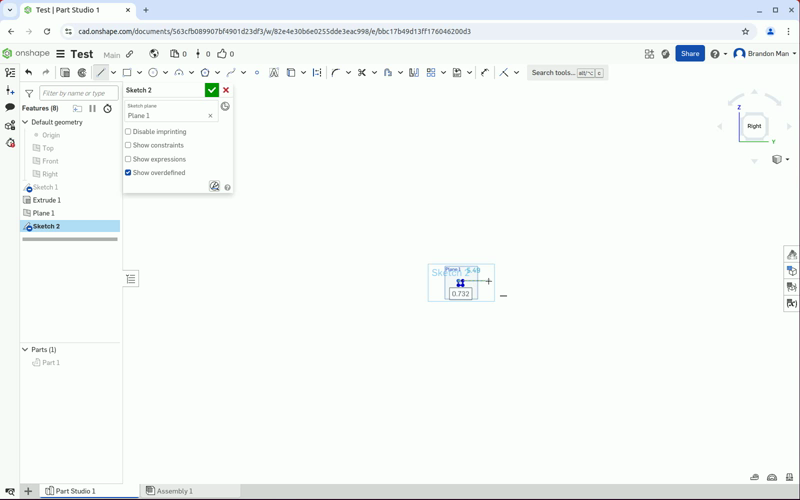
key_down(shift)
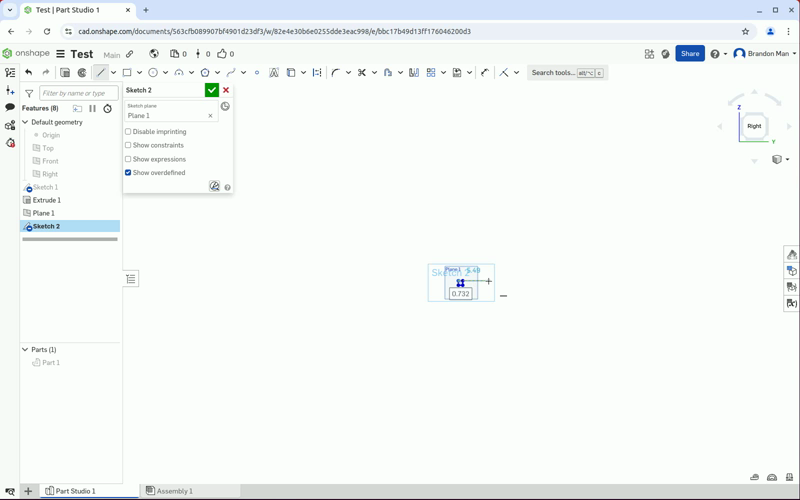
mouse_move(458, 285)
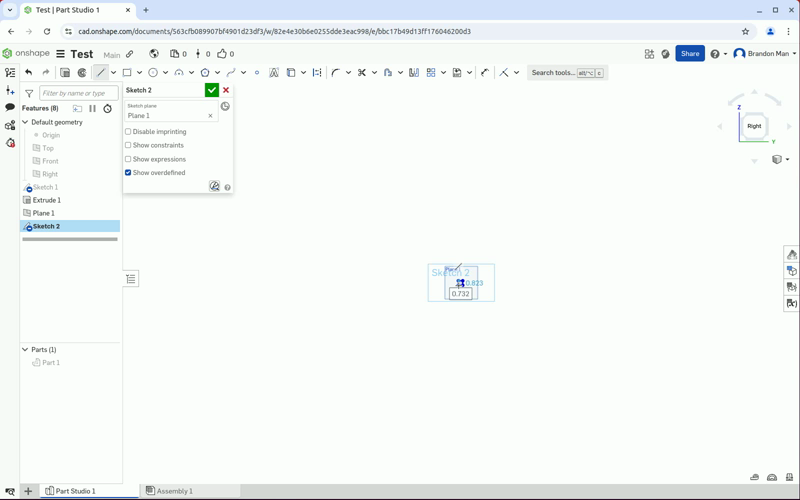
scroll(6)
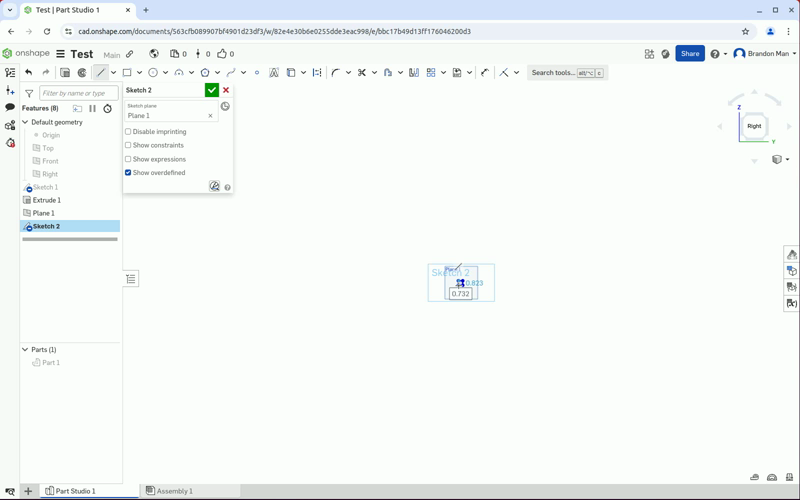
scroll(6)
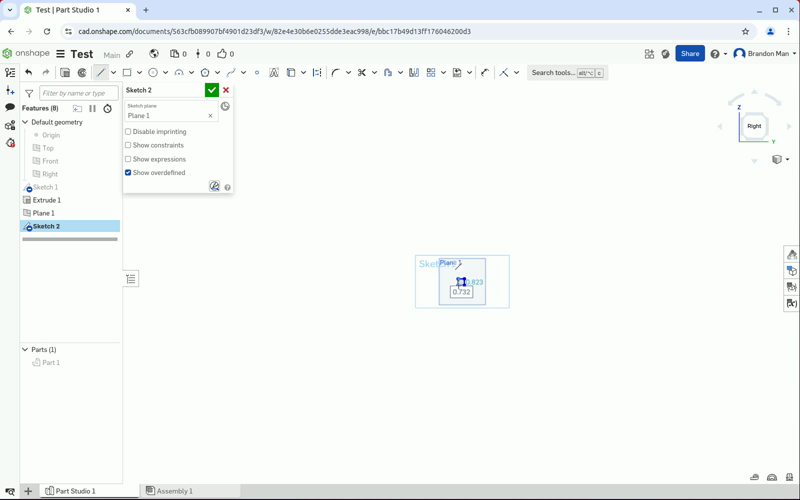
scroll(6)
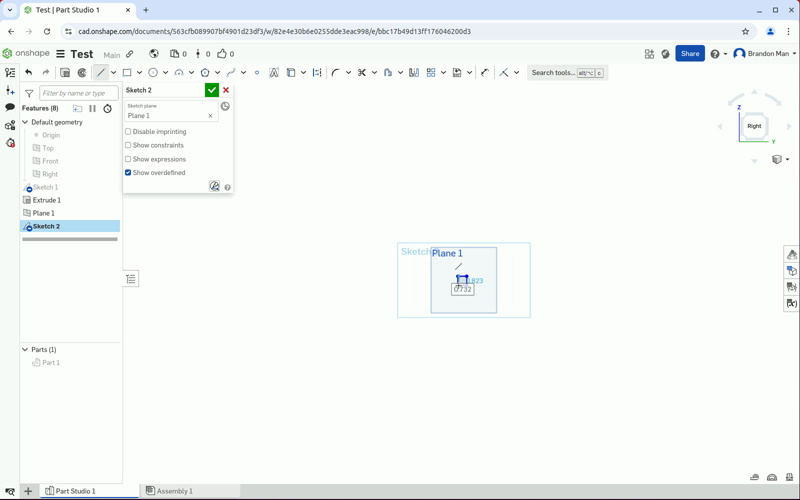
scroll(6)
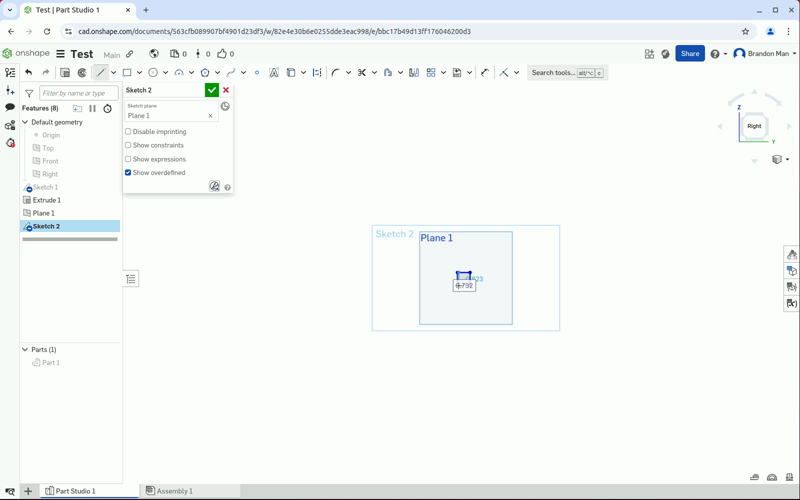
scroll(6)
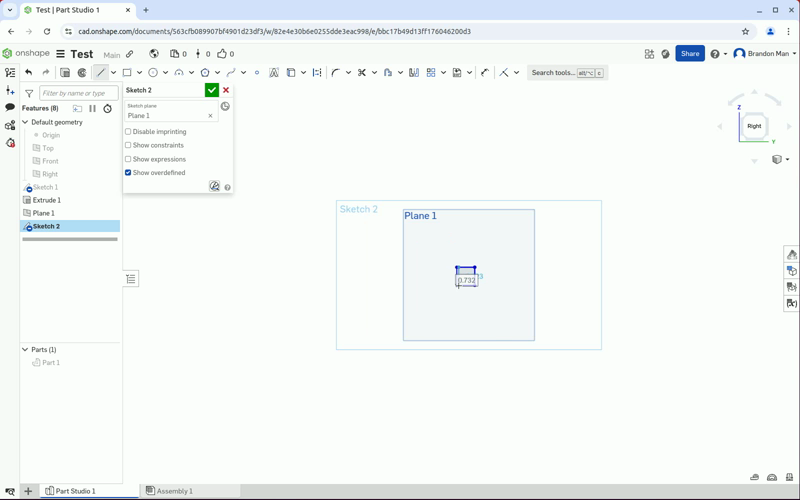
scroll(6)
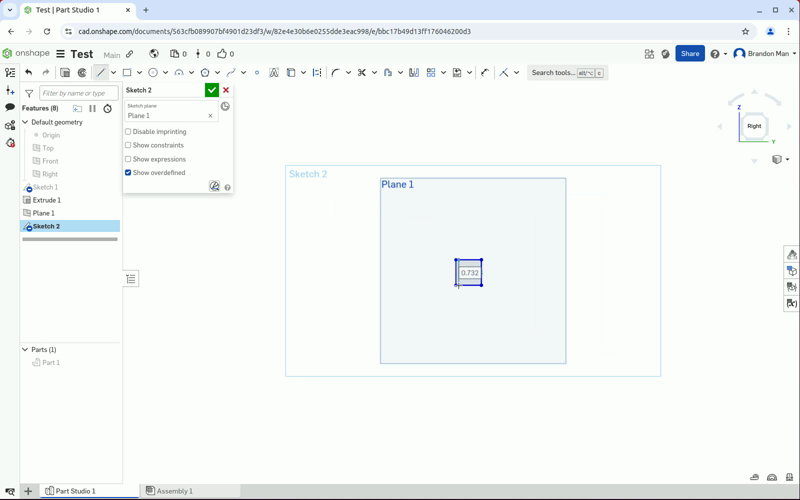
scroll(6)
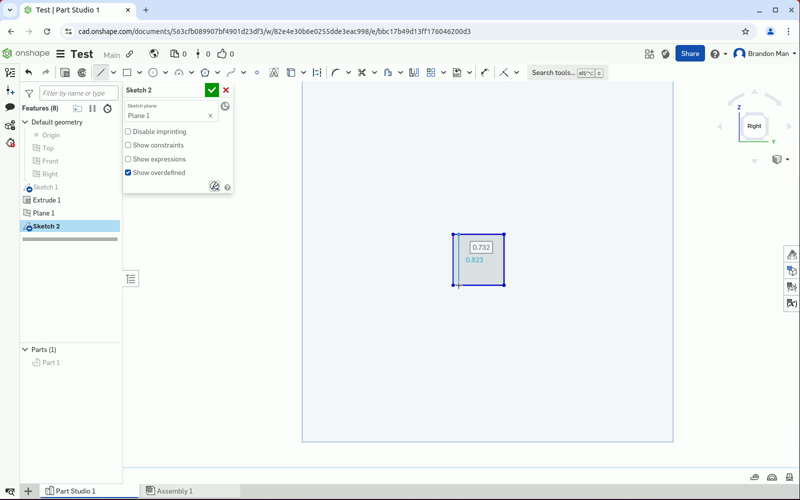
key_up(shift)
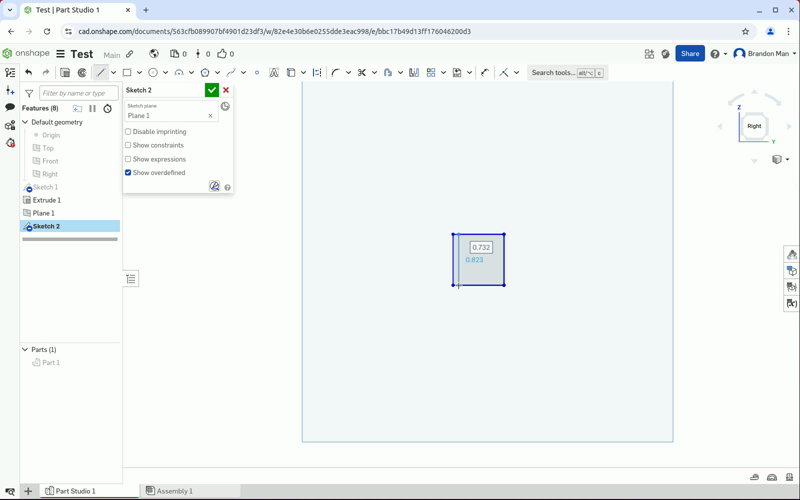
click(458, 285)
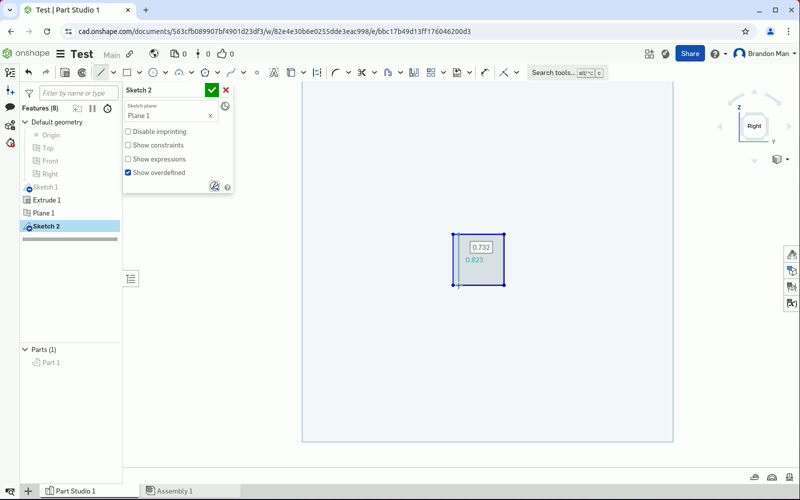
scroll(-6)
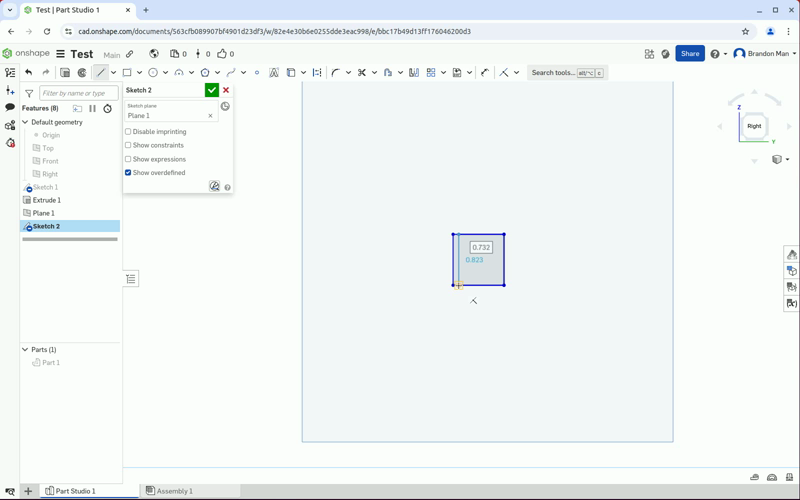
scroll(-6)
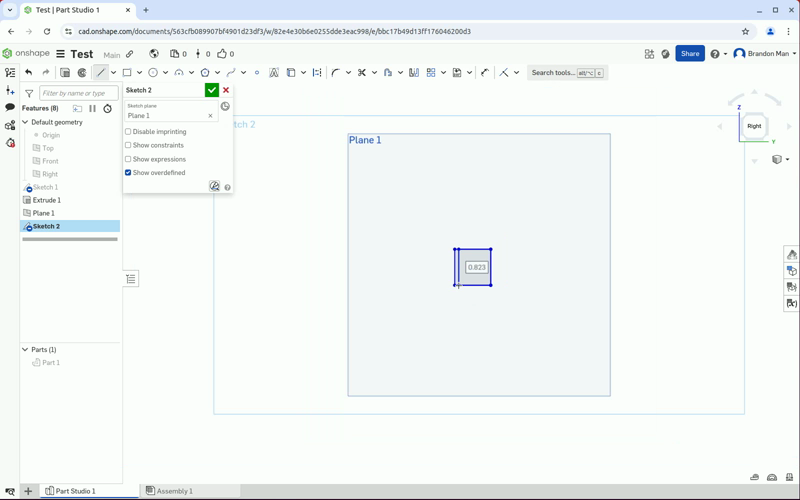
scroll(-6)
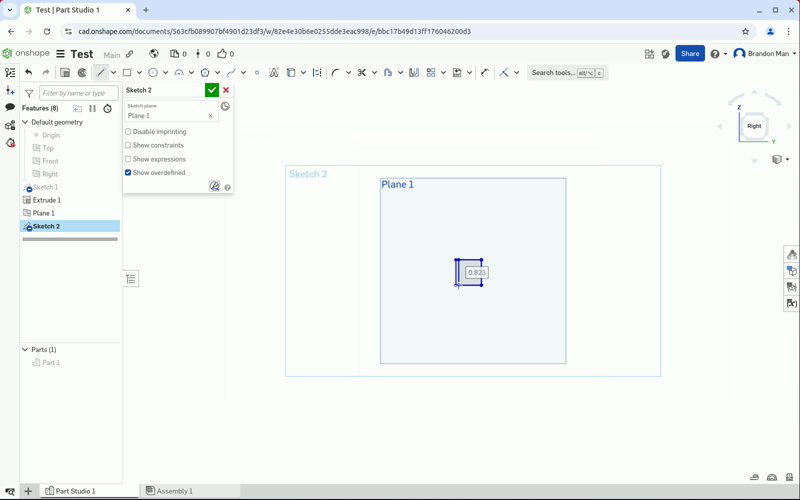
scroll(-6)
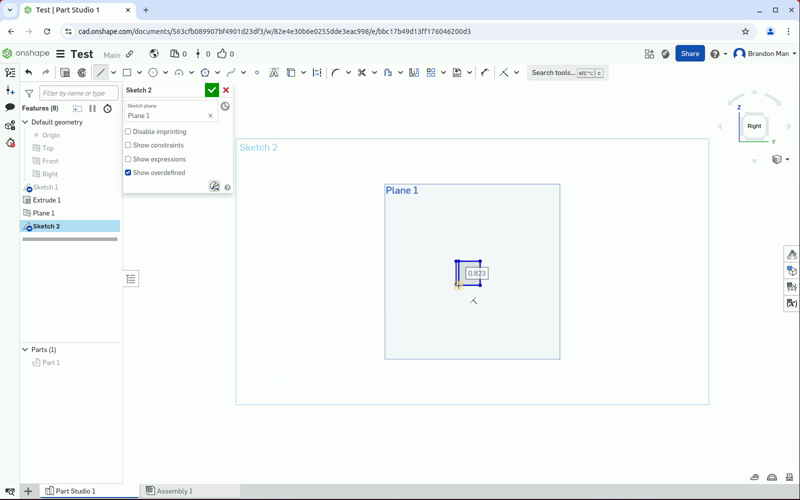
scroll(-6)
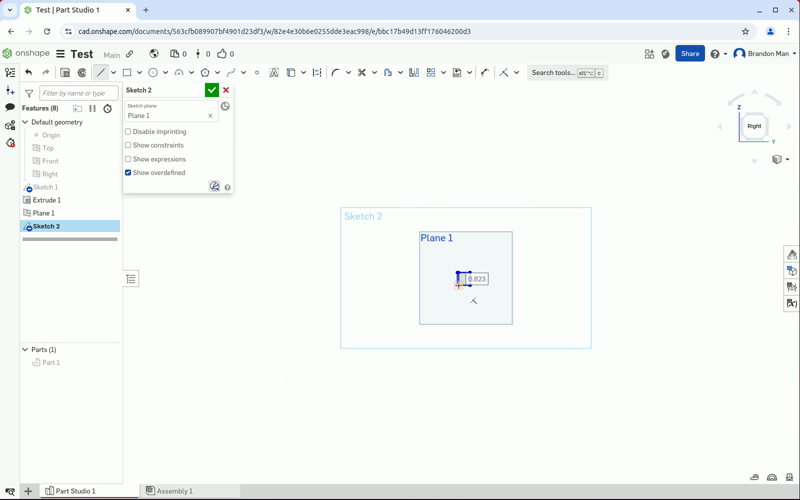
scroll(-6)
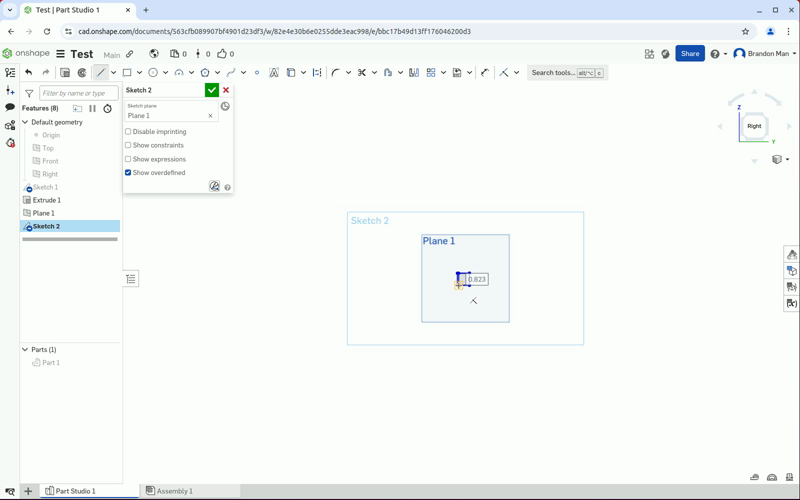
scroll(-6)
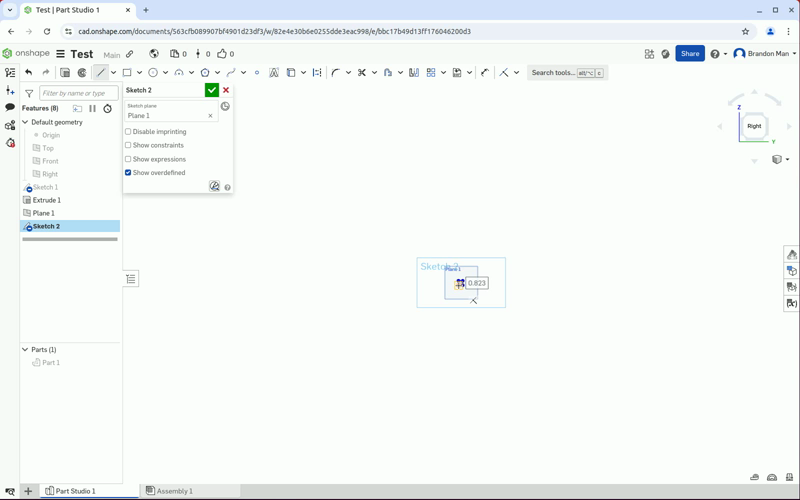
key(esc)
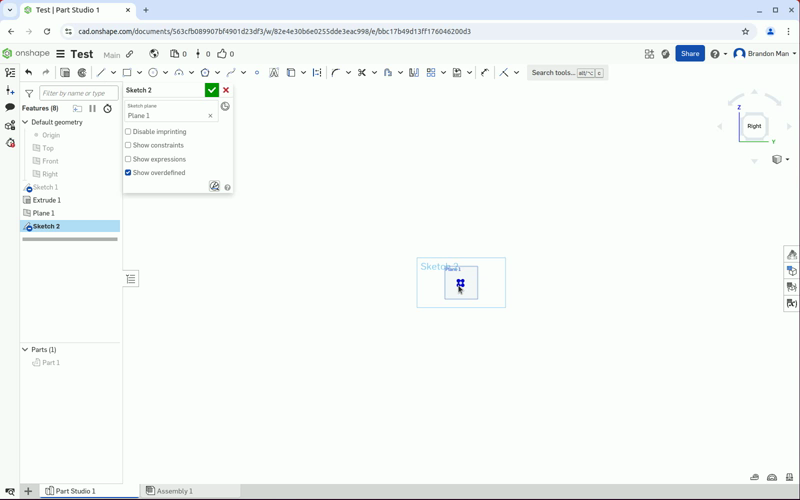
mouse_move(459, 285)
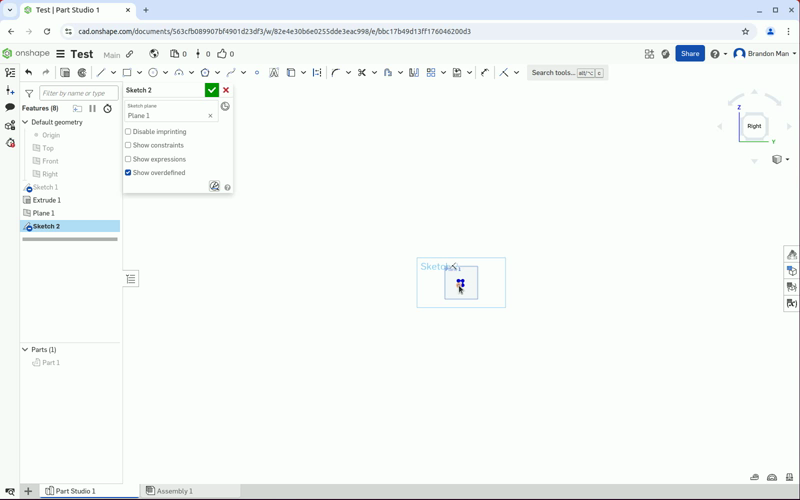
scroll(6)
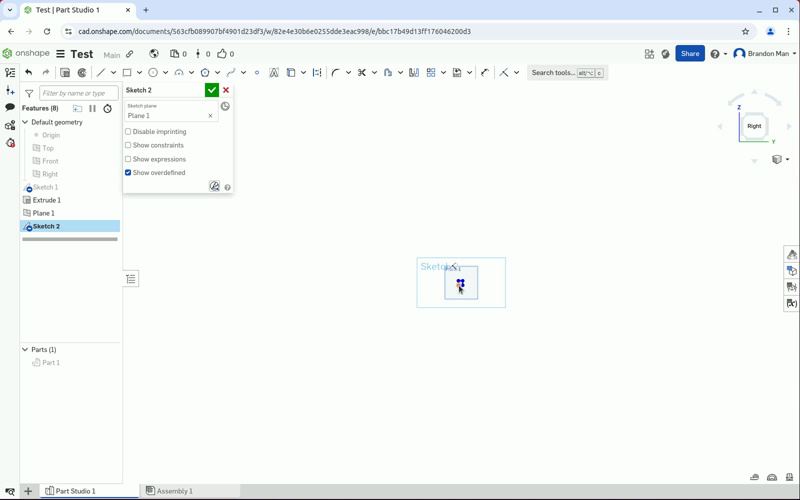
scroll(6)
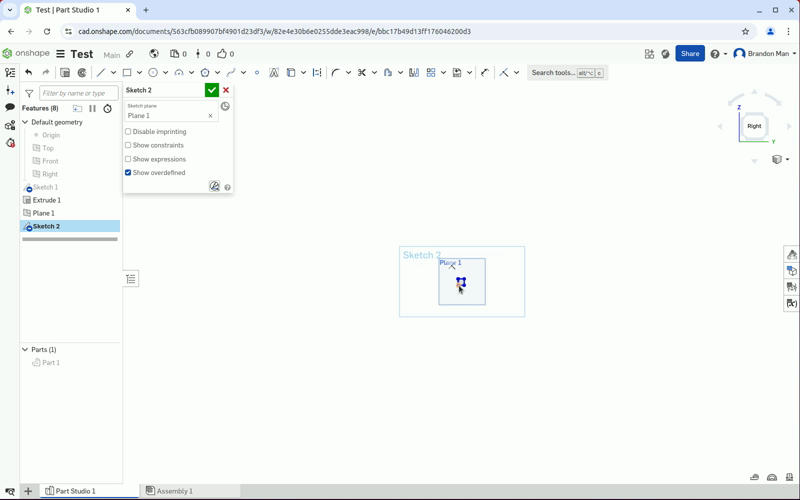
scroll(6)
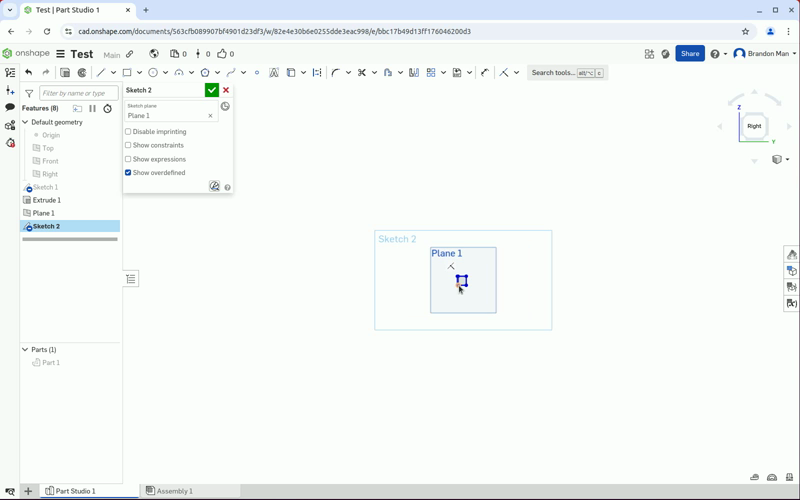
scroll(6)
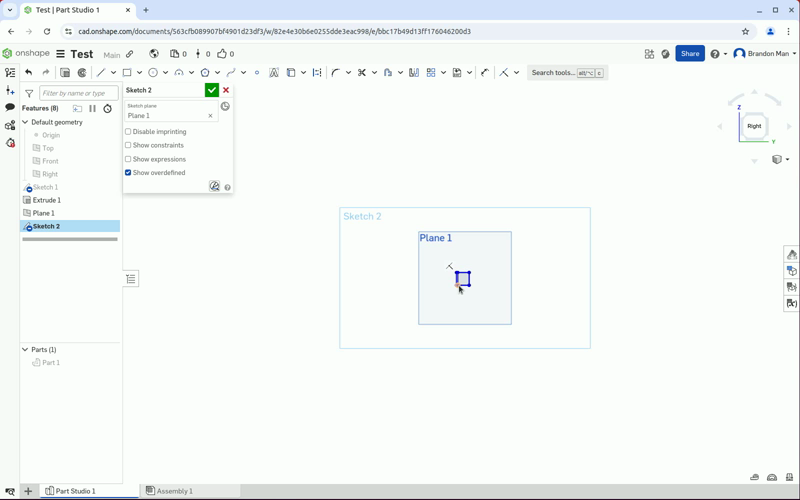
scroll(6)
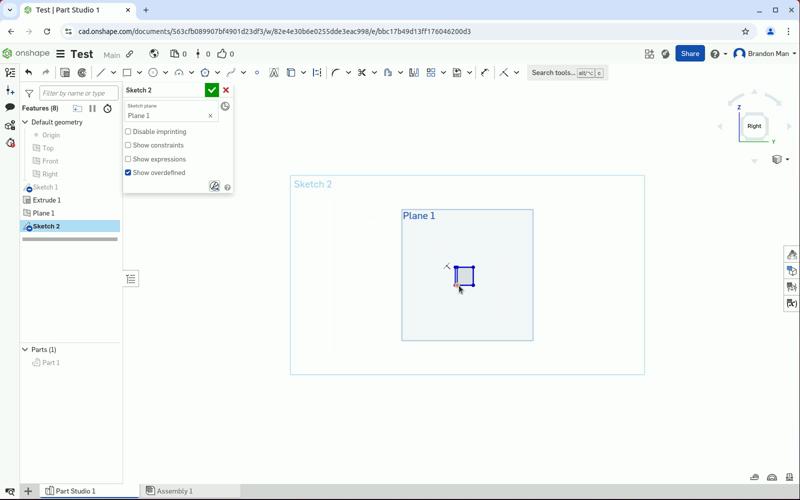
scroll(6)
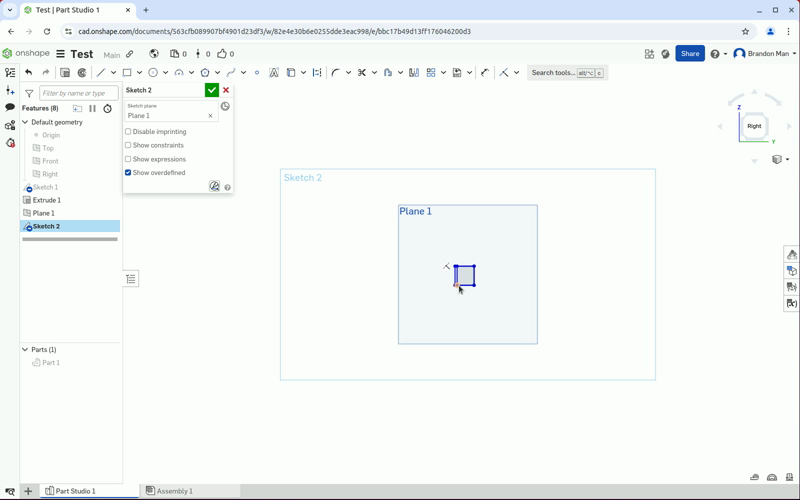
scroll(6)
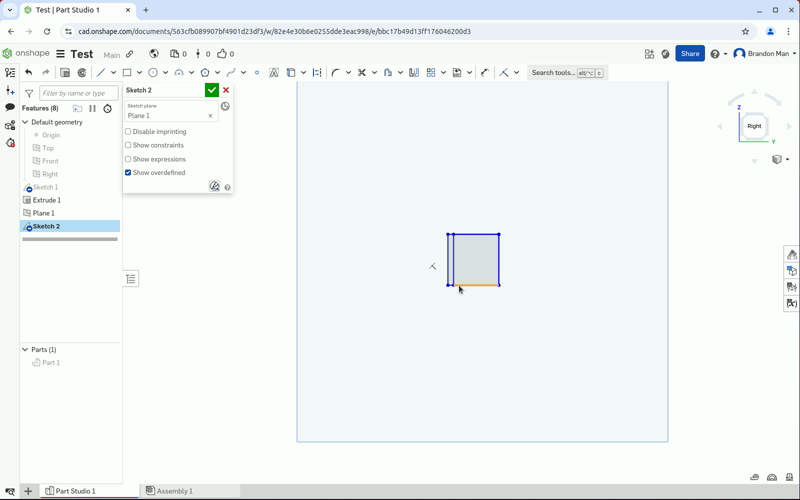
click(459, 285)
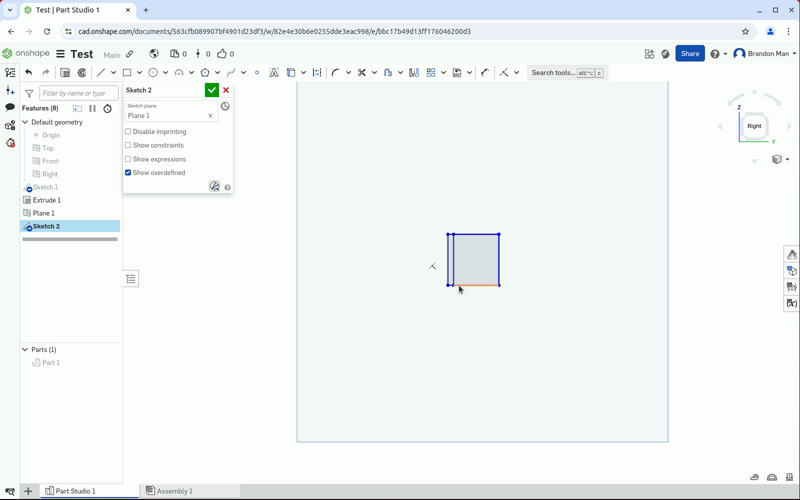
scroll(-6)
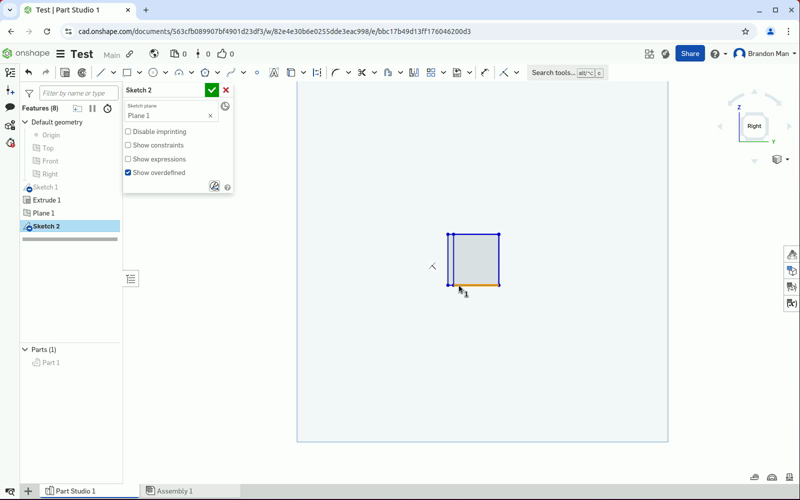
scroll(-6)
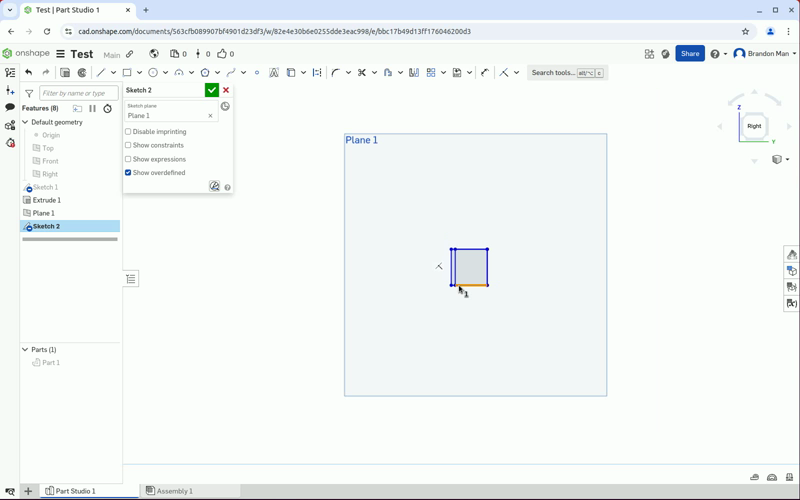
scroll(-6)
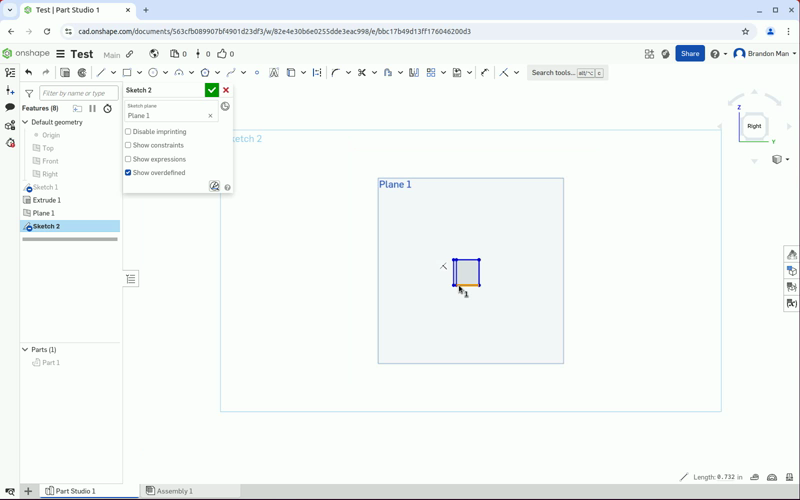
scroll(-6)
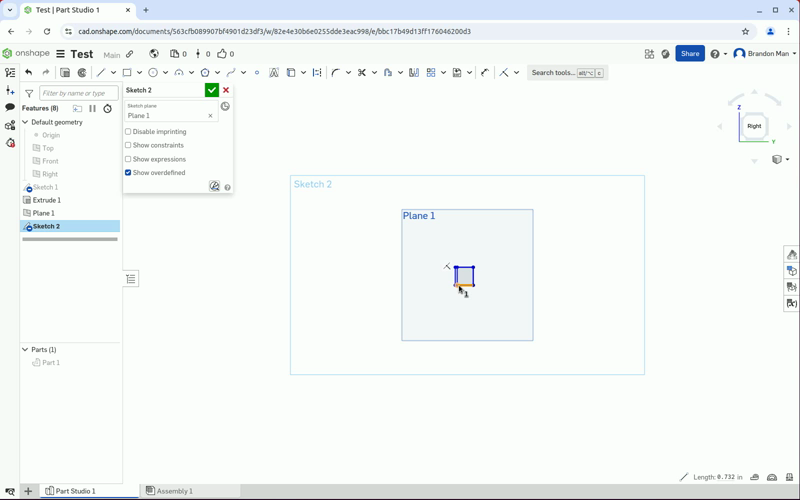
scroll(-6)
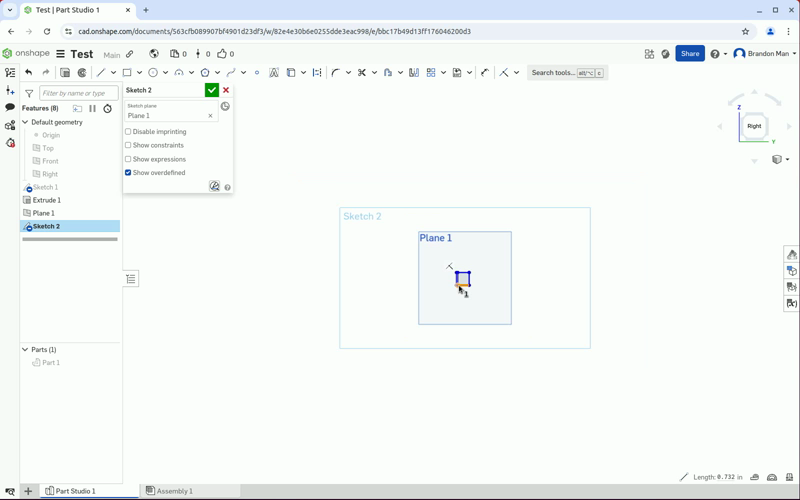
scroll(-6)
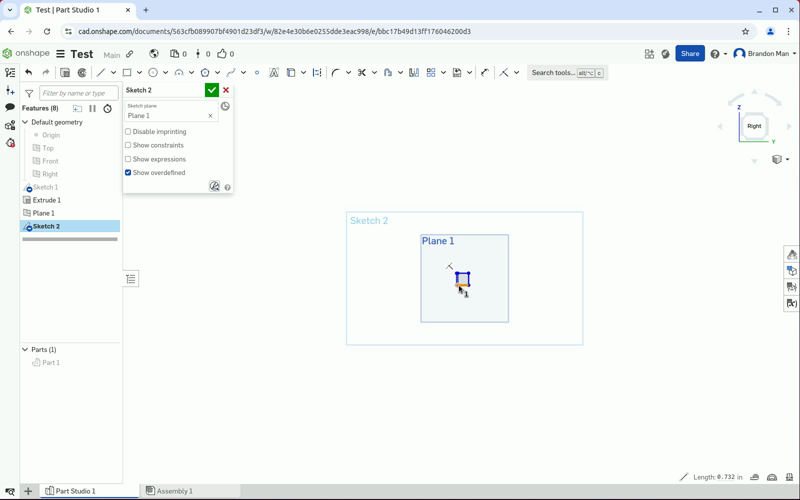
scroll(-6)
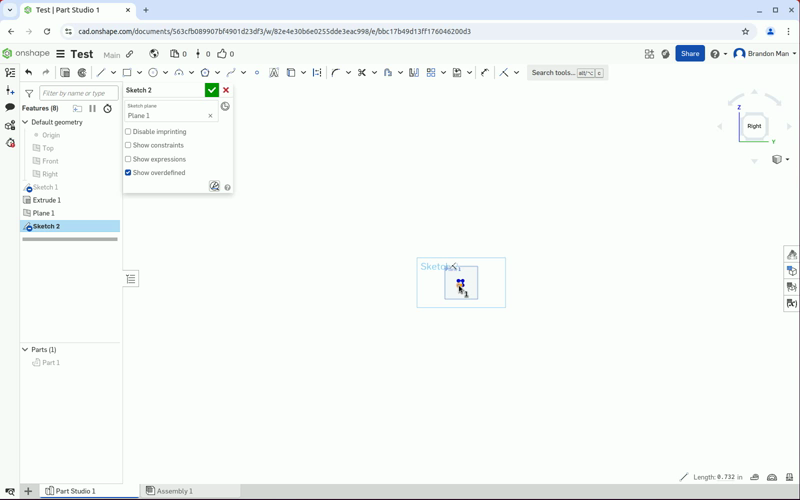
mouse_move(73, 352)
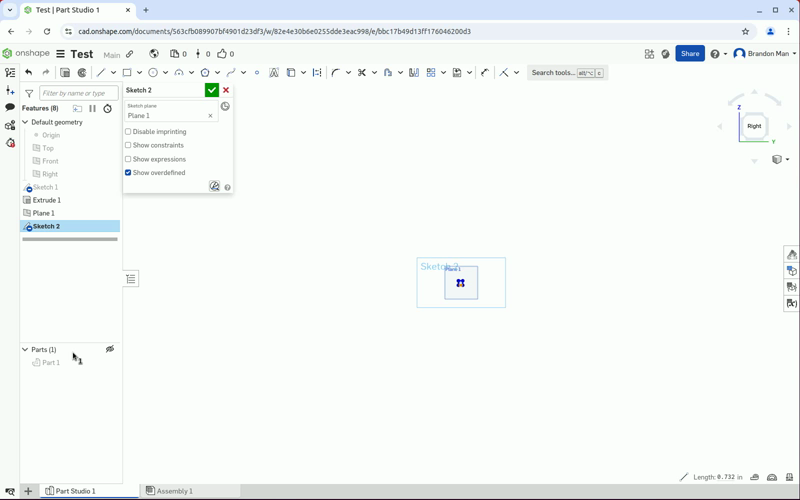
key(shift+y)
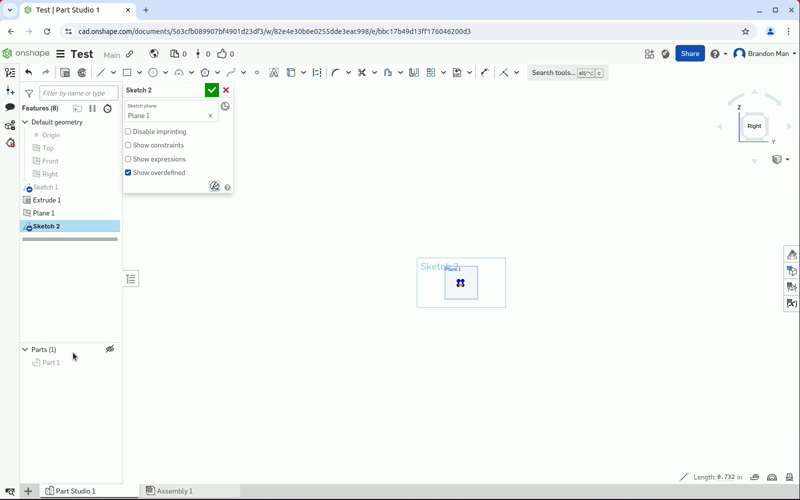
key(shift+e)
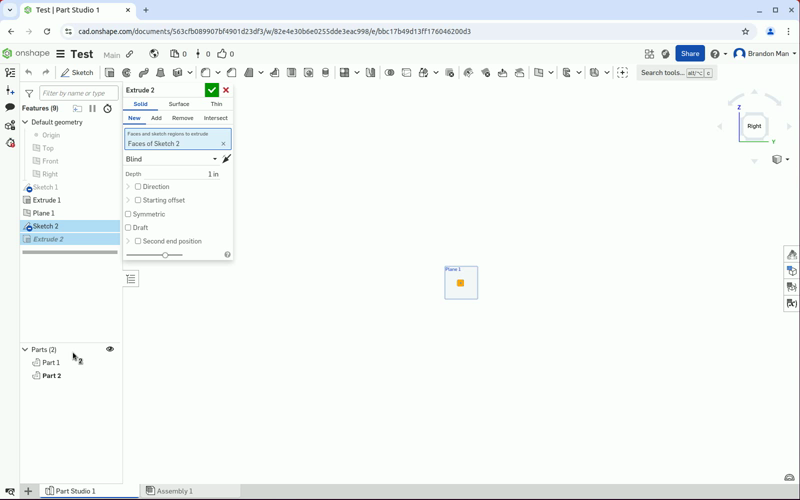
mouse_move(143, 106)
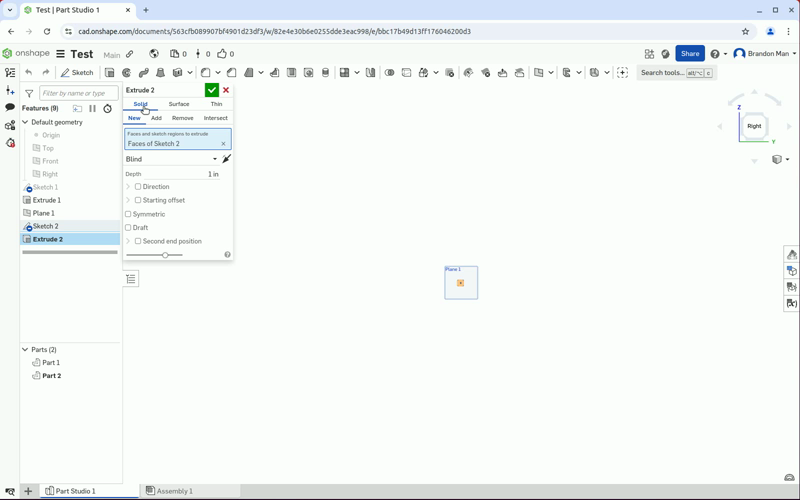
click(143, 106)
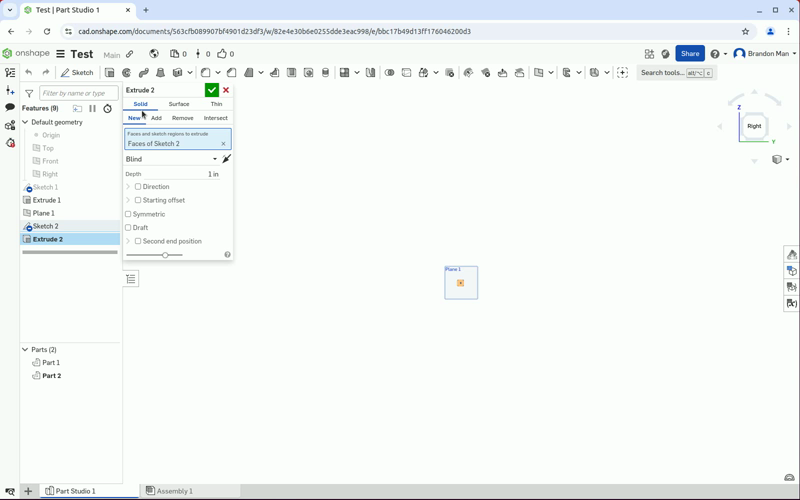
mouse_move(137, 120)
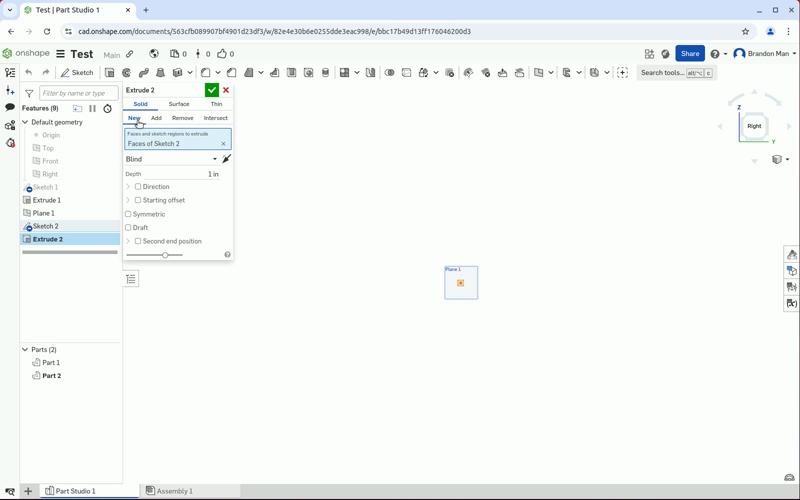
click(137, 120)
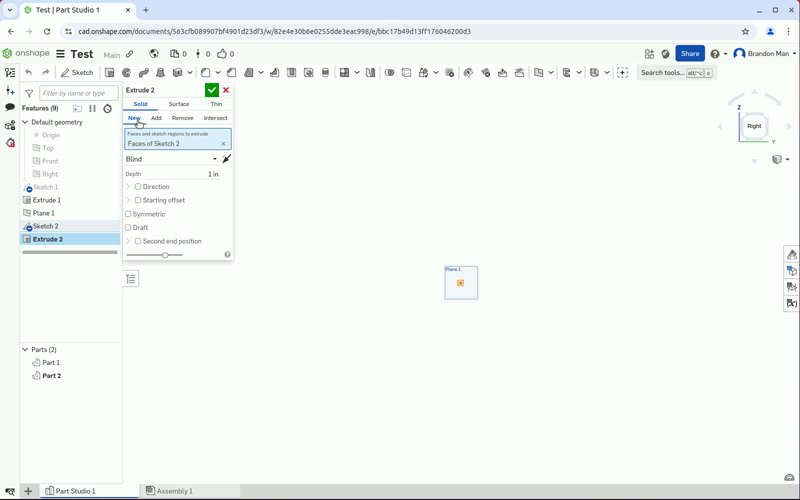
key(tab, 4)
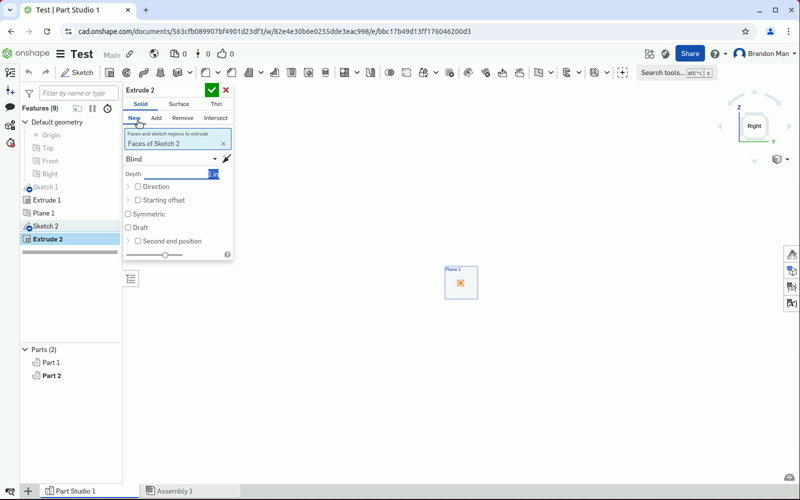
text(-0.241)
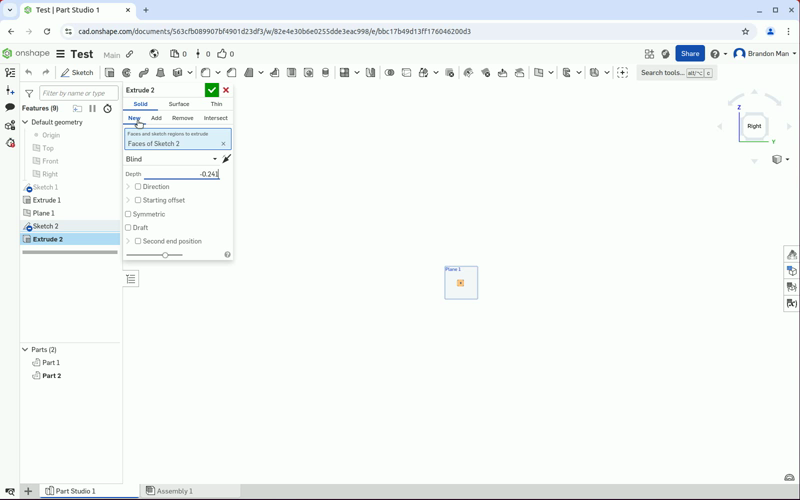
key(enter)
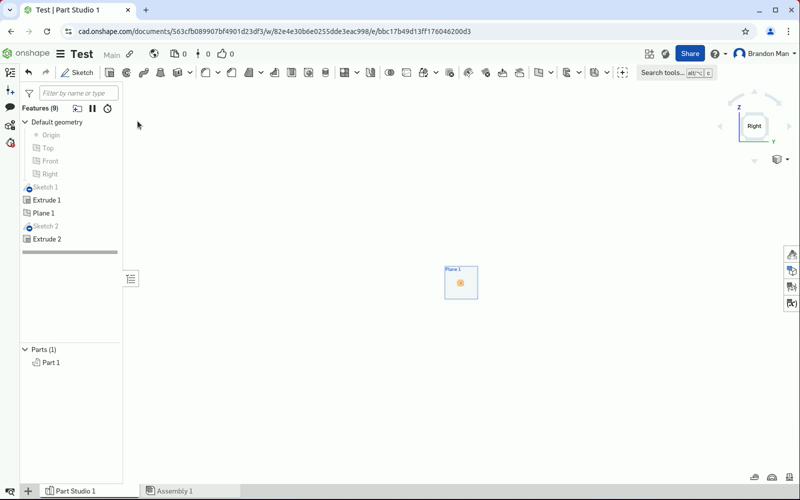
key(shift+h)
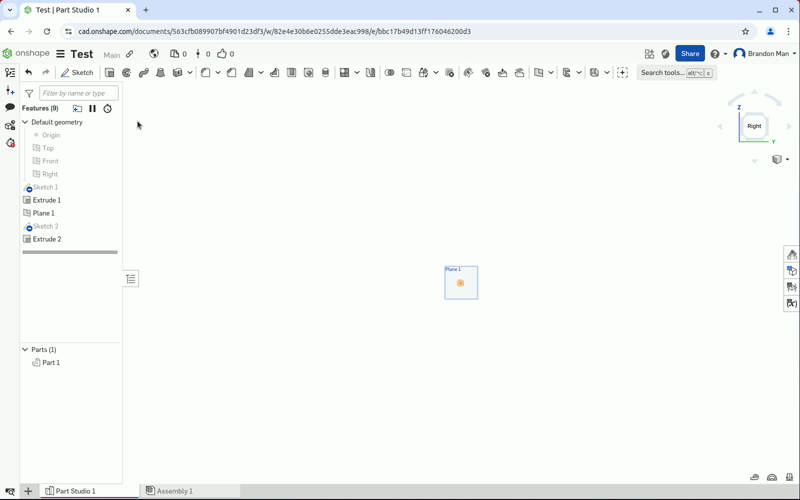
key(shift+h)
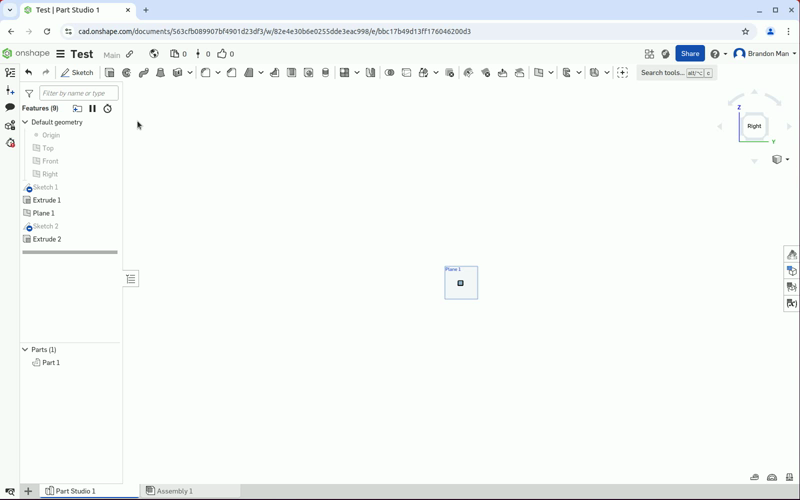
mouse_move(73, 189)
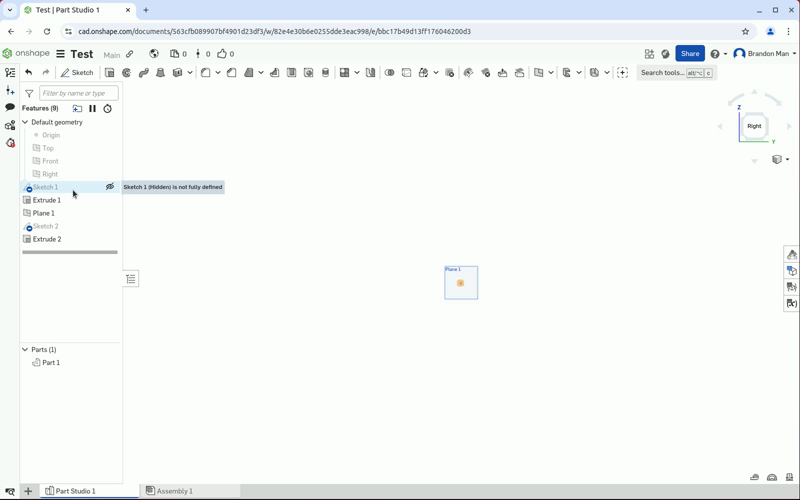
click(73, 189)
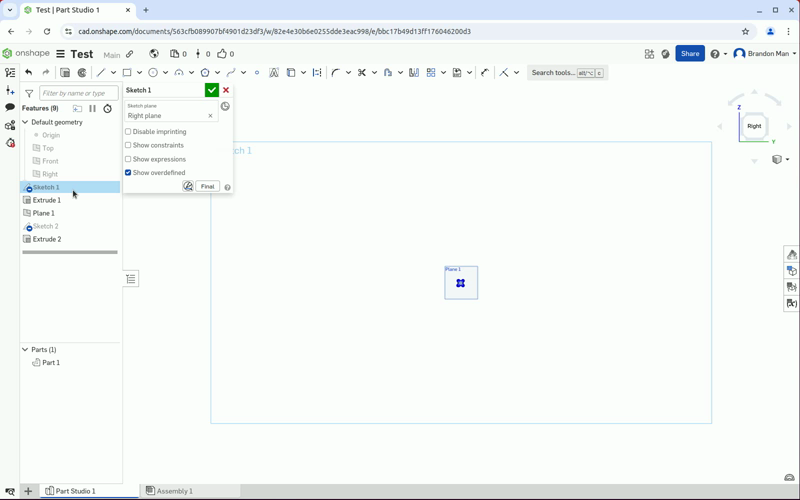
mouse_move(229, 92)
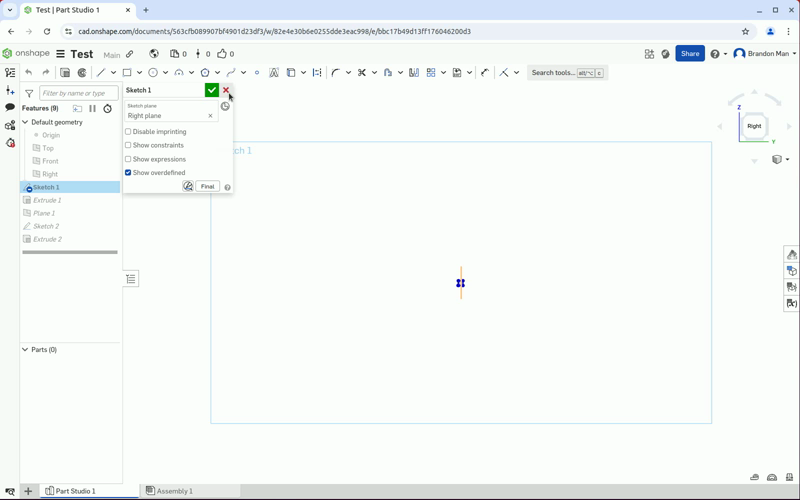
click(229, 92)
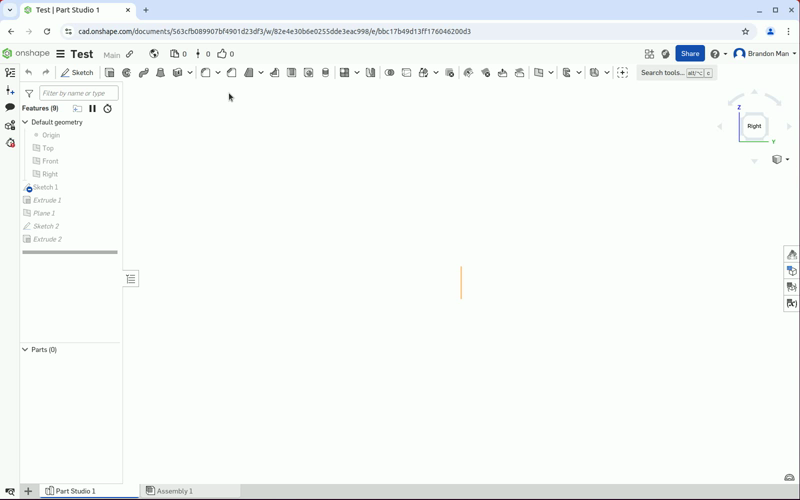
key(shift+s)
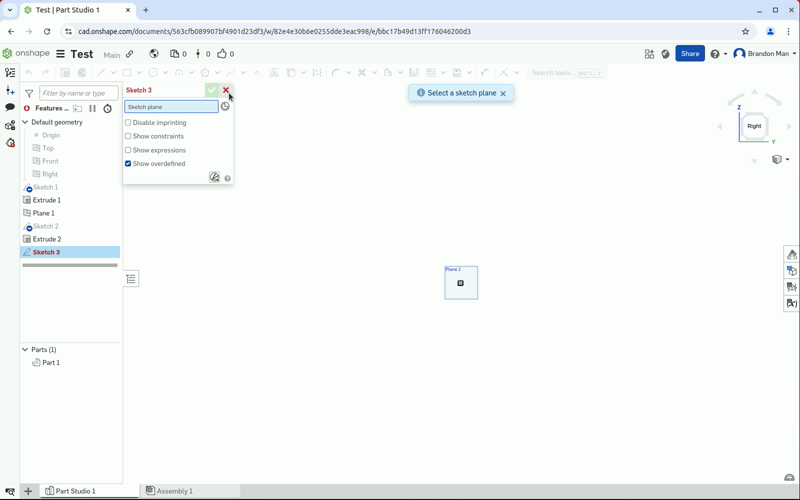
mouse_move(73, 215)
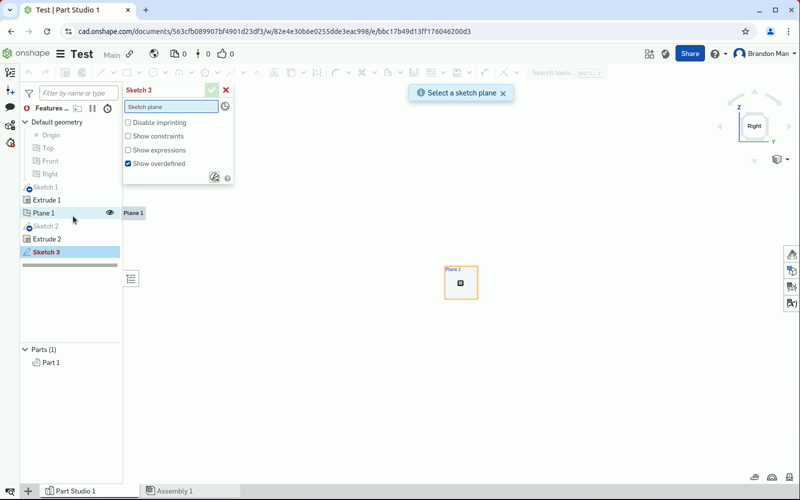
click(73, 215)
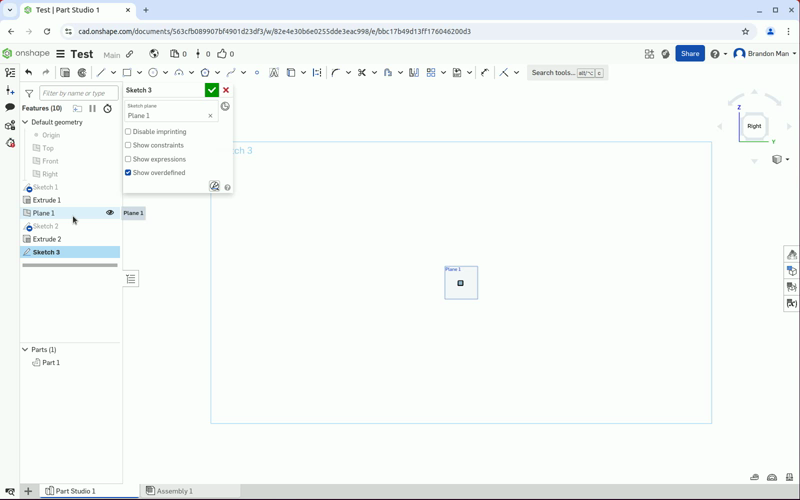
mouse_move(73, 352)
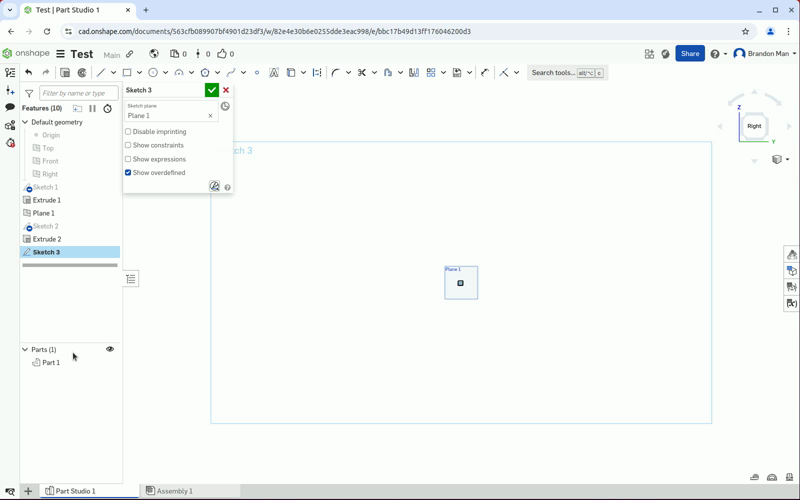
key(y)
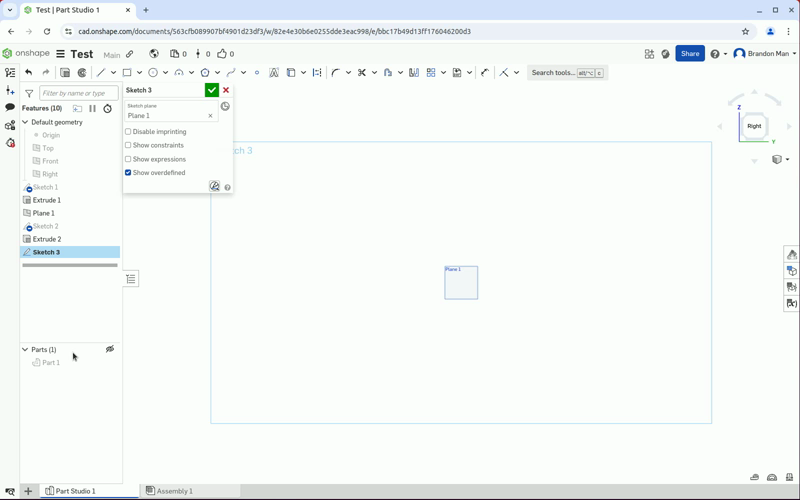
key(l)
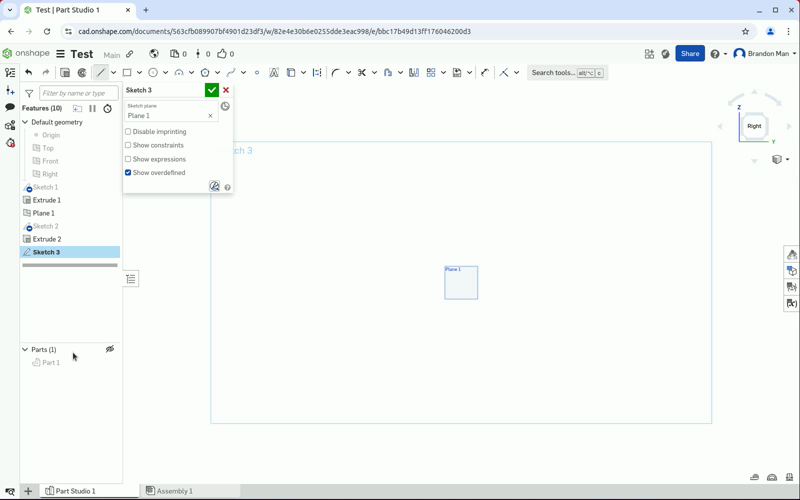
key_down(shift)
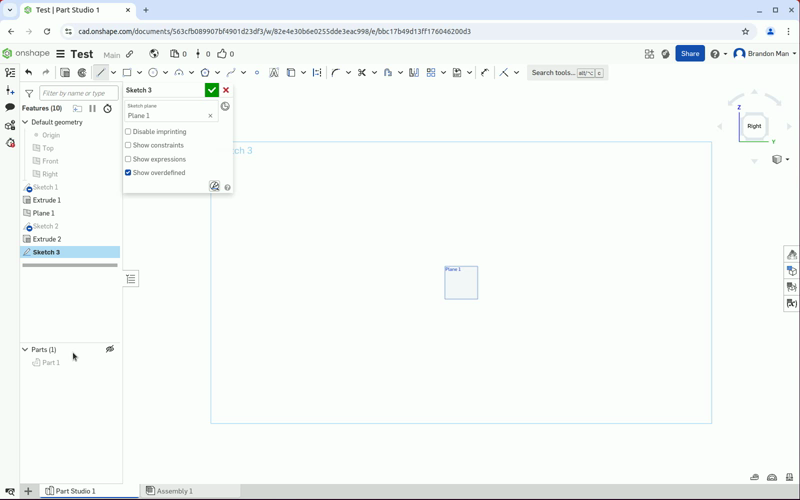
mouse_move(459, 284)
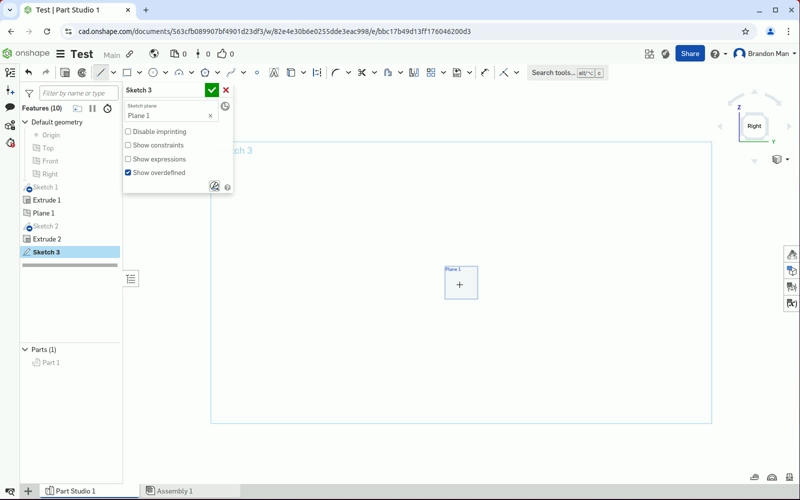
click(459, 284)
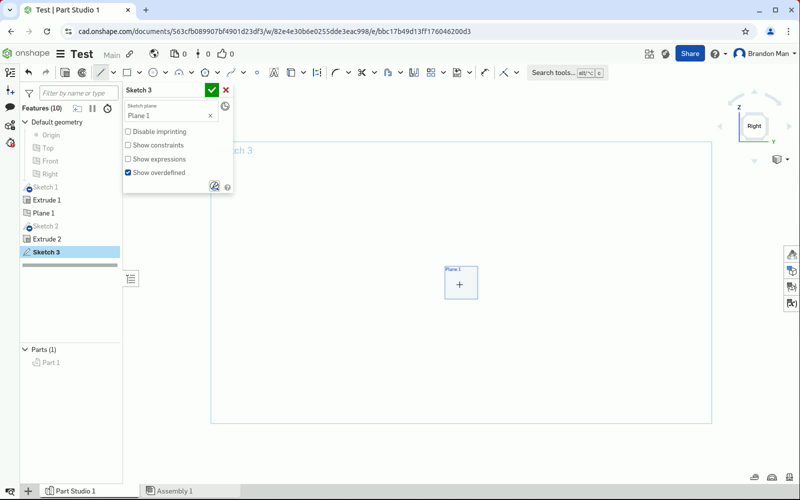
key_up(shift)
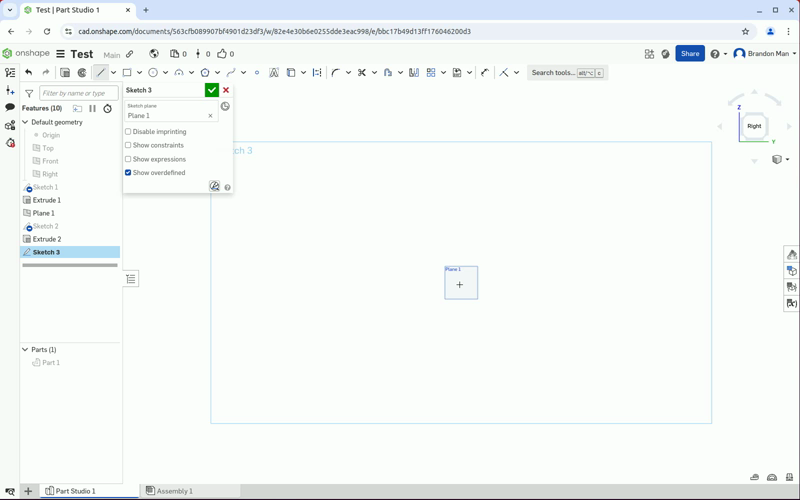
key_down(shift)
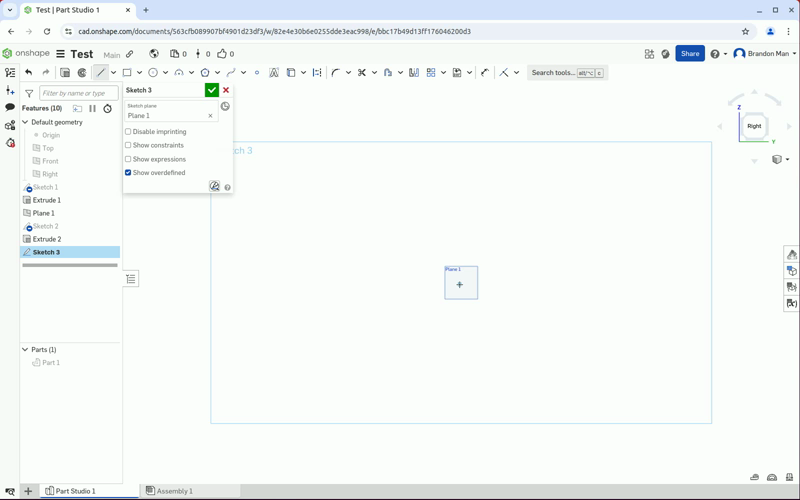
mouse_move(489, 284)
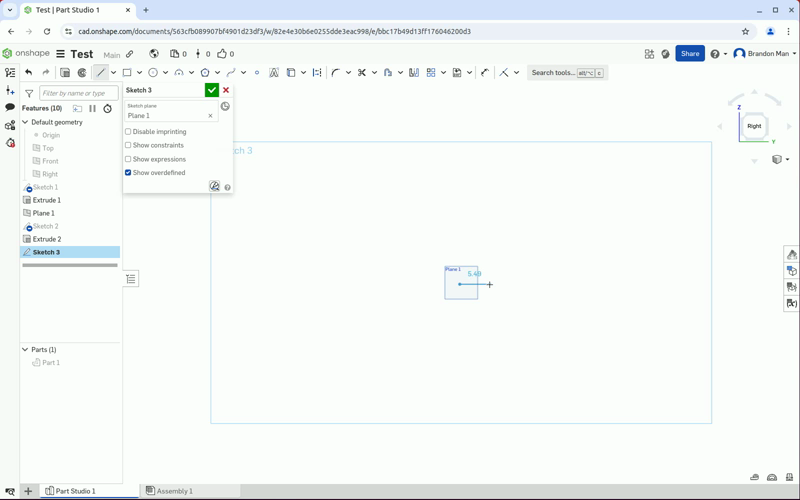
mouse_move(464, 284)
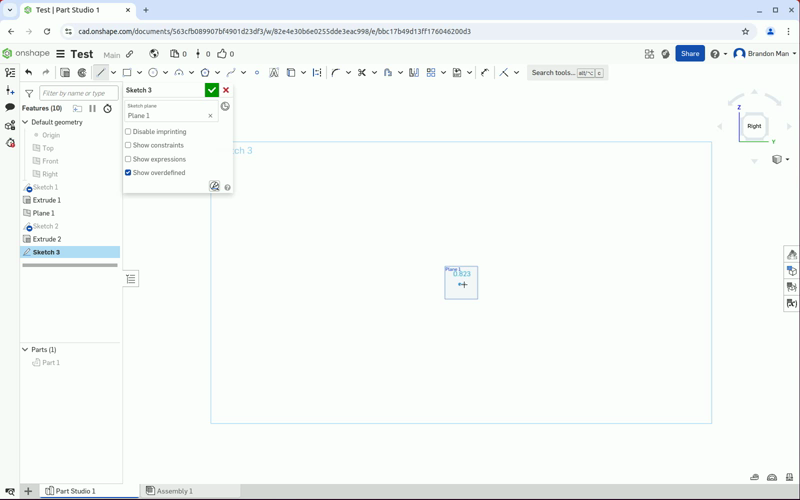
scroll(6)
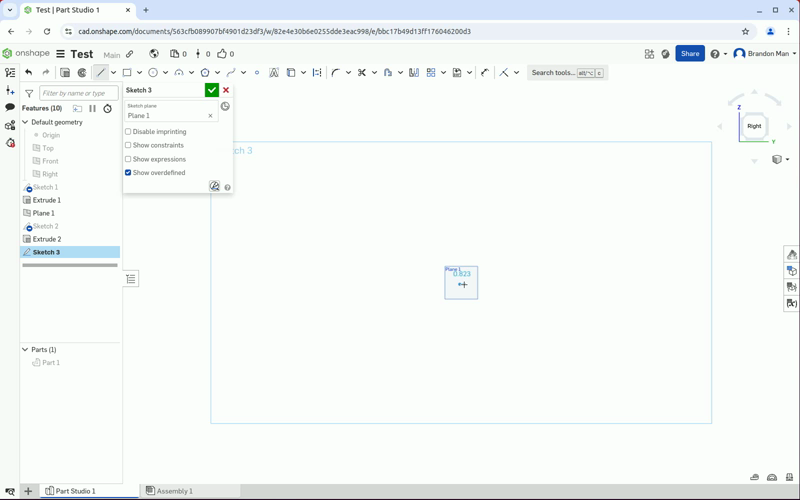
scroll(6)
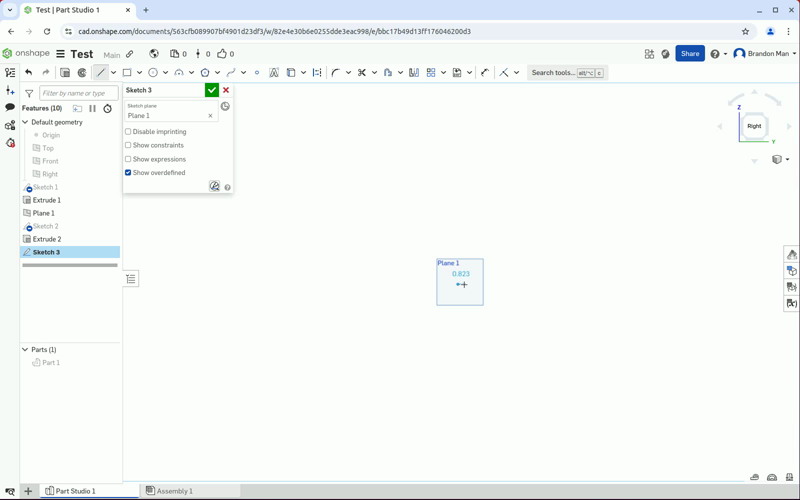
scroll(6)
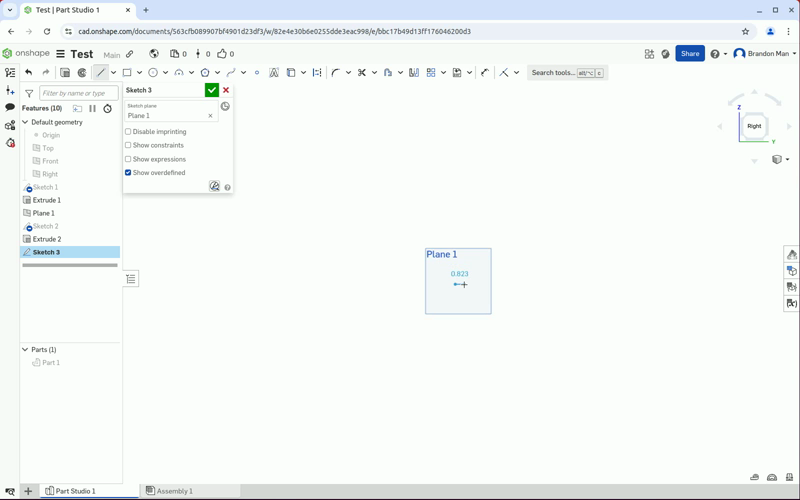
scroll(6)
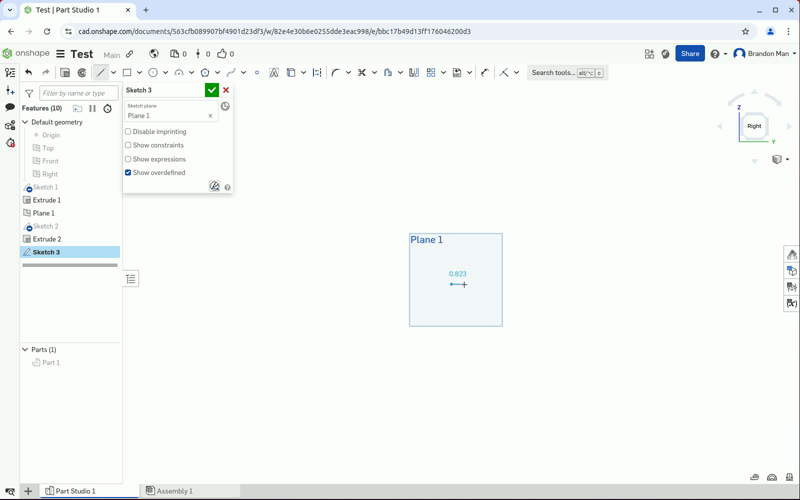
scroll(6)
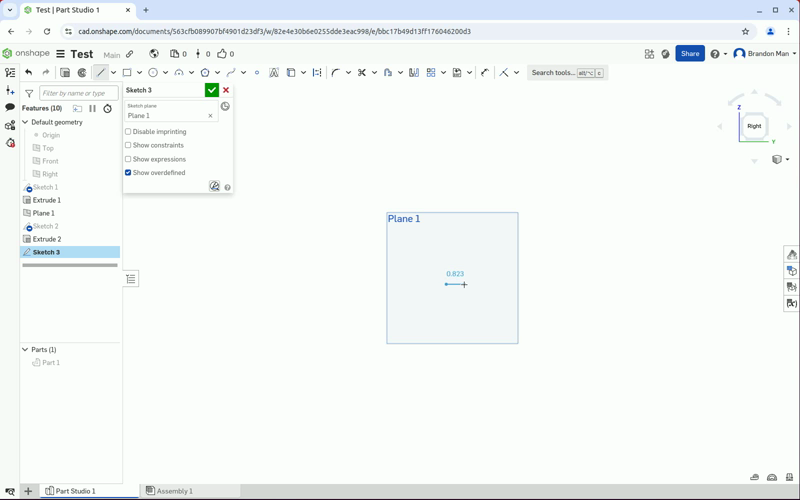
scroll(6)
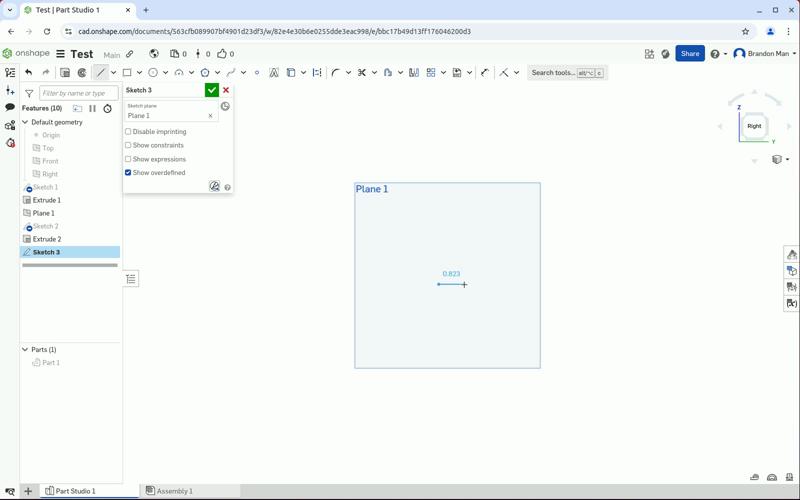
scroll(6)
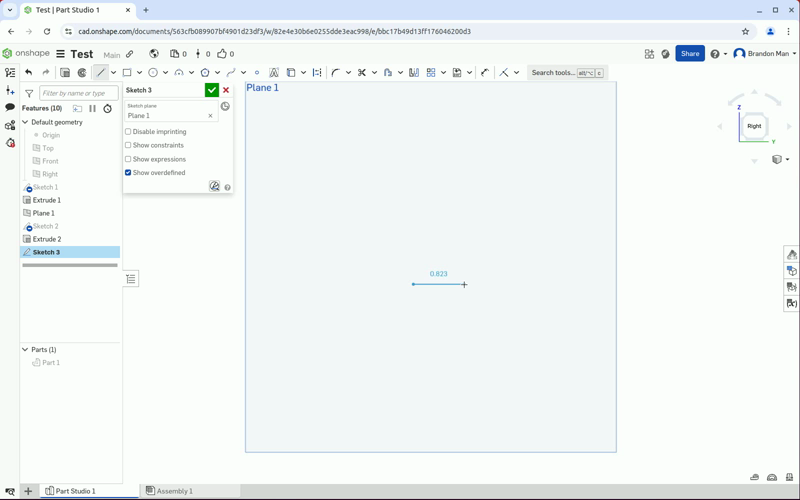
click(464, 284)
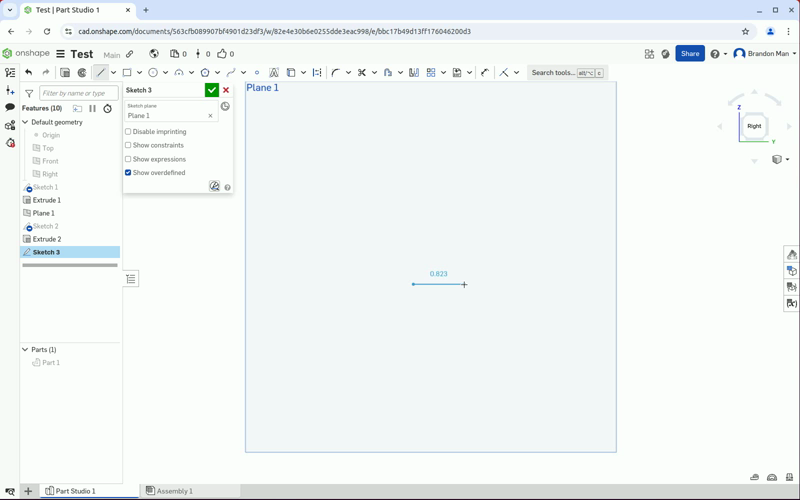
scroll(-6)
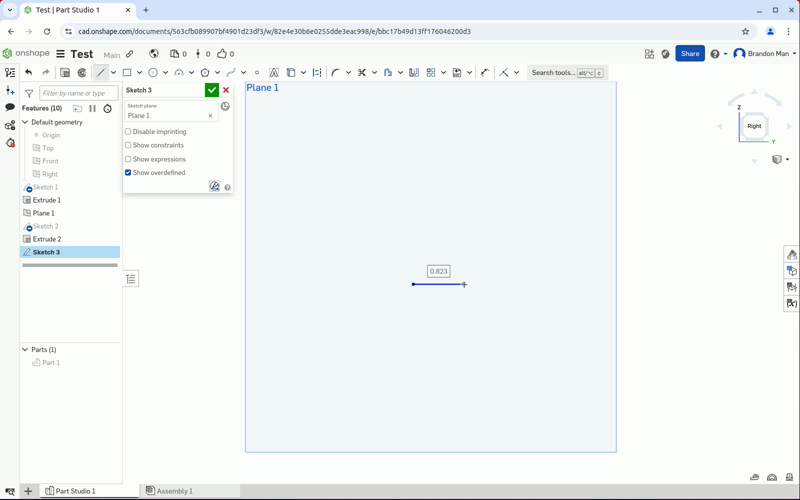
scroll(-6)
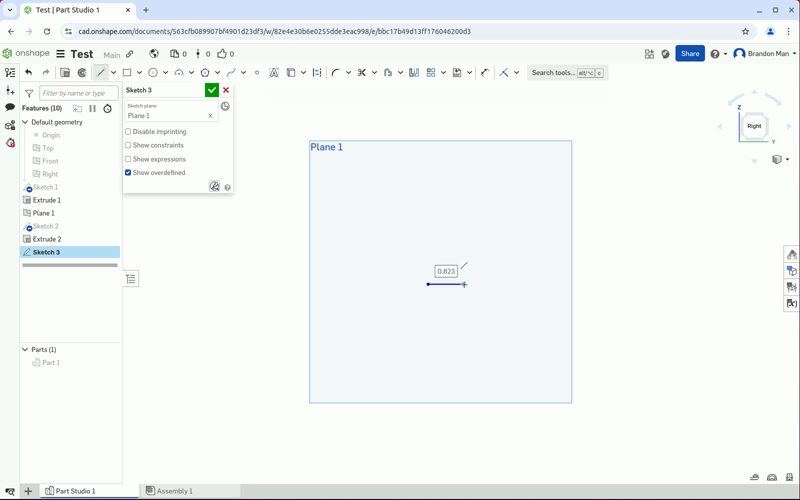
scroll(-6)
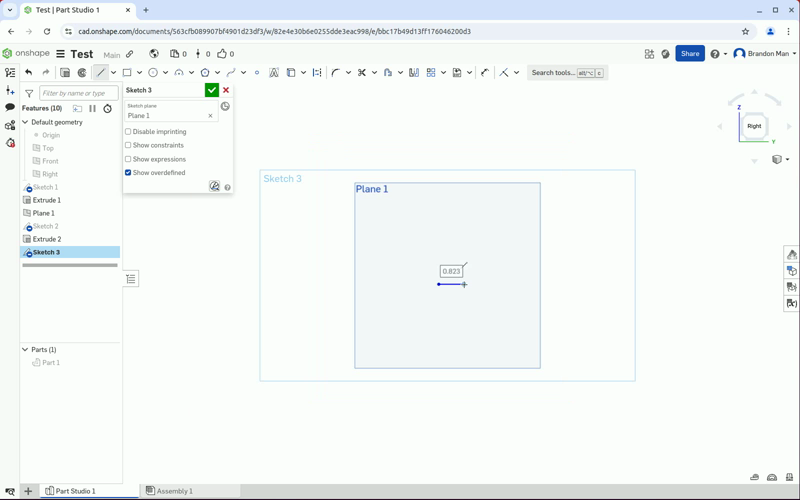
scroll(-6)
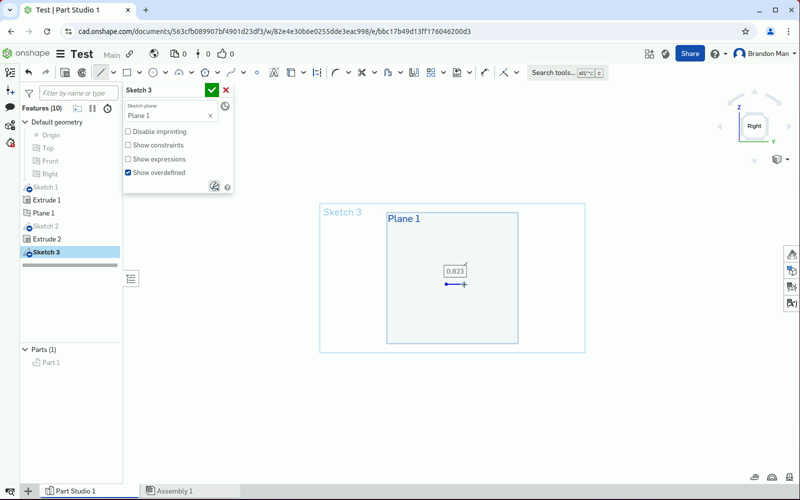
scroll(-6)
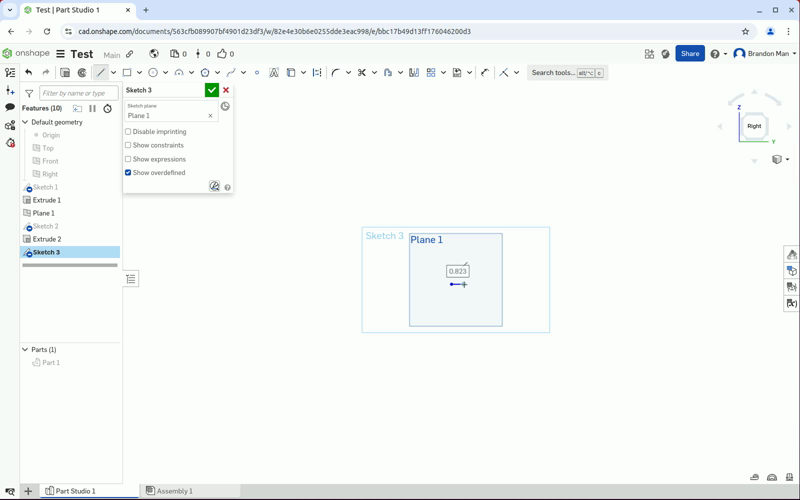
scroll(-6)
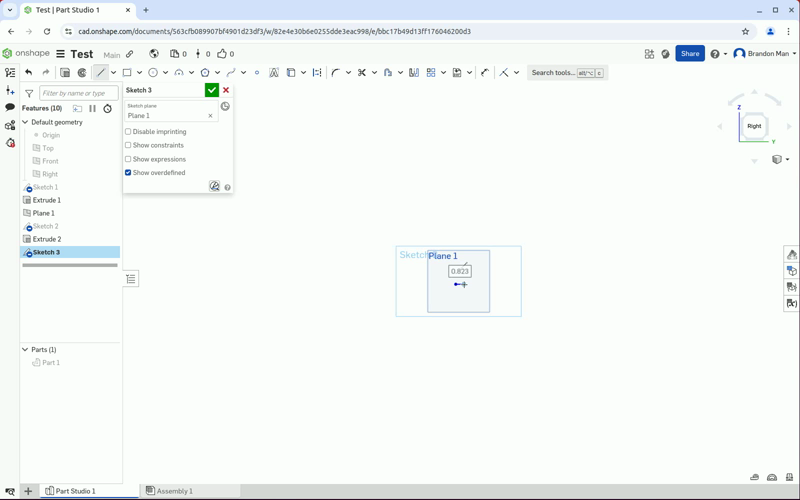
scroll(-6)
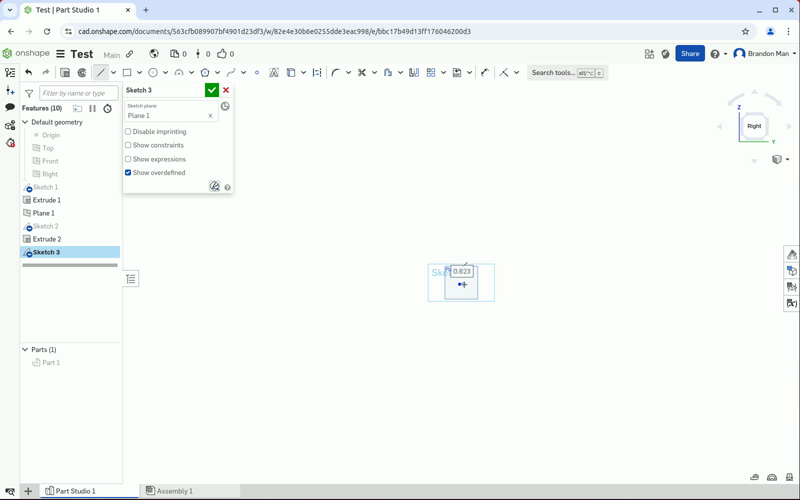
key_up(shift)
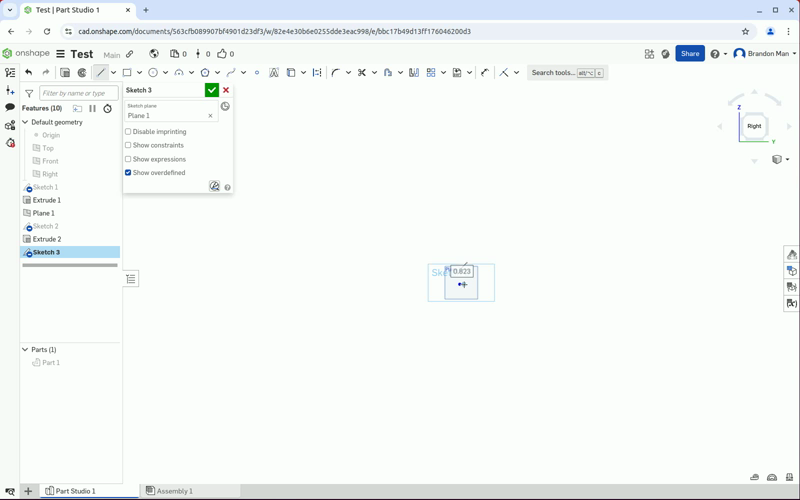
key_down(shift)
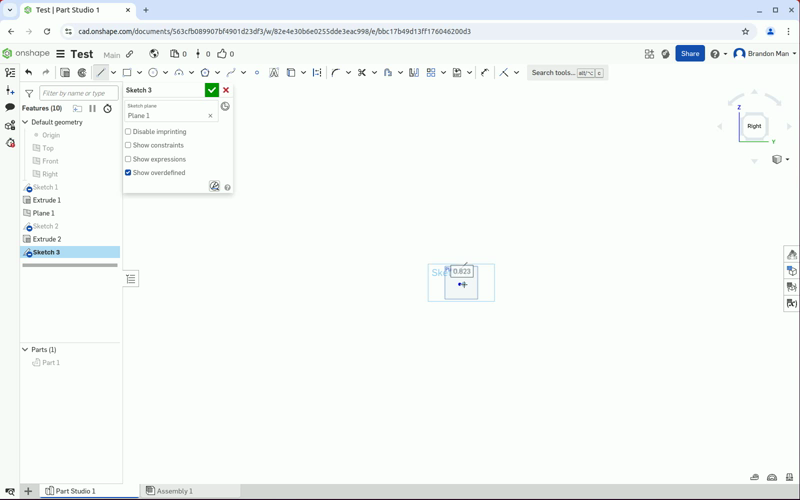
mouse_move(494, 284)
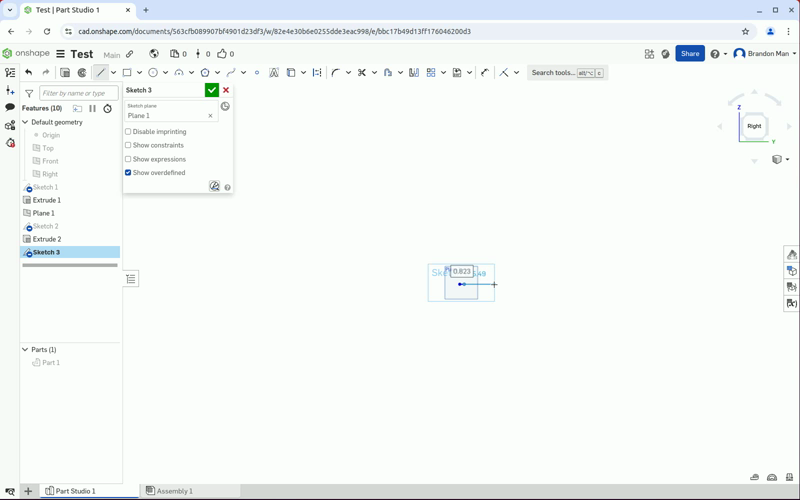
mouse_move(464, 279)
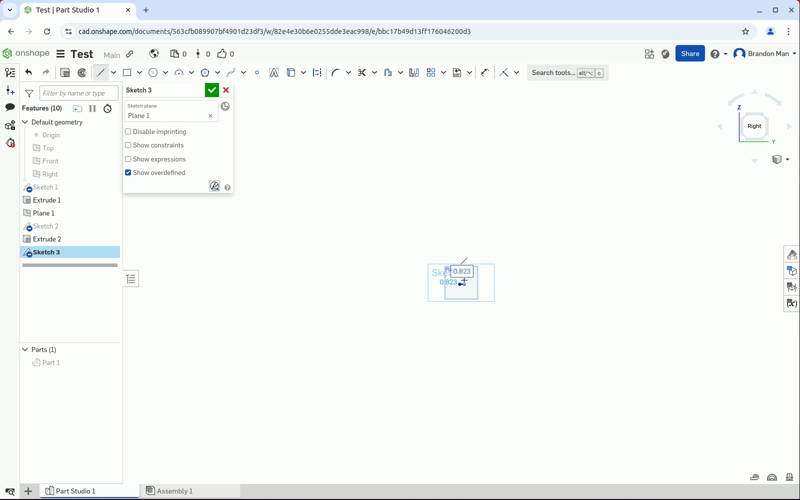
scroll(6)
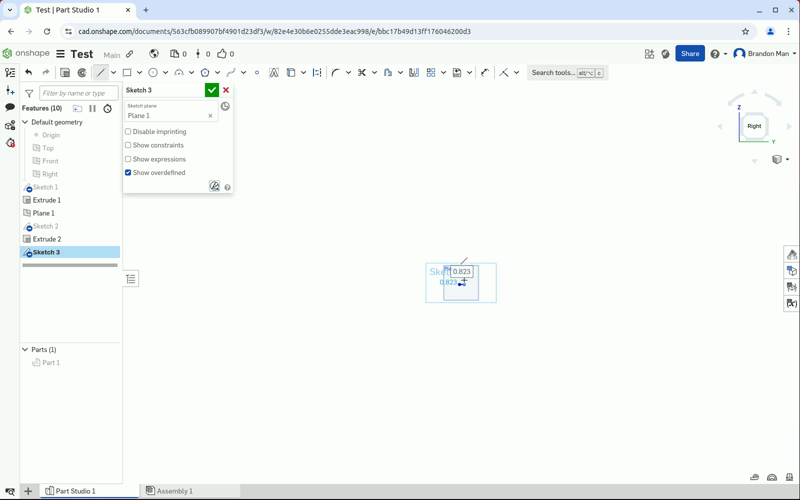
scroll(6)
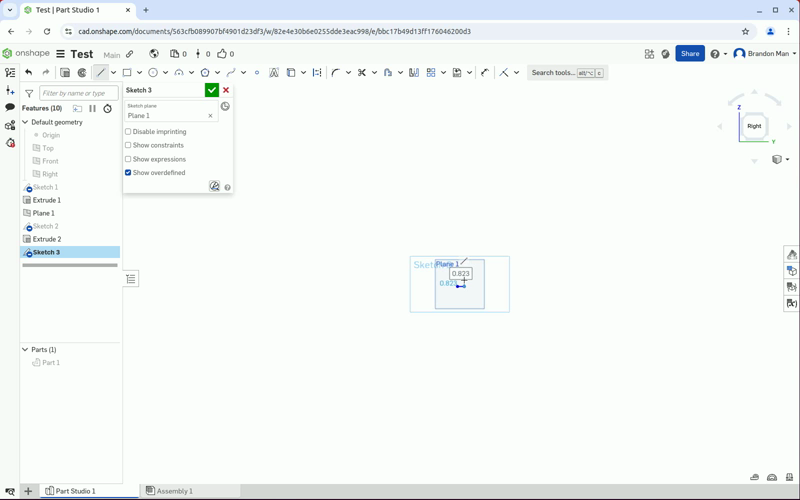
scroll(6)
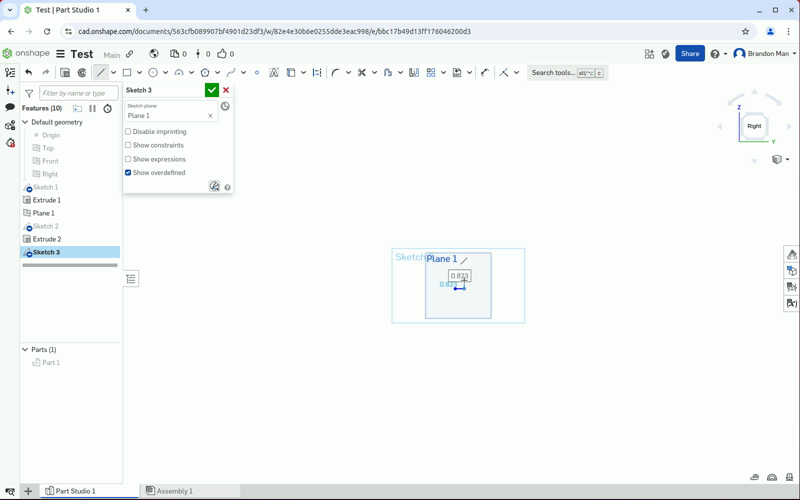
scroll(6)
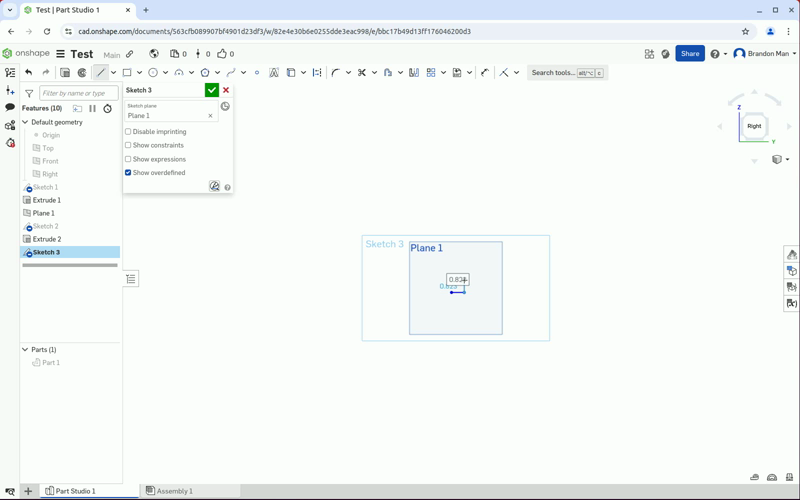
scroll(6)
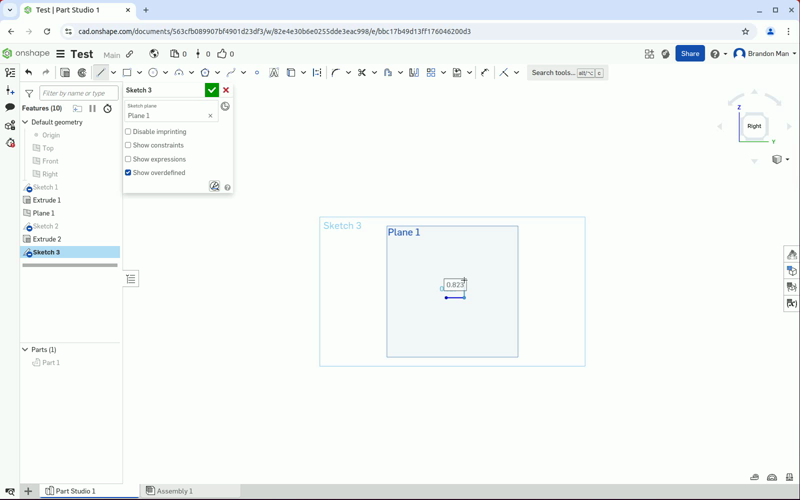
scroll(6)
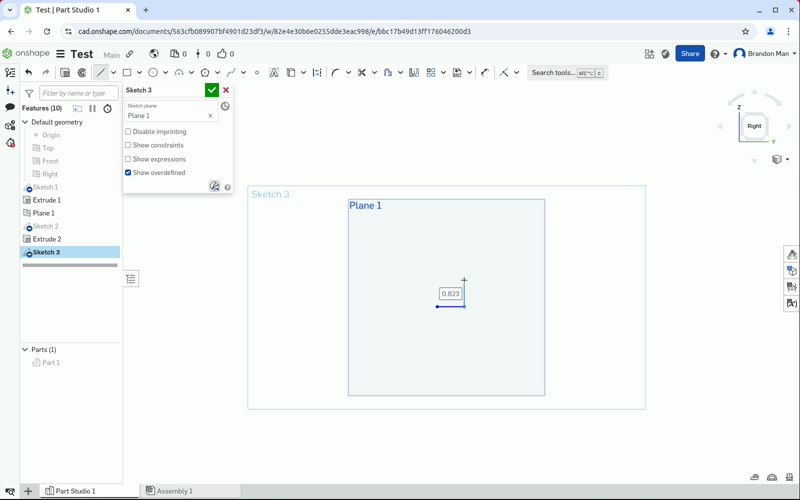
scroll(6)
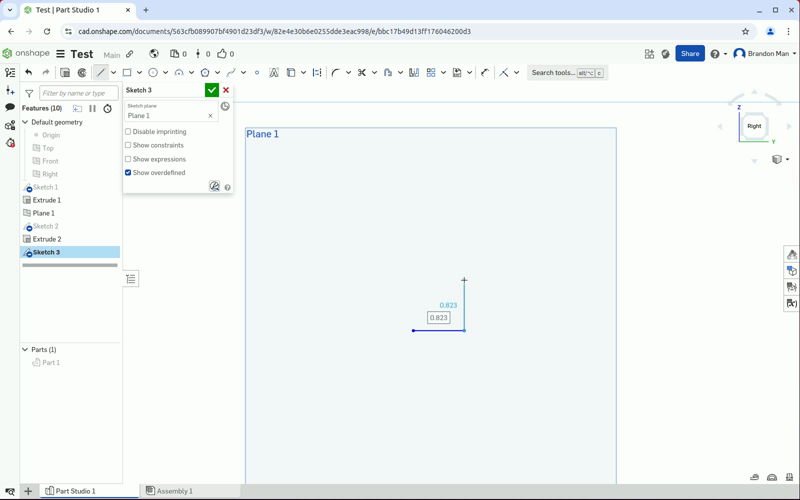
click(464, 279)
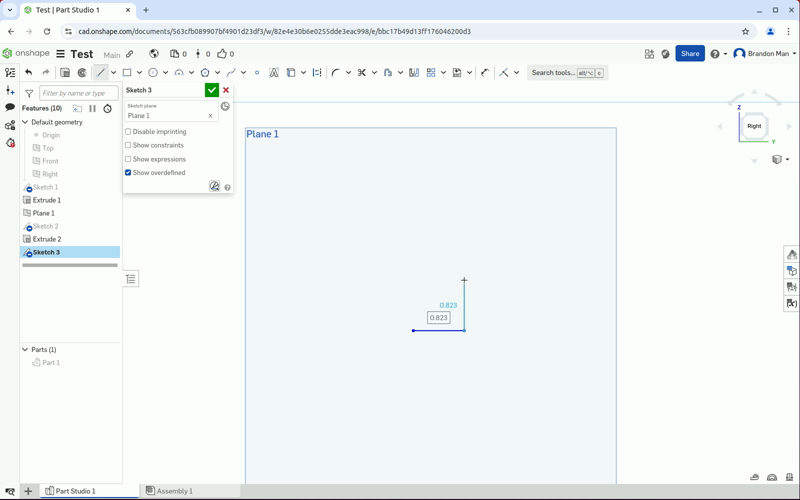
scroll(-6)
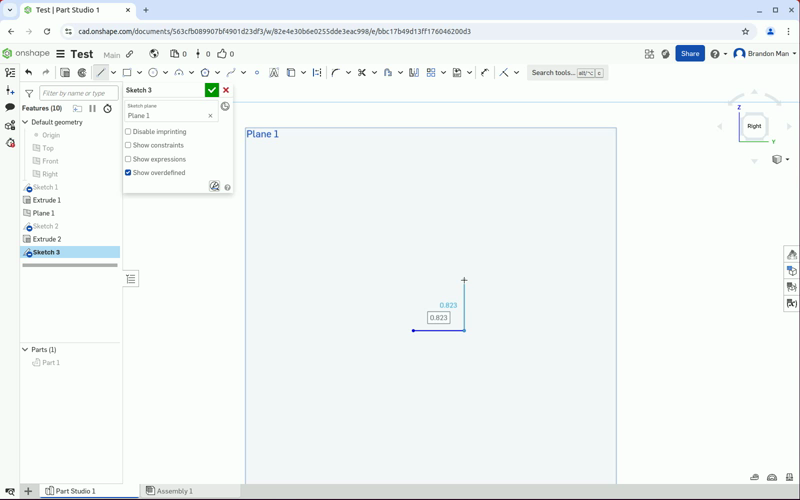
scroll(-6)
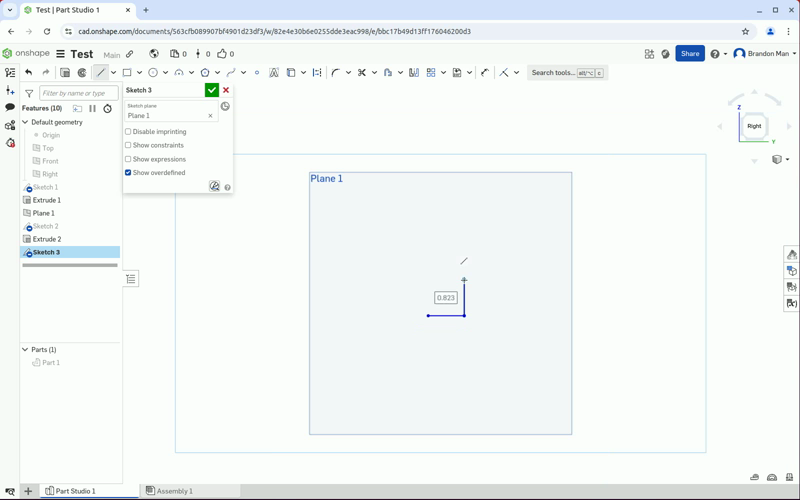
scroll(-6)
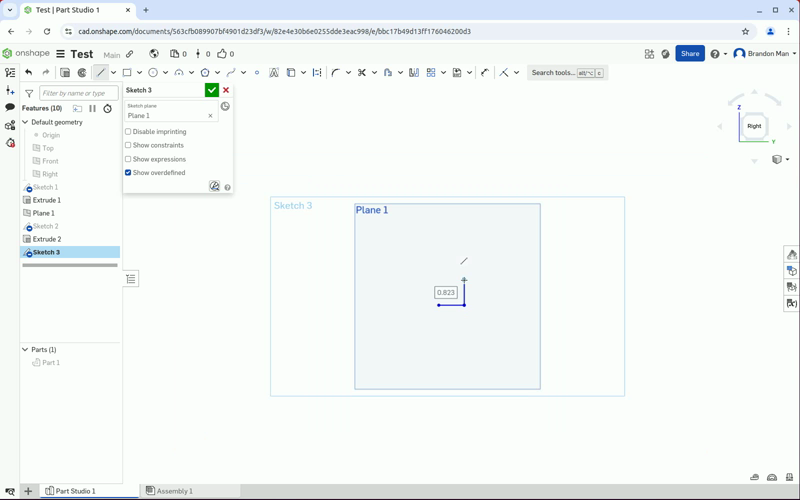
scroll(-6)
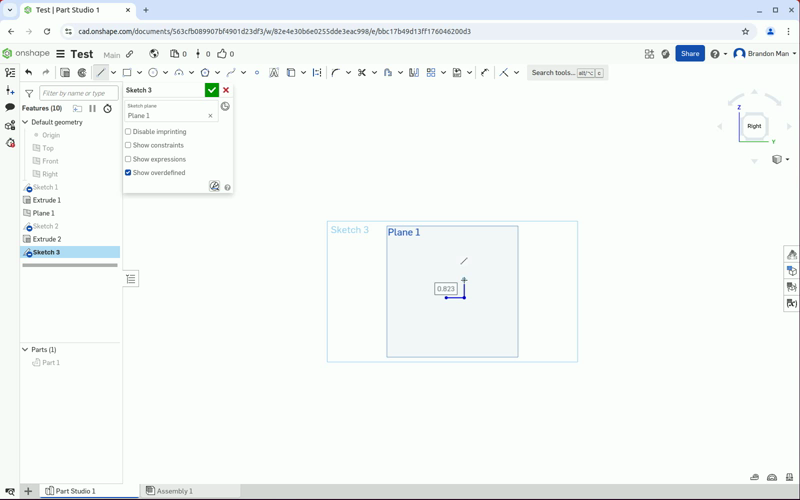
scroll(-6)
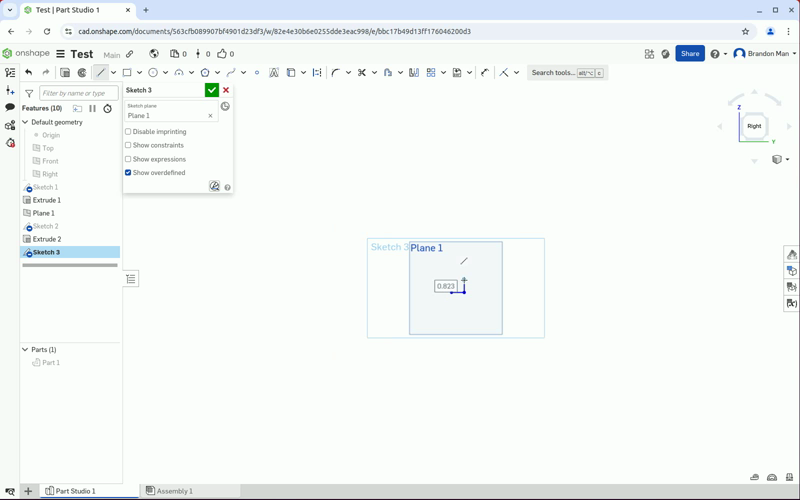
scroll(-6)
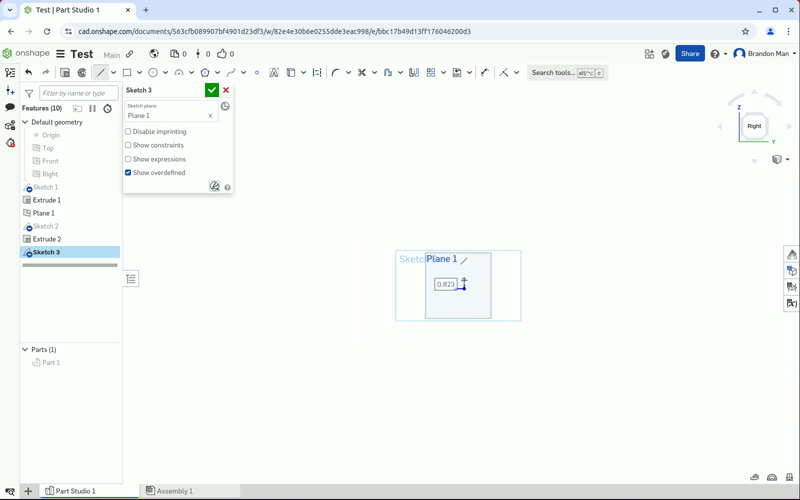
scroll(-6)
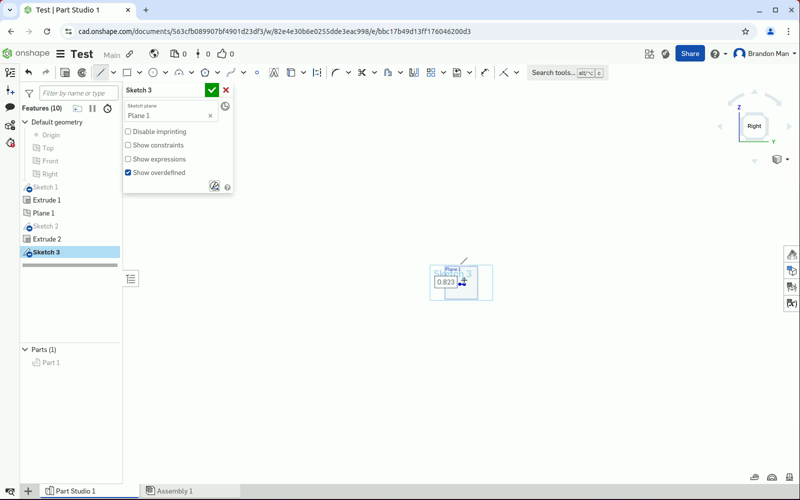
key_up(shift)
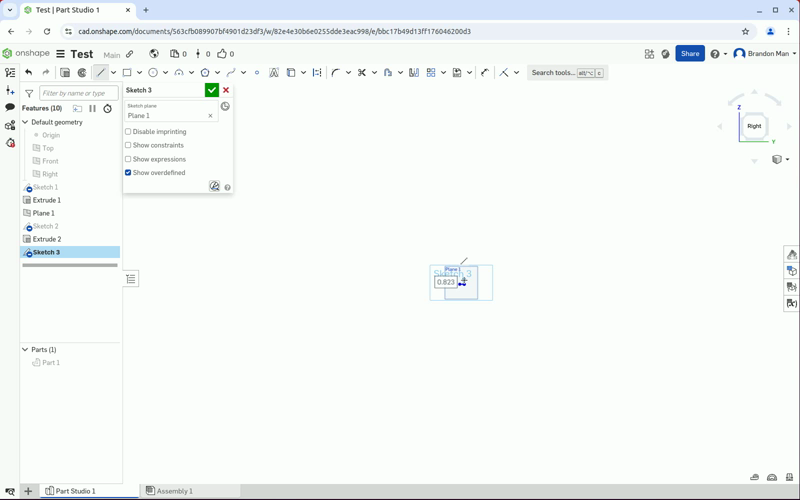
key_down(shift)
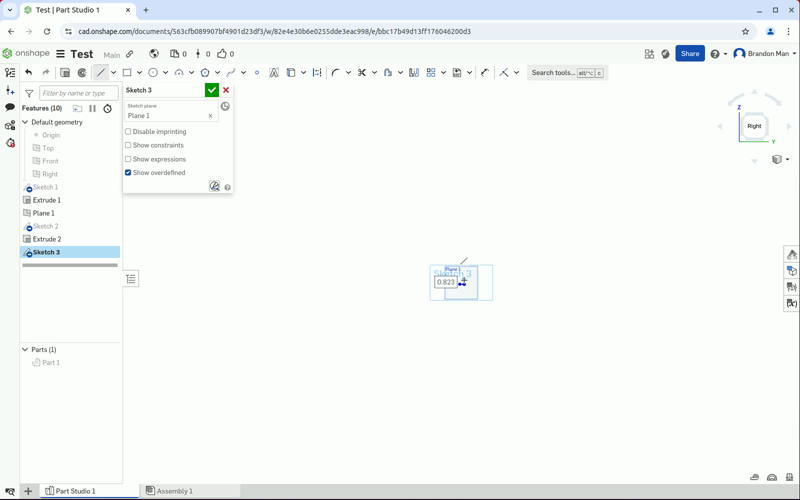
mouse_move(494, 279)
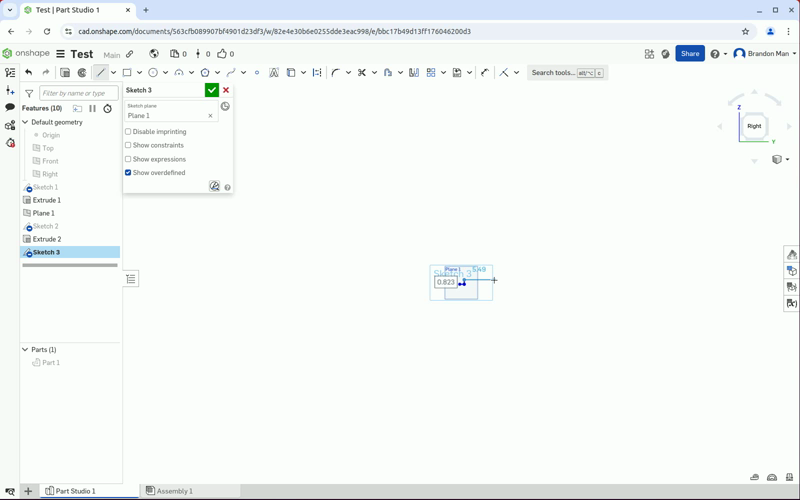
mouse_move(459, 279)
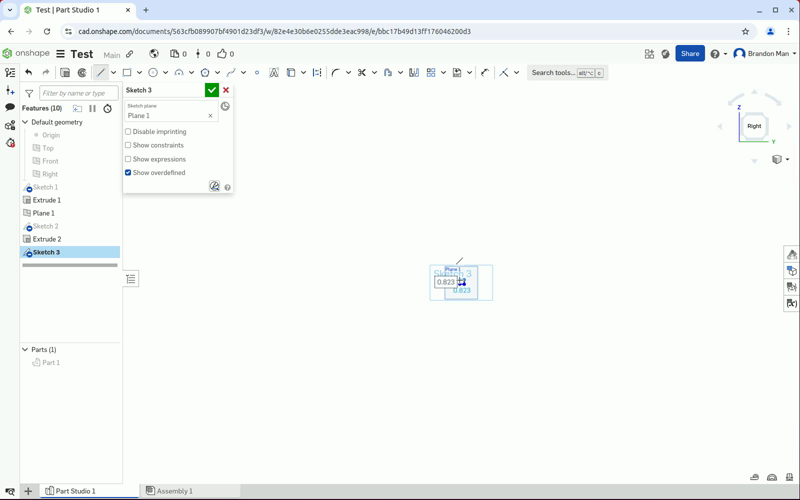
scroll(6)
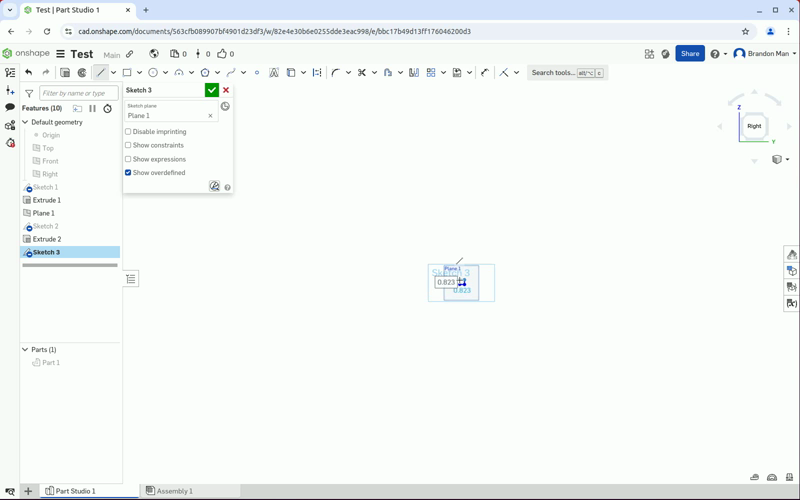
scroll(6)
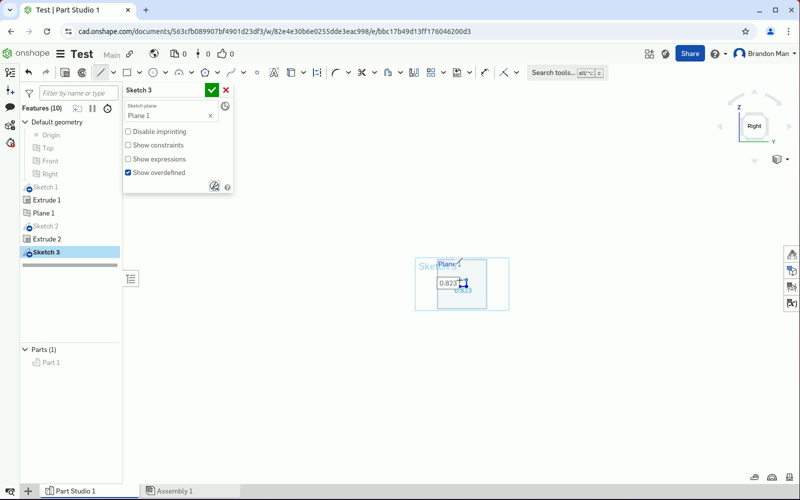
scroll(6)
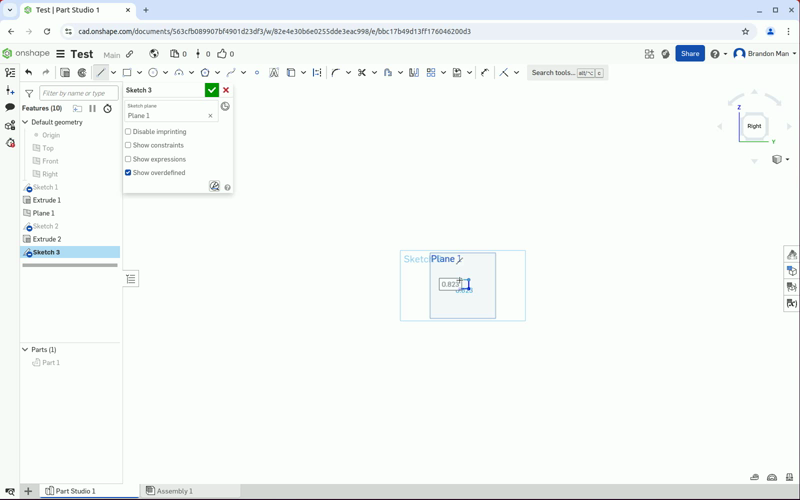
scroll(6)
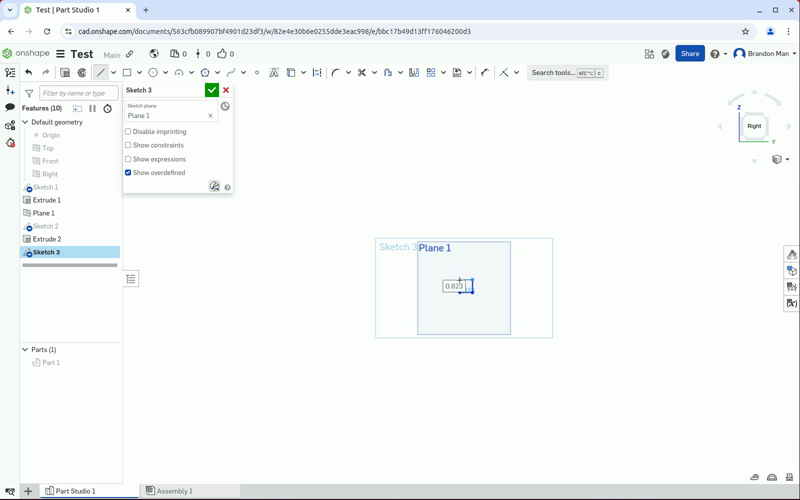
scroll(6)
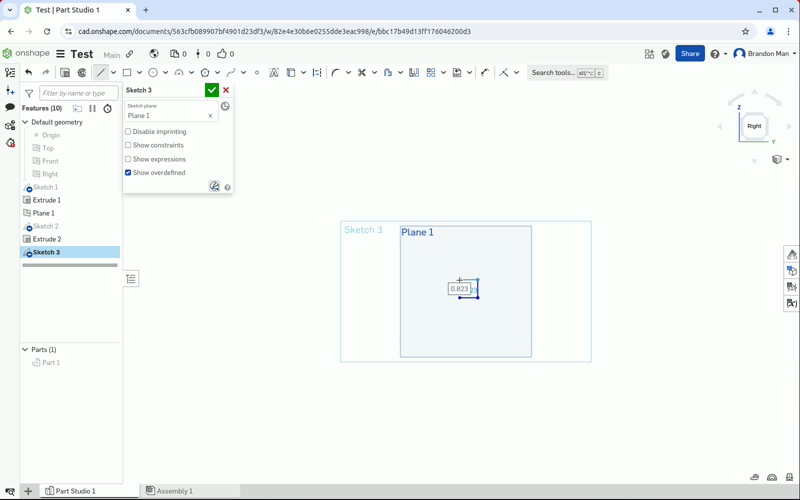
scroll(6)
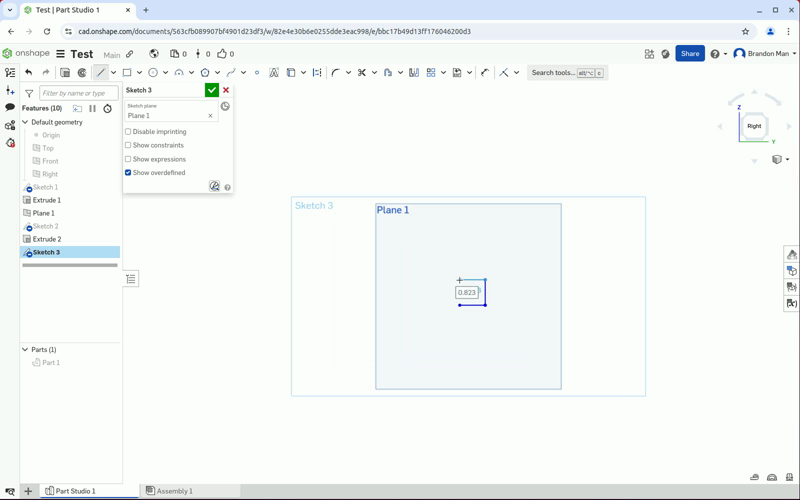
scroll(6)
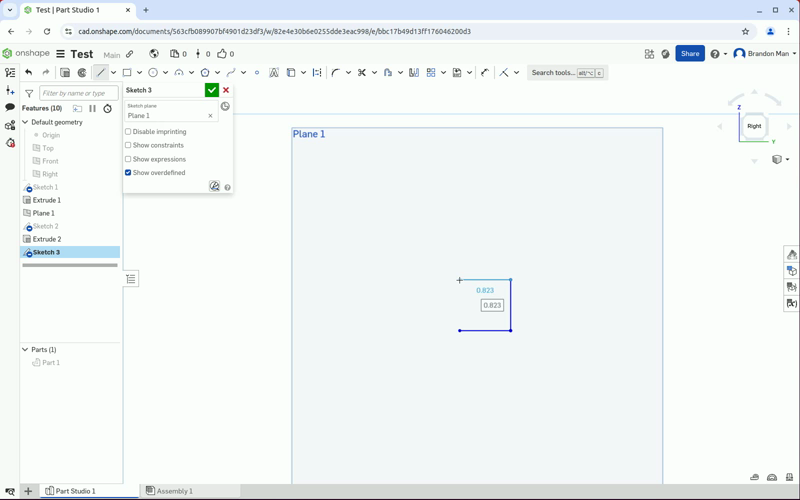
click(459, 279)
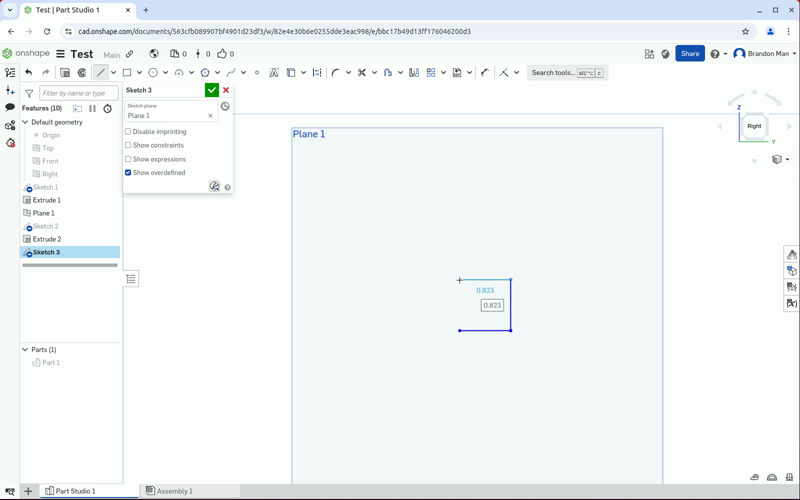
scroll(-6)
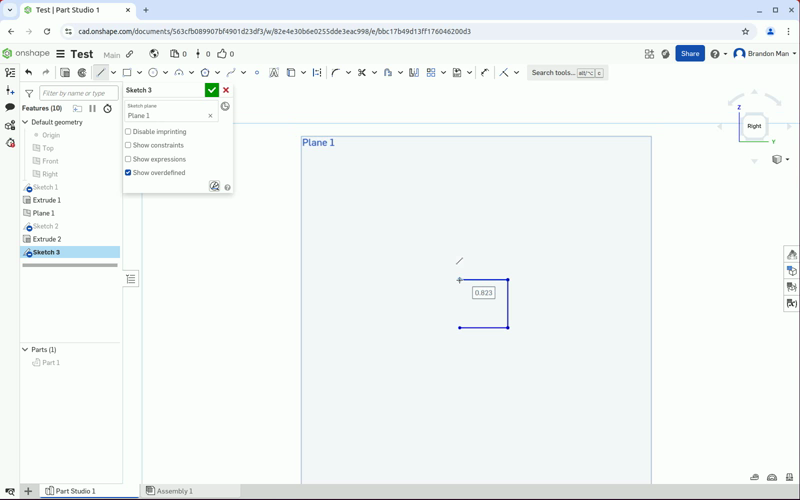
scroll(-6)
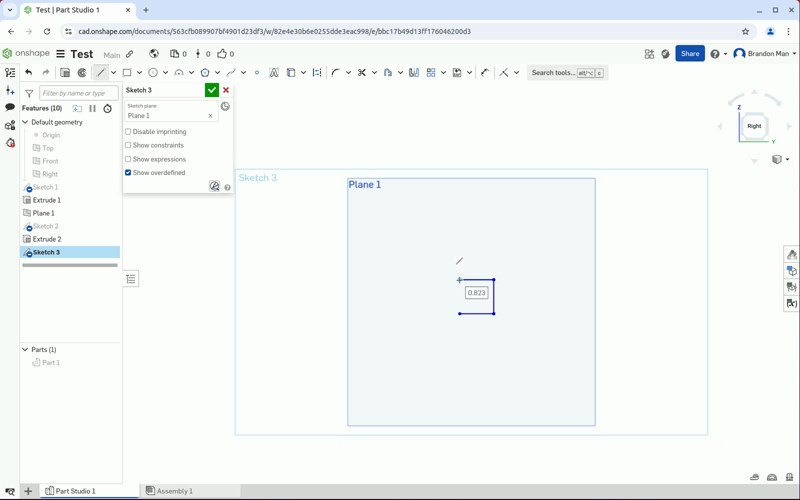
scroll(-6)
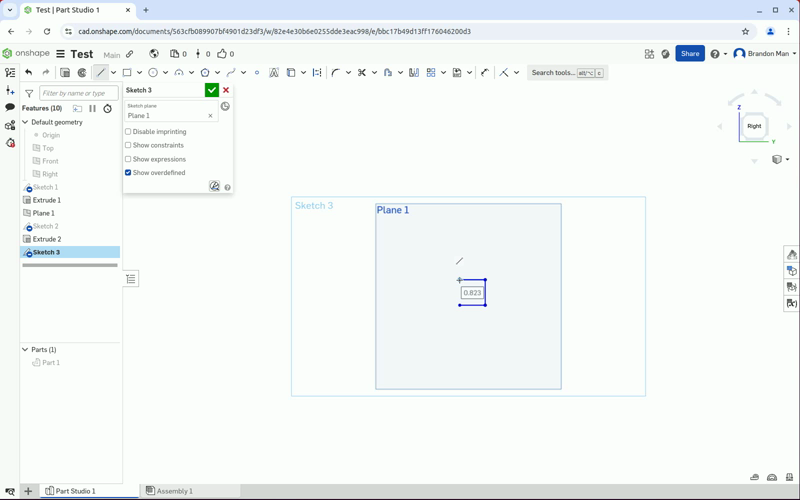
scroll(-6)
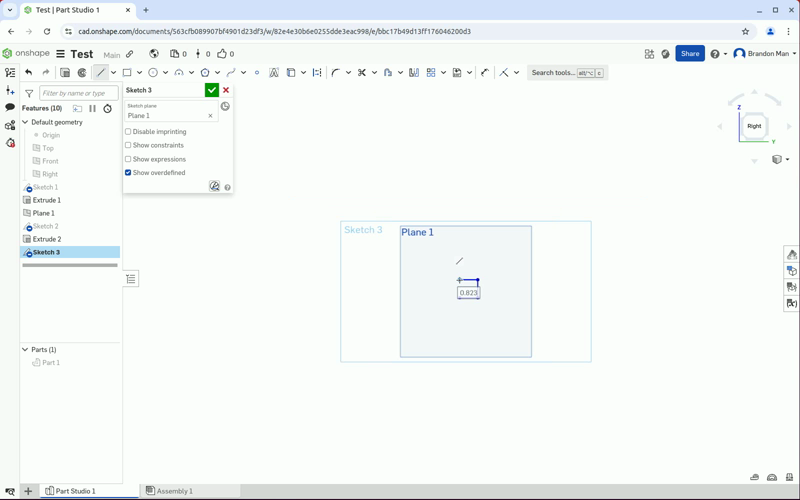
scroll(-6)
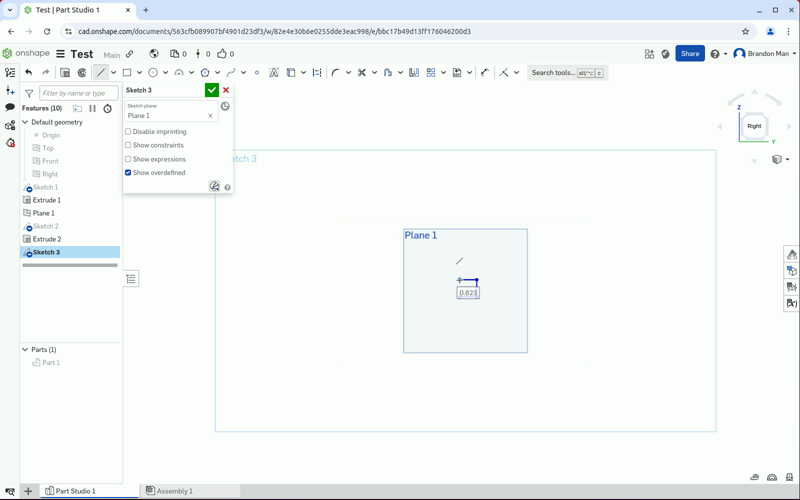
scroll(-6)
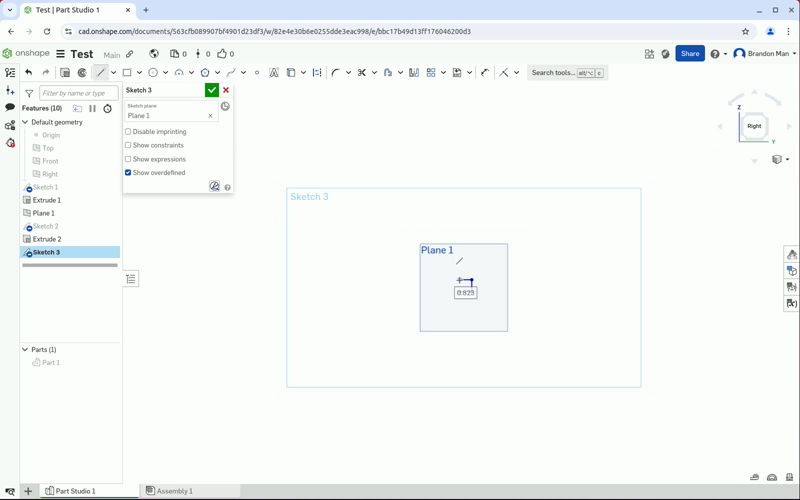
scroll(-6)
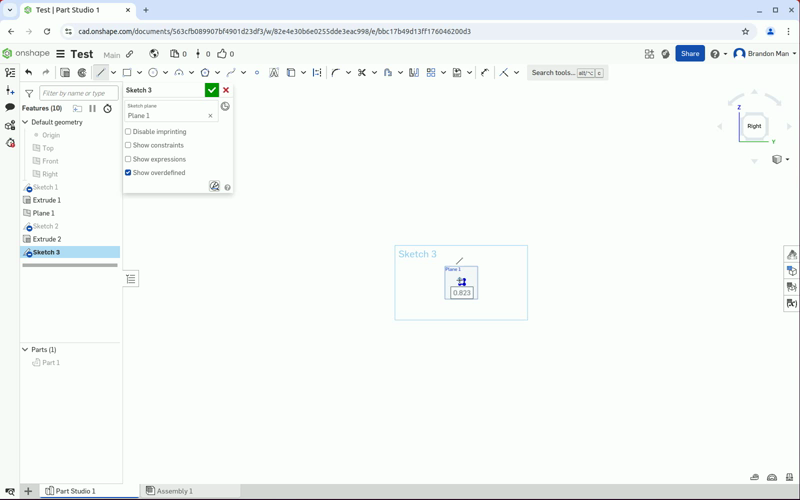
key_up(shift)
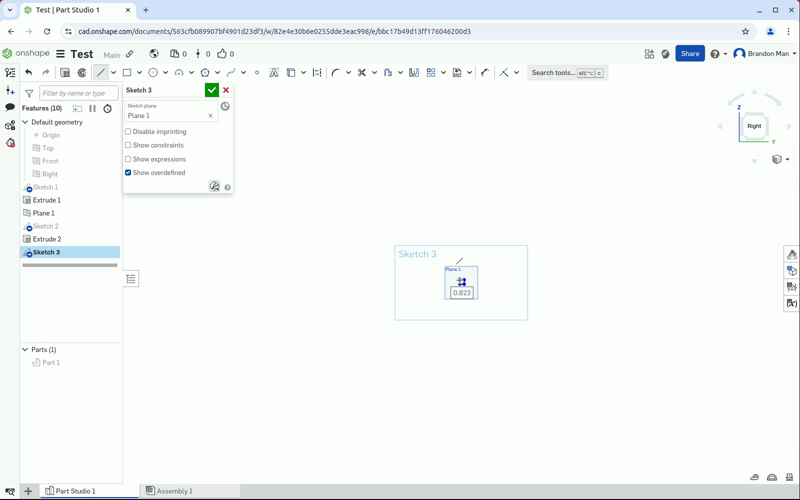
mouse_move(489, 279)
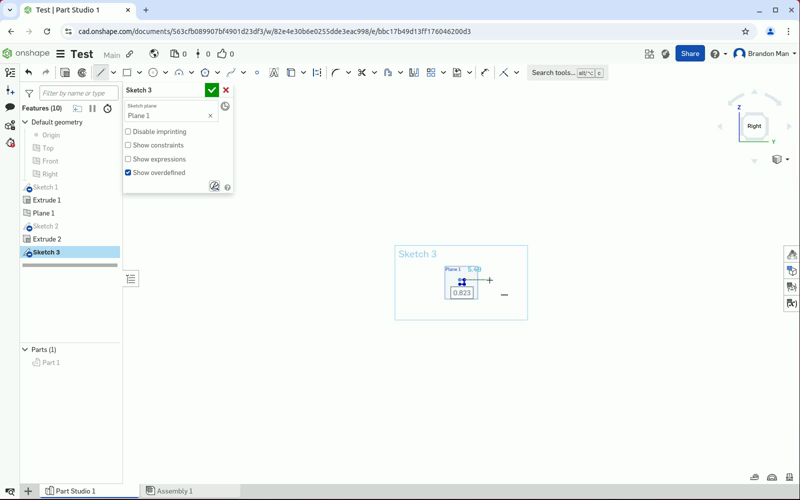
key_down(shift)
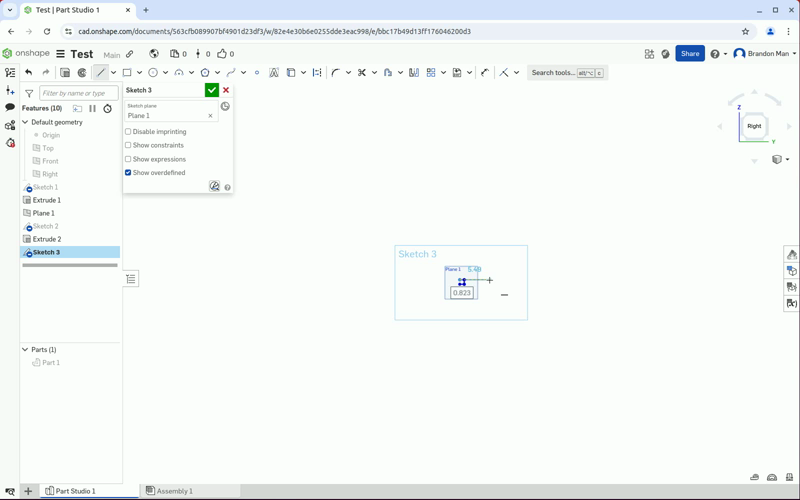
mouse_move(459, 284)
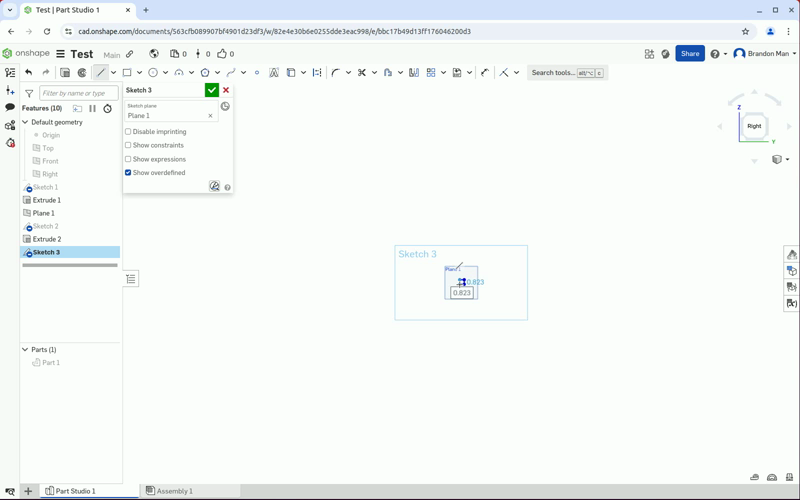
scroll(6)
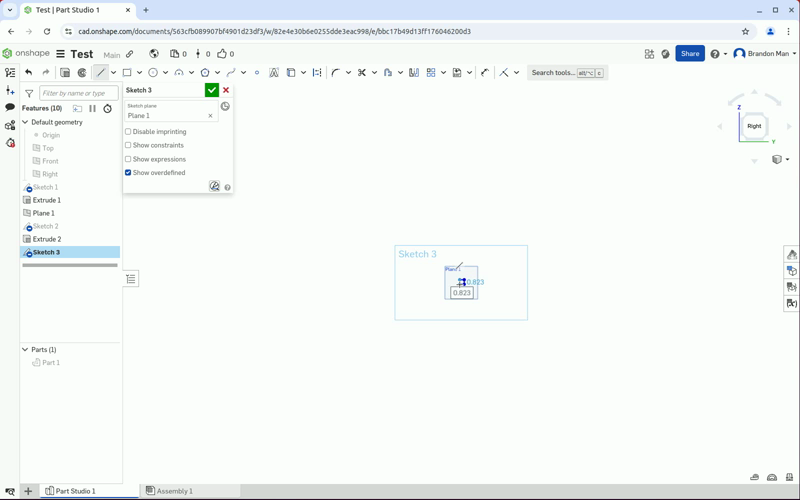
scroll(6)
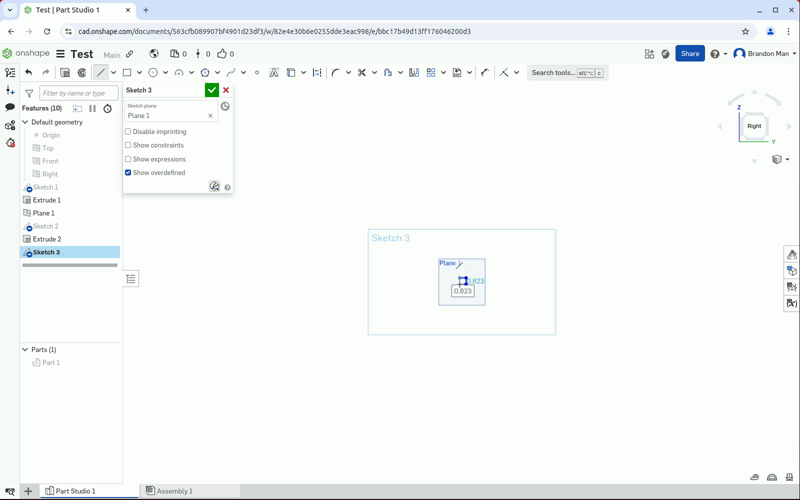
scroll(6)
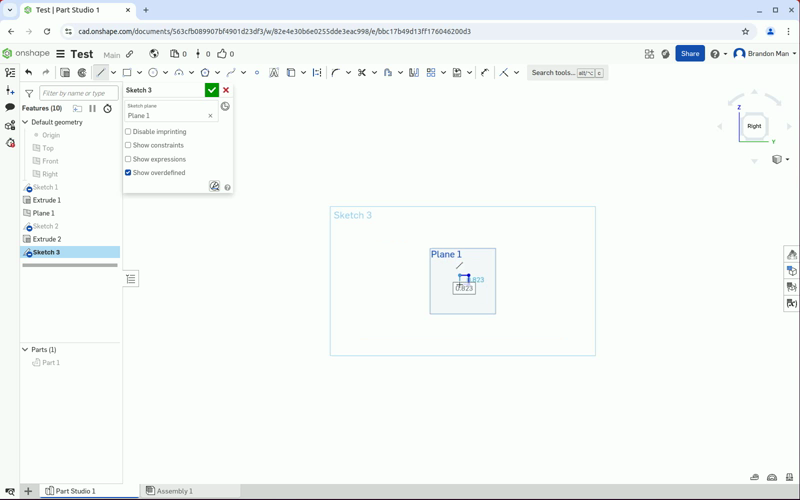
scroll(6)
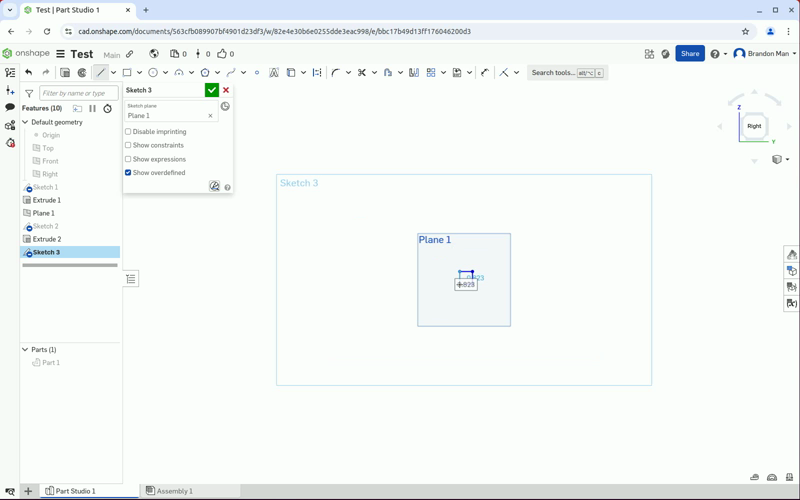
scroll(6)
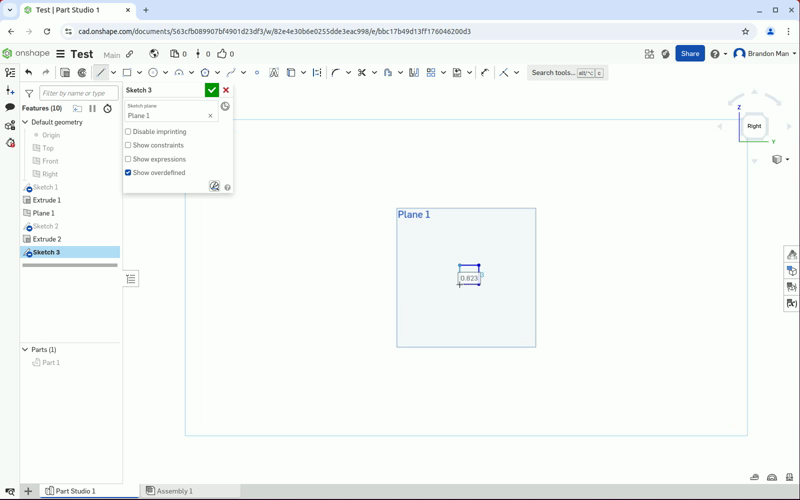
scroll(6)
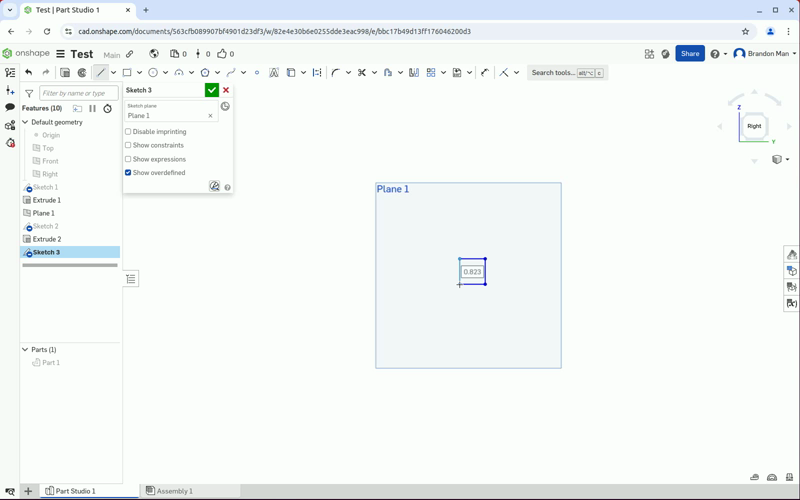
scroll(6)
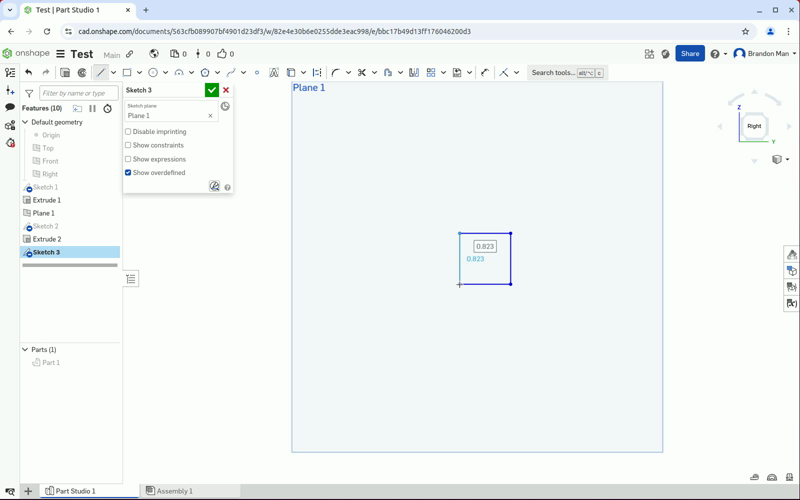
key_up(shift)
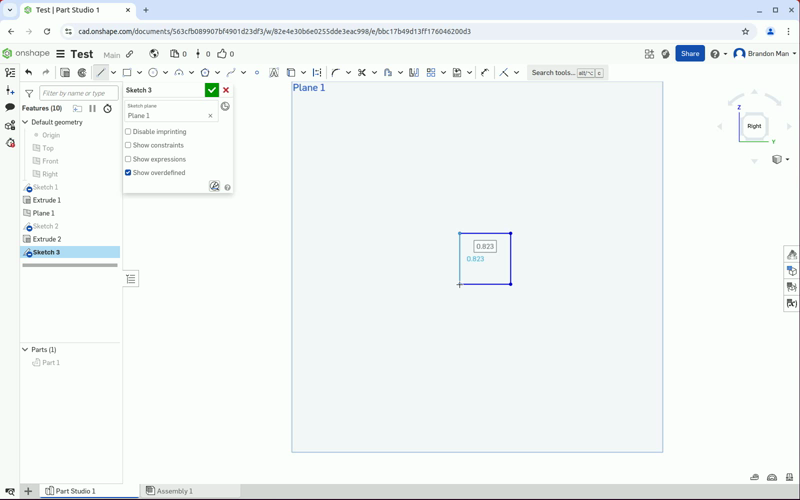
click(459, 284)
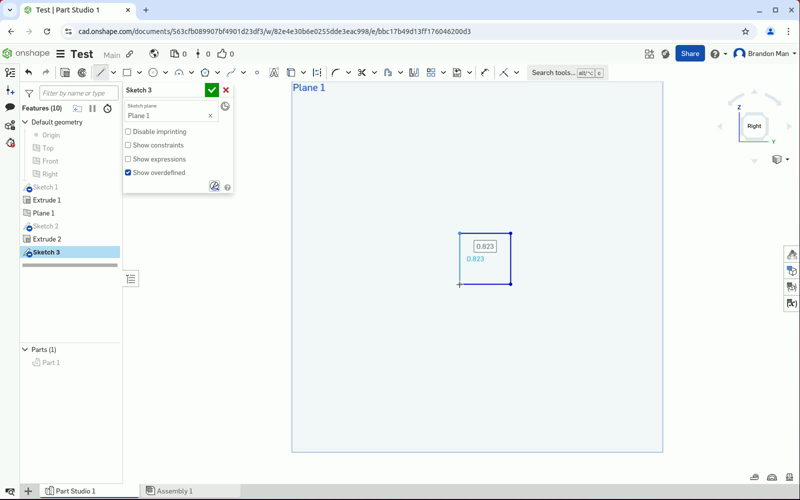
scroll(-6)
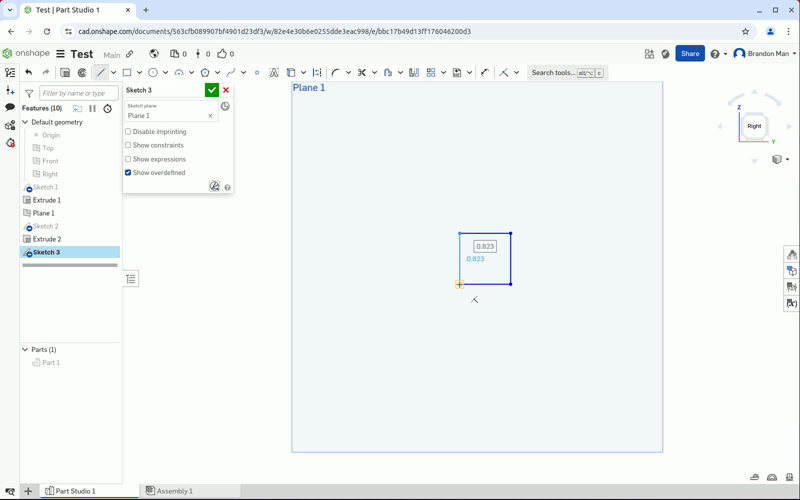
scroll(-6)
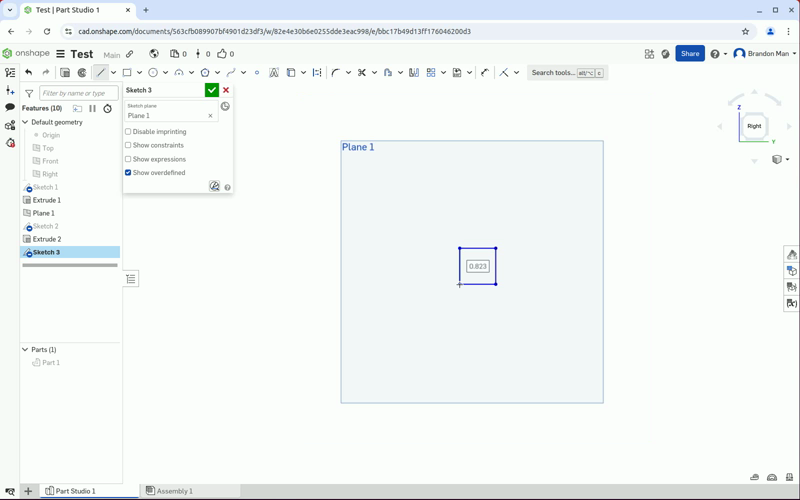
scroll(-6)
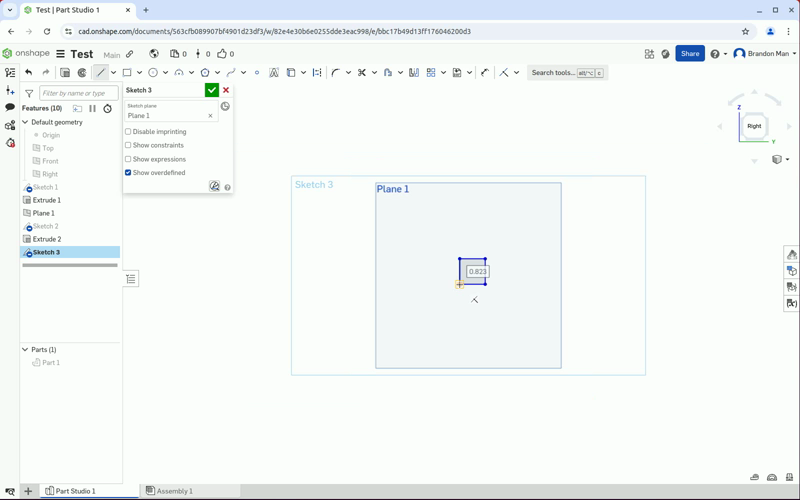
scroll(-6)
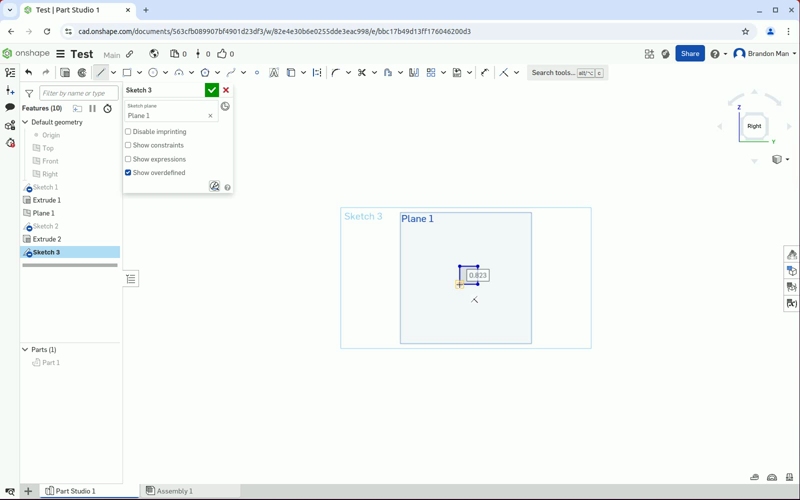
scroll(-6)
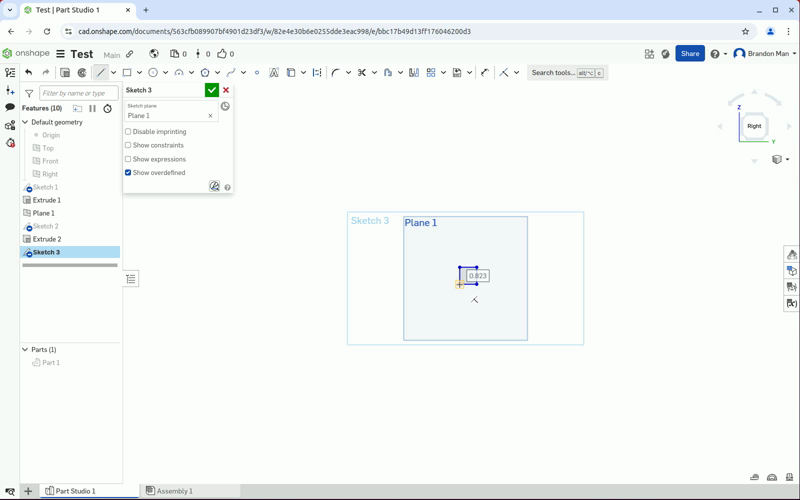
scroll(-6)
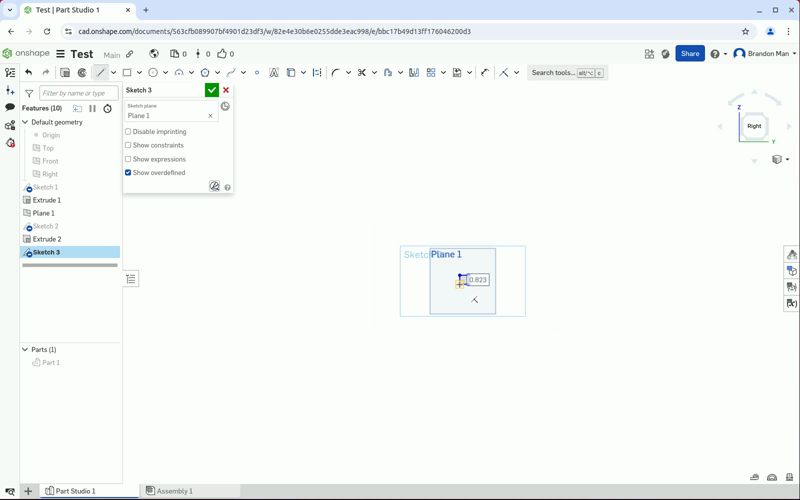
scroll(-6)
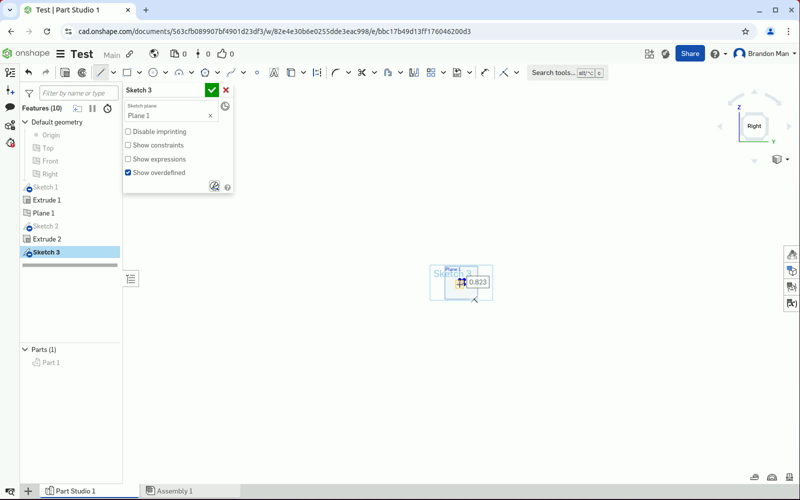
key(esc)
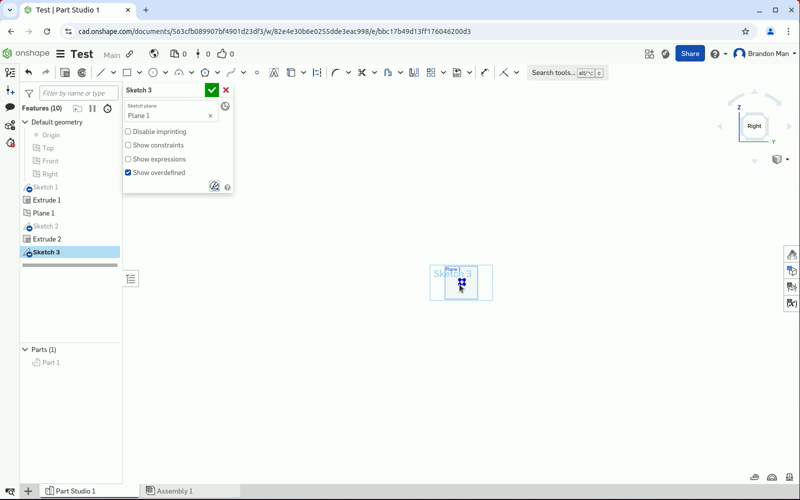
mouse_move(462, 282)
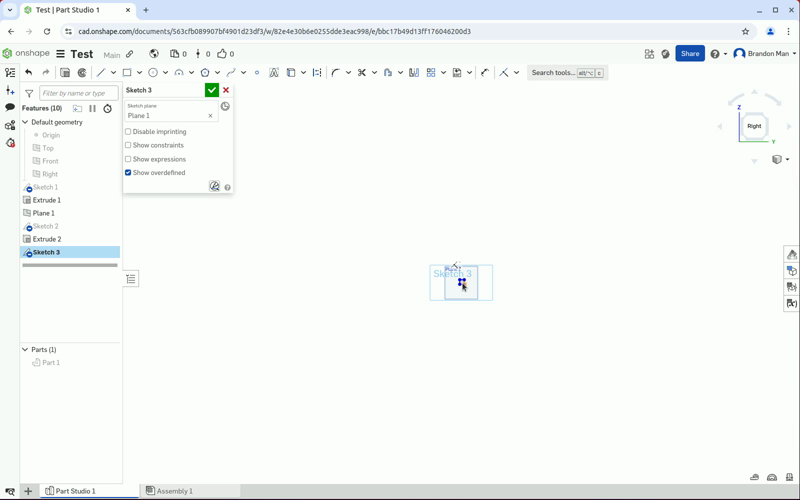
scroll(6)
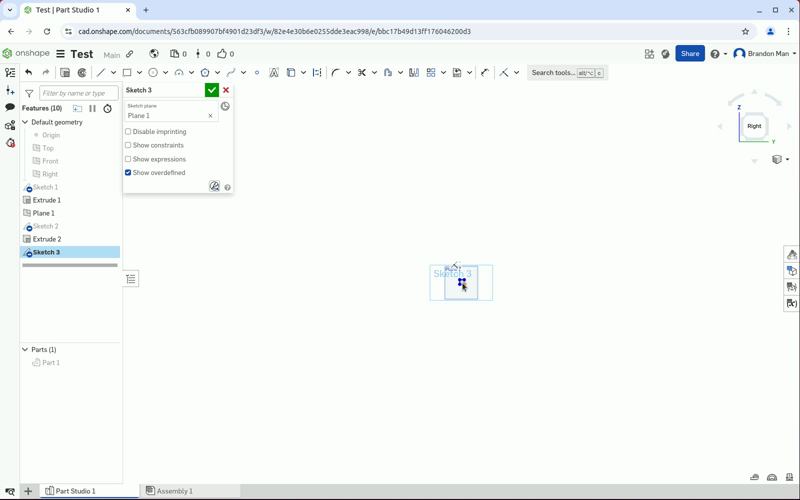
scroll(6)
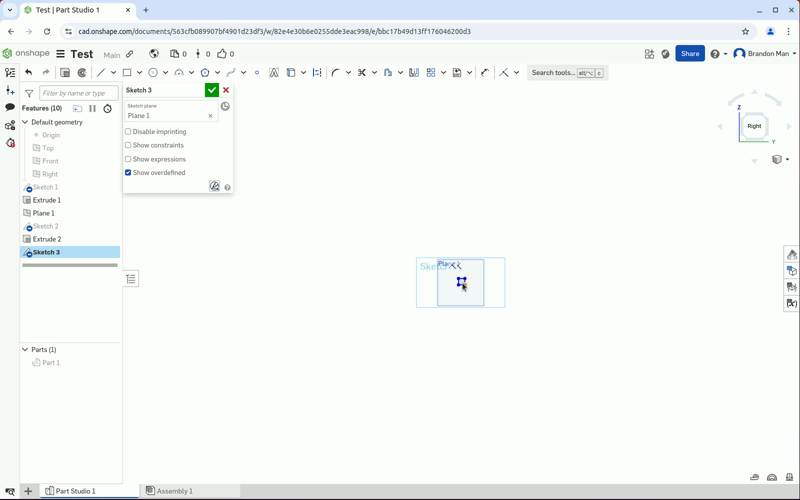
scroll(6)
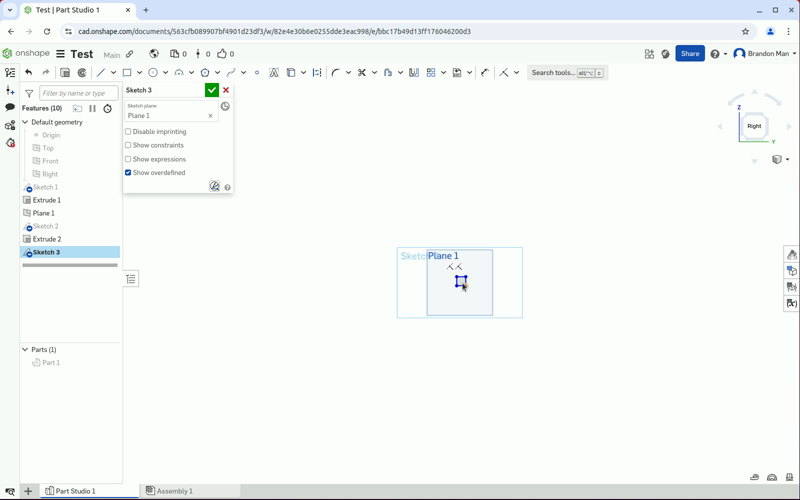
scroll(6)
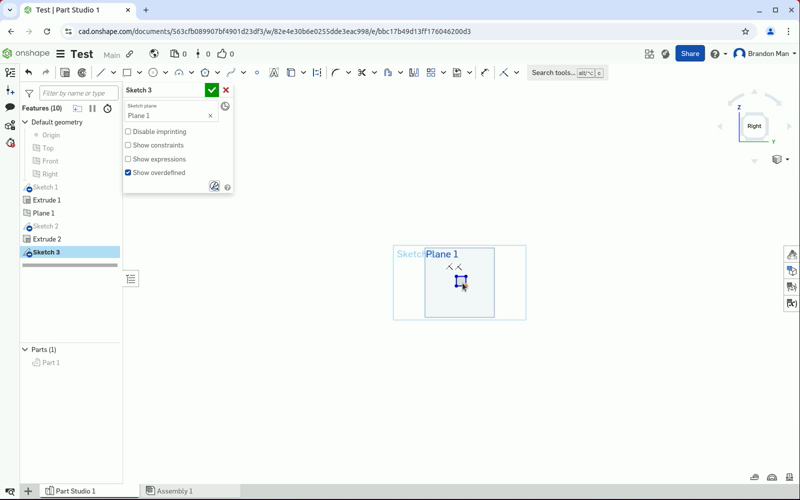
scroll(6)
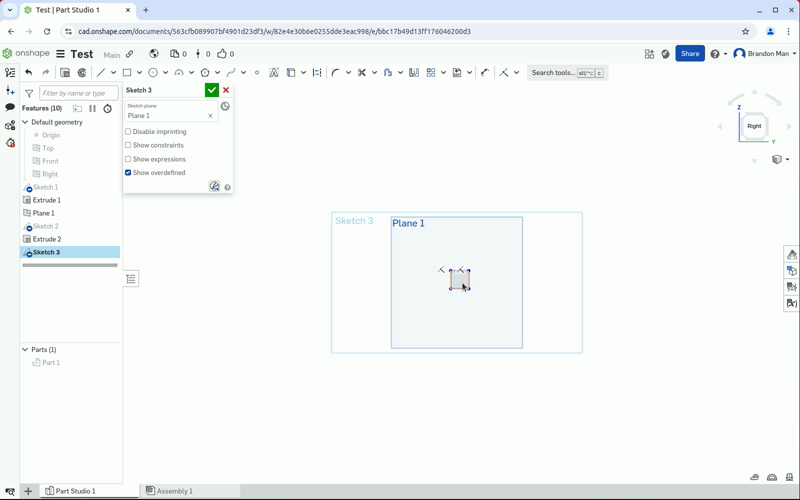
scroll(6)
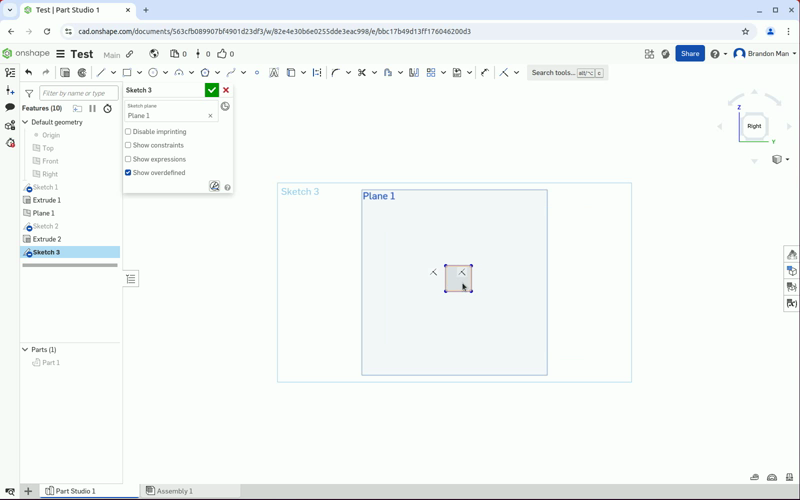
scroll(6)
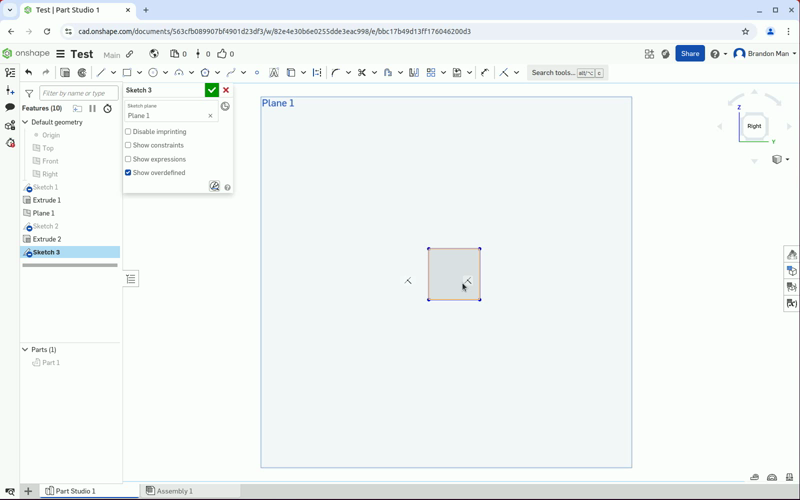
click(462, 282)
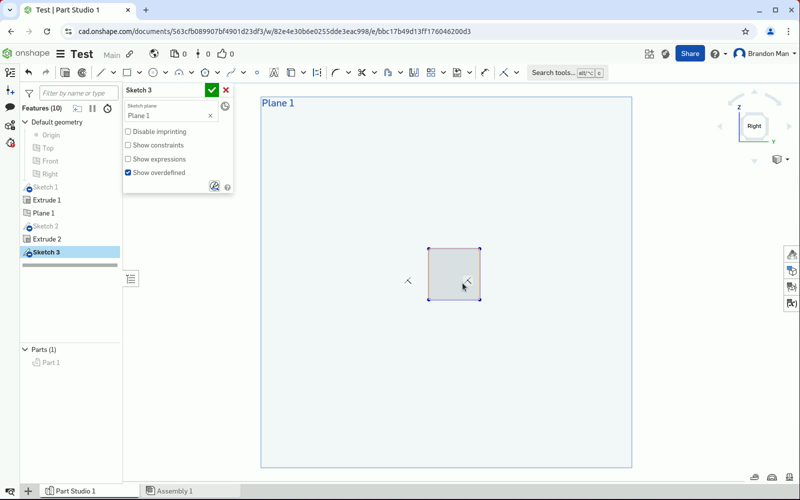
scroll(-6)
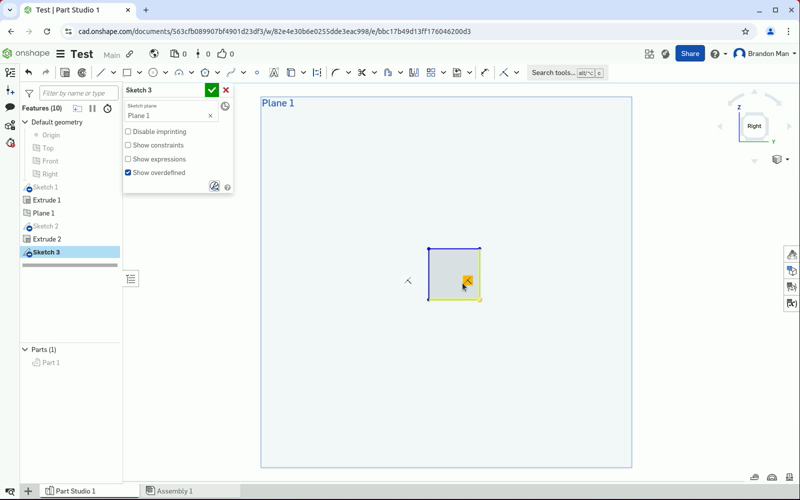
scroll(-6)
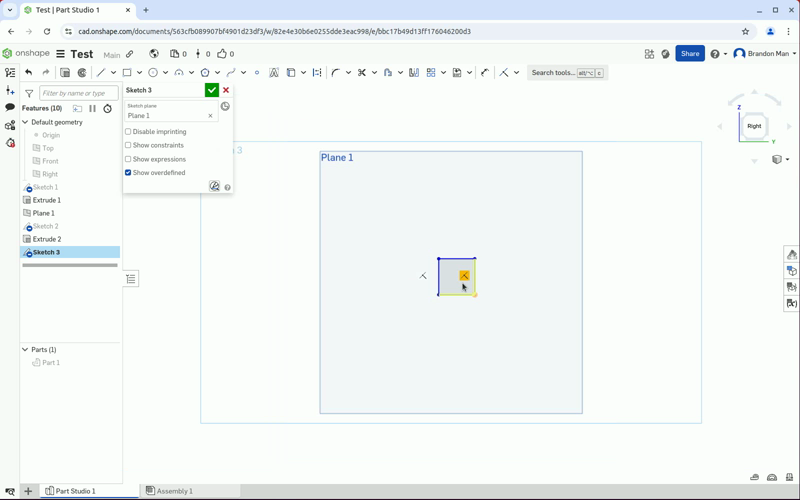
scroll(-6)
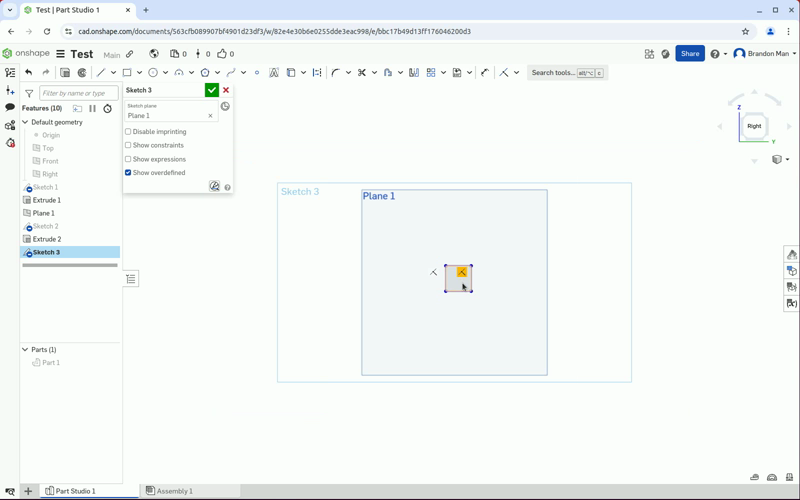
scroll(-6)
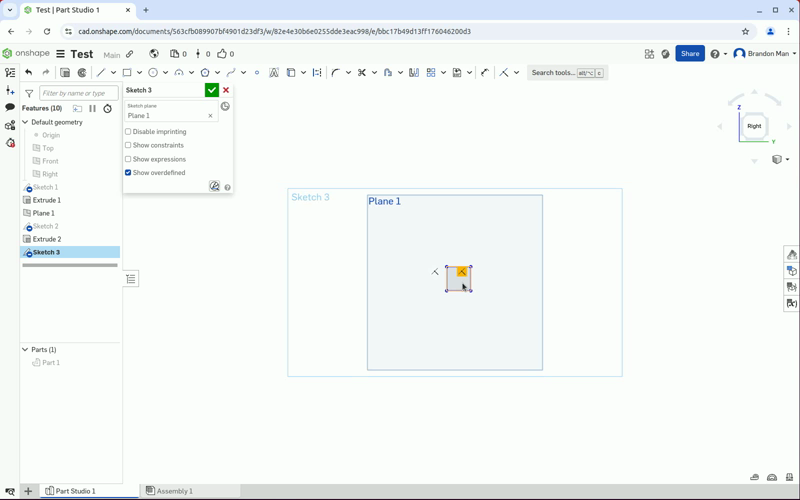
scroll(-6)
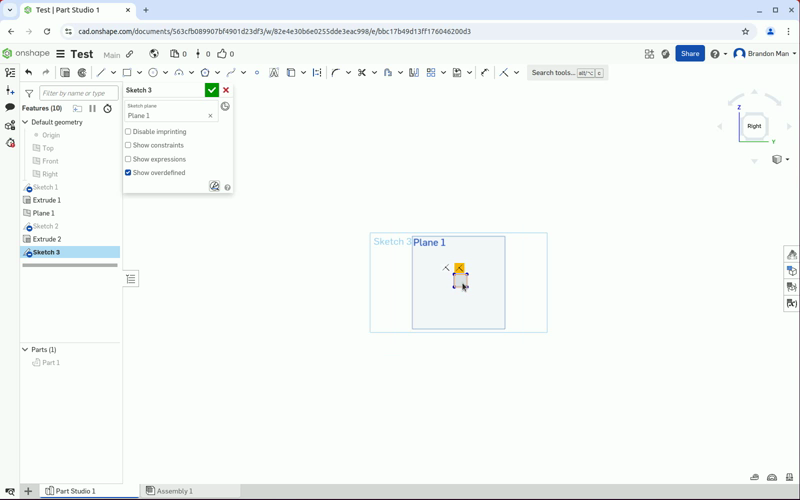
scroll(-6)
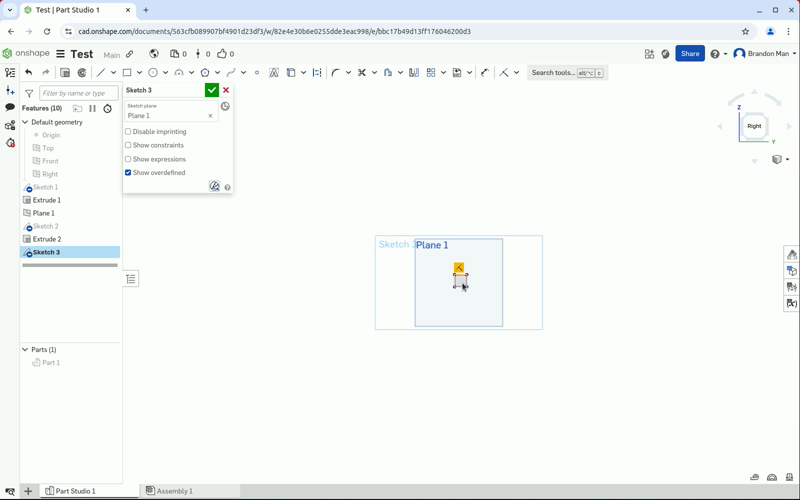
scroll(-6)
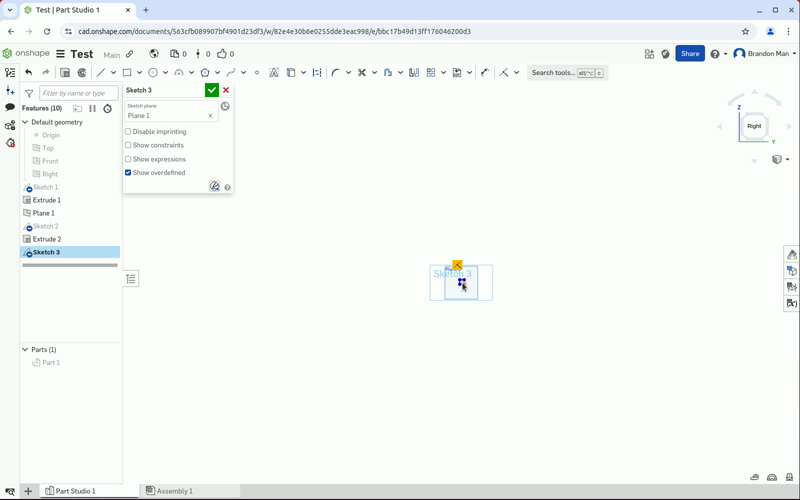
mouse_move(73, 352)
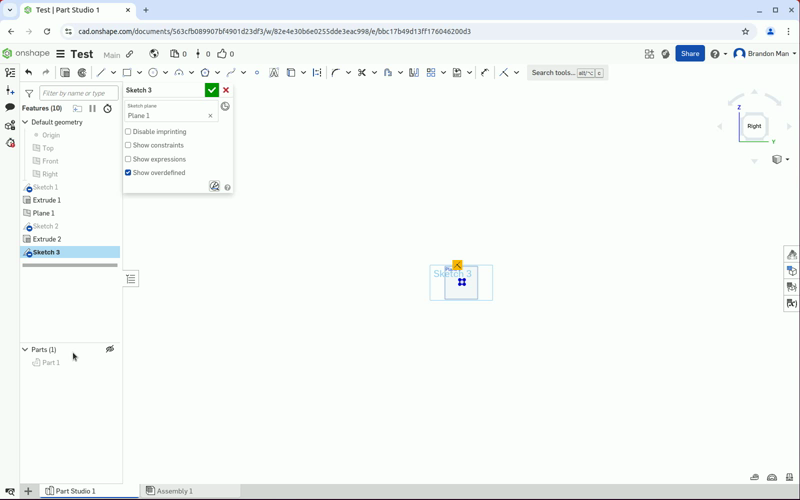
key(shift+y)
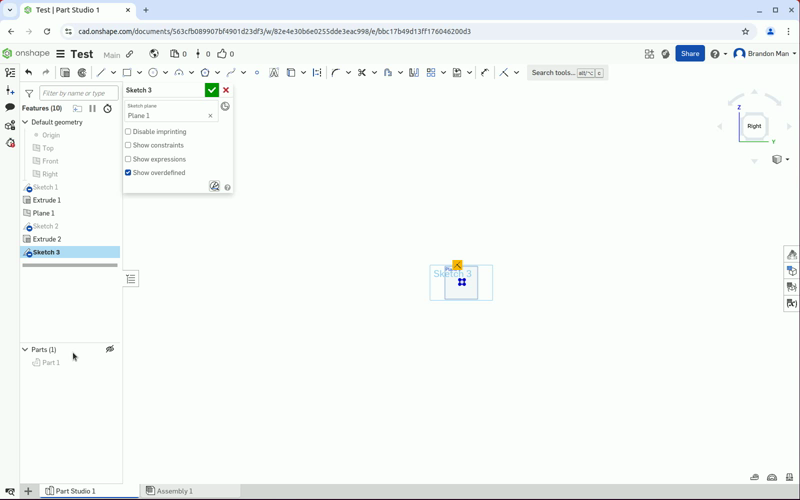
key(shift+e)
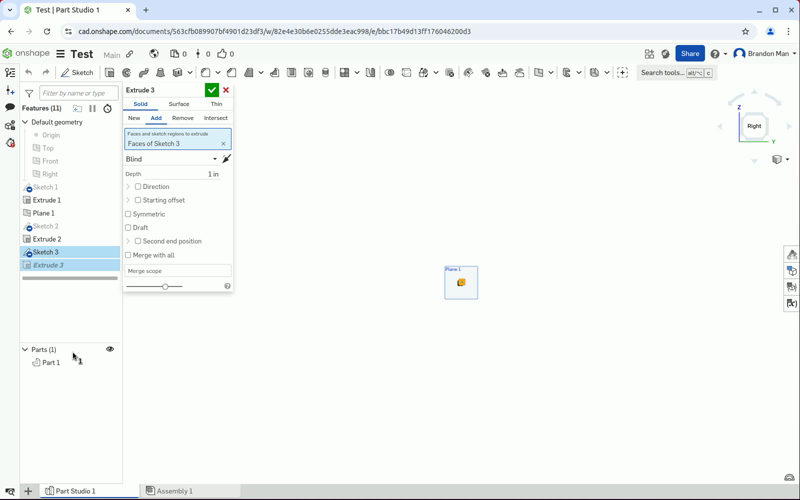
mouse_move(143, 106)
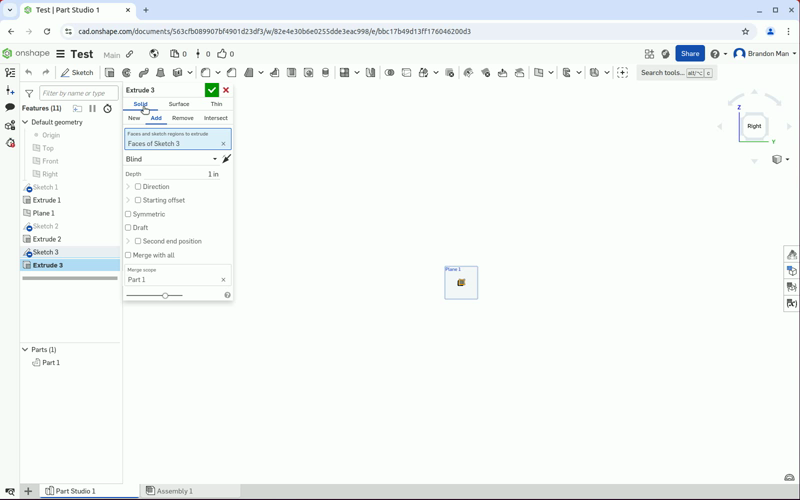
click(143, 106)
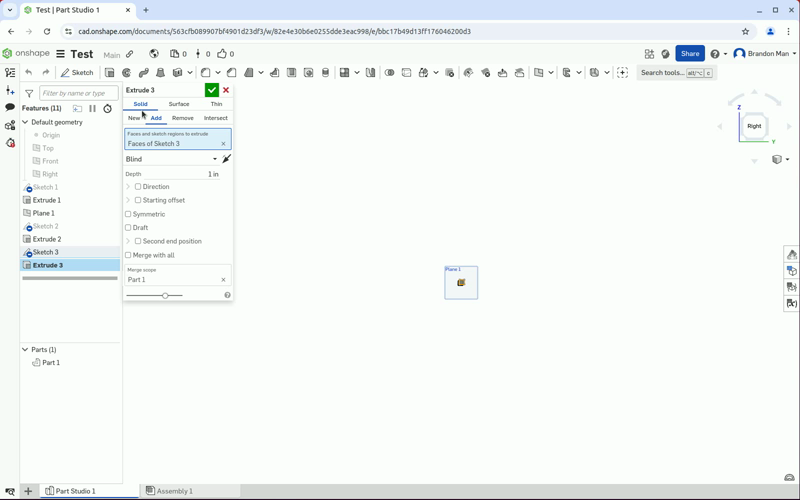
mouse_move(137, 120)
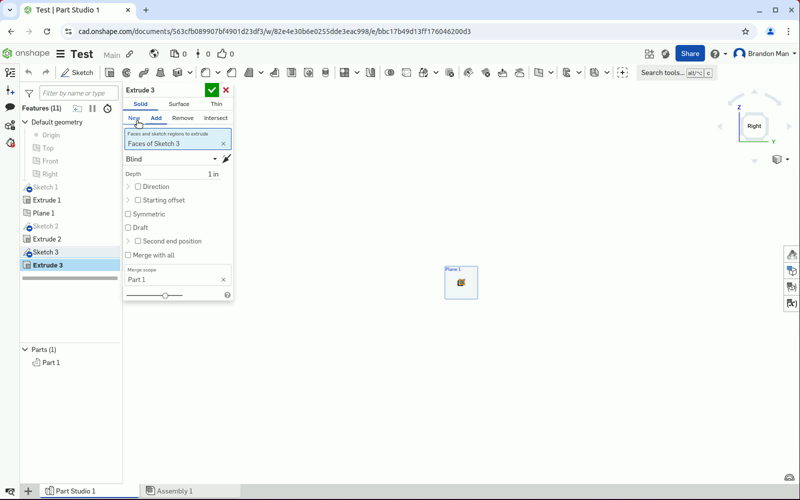
click(137, 120)
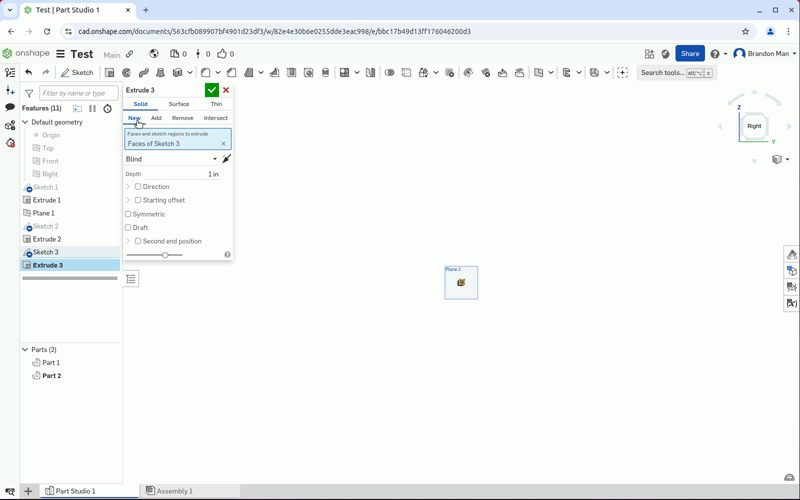
key(tab, 4)
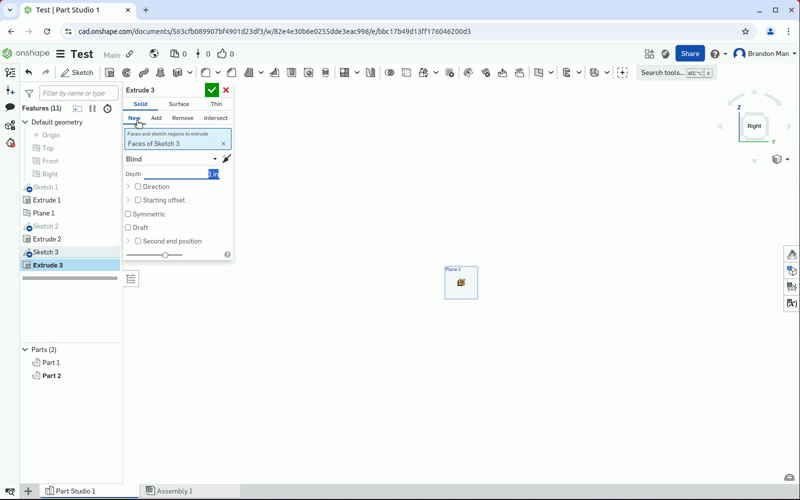
text(-0.241)
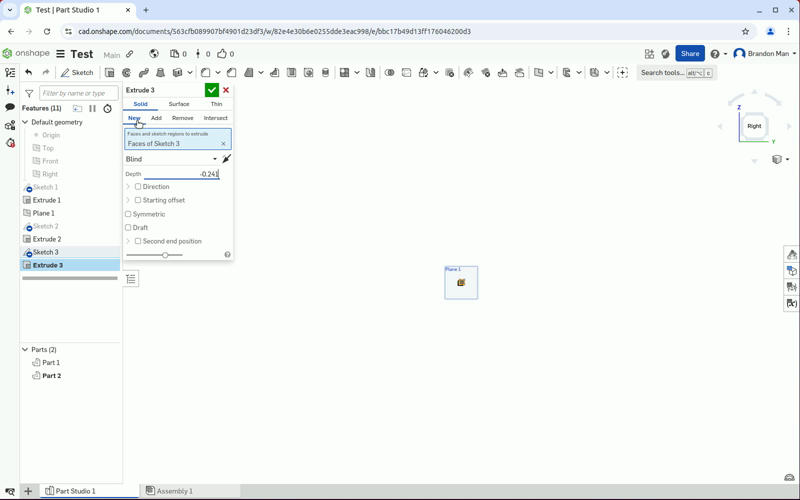
key(enter)
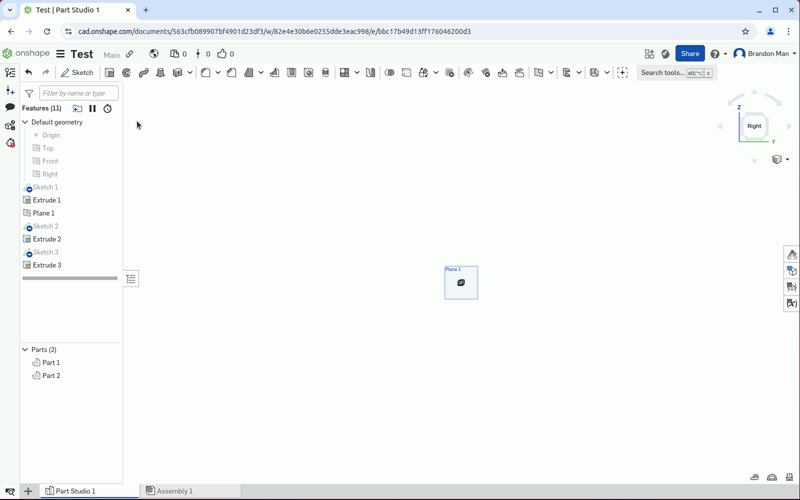
key(shift+h)
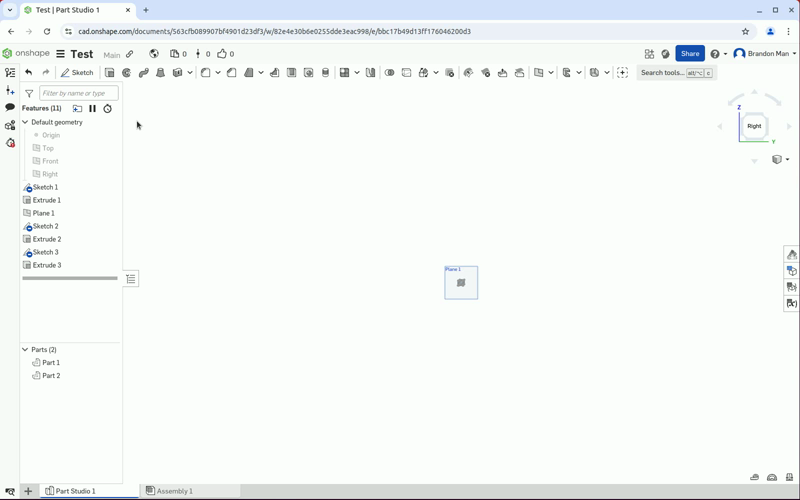
key(shift+h)
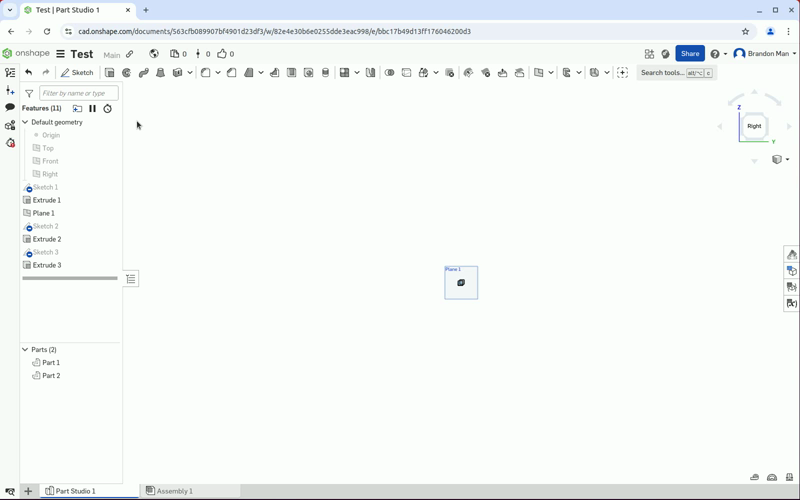
mouse_move(73, 189)
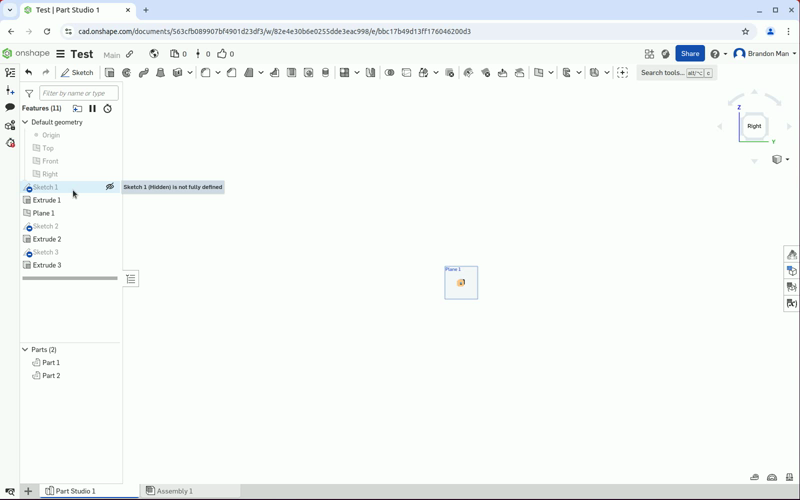
click(73, 189)
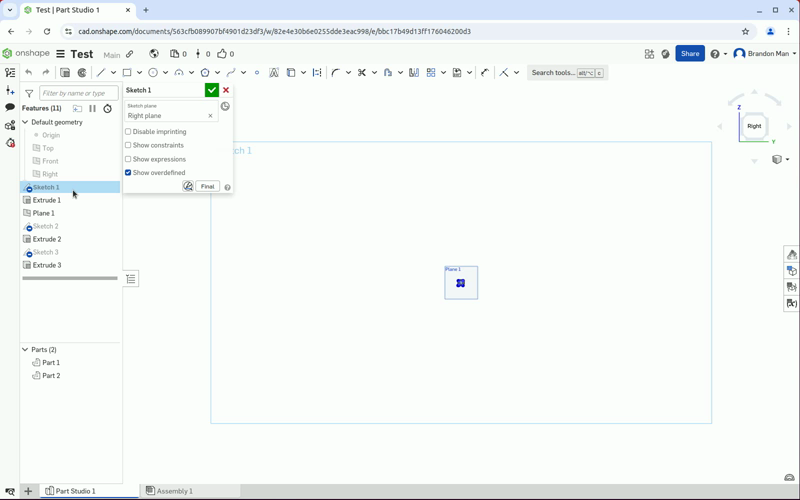
mouse_move(229, 92)
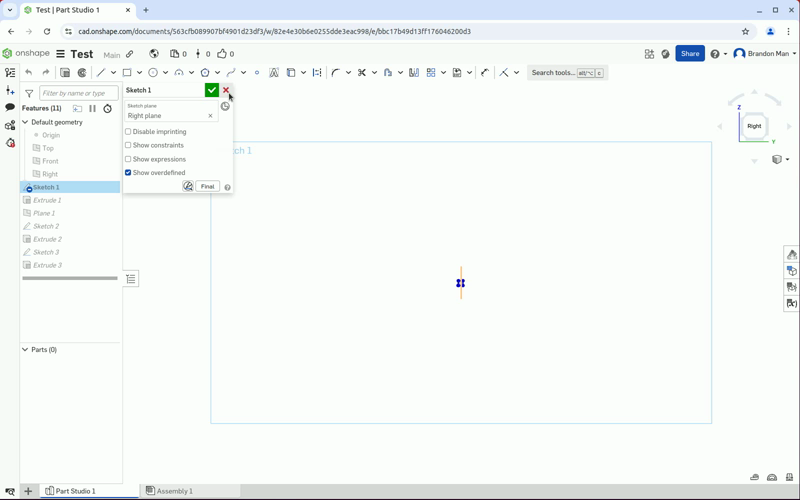
click(229, 92)
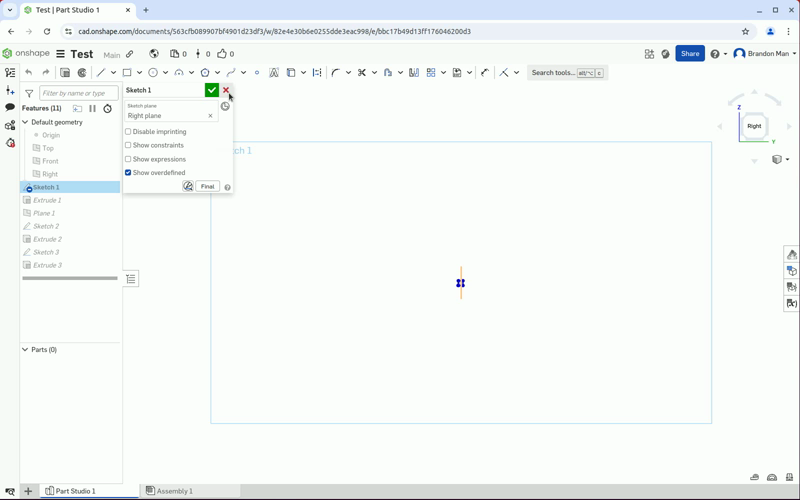
key(shift+s)
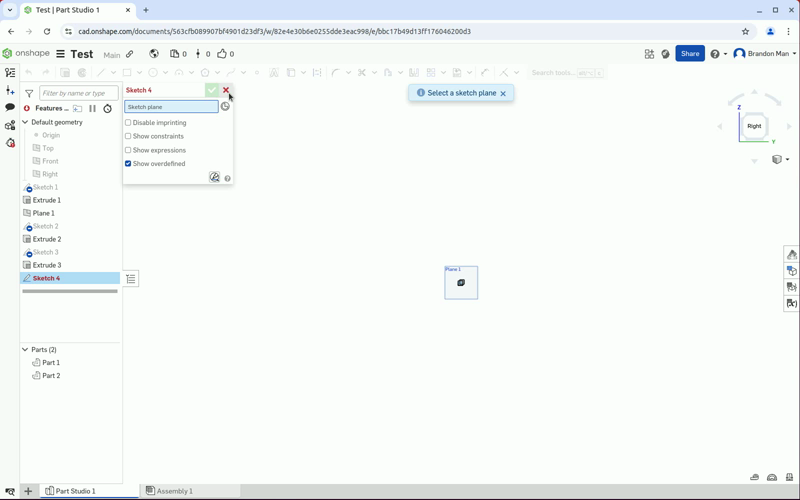
mouse_move(73, 176)
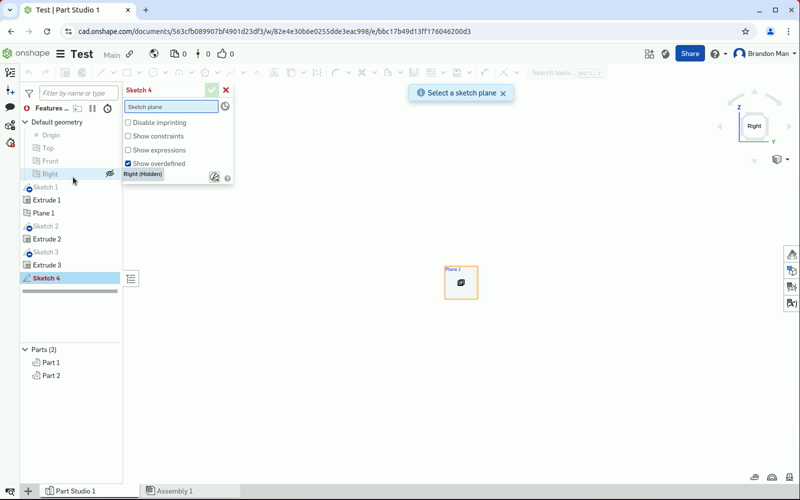
click(73, 176)
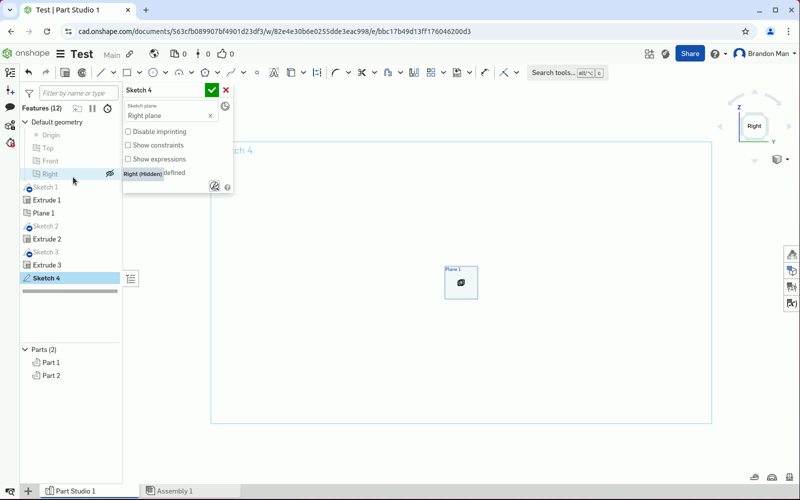
mouse_move(73, 352)
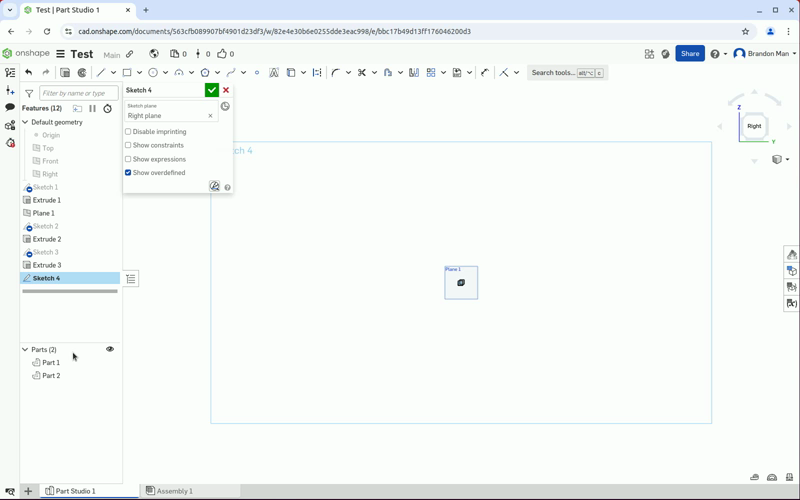
key(y)
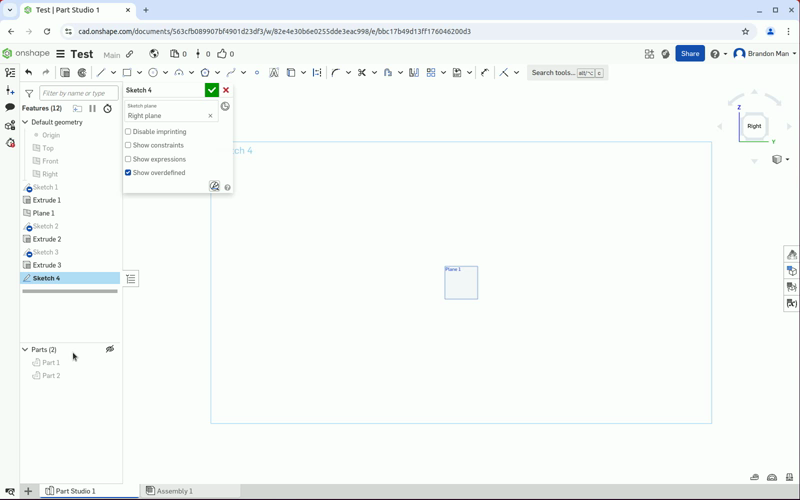
key(l)
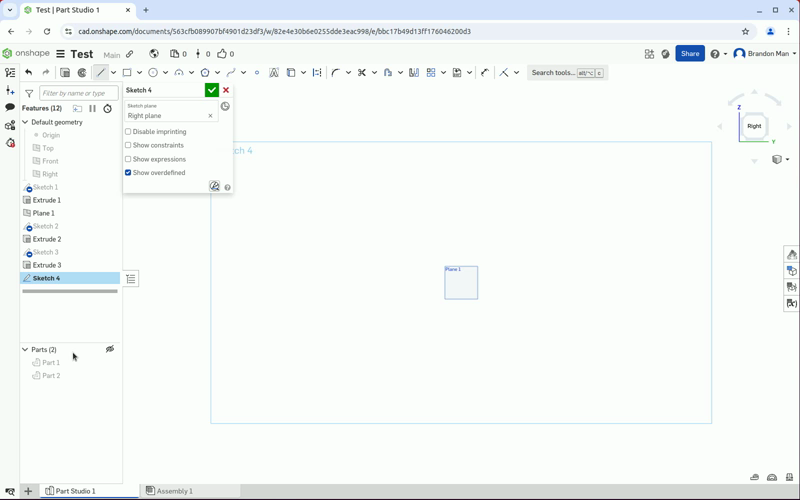
key_down(shift)
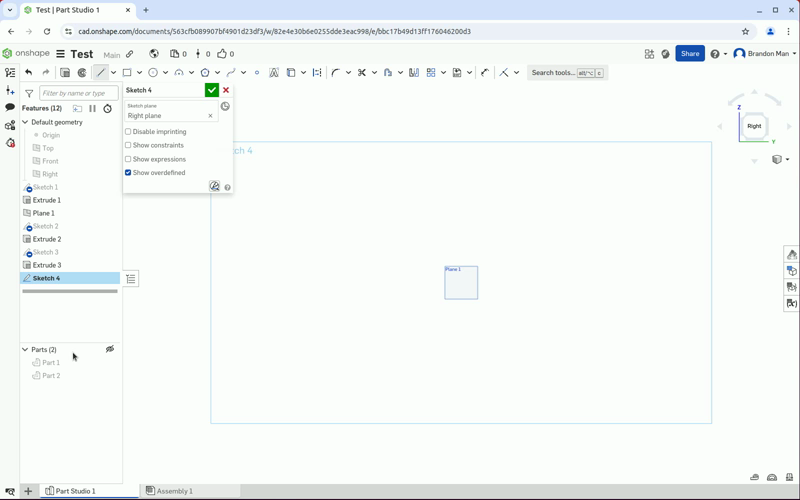
mouse_move(458, 285)
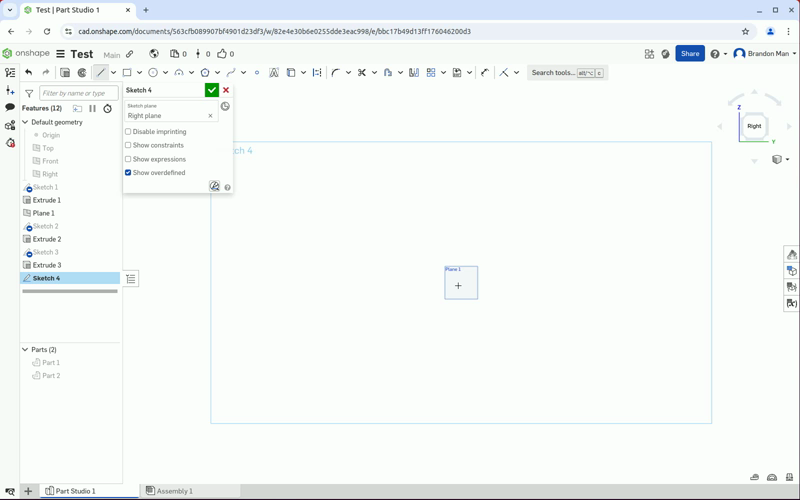
click(458, 285)
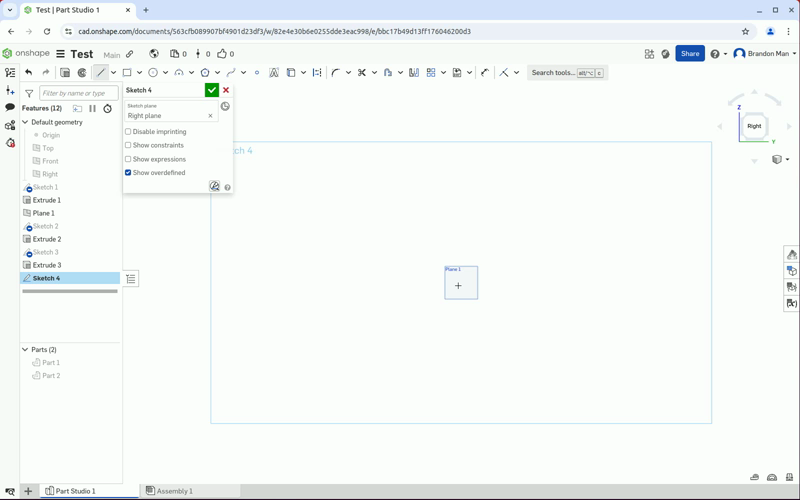
key_up(shift)
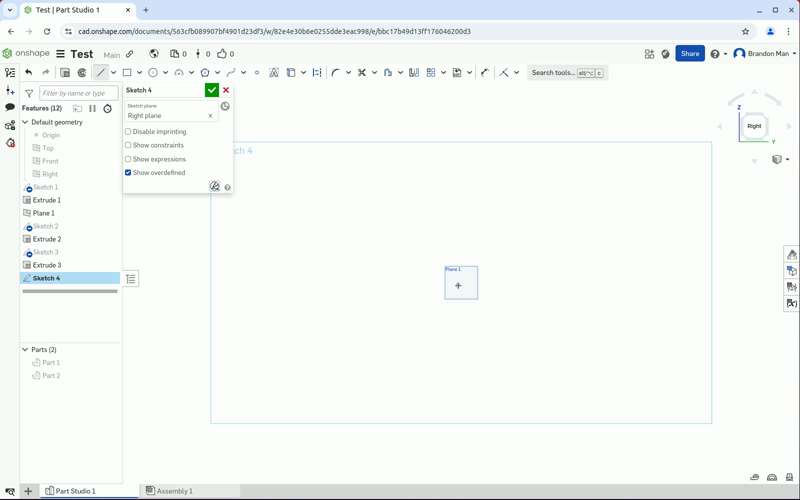
key_down(shift)
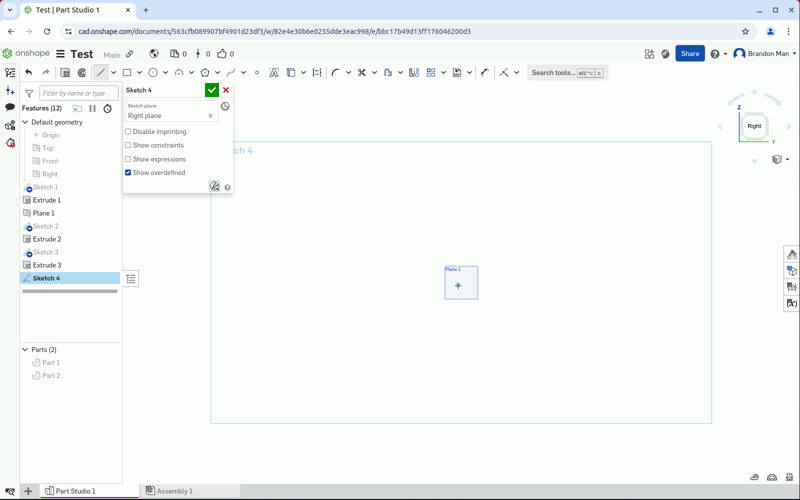
mouse_move(488, 285)
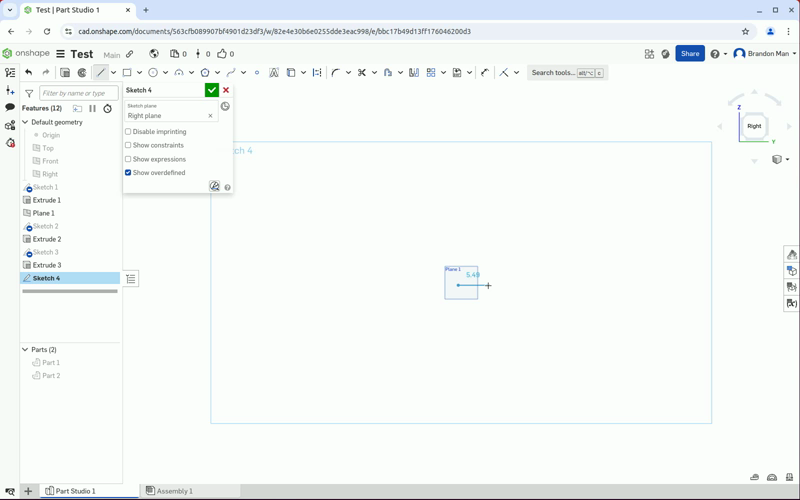
mouse_move(462, 285)
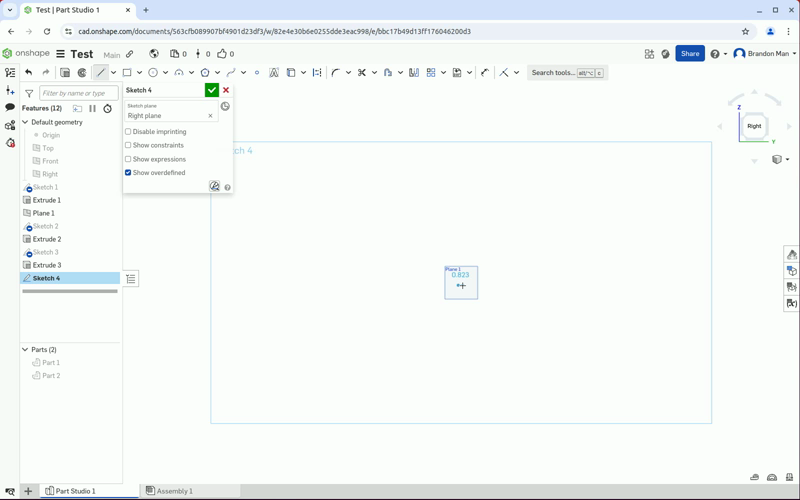
scroll(6)
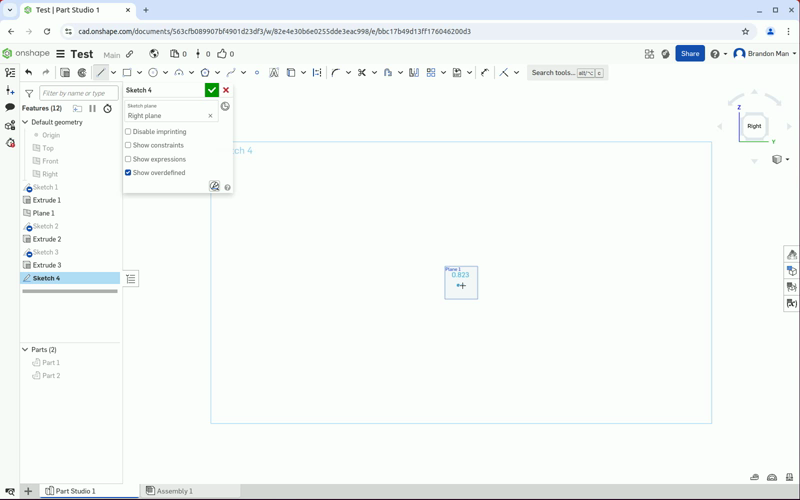
scroll(6)
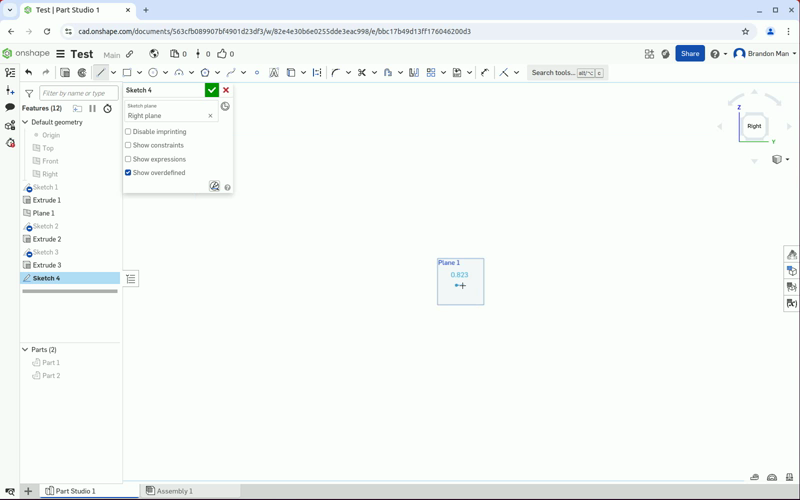
scroll(6)
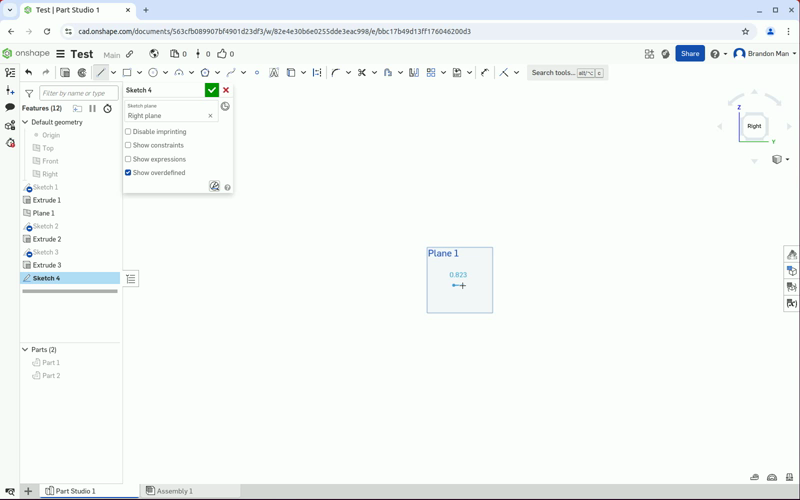
scroll(6)
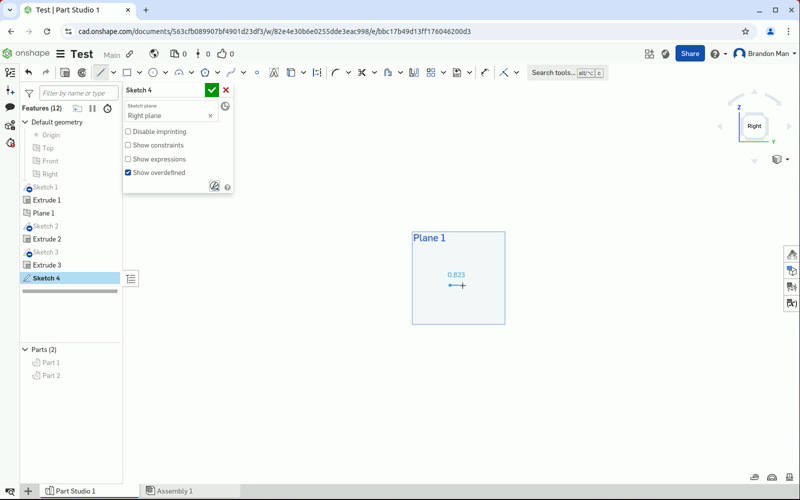
scroll(6)
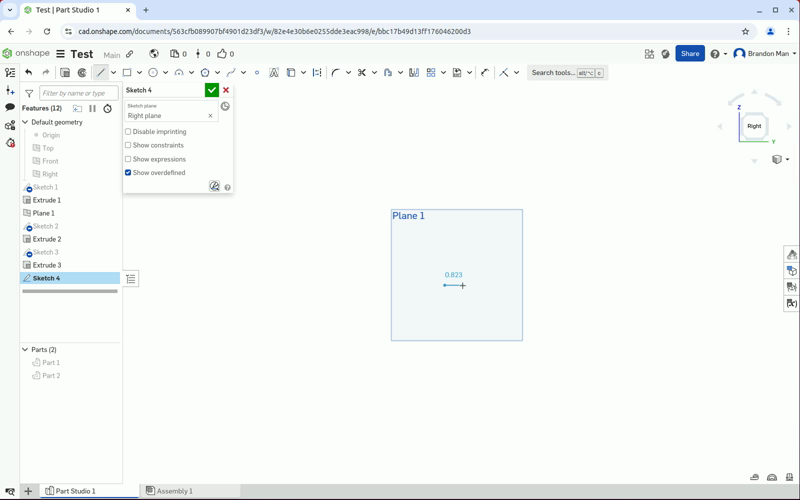
scroll(6)
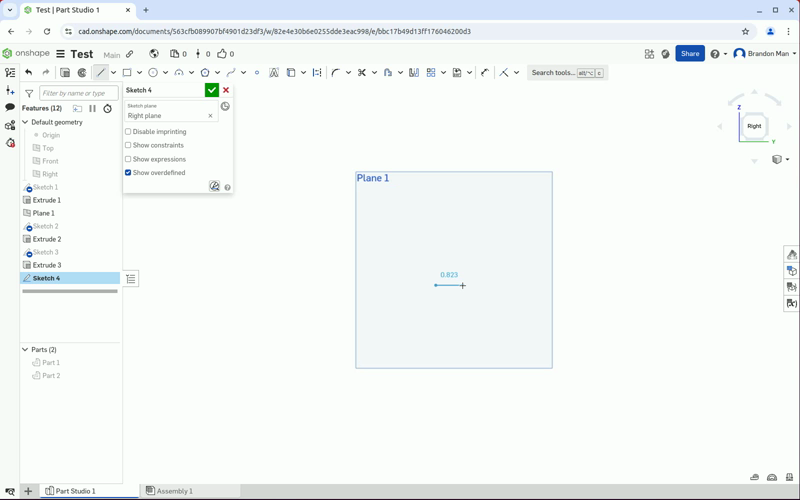
scroll(6)
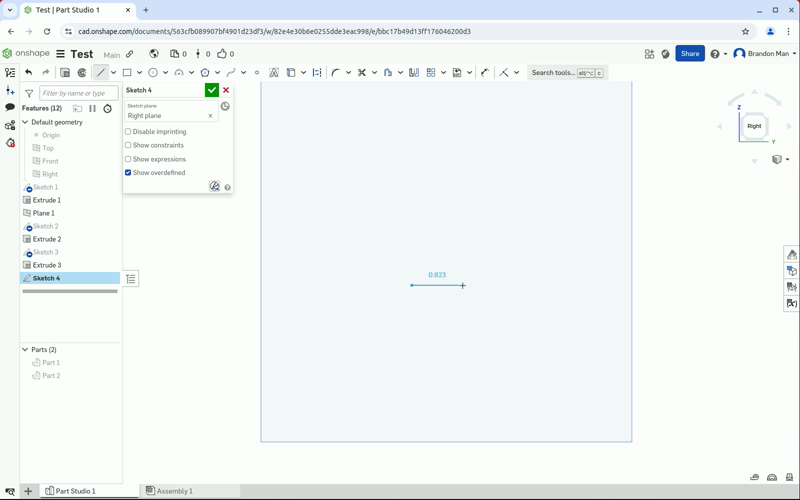
click(462, 285)
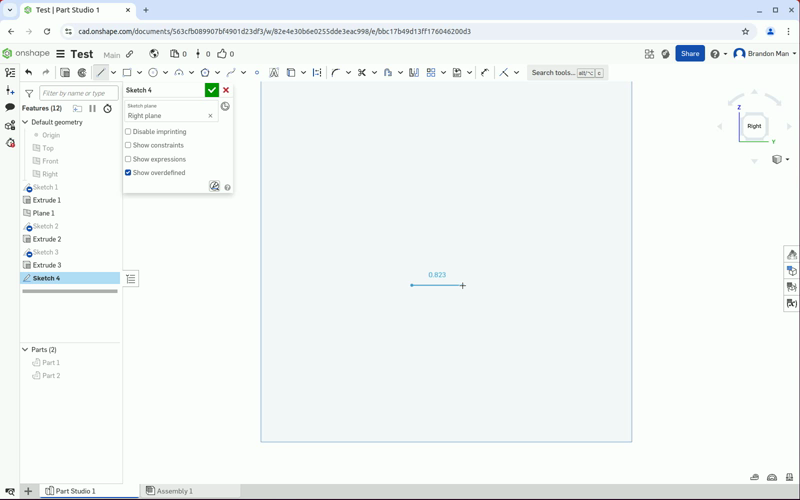
scroll(-6)
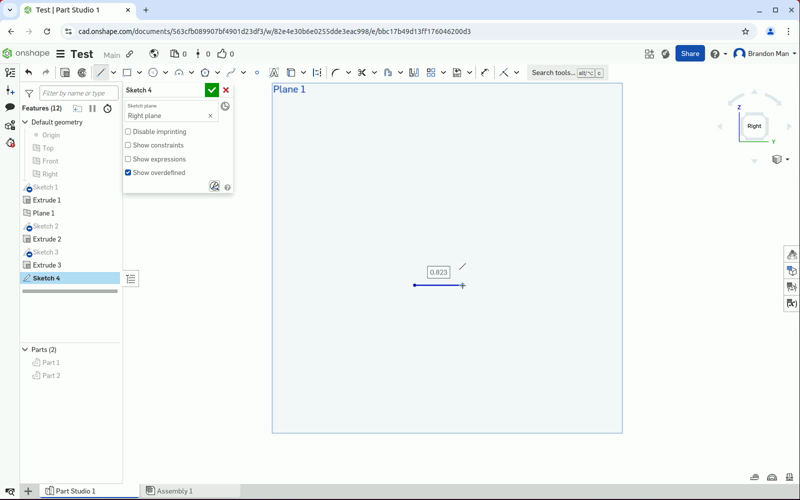
scroll(-6)
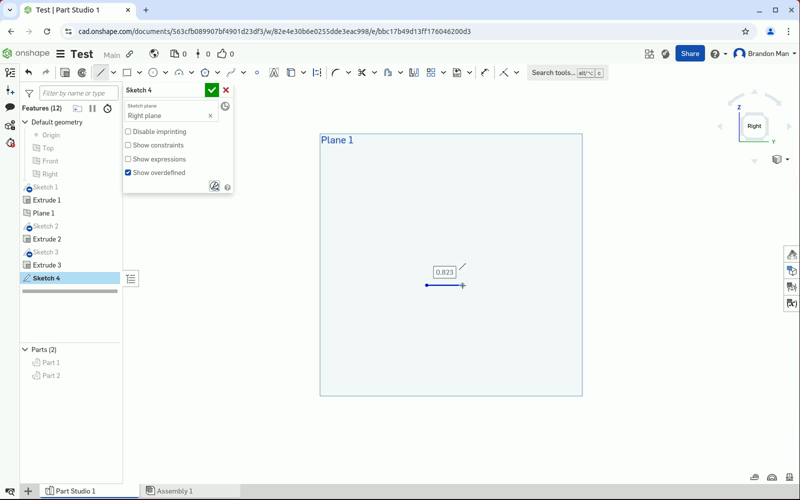
scroll(-6)
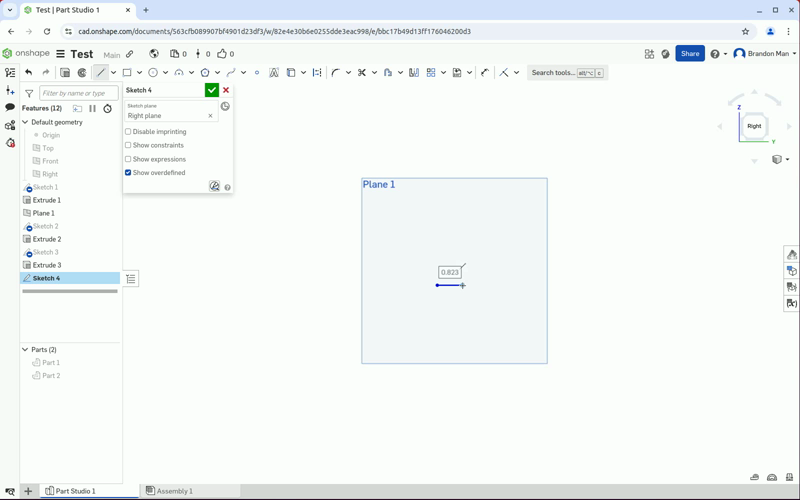
scroll(-6)
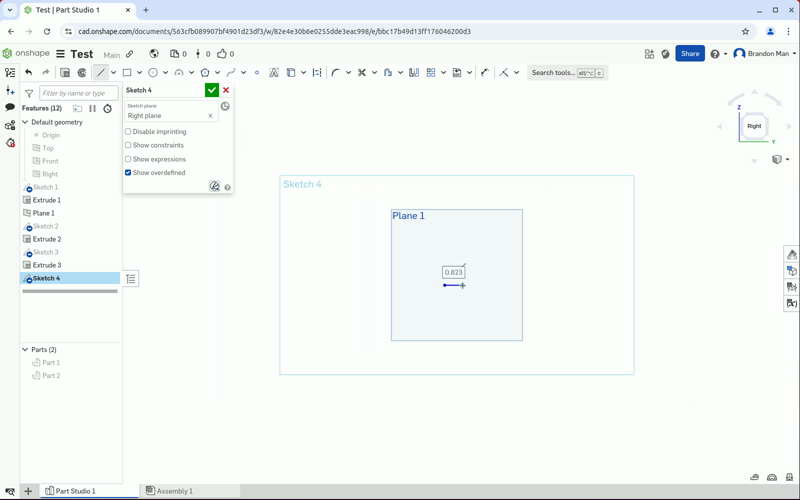
scroll(-6)
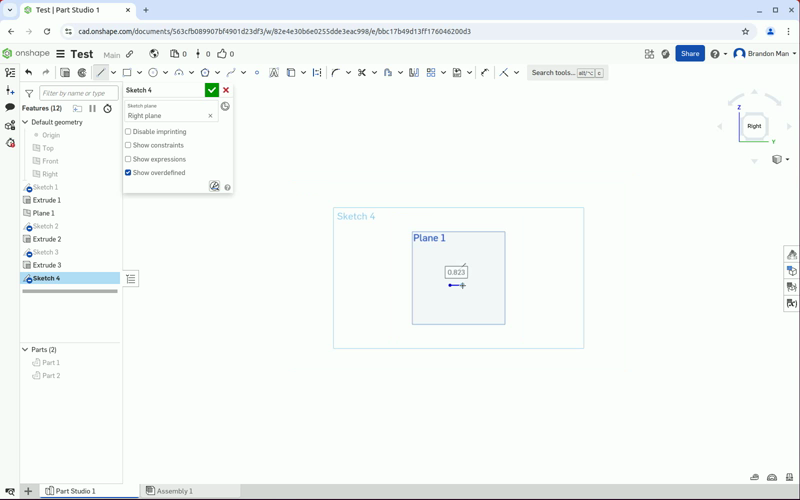
scroll(-6)
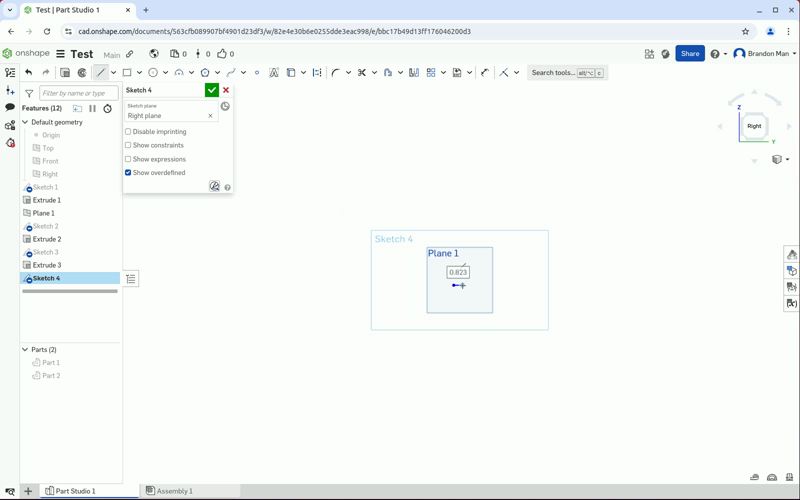
scroll(-6)
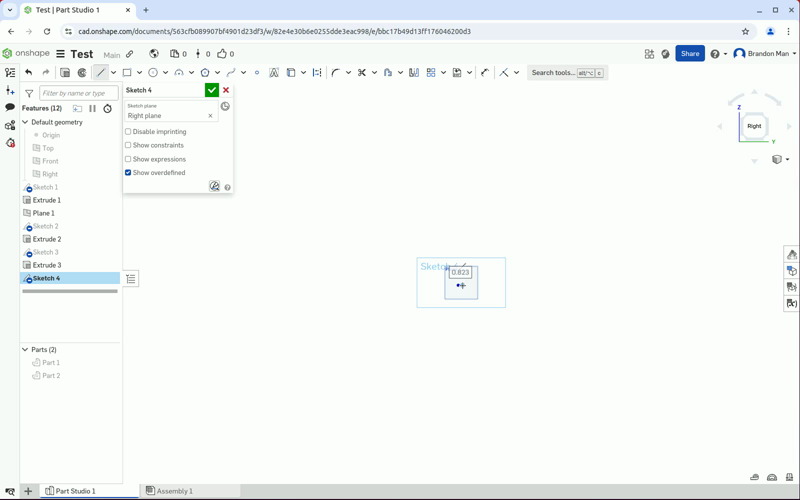
key_up(shift)
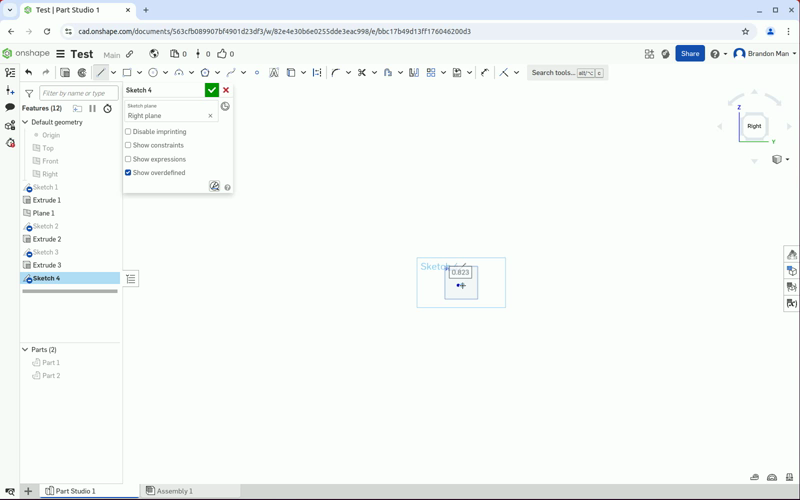
key_down(shift)
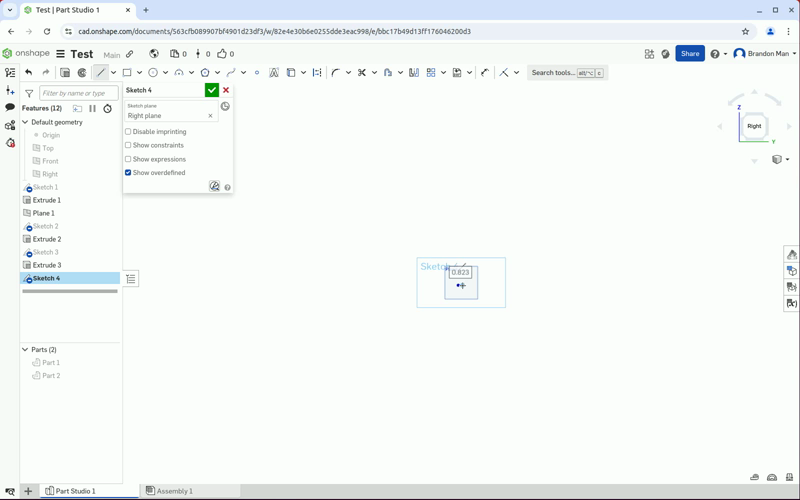
mouse_move(492, 285)
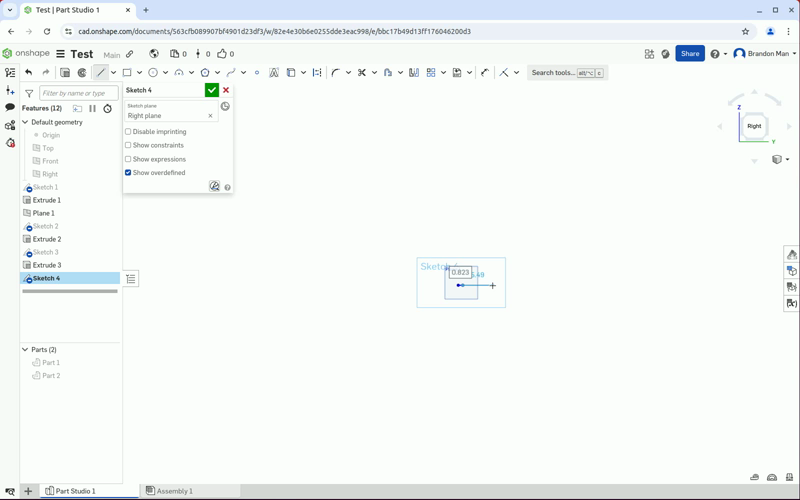
mouse_move(462, 280)
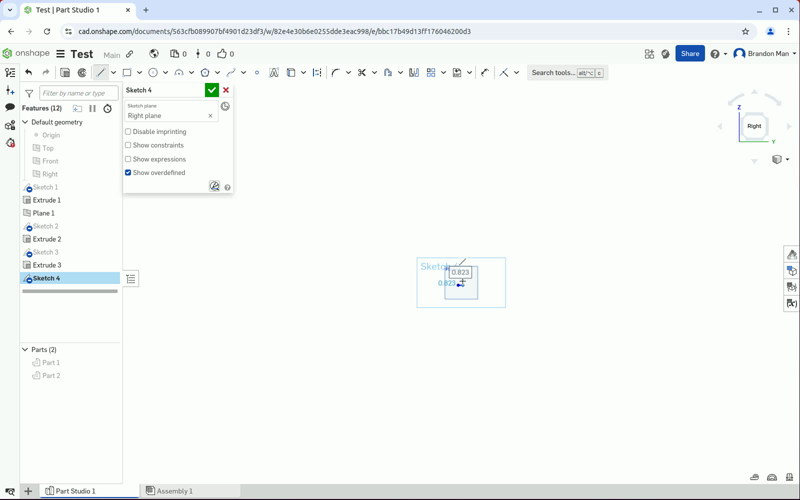
scroll(6)
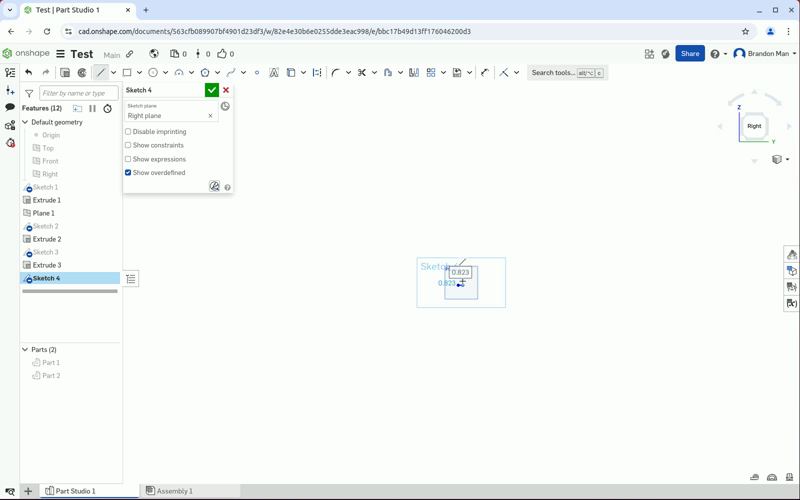
scroll(6)
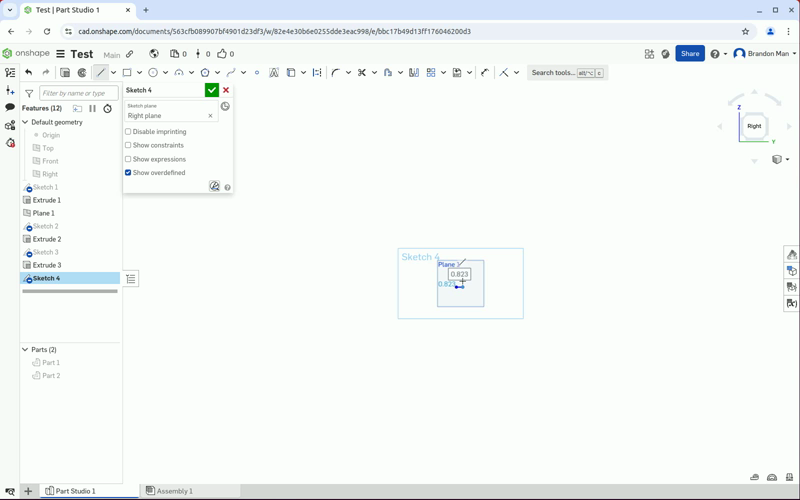
scroll(6)
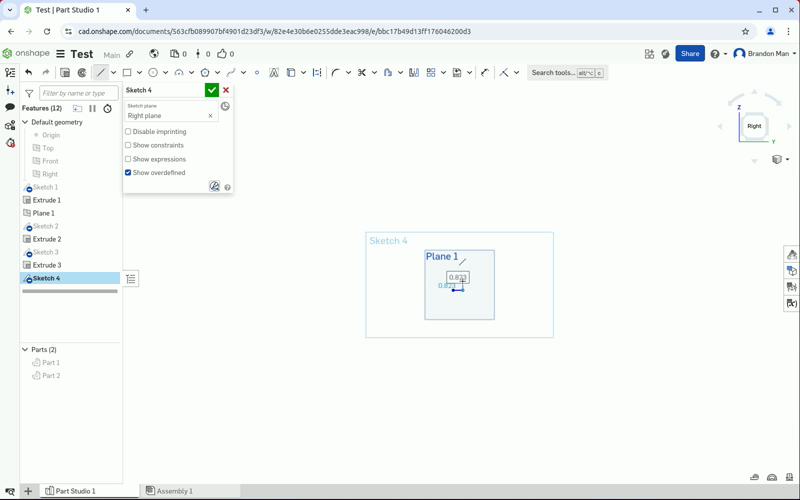
scroll(6)
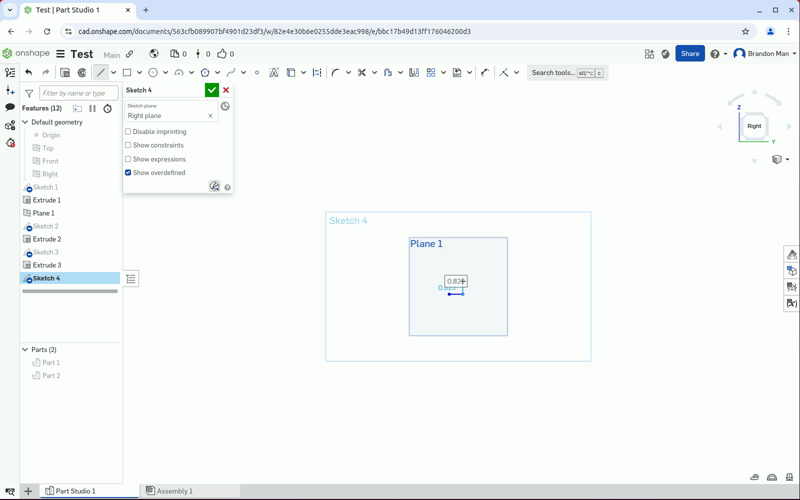
scroll(6)
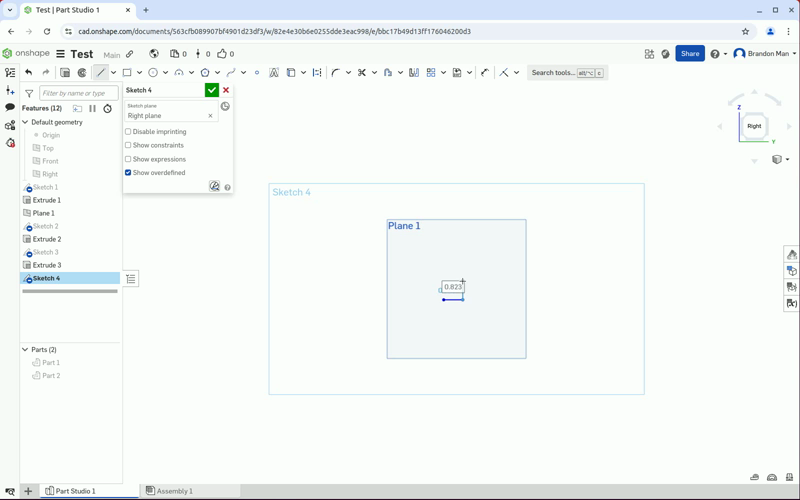
scroll(6)
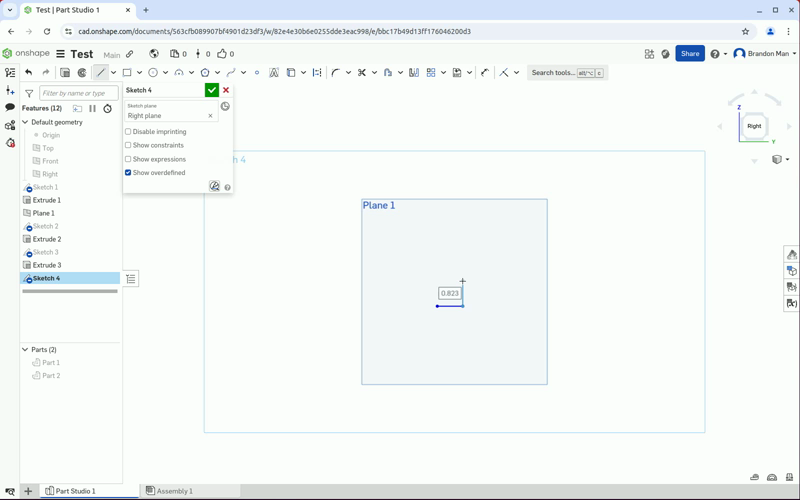
scroll(6)
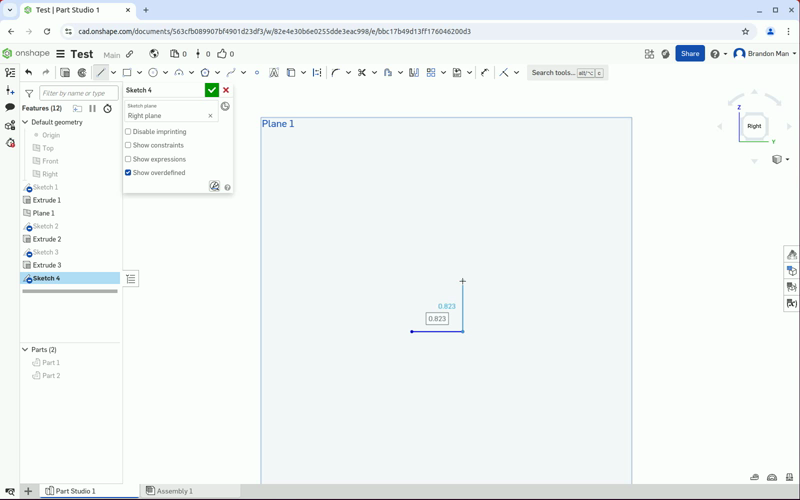
click(462, 280)
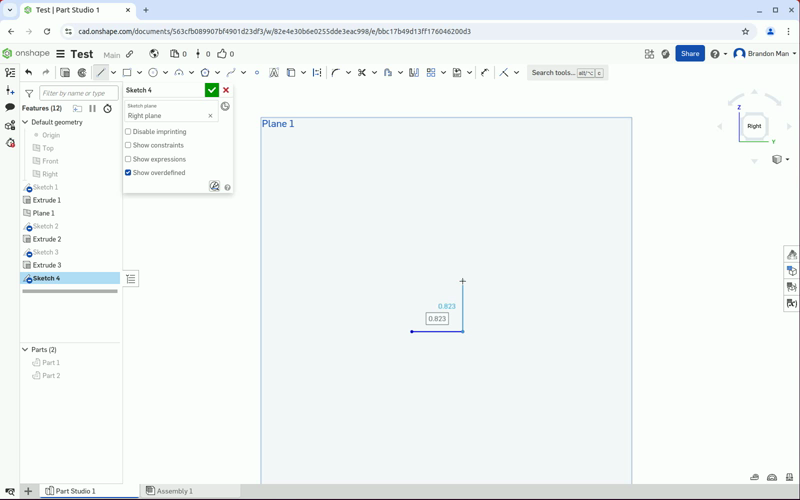
scroll(-6)
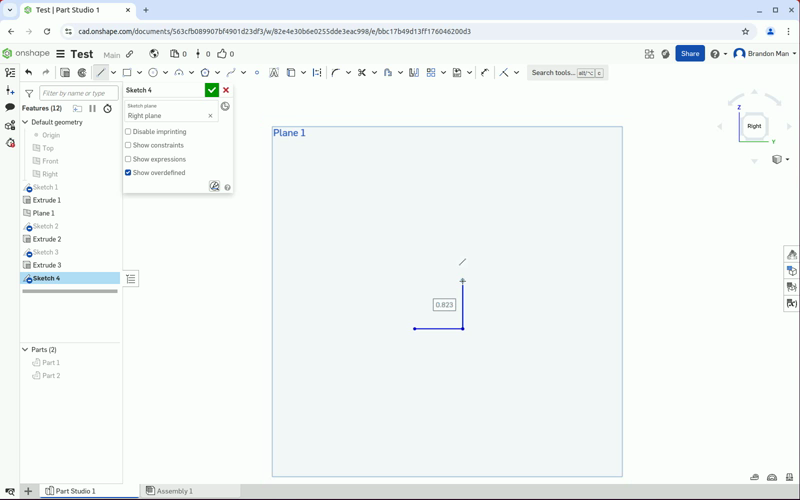
scroll(-6)
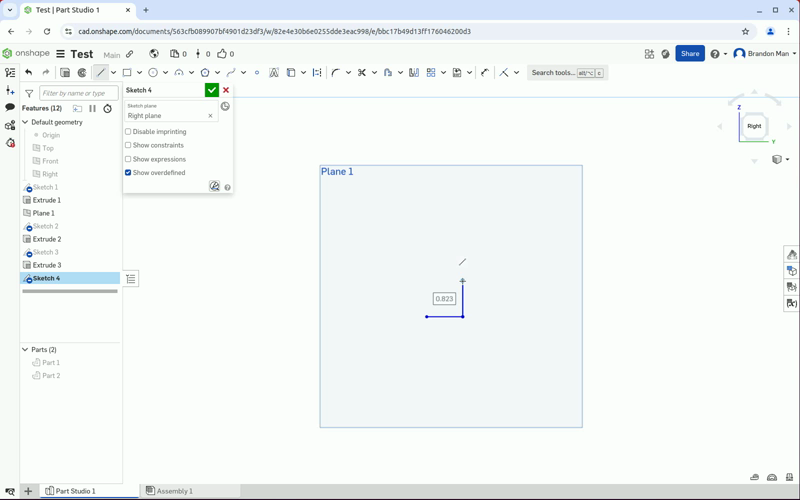
scroll(-6)
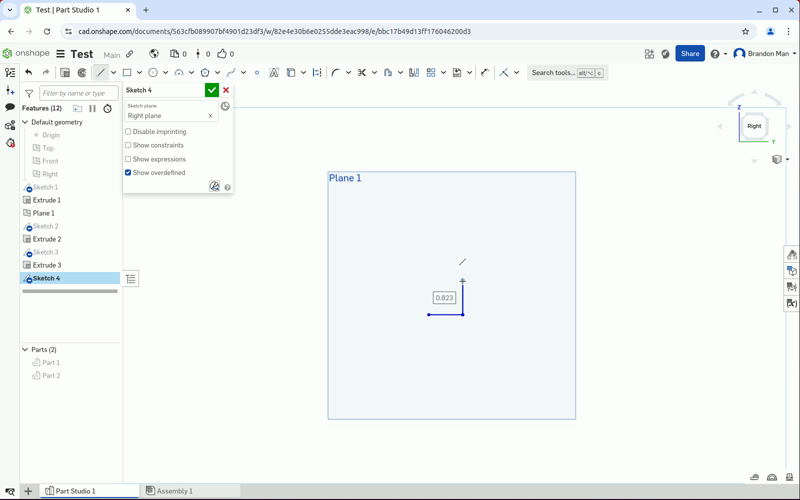
scroll(-6)
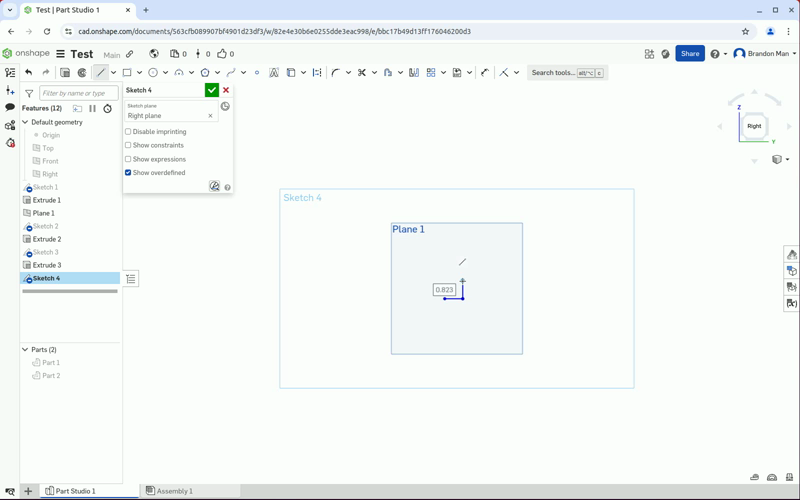
scroll(-6)
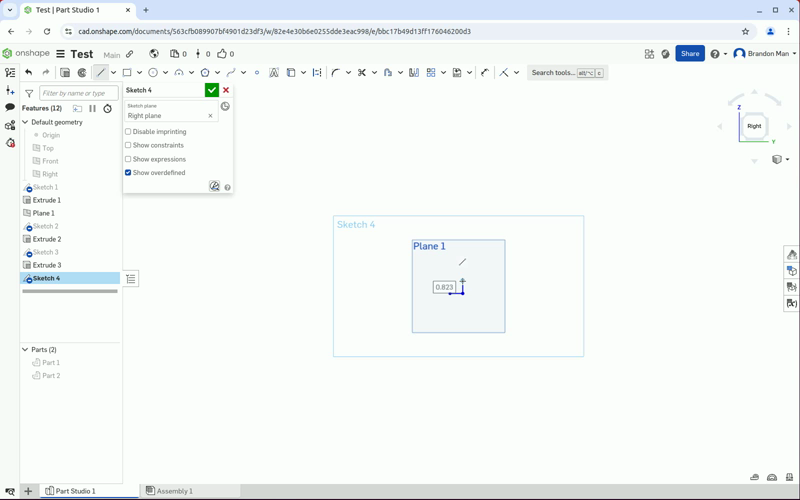
scroll(-6)
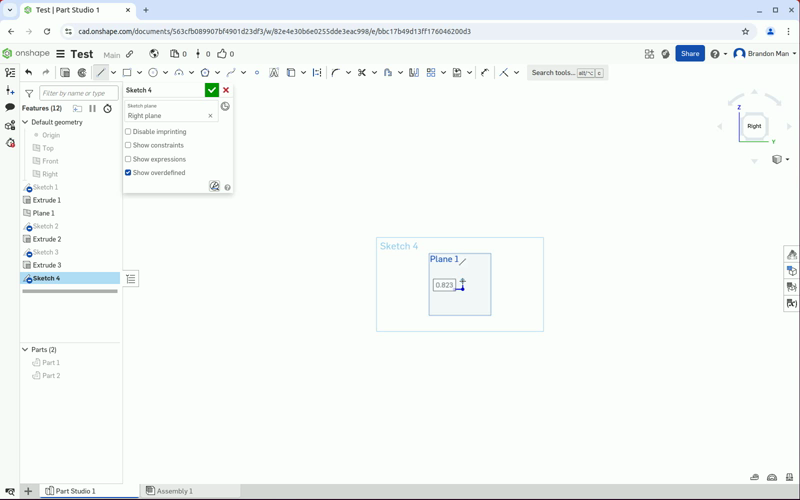
scroll(-6)
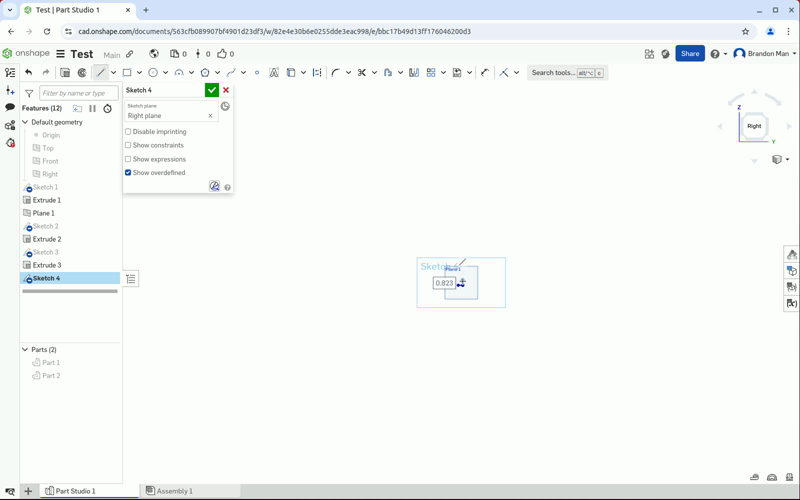
key_up(shift)
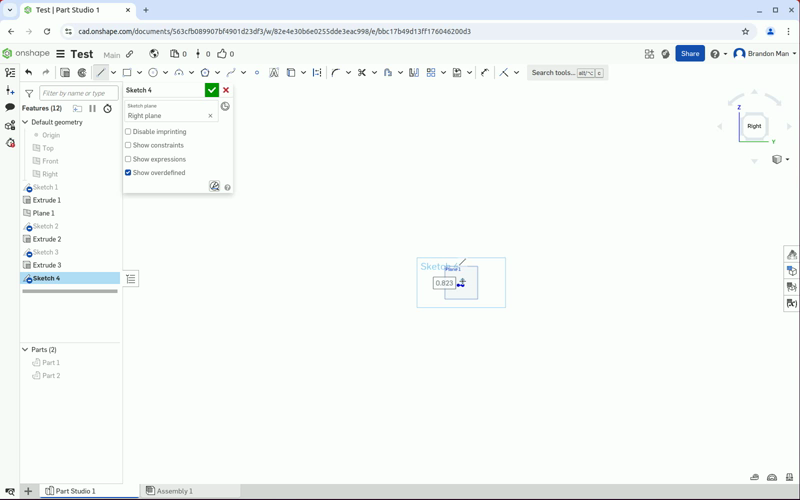
key_down(shift)
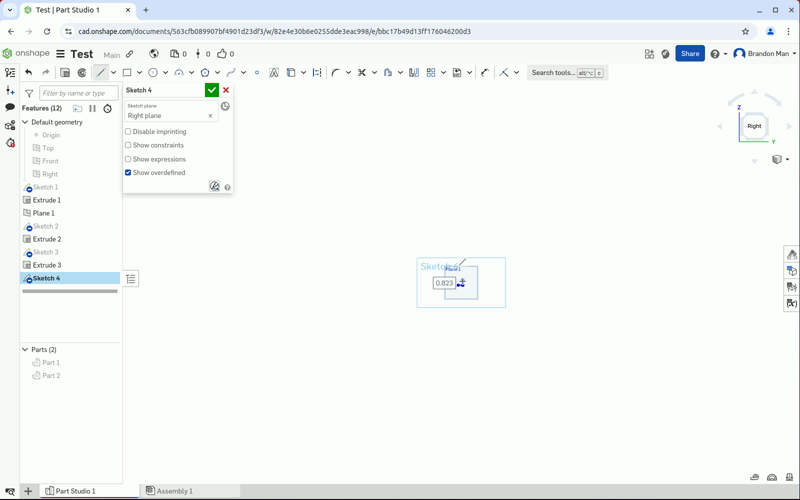
mouse_move(492, 280)
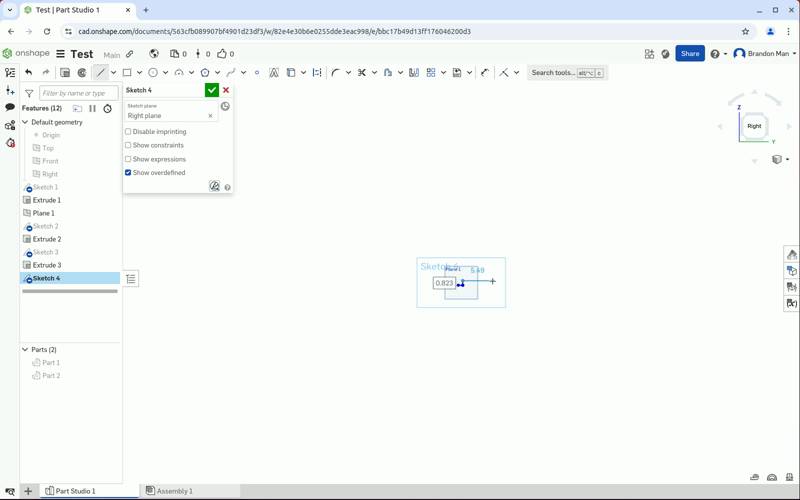
mouse_move(458, 280)
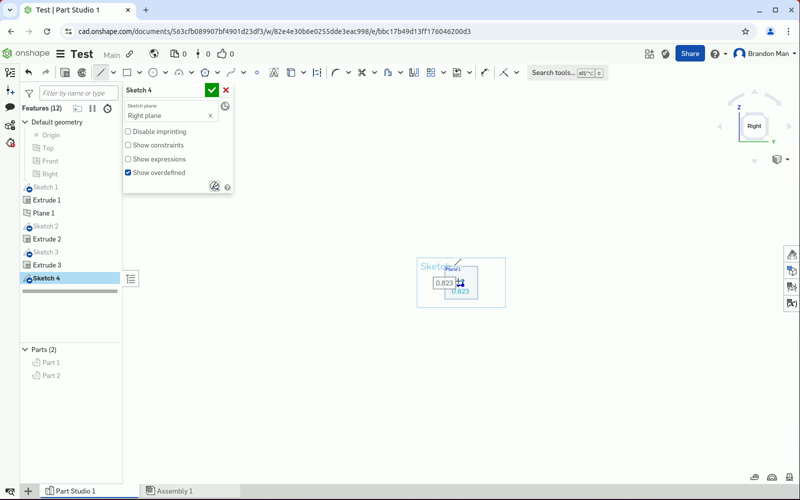
scroll(6)
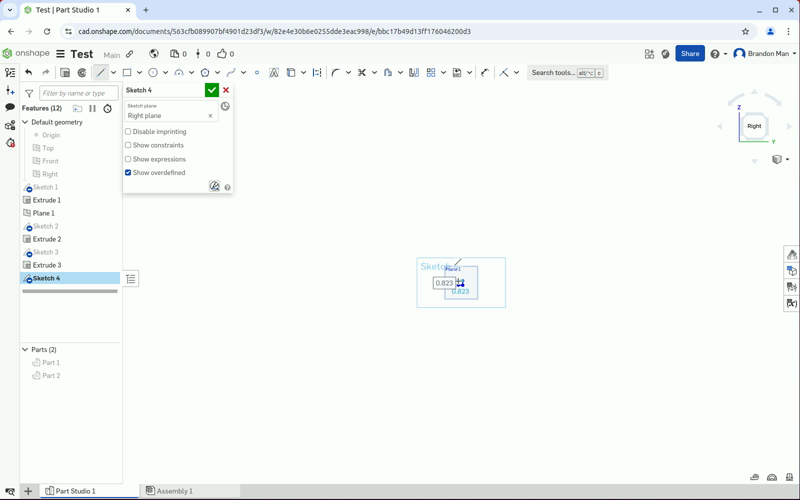
scroll(6)
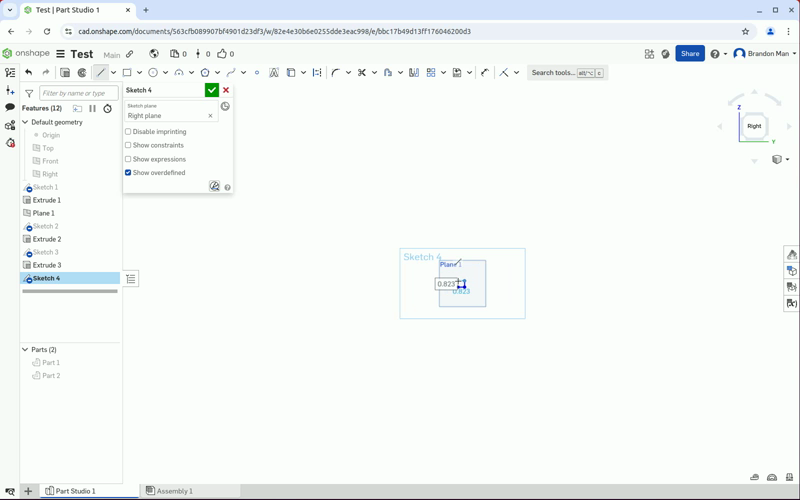
scroll(6)
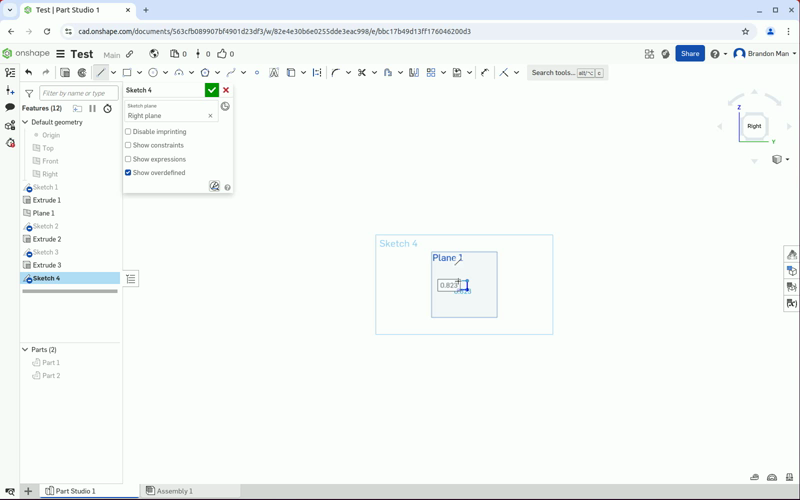
scroll(6)
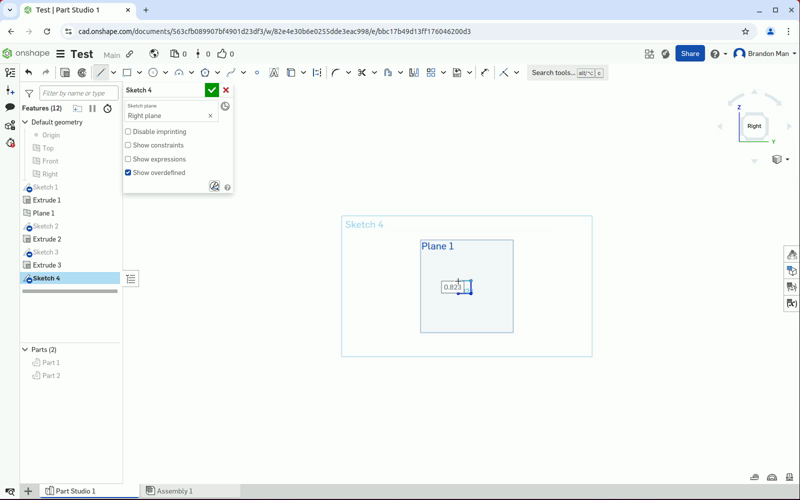
scroll(6)
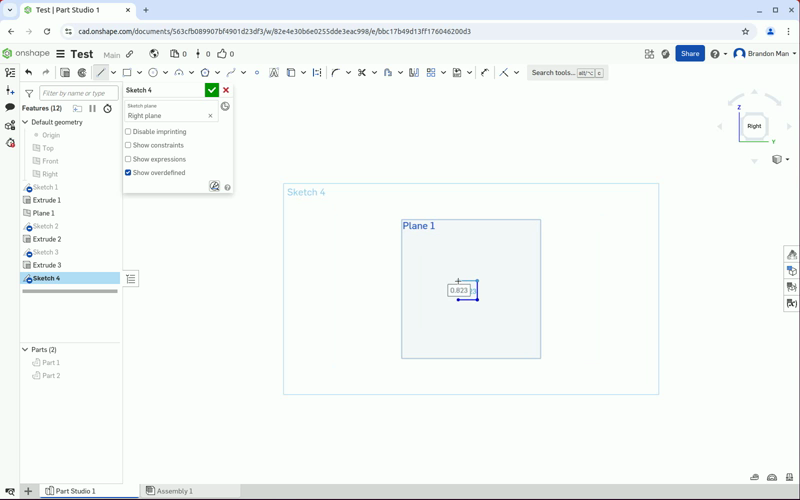
scroll(6)
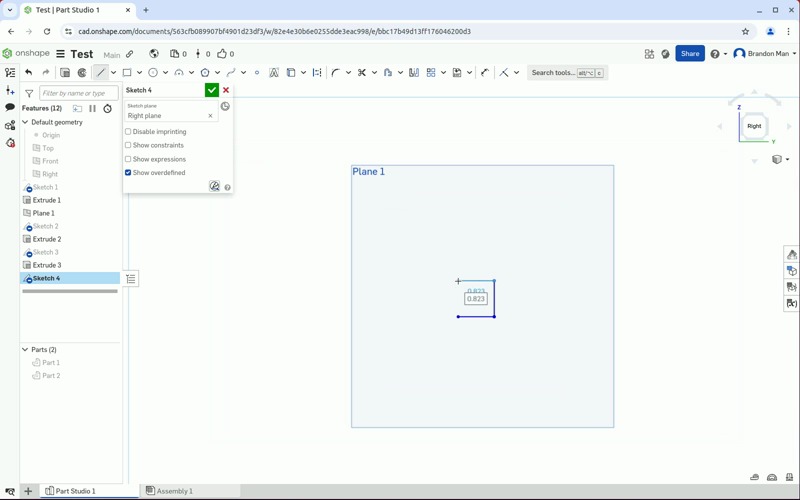
scroll(6)
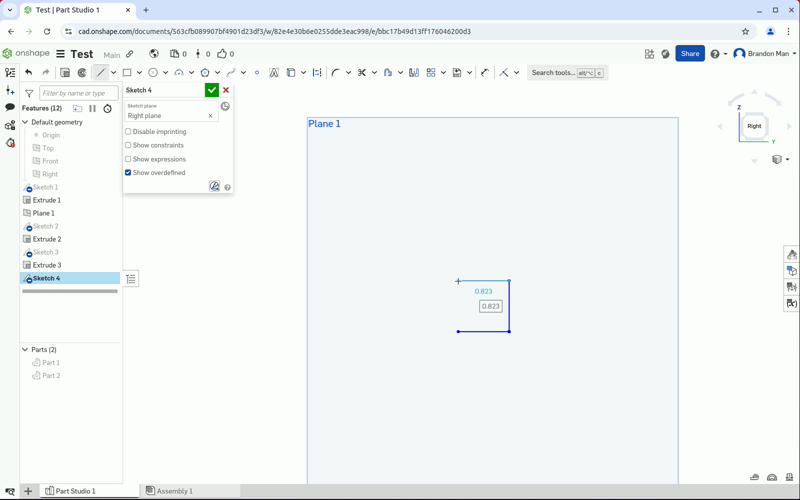
click(458, 280)
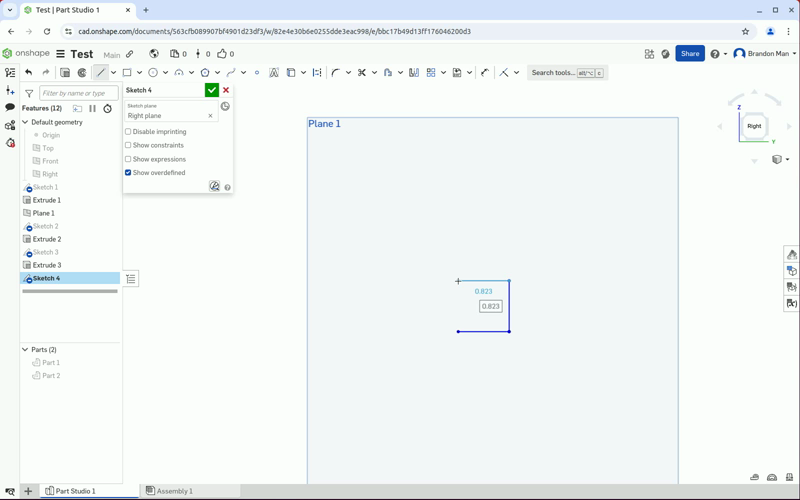
scroll(-6)
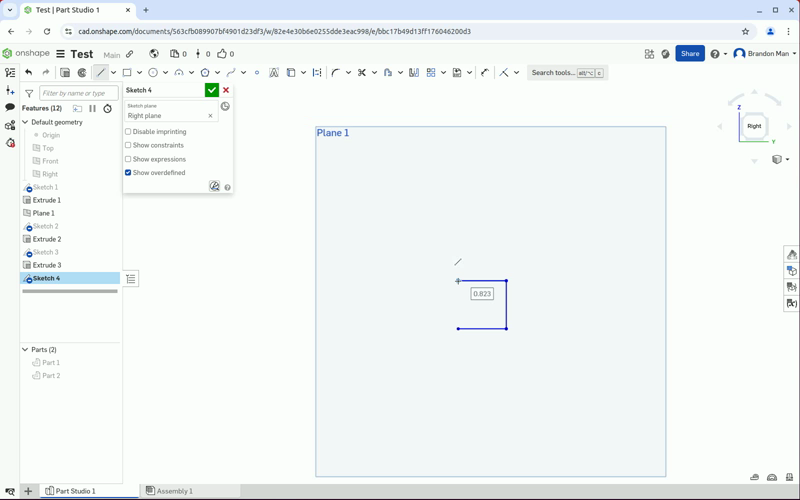
scroll(-6)
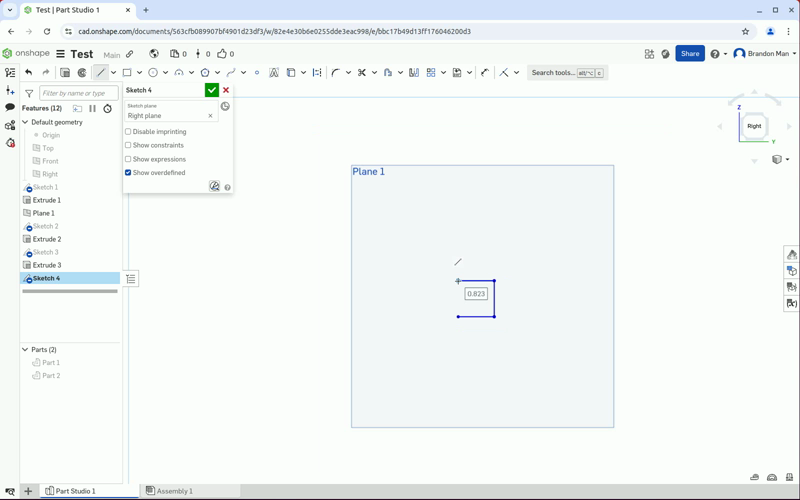
scroll(-6)
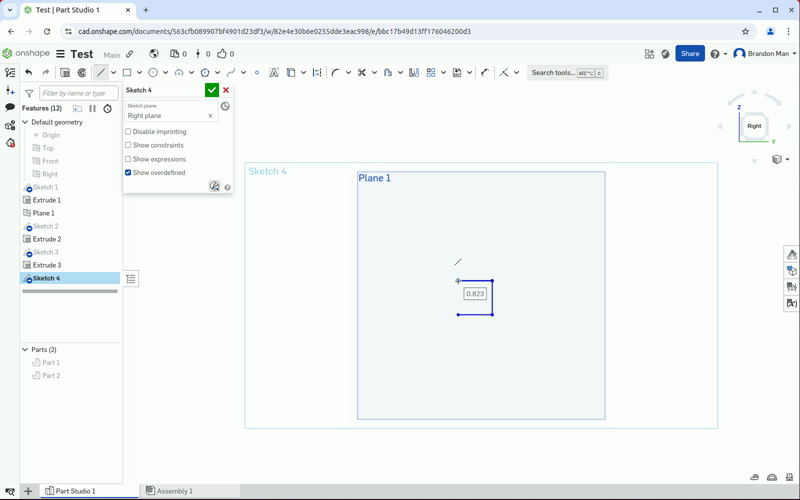
scroll(-6)
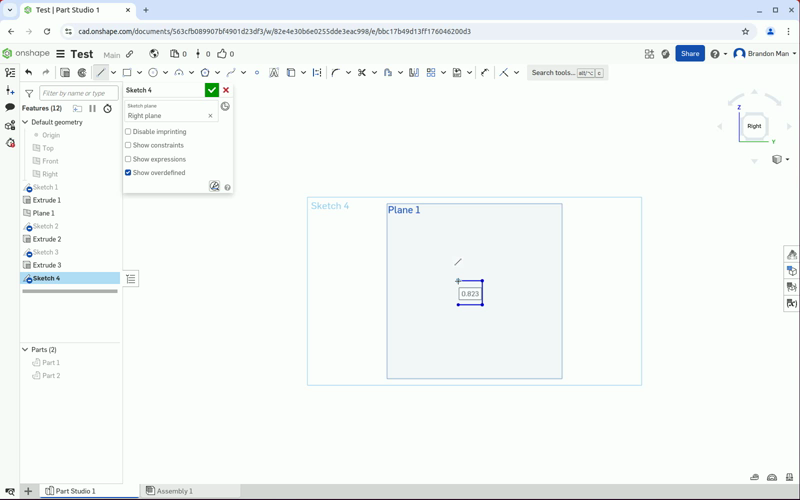
scroll(-6)
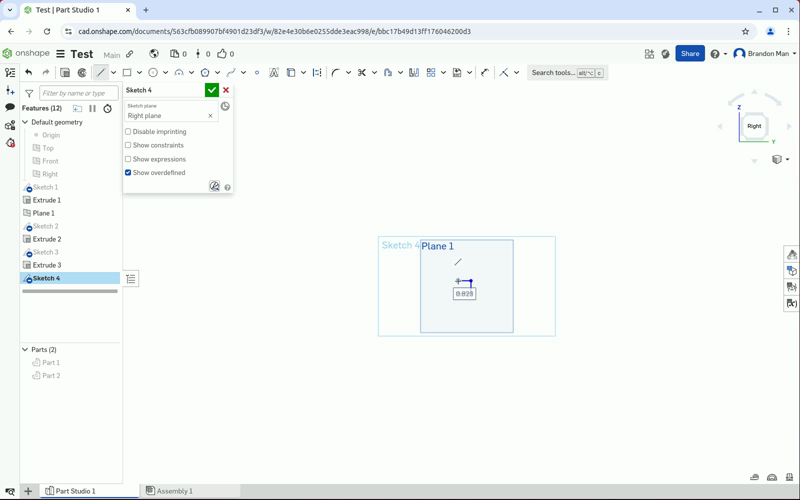
scroll(-6)
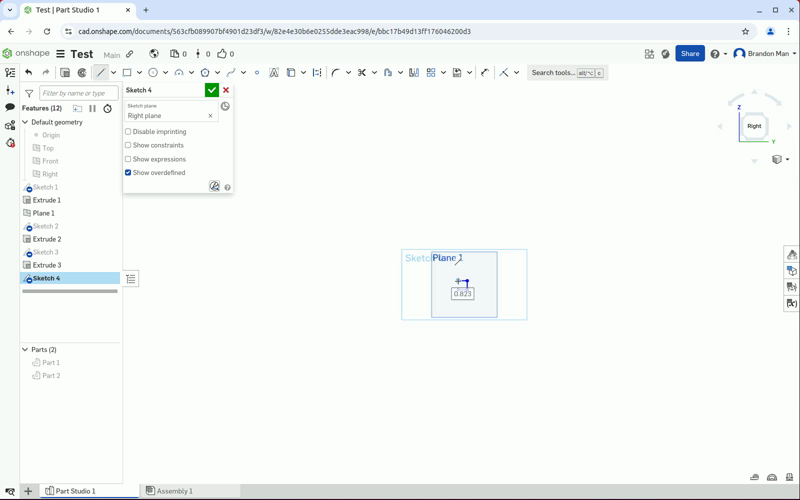
scroll(-6)
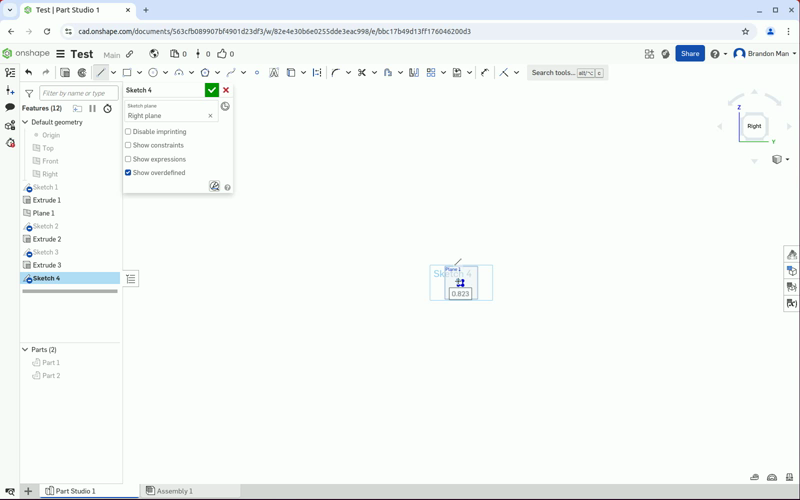
key_up(shift)
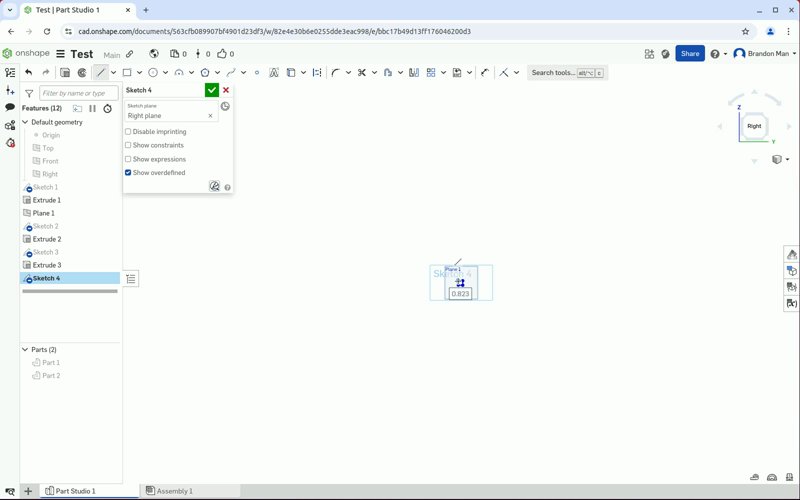
mouse_move(488, 280)
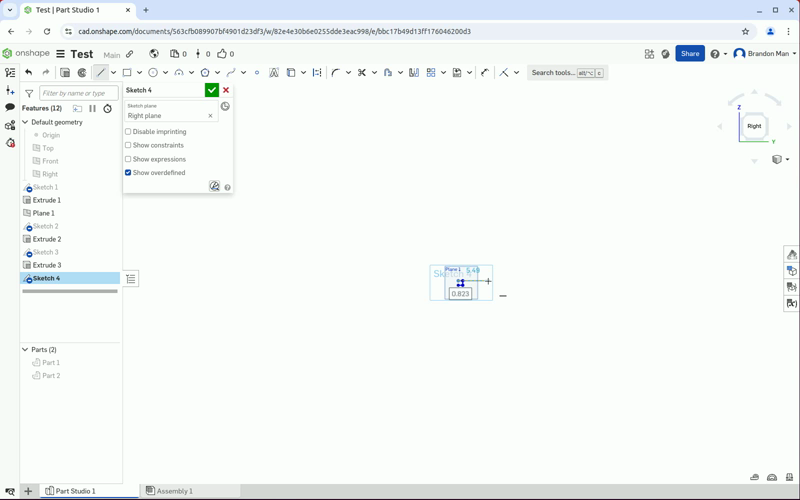
key_down(shift)
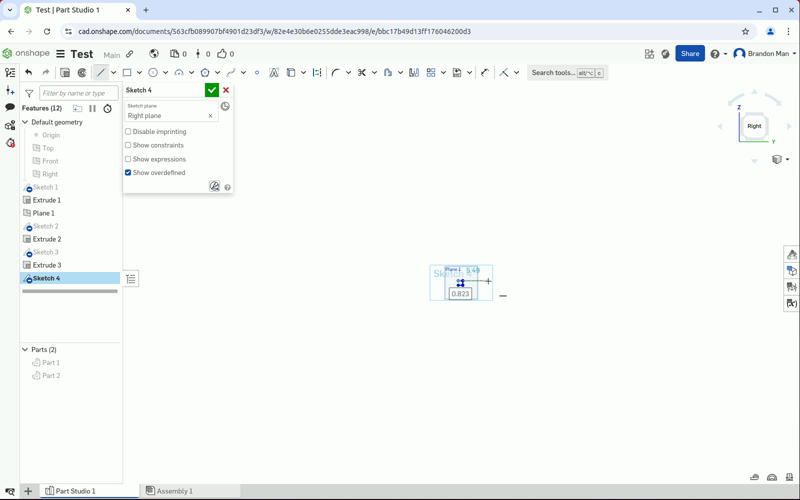
mouse_move(458, 285)
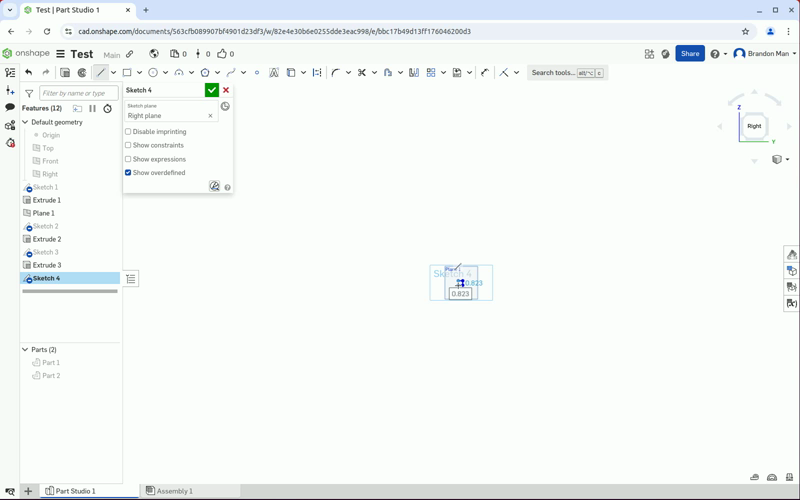
scroll(6)
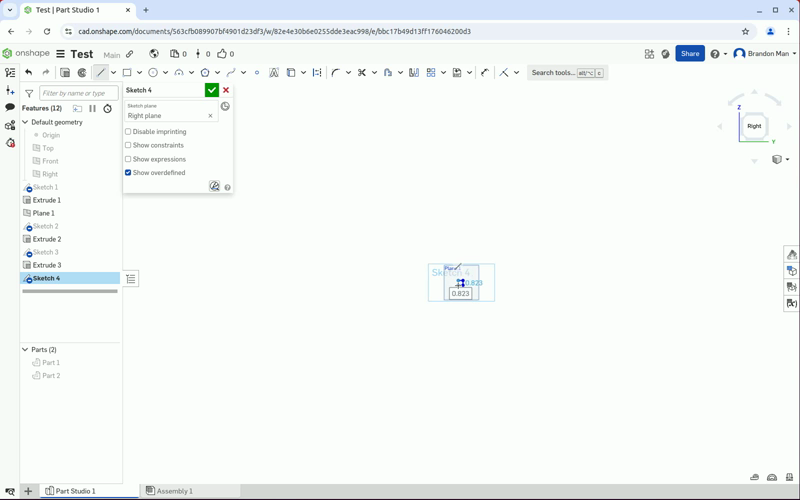
scroll(6)
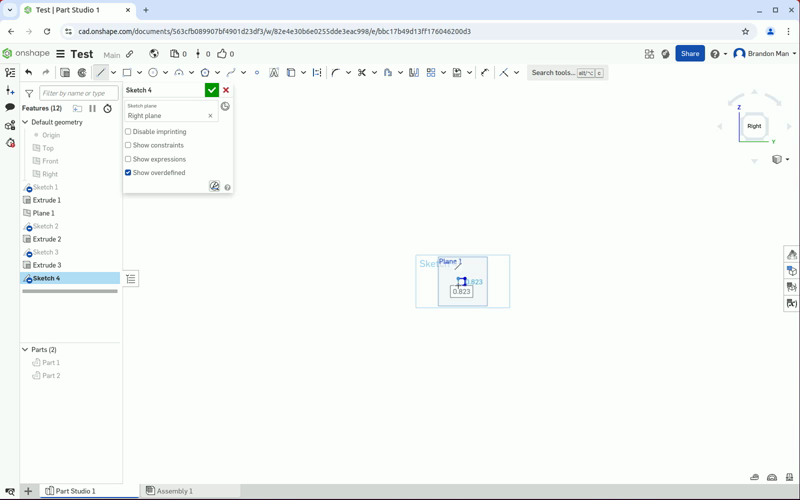
scroll(6)
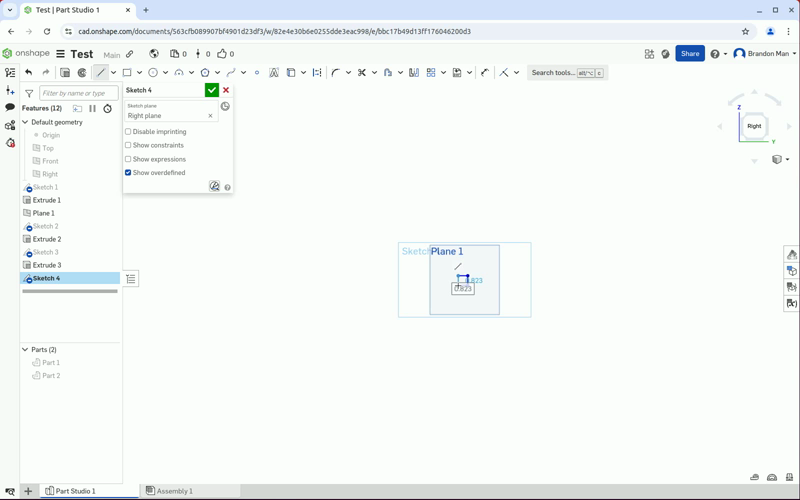
scroll(6)
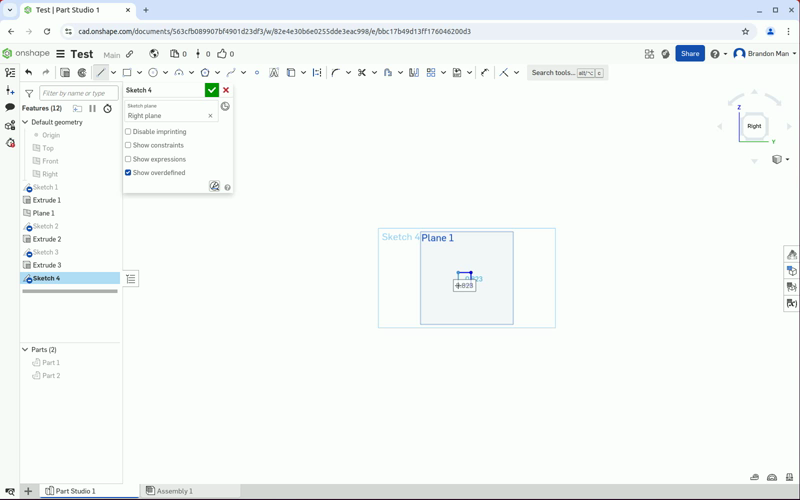
scroll(6)
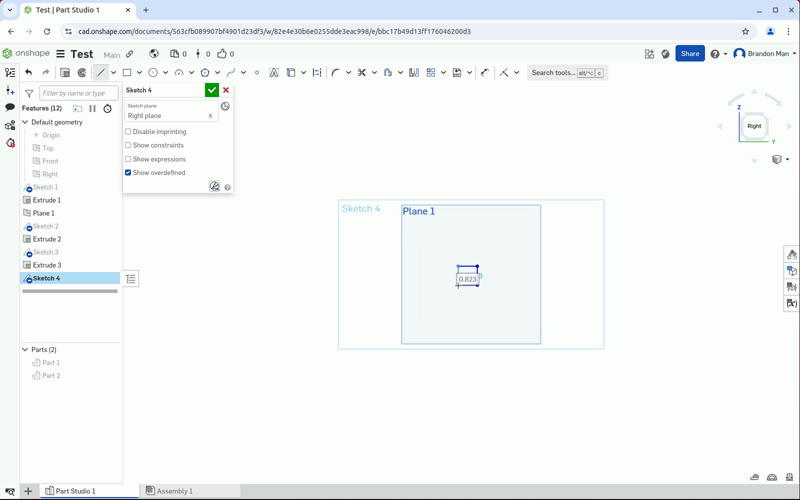
scroll(6)
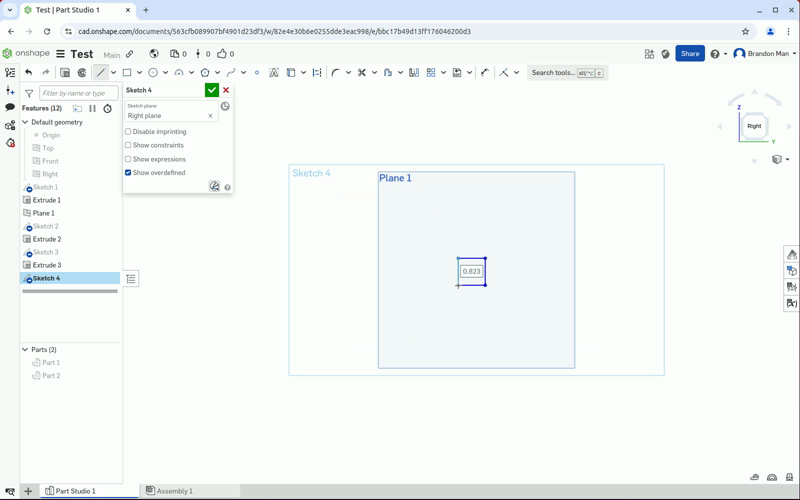
scroll(6)
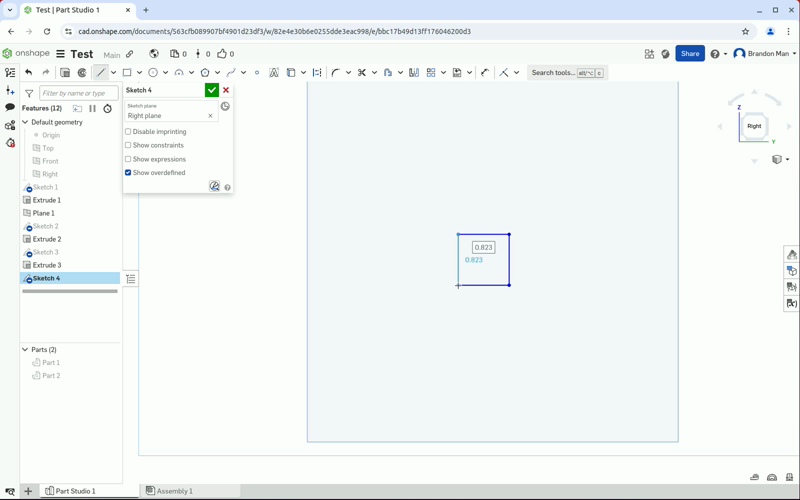
key_up(shift)
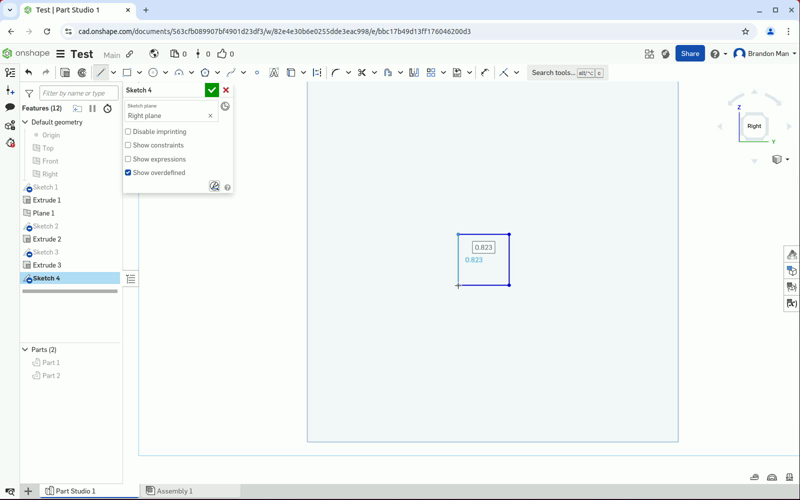
click(458, 285)
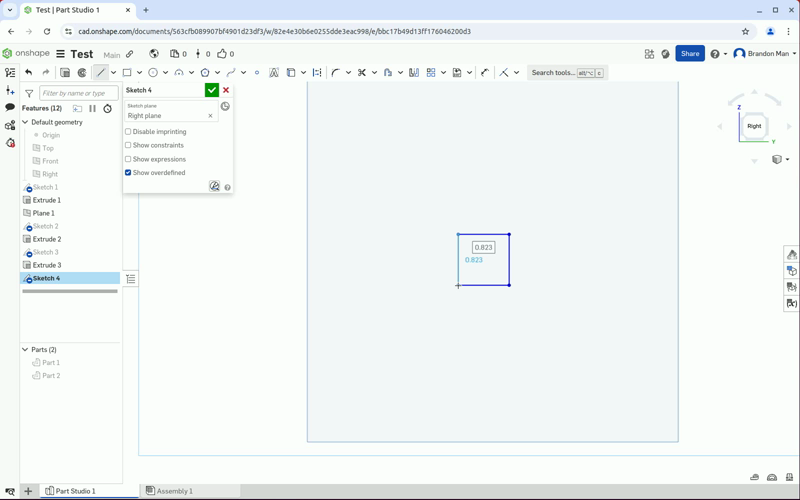
scroll(-6)
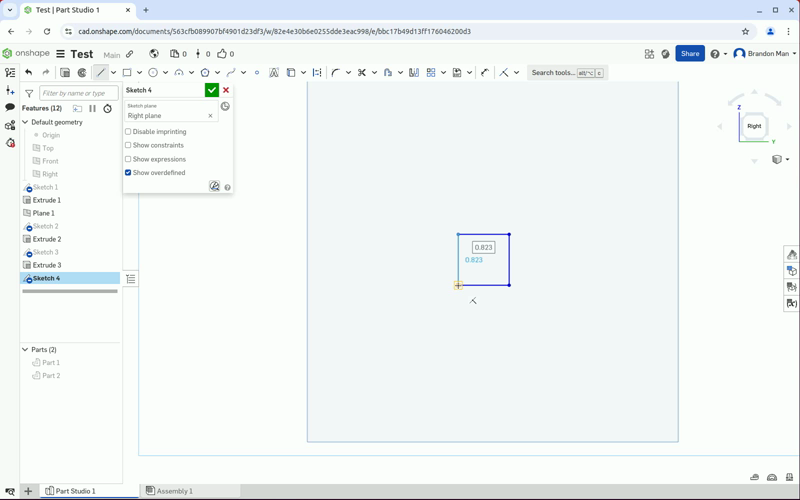
scroll(-6)
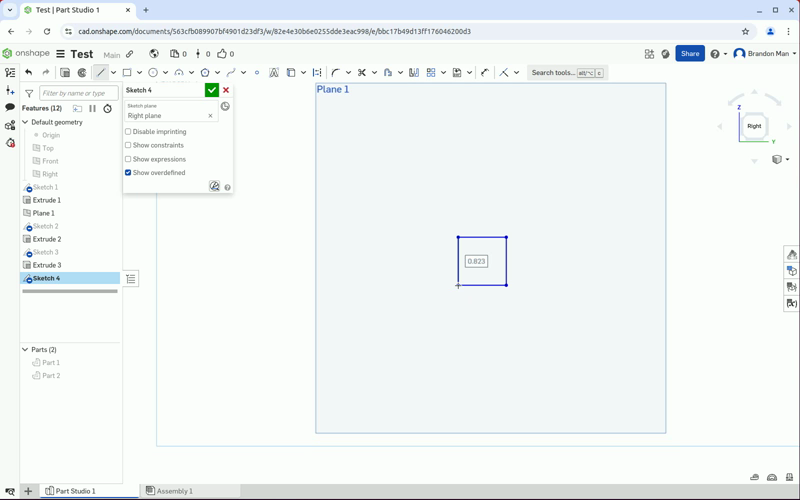
scroll(-6)
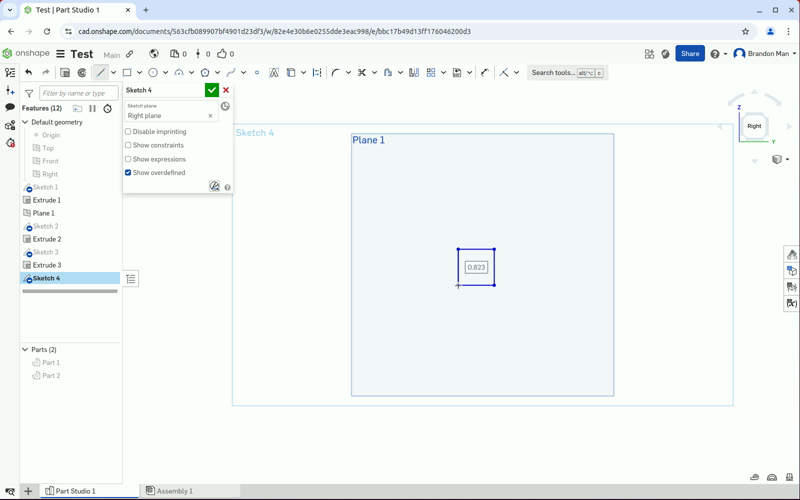
scroll(-6)
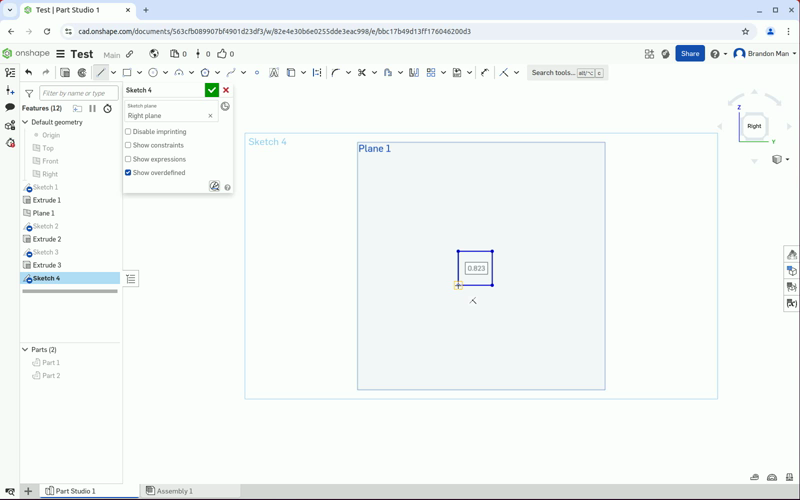
scroll(-6)
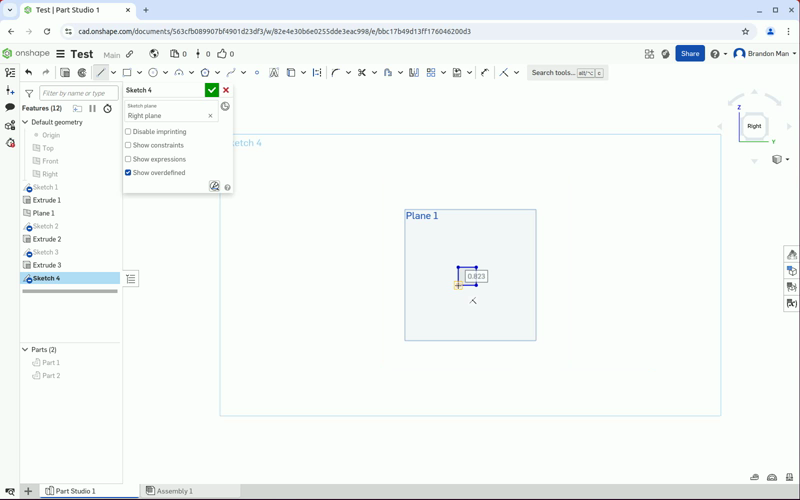
scroll(-6)
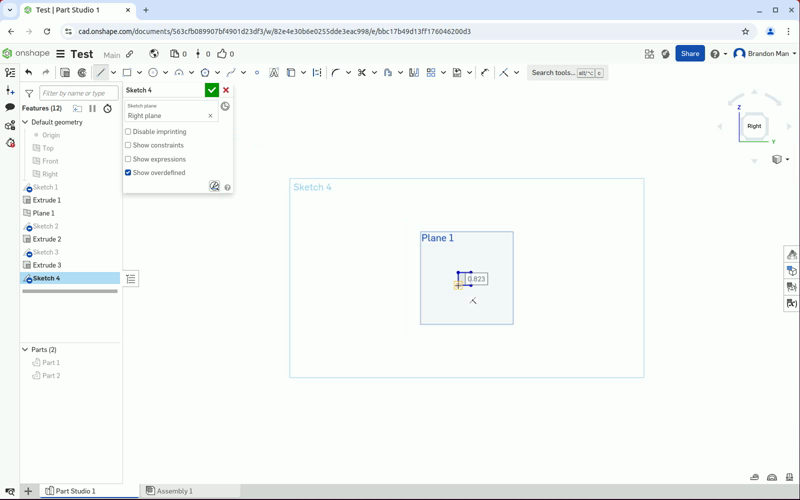
scroll(-6)
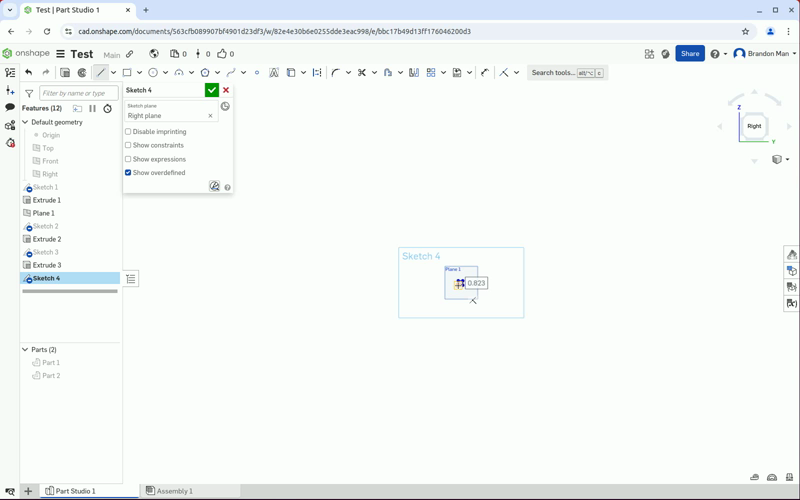
key(esc)
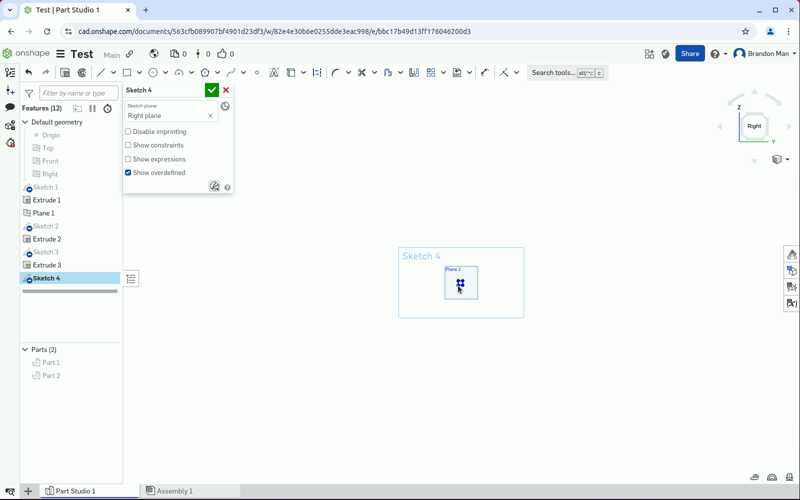
key(l)
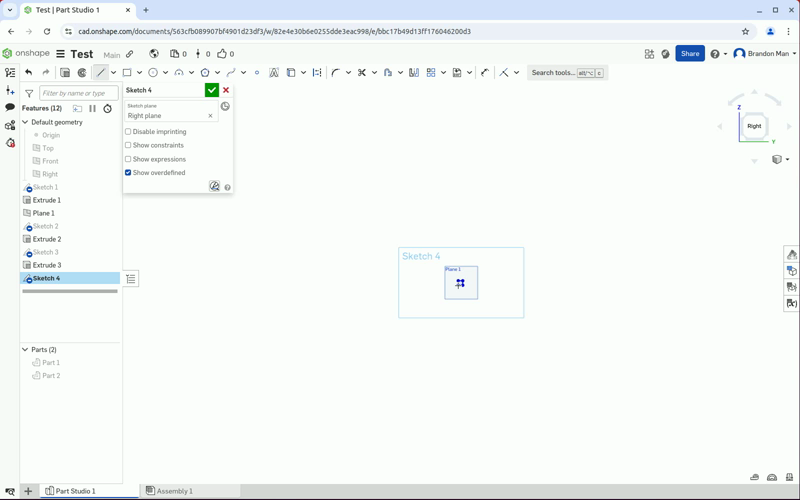
key_down(shift)
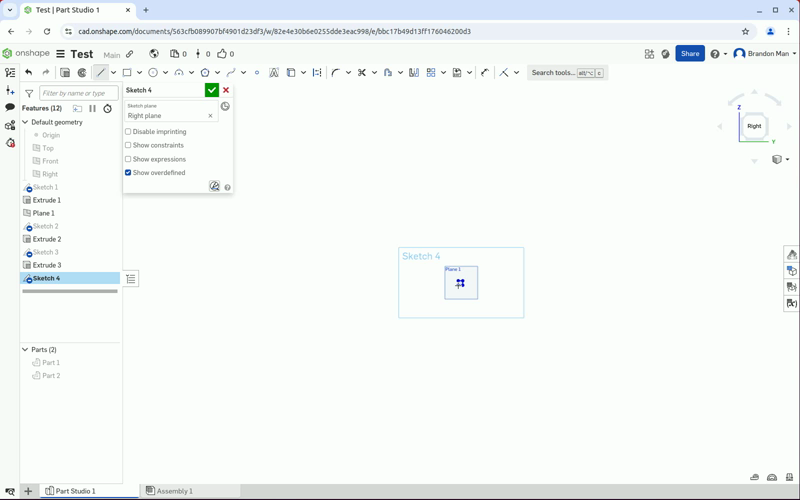
mouse_move(458, 285)
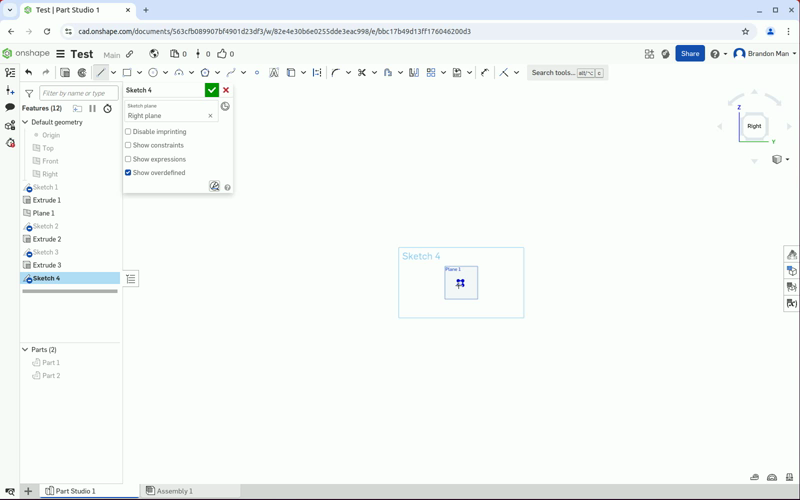
scroll(6)
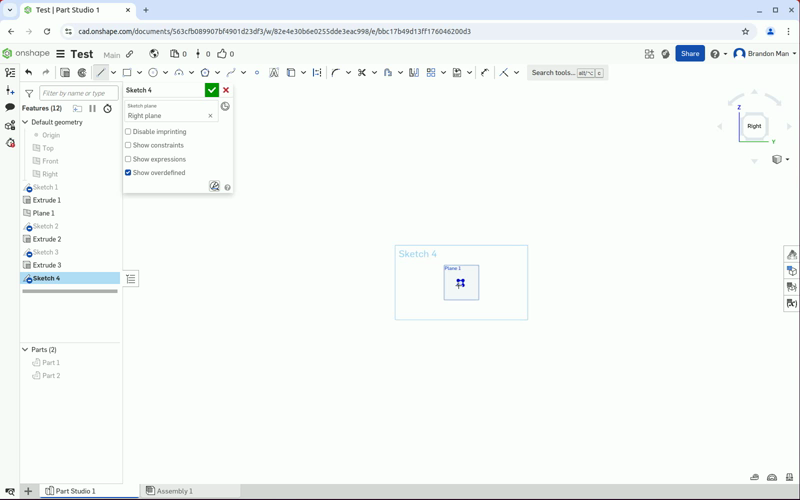
scroll(6)
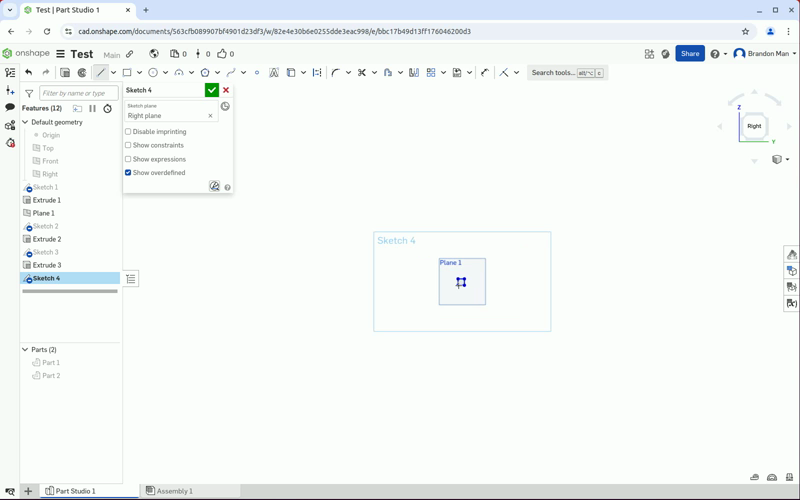
scroll(6)
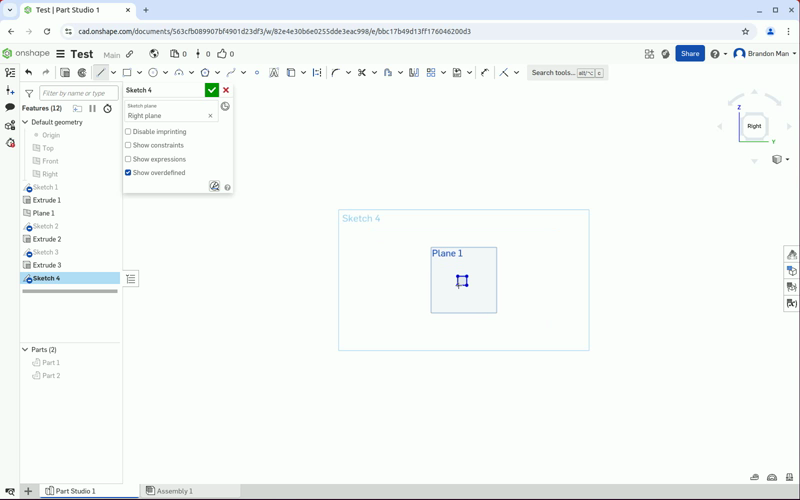
scroll(6)
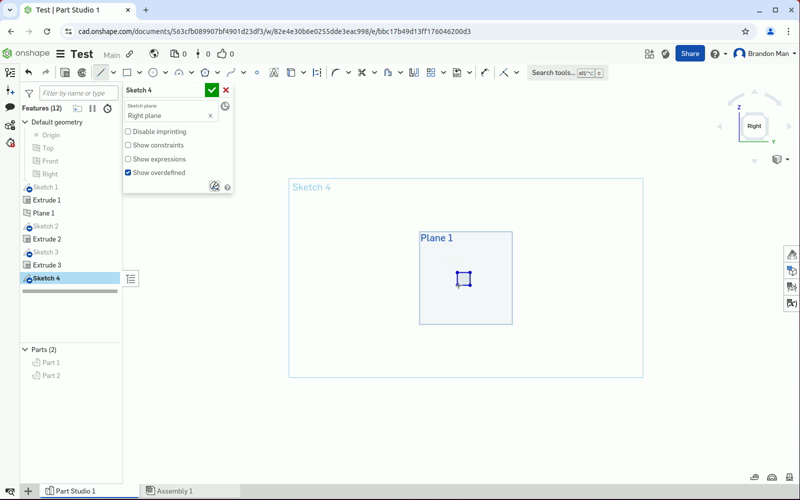
scroll(6)
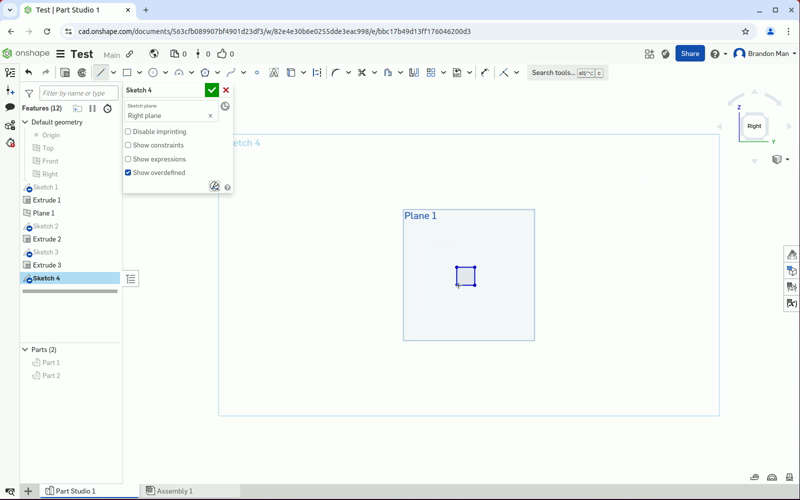
scroll(6)
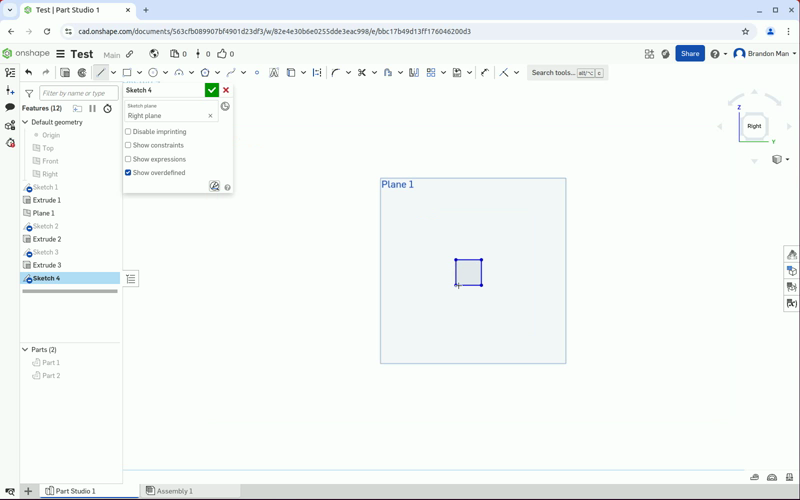
scroll(6)
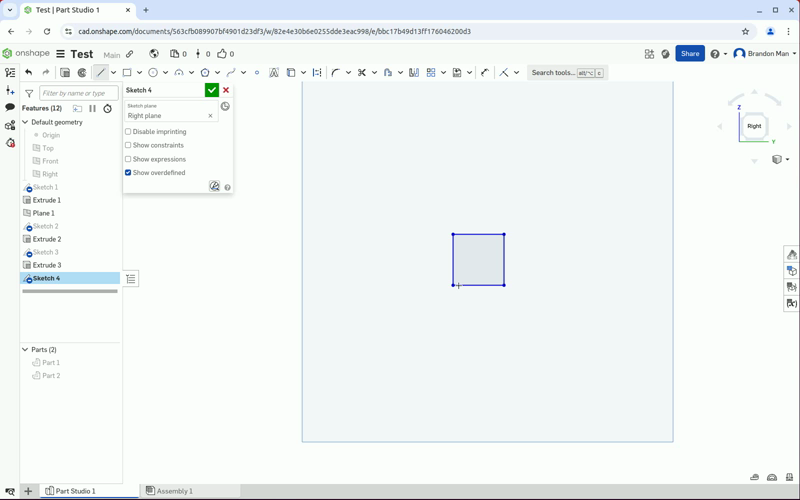
click(458, 285)
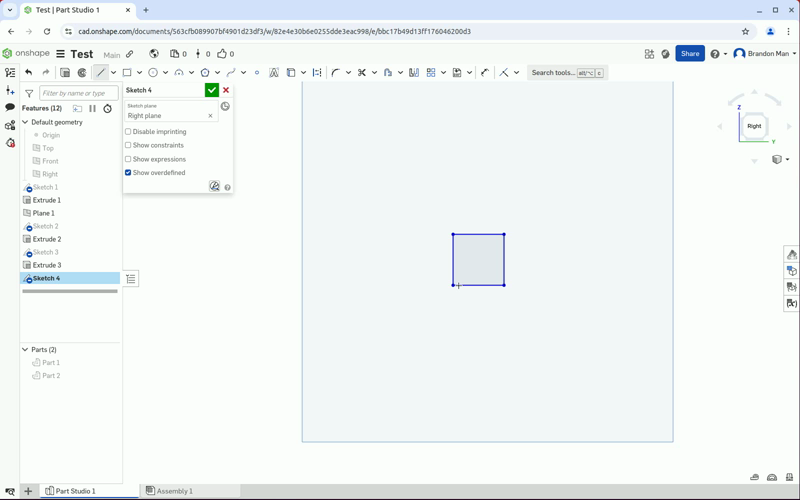
scroll(-6)
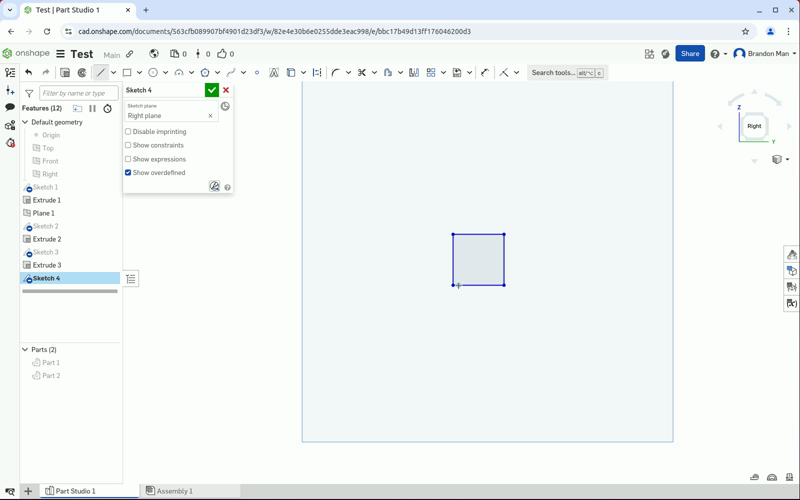
scroll(-6)
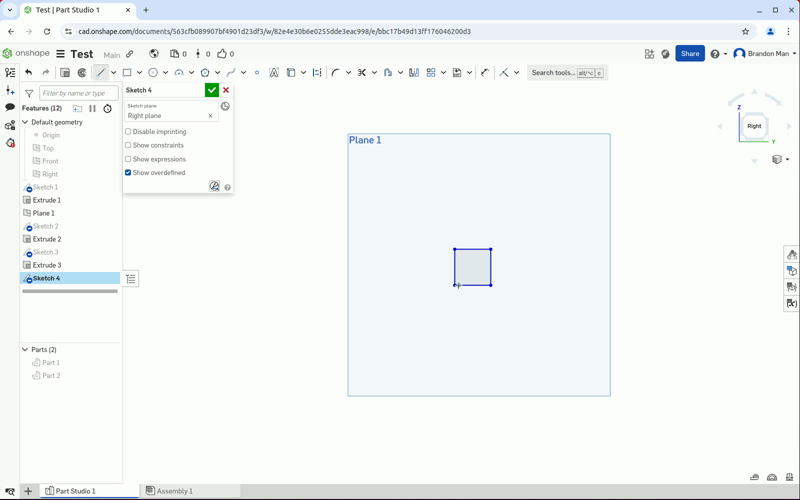
scroll(-6)
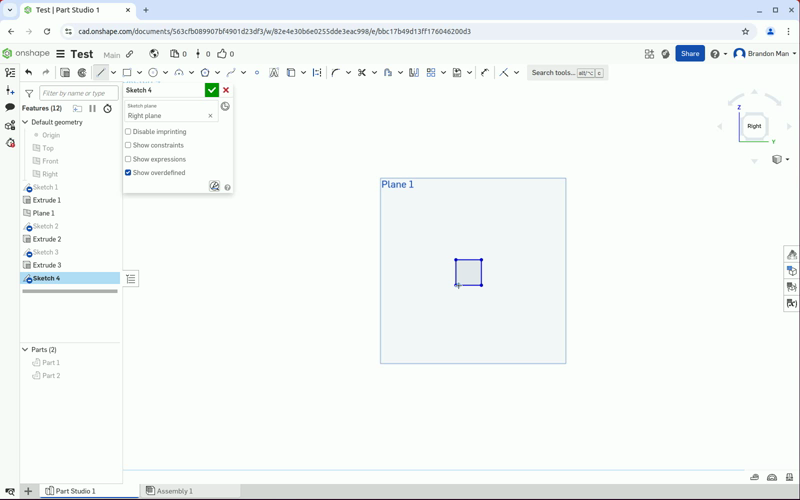
scroll(-6)
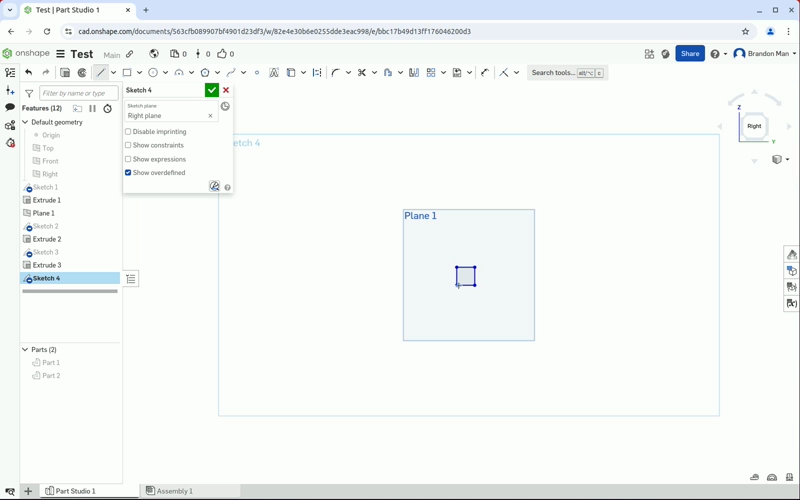
scroll(-6)
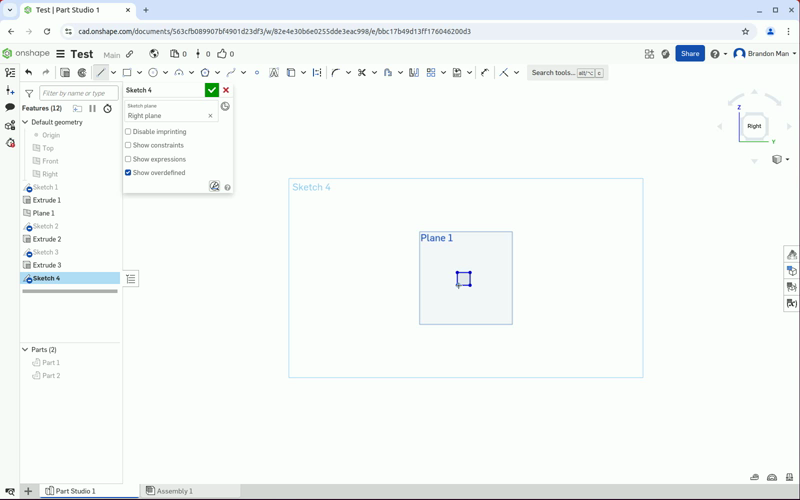
scroll(-6)
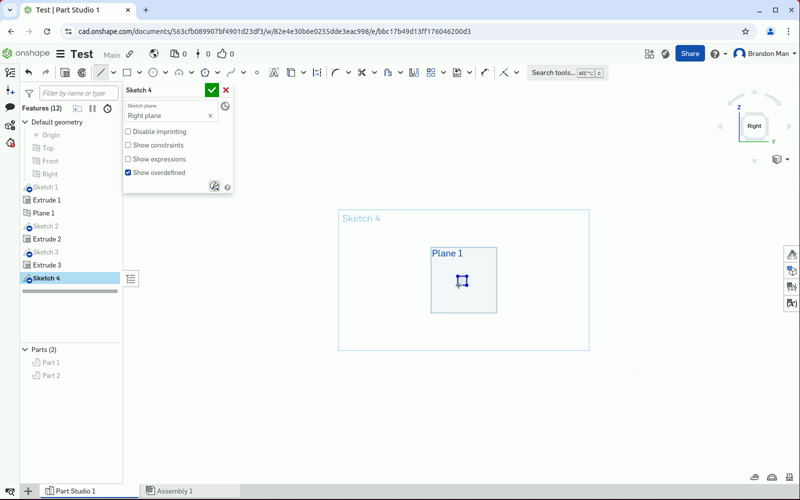
scroll(-6)
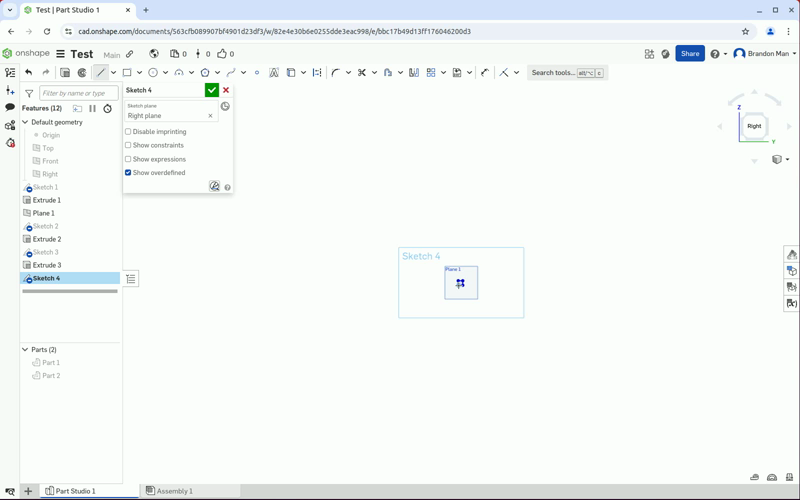
key_up(shift)
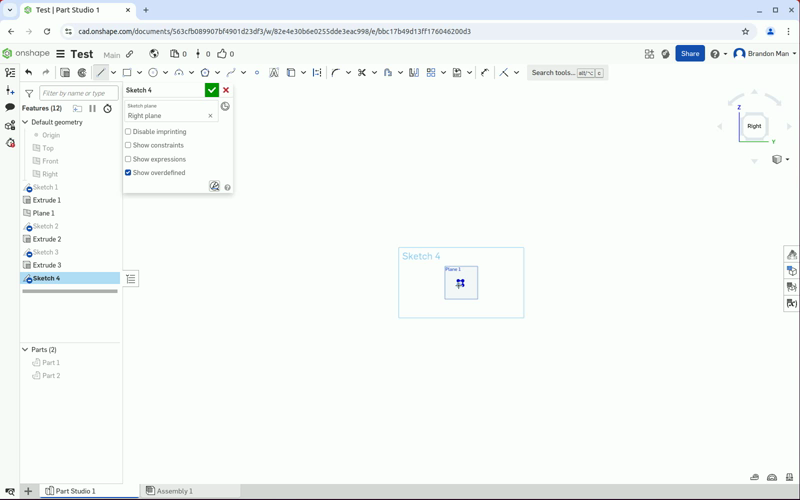
key_down(shift)
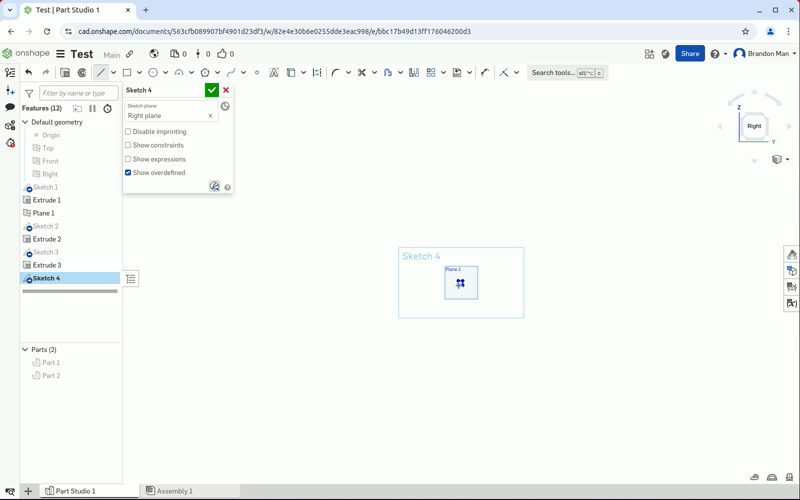
mouse_move(488, 285)
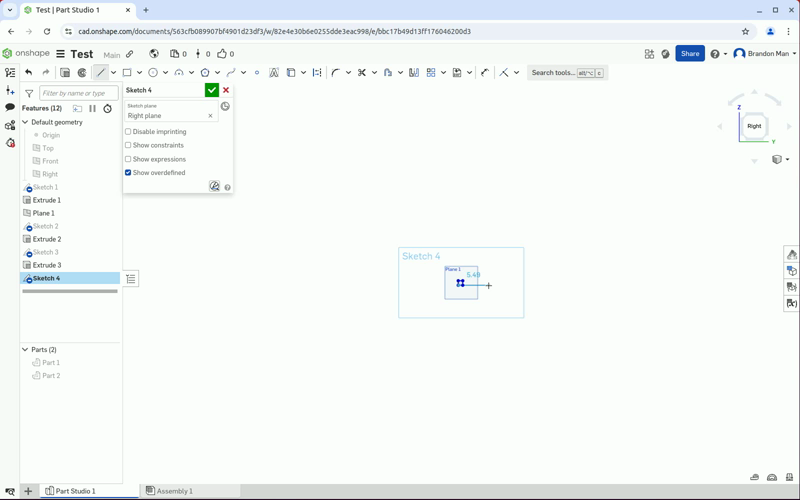
mouse_move(462, 285)
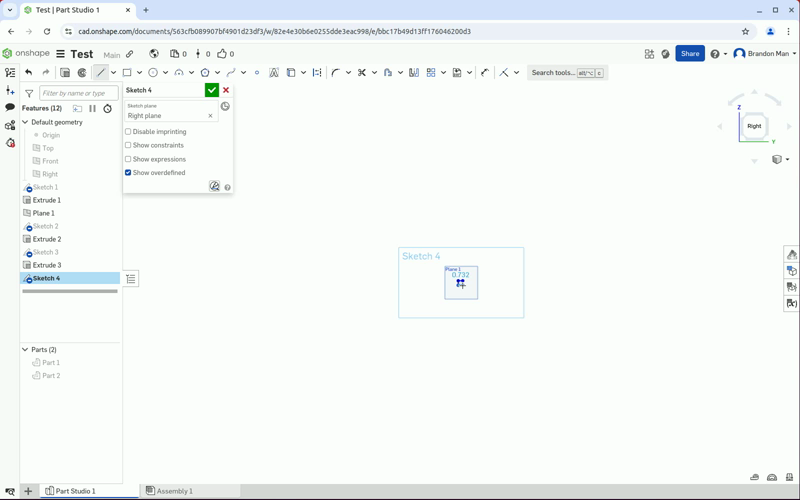
scroll(6)
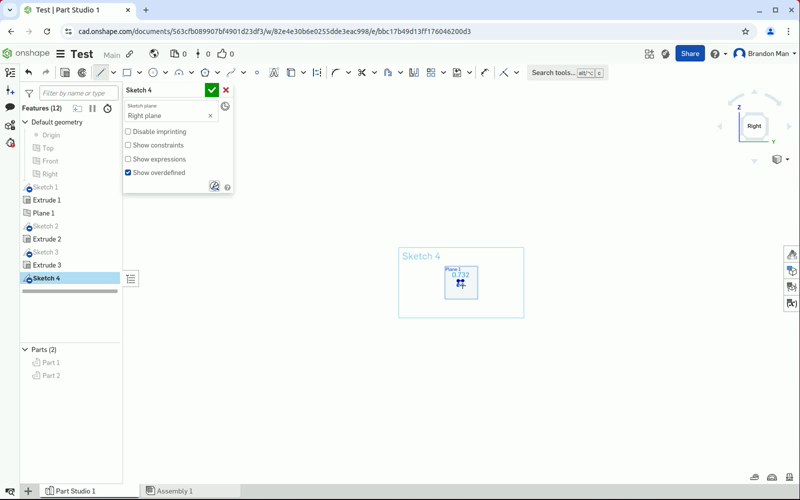
scroll(6)
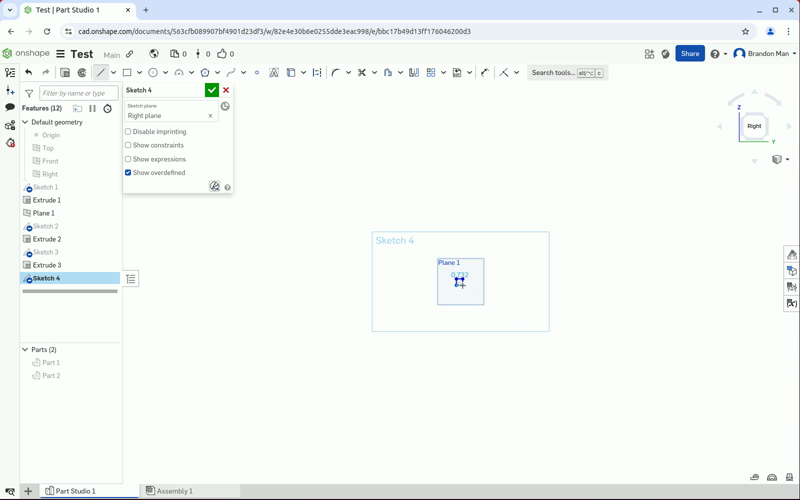
scroll(6)
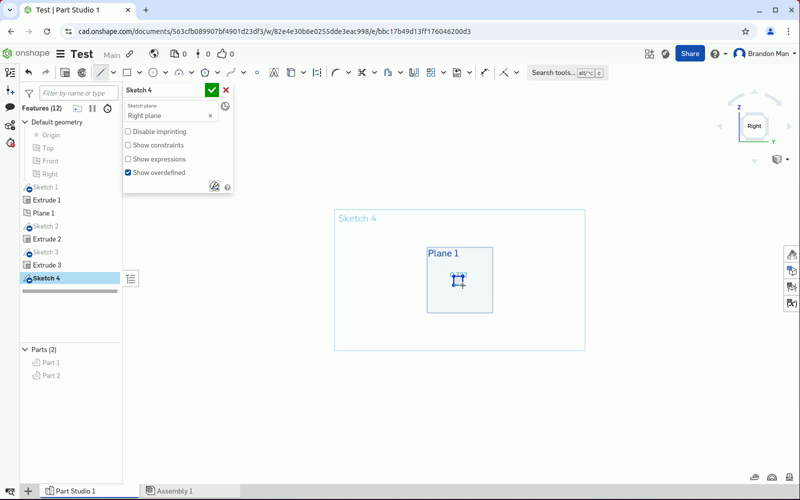
scroll(6)
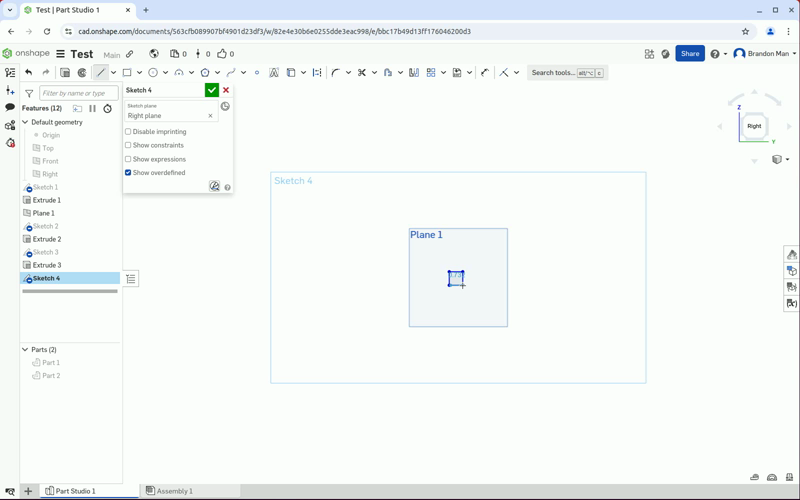
scroll(6)
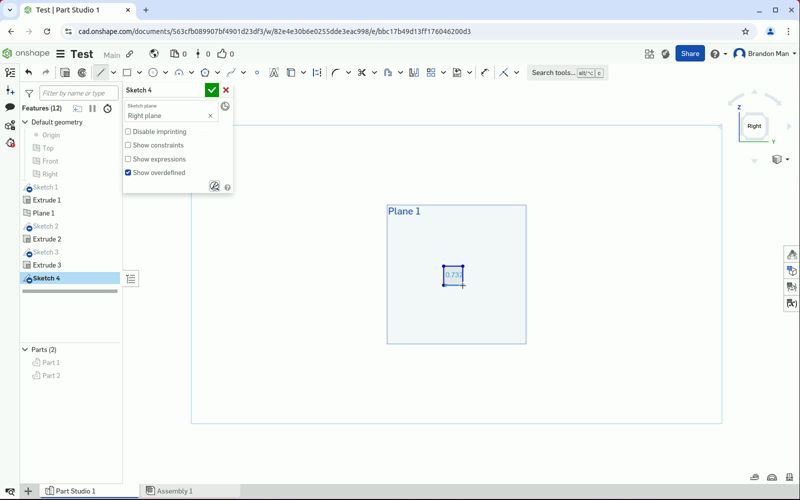
scroll(6)
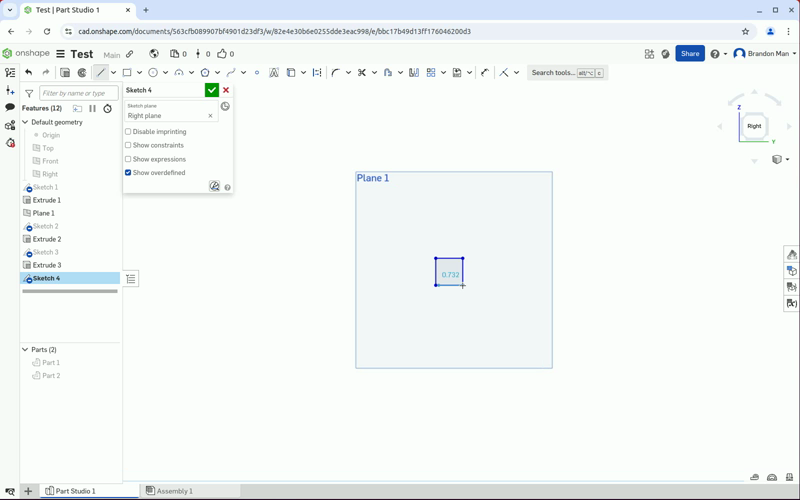
scroll(6)
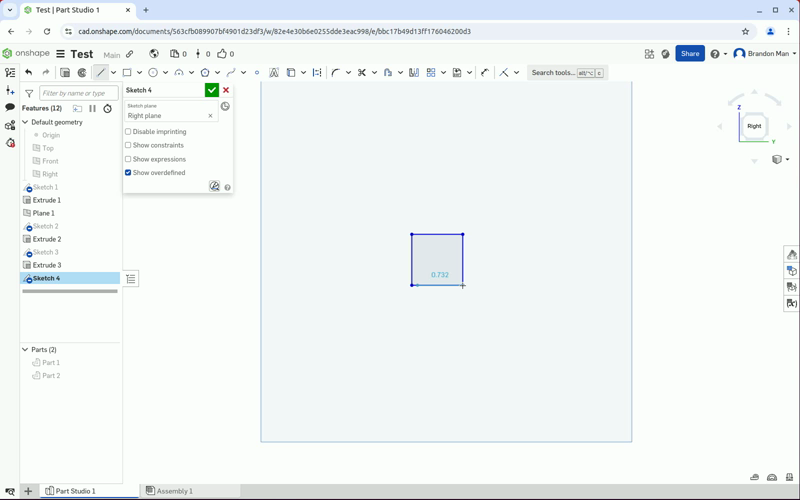
click(462, 285)
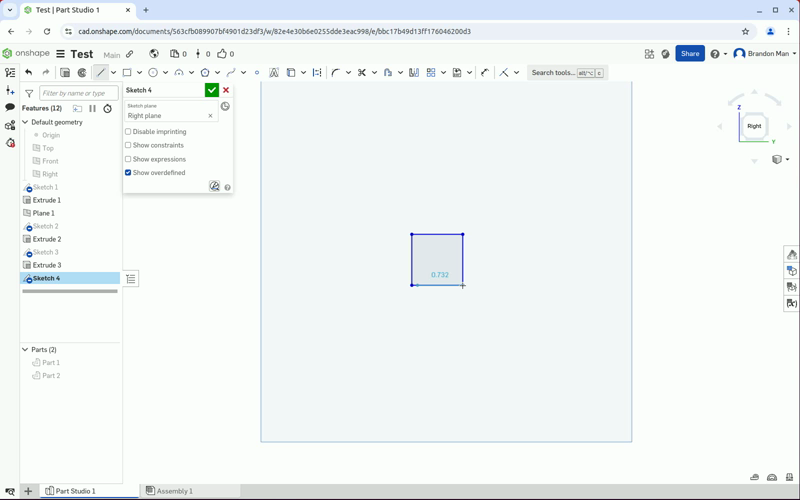
scroll(-6)
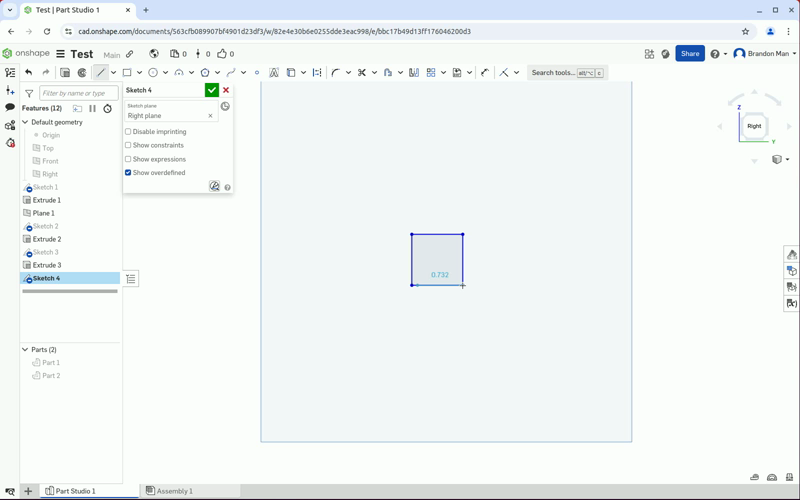
scroll(-6)
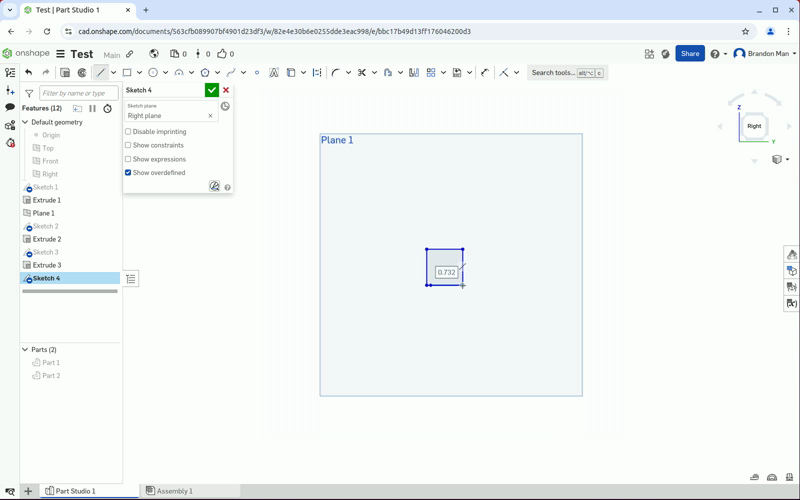
scroll(-6)
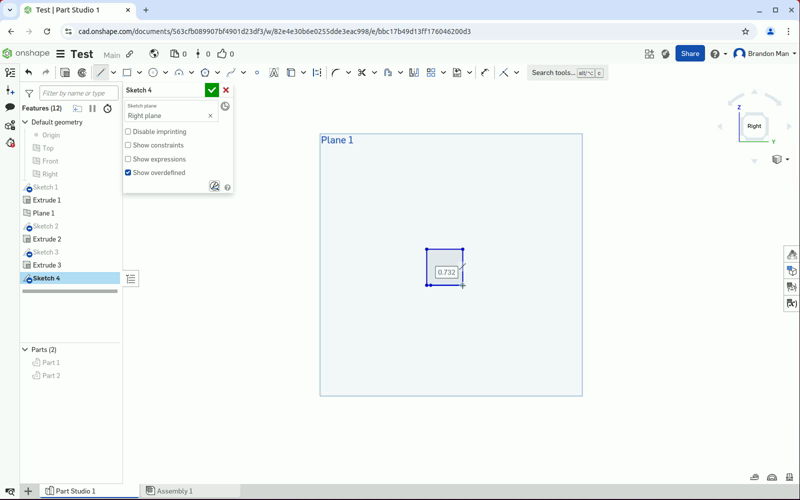
scroll(-6)
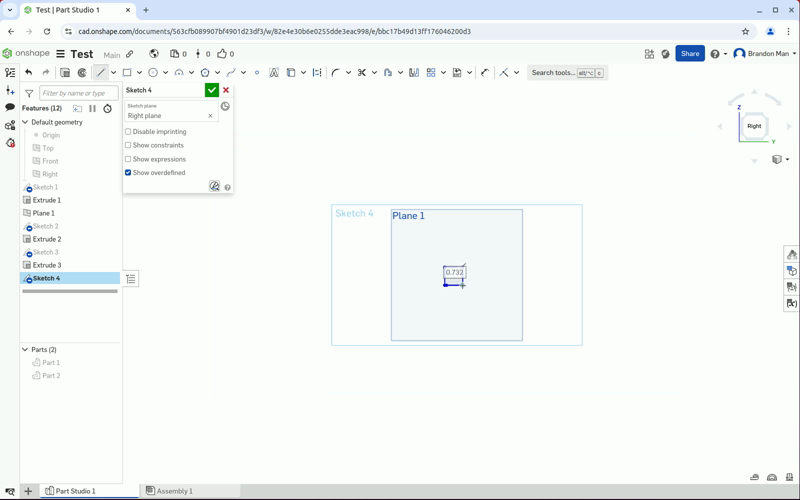
scroll(-6)
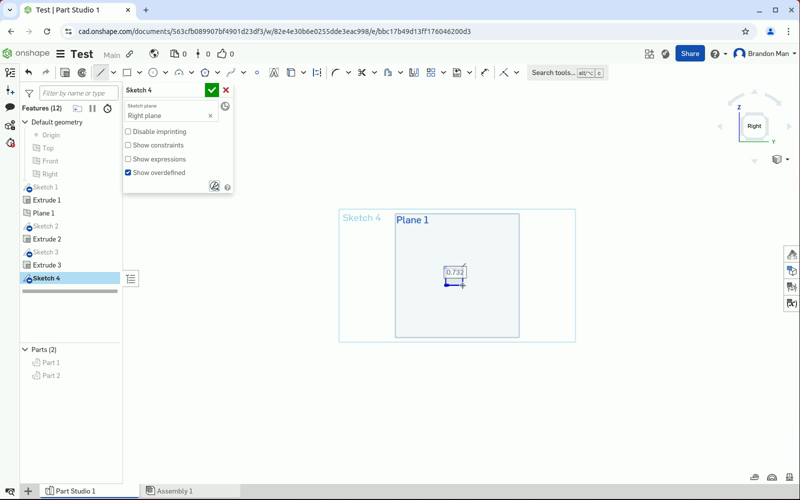
scroll(-6)
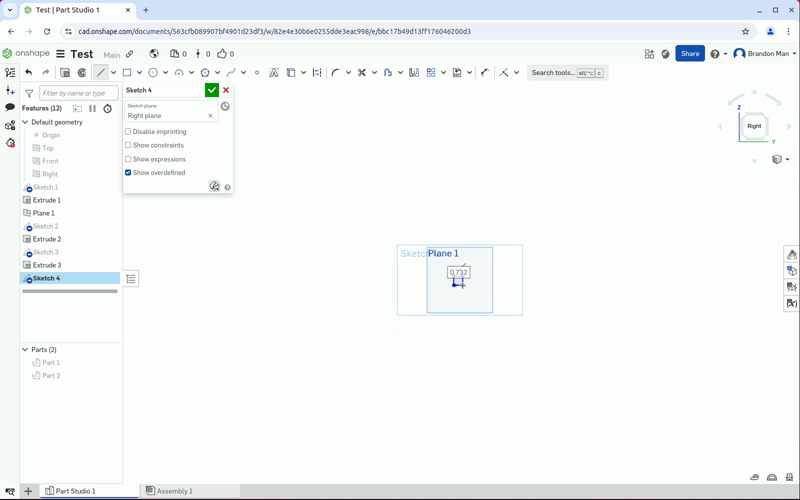
scroll(-6)
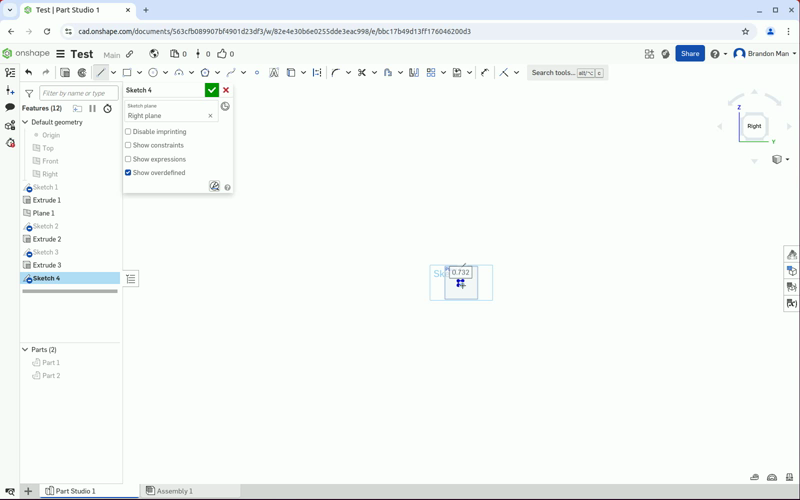
key_up(shift)
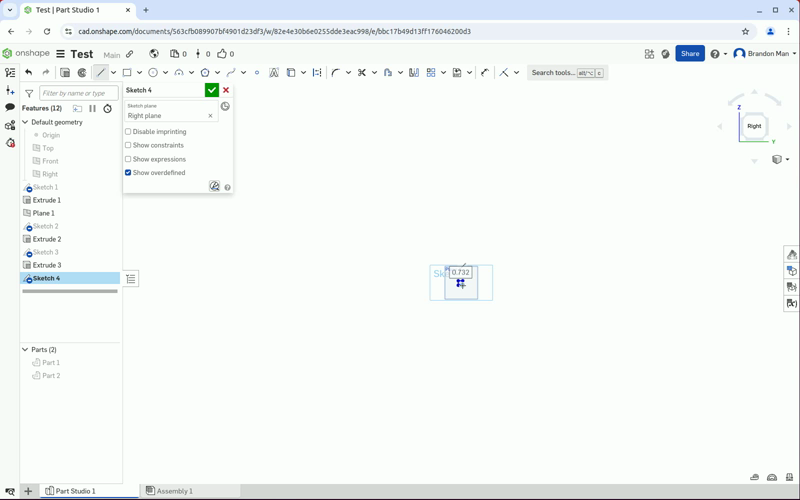
key_down(shift)
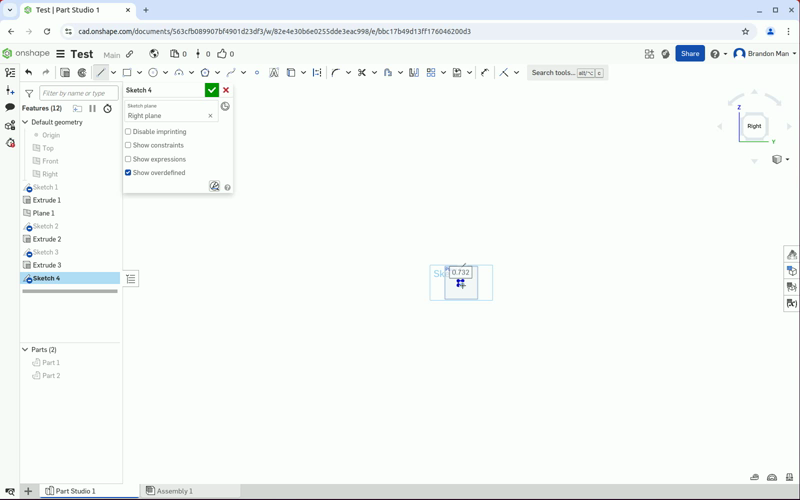
mouse_move(492, 285)
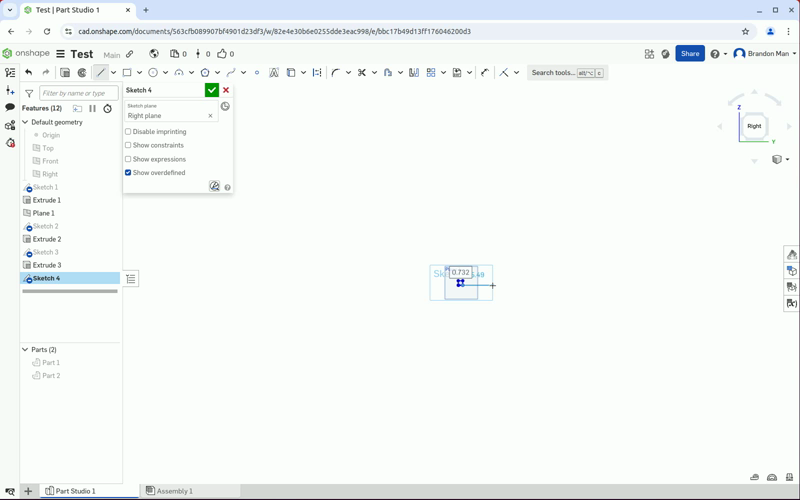
mouse_move(462, 280)
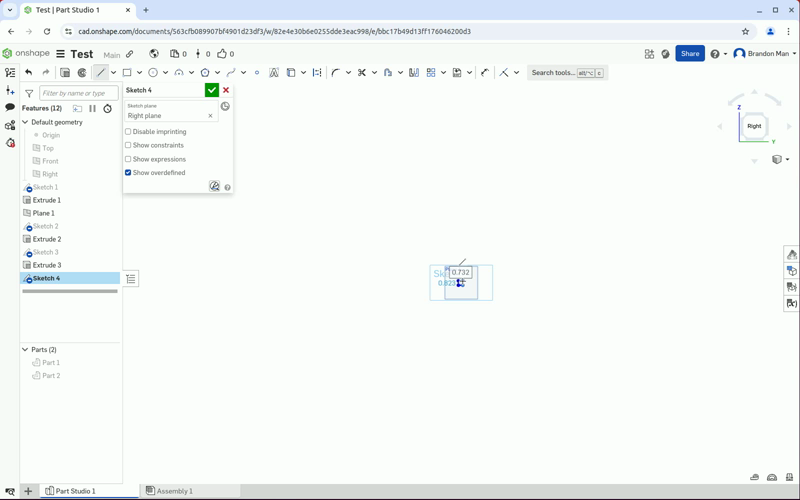
scroll(6)
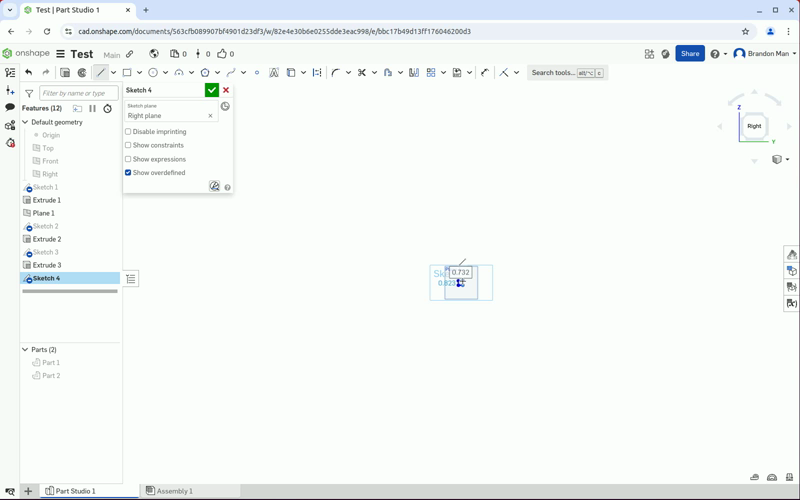
scroll(6)
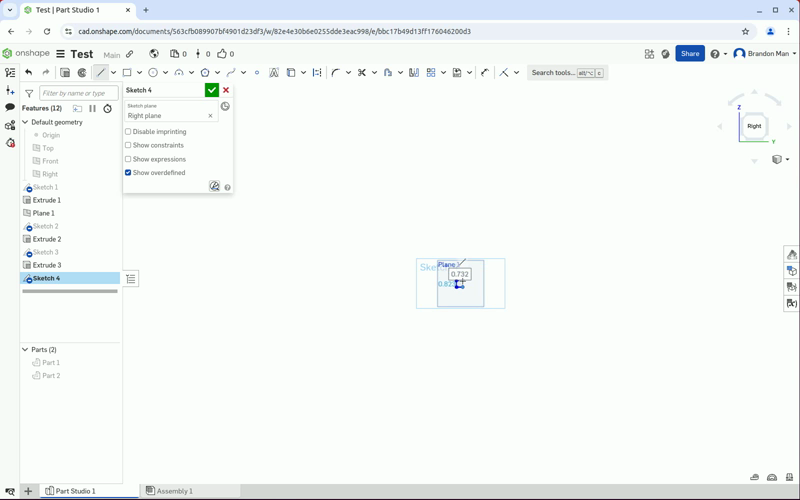
scroll(6)
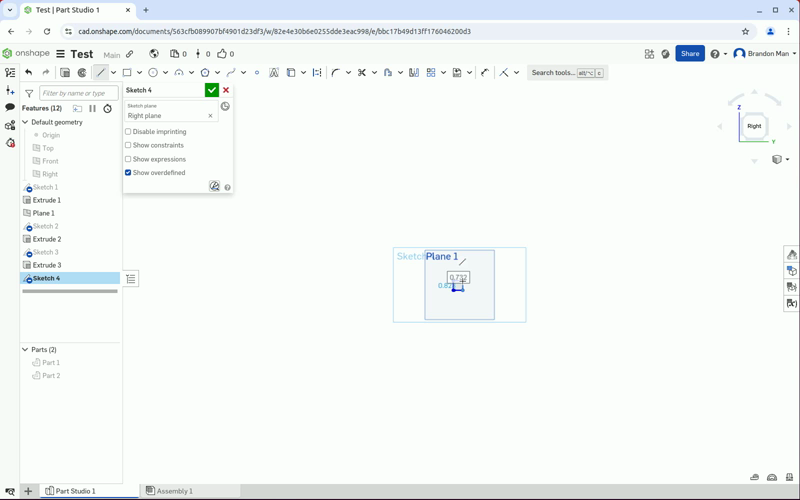
scroll(6)
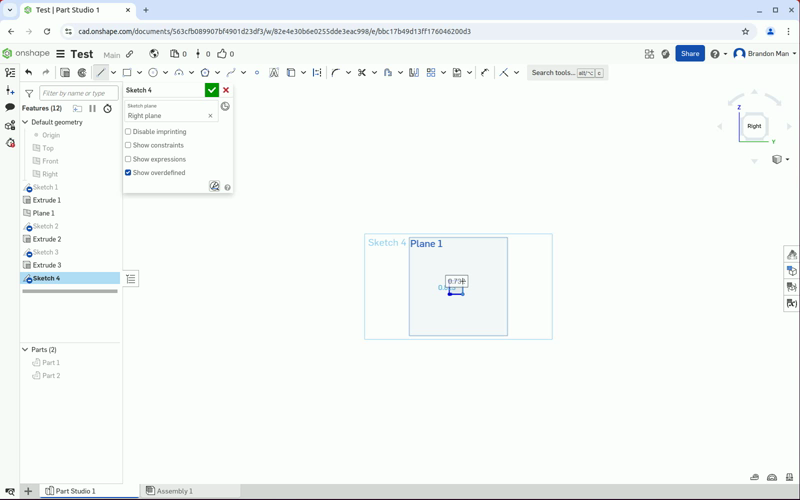
scroll(6)
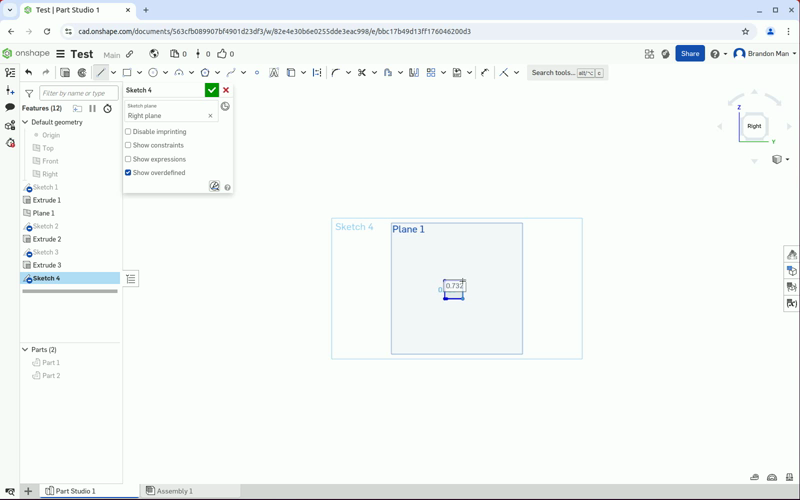
scroll(6)
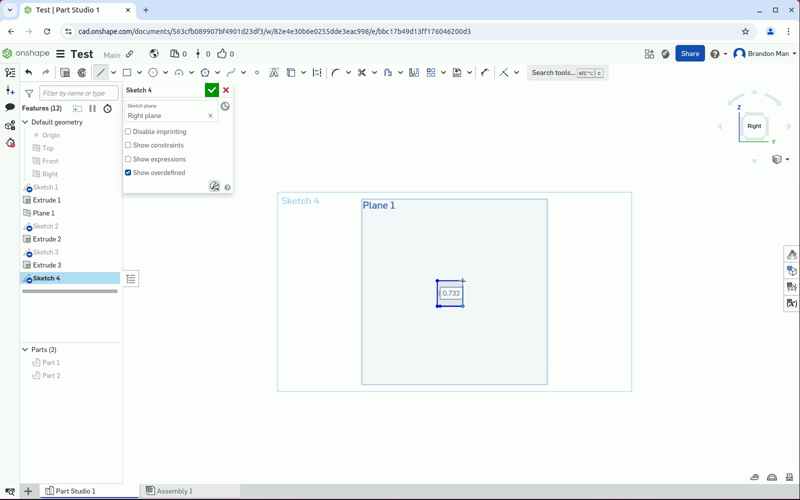
scroll(6)
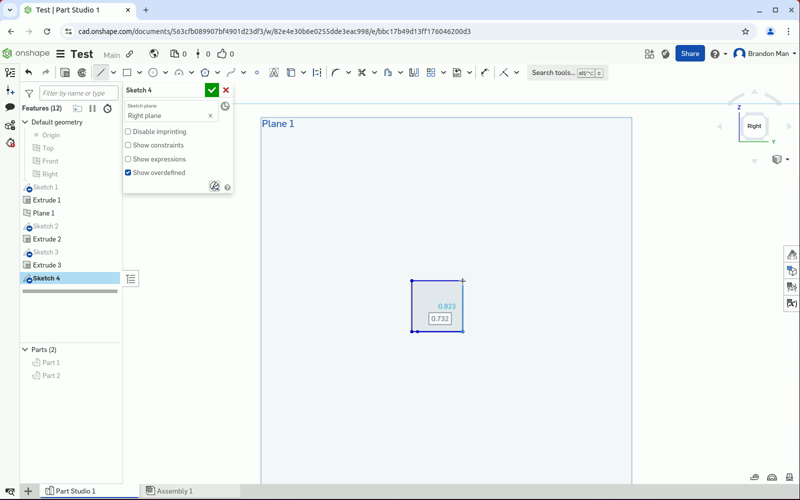
click(462, 280)
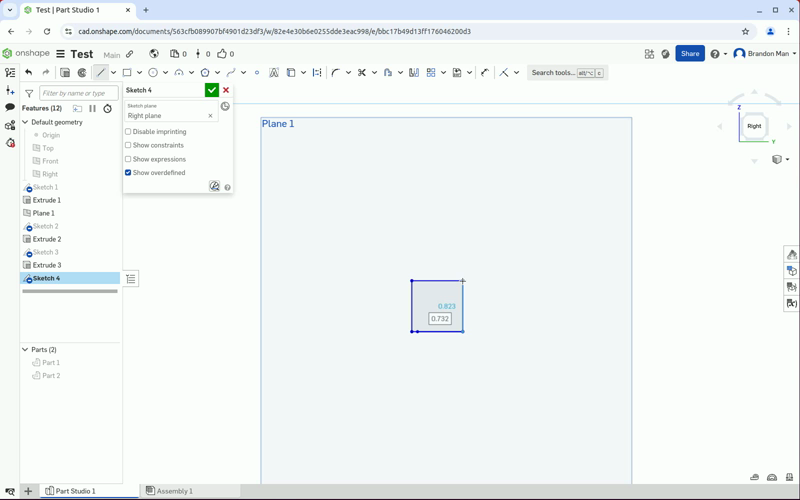
scroll(-6)
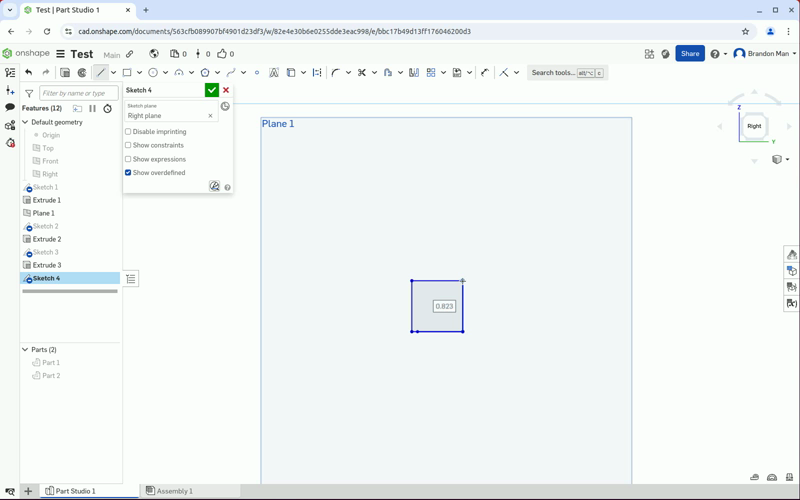
scroll(-6)
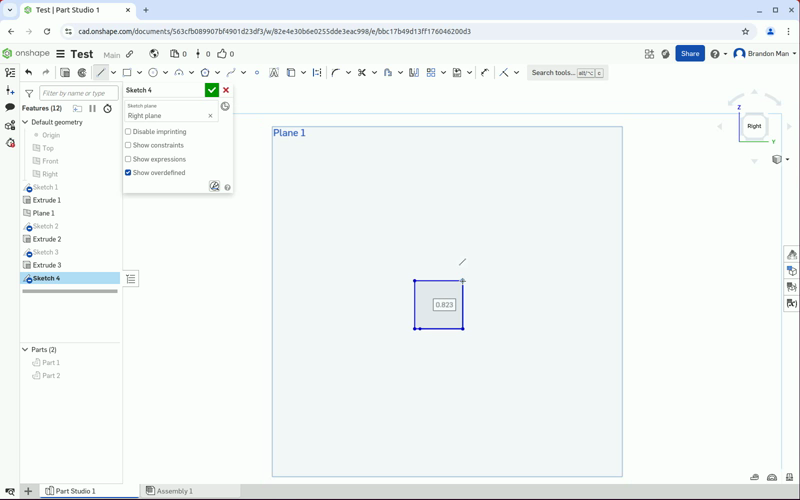
scroll(-6)
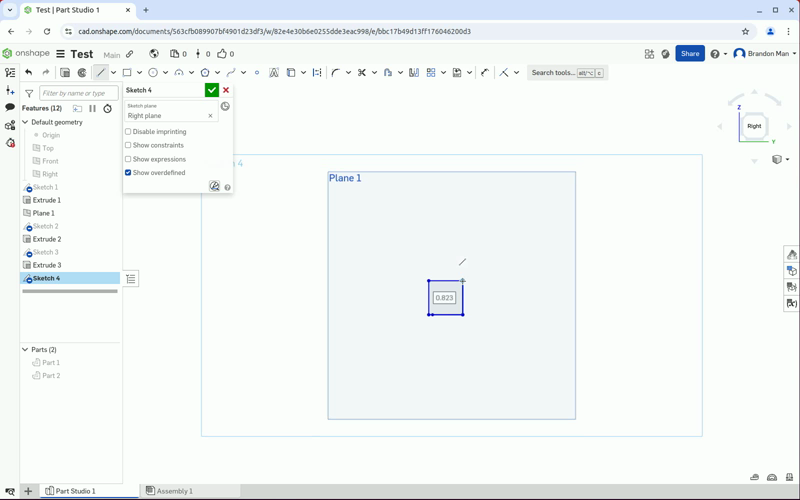
scroll(-6)
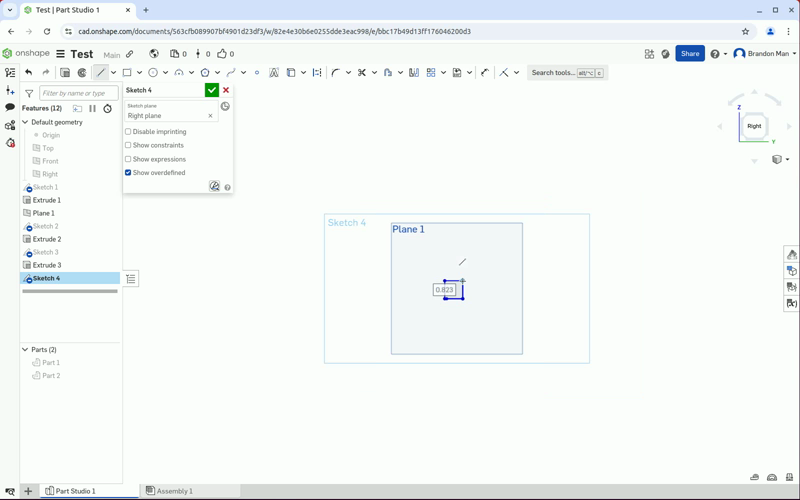
scroll(-6)
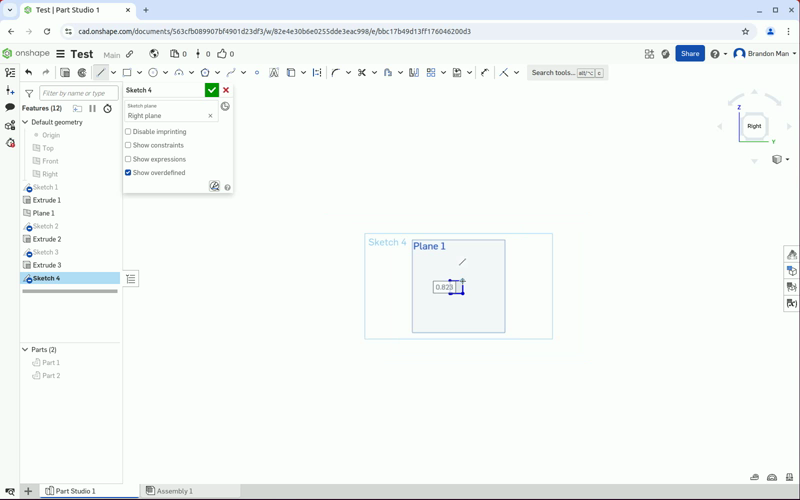
scroll(-6)
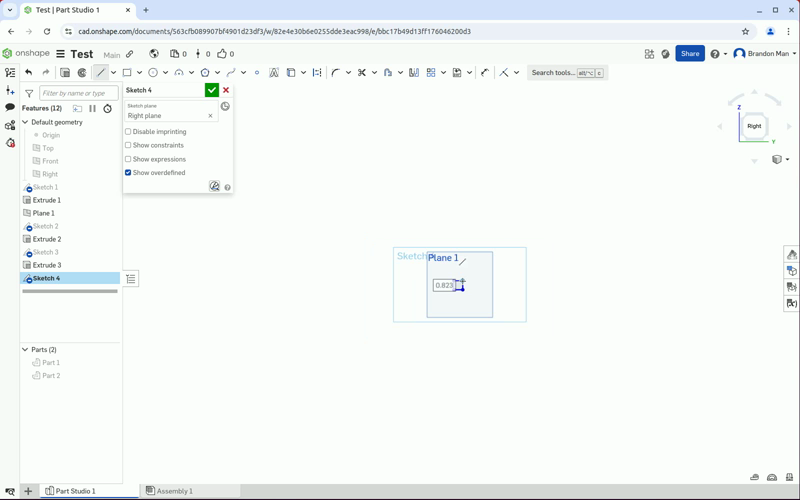
scroll(-6)
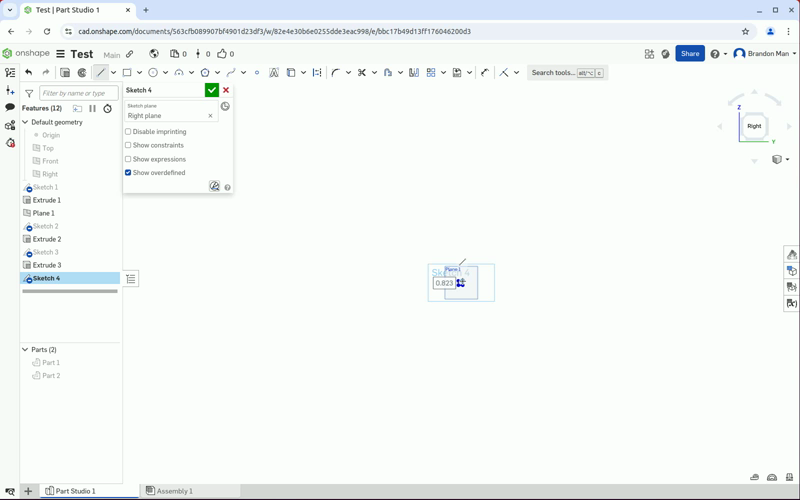
key_up(shift)
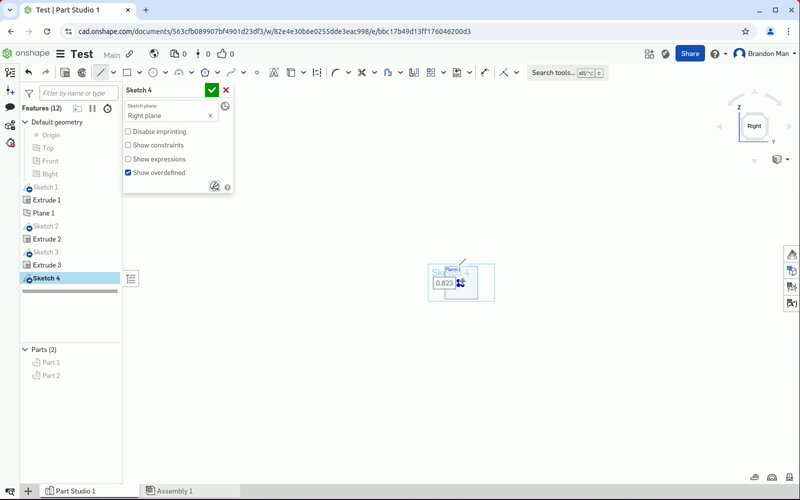
key_down(shift)
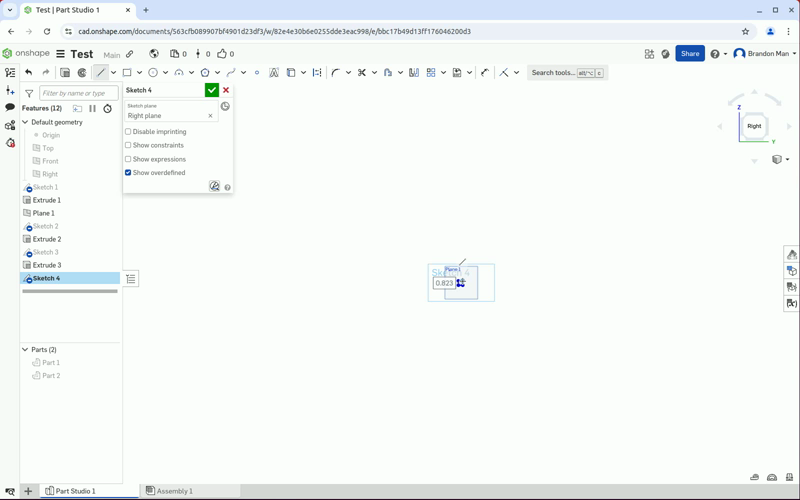
mouse_move(492, 280)
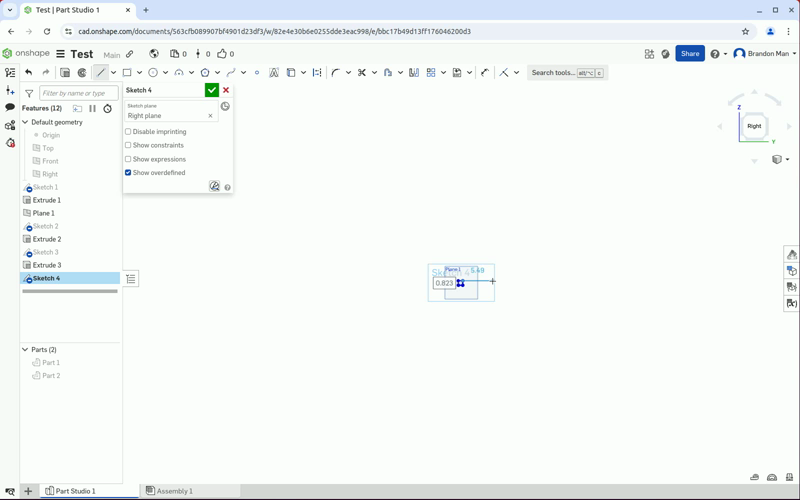
mouse_move(458, 280)
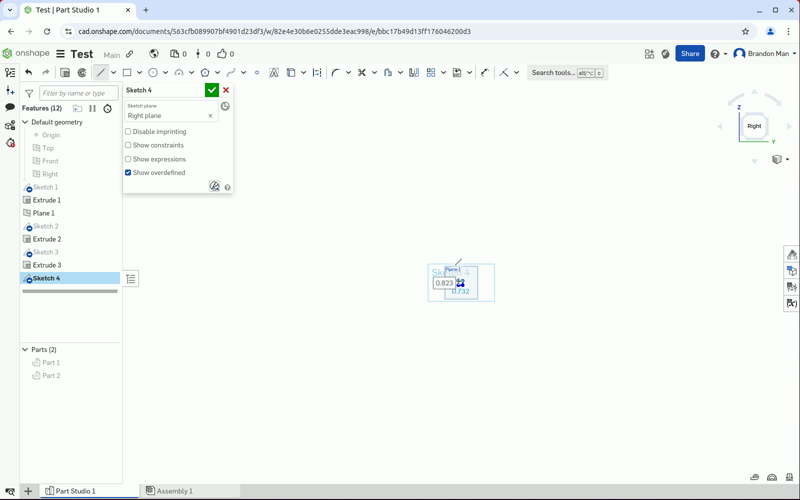
scroll(6)
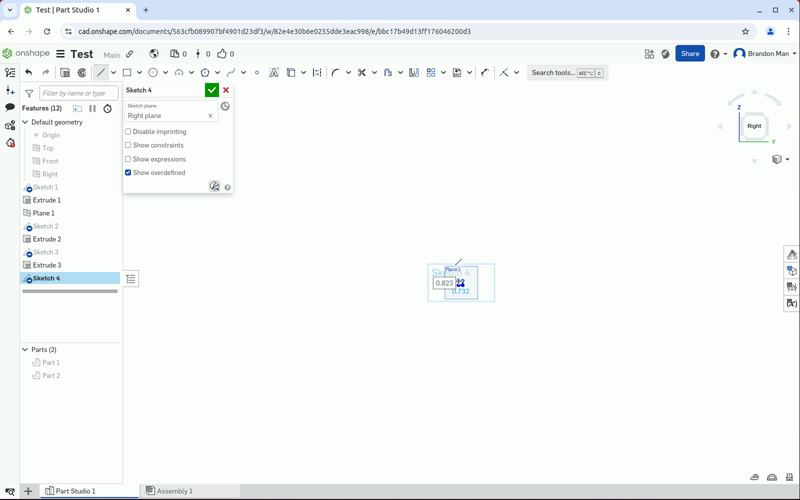
scroll(6)
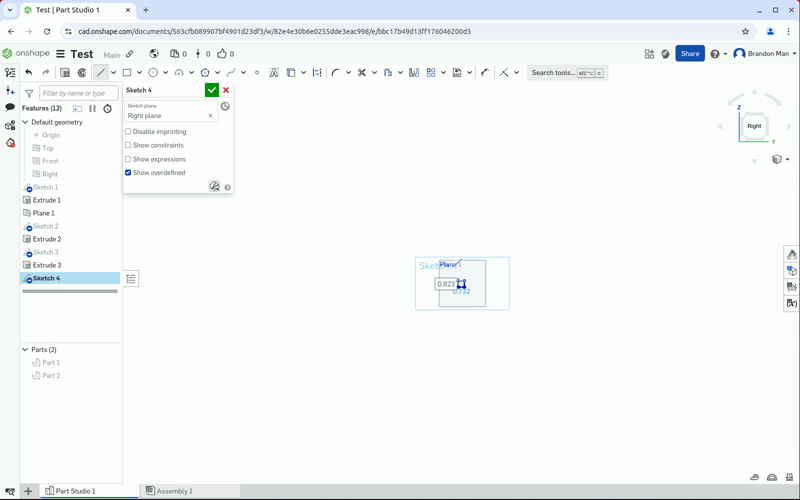
scroll(6)
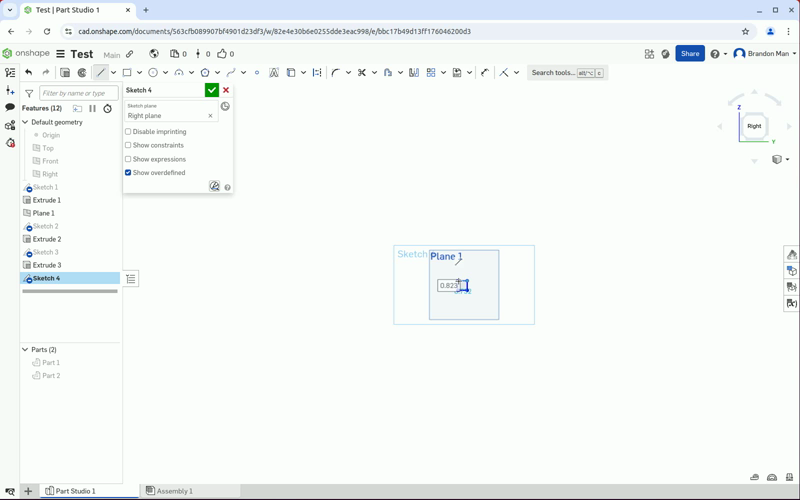
scroll(6)
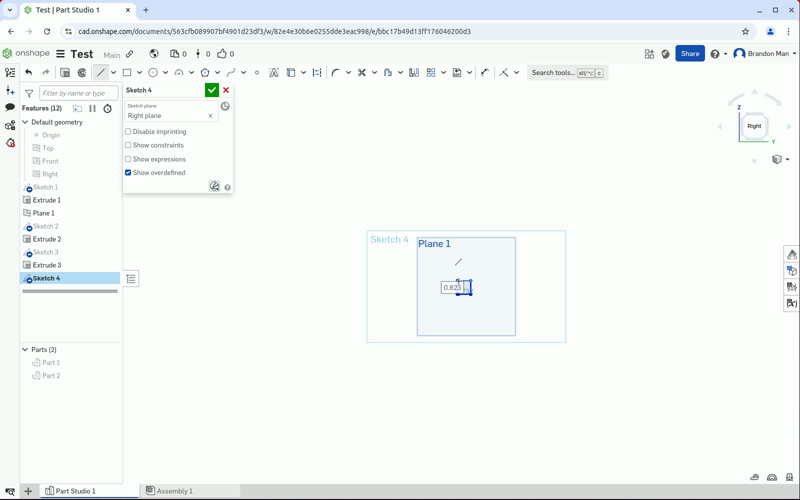
scroll(6)
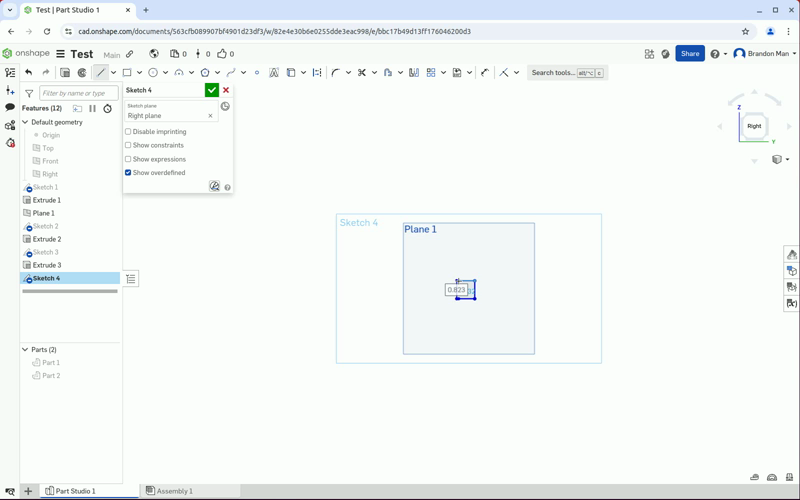
scroll(6)
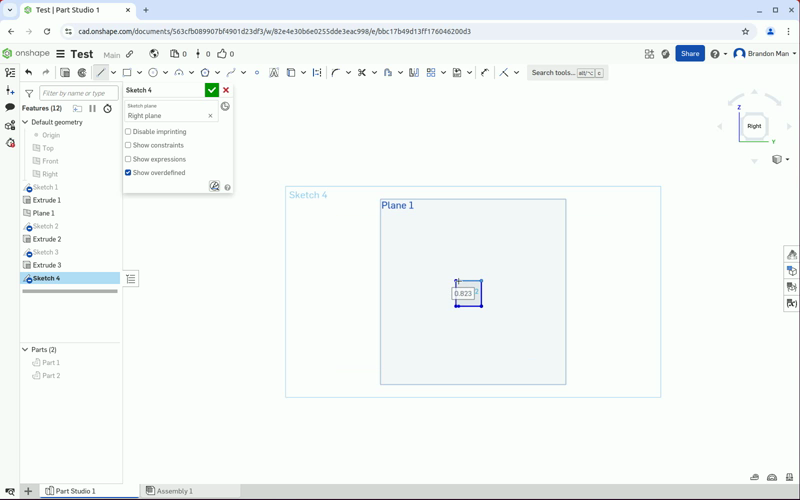
scroll(6)
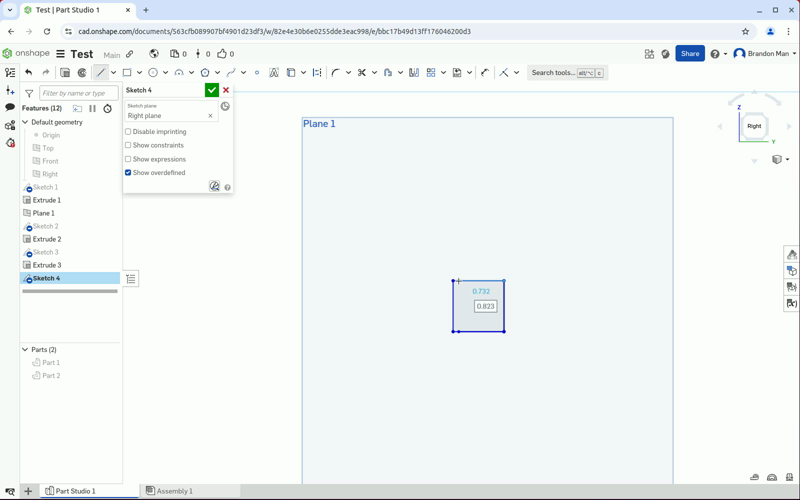
click(458, 280)
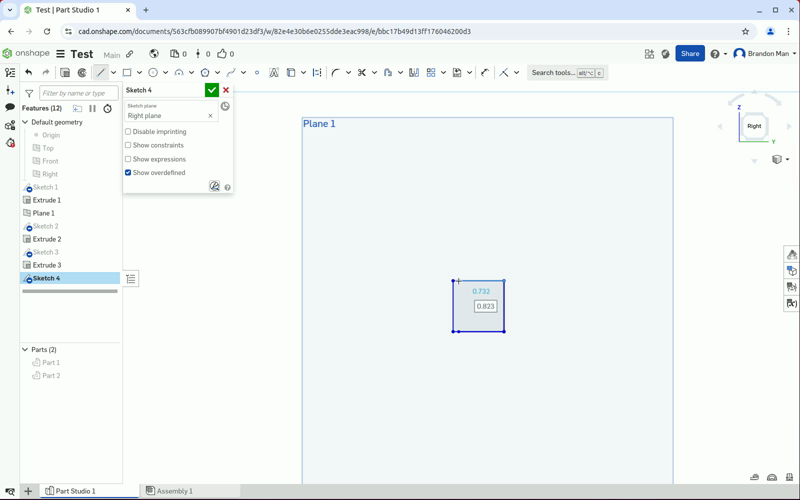
scroll(-6)
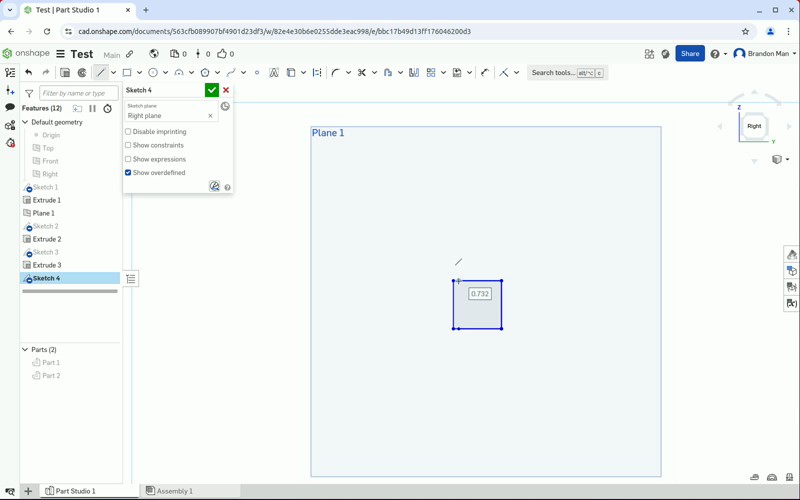
scroll(-6)
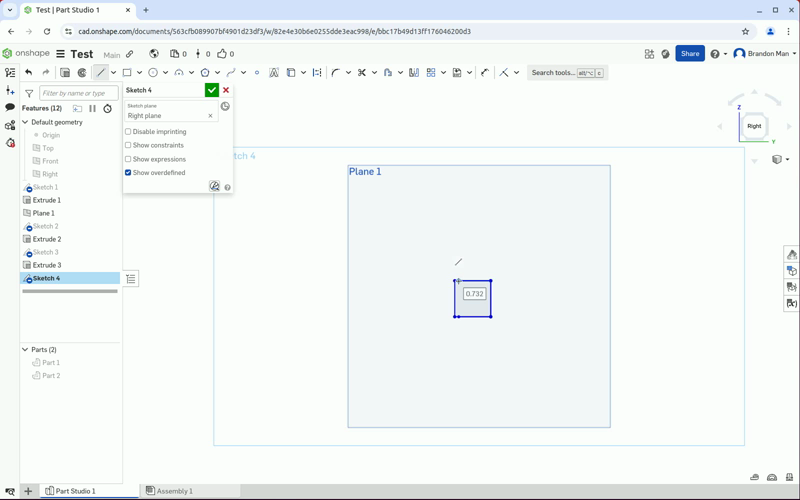
scroll(-6)
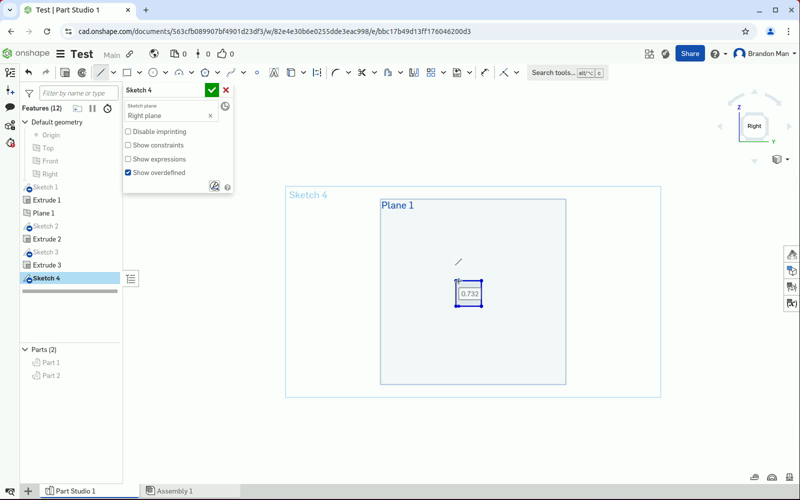
scroll(-6)
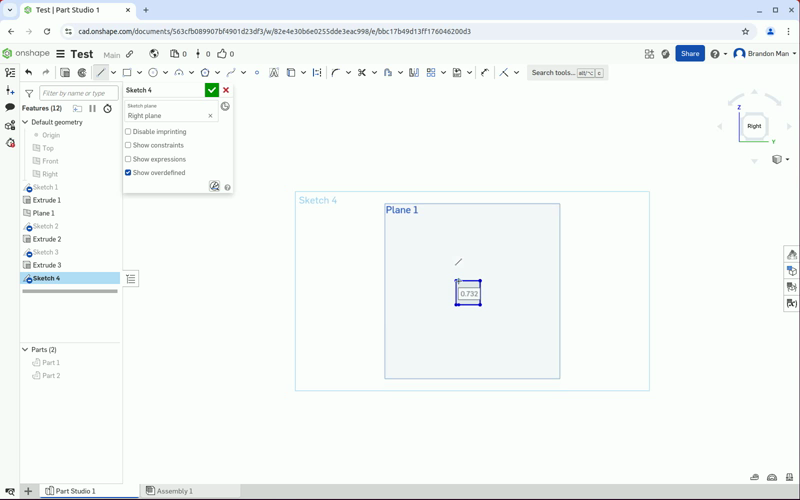
scroll(-6)
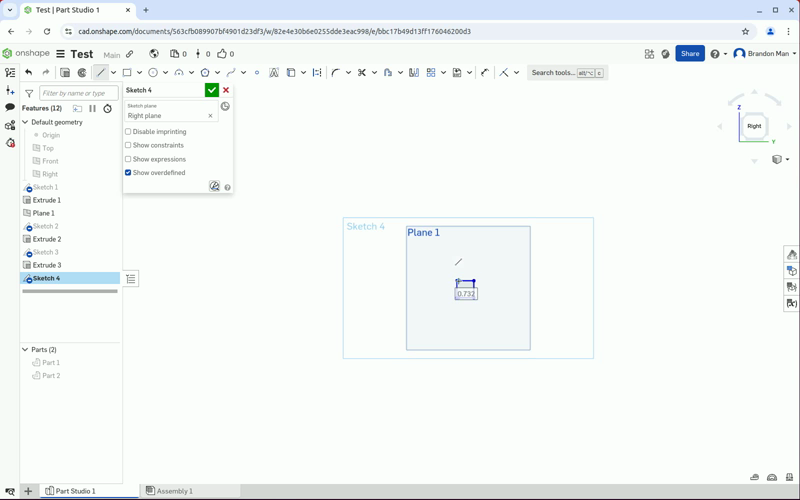
scroll(-6)
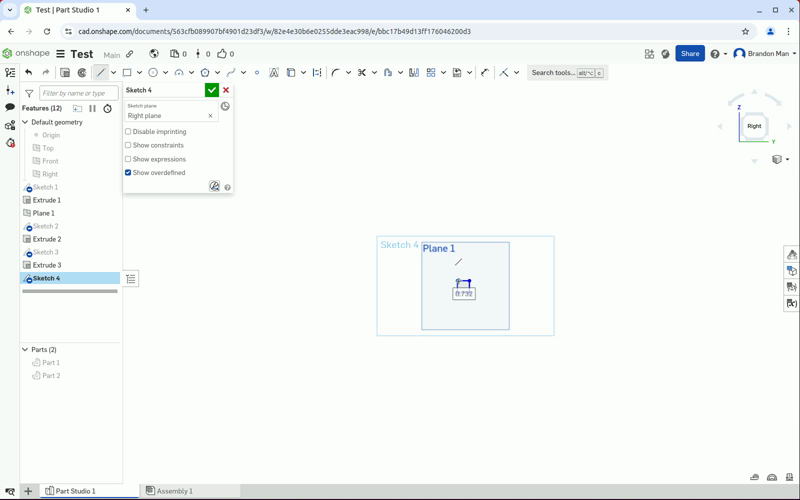
scroll(-6)
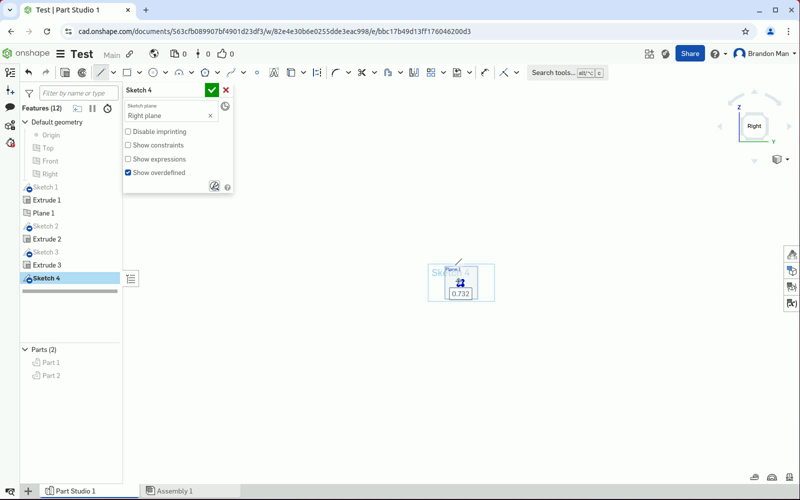
key_up(shift)
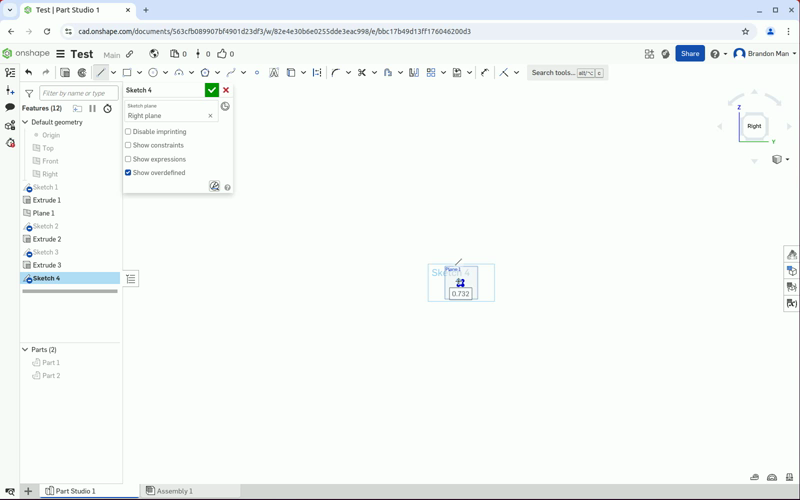
mouse_move(488, 280)
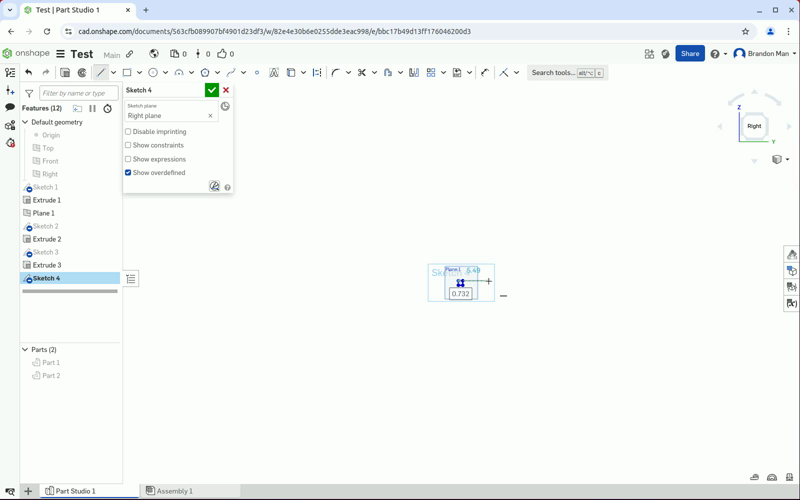
key_down(shift)
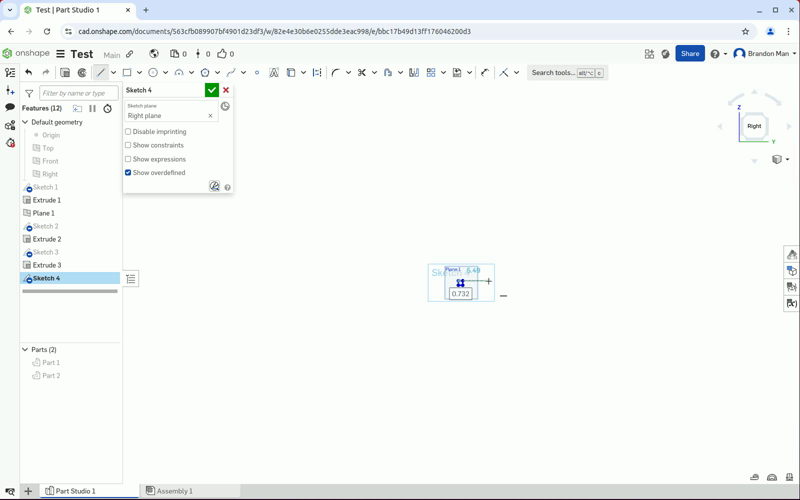
mouse_move(458, 285)
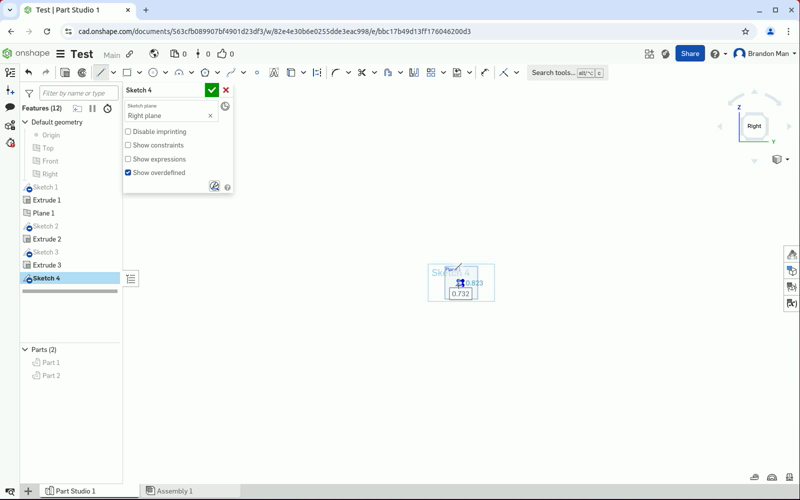
scroll(6)
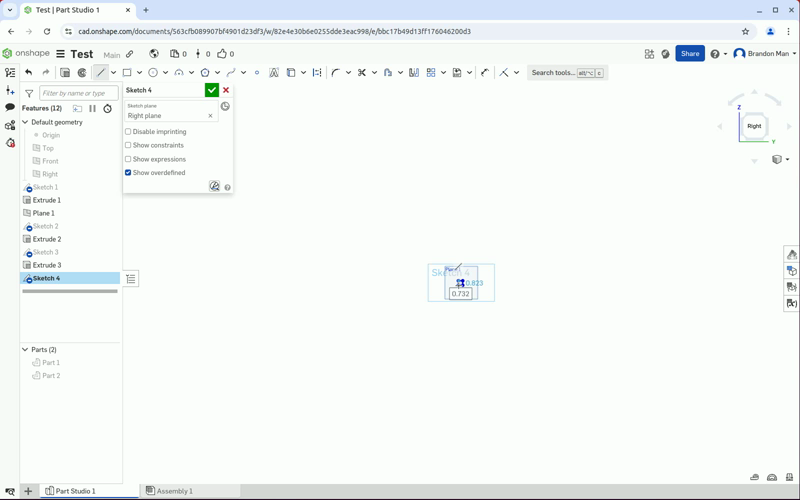
scroll(6)
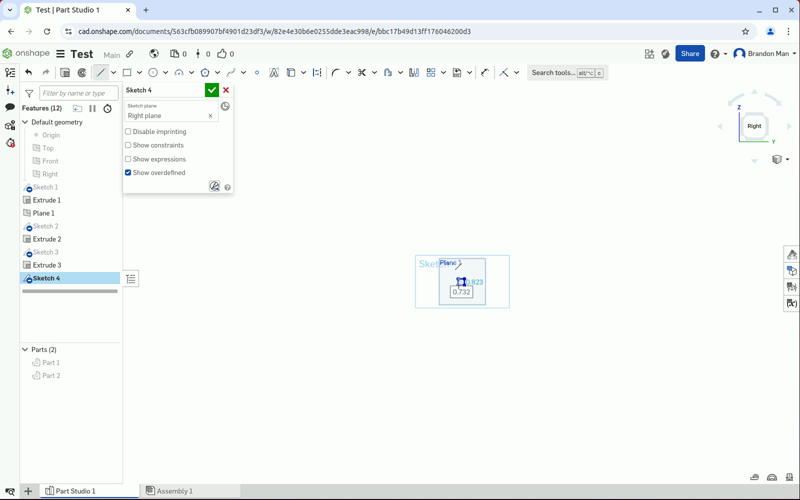
scroll(6)
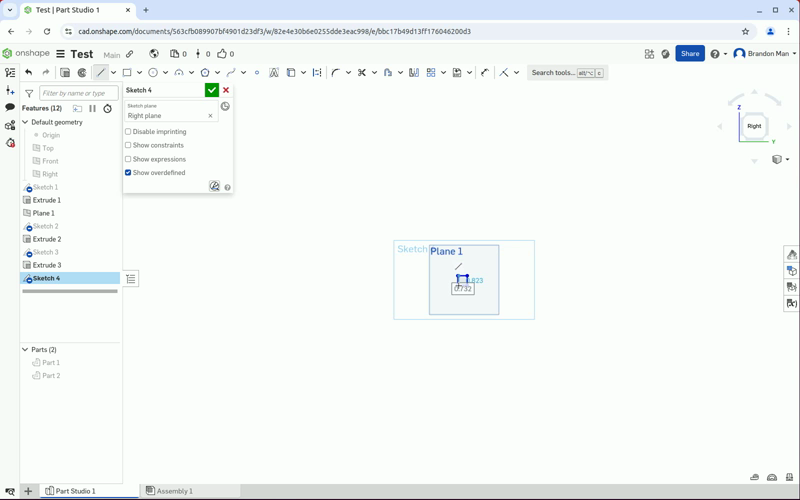
scroll(6)
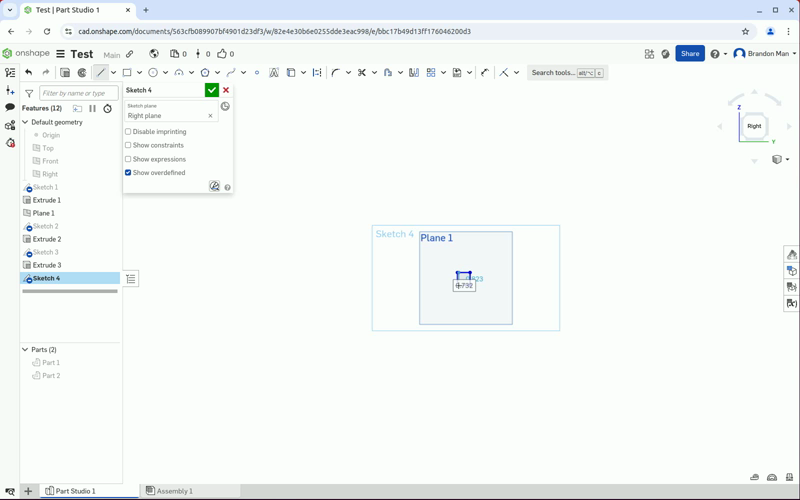
scroll(6)
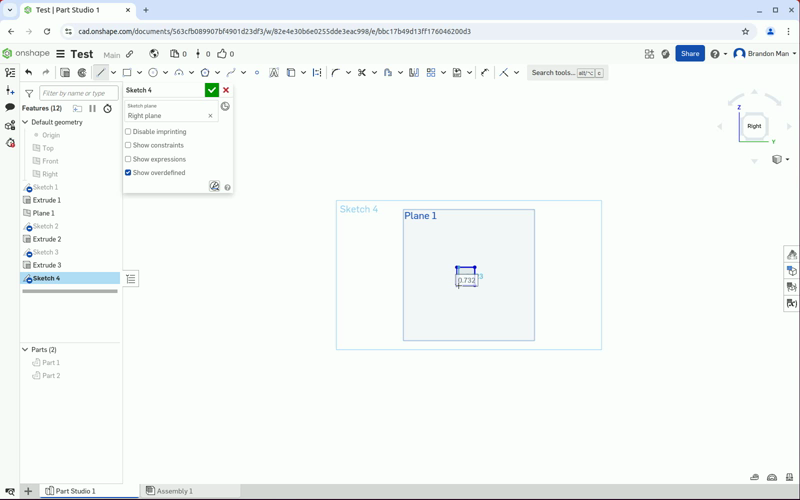
scroll(6)
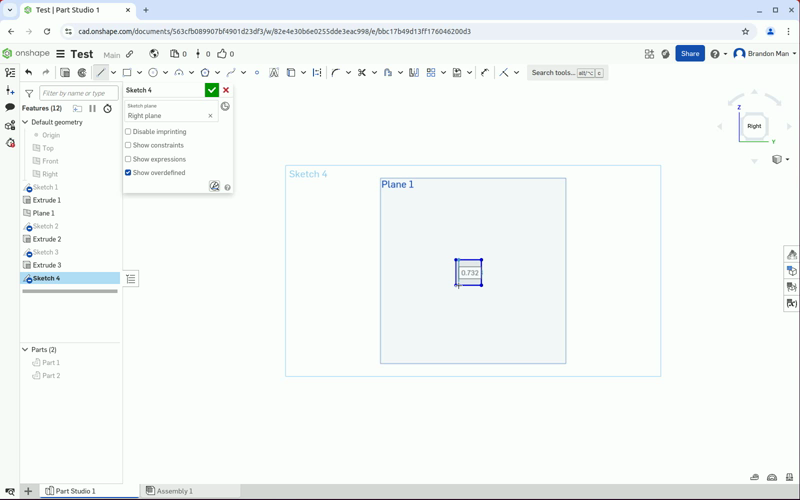
scroll(6)
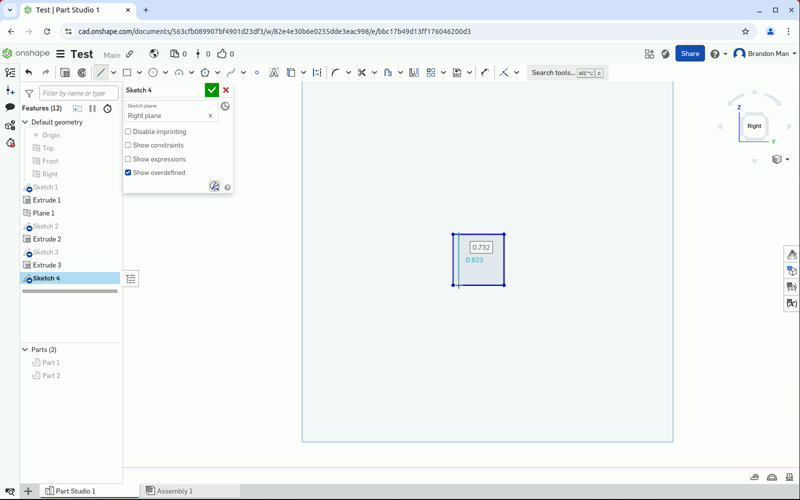
key_up(shift)
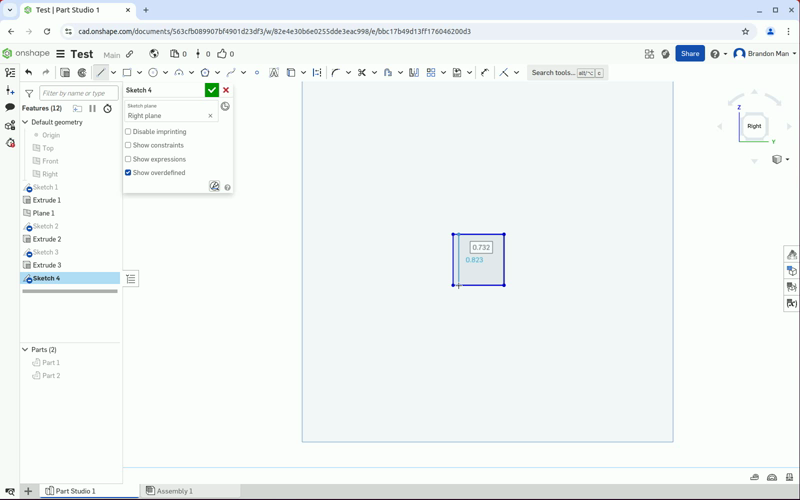
click(458, 285)
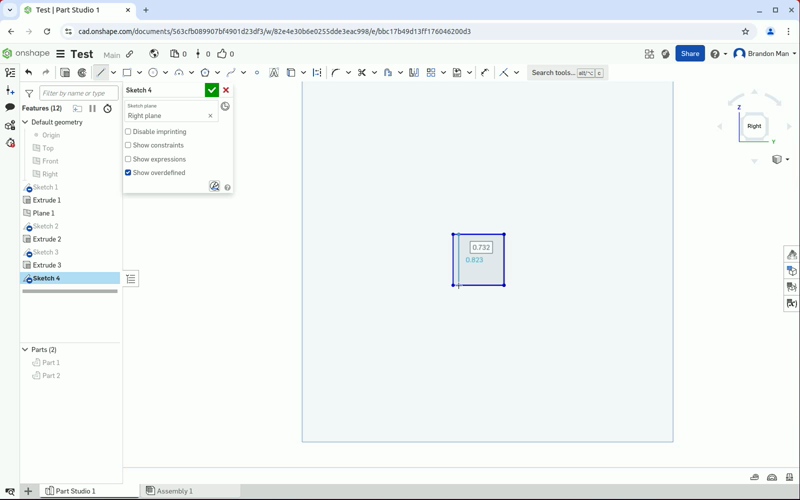
scroll(-6)
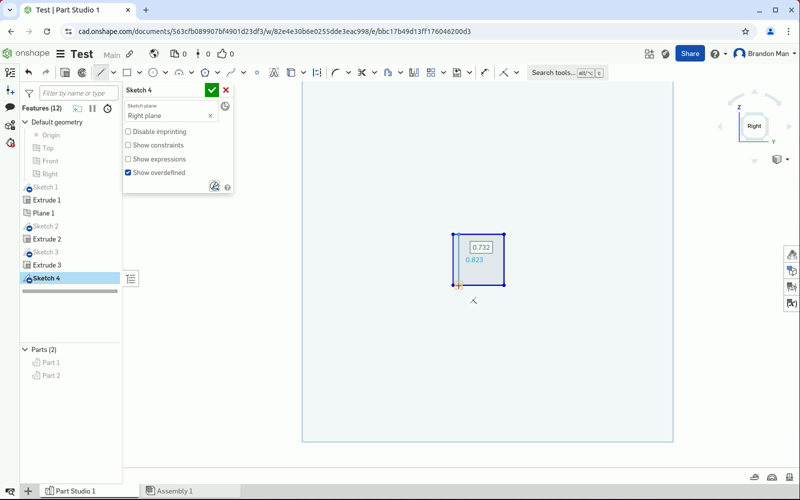
scroll(-6)
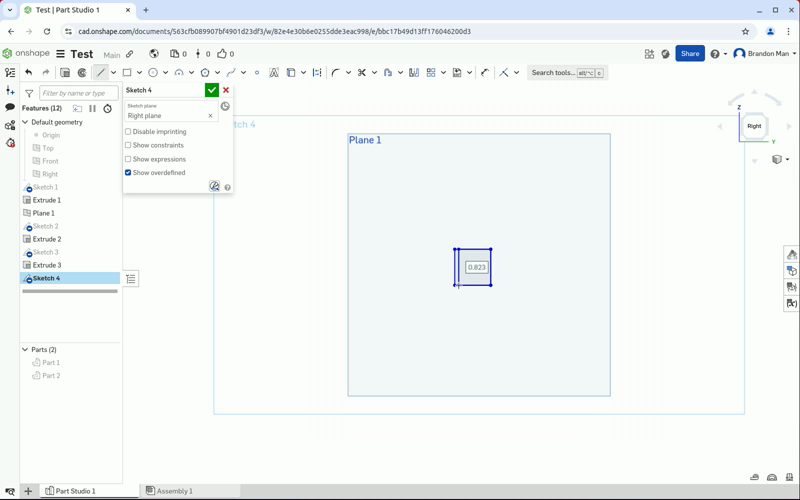
scroll(-6)
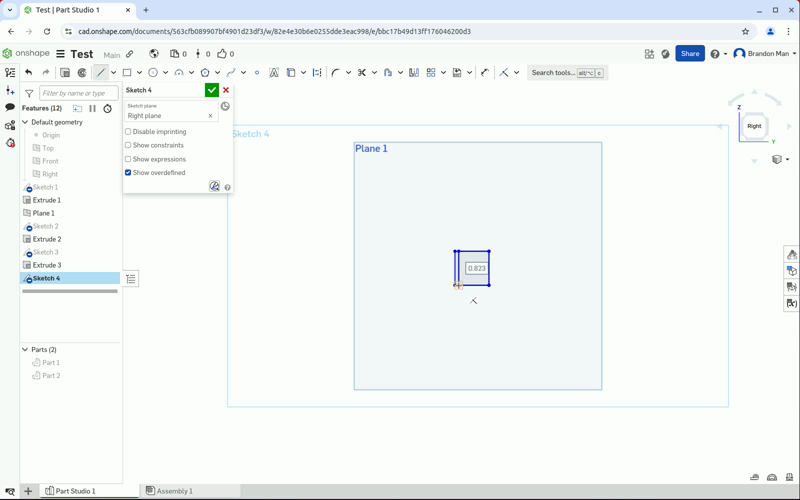
scroll(-6)
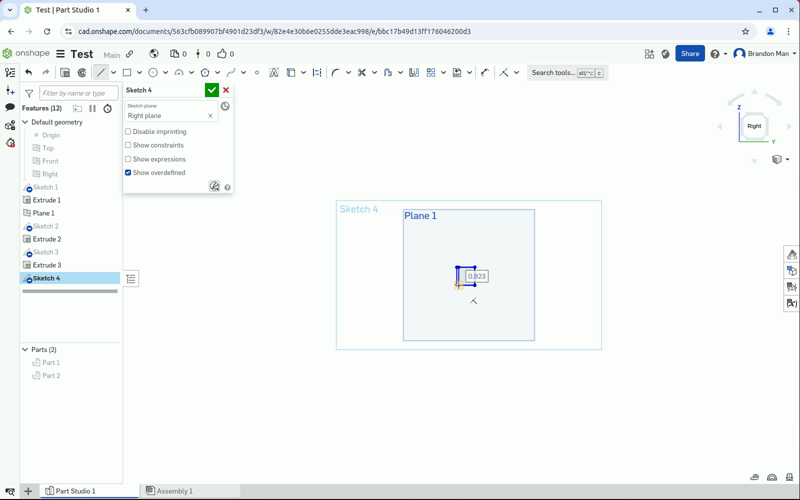
scroll(-6)
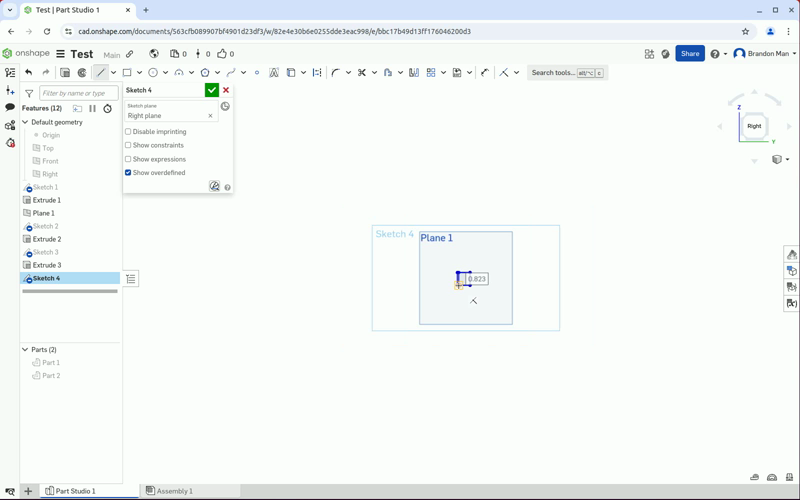
scroll(-6)
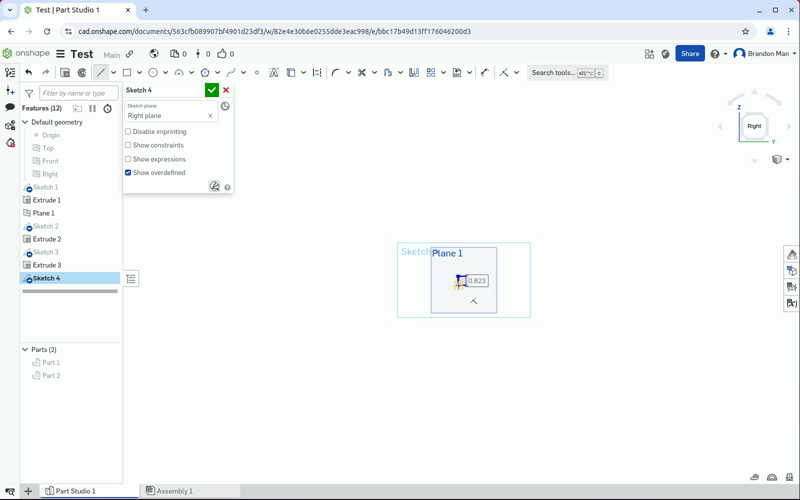
scroll(-6)
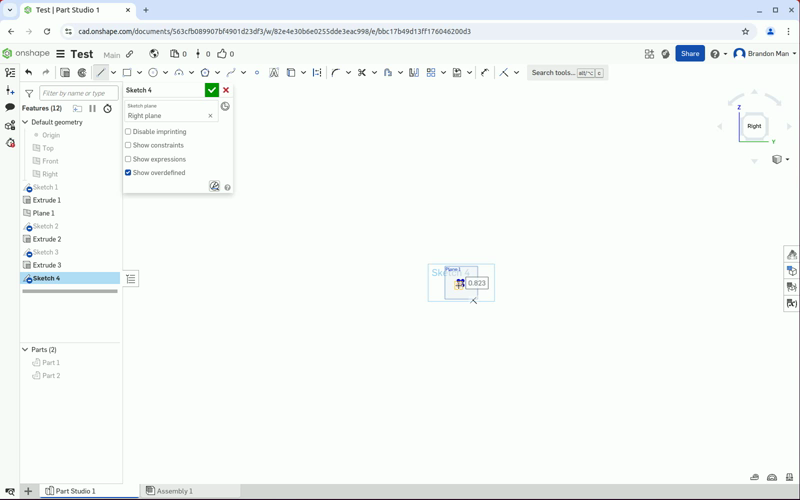
key(esc)
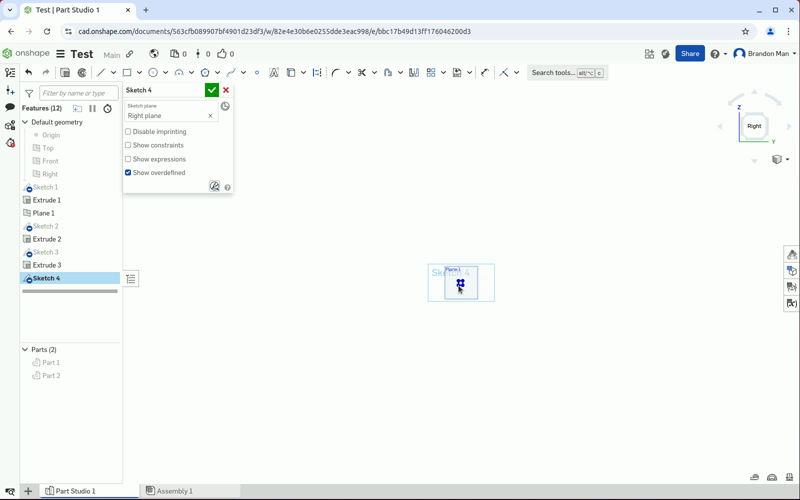
mouse_move(459, 285)
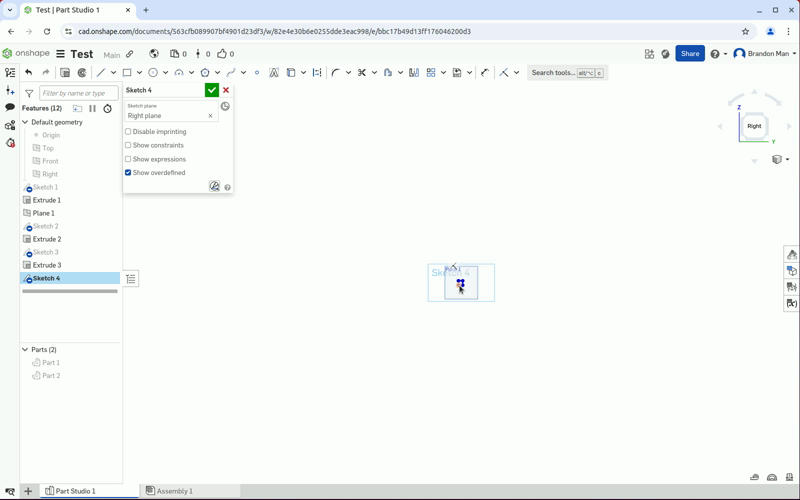
scroll(6)
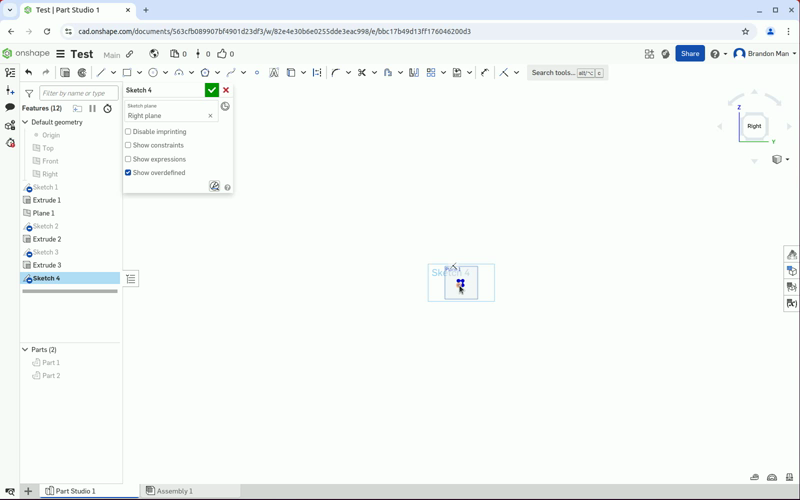
scroll(6)
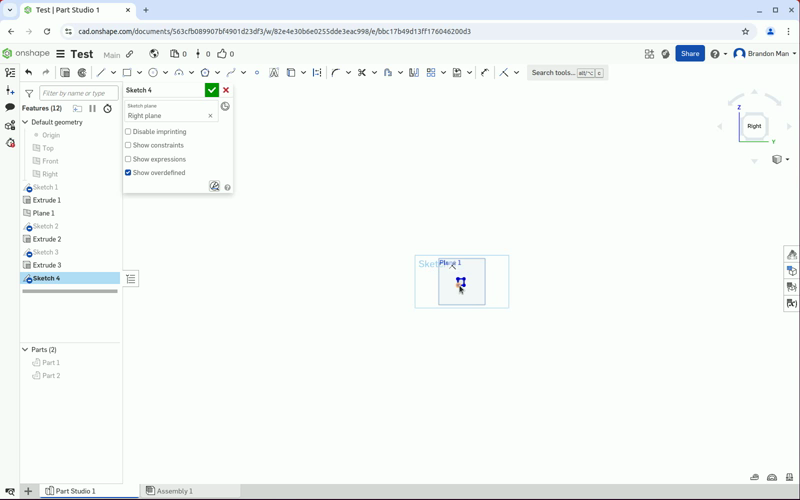
scroll(6)
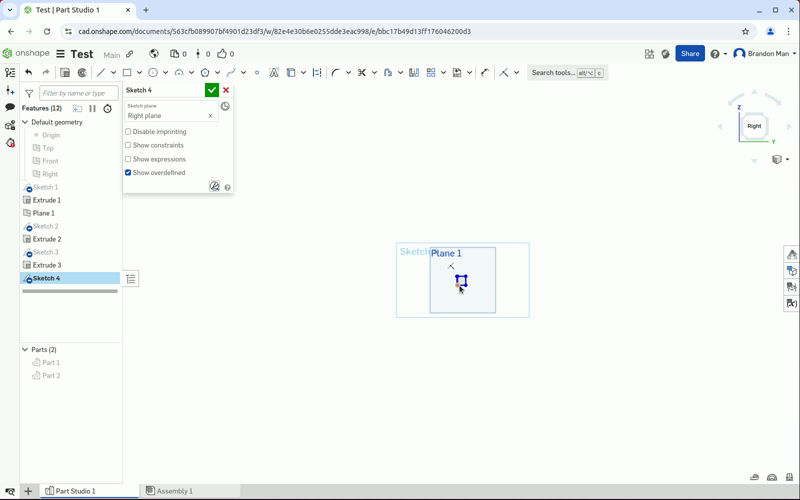
scroll(6)
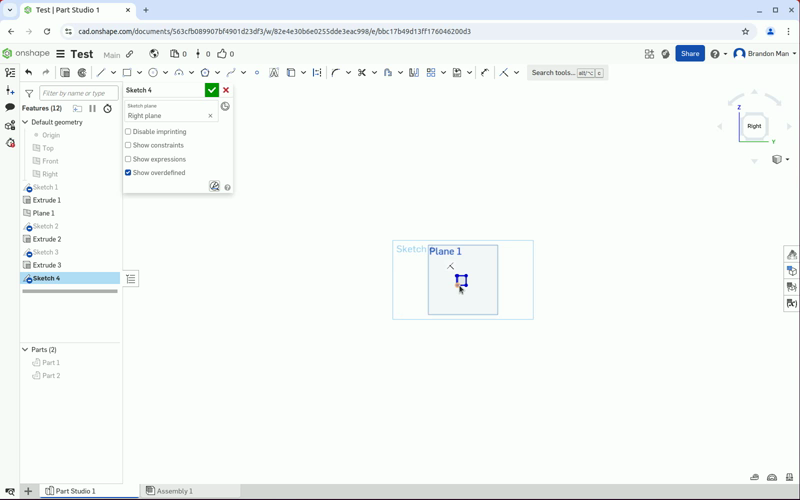
scroll(6)
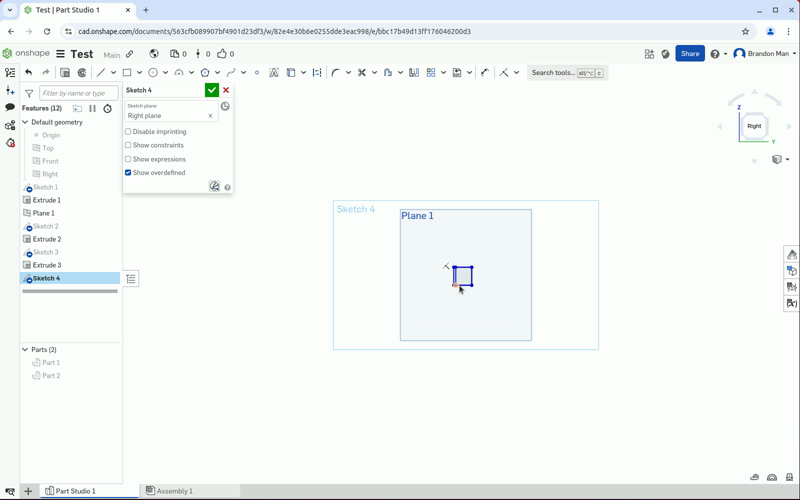
scroll(6)
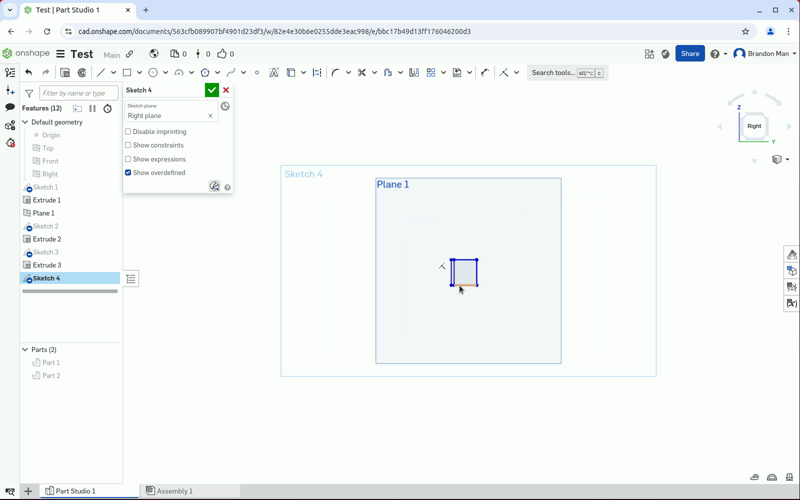
scroll(6)
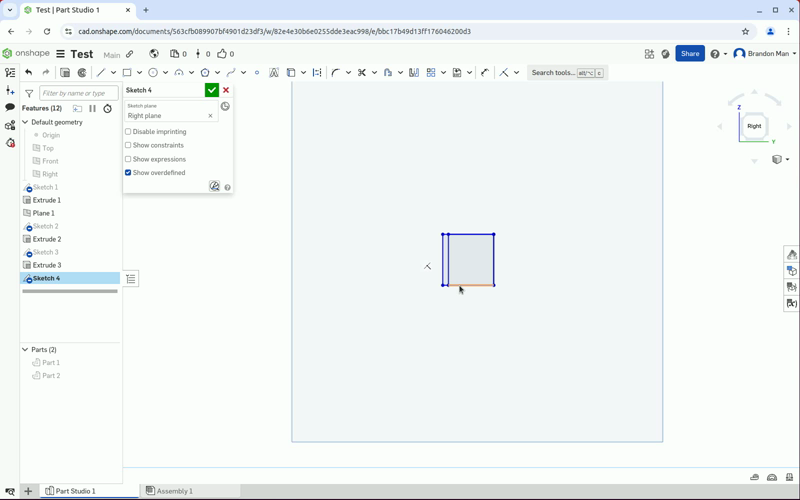
click(459, 285)
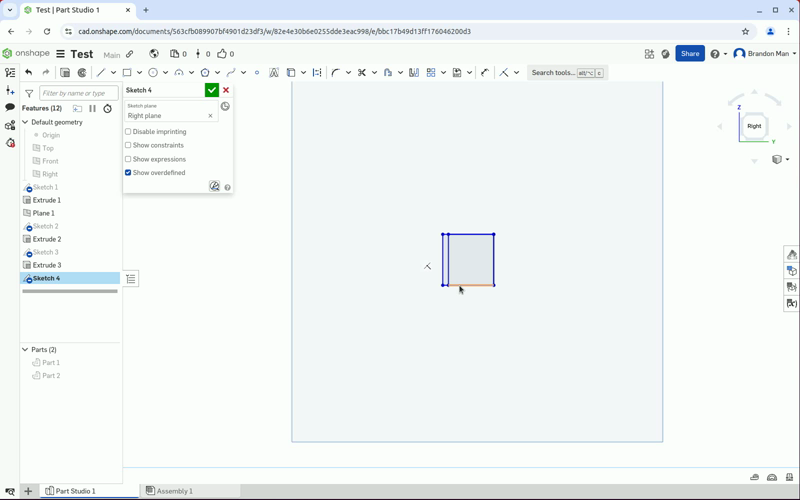
scroll(-6)
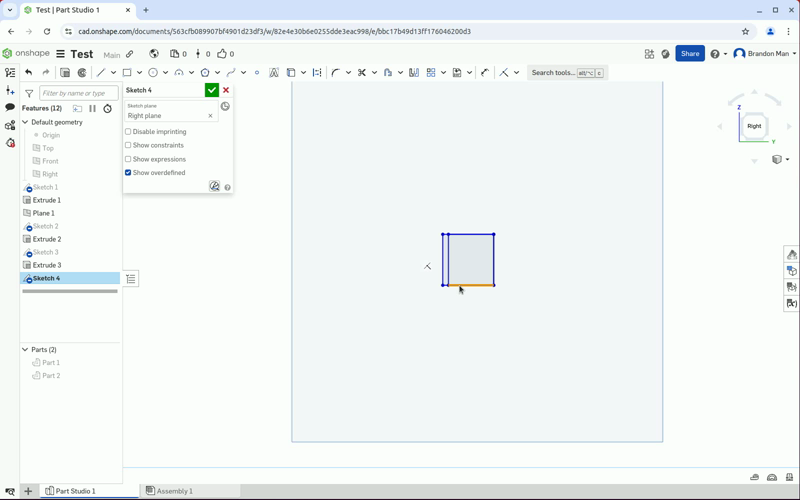
scroll(-6)
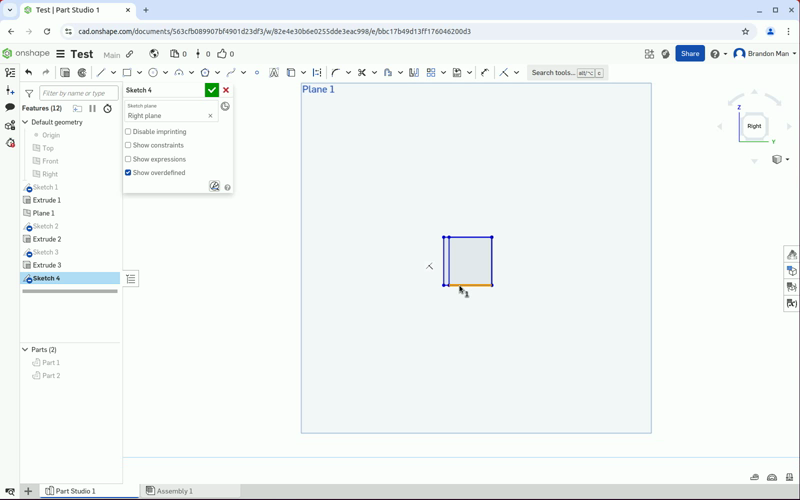
scroll(-6)
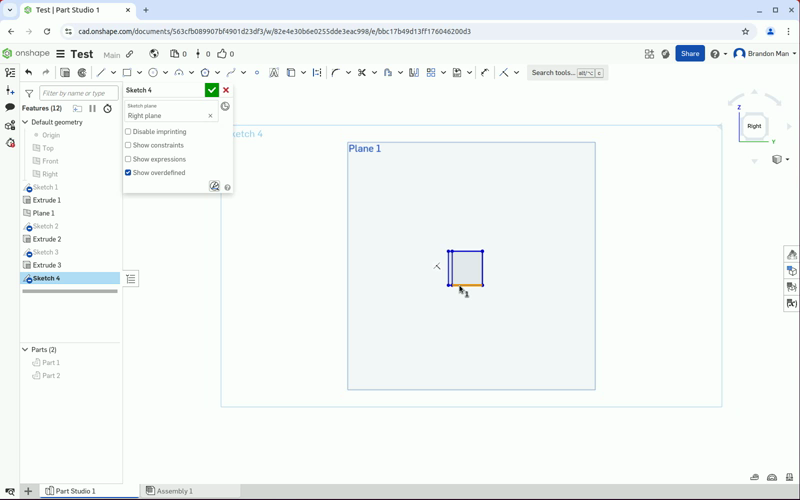
scroll(-6)
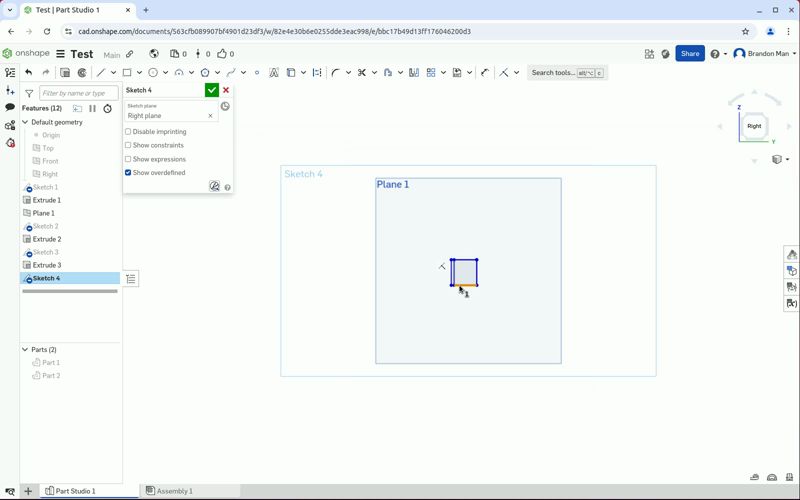
scroll(-6)
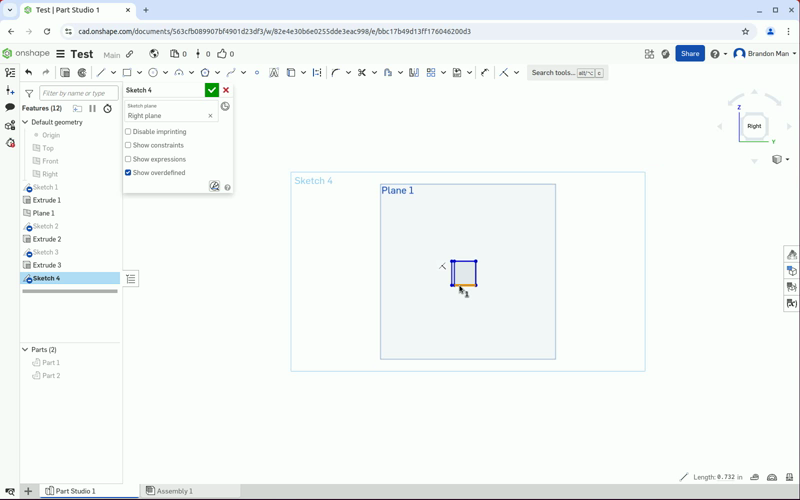
scroll(-6)
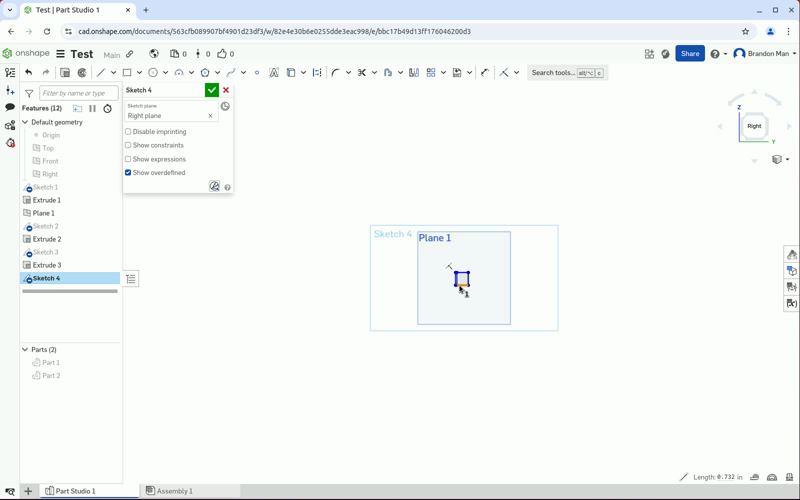
scroll(-6)
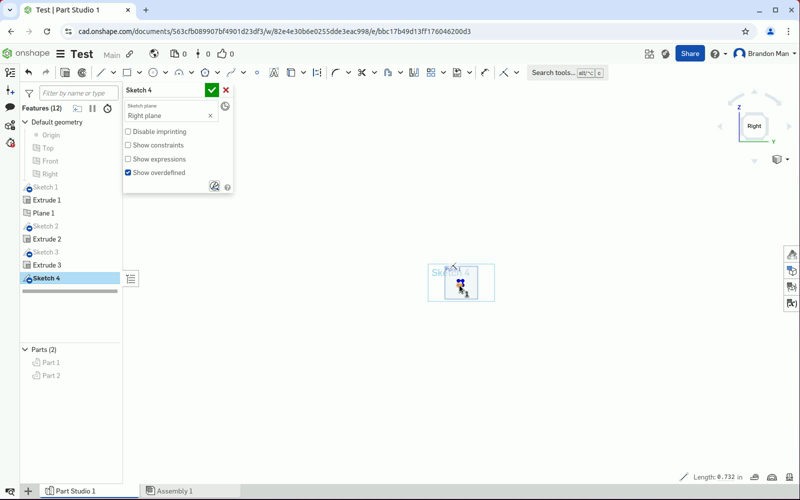
mouse_move(73, 352)
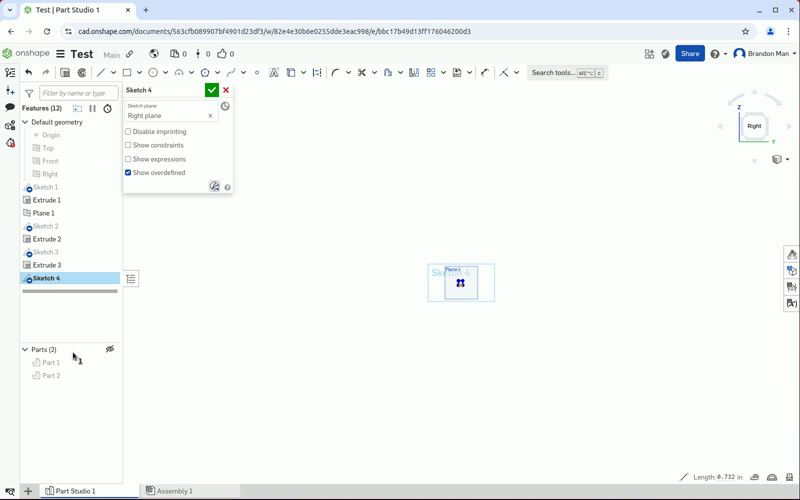
key(shift+y)
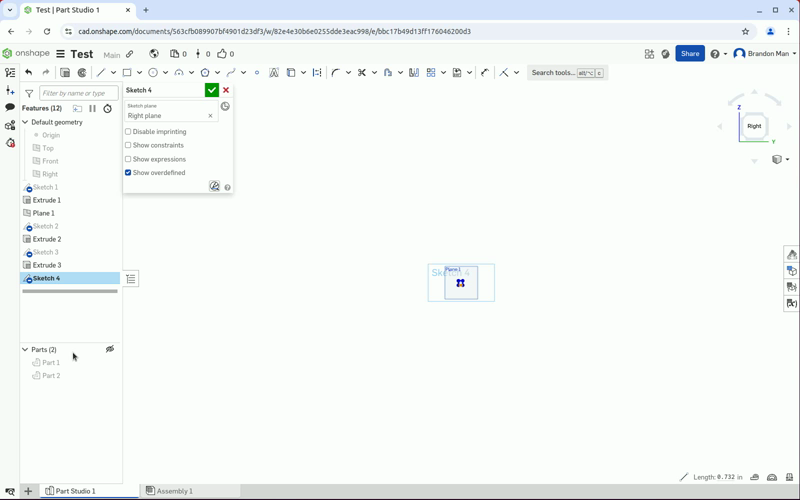
key(shift+e)
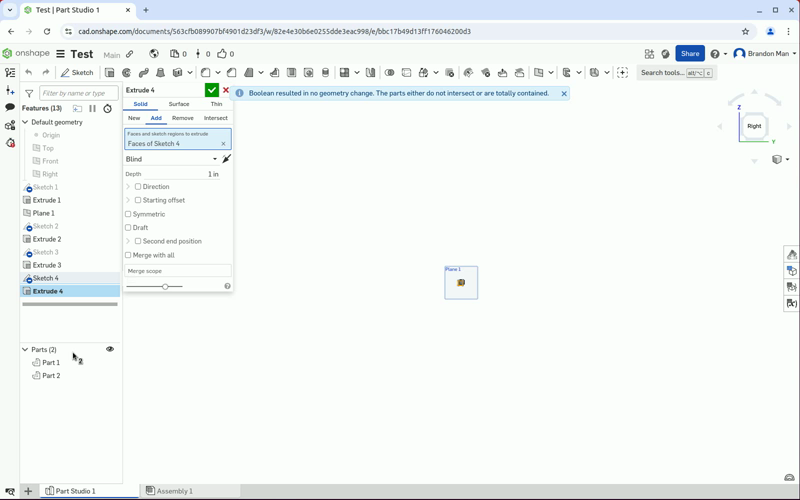
mouse_move(143, 106)
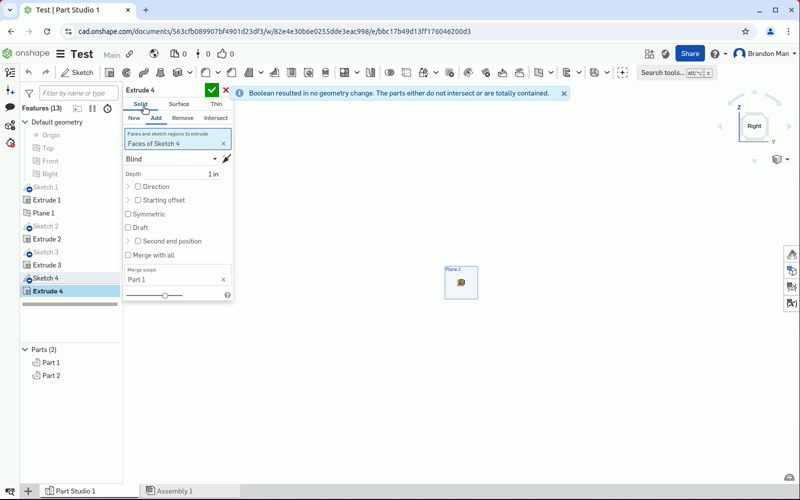
click(143, 106)
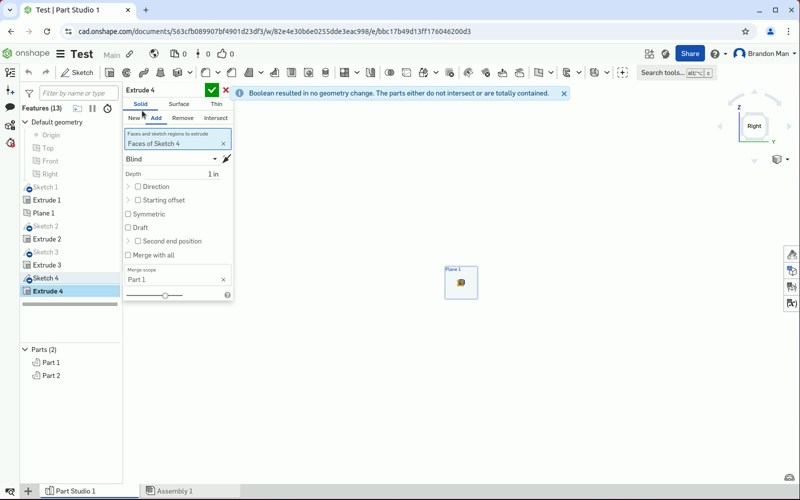
mouse_move(137, 120)
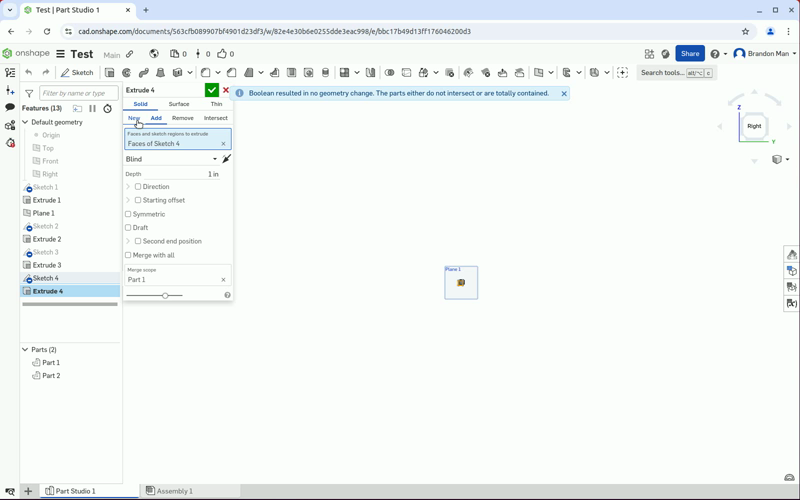
click(137, 120)
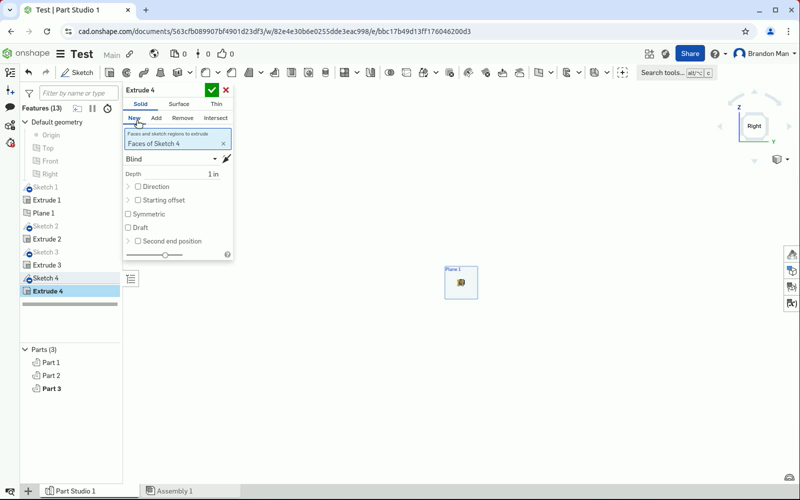
key(tab, 4)
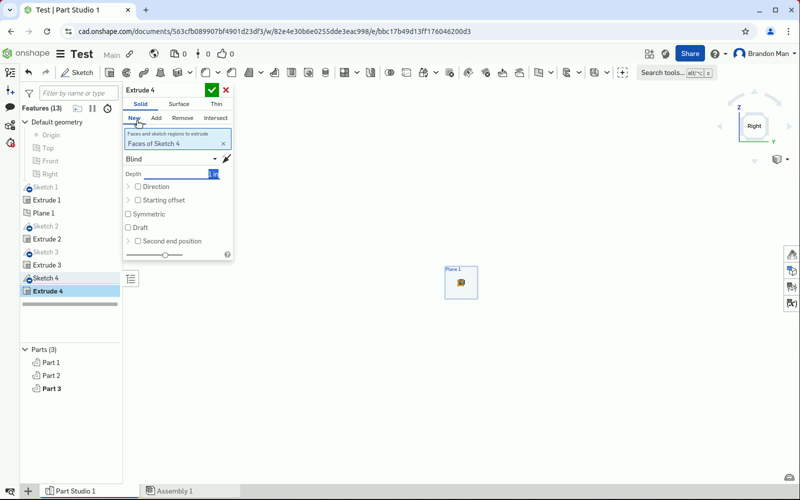
text(-0.241)
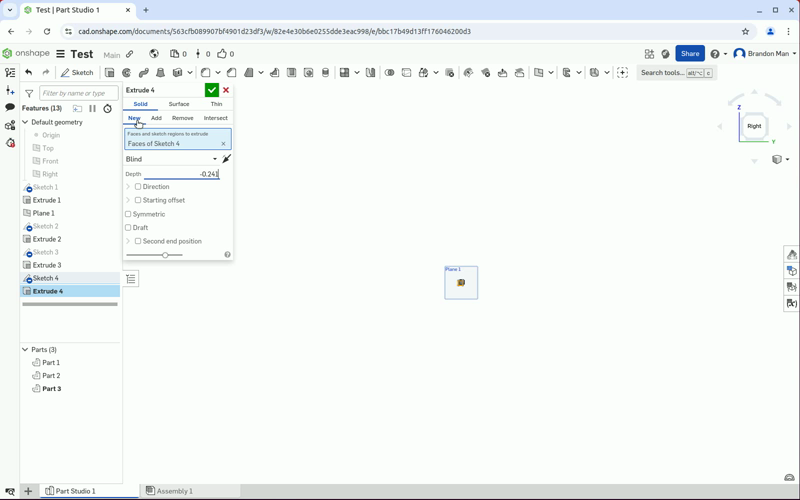
key(enter)
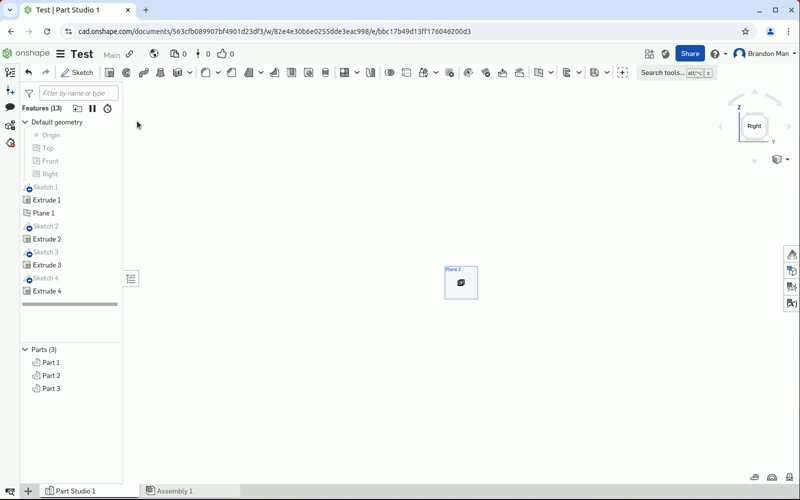
key(shift+h)
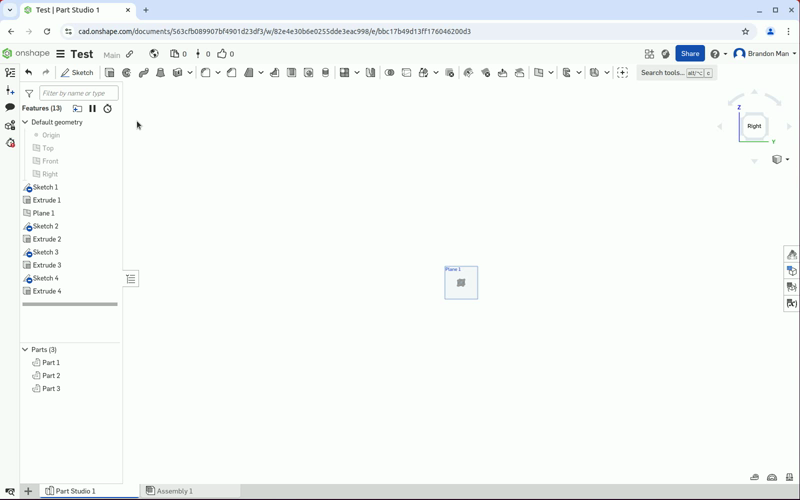
key(shift+h)
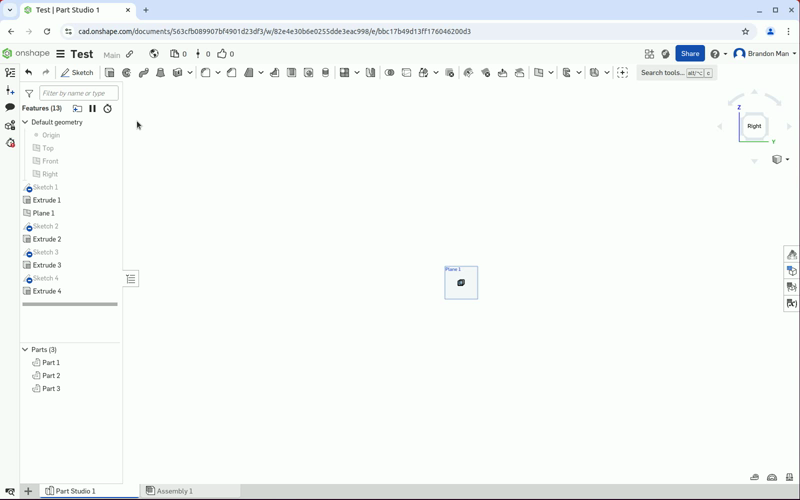
mouse_move(73, 189)
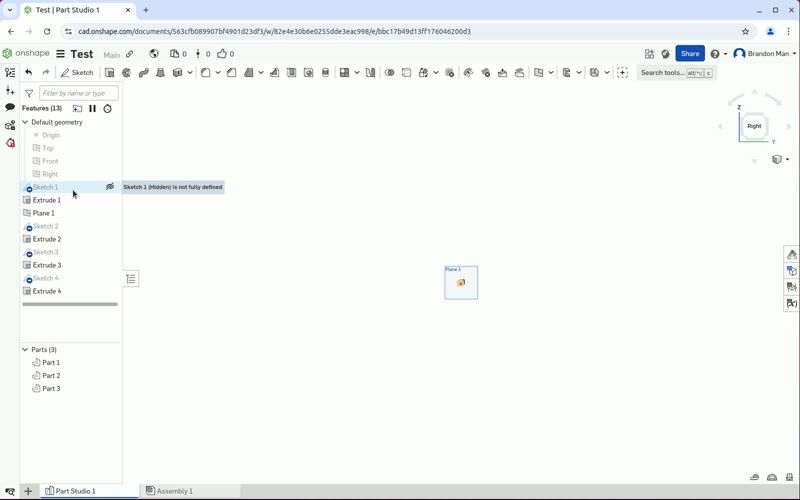
click(73, 189)
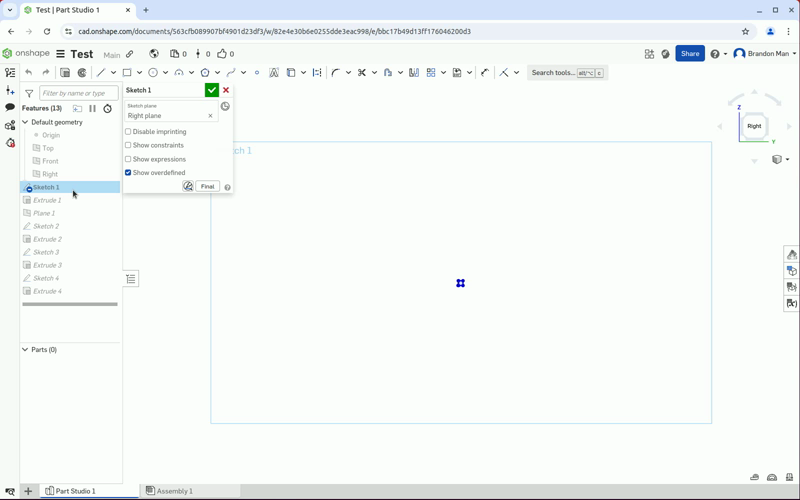
mouse_move(229, 92)
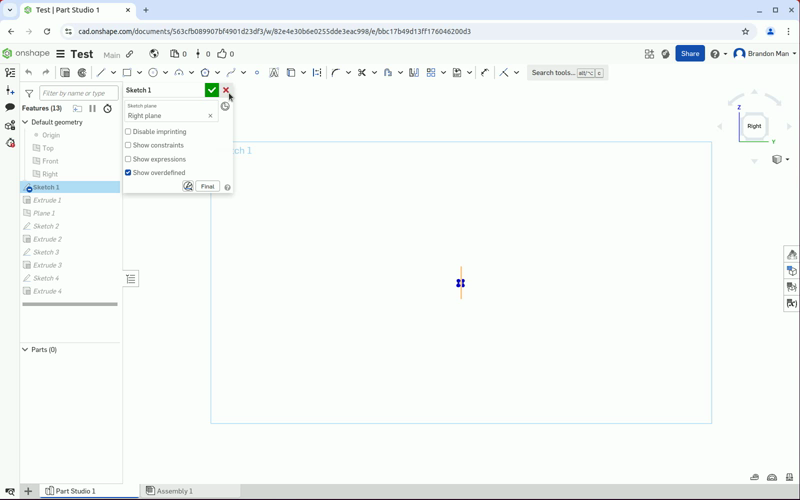
click(229, 92)
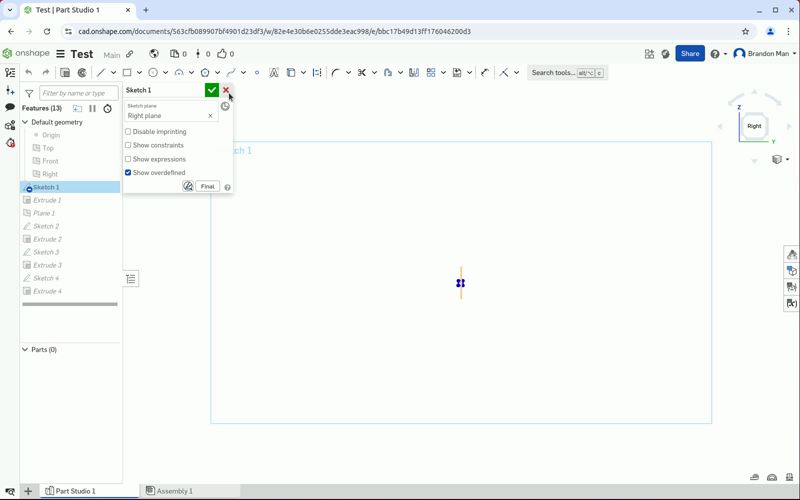
key(shift+s)
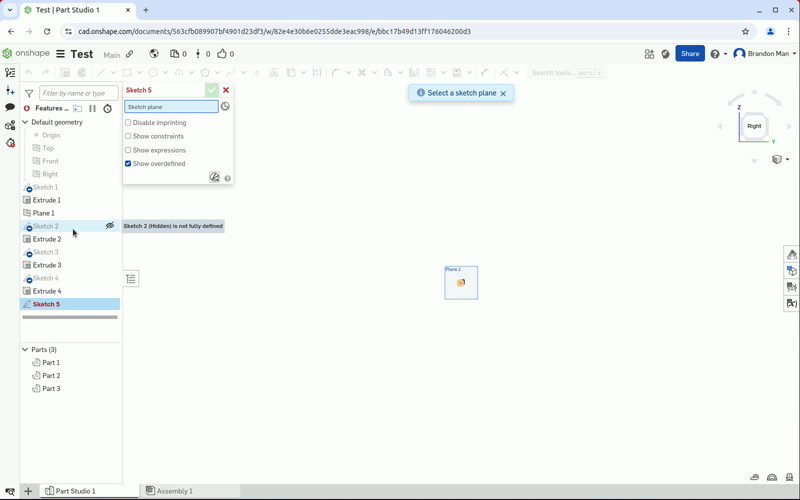
scroll(3)
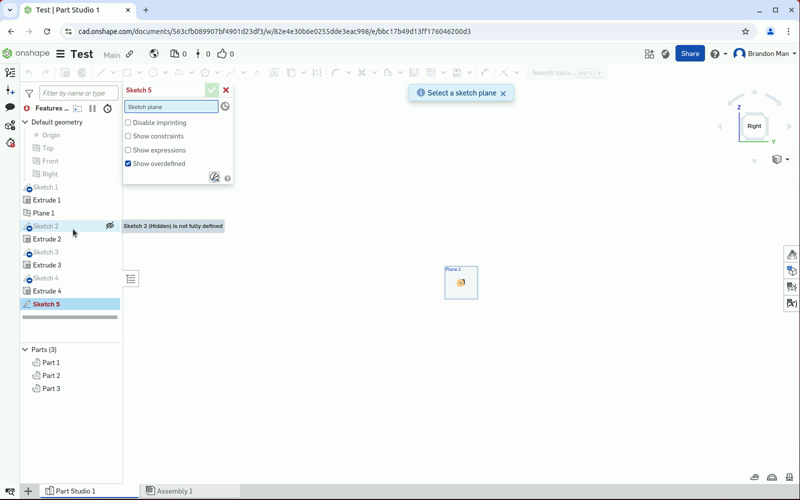
mouse_move(73, 176)
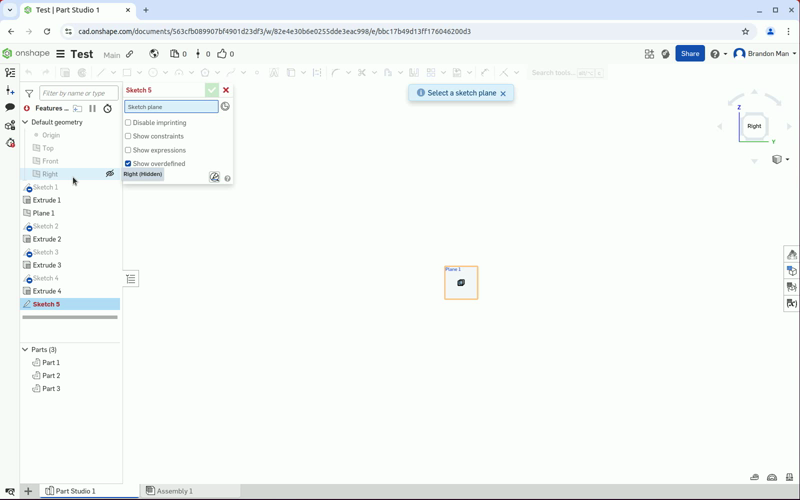
click(73, 176)
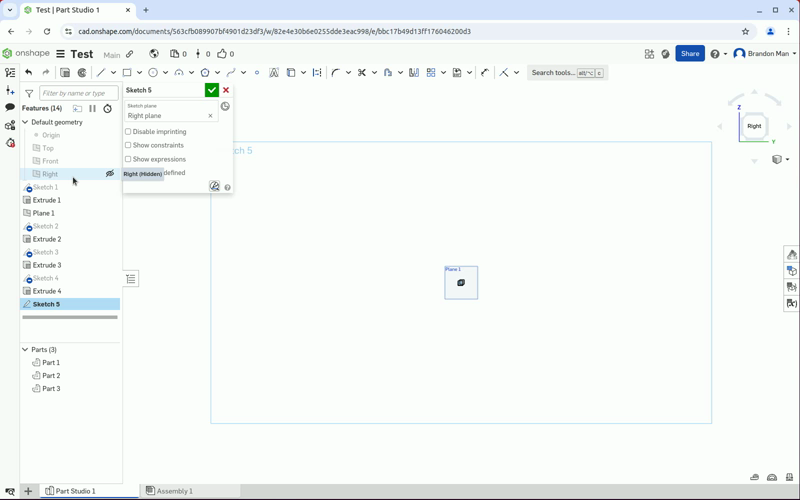
mouse_move(73, 352)
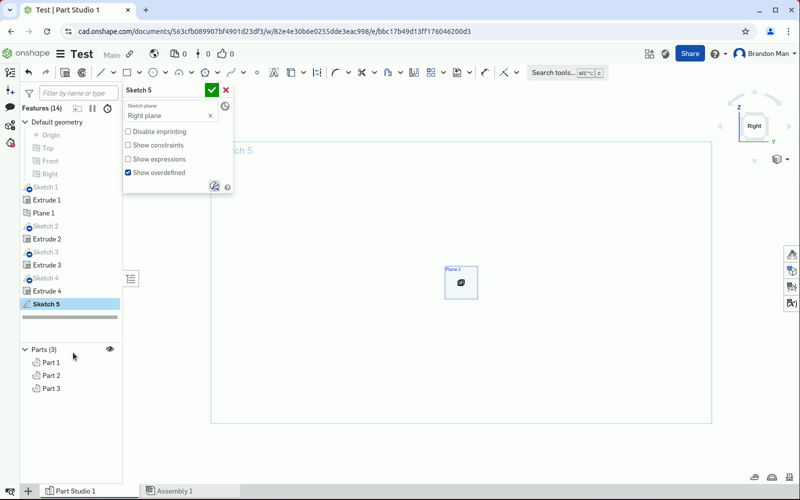
key(y)
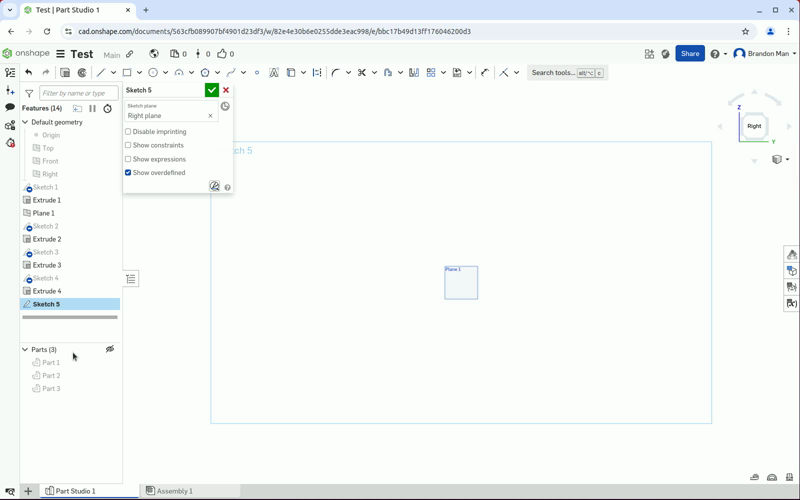
key(l)
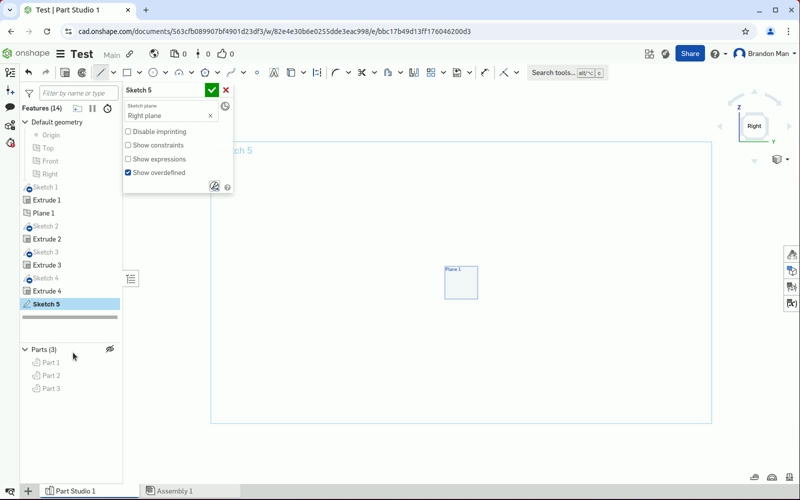
key_down(shift)
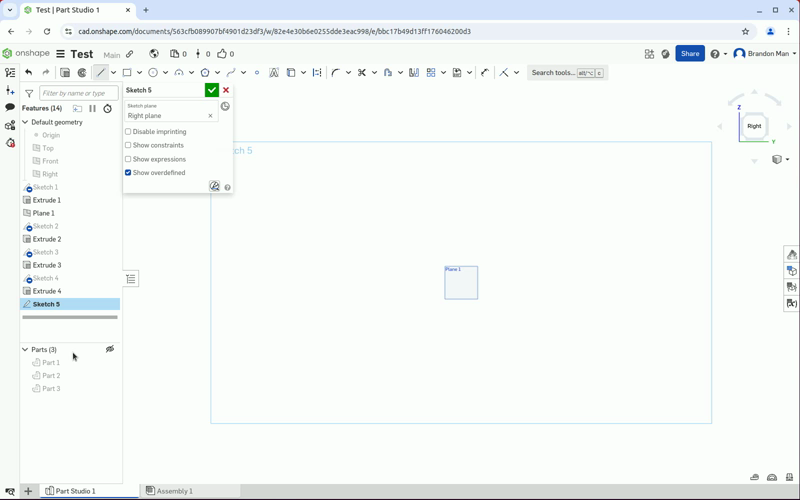
mouse_move(459, 284)
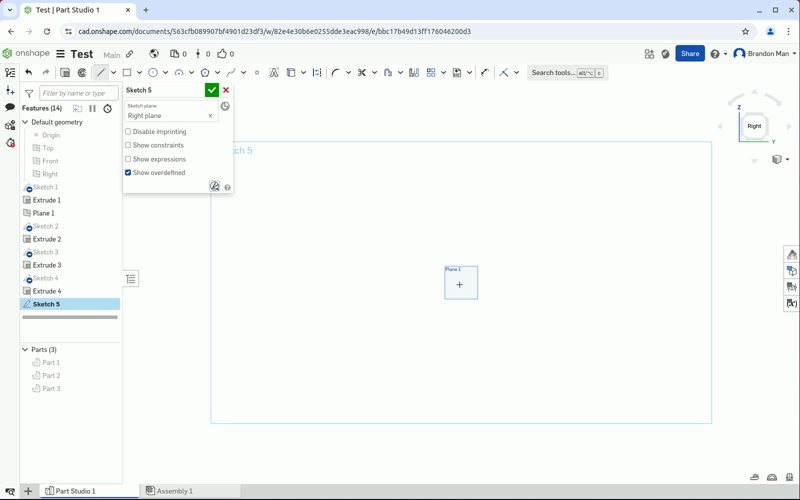
click(459, 284)
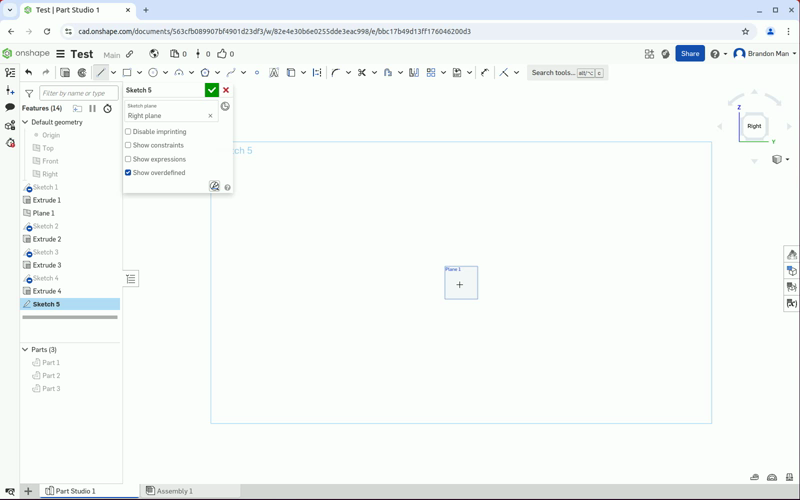
key_up(shift)
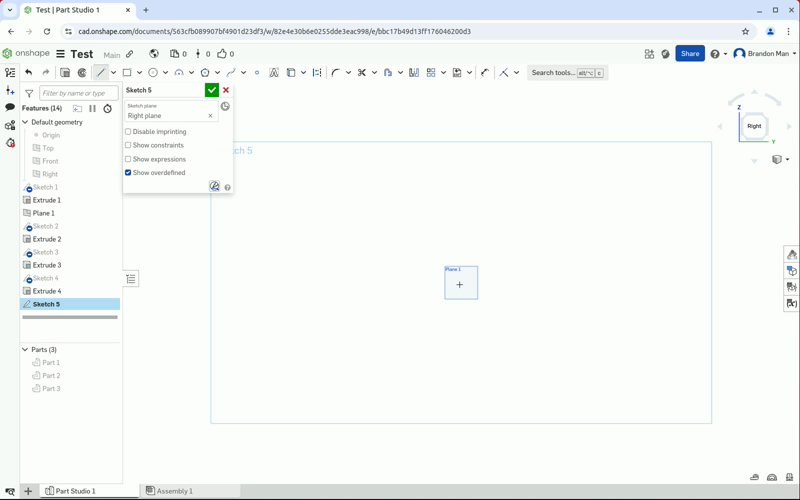
key_down(shift)
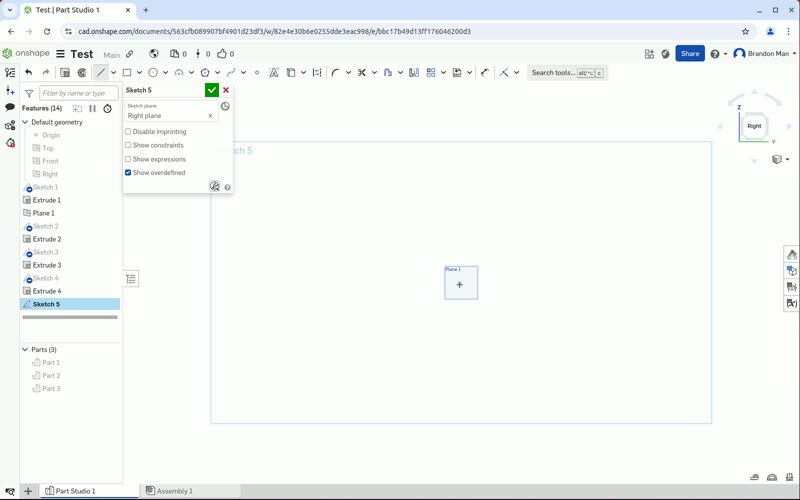
mouse_move(489, 284)
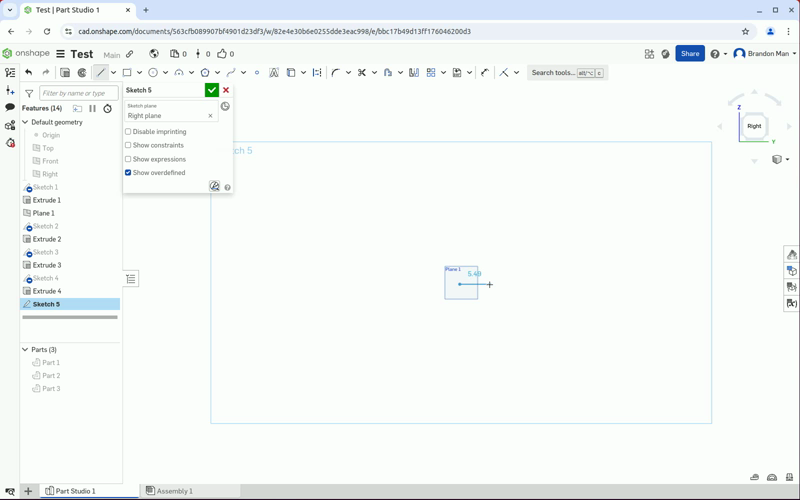
mouse_move(464, 284)
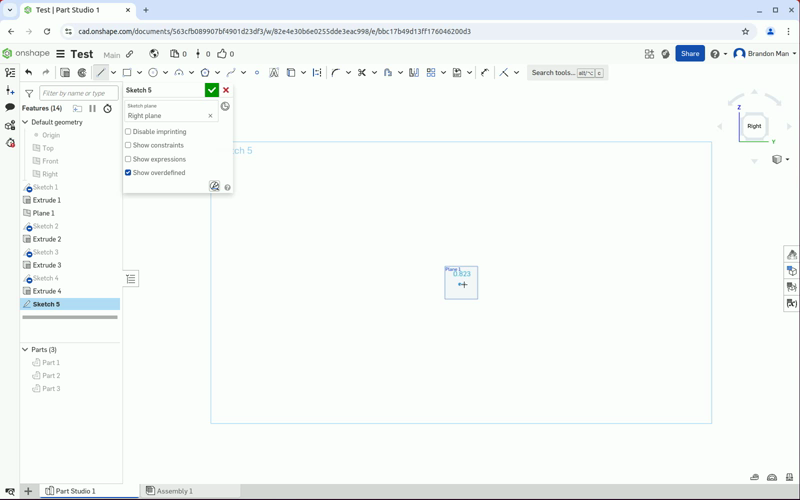
scroll(6)
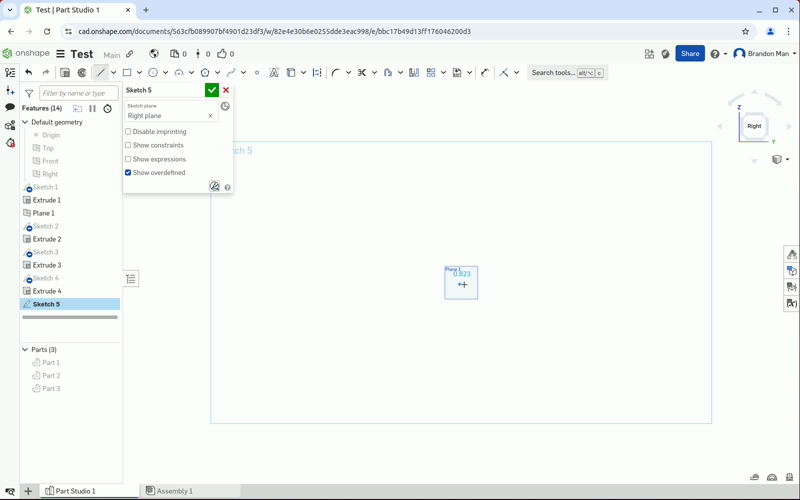
scroll(6)
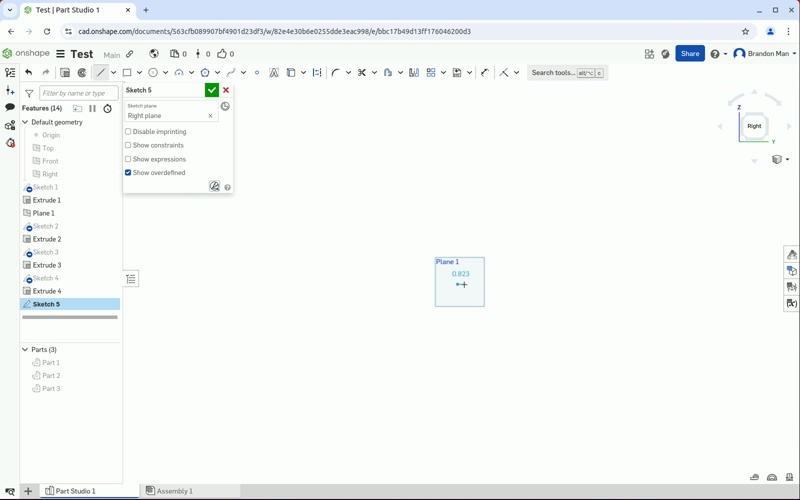
scroll(6)
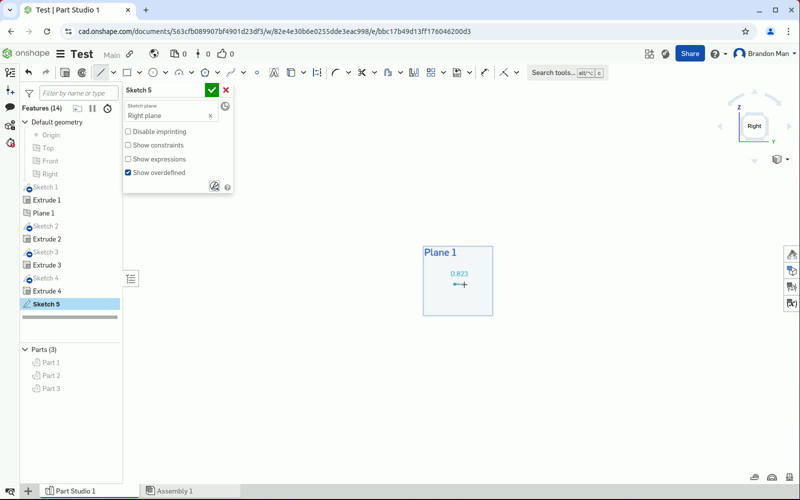
scroll(6)
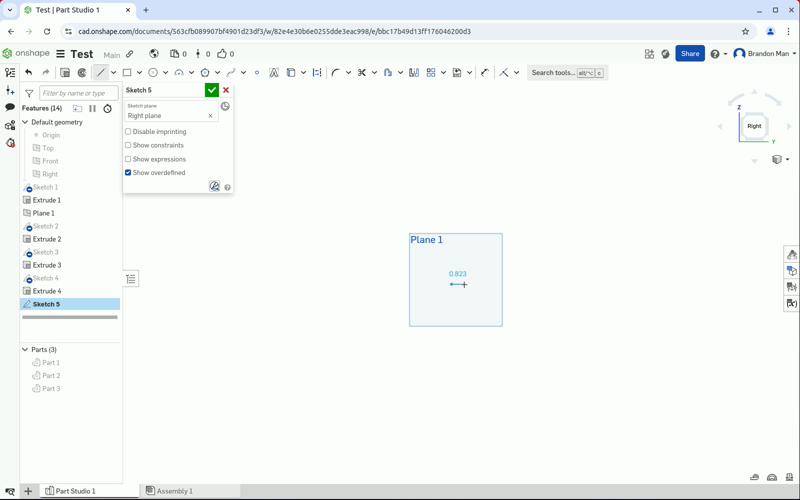
scroll(6)
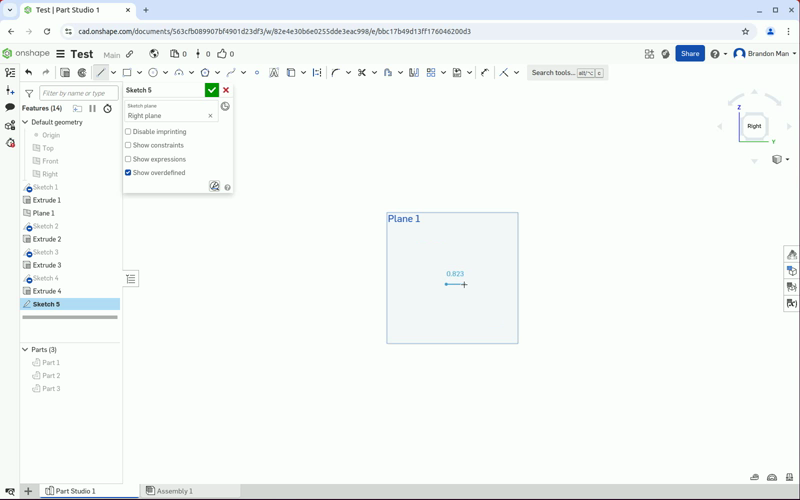
scroll(6)
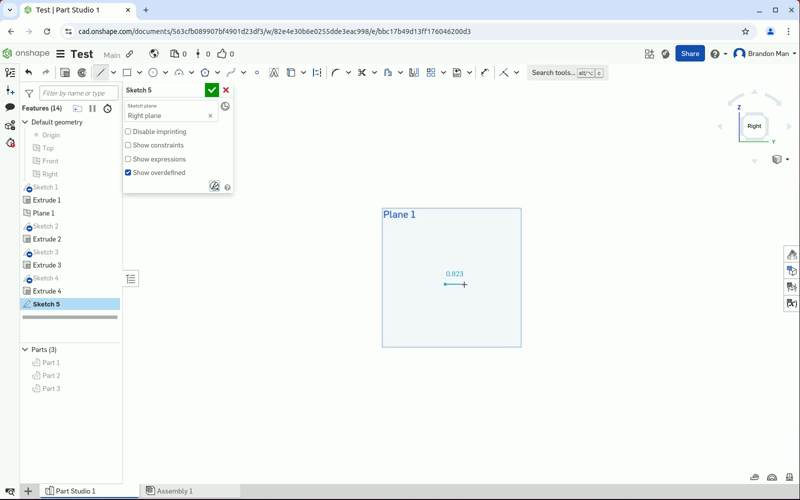
scroll(6)
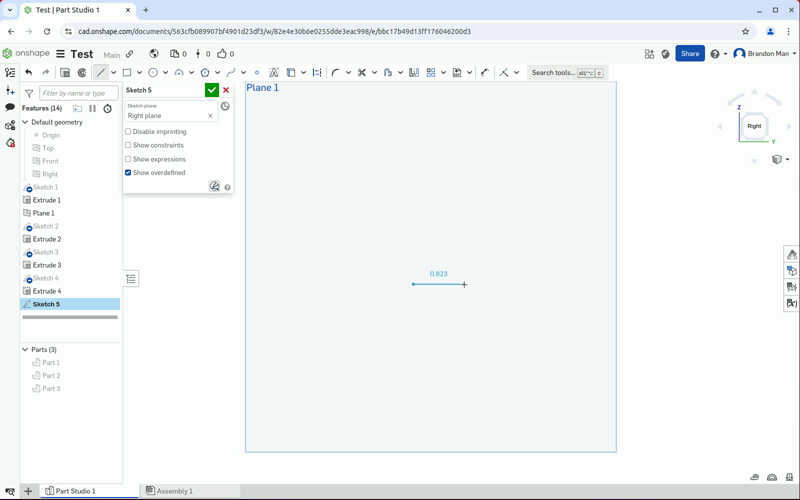
click(464, 284)
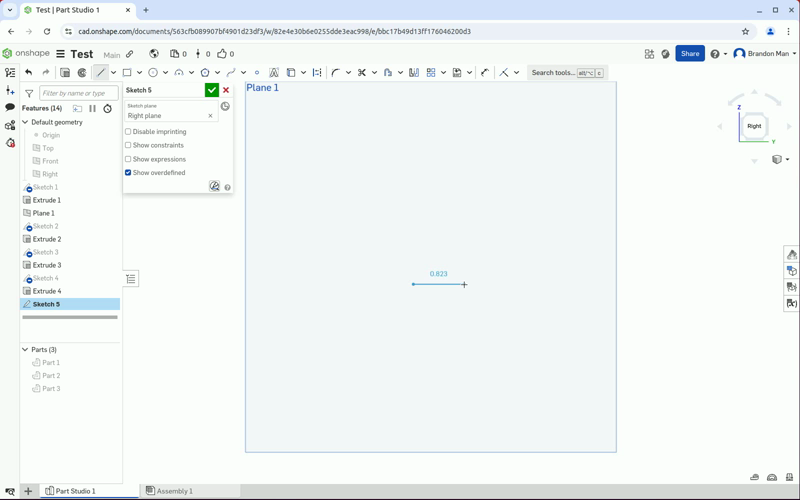
scroll(-6)
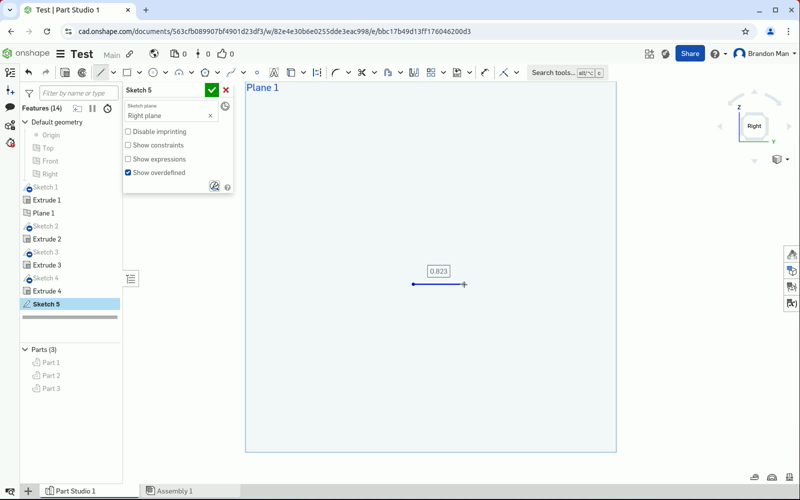
scroll(-6)
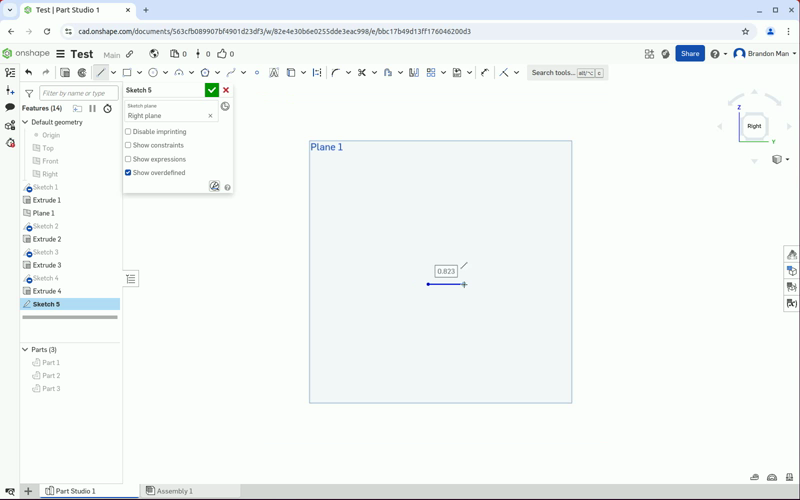
scroll(-6)
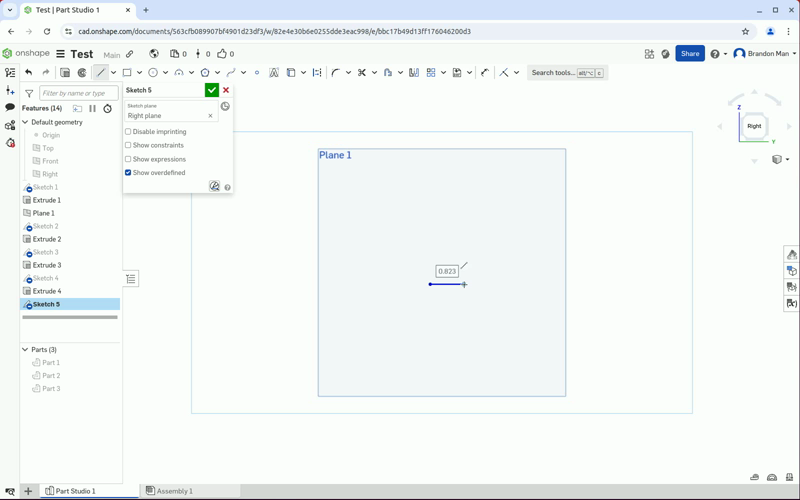
scroll(-6)
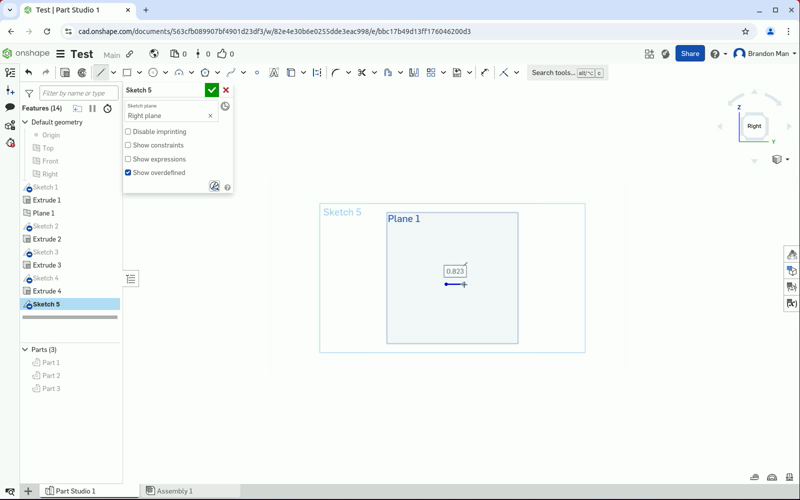
scroll(-6)
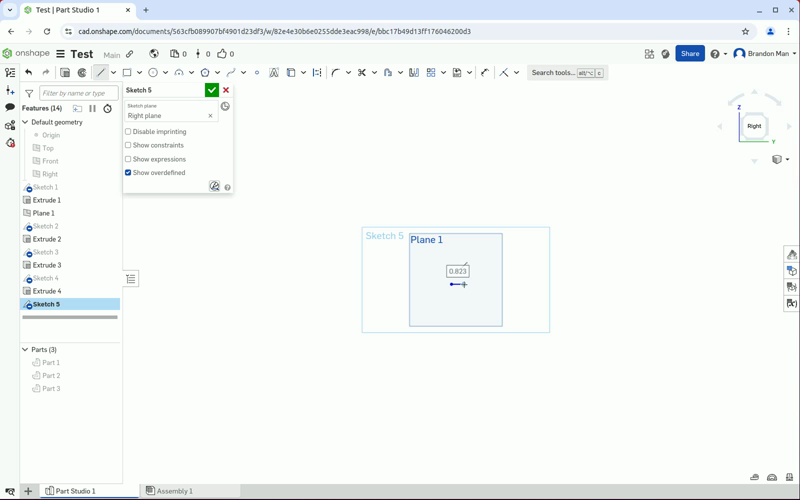
scroll(-6)
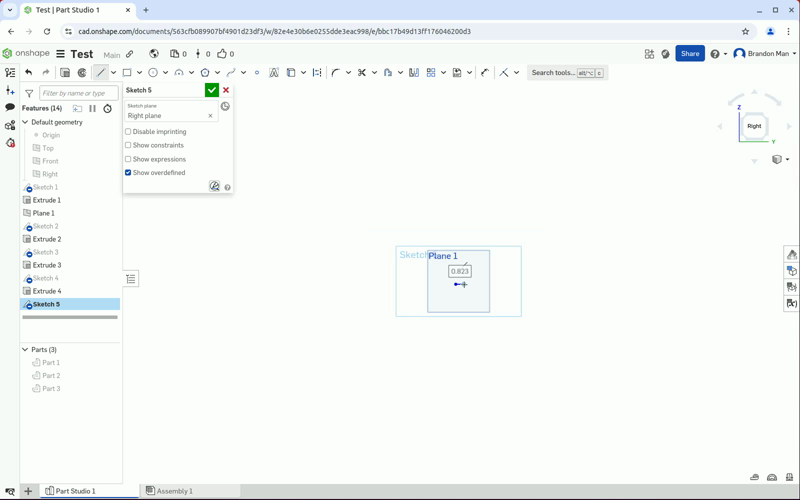
scroll(-6)
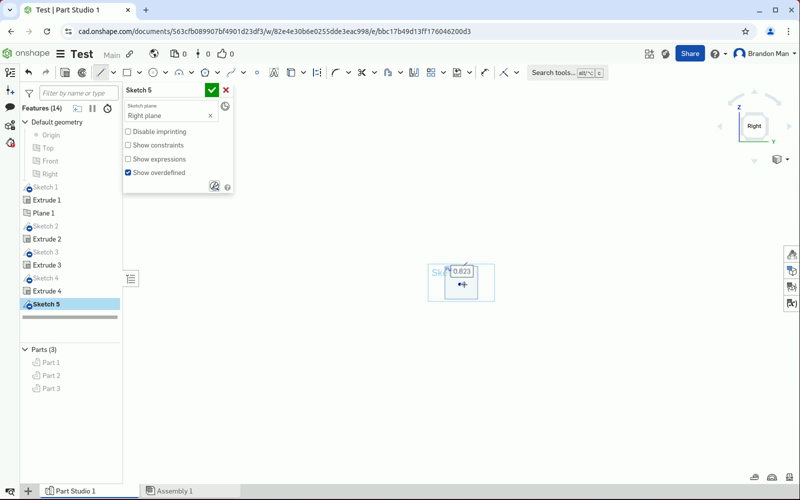
key_up(shift)
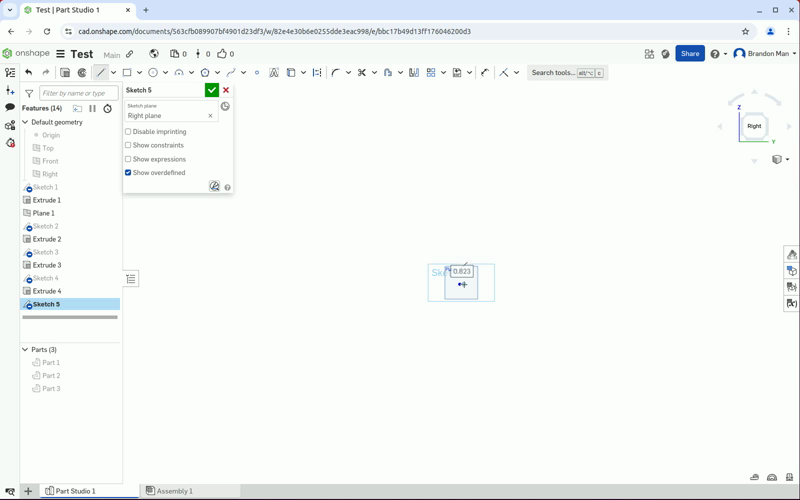
key_down(shift)
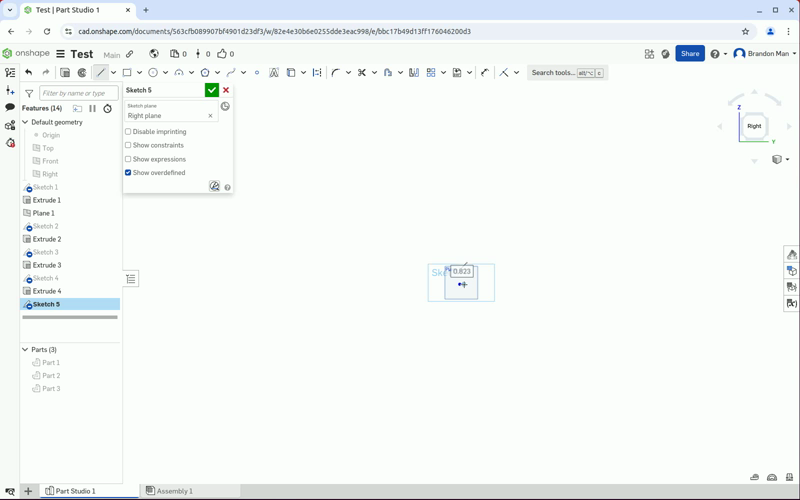
mouse_move(494, 284)
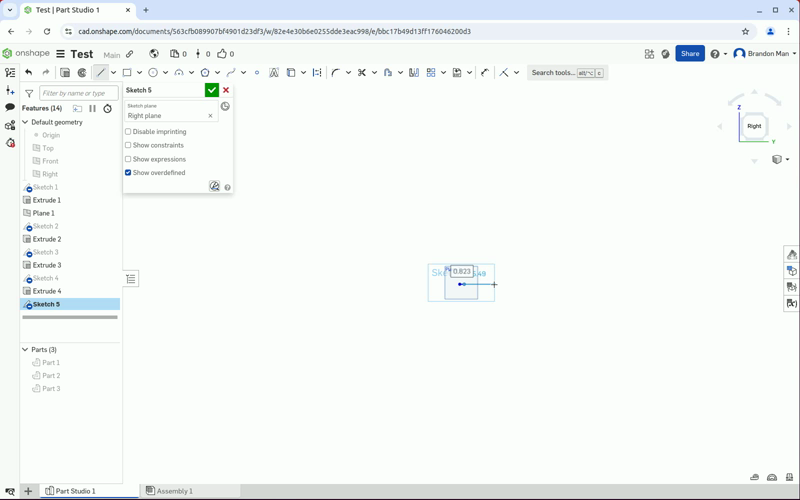
mouse_move(464, 279)
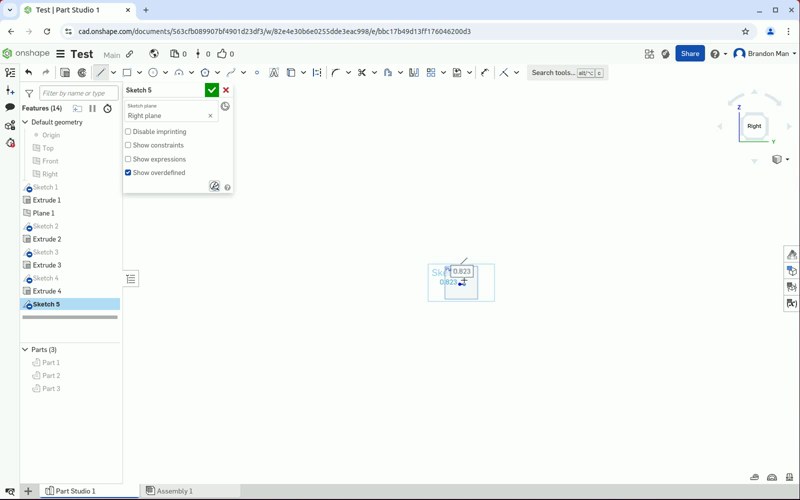
scroll(6)
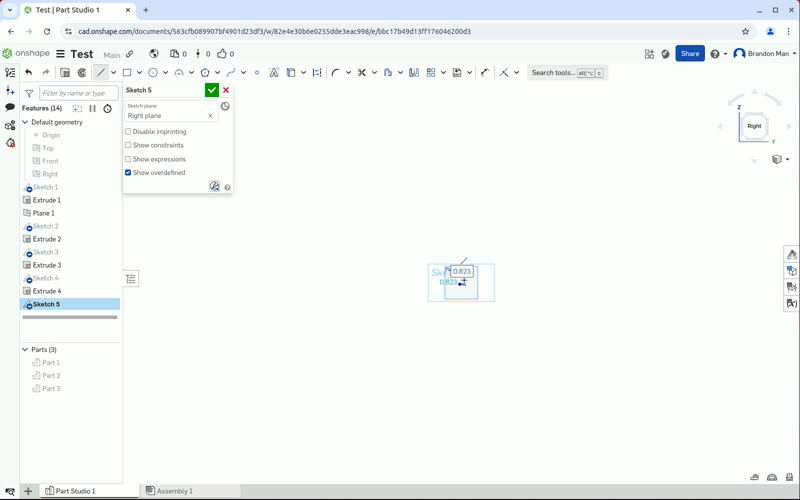
scroll(6)
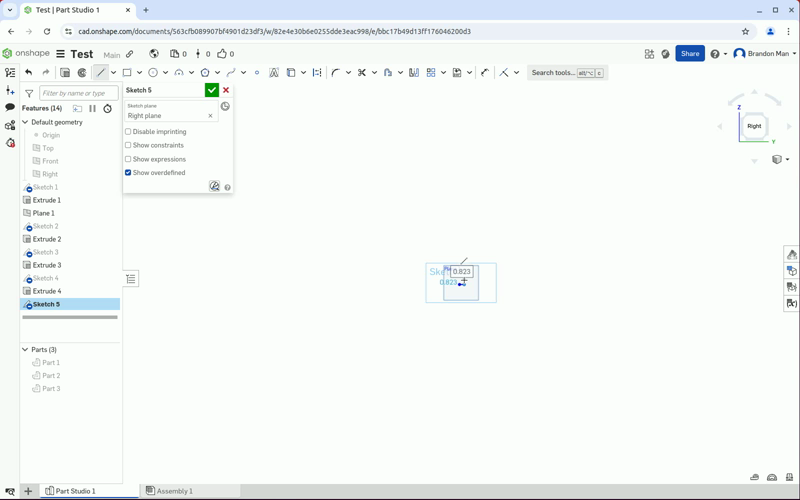
scroll(6)
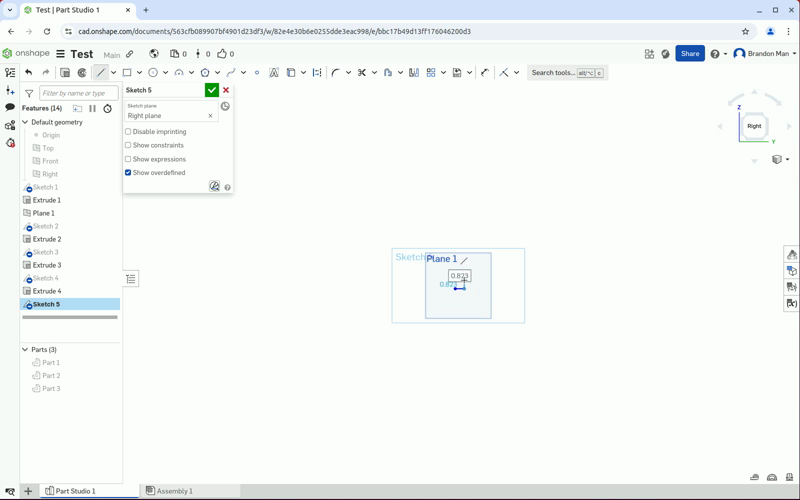
scroll(6)
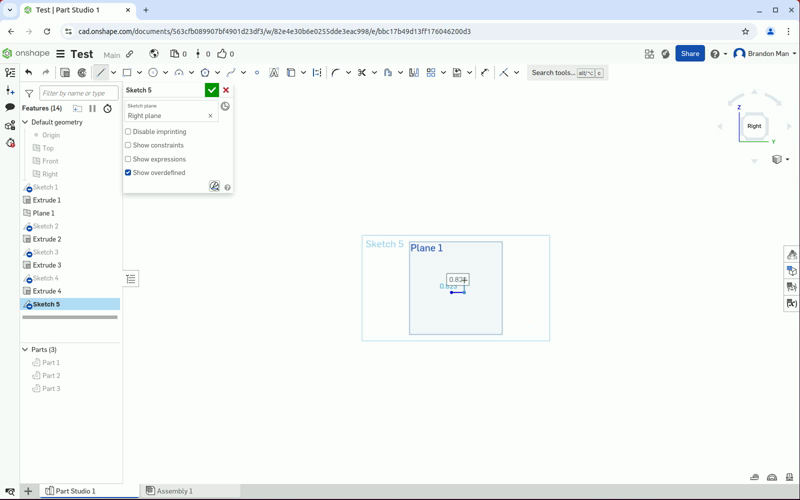
scroll(6)
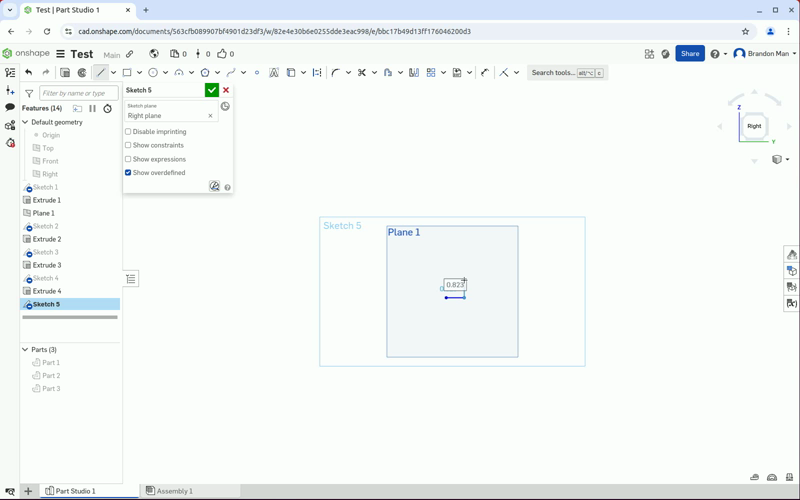
scroll(6)
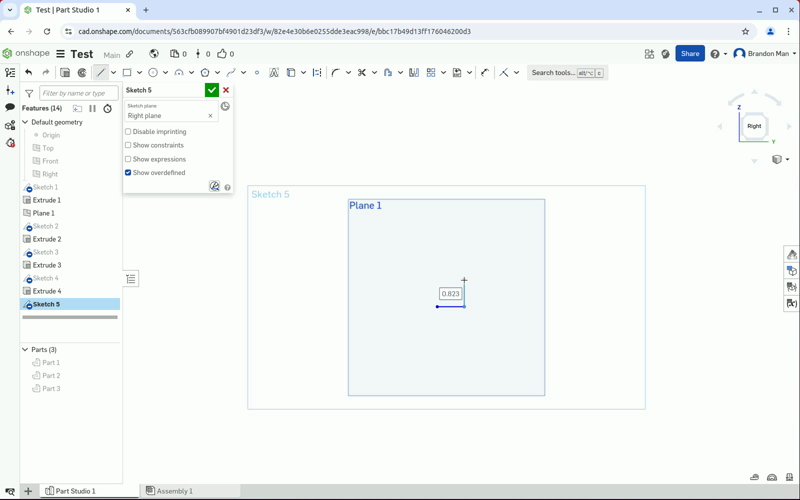
scroll(6)
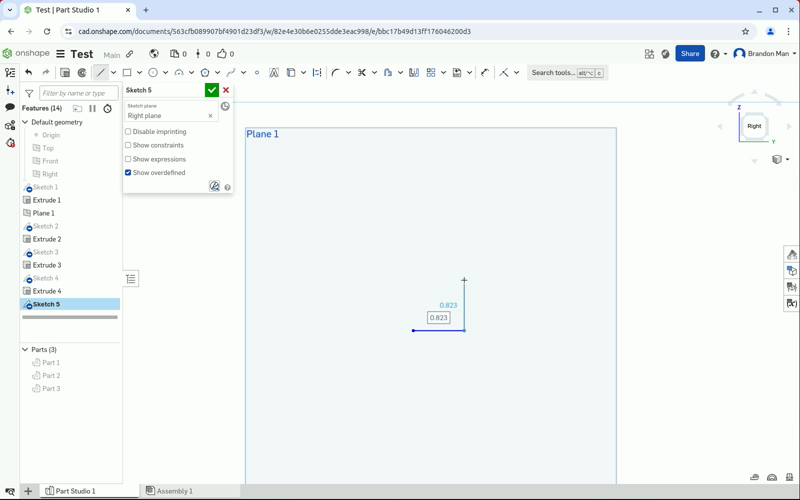
click(464, 279)
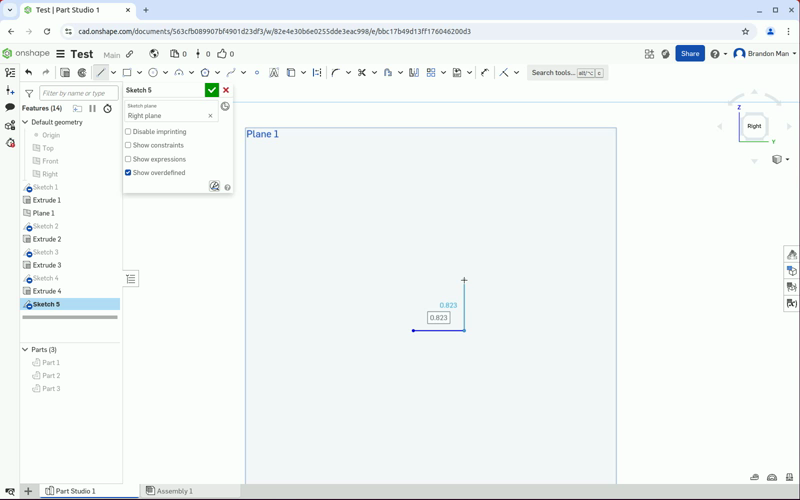
scroll(-6)
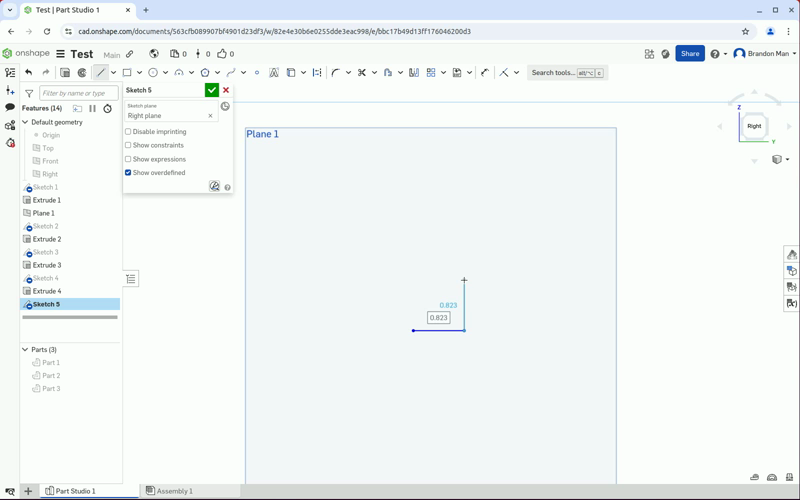
scroll(-6)
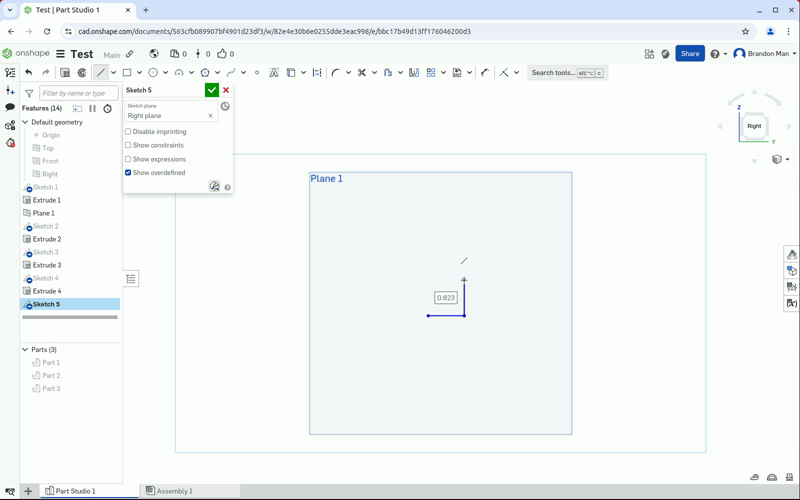
scroll(-6)
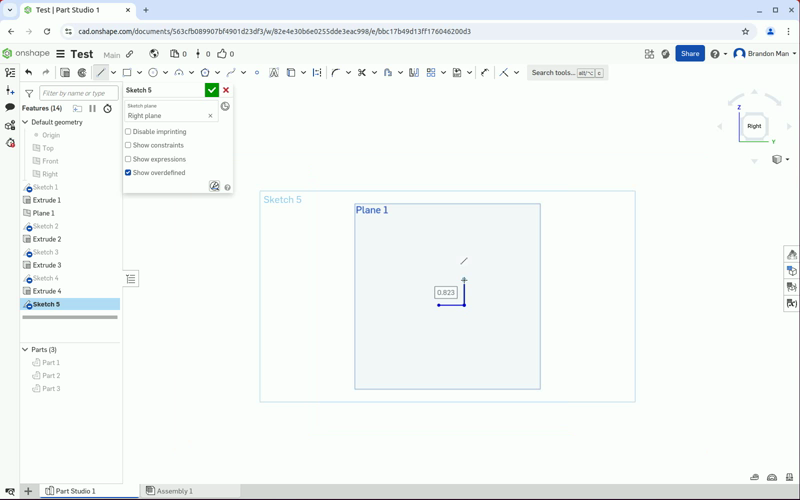
scroll(-6)
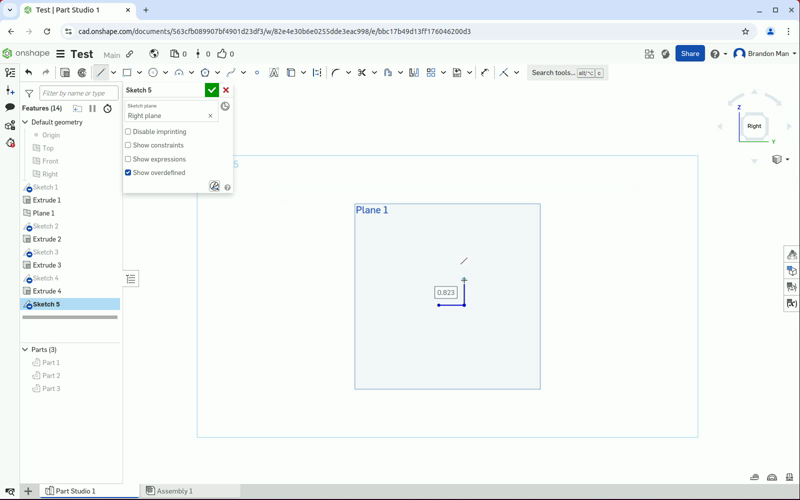
scroll(-6)
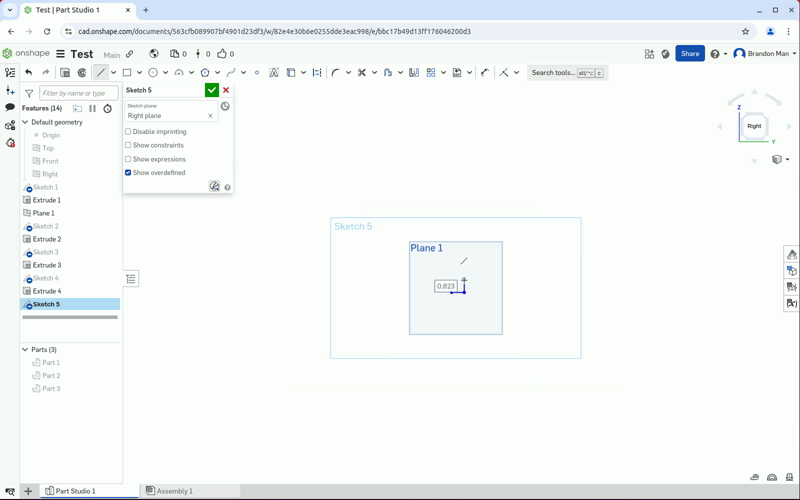
scroll(-6)
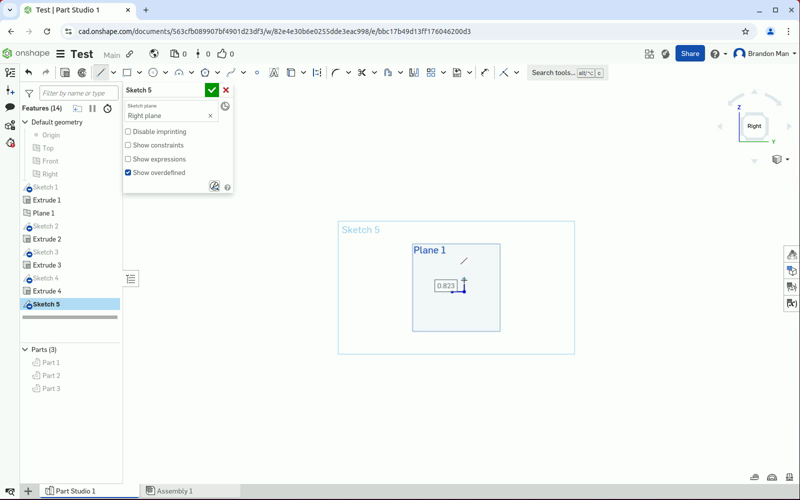
scroll(-6)
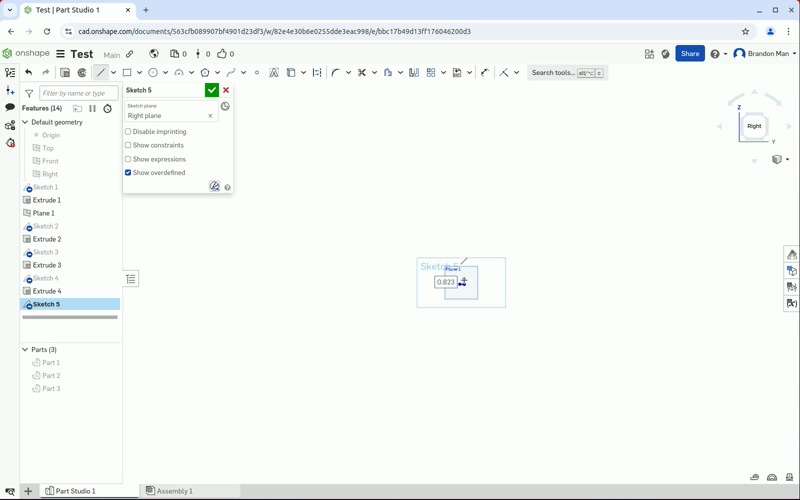
key_up(shift)
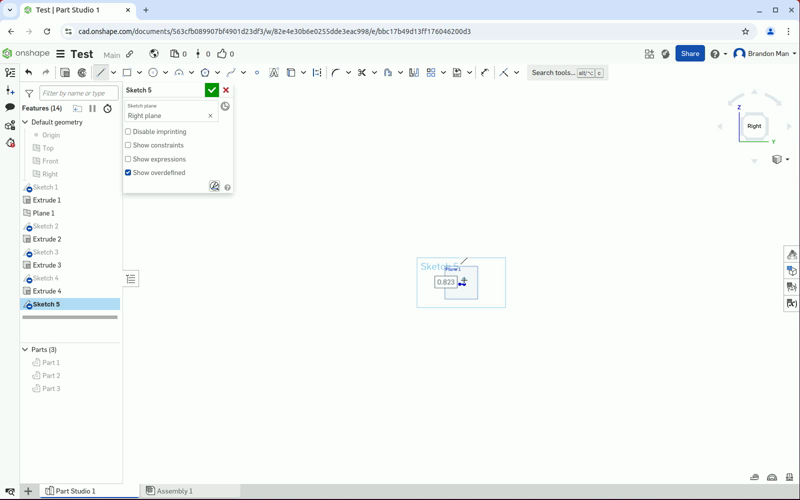
key_down(shift)
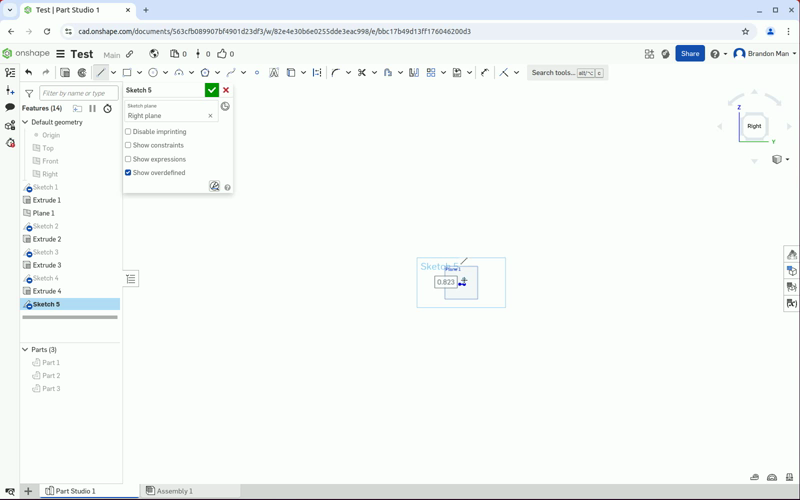
mouse_move(494, 279)
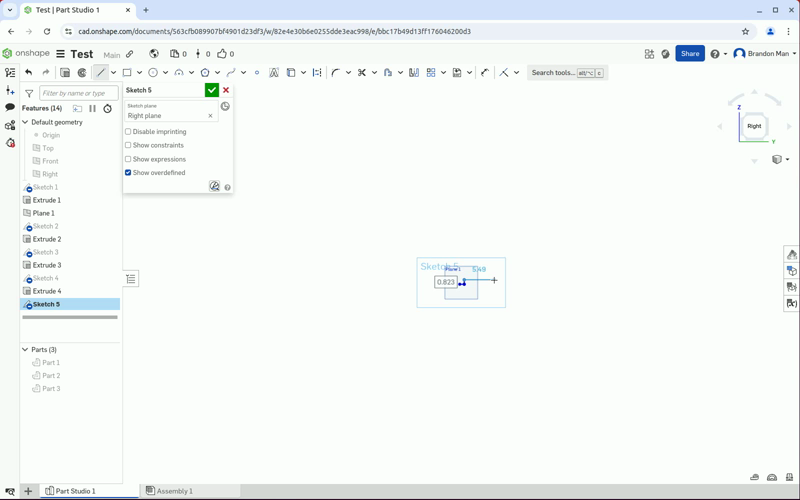
mouse_move(459, 279)
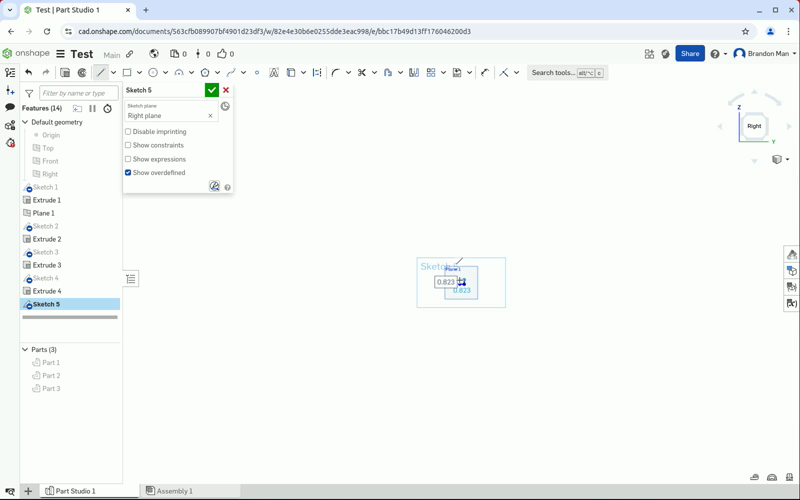
scroll(6)
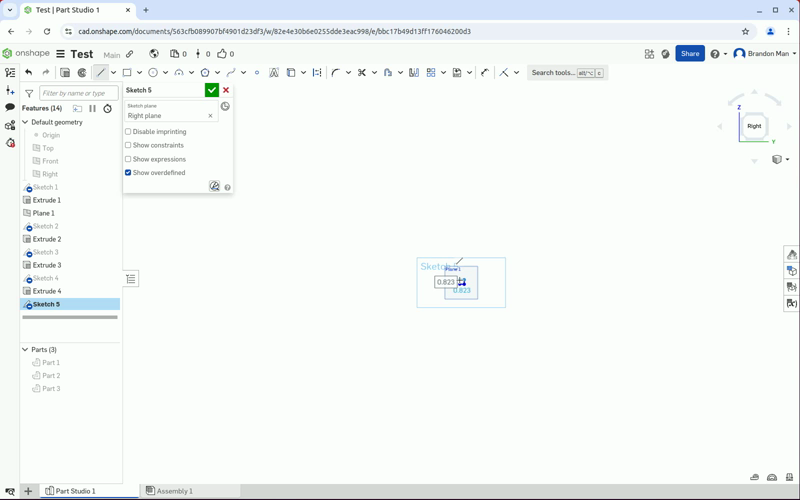
scroll(6)
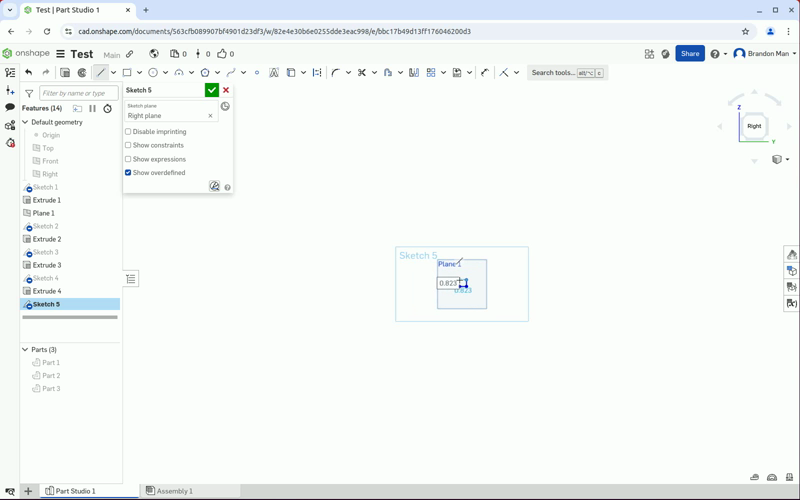
scroll(6)
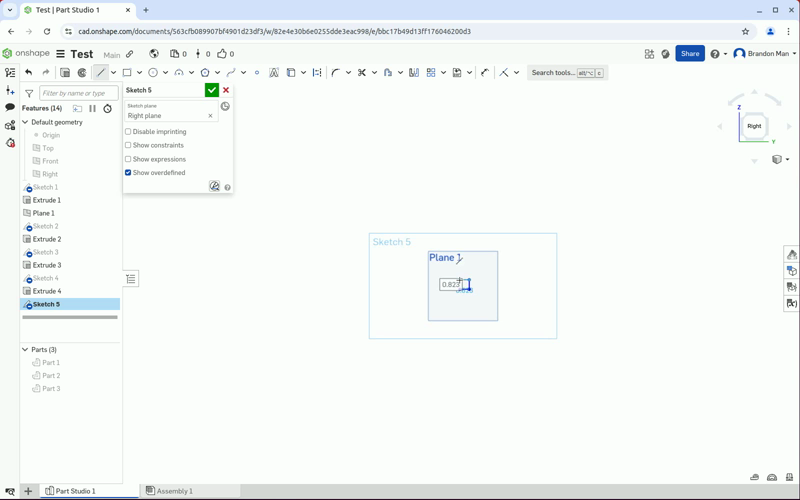
scroll(6)
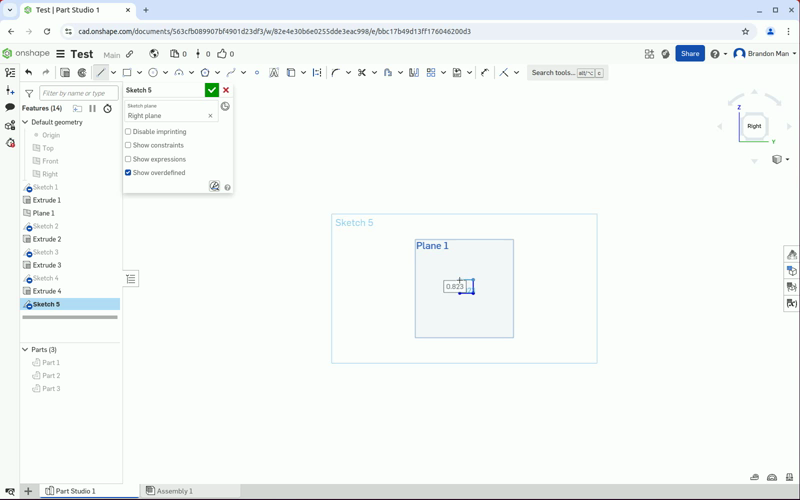
scroll(6)
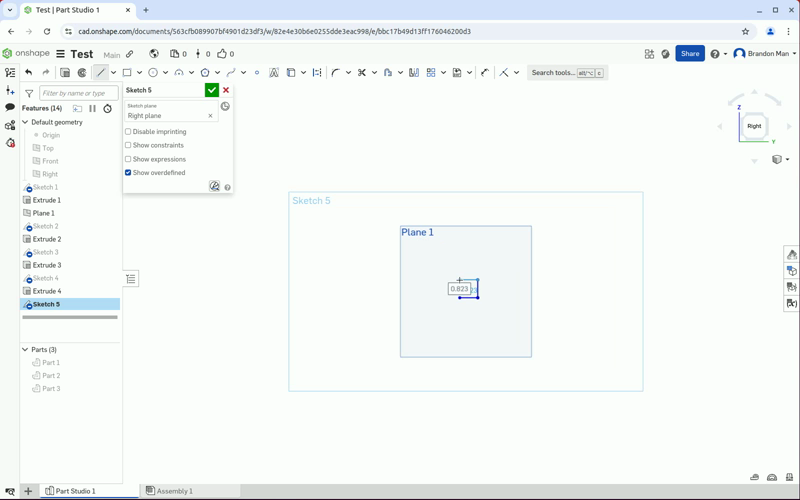
scroll(6)
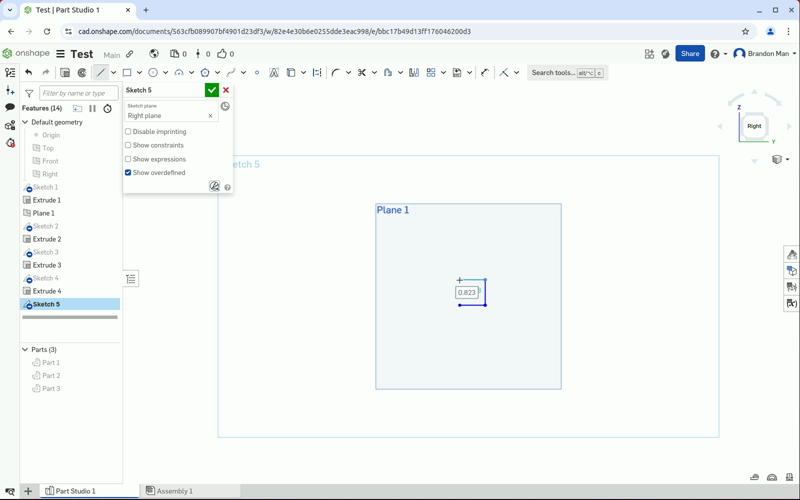
scroll(6)
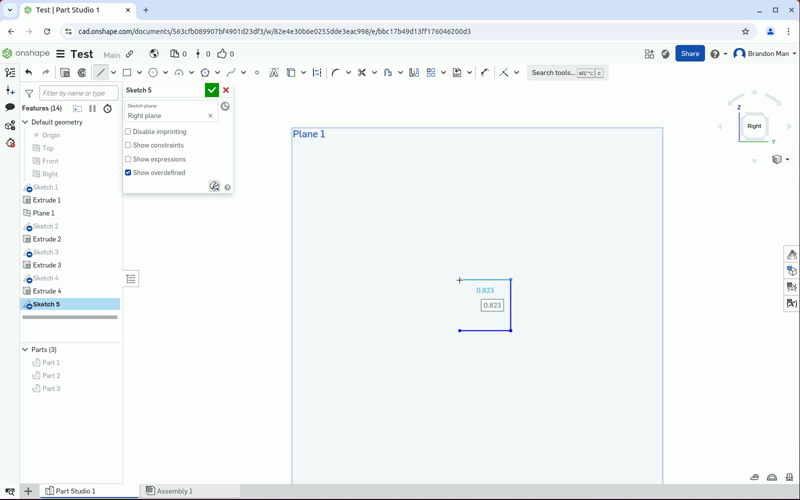
click(459, 279)
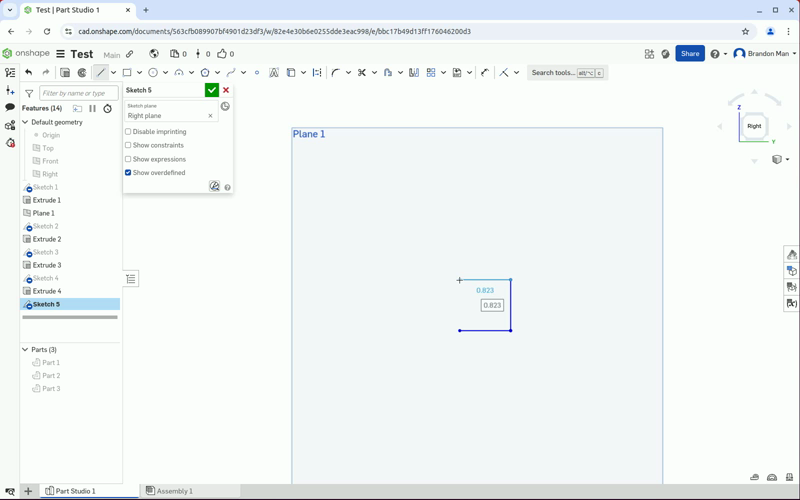
scroll(-6)
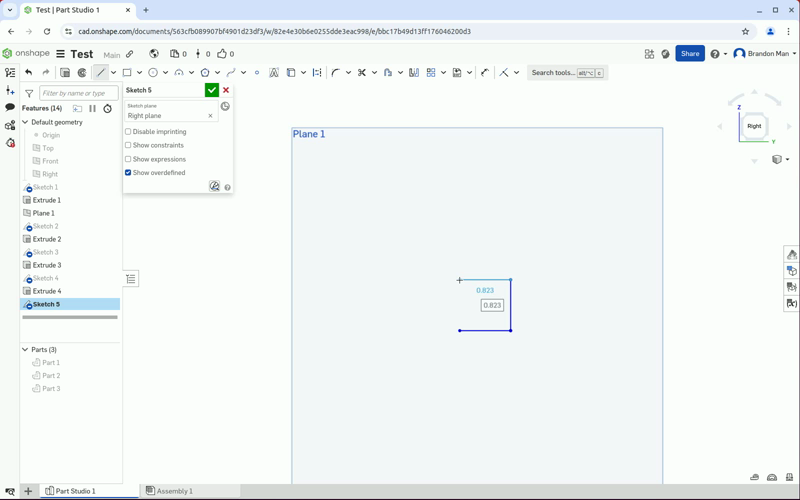
scroll(-6)
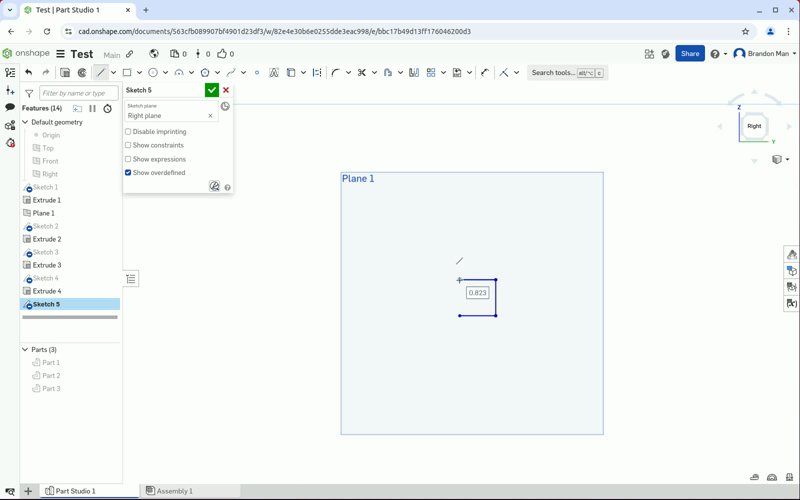
scroll(-6)
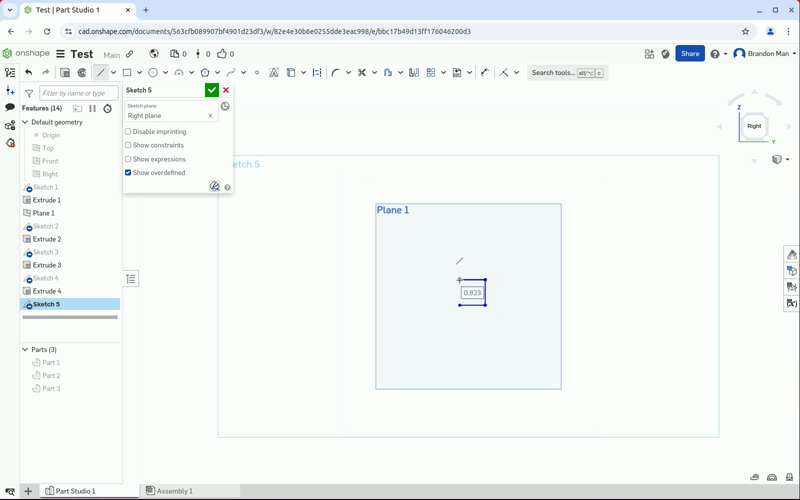
scroll(-6)
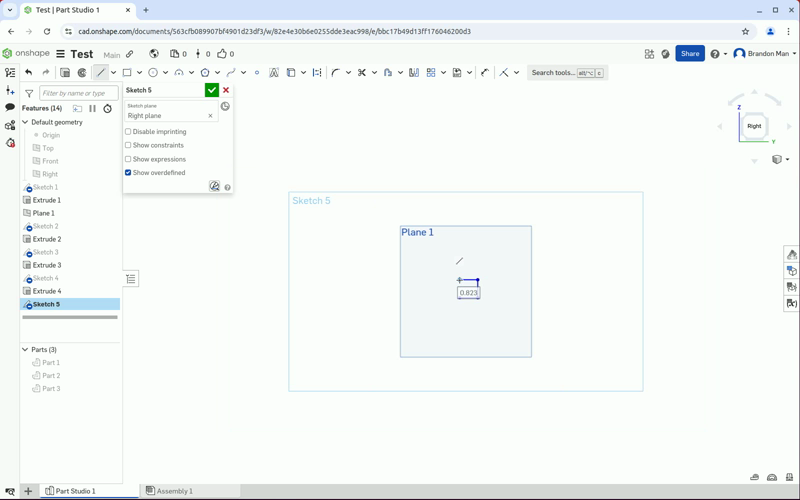
scroll(-6)
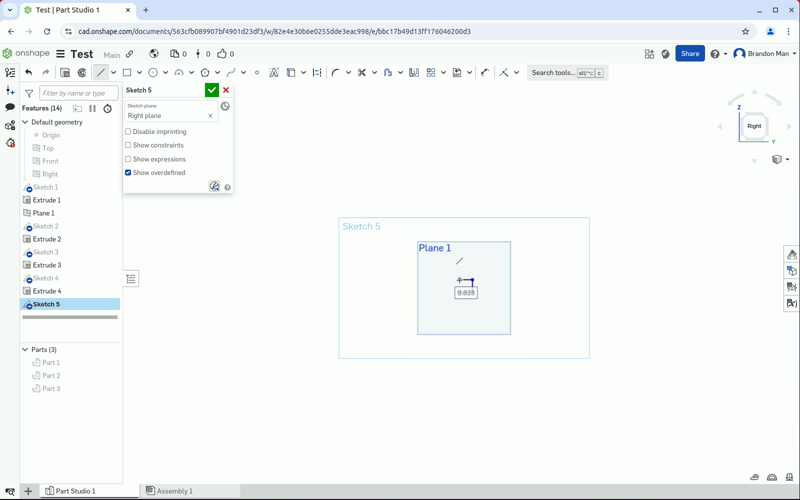
scroll(-6)
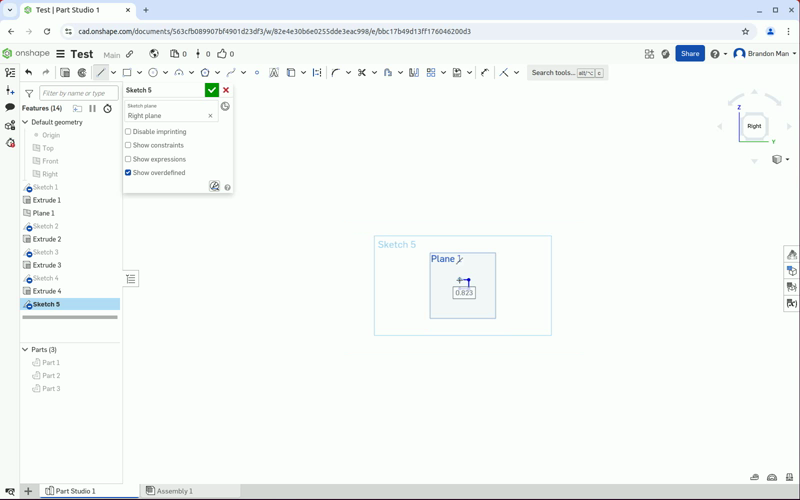
scroll(-6)
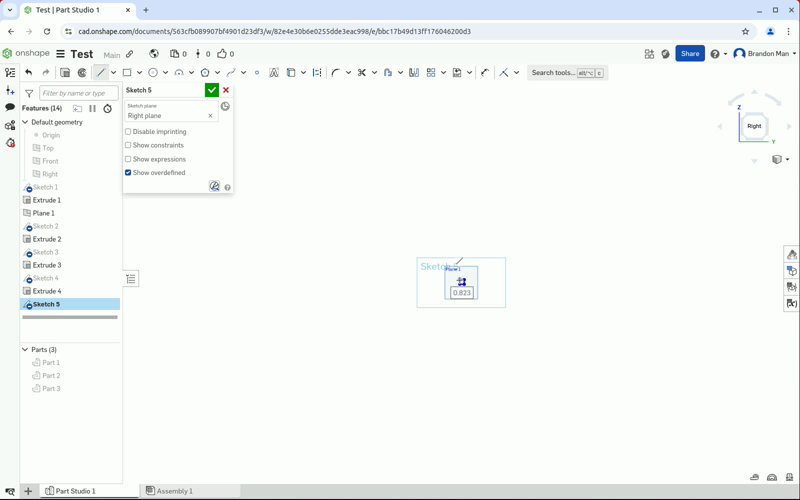
key_up(shift)
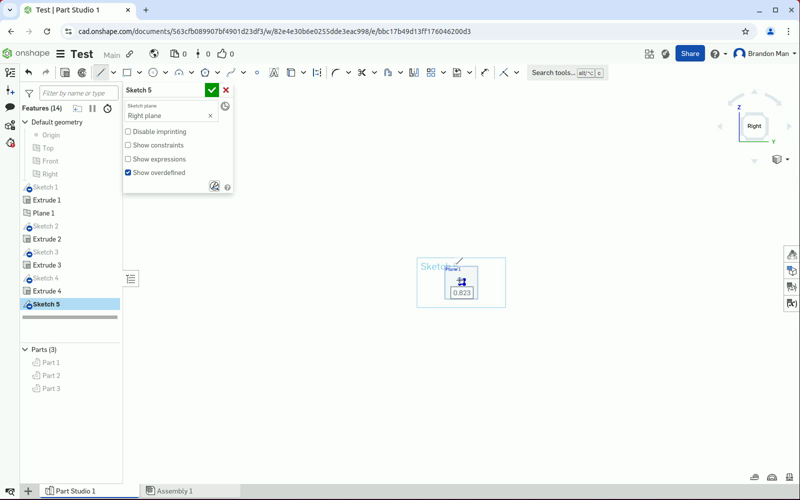
mouse_move(489, 279)
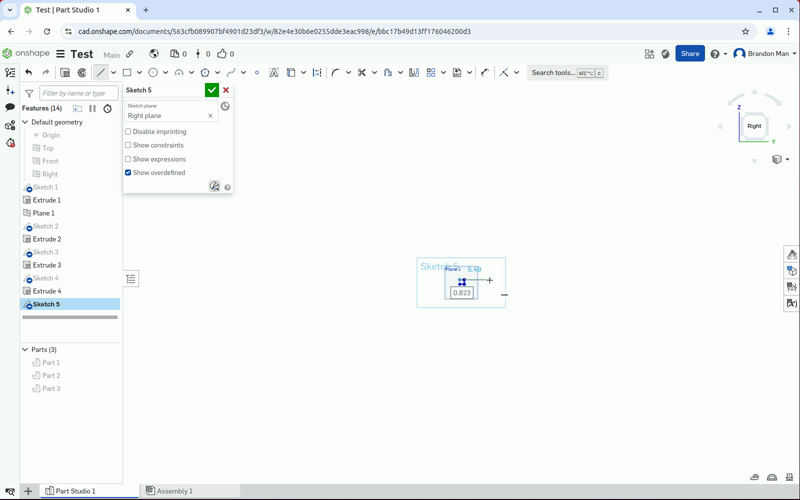
key_down(shift)
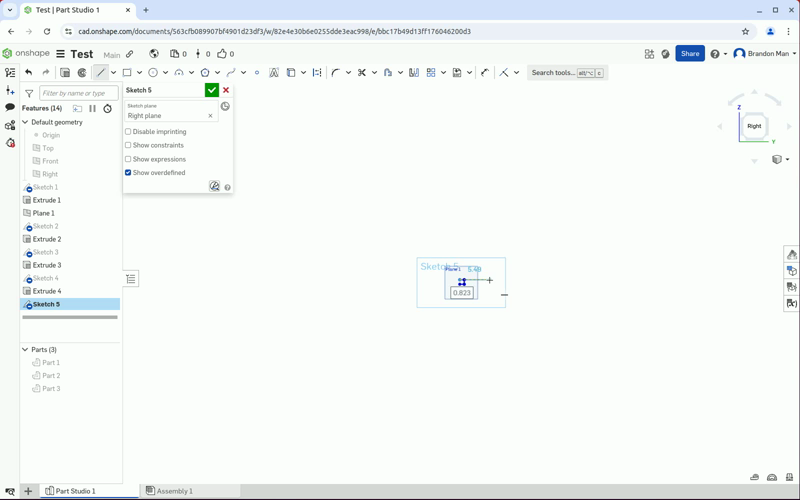
mouse_move(459, 284)
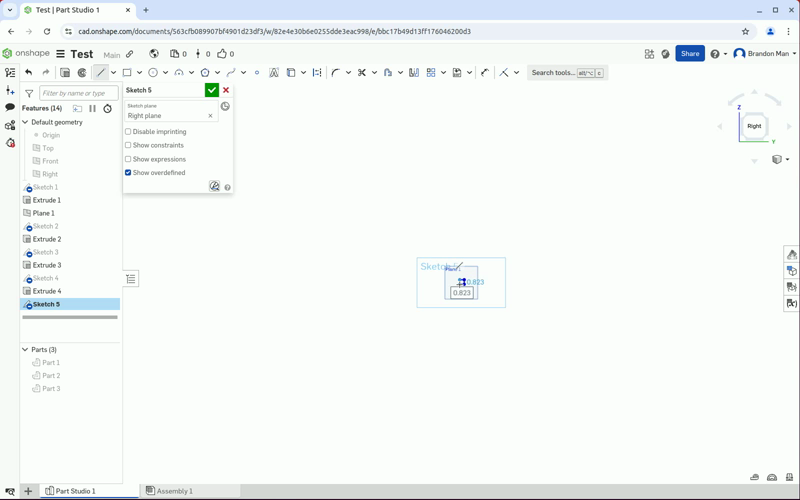
scroll(6)
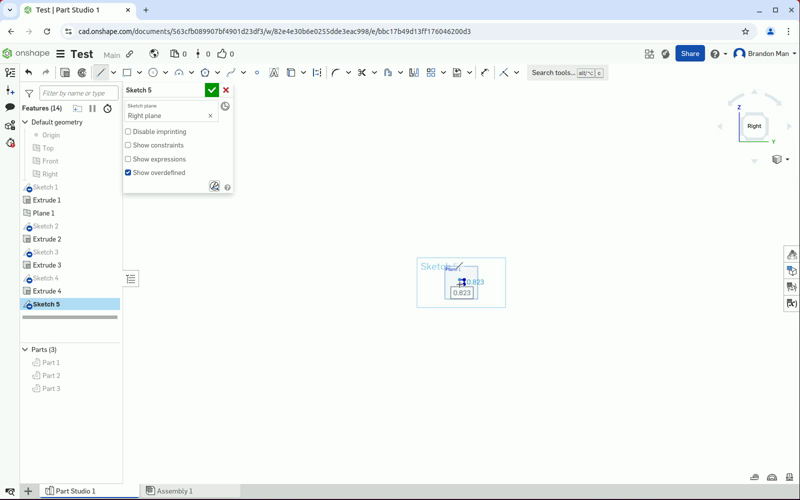
scroll(6)
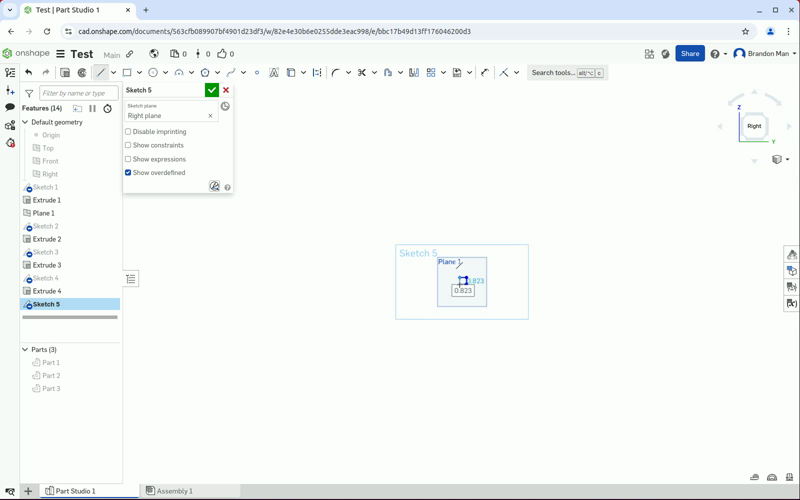
scroll(6)
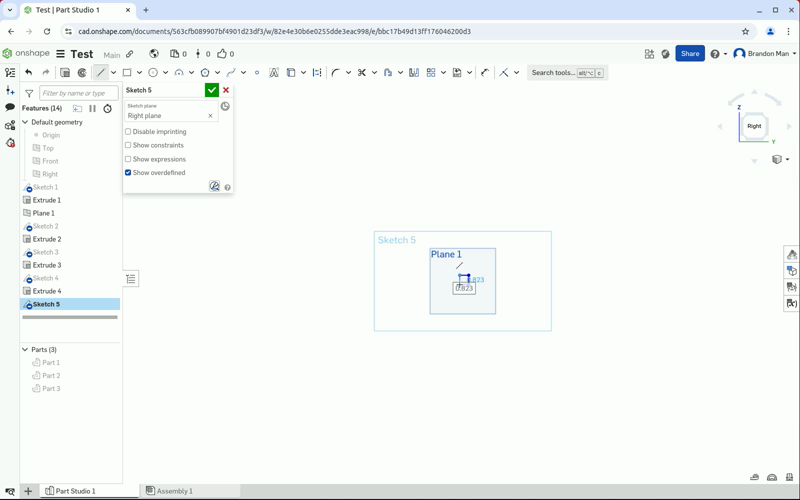
scroll(6)
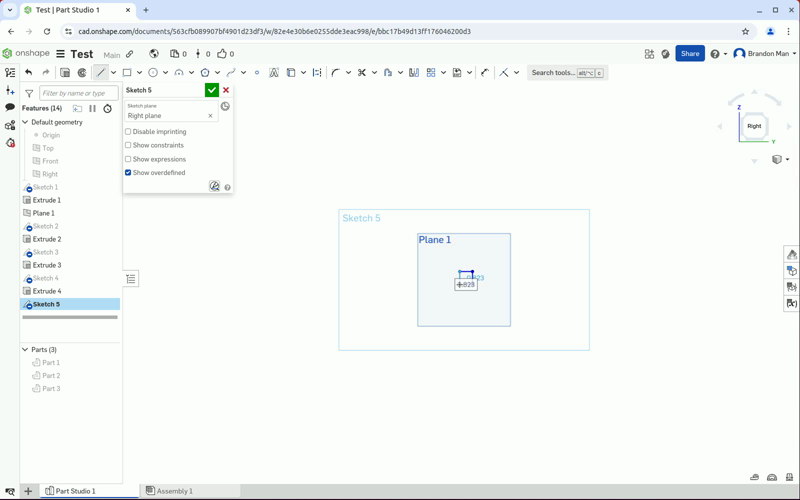
scroll(6)
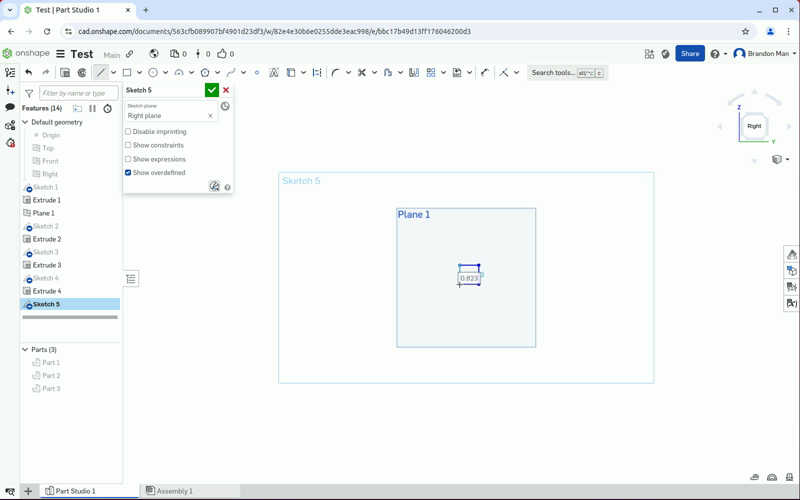
scroll(6)
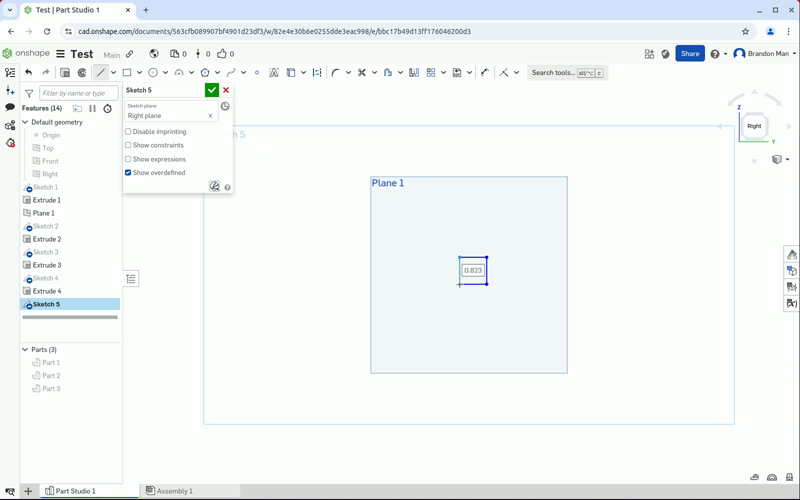
scroll(6)
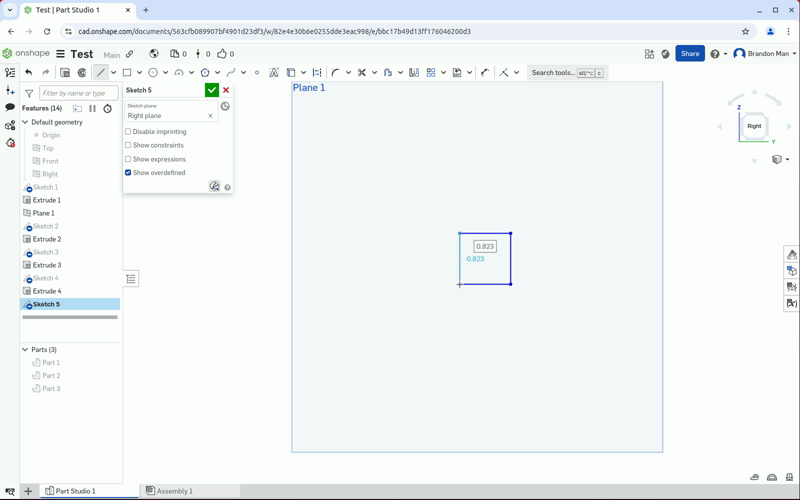
key_up(shift)
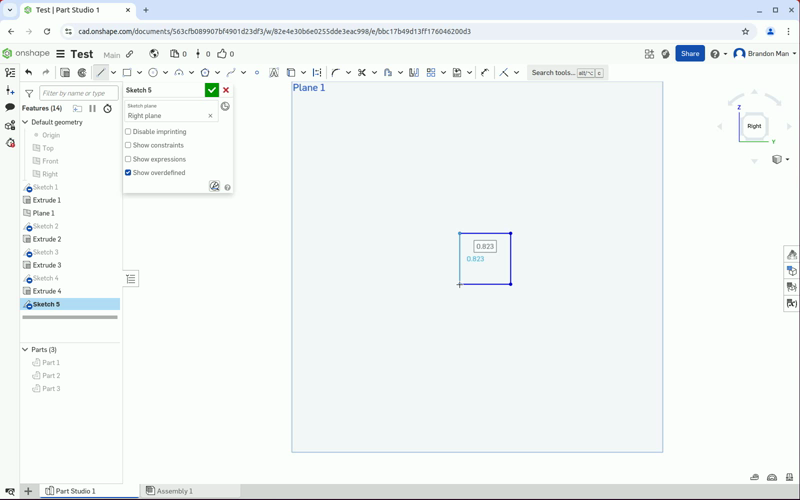
click(459, 284)
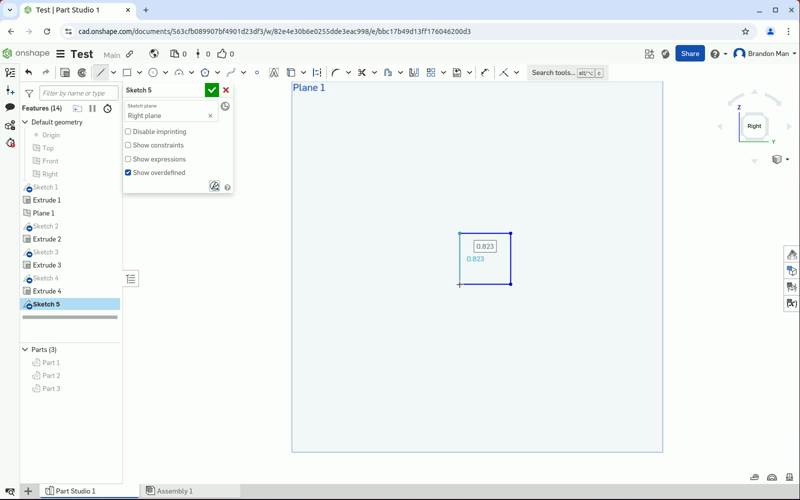
scroll(-6)
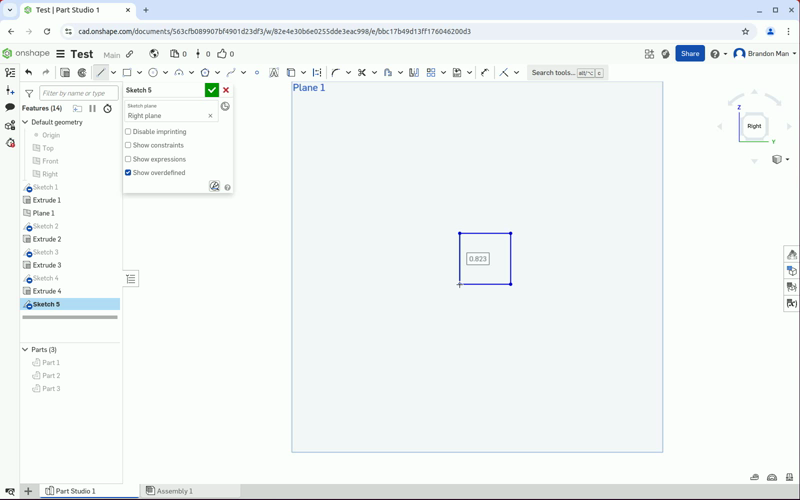
scroll(-6)
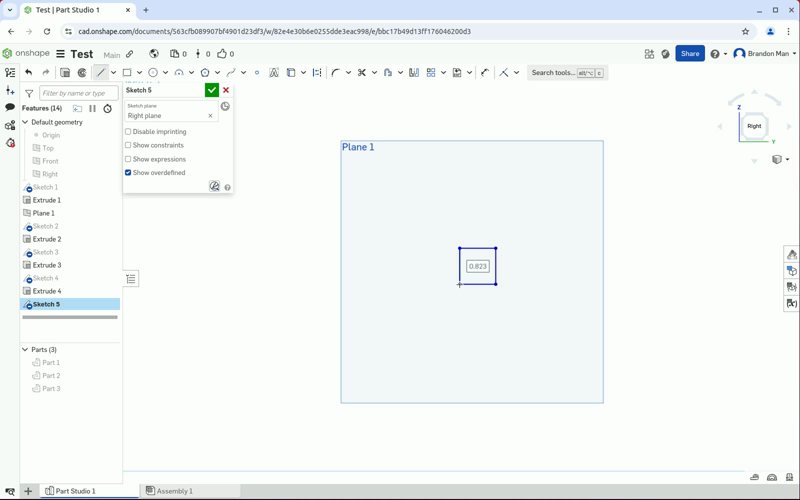
scroll(-6)
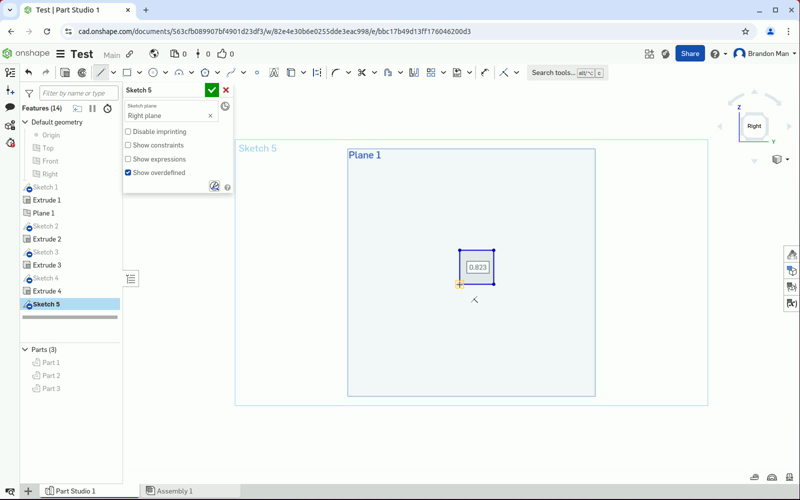
scroll(-6)
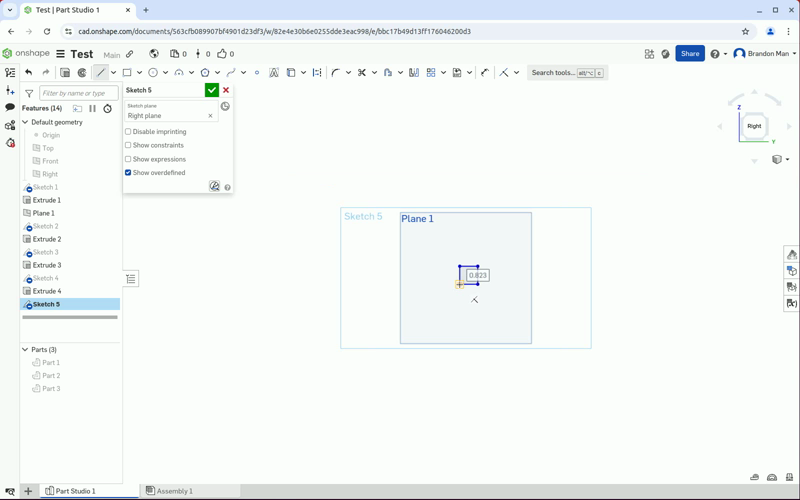
scroll(-6)
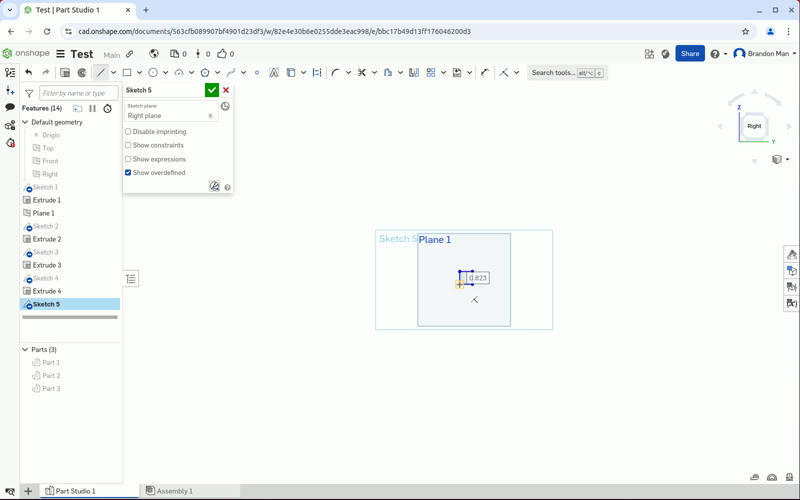
scroll(-6)
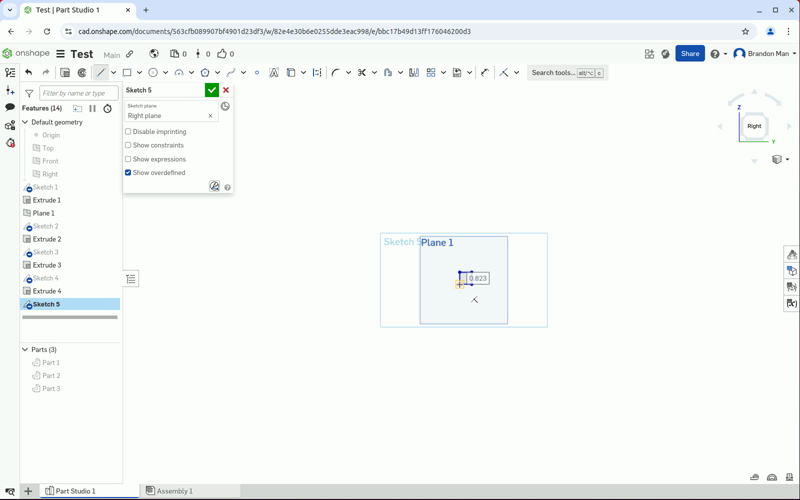
scroll(-6)
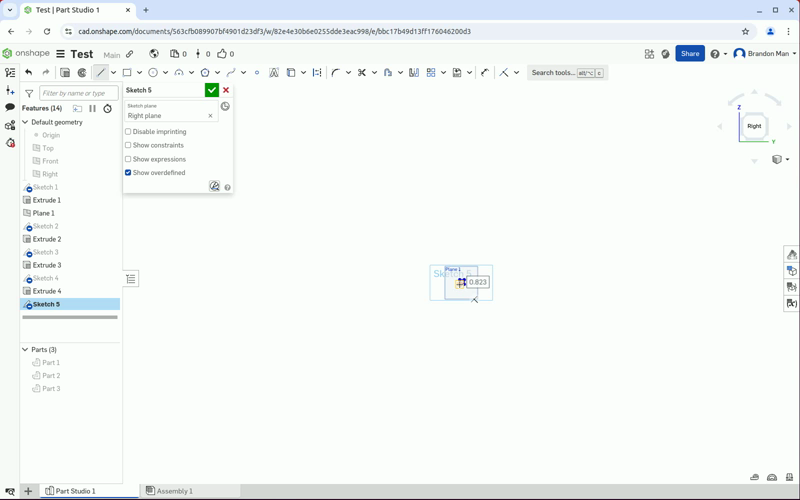
key(esc)
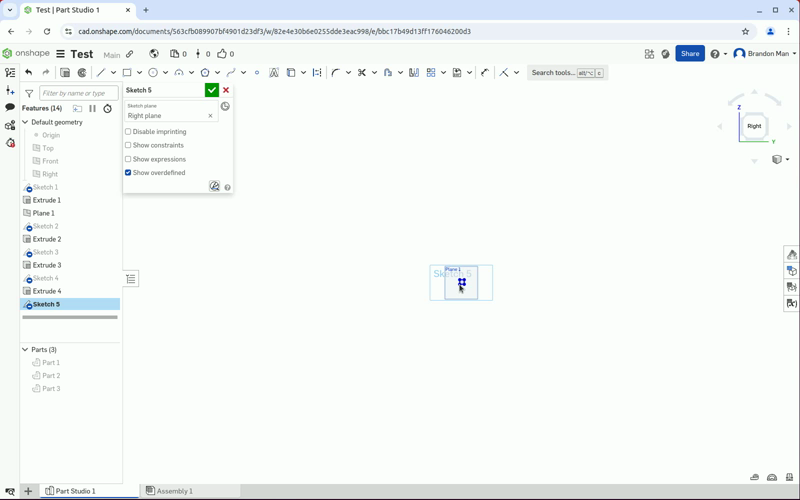
mouse_move(461, 282)
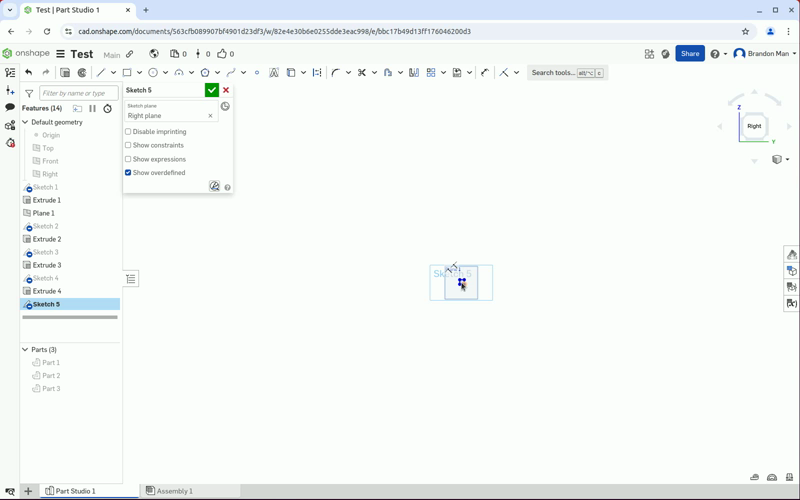
scroll(6)
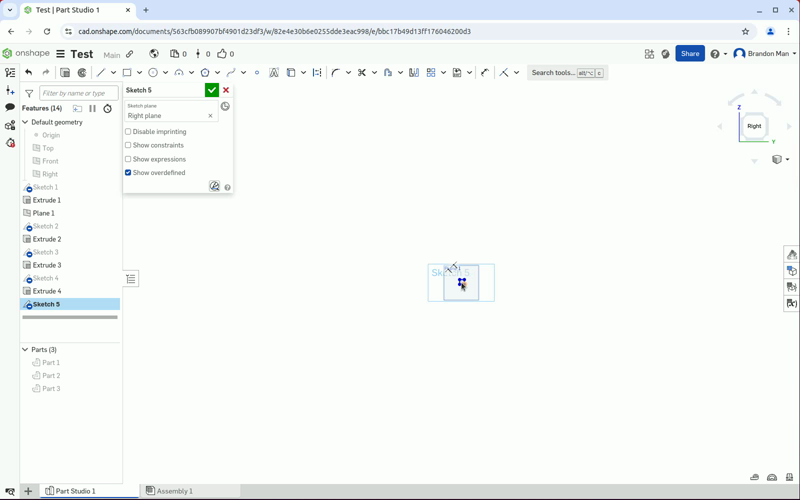
scroll(6)
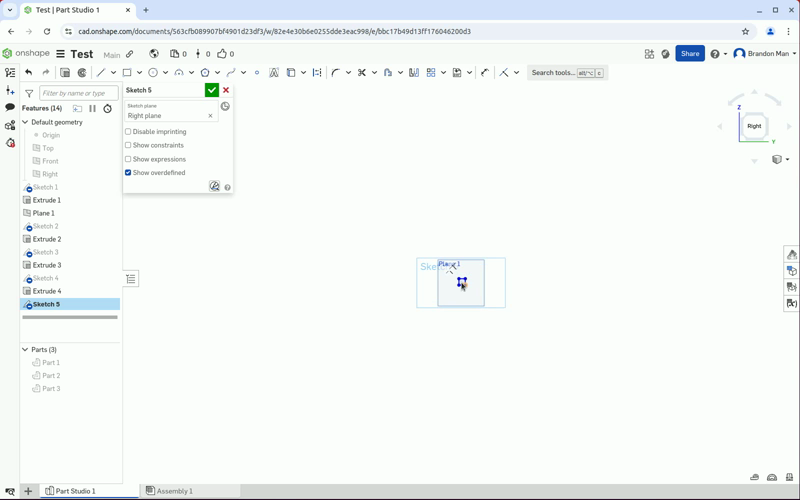
scroll(6)
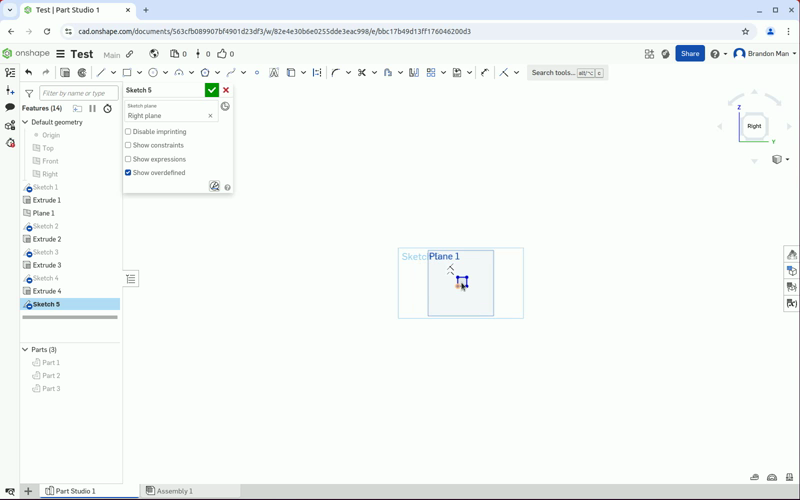
scroll(6)
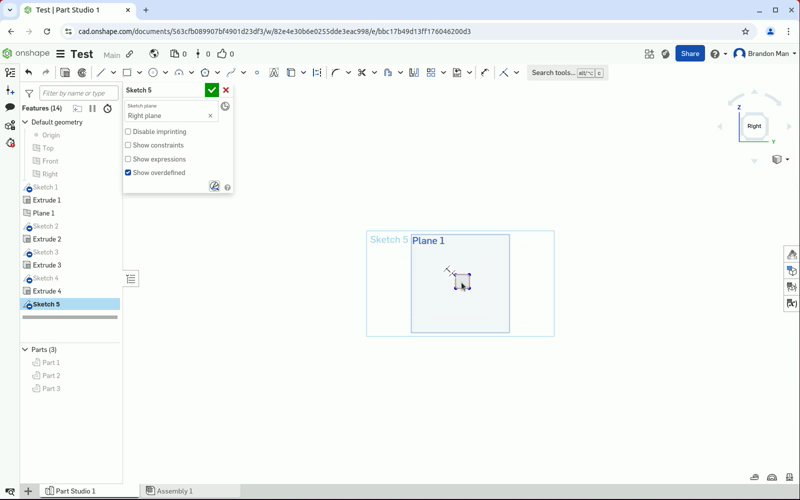
scroll(6)
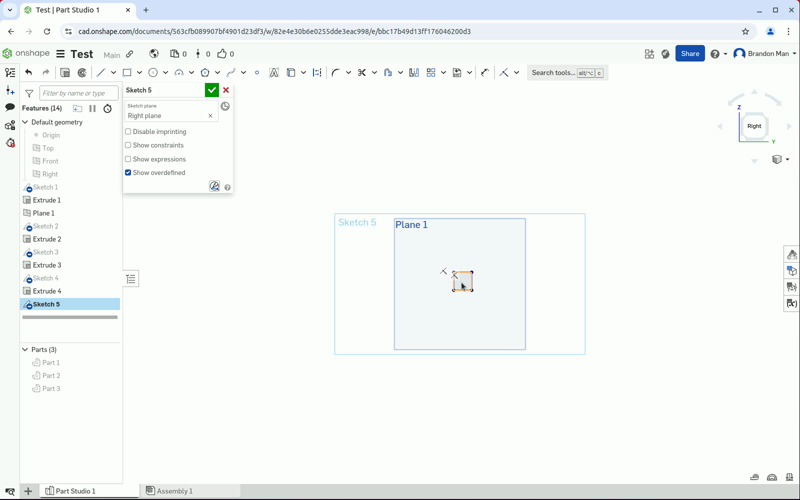
scroll(6)
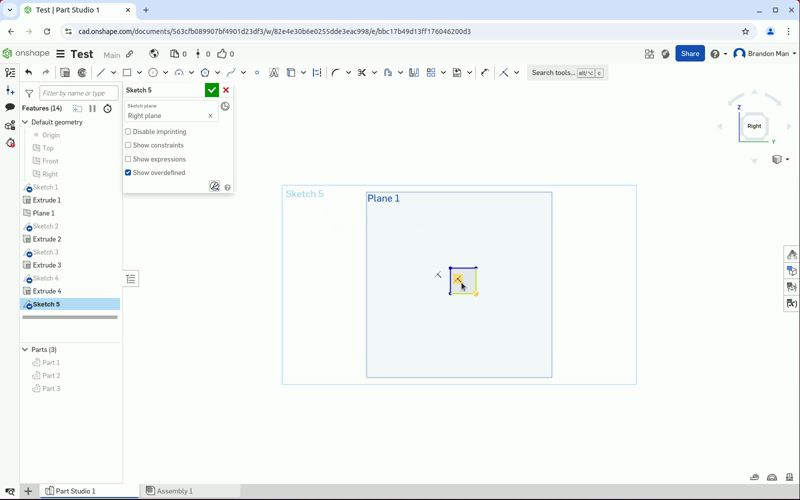
scroll(6)
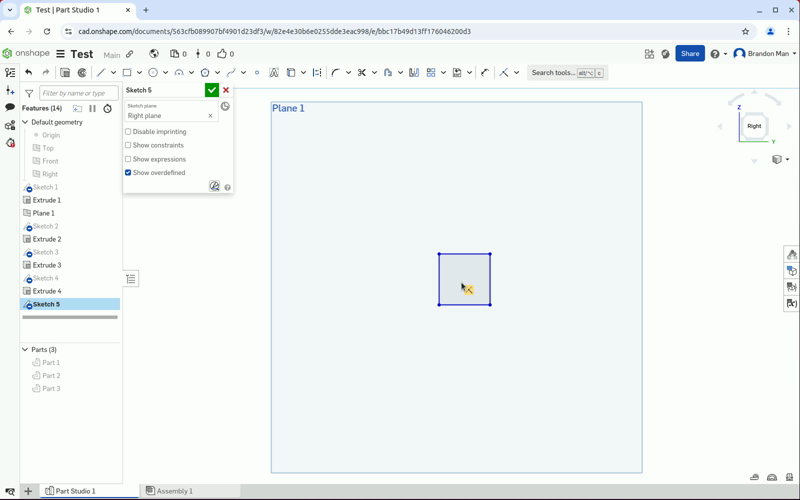
click(461, 282)
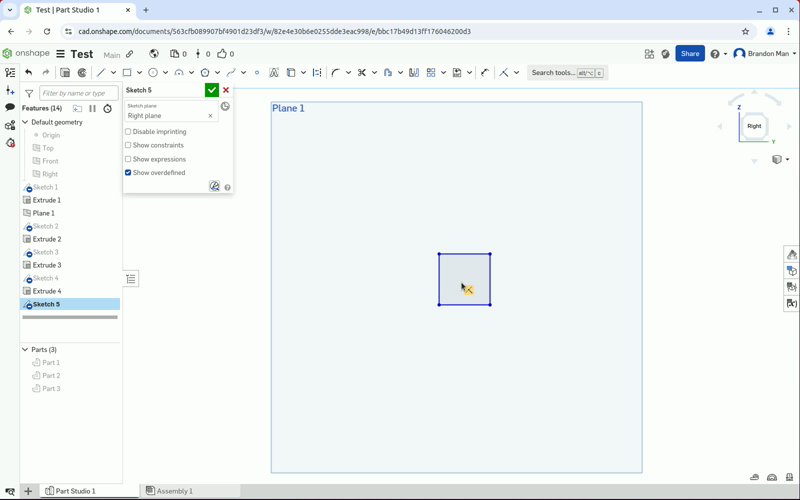
scroll(-6)
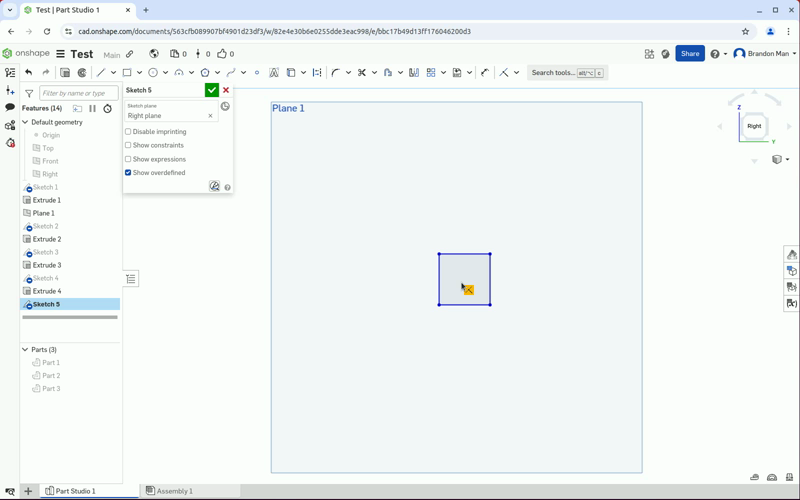
scroll(-6)
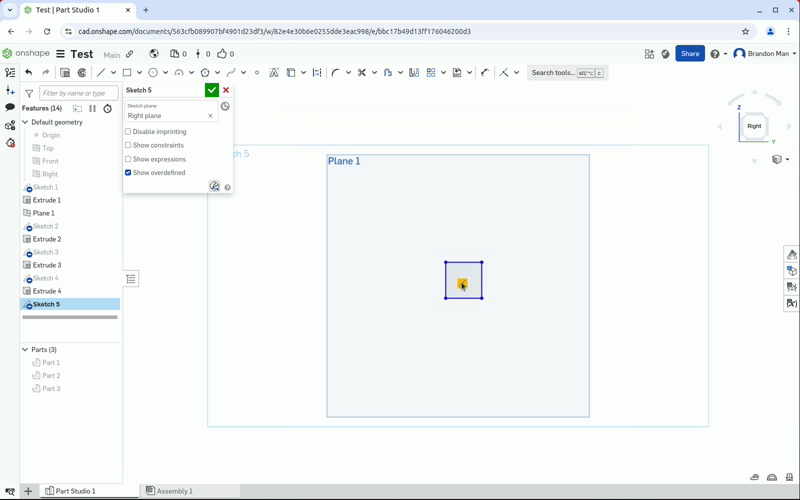
scroll(-6)
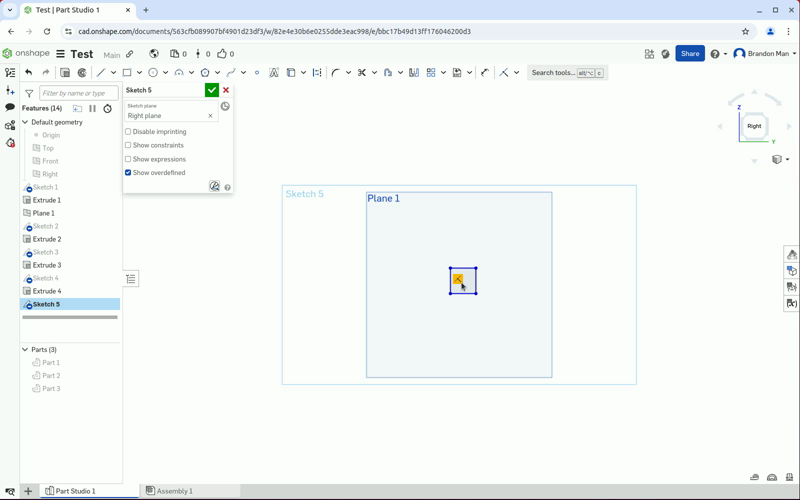
scroll(-6)
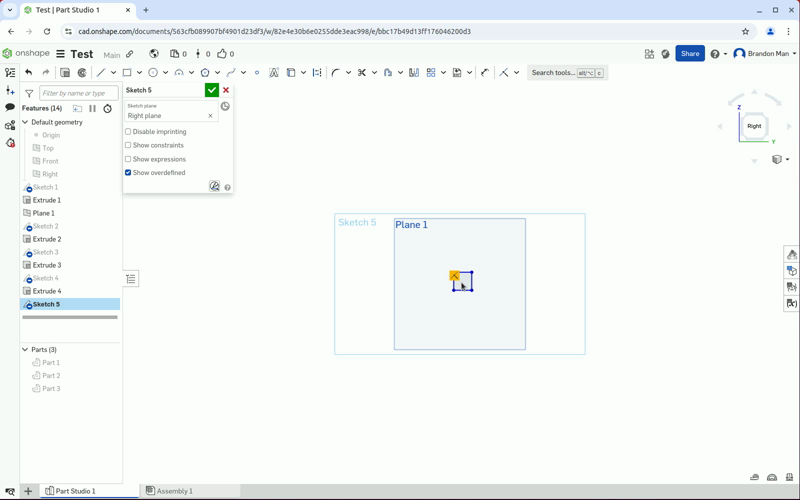
scroll(-6)
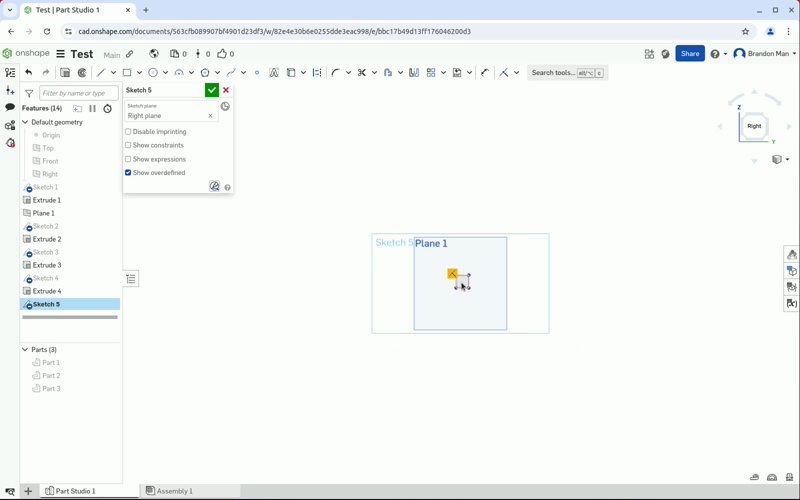
scroll(-6)
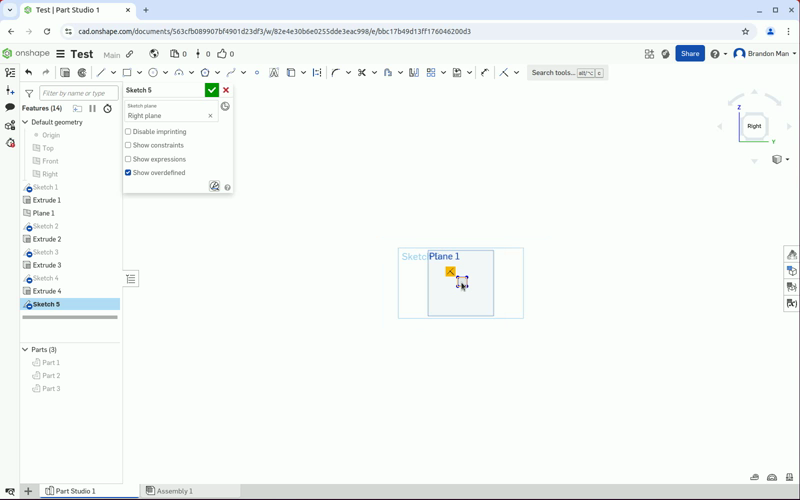
scroll(-6)
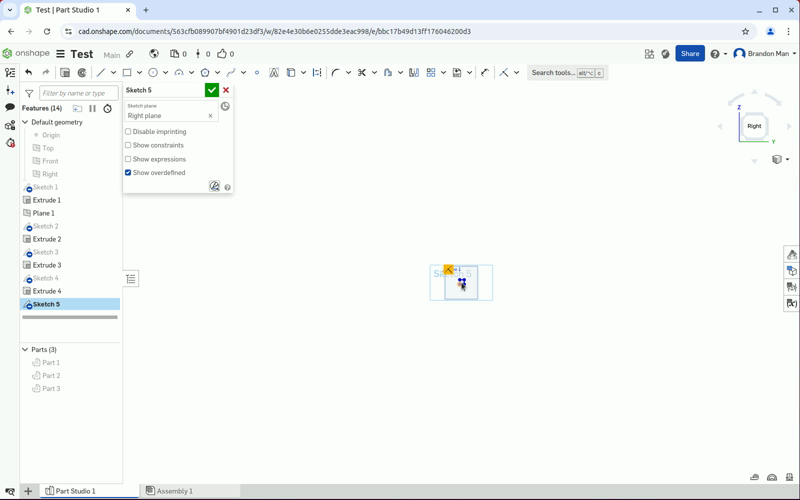
mouse_move(73, 352)
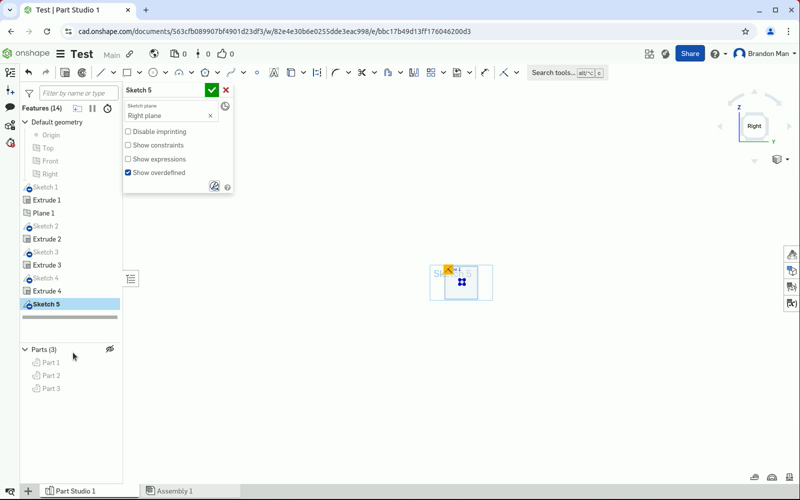
key(shift+y)
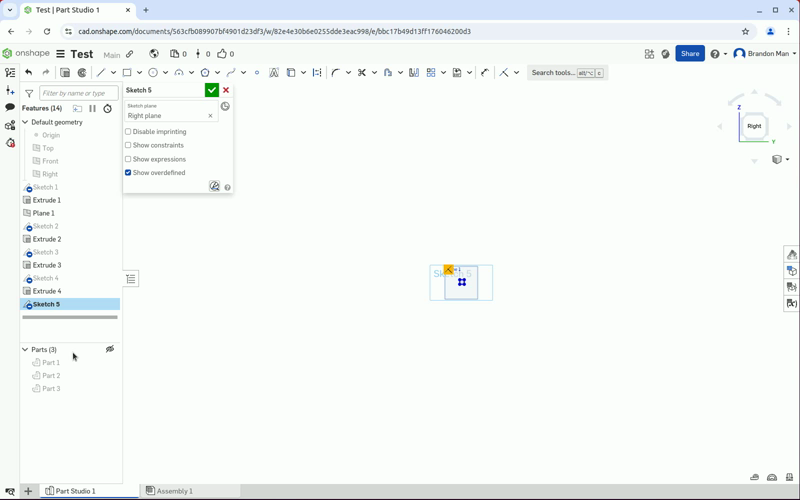
key(shift+e)
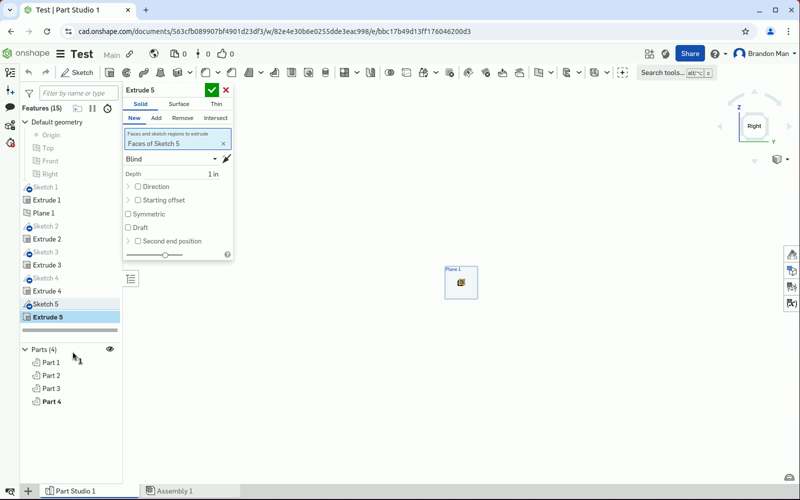
mouse_move(143, 106)
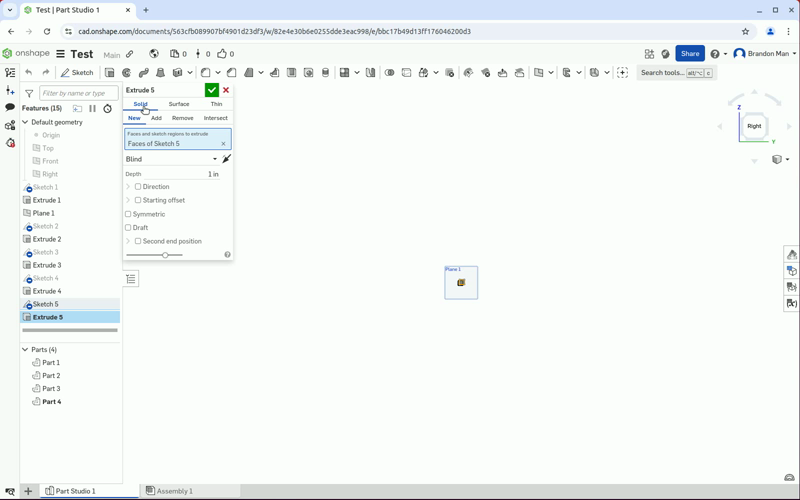
click(143, 106)
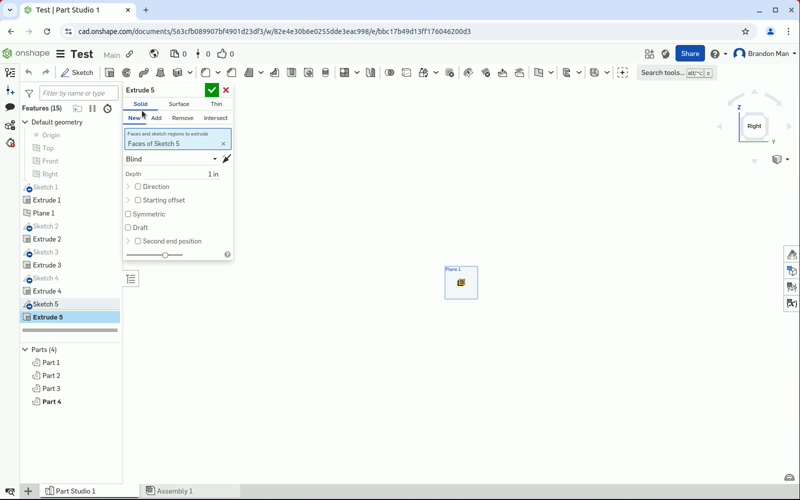
mouse_move(137, 120)
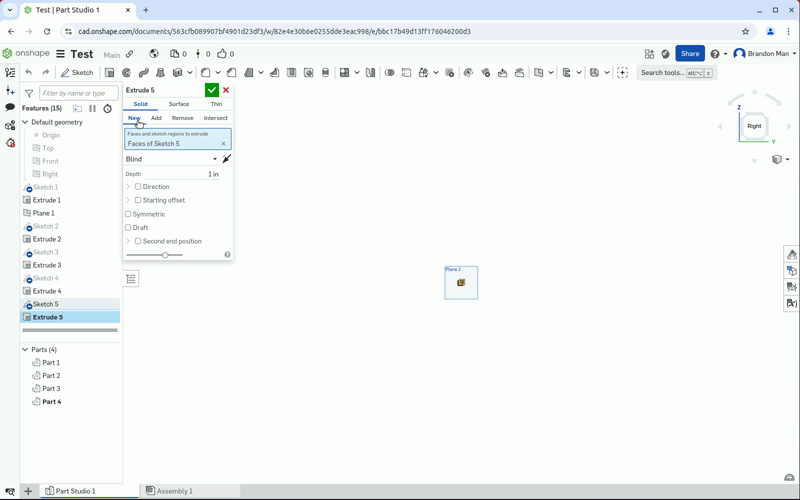
click(137, 120)
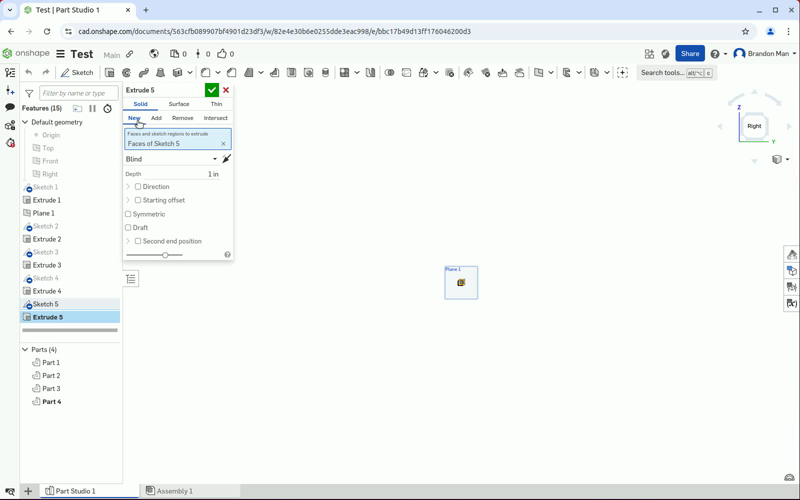
key(tab, 4)
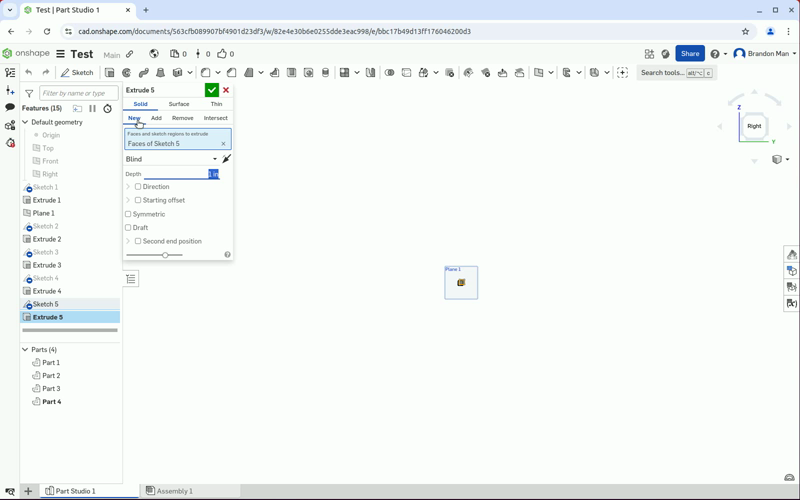
text(-0.241)
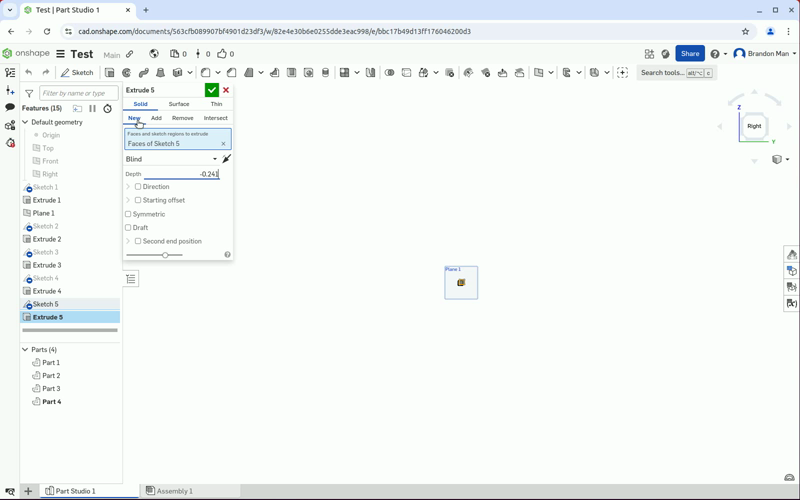
key(enter)
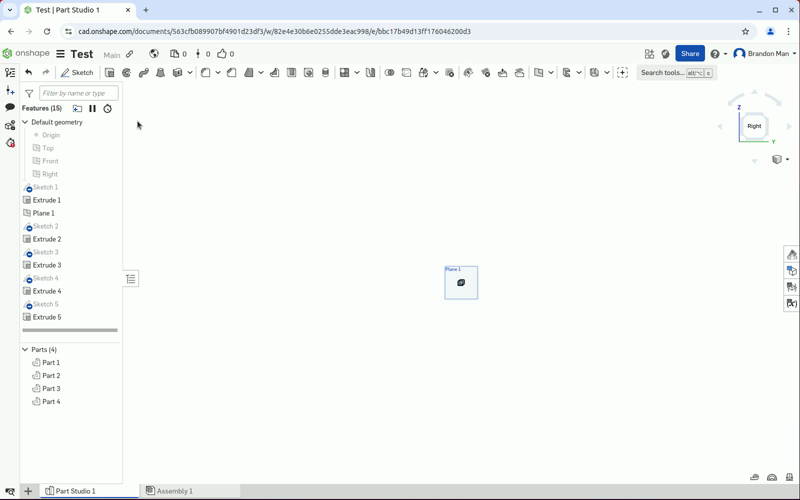
key(shift+h)
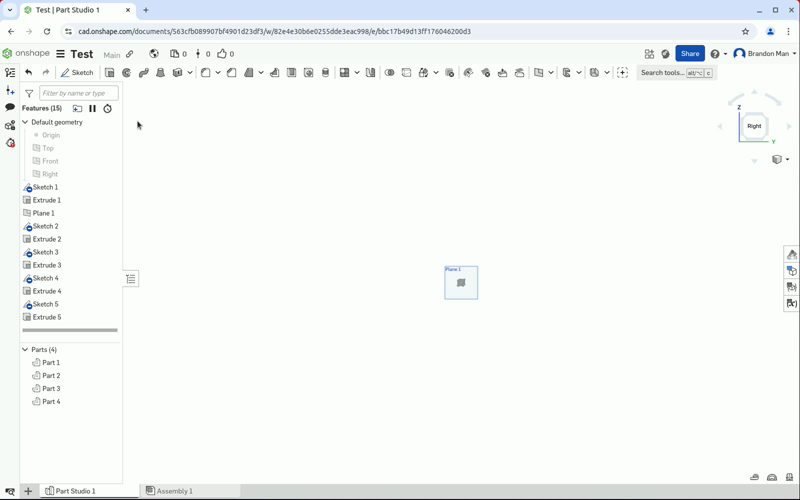
key(shift+h)
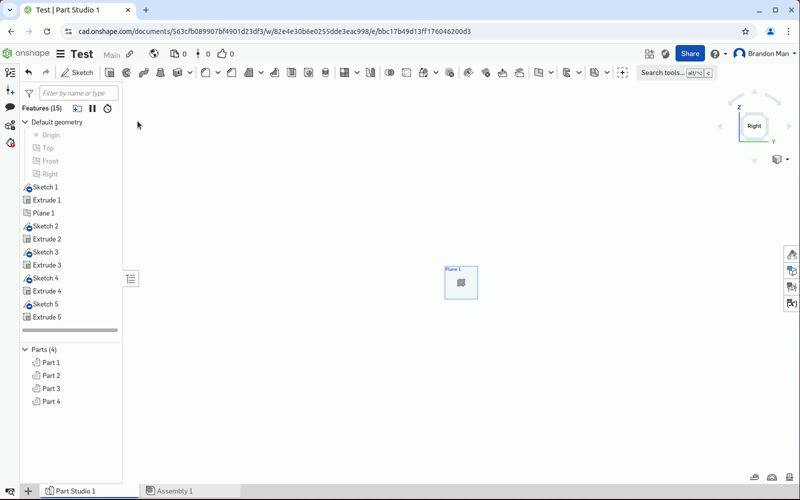
key(shift+7)
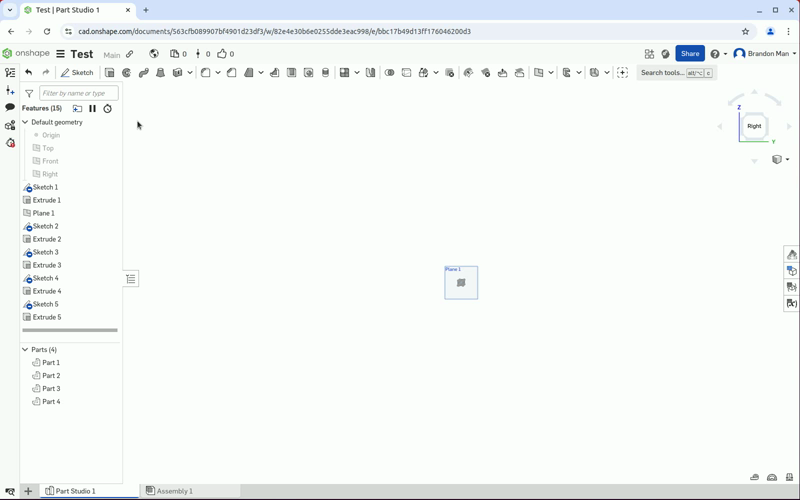
key(right, 2)
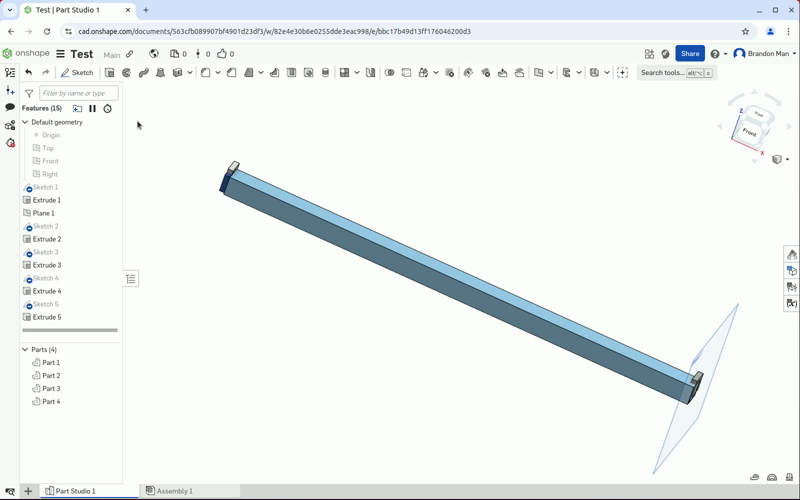
key(down, 2)
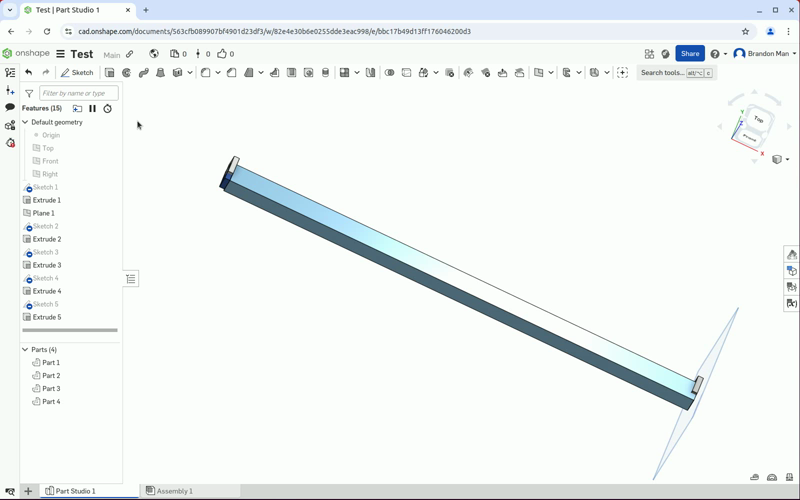
key(up, 2)
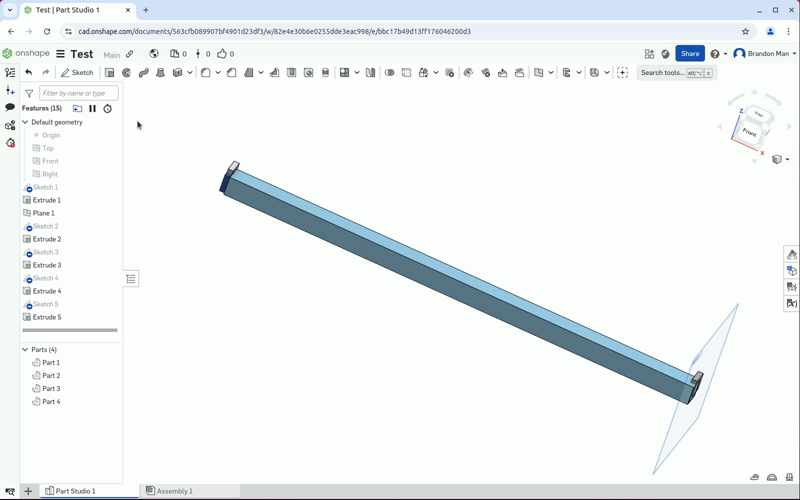
key(left, 2)
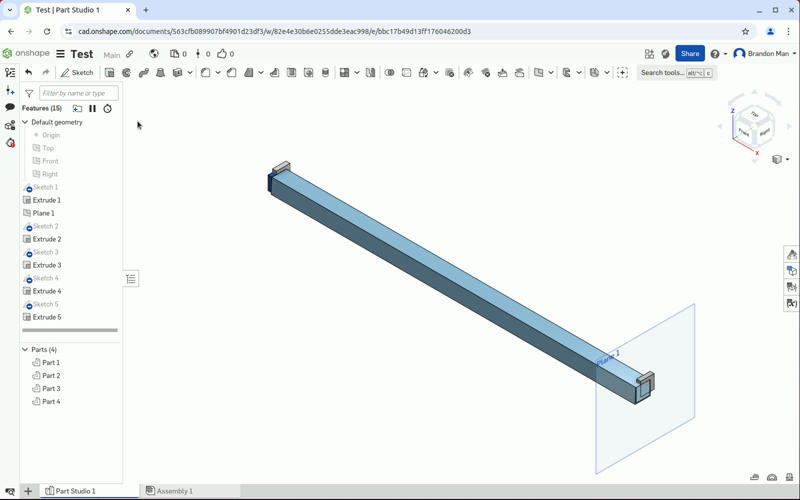
mouse_move(73, 189)
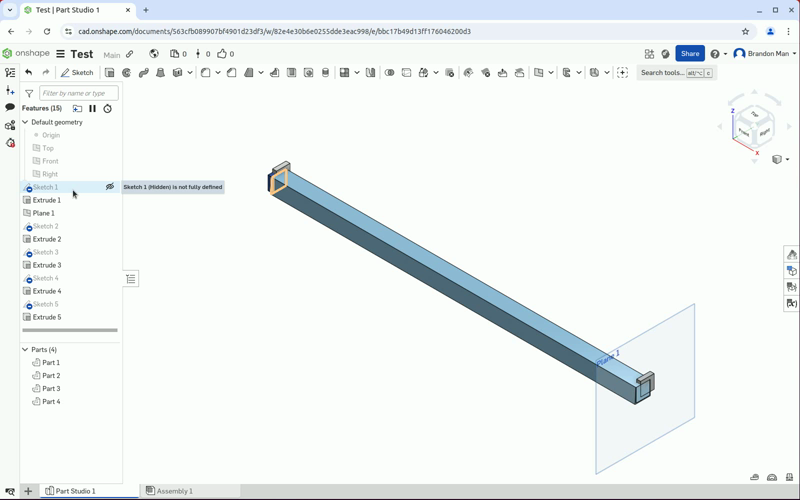
click(73, 189)